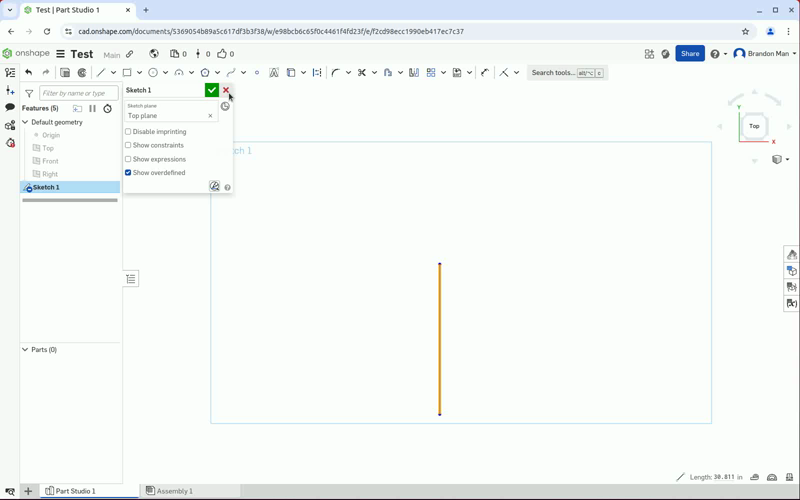
key(shift+h)
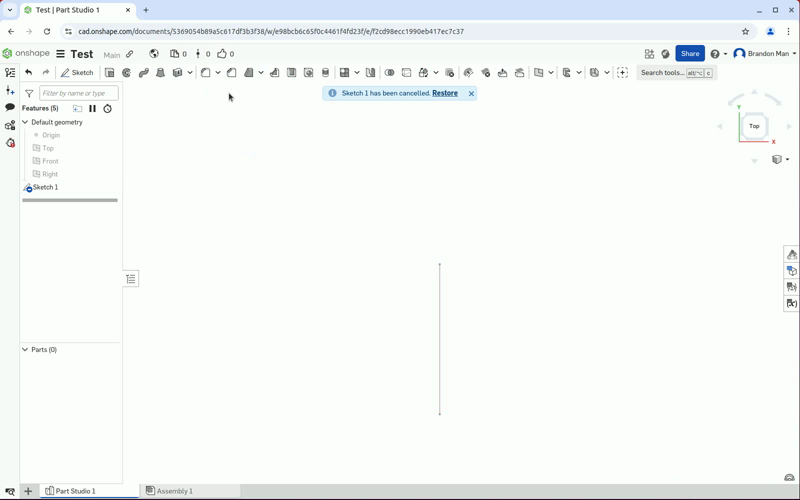
key(shift+s)
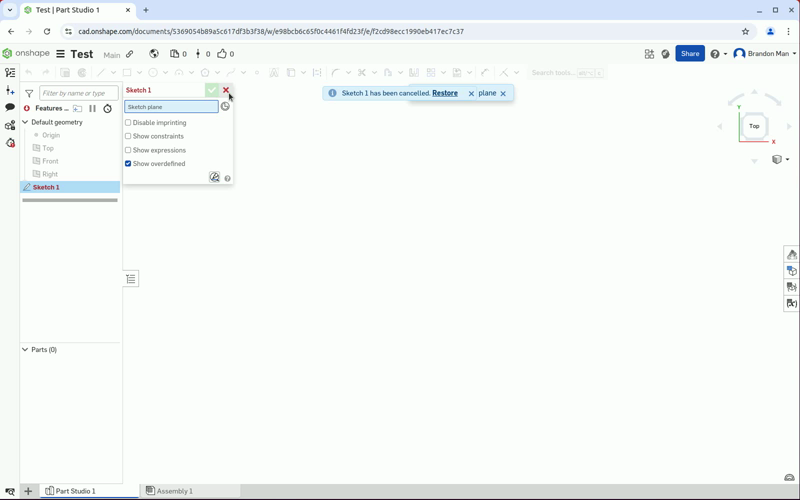
mouse_move(73, 150)
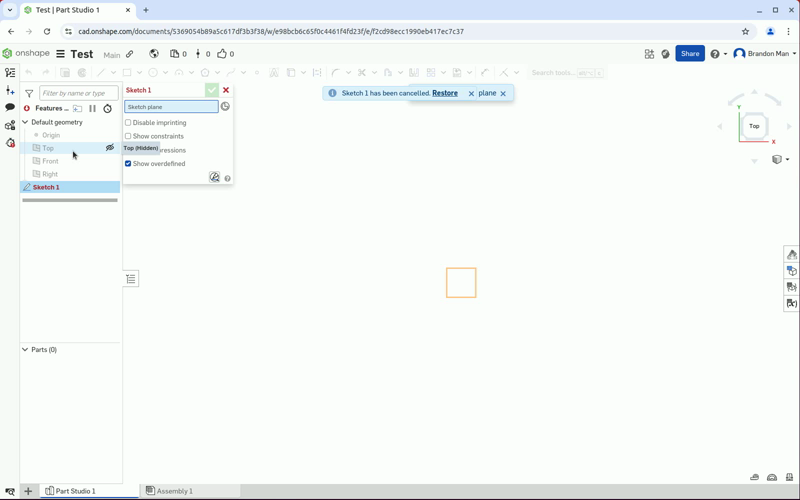
click(73, 150)
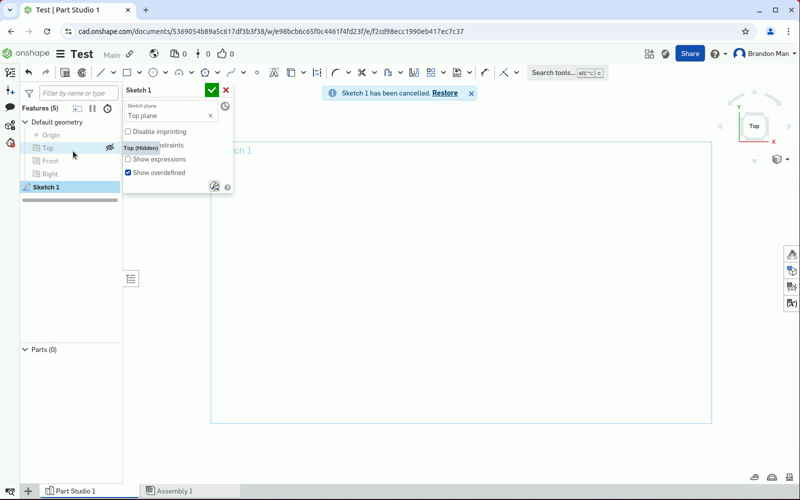
mouse_move(73, 352)
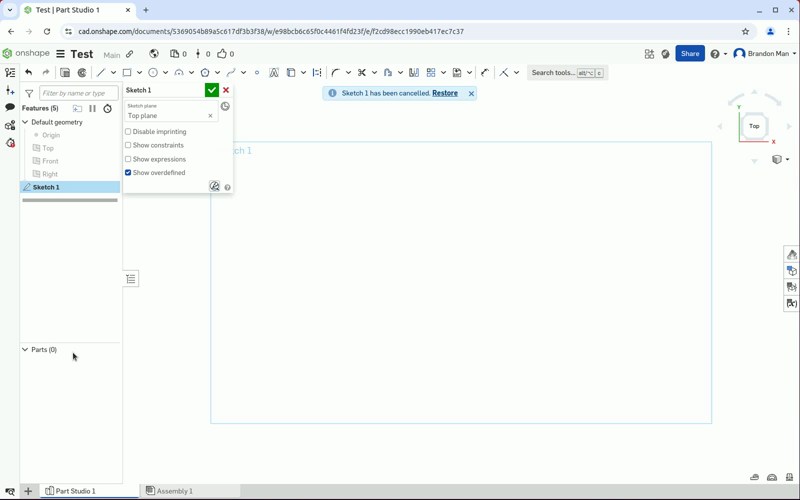
key(y)
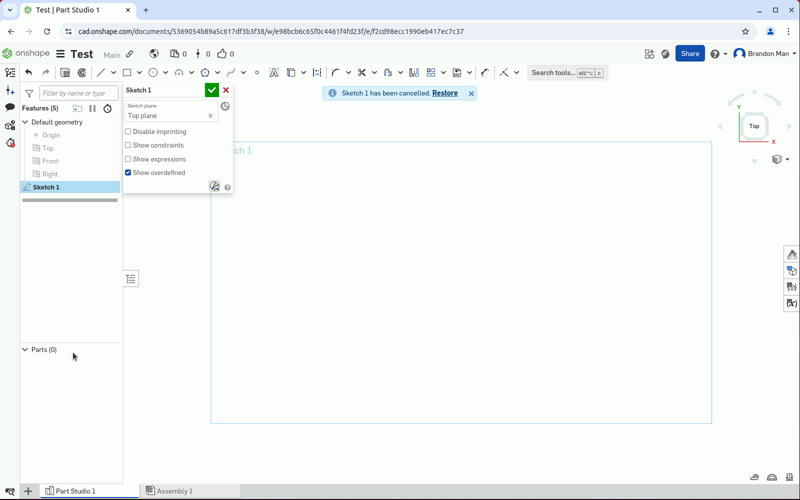
key(c)
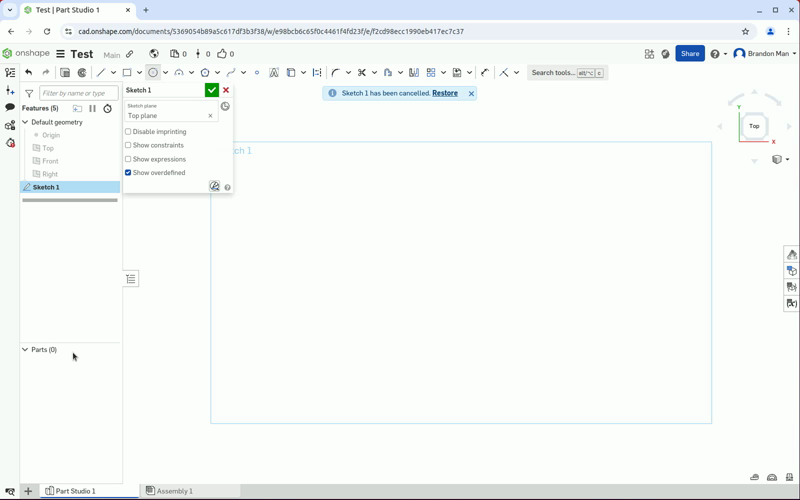
key_down(shift)
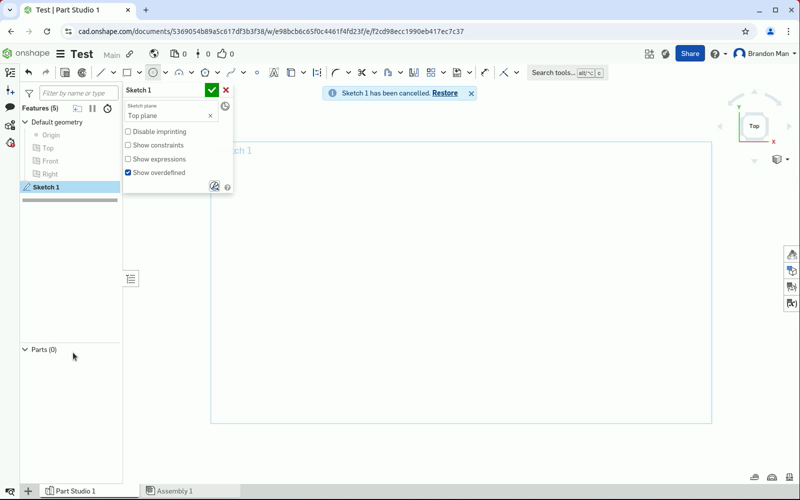
mouse_move(461, 282)
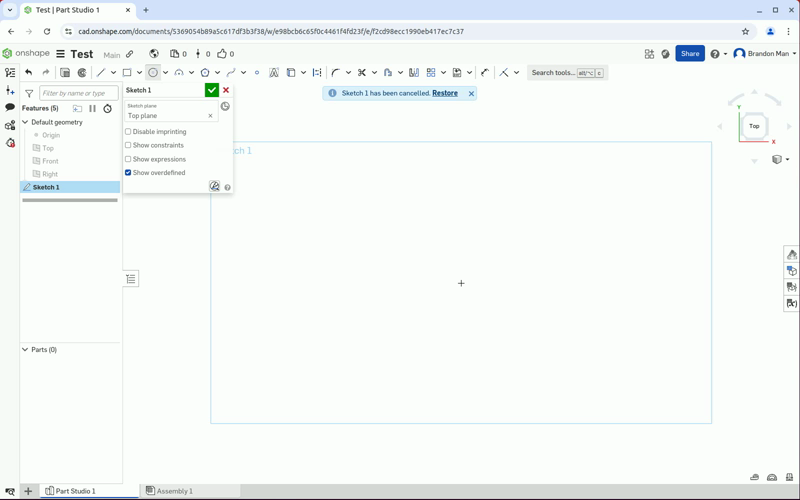
click(461, 282)
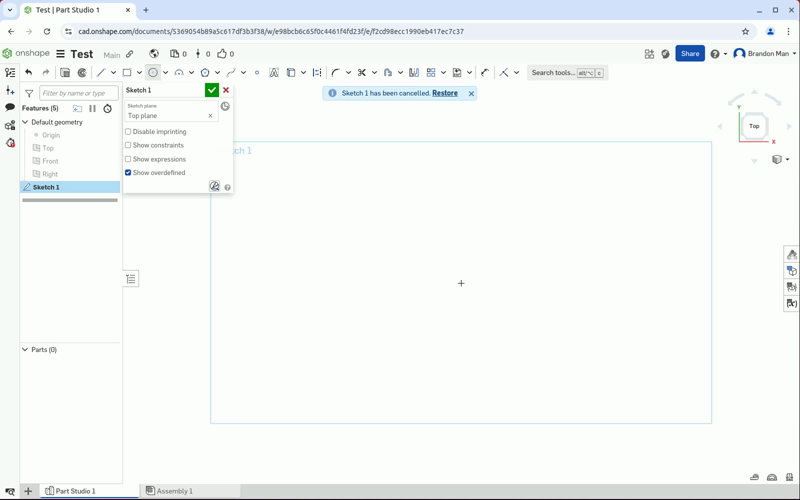
key_up(shift)
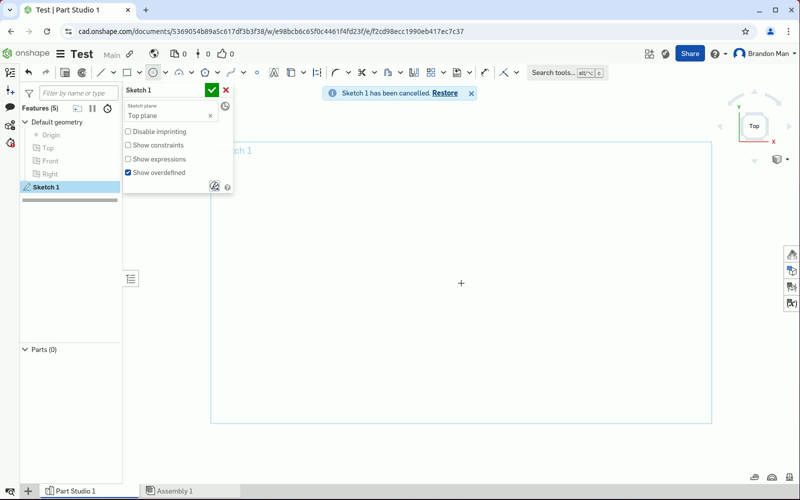
mouse_move(572, 282)
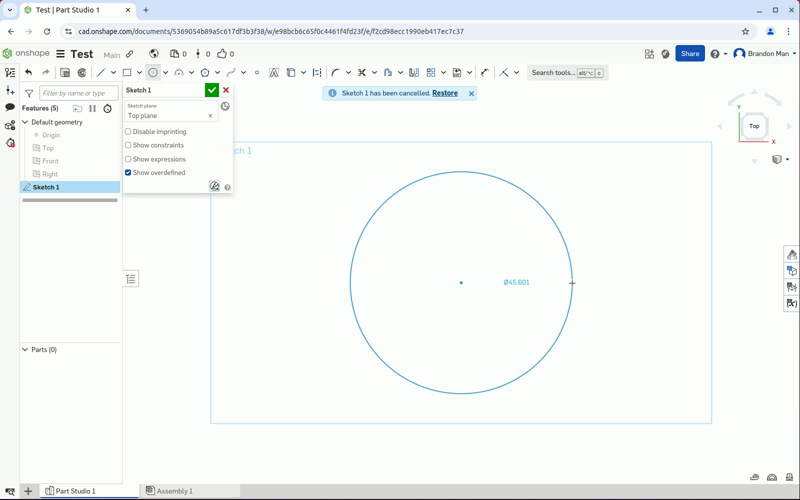
click(572, 282)
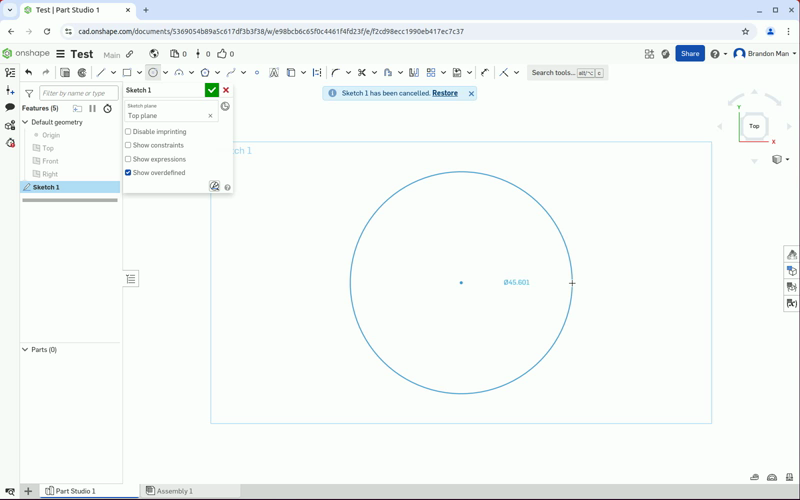
key(esc)
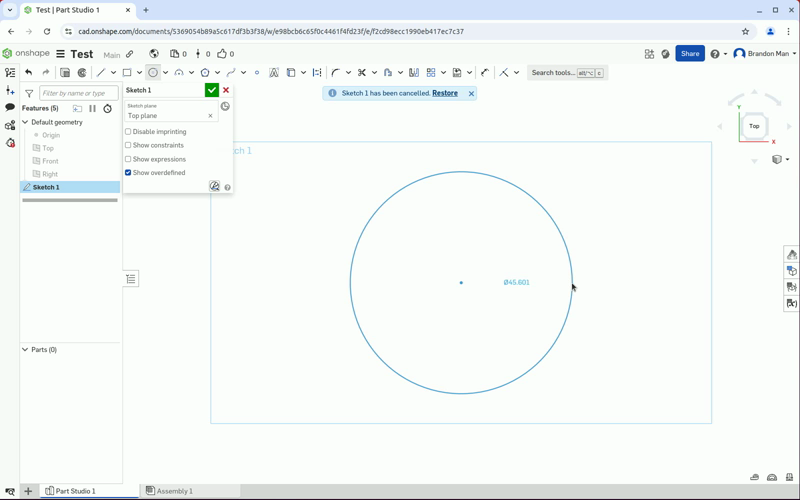
mouse_move(380, 273)
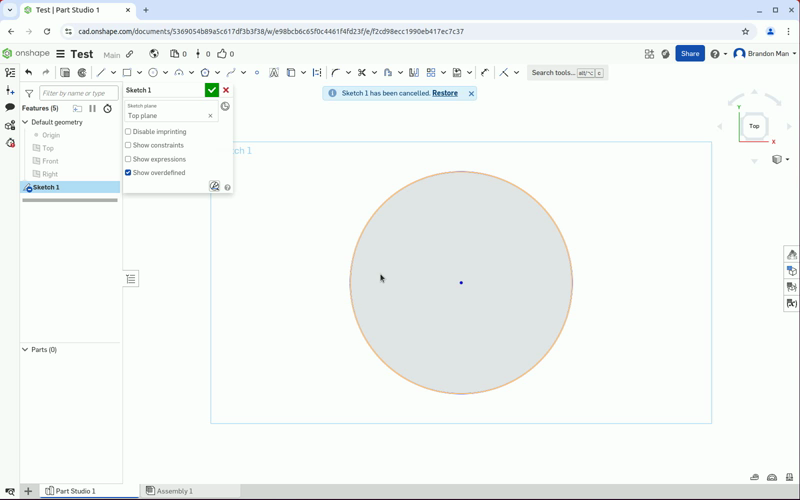
click(380, 273)
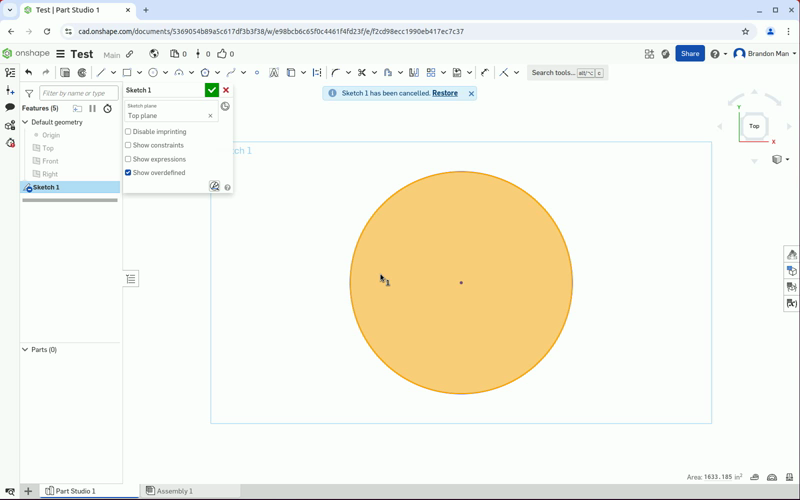
mouse_move(73, 352)
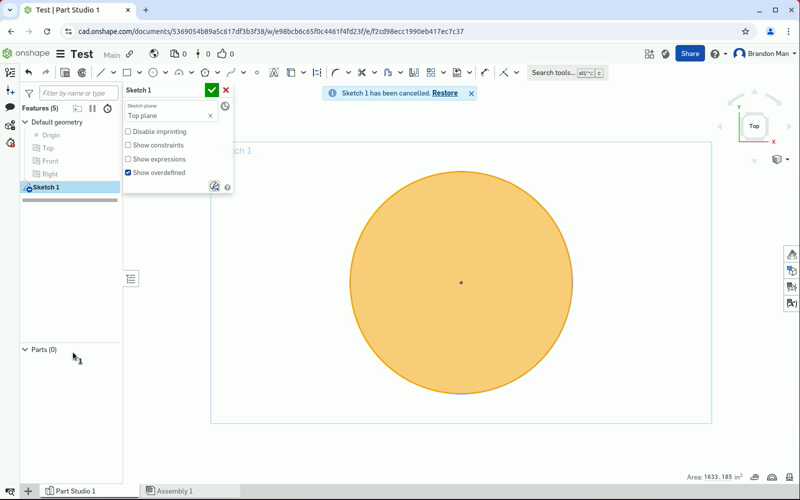
key(shift+y)
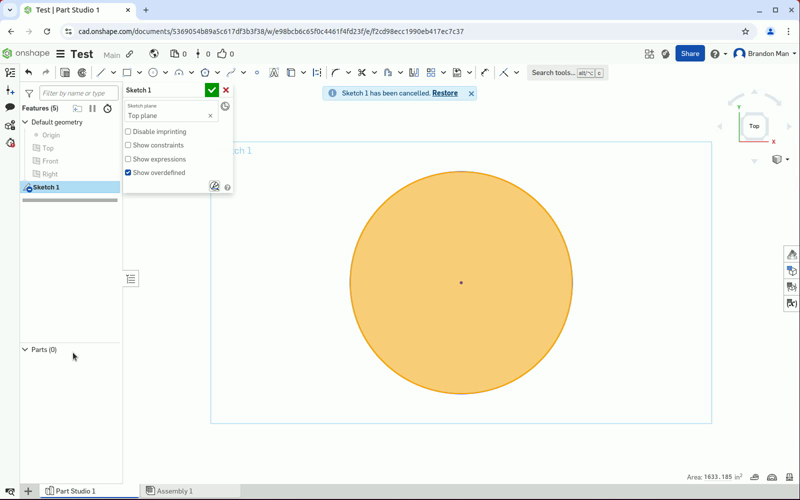
key(shift+e)
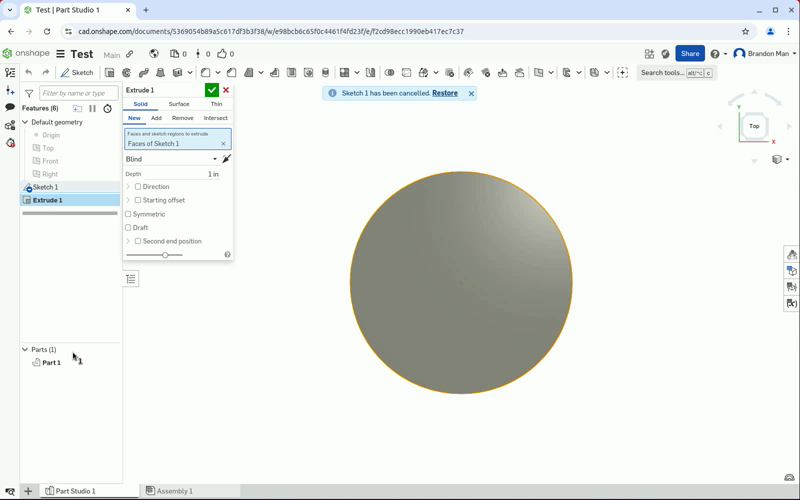
mouse_move(143, 106)
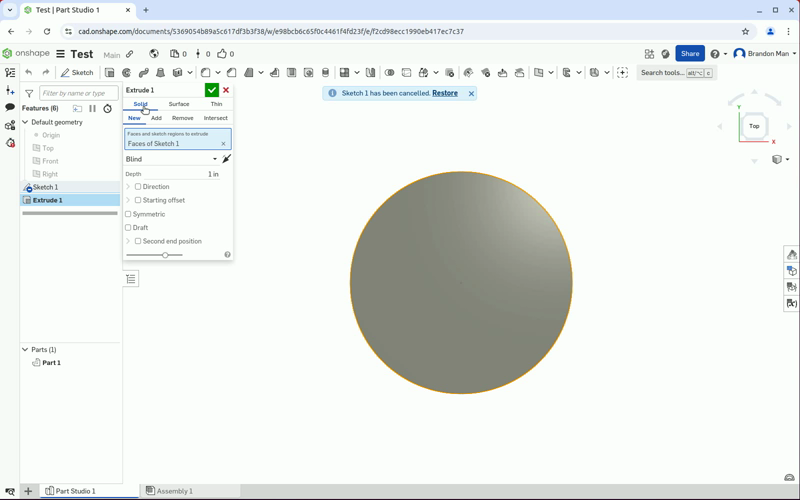
click(143, 106)
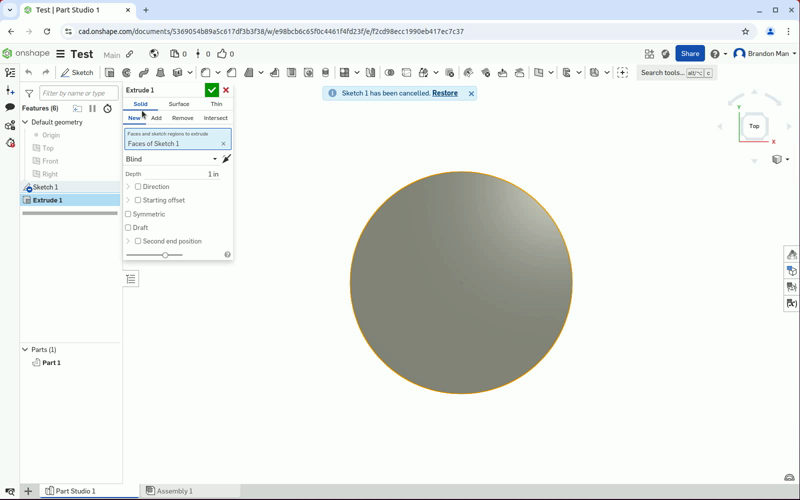
mouse_move(137, 120)
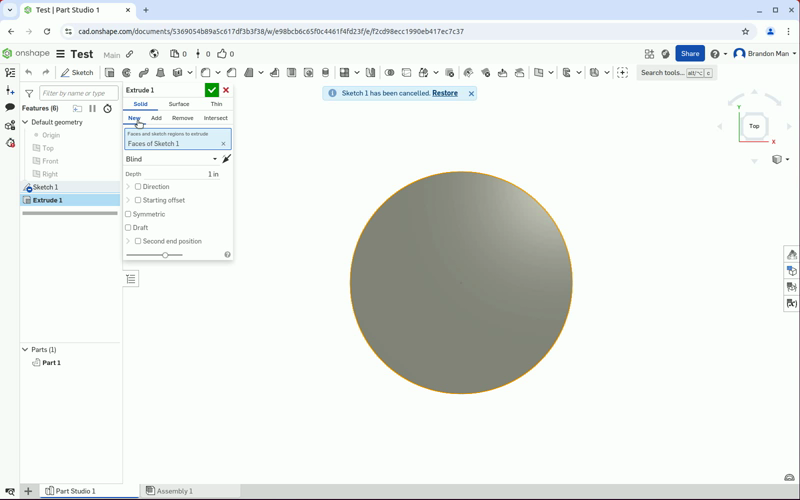
click(137, 120)
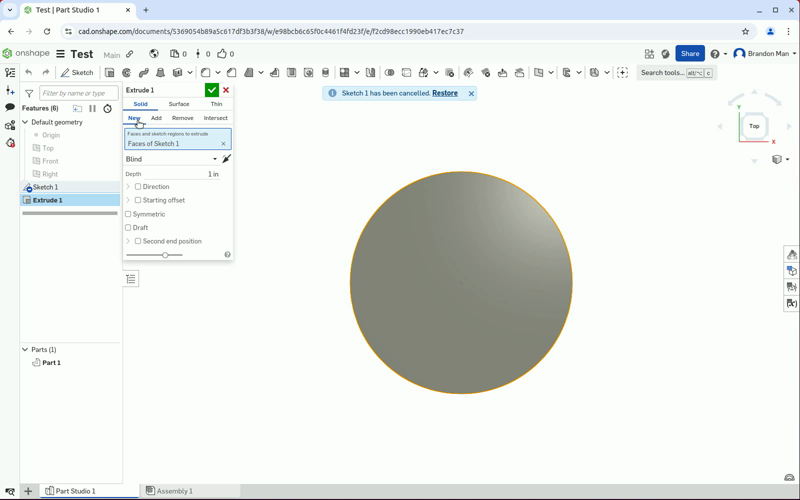
key(tab, 4)
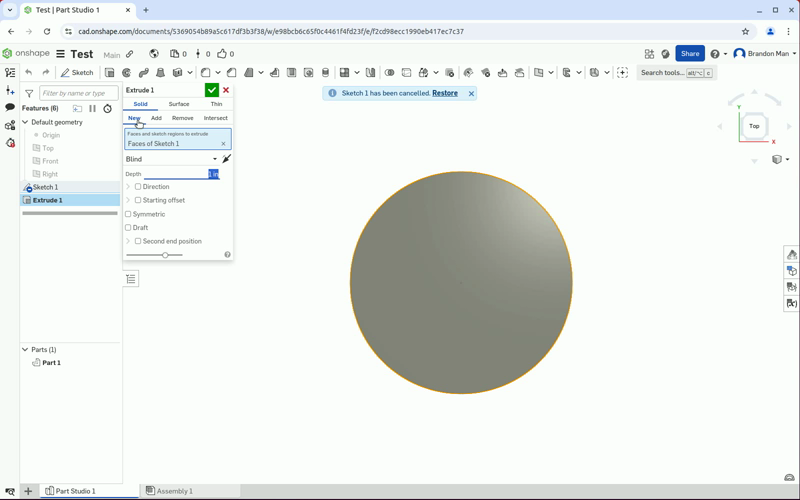
text(3.851)
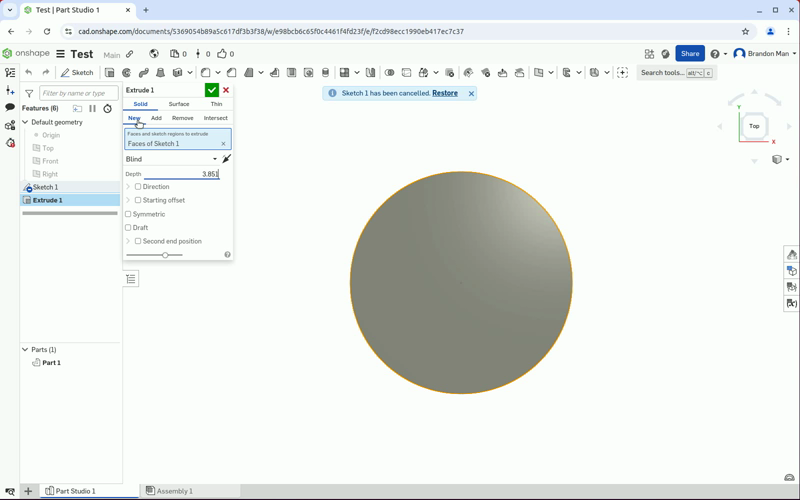
key(enter)
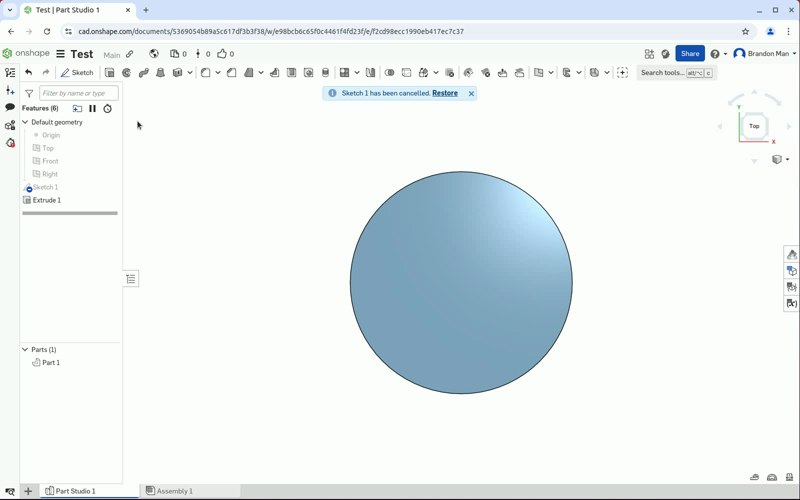
key(shift+h)
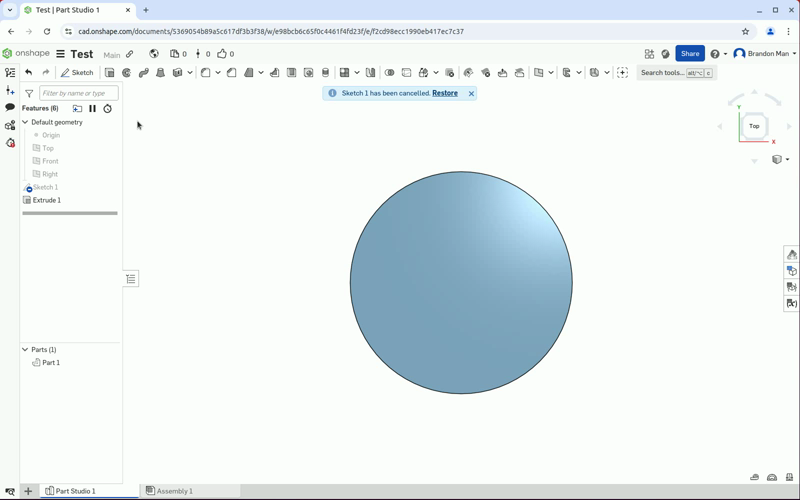
key(shift+h)
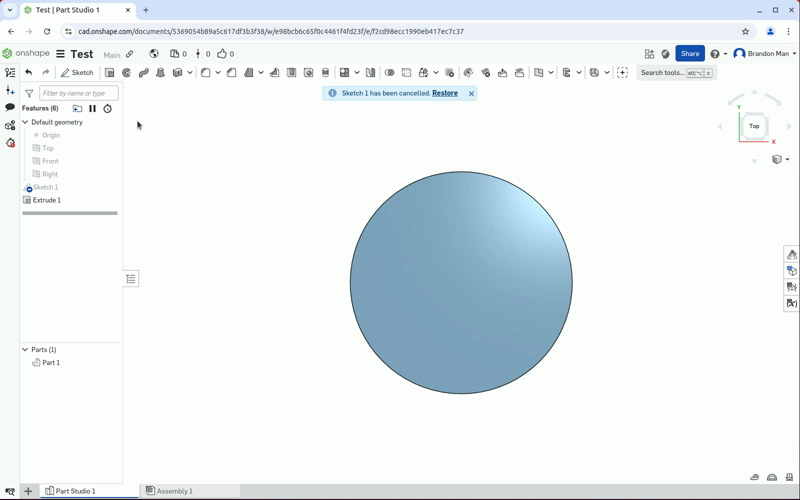
mouse_move(73, 189)
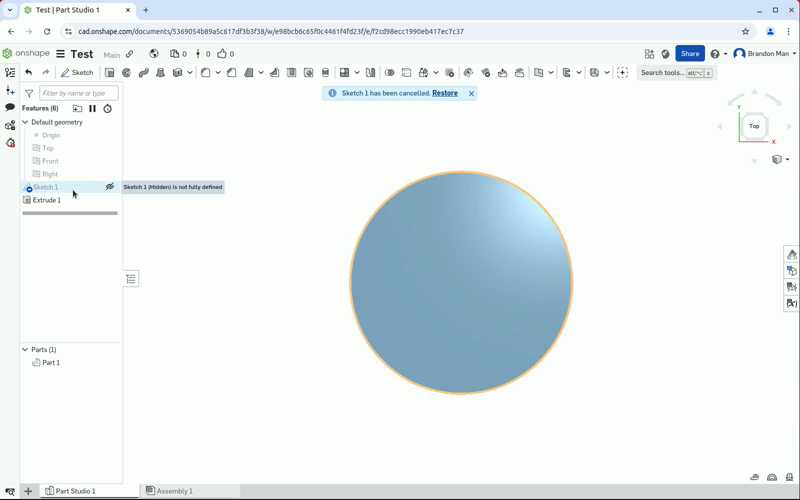
click(73, 189)
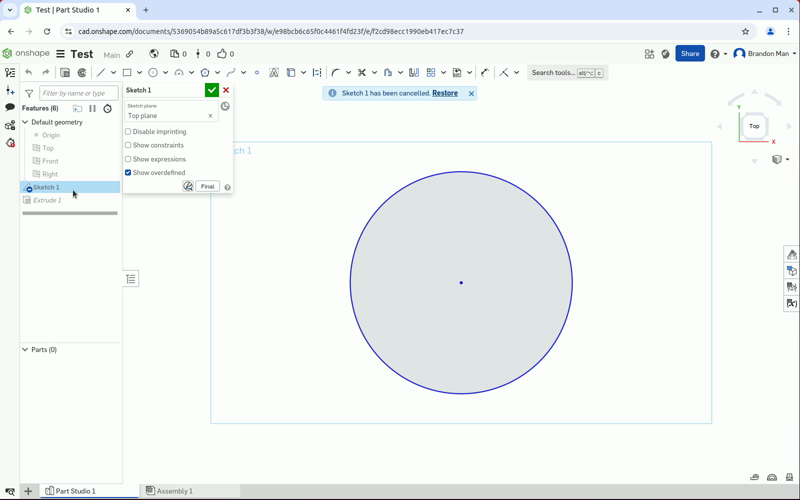
mouse_move(229, 92)
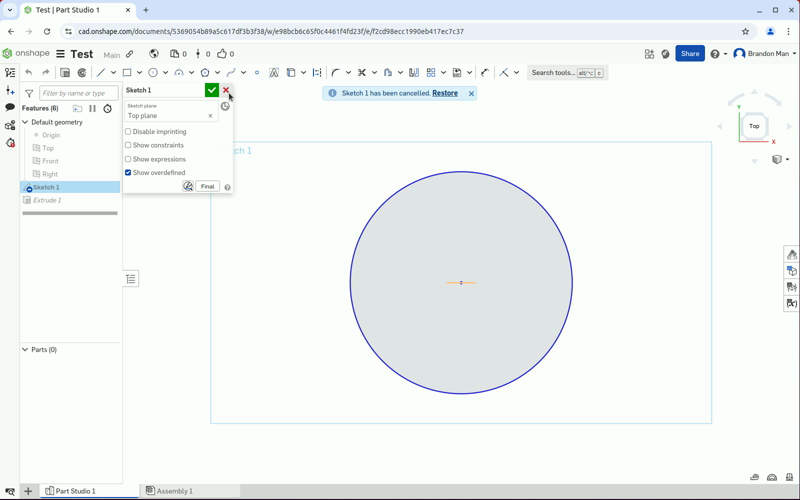
click(229, 92)
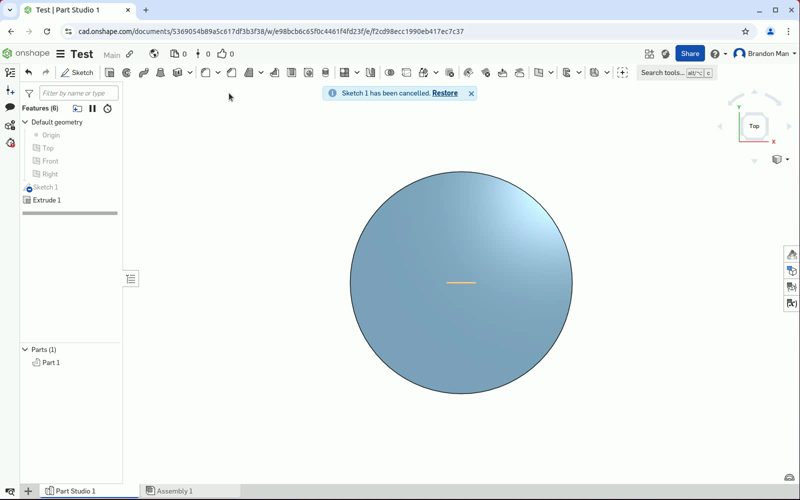
mouse_move(541, 75)
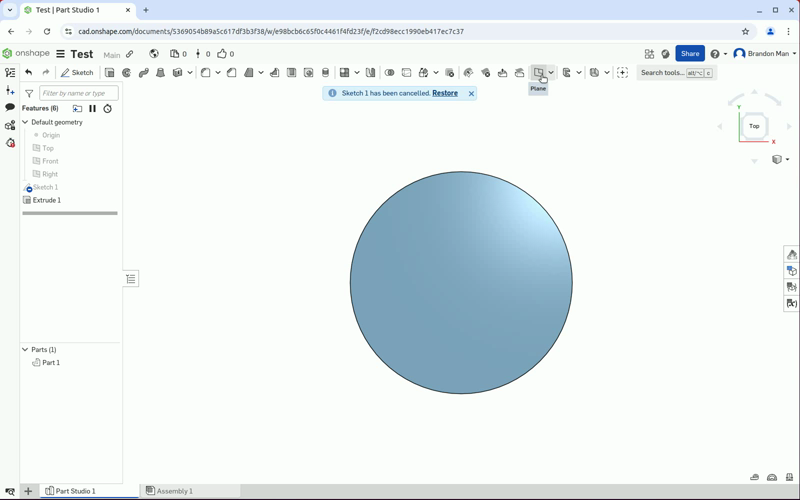
click(541, 75)
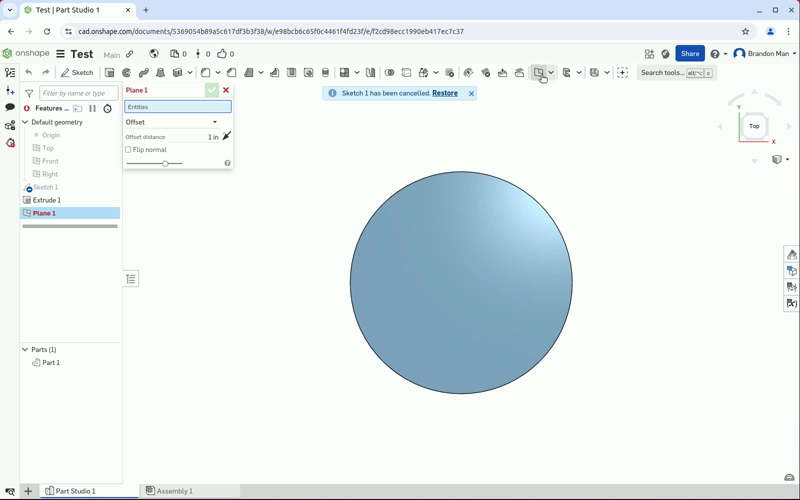
mouse_move(73, 150)
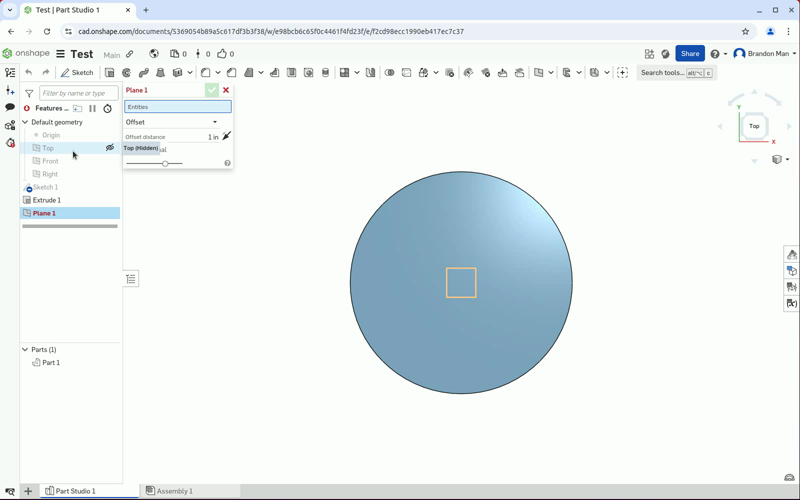
click(73, 150)
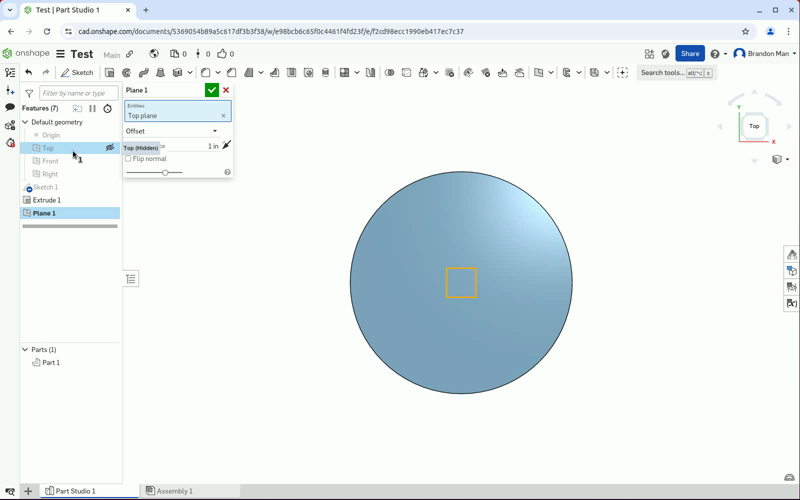
key(tab, 2)
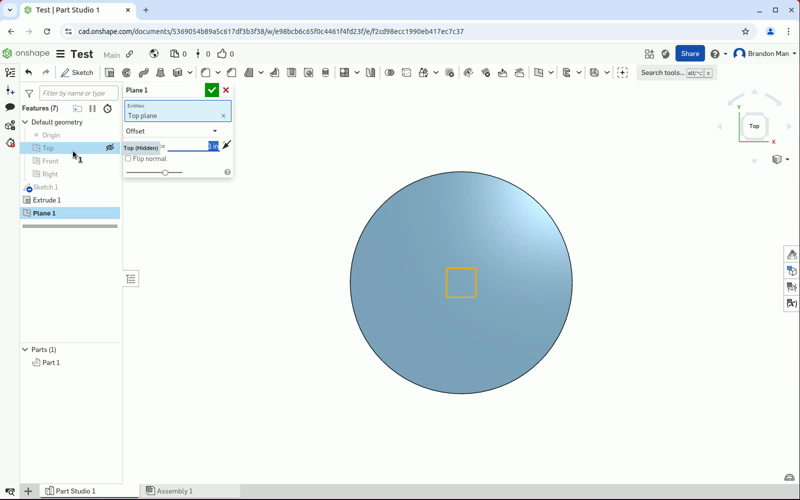
text(3.851)
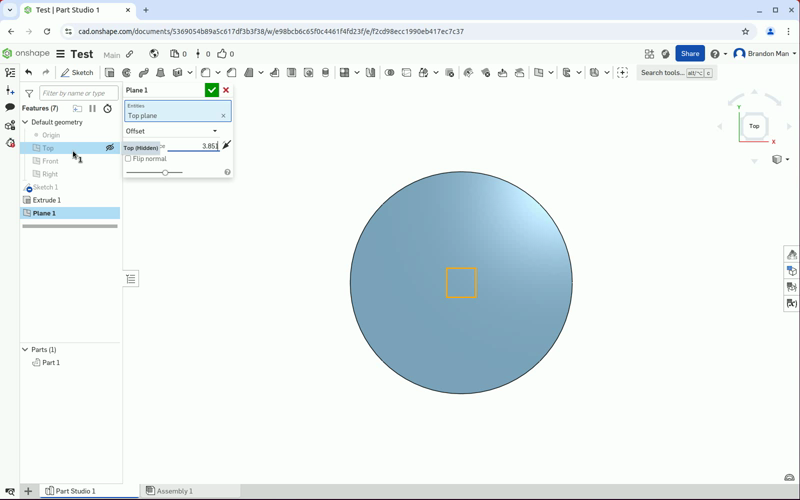
key(enter, 2)
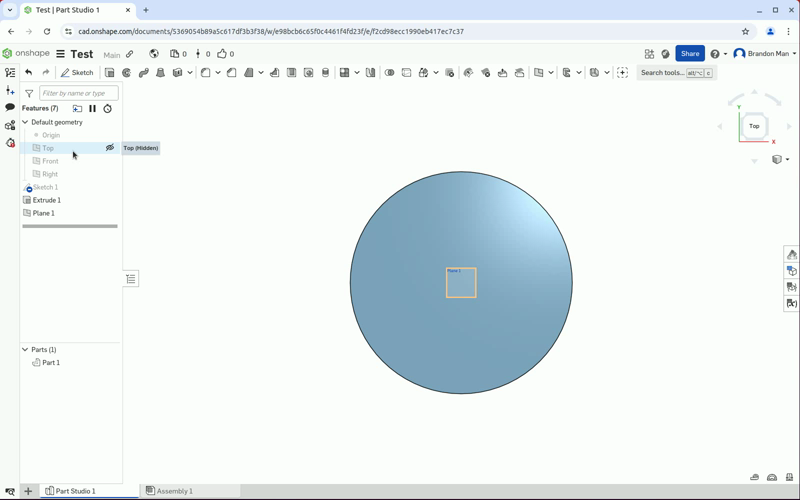
key(shift+s)
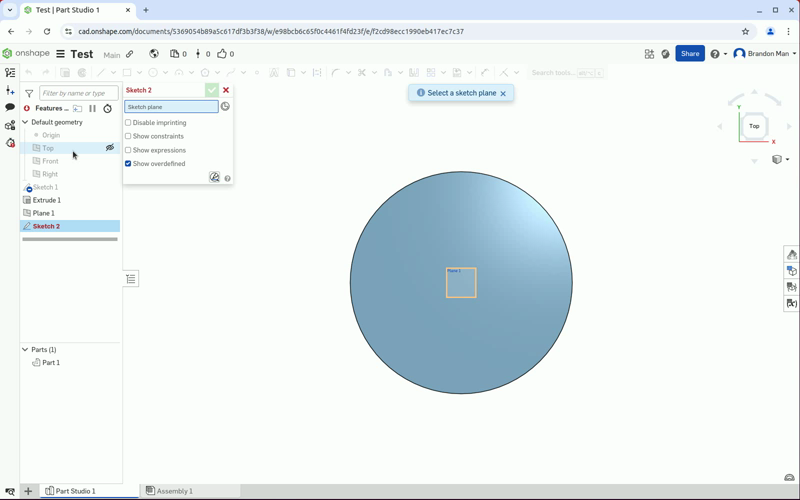
mouse_move(73, 215)
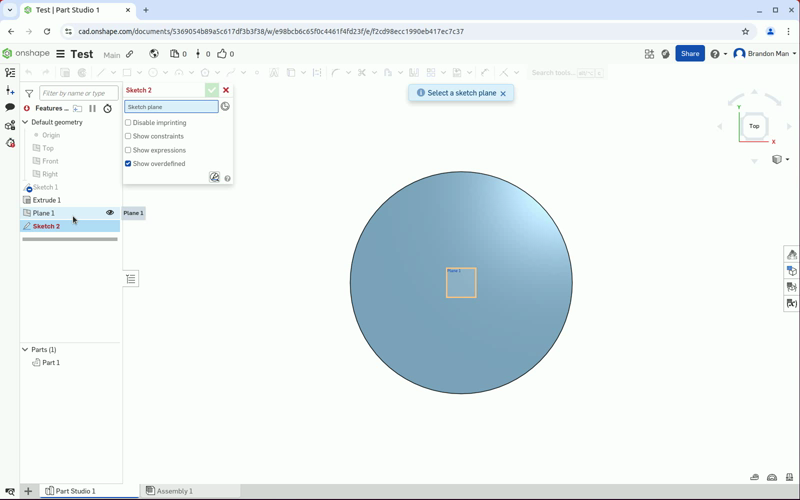
click(73, 215)
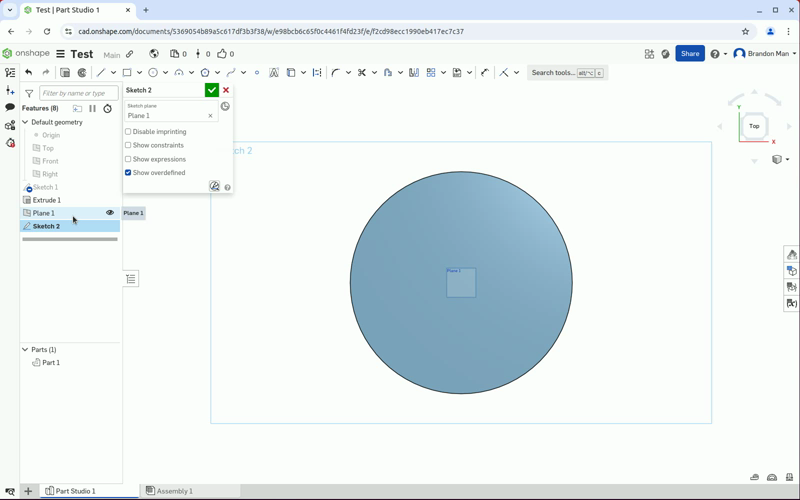
mouse_move(73, 352)
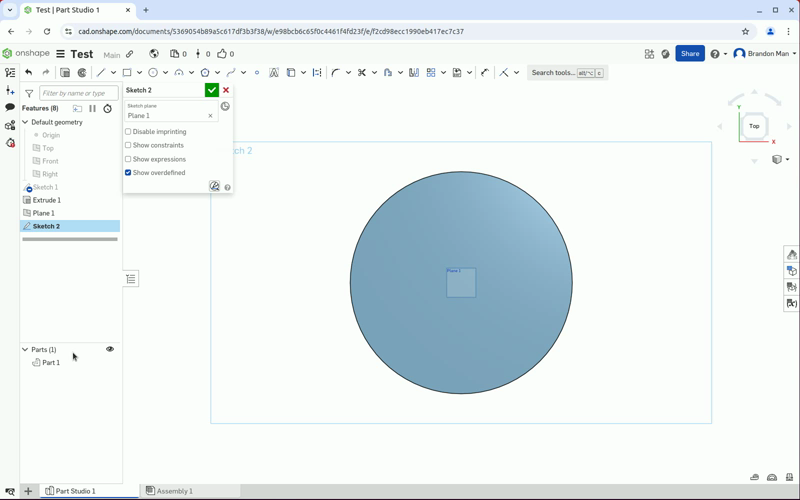
key(y)
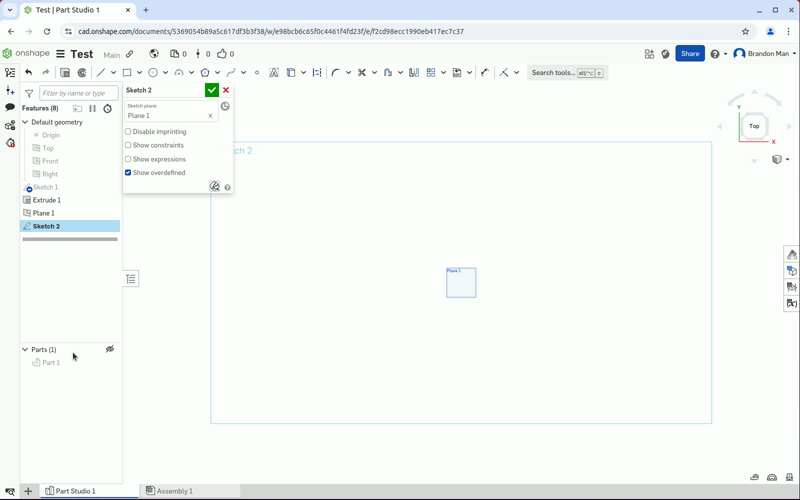
key(l)
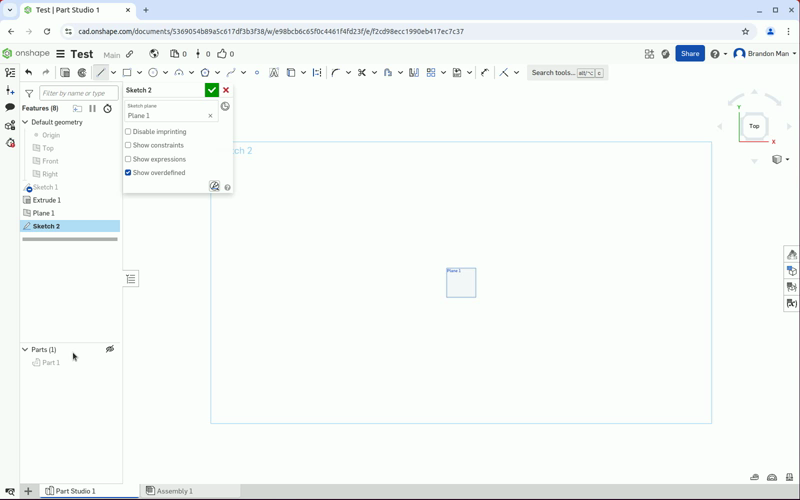
key_down(shift)
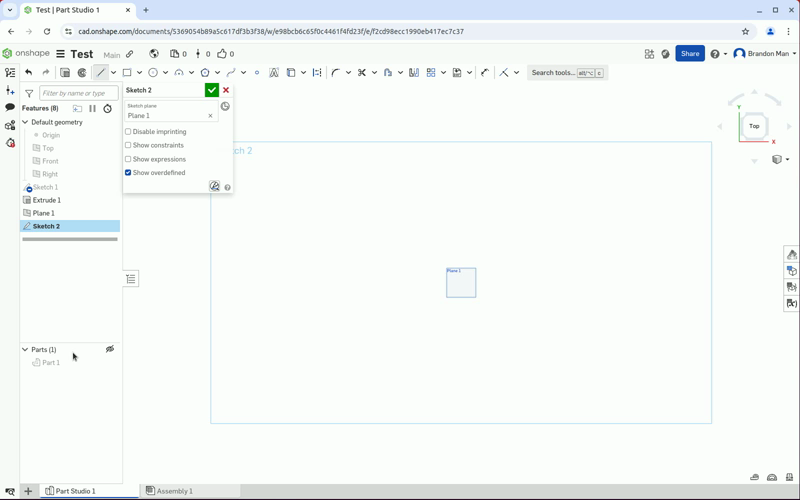
mouse_move(382, 359)
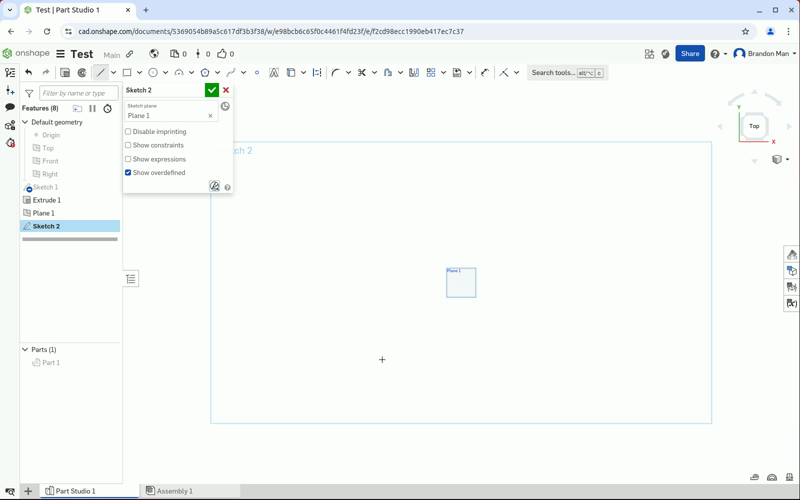
click(382, 359)
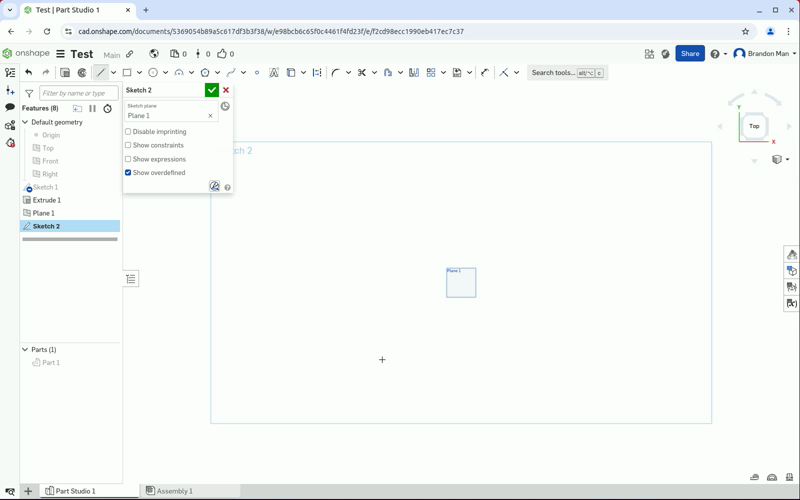
key_up(shift)
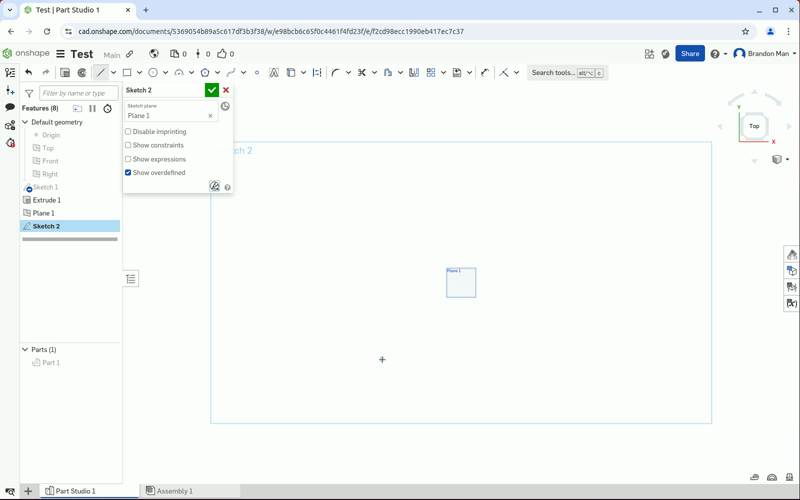
key_down(shift)
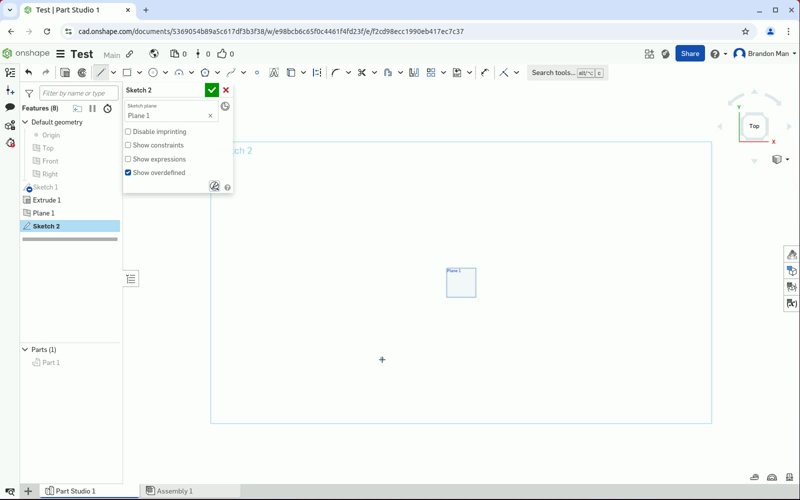
mouse_move(412, 359)
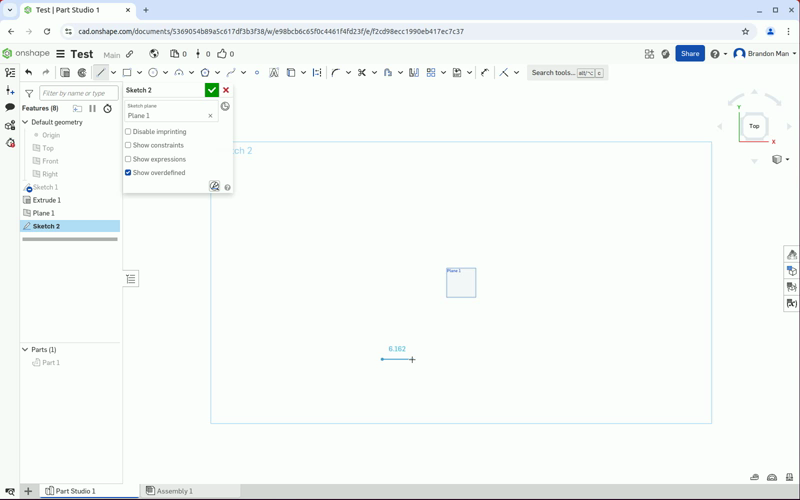
mouse_move(388, 359)
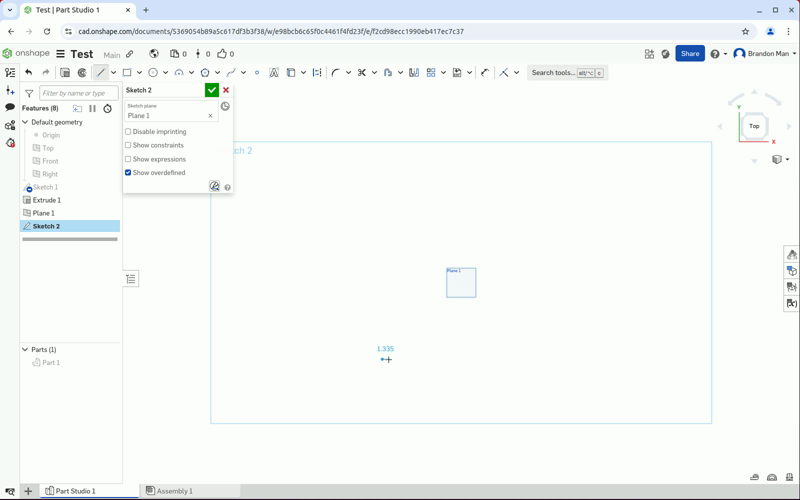
scroll(6)
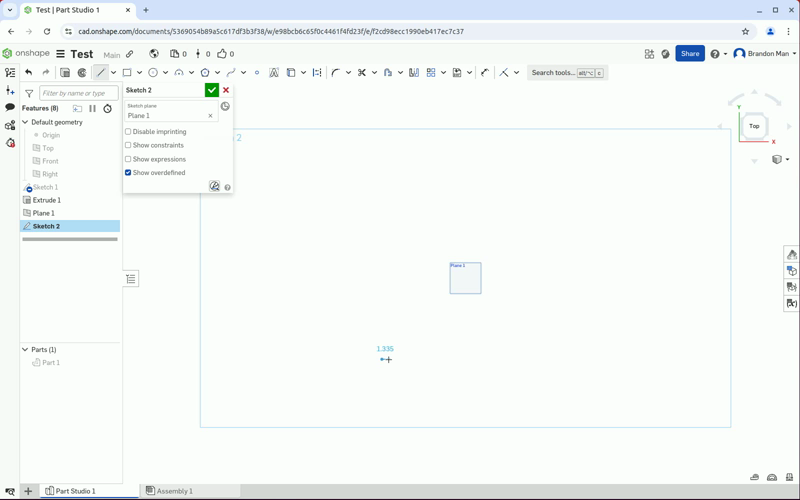
scroll(6)
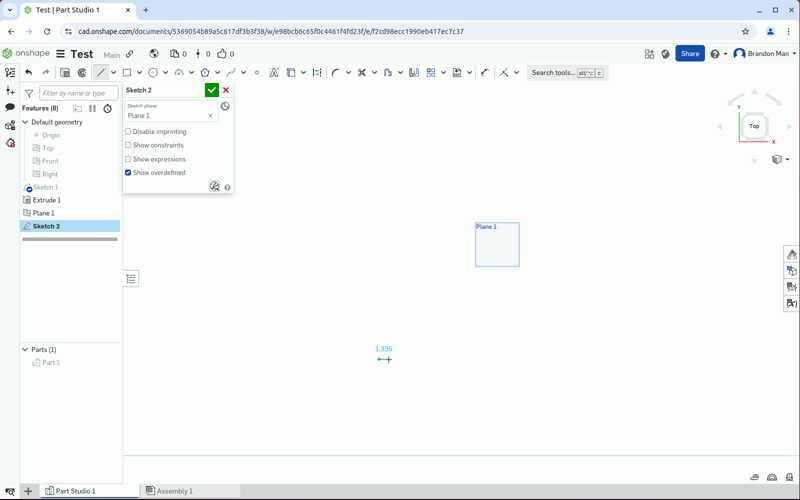
scroll(6)
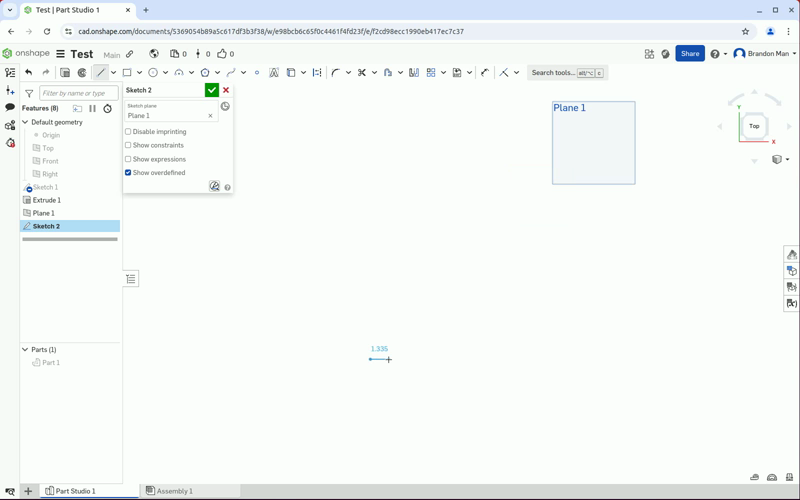
scroll(6)
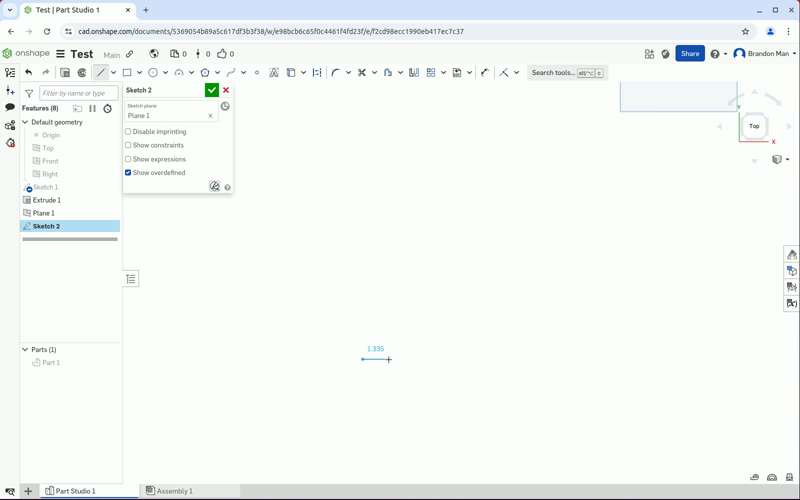
scroll(6)
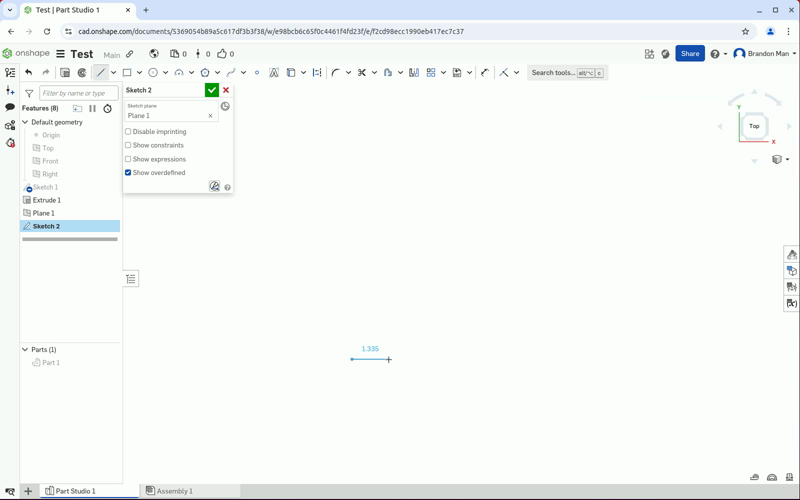
scroll(6)
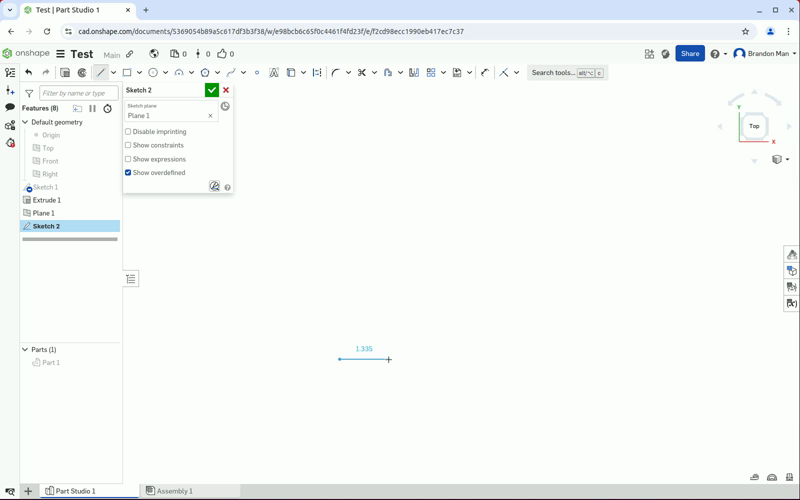
scroll(6)
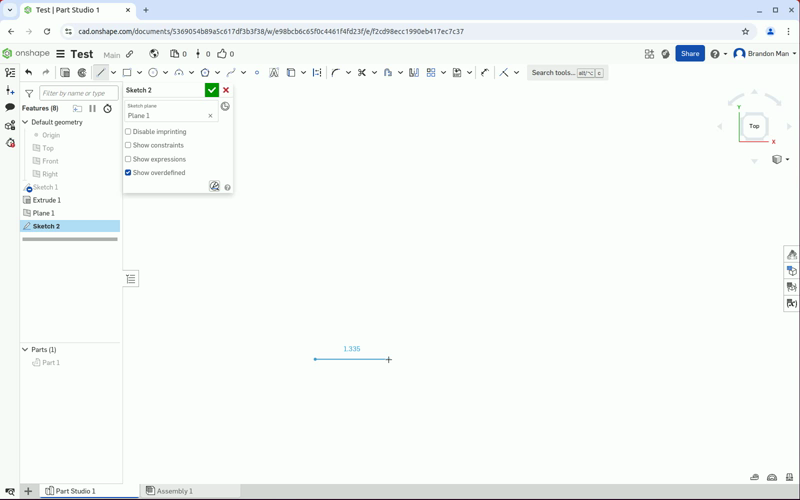
click(388, 359)
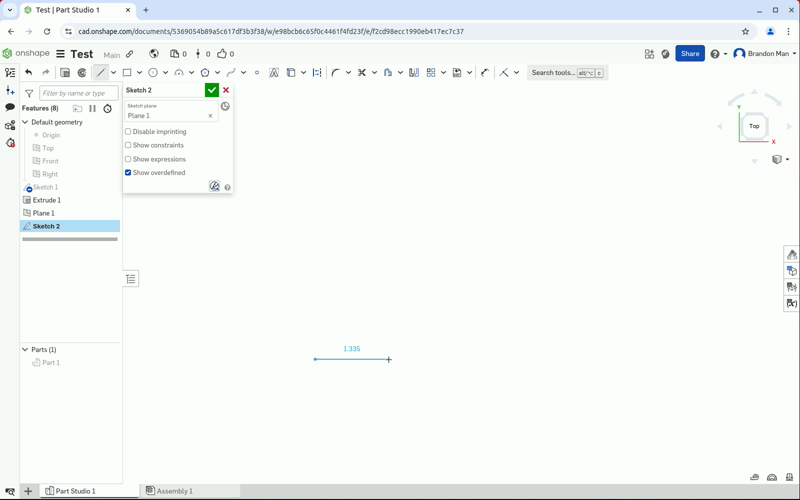
scroll(-6)
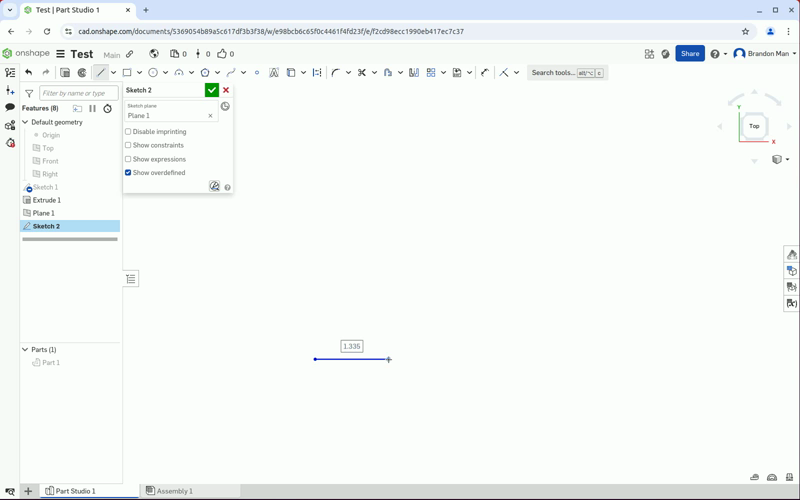
scroll(-6)
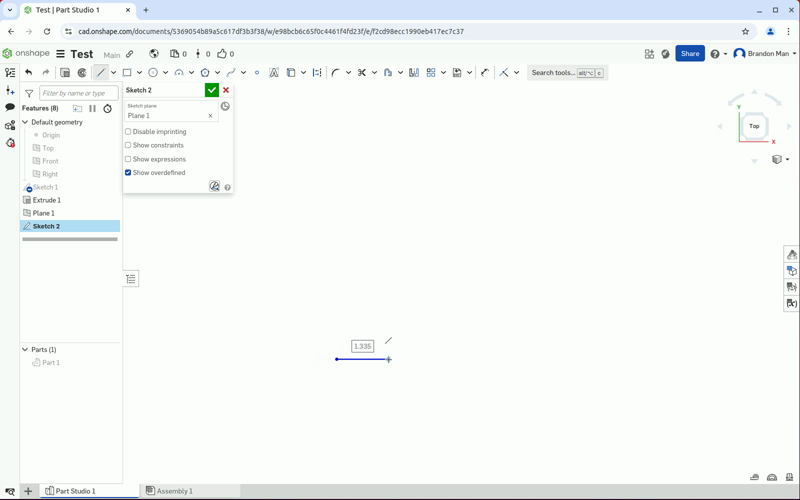
scroll(-6)
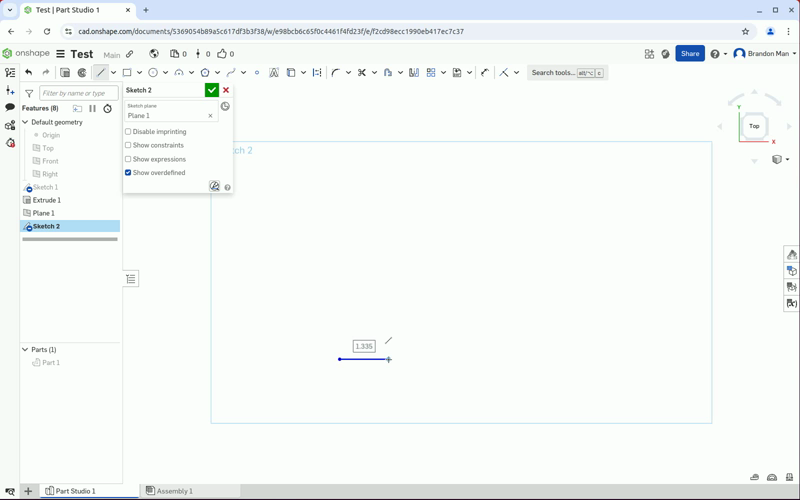
scroll(-6)
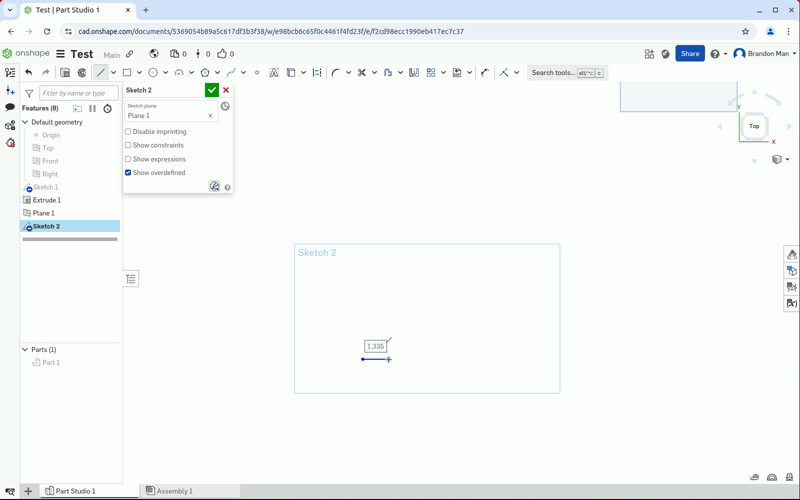
scroll(-6)
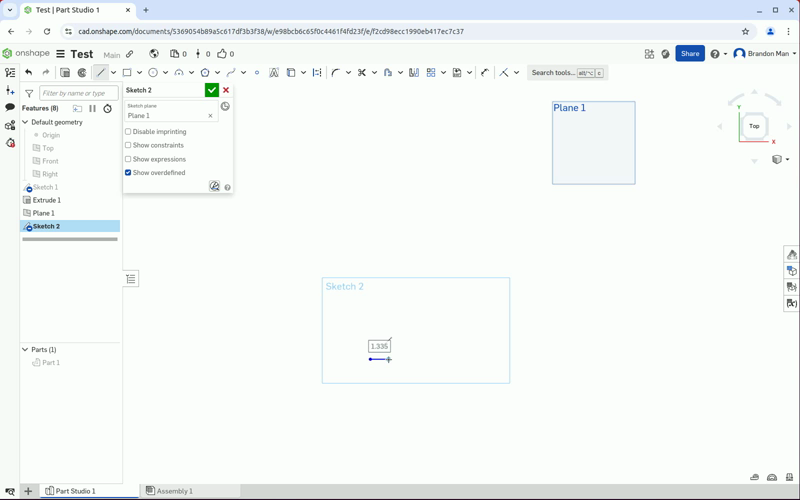
scroll(-6)
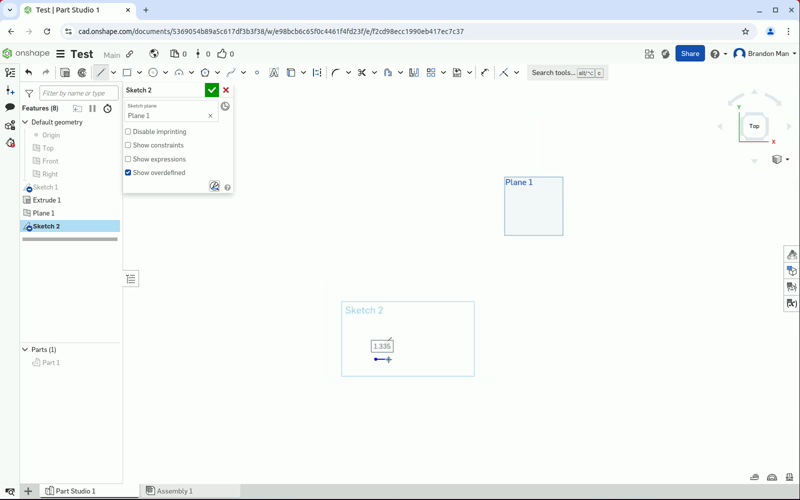
scroll(-6)
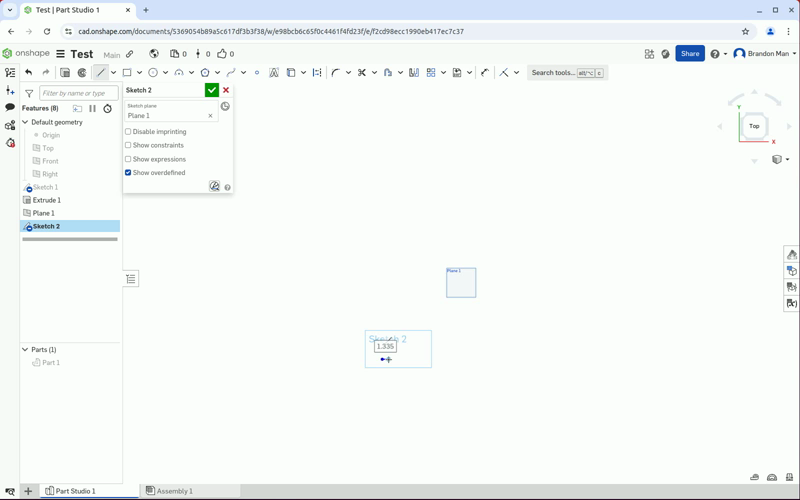
key_up(shift)
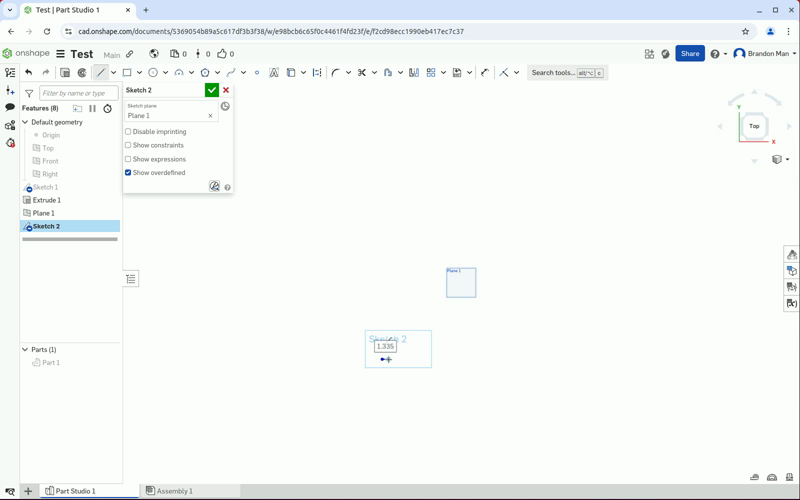
key_down(shift)
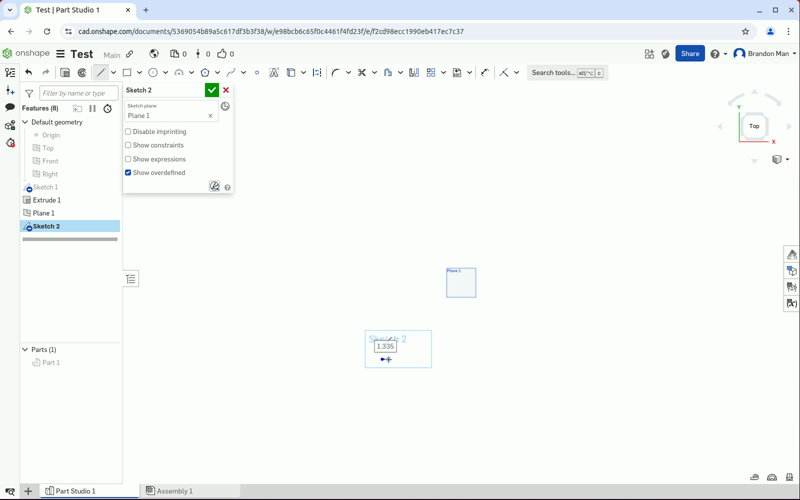
mouse_move(388, 207)
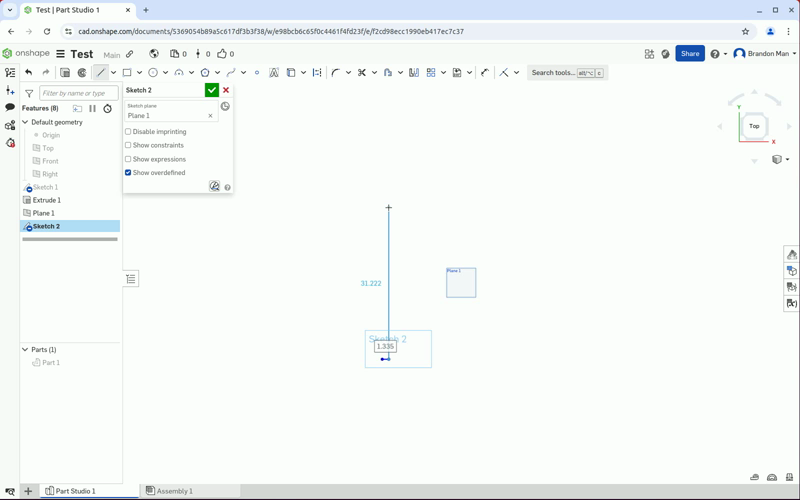
click(388, 207)
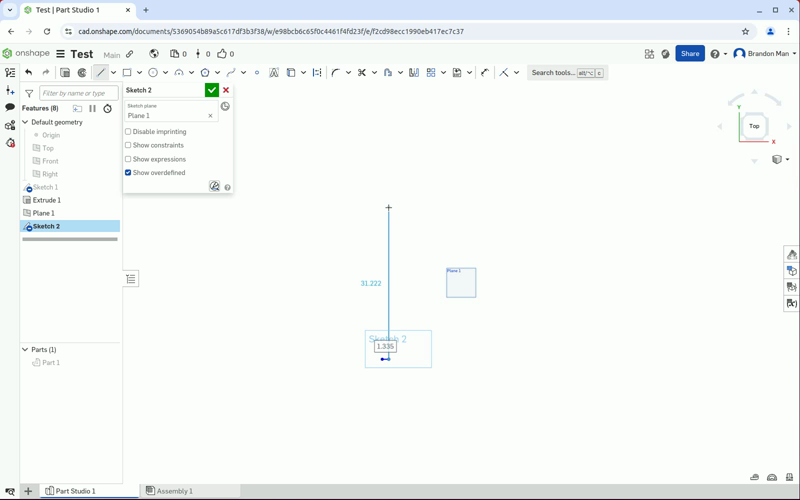
key_up(shift)
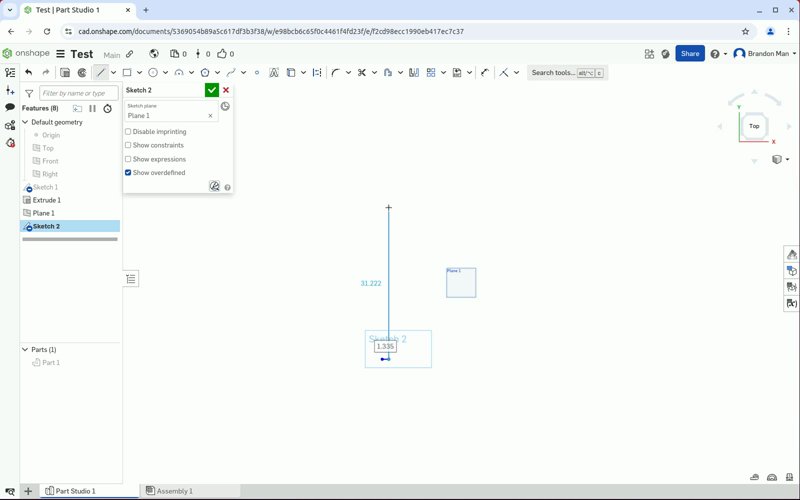
key_down(shift)
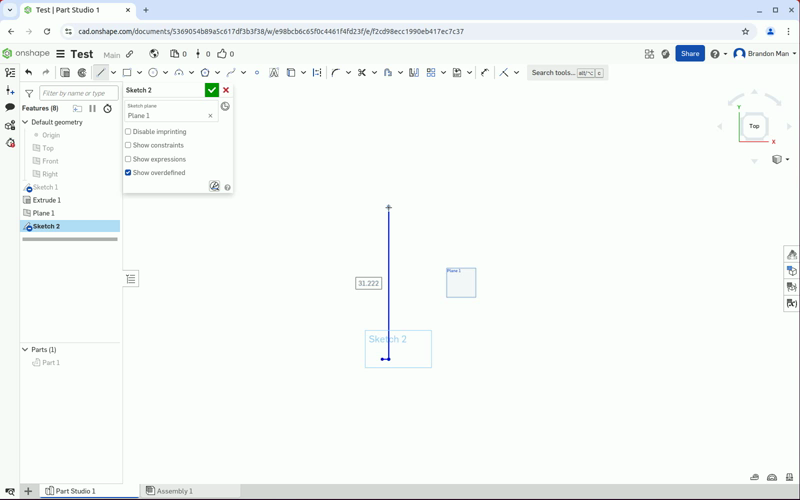
mouse_move(418, 207)
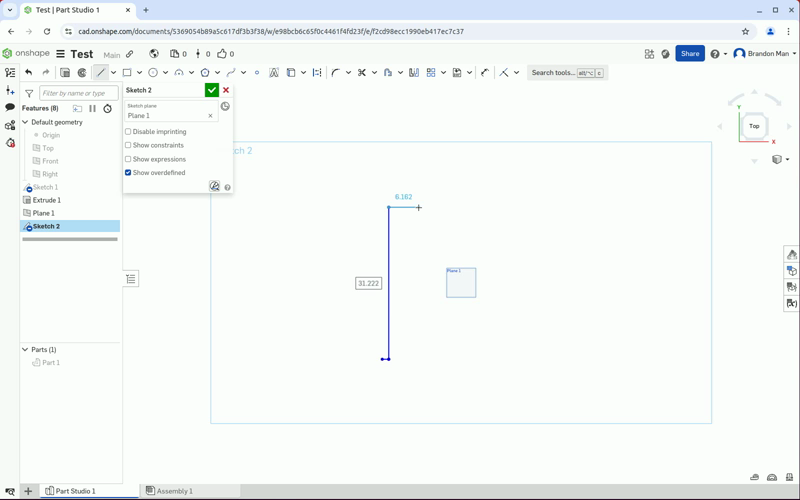
mouse_move(382, 207)
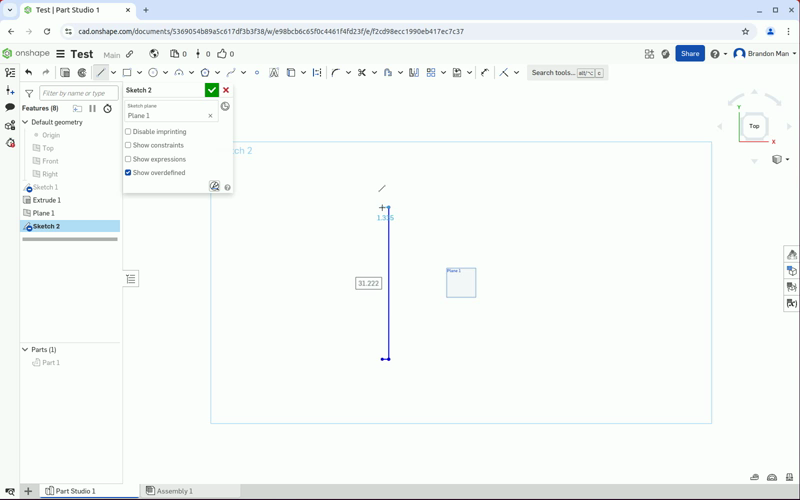
scroll(6)
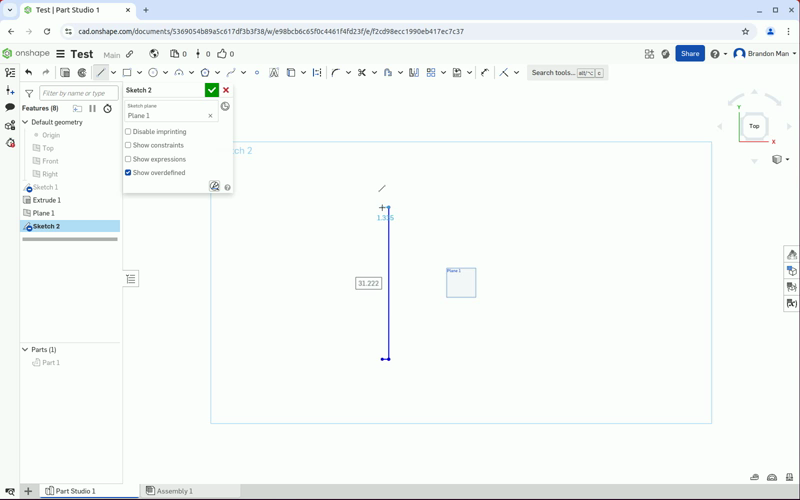
scroll(6)
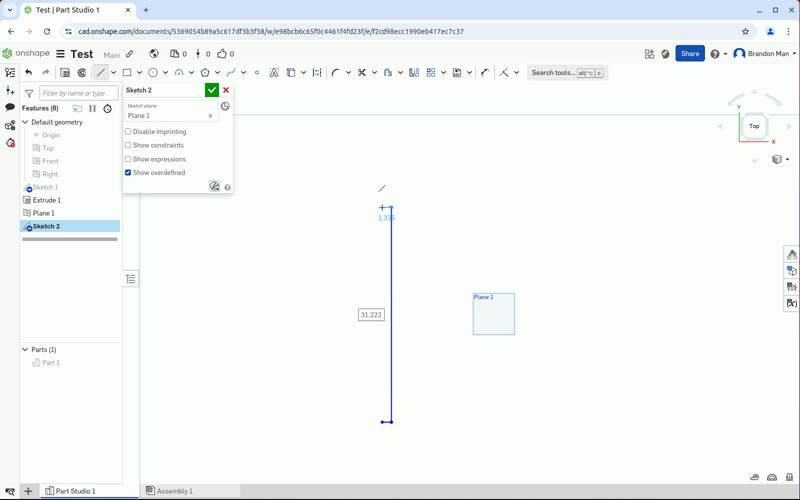
scroll(6)
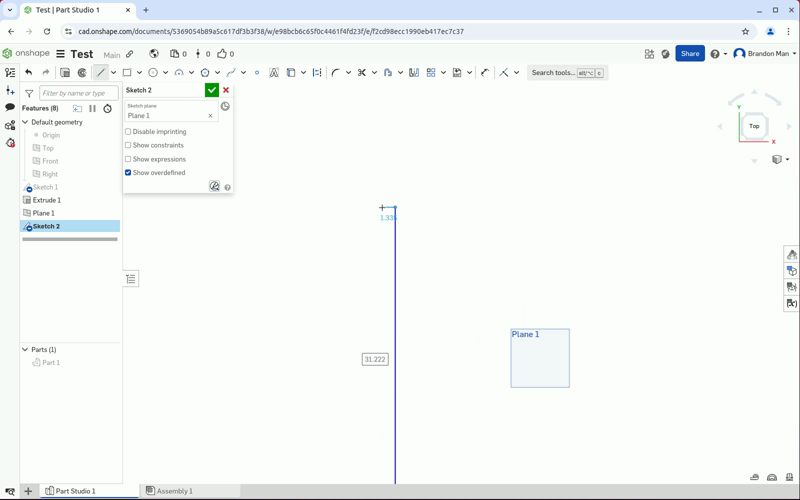
scroll(6)
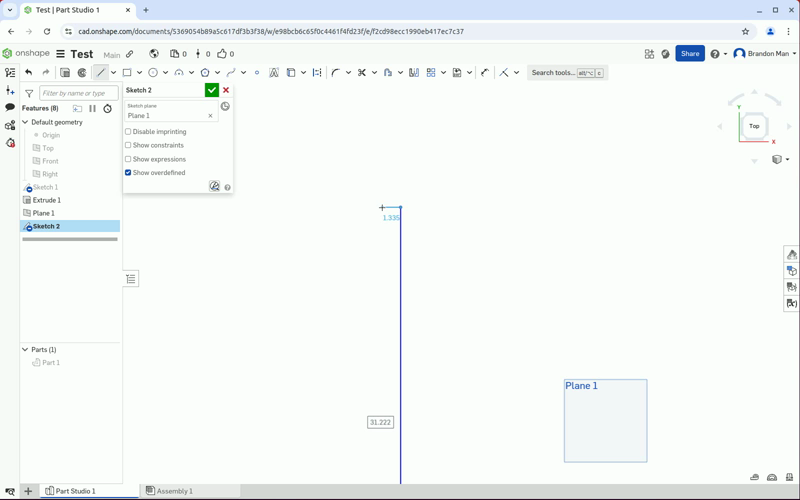
scroll(6)
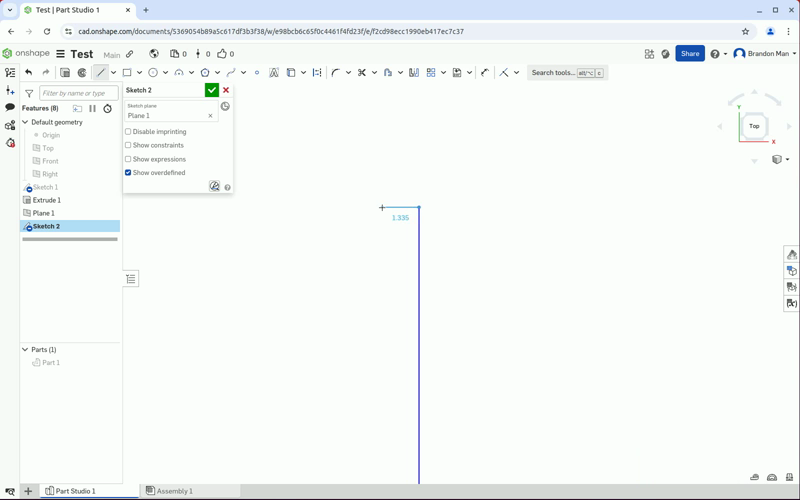
scroll(6)
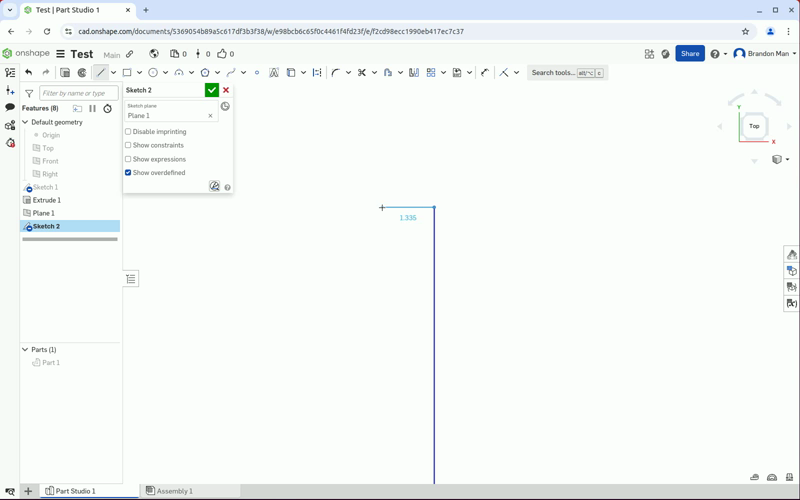
scroll(6)
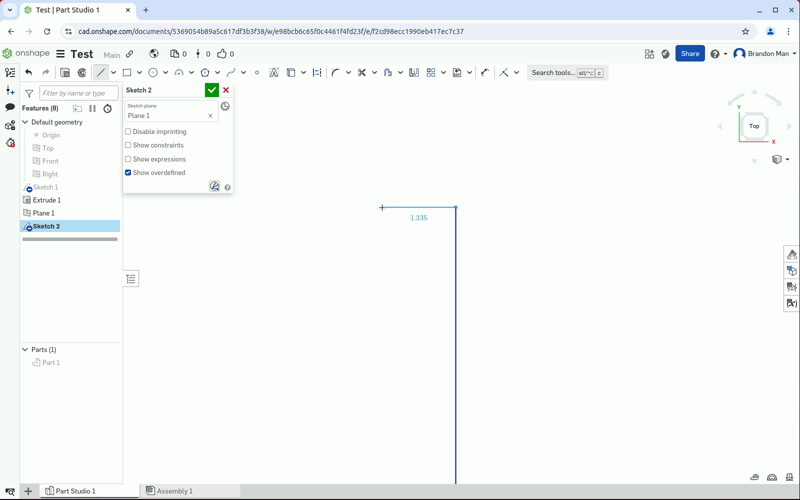
click(382, 207)
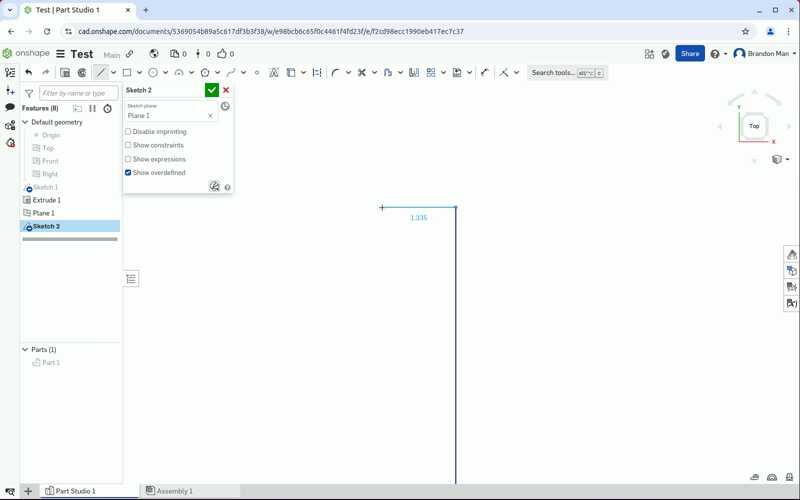
scroll(-6)
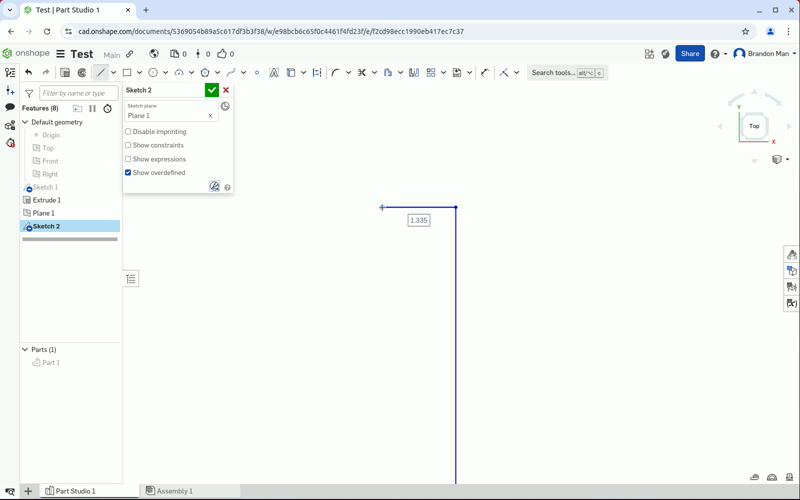
scroll(-6)
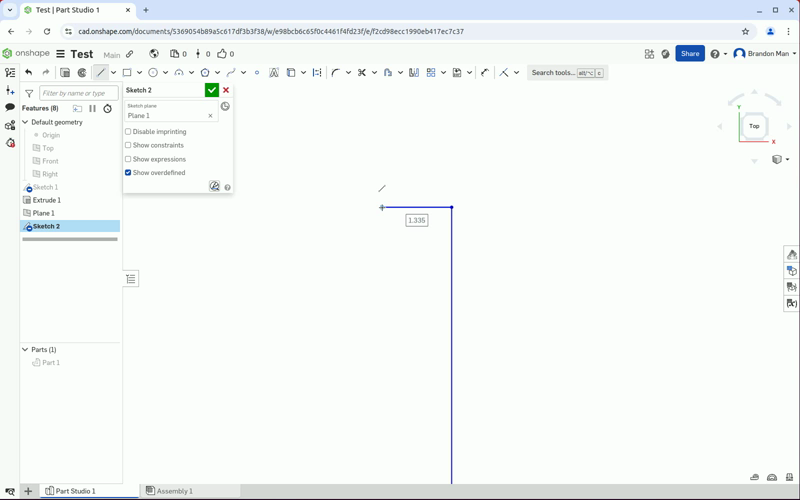
scroll(-6)
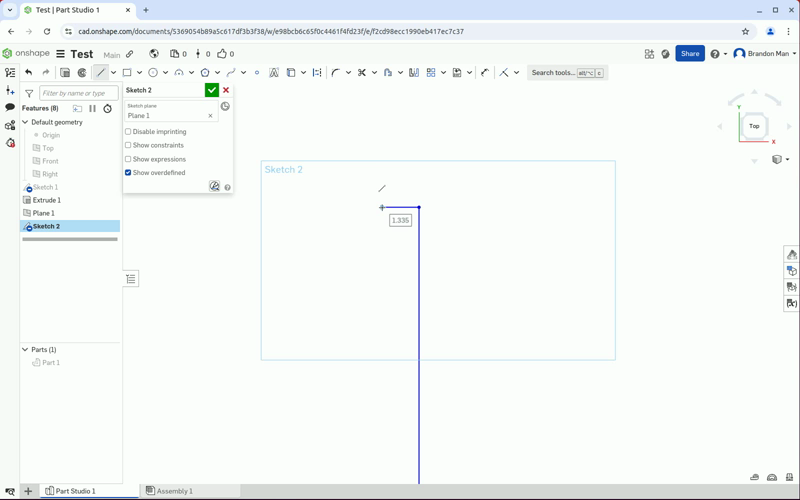
scroll(-6)
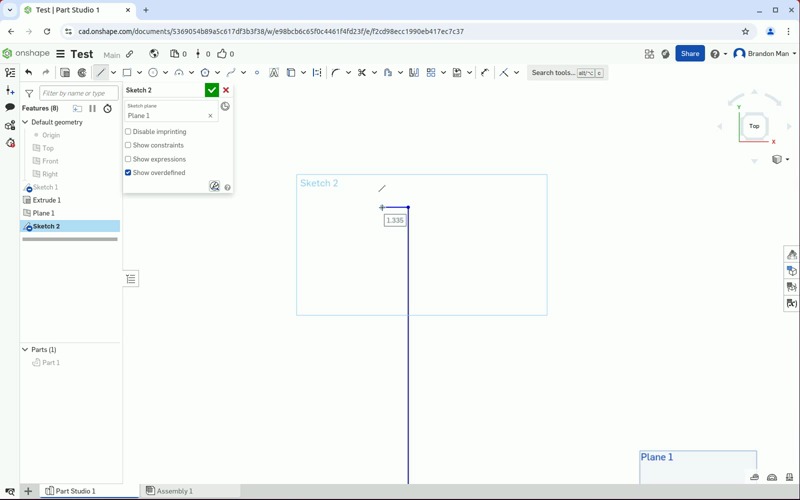
scroll(-6)
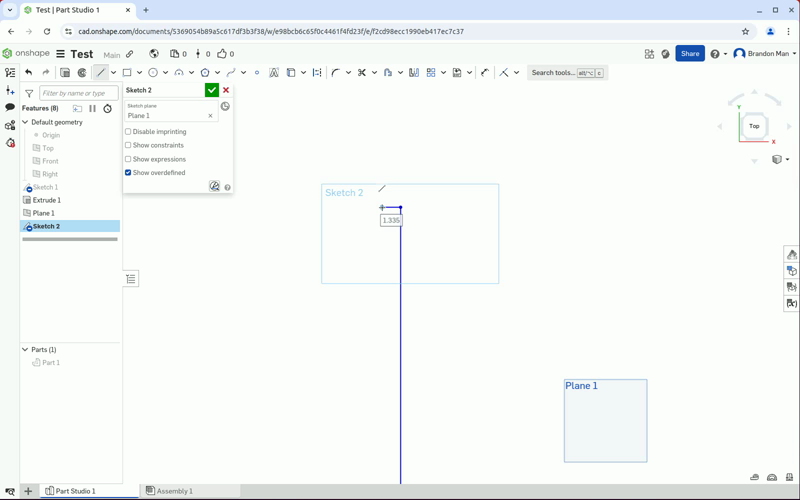
scroll(-6)
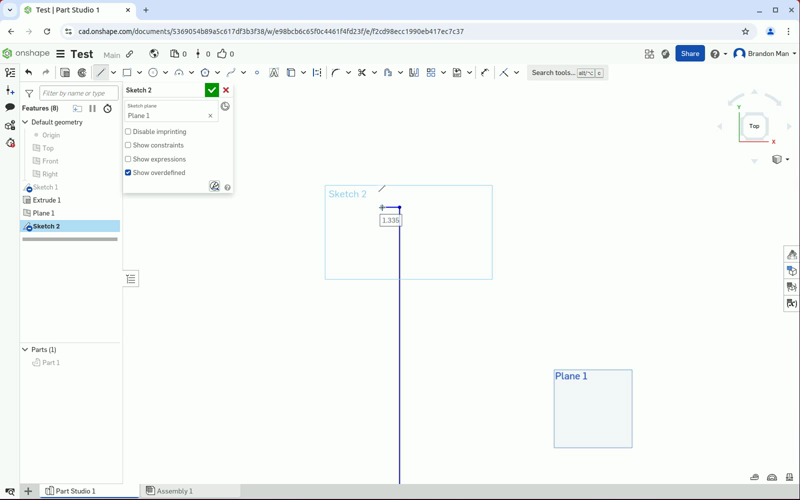
scroll(-6)
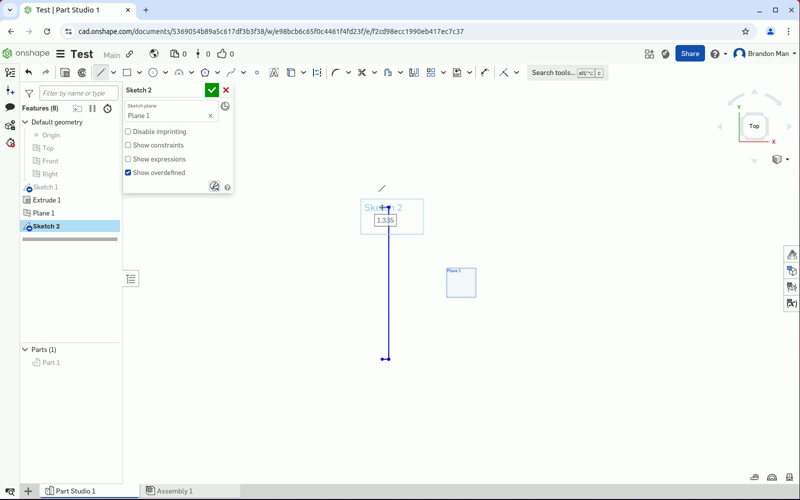
key_up(shift)
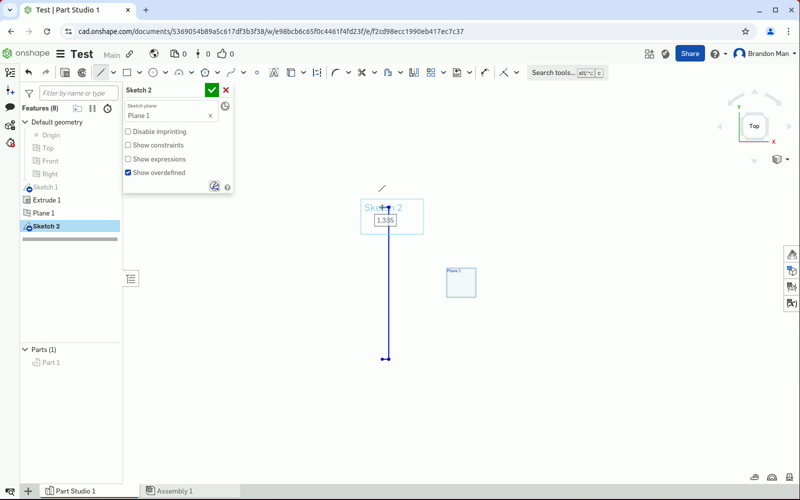
key_down(shift)
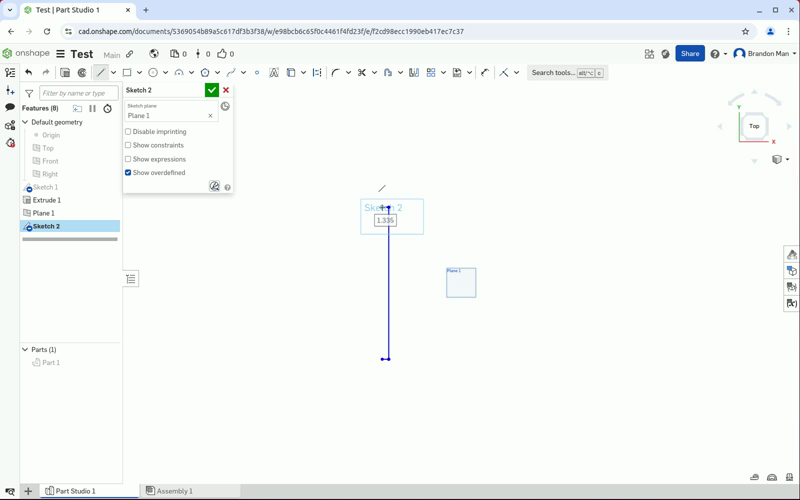
mouse_move(382, 359)
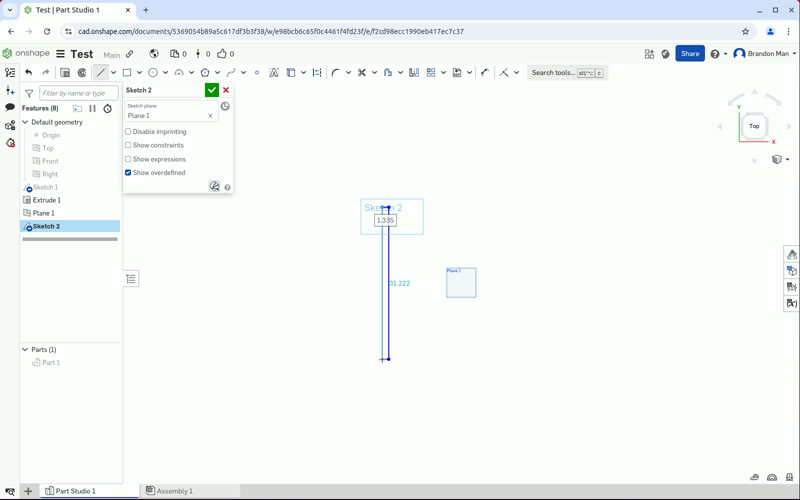
key_up(shift)
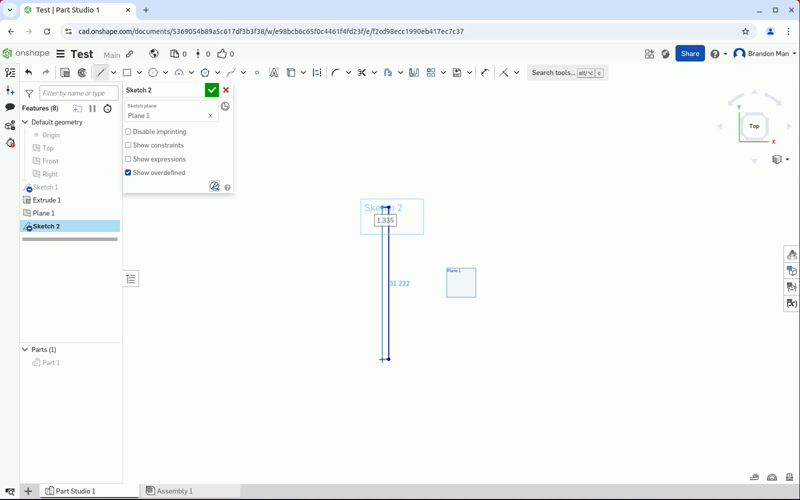
click(382, 359)
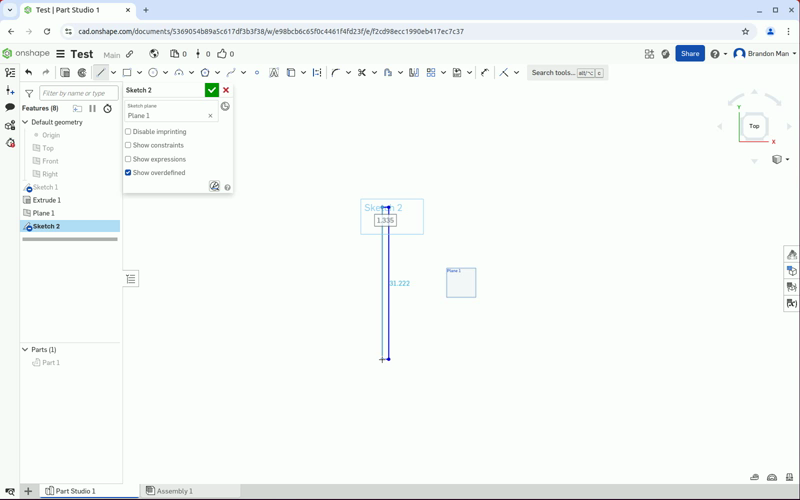
key(esc)
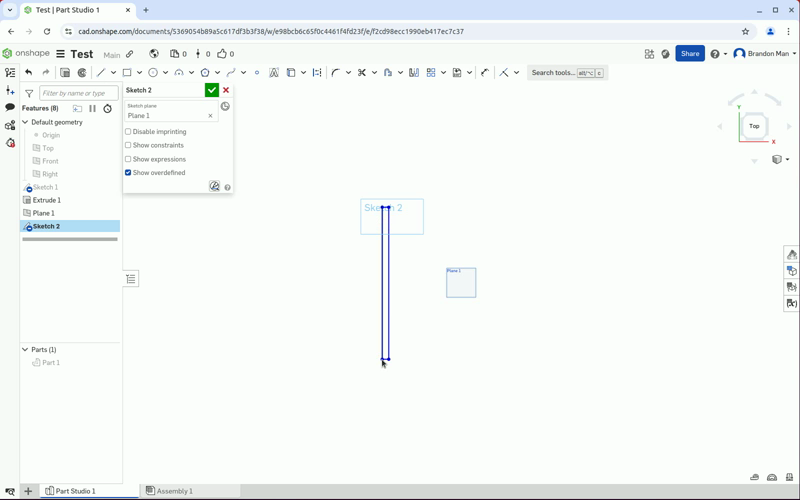
mouse_move(383, 214)
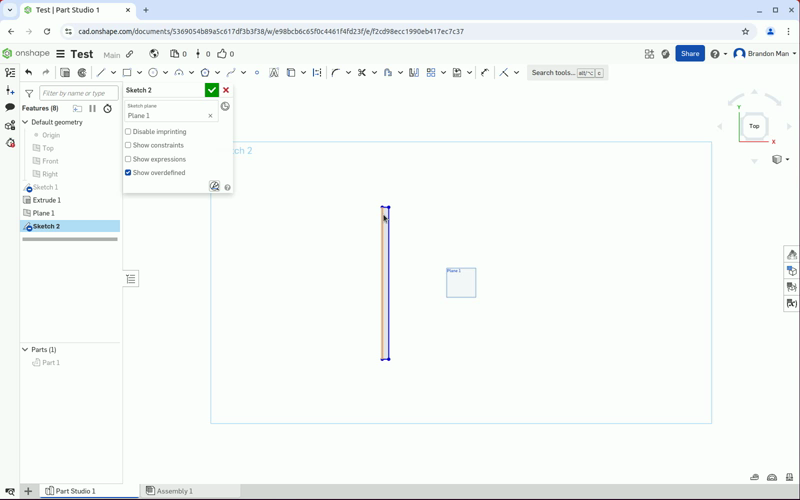
scroll(6)
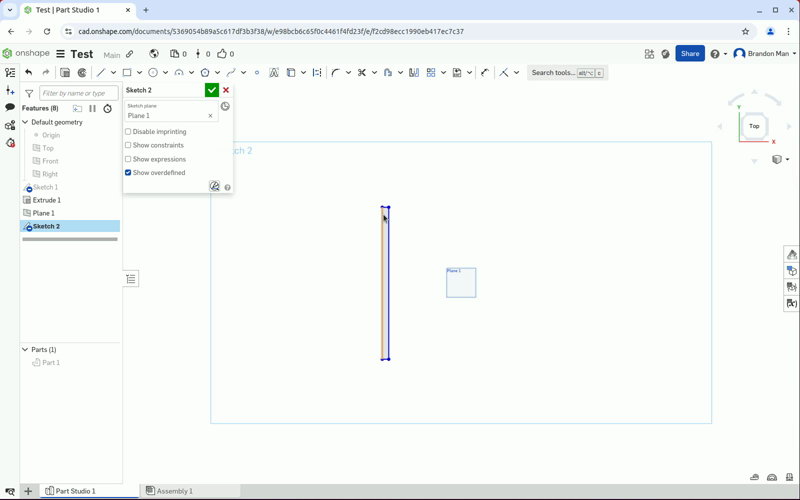
scroll(6)
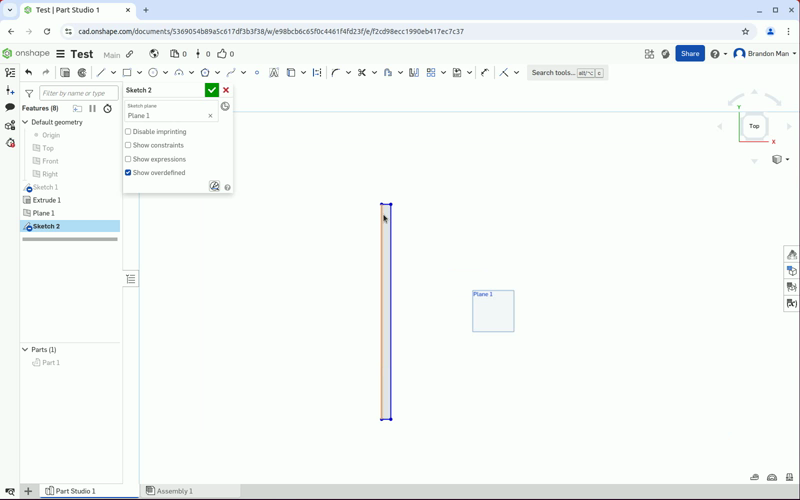
scroll(6)
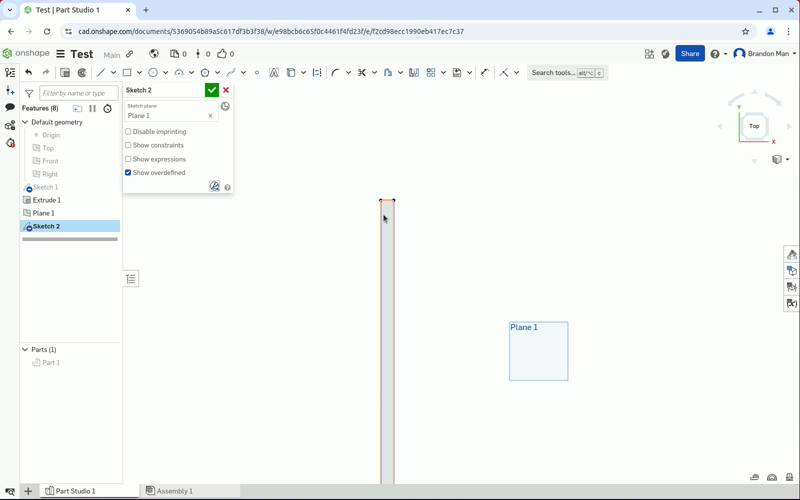
scroll(6)
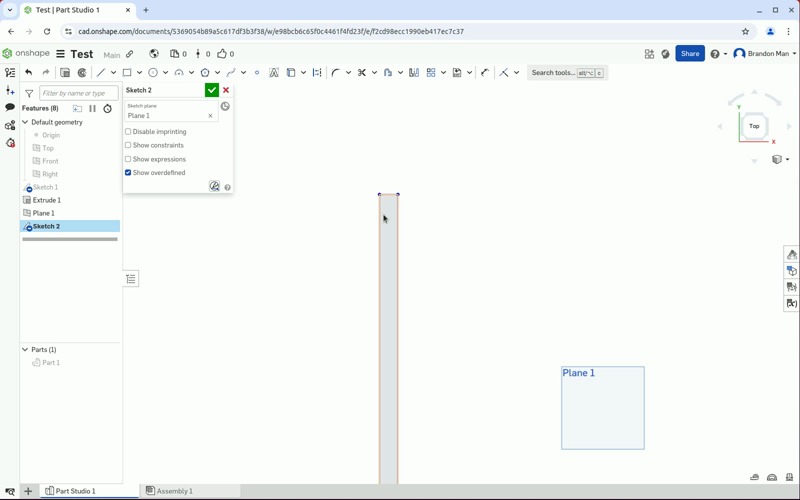
scroll(6)
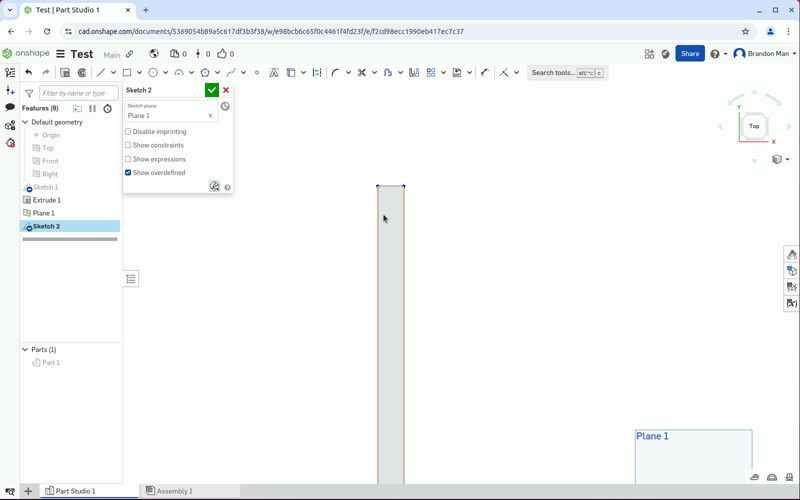
scroll(6)
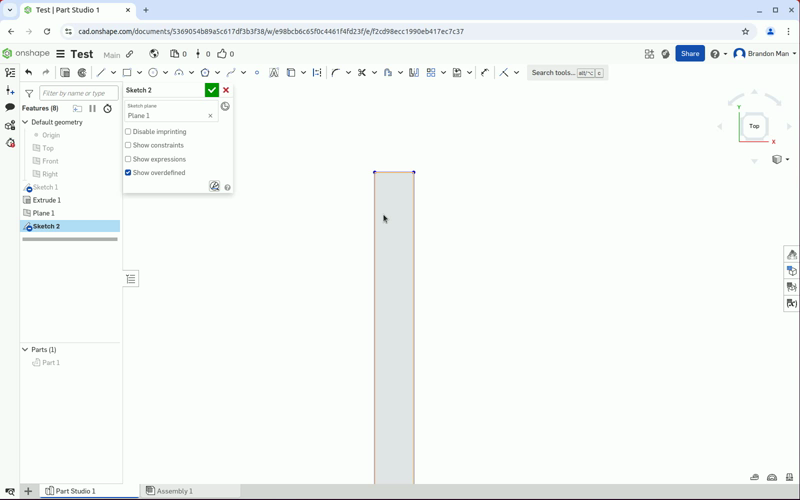
scroll(6)
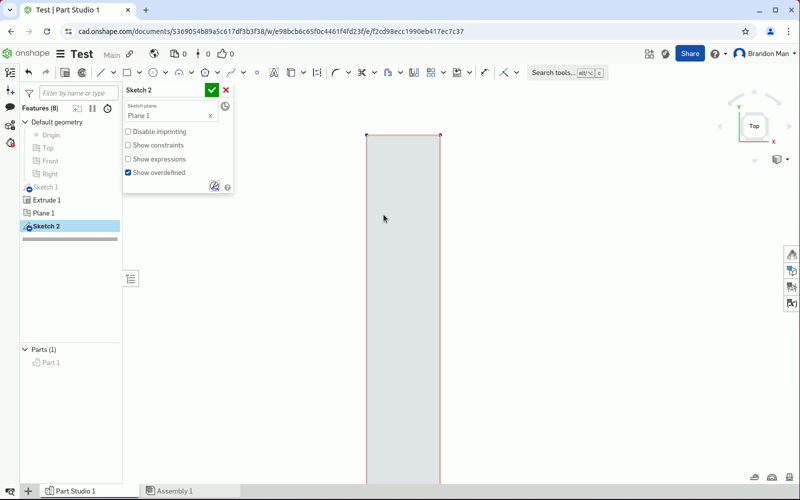
click(383, 214)
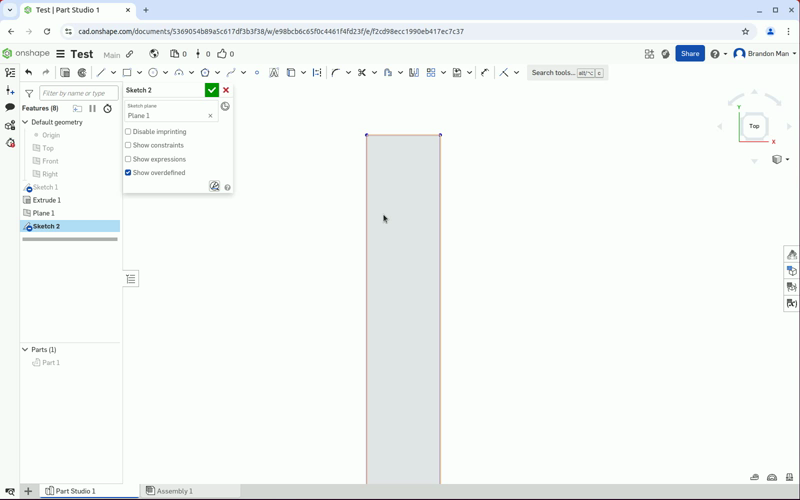
scroll(-6)
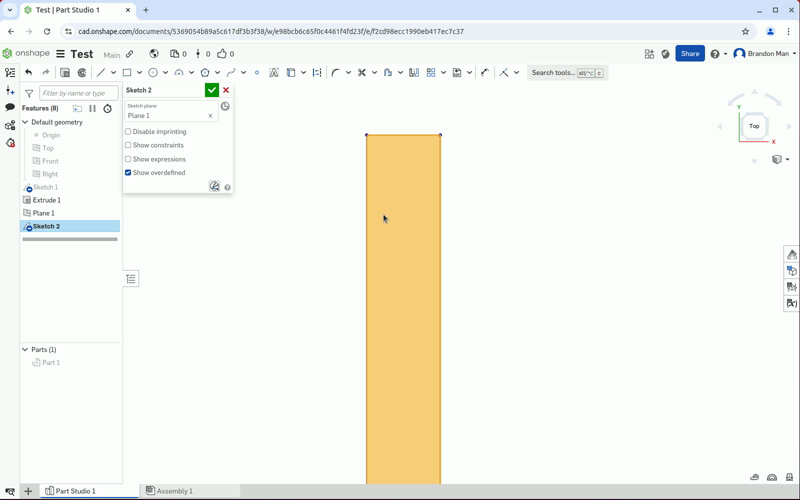
scroll(-6)
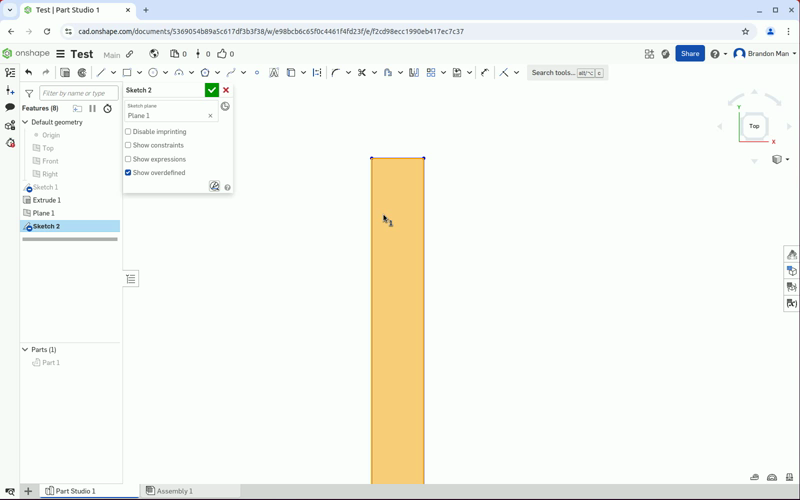
scroll(-6)
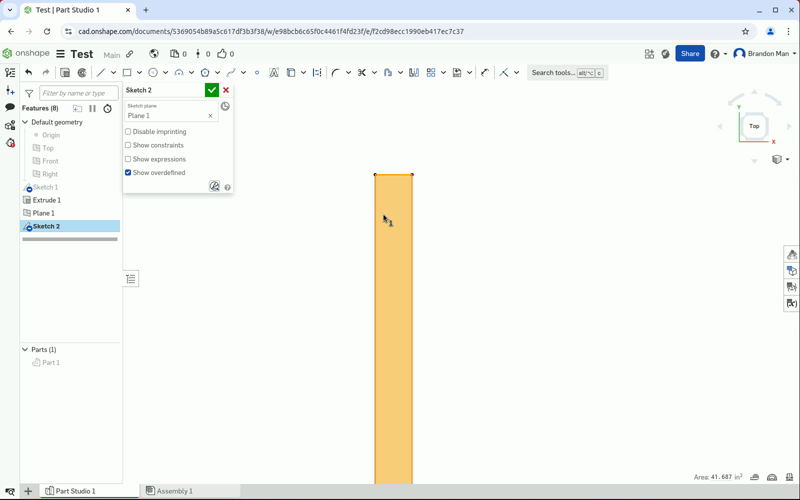
scroll(-6)
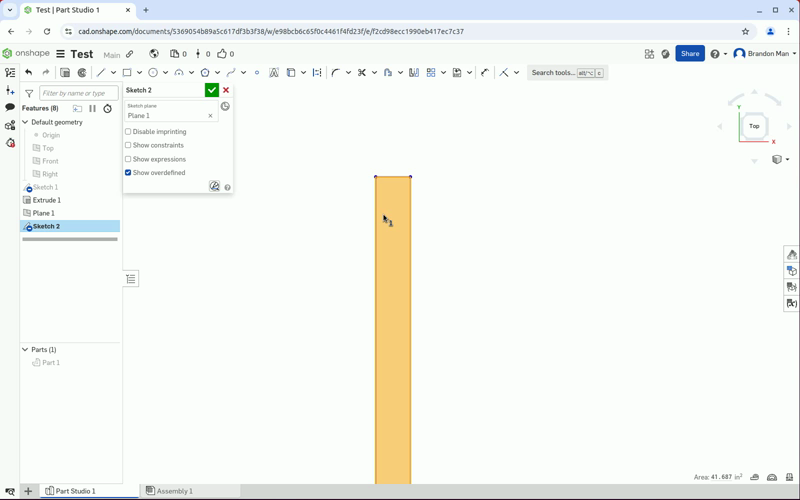
scroll(-6)
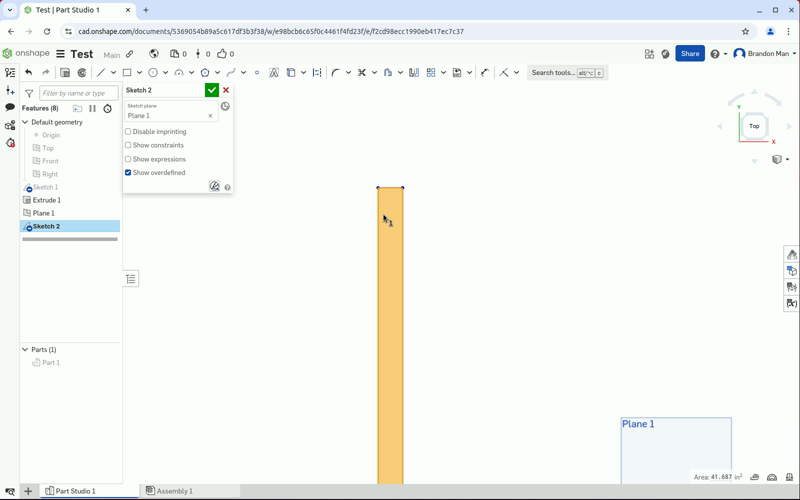
scroll(-6)
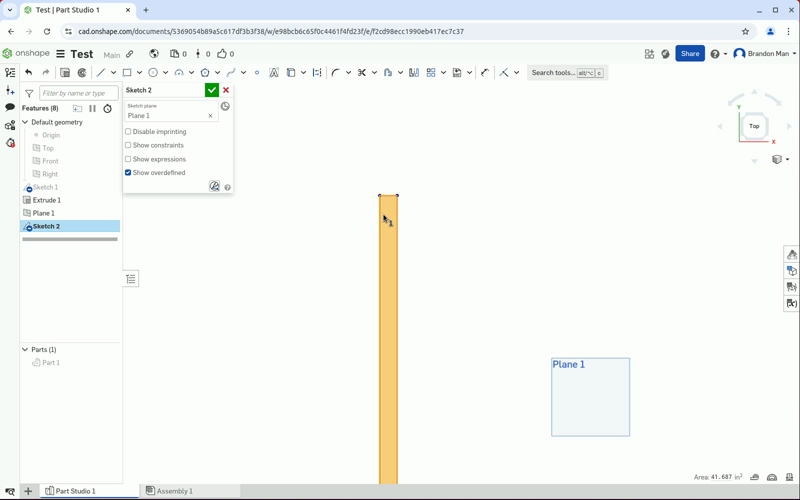
scroll(-6)
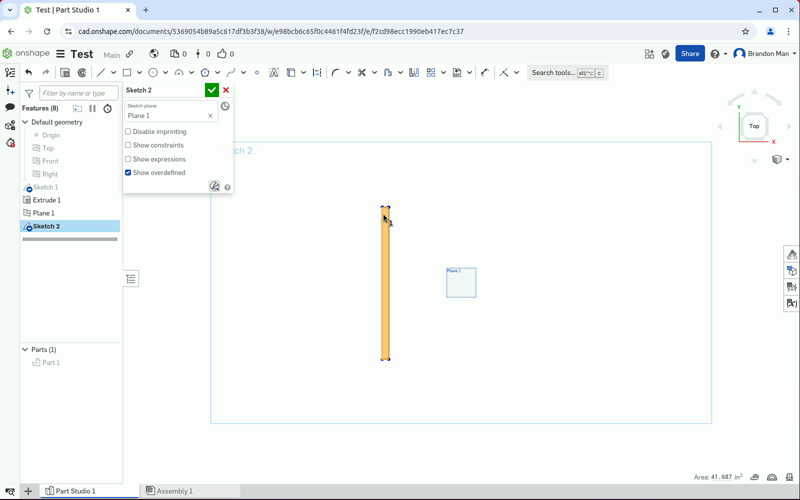
mouse_move(73, 352)
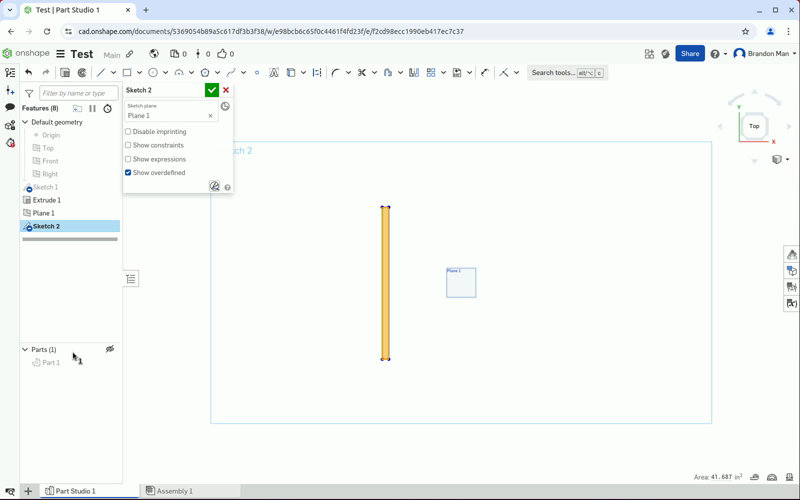
key(shift+y)
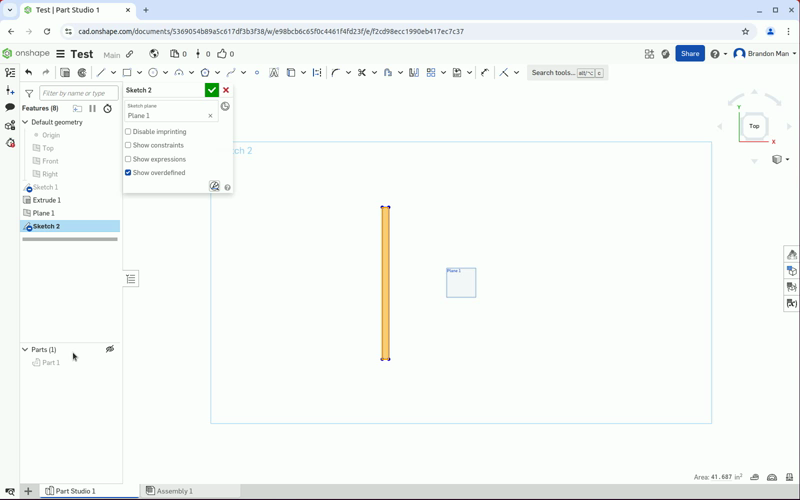
key(shift+e)
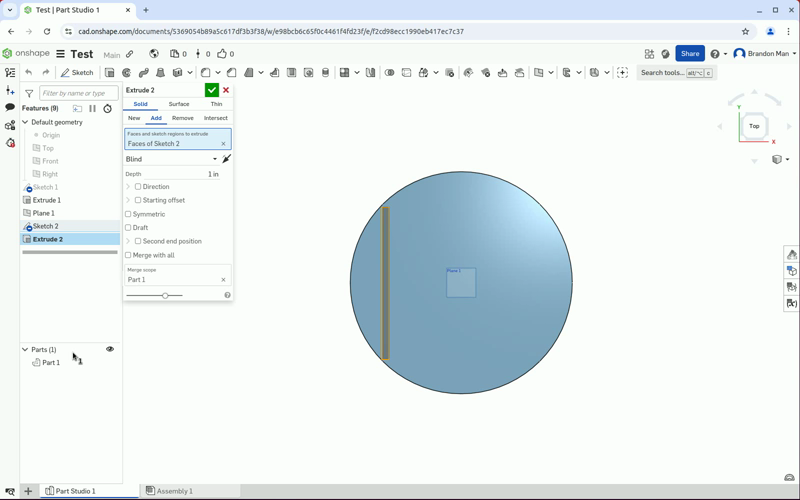
mouse_move(143, 106)
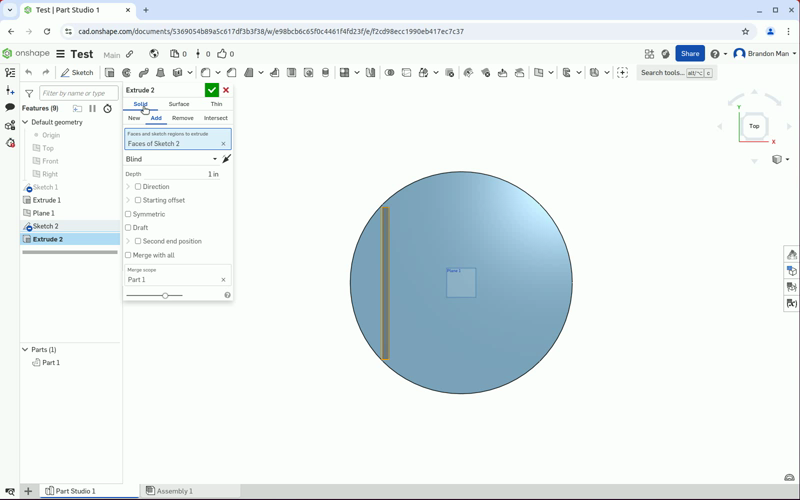
click(143, 106)
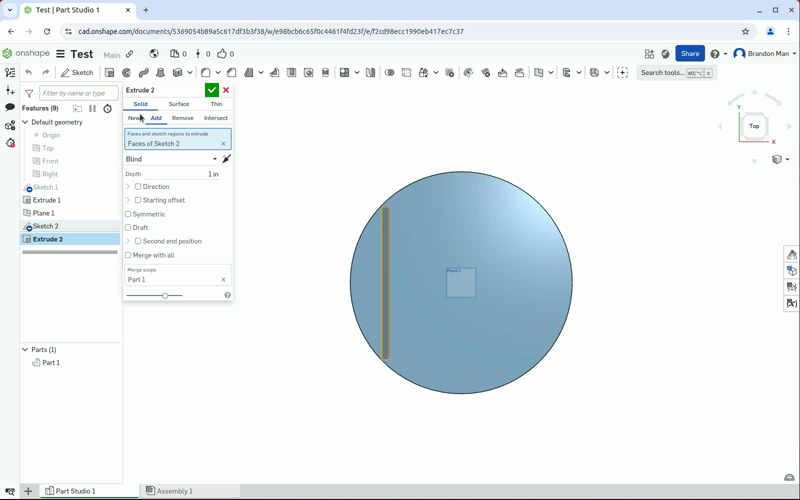
mouse_move(137, 120)
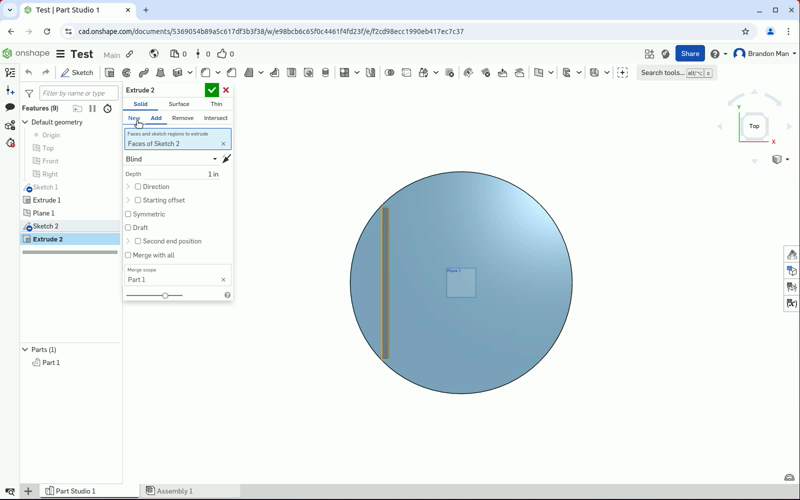
click(137, 120)
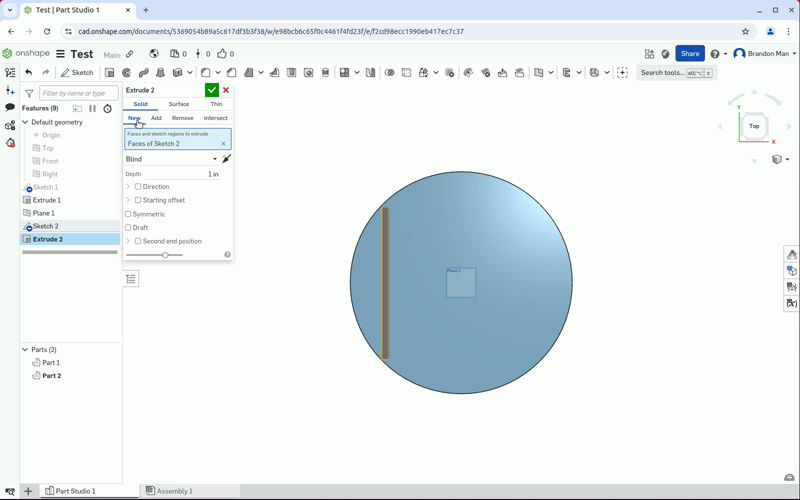
key(tab, 4)
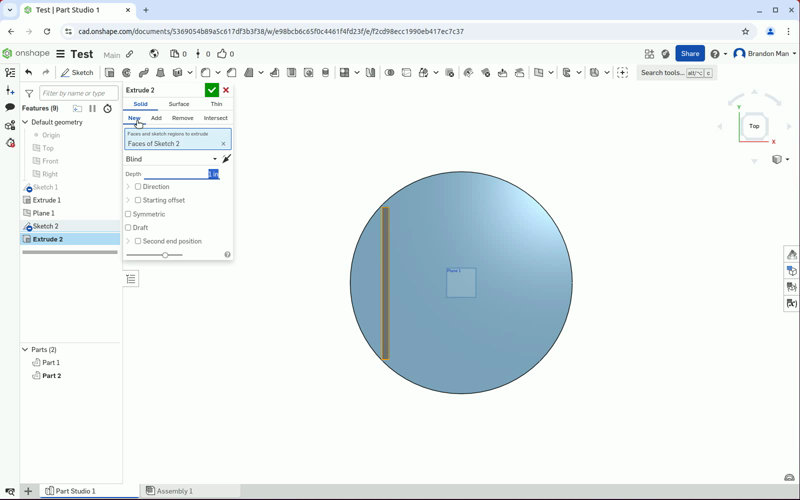
text(10.11)
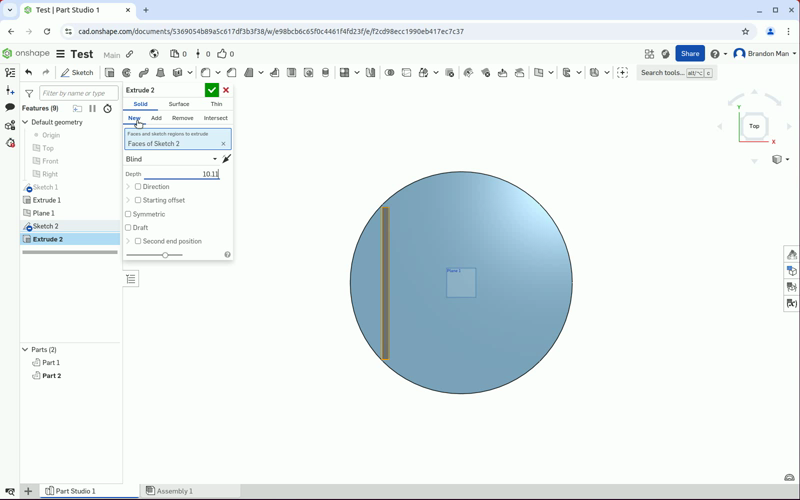
key(enter)
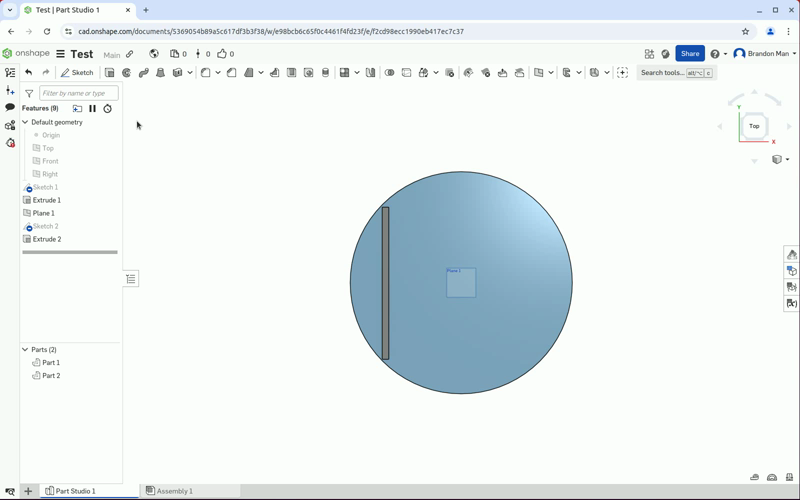
key(shift+h)
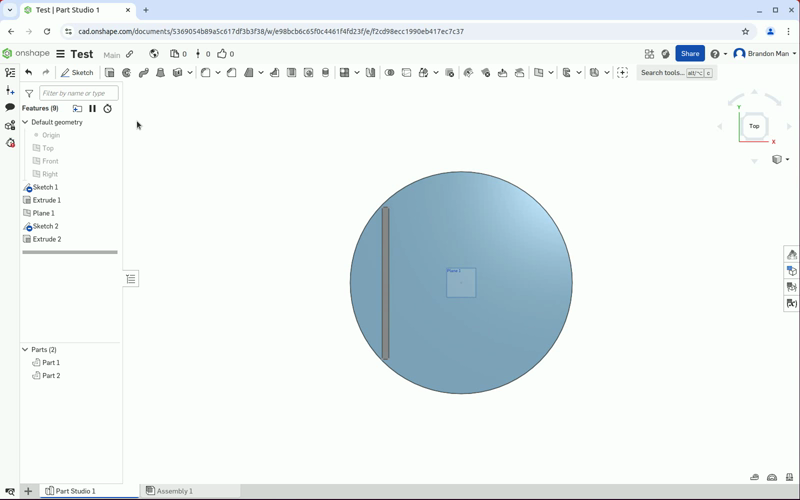
key(shift+h)
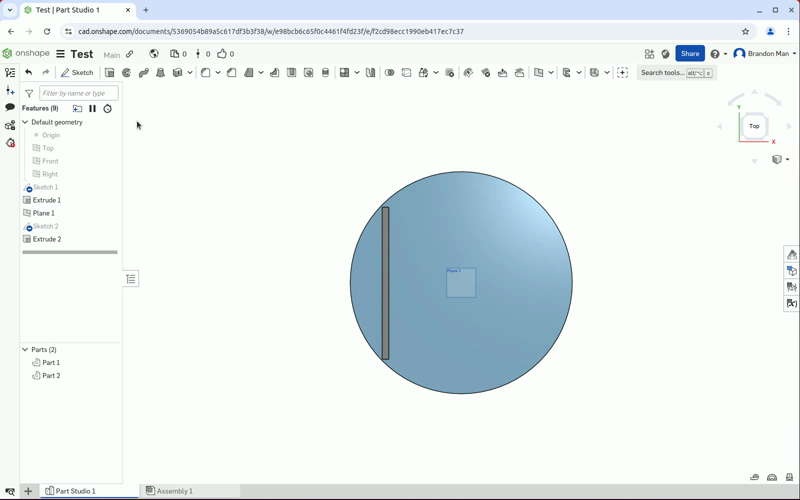
mouse_move(73, 189)
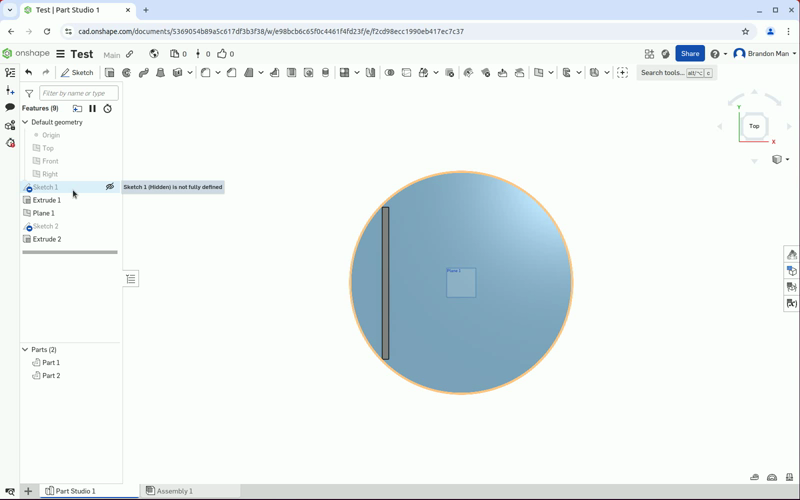
click(73, 189)
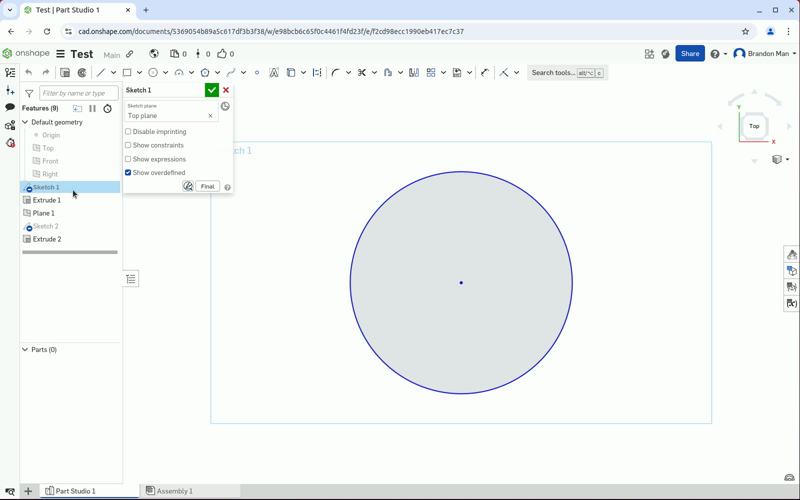
mouse_move(229, 92)
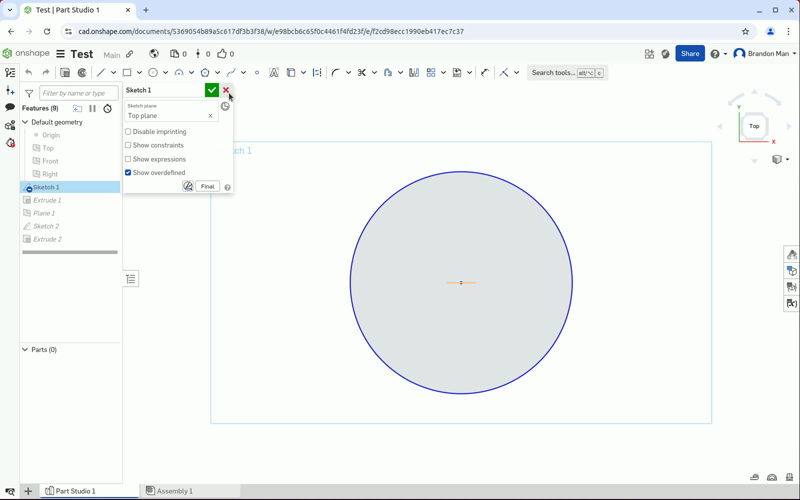
click(229, 92)
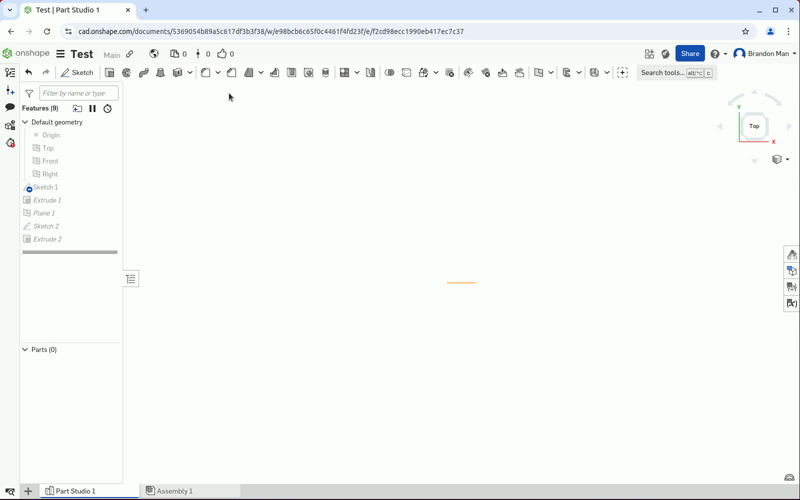
key(shift+s)
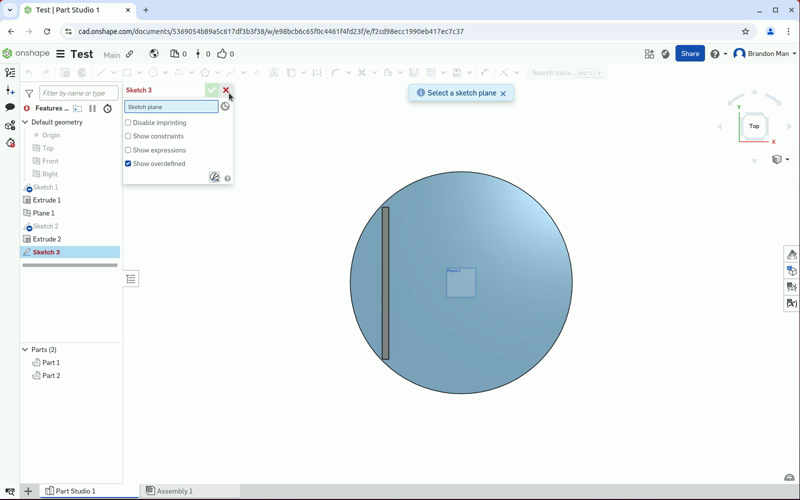
mouse_move(73, 215)
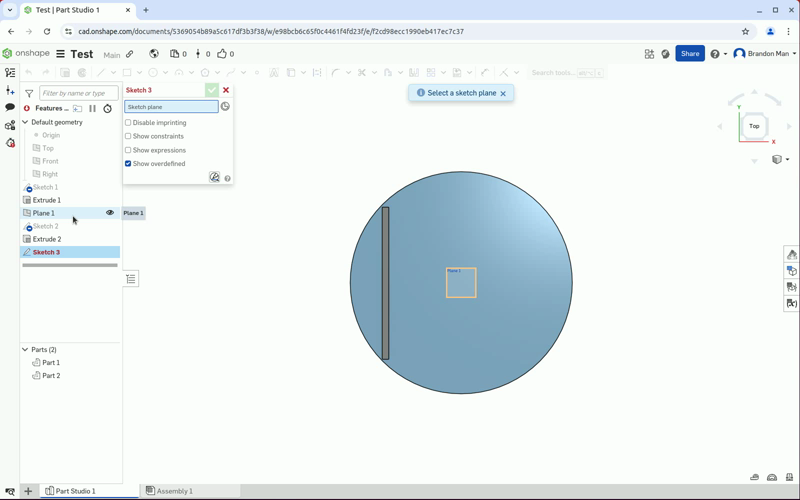
click(73, 215)
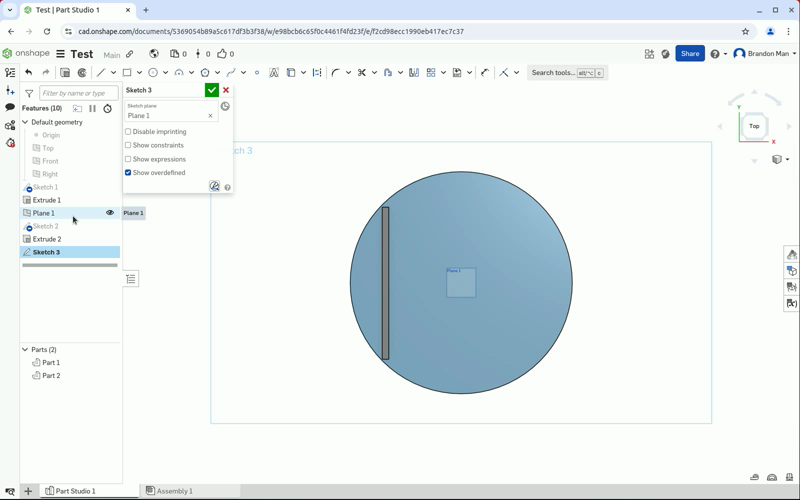
mouse_move(73, 352)
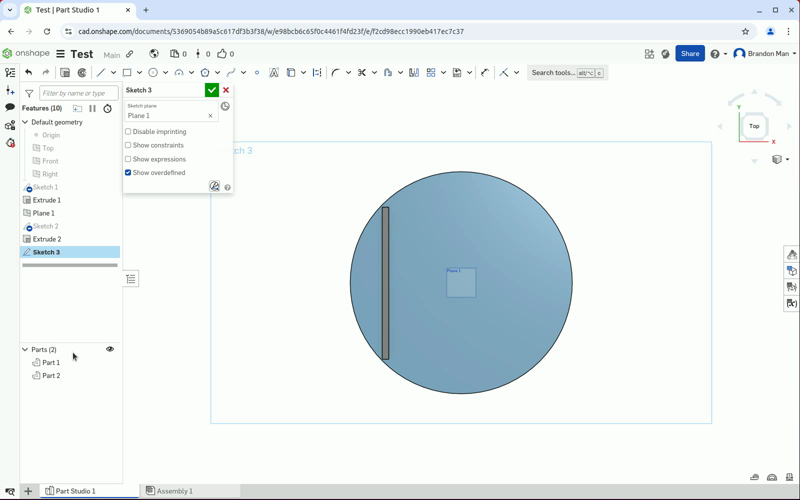
key(y)
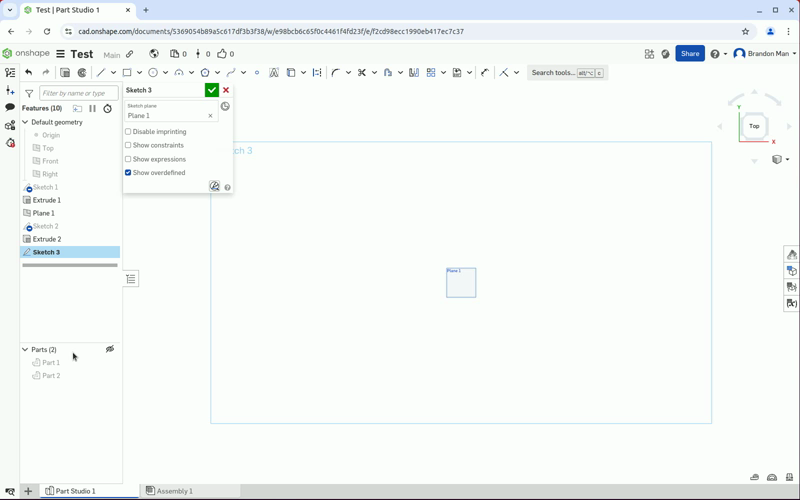
key(l)
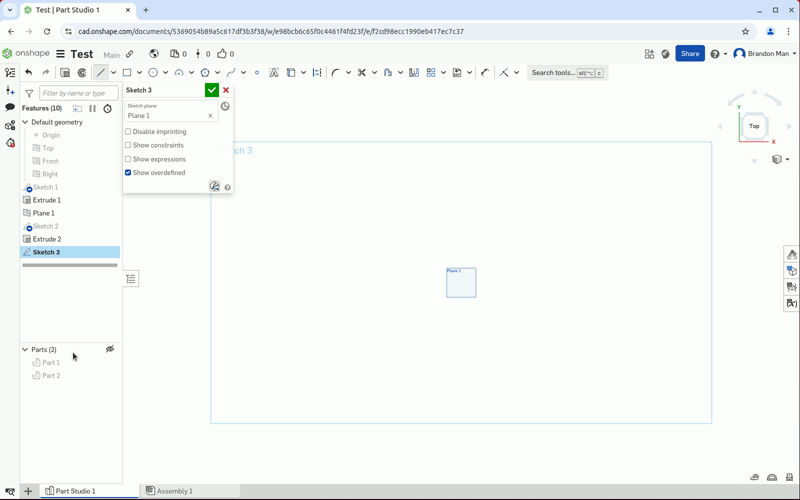
key_down(shift)
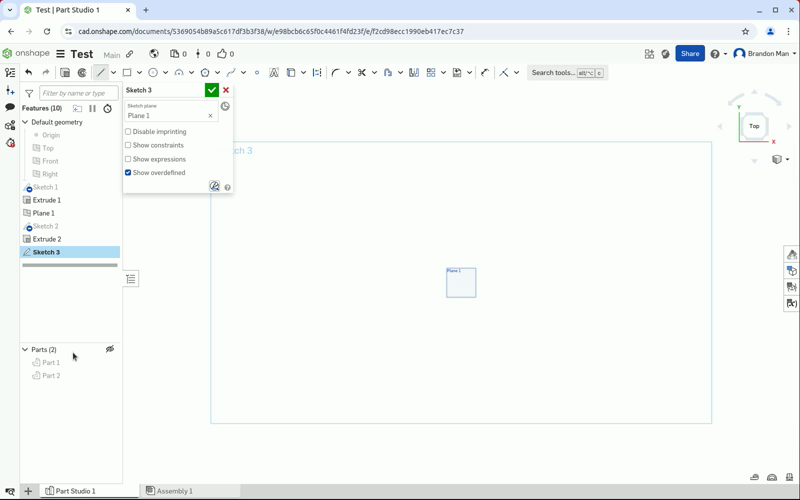
mouse_move(399, 359)
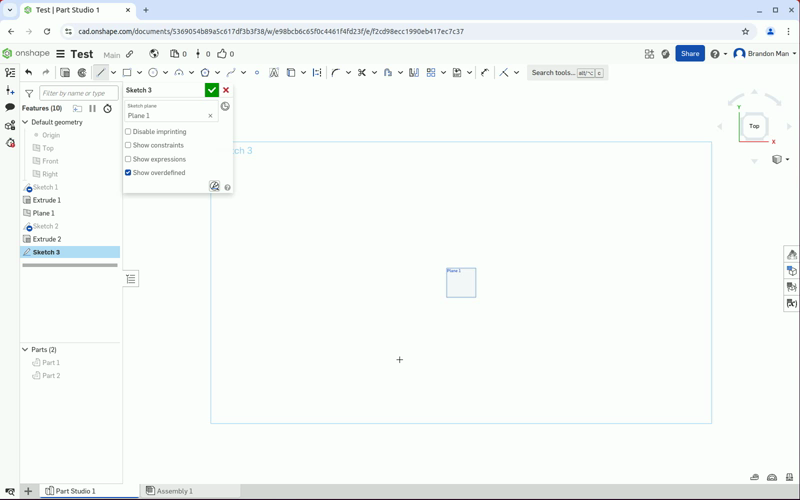
click(399, 359)
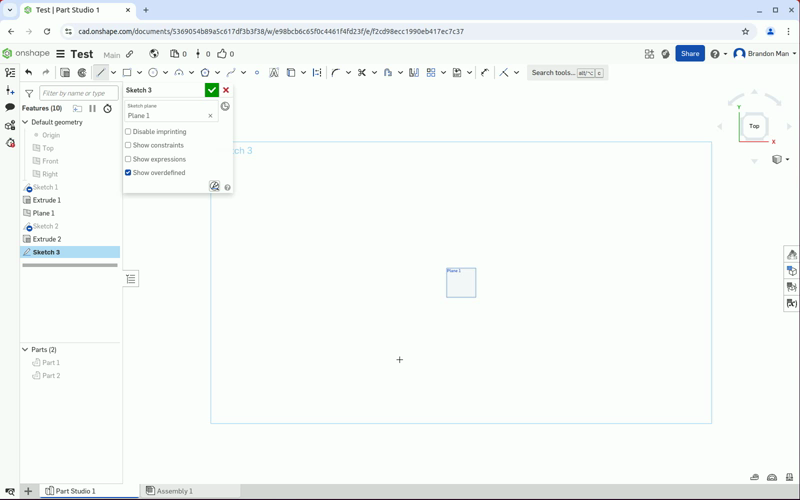
key_up(shift)
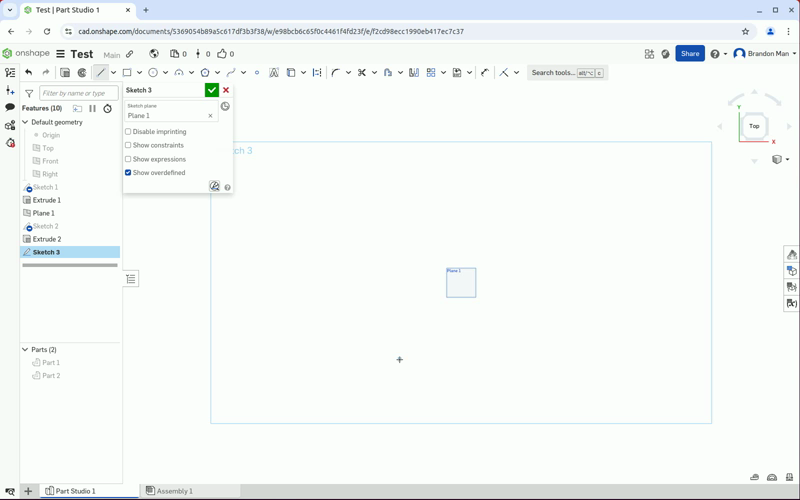
key_down(shift)
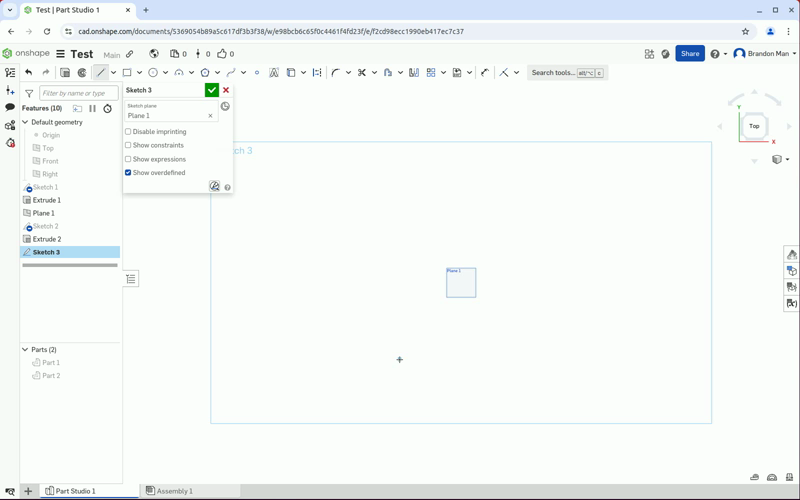
mouse_move(429, 359)
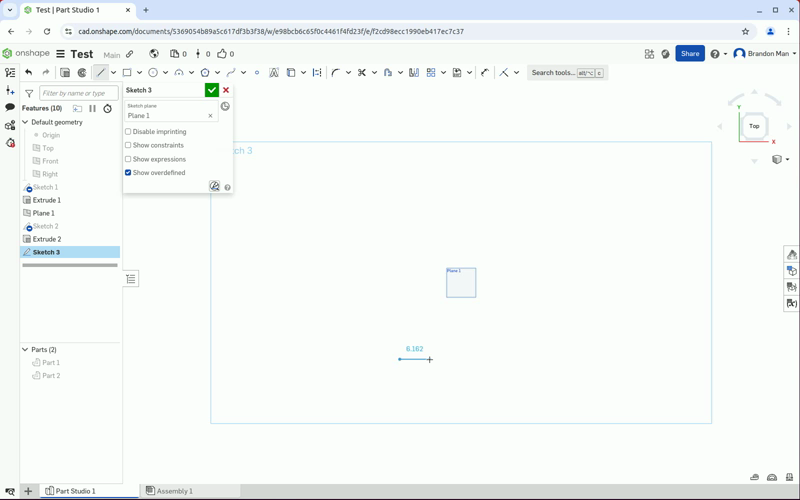
mouse_move(406, 359)
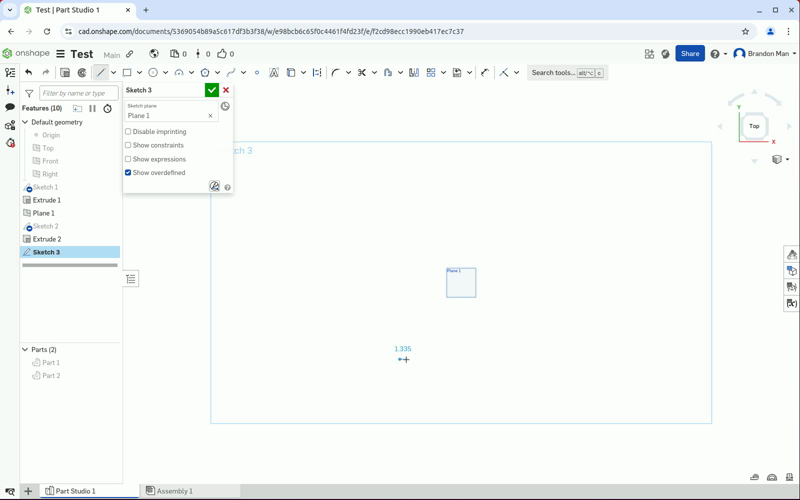
scroll(6)
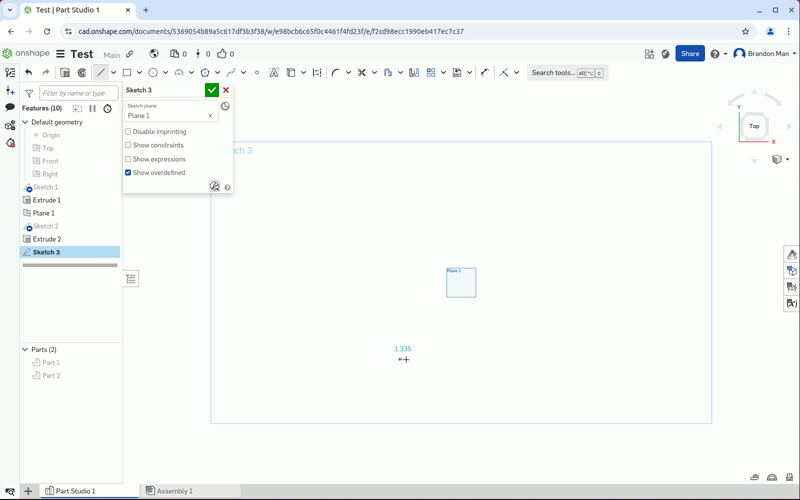
scroll(6)
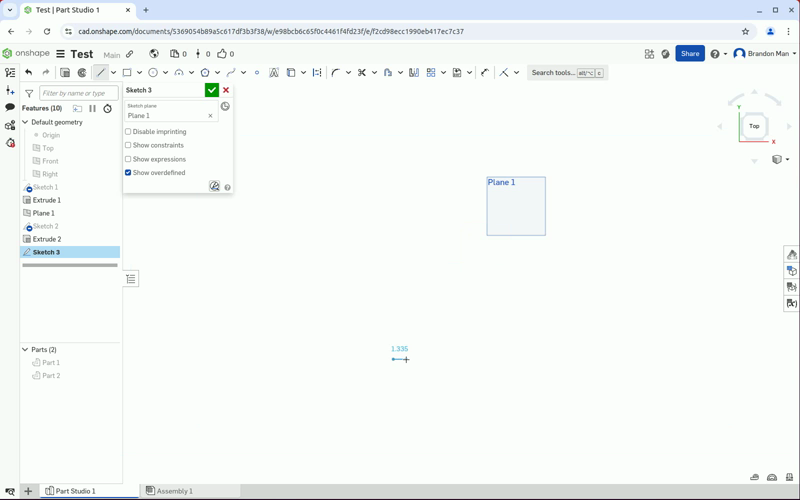
scroll(6)
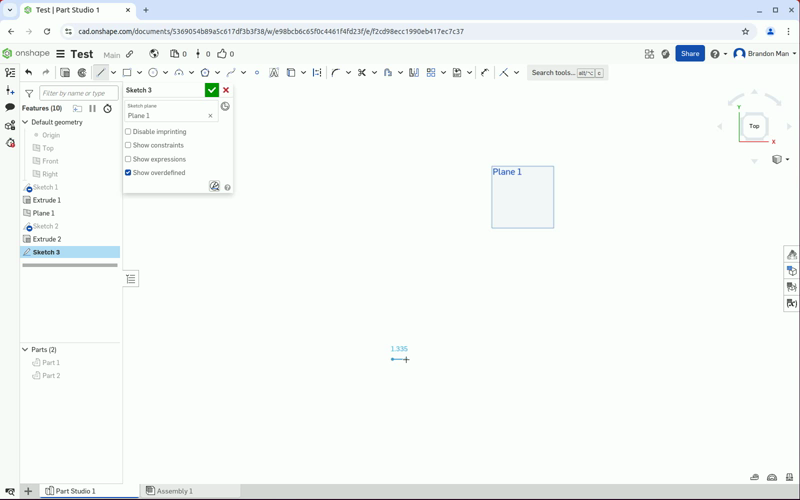
scroll(6)
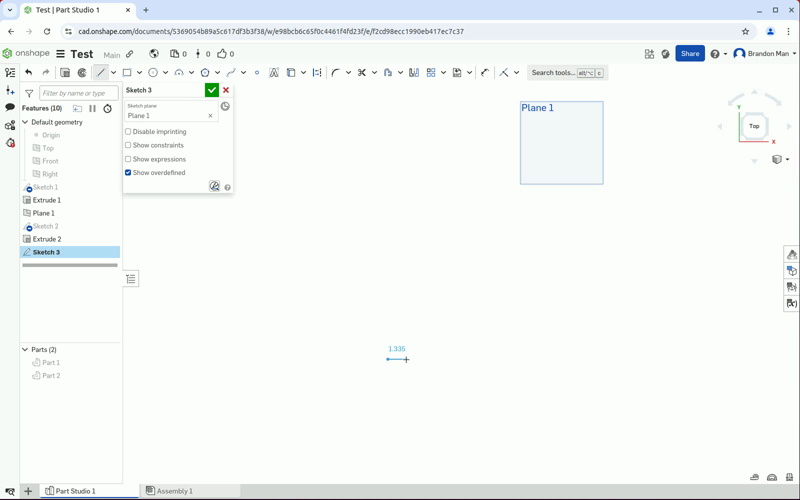
scroll(6)
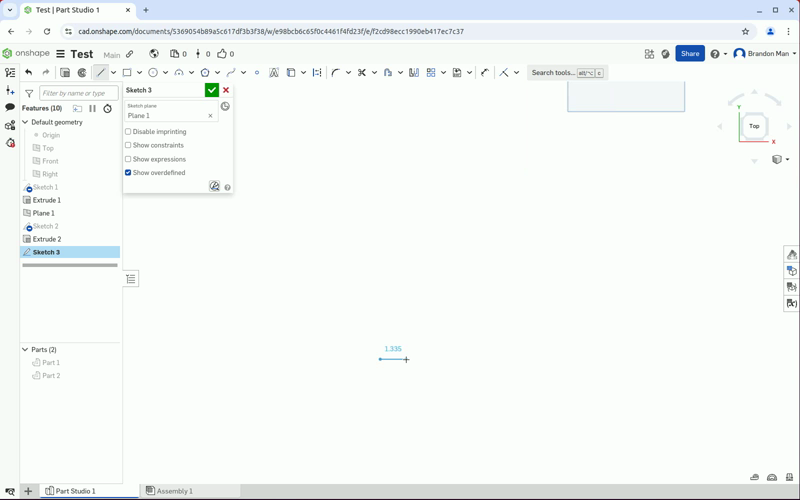
scroll(6)
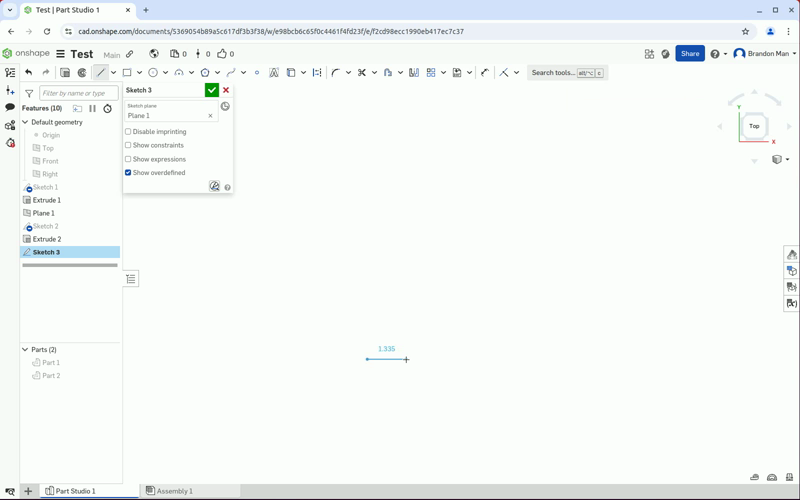
scroll(6)
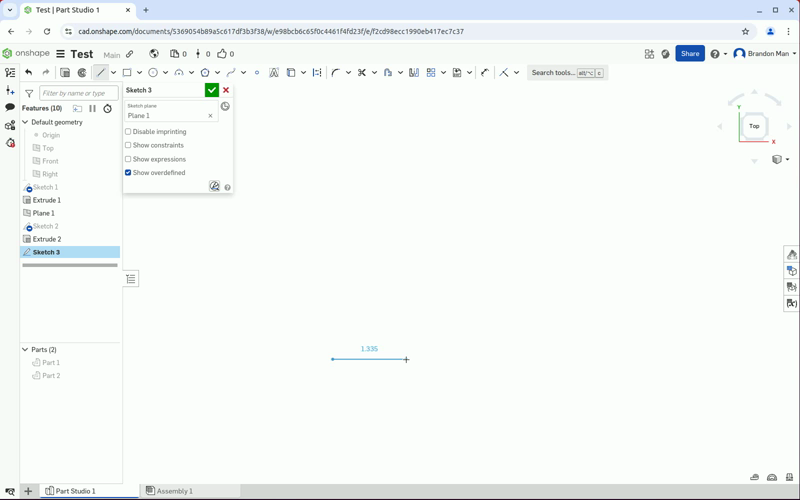
click(406, 359)
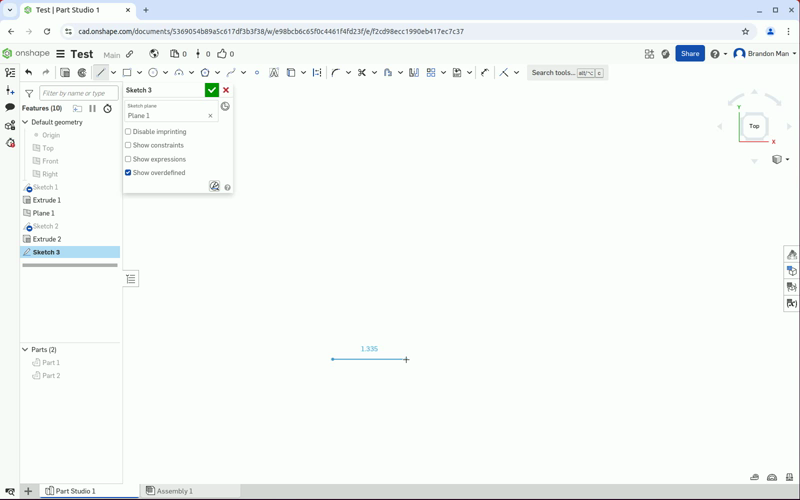
scroll(-6)
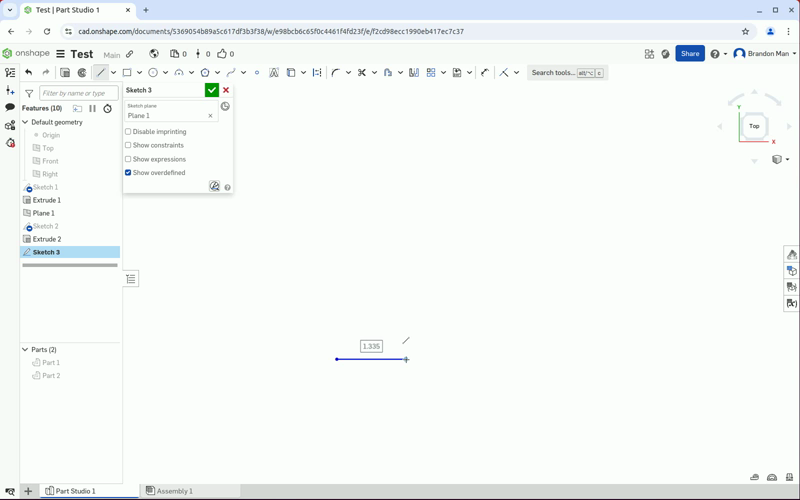
scroll(-6)
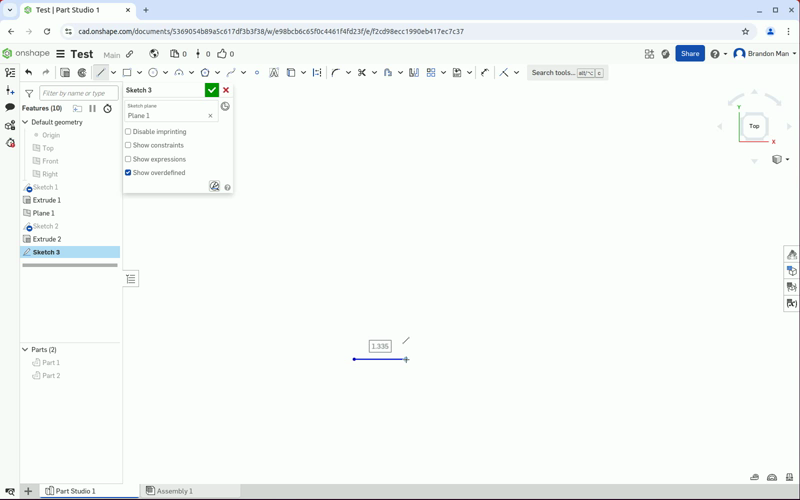
scroll(-6)
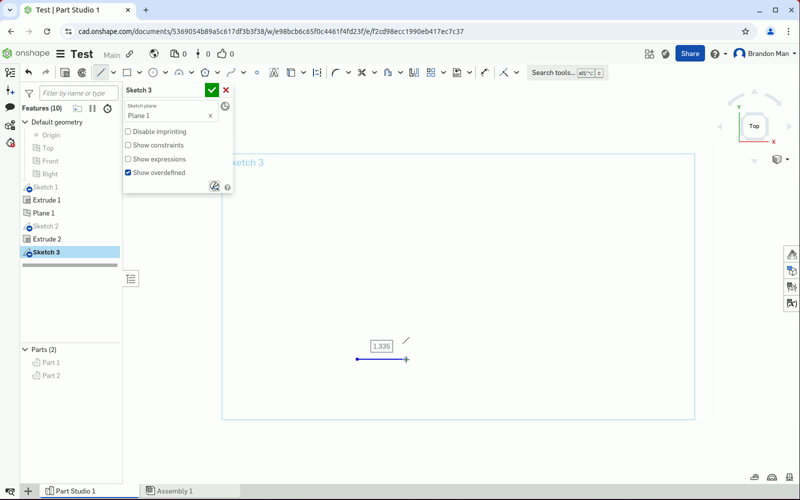
scroll(-6)
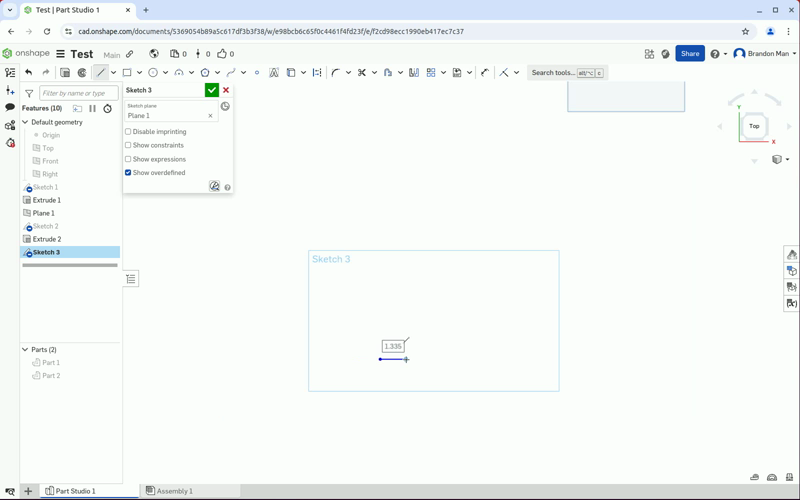
scroll(-6)
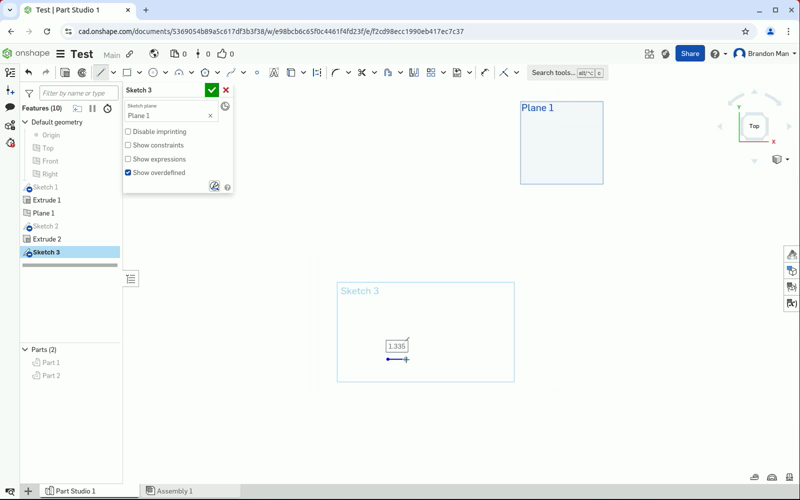
scroll(-6)
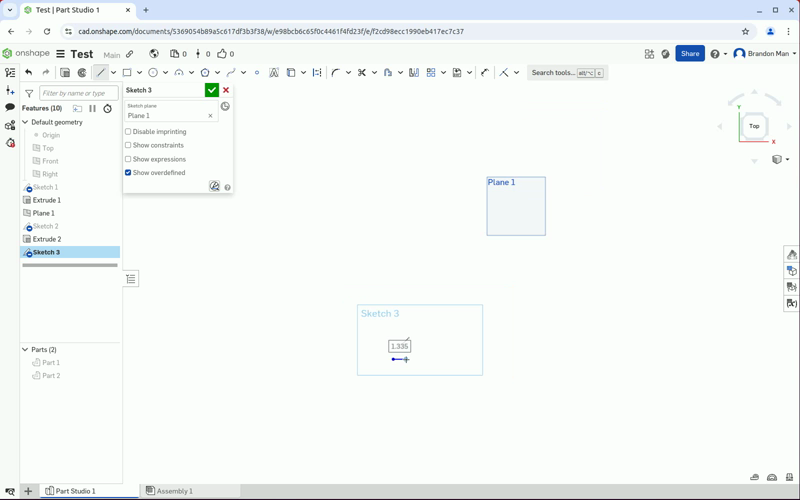
scroll(-6)
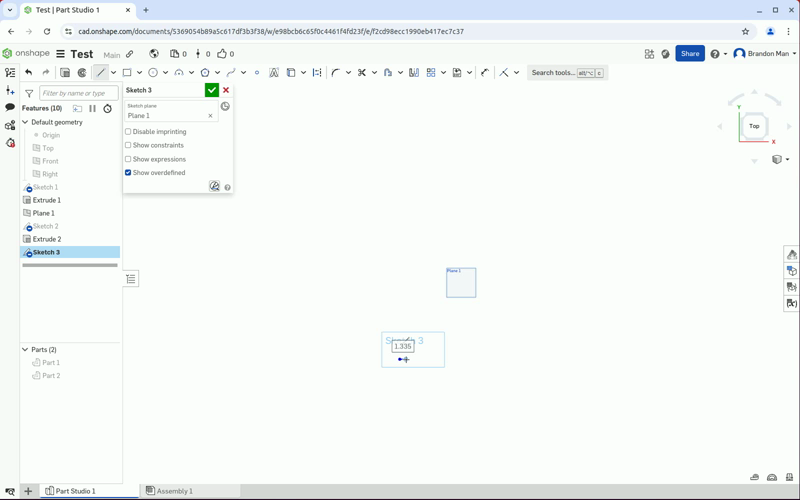
key_up(shift)
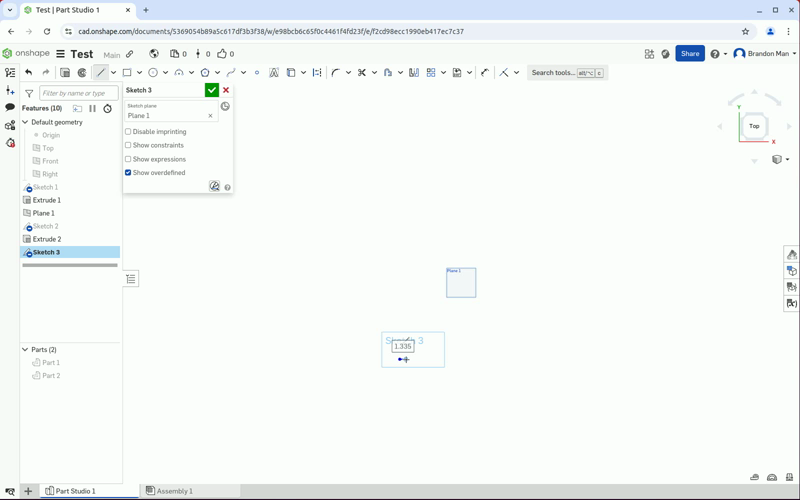
key_down(shift)
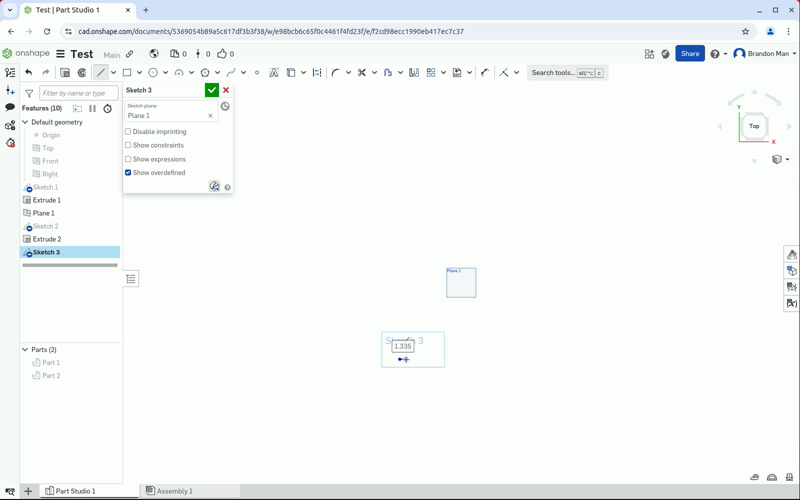
mouse_move(406, 207)
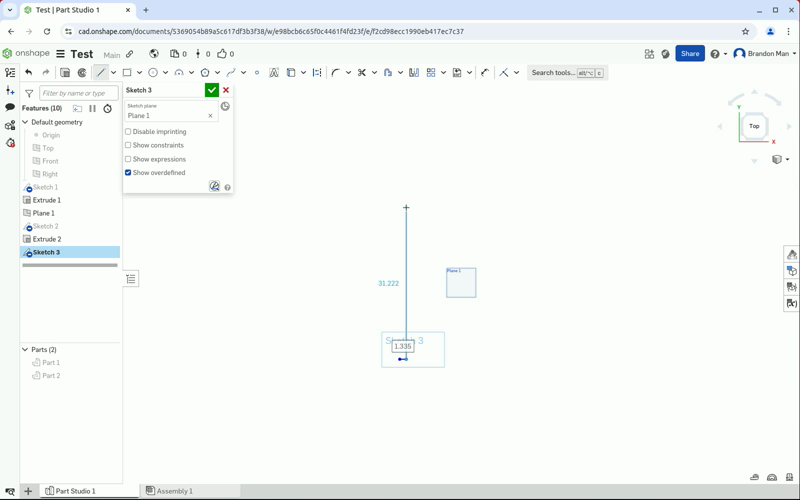
click(406, 207)
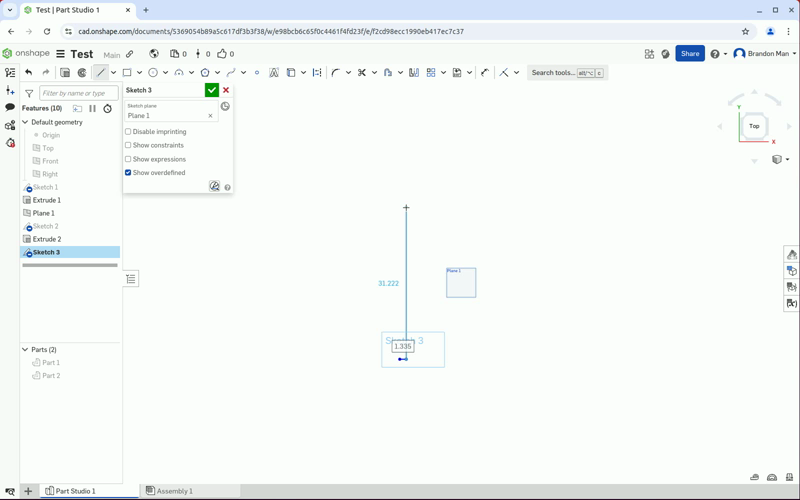
key_up(shift)
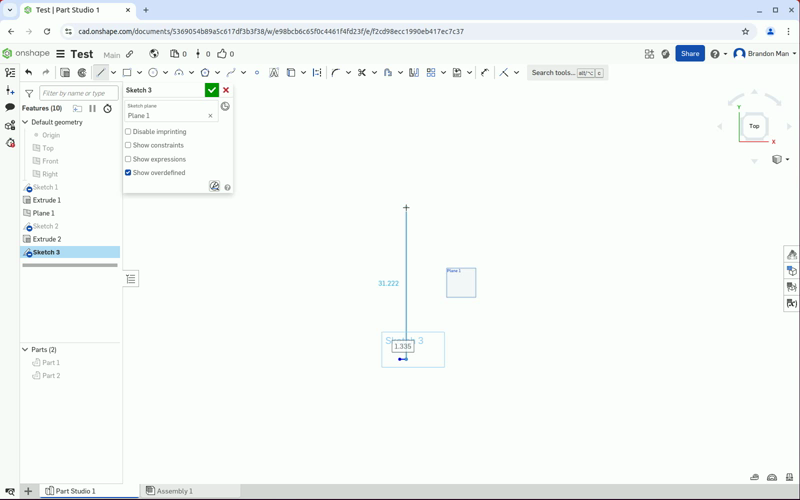
key_down(shift)
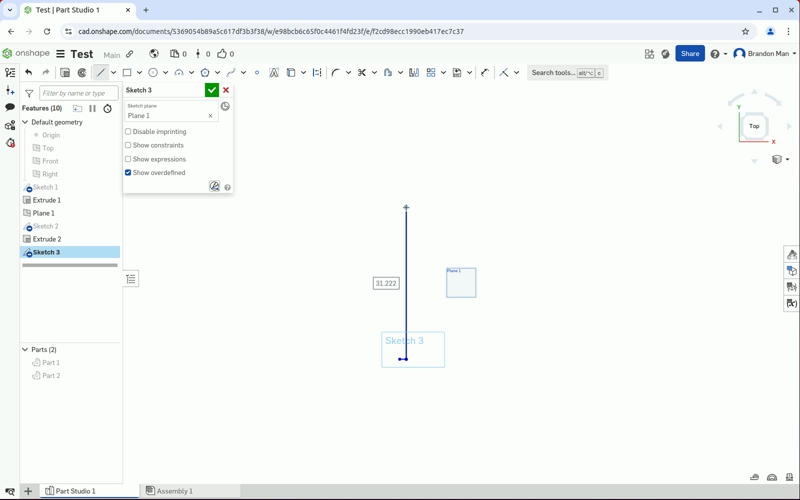
mouse_move(436, 207)
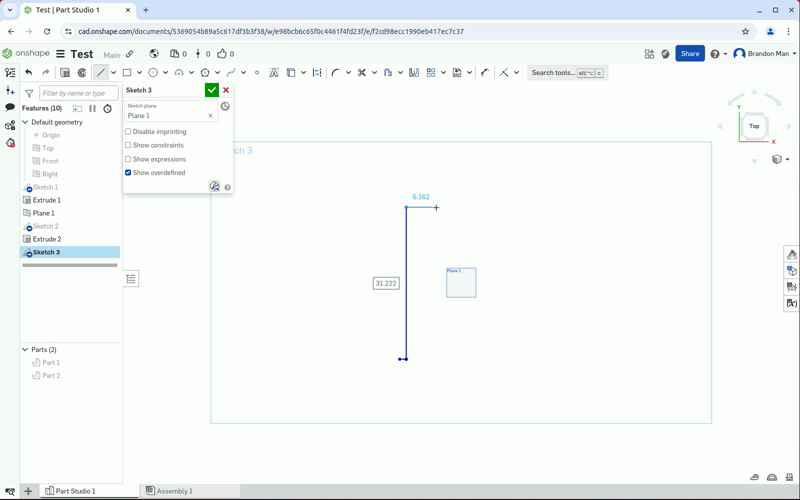
mouse_move(399, 207)
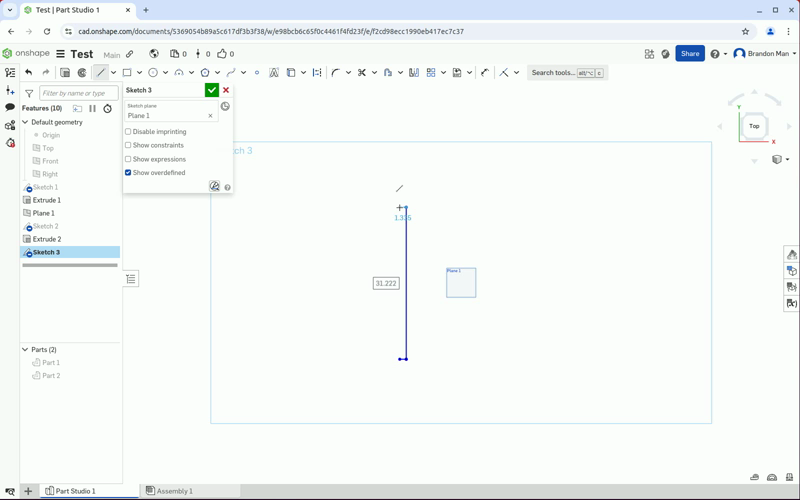
scroll(6)
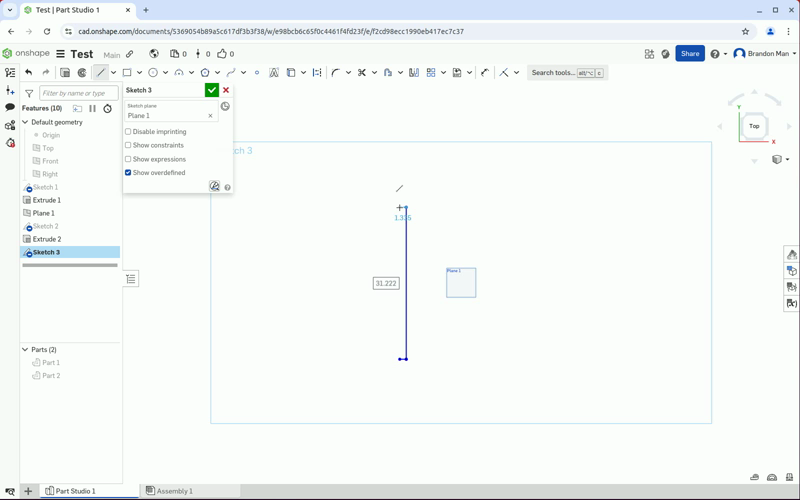
scroll(6)
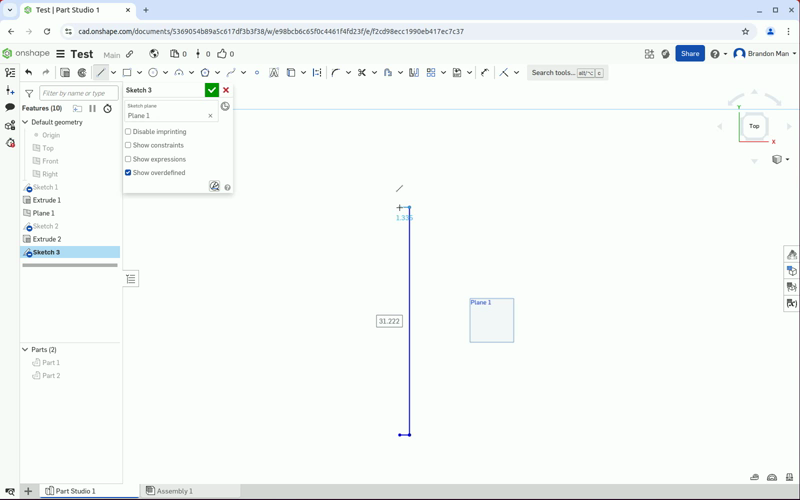
scroll(6)
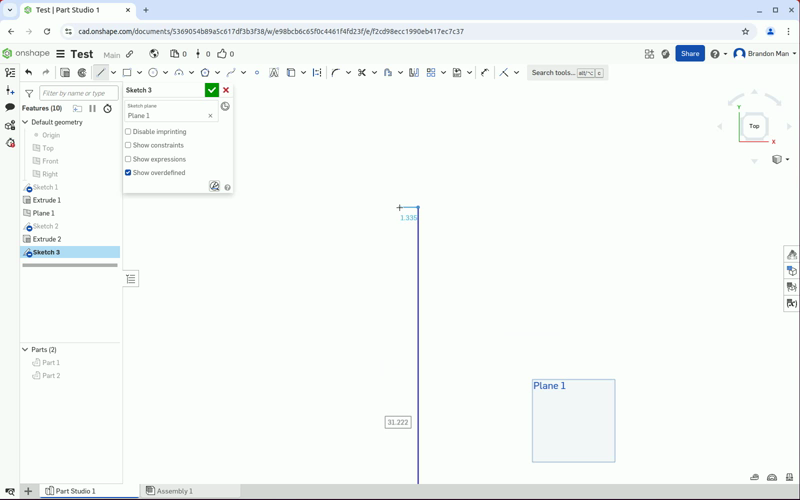
scroll(6)
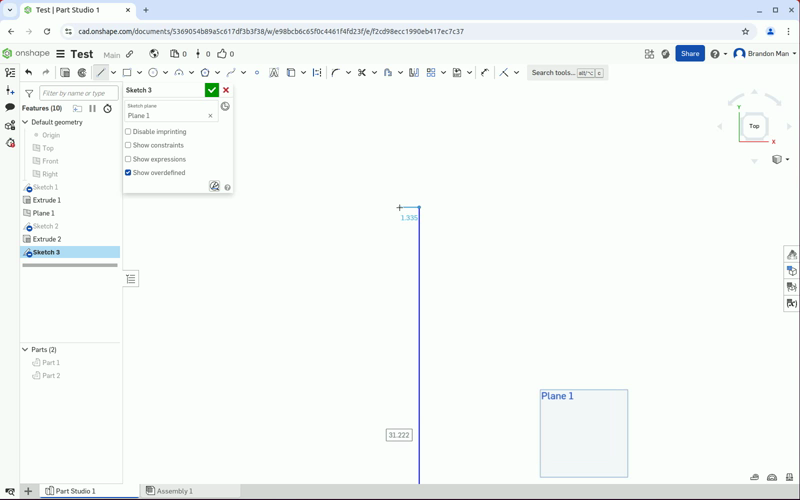
scroll(6)
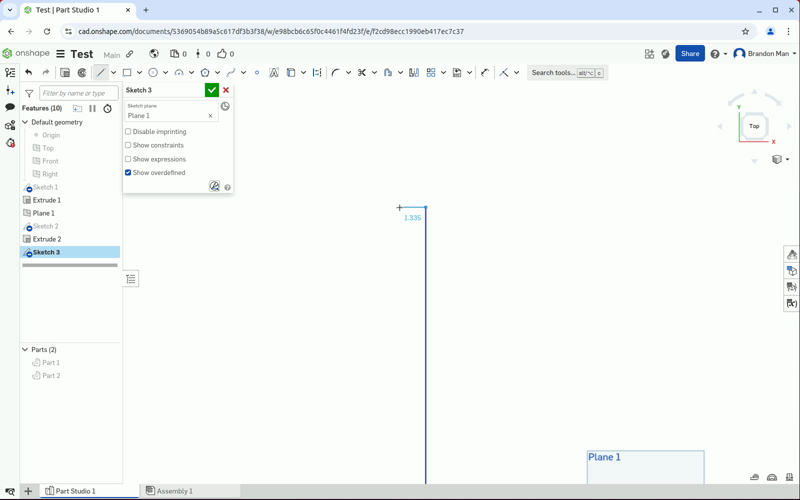
scroll(6)
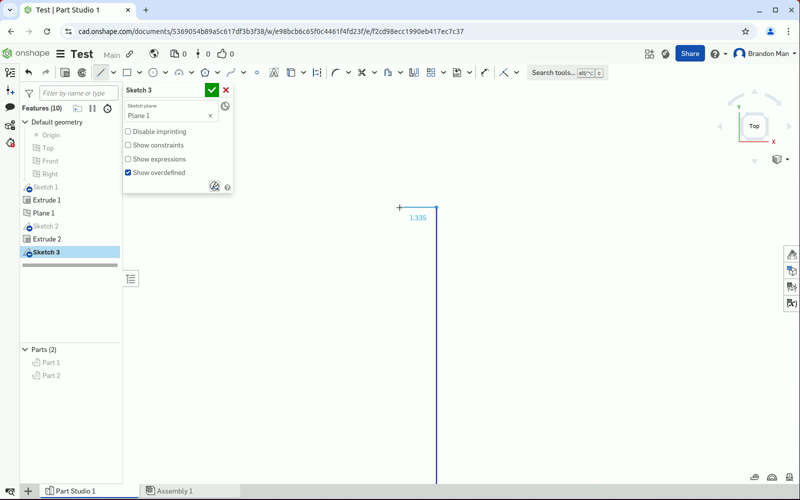
scroll(6)
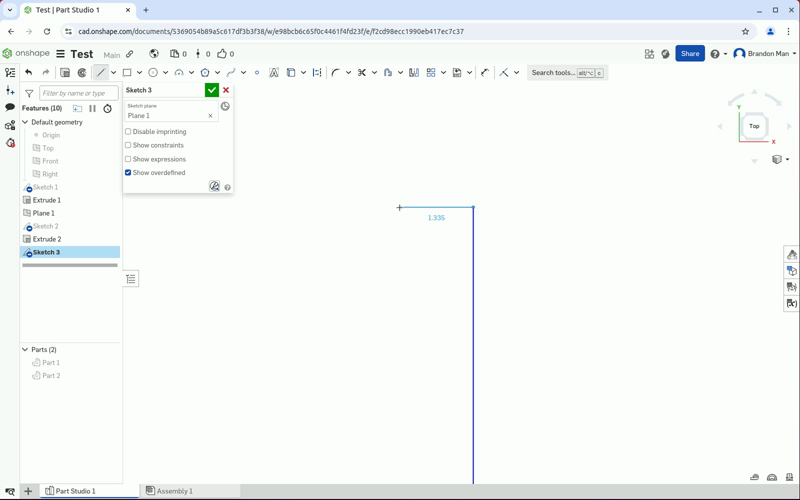
click(399, 207)
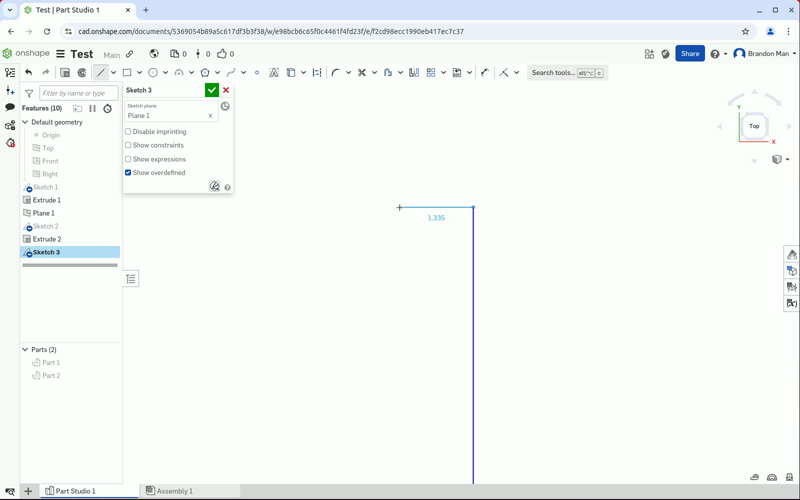
scroll(-6)
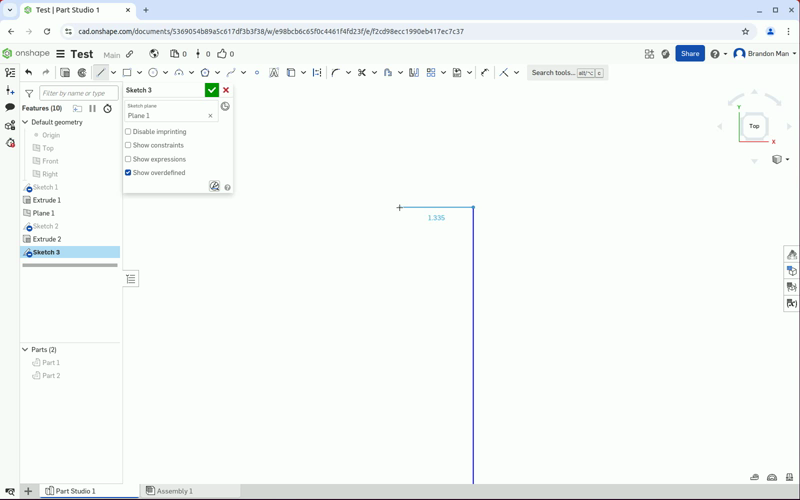
scroll(-6)
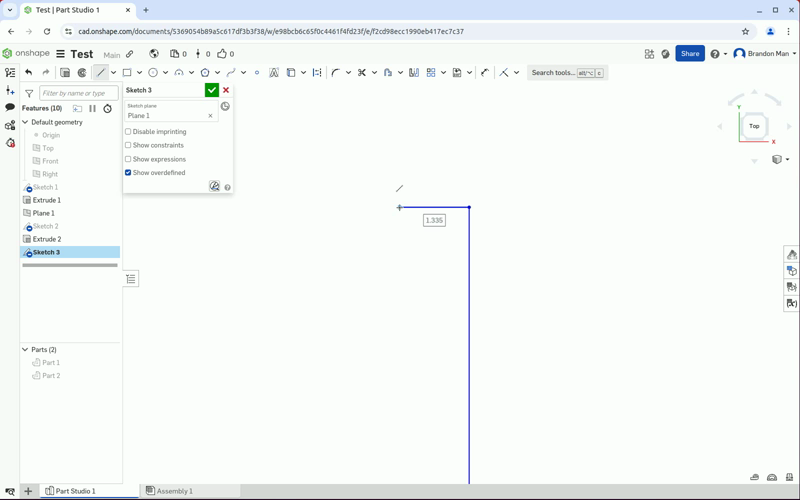
scroll(-6)
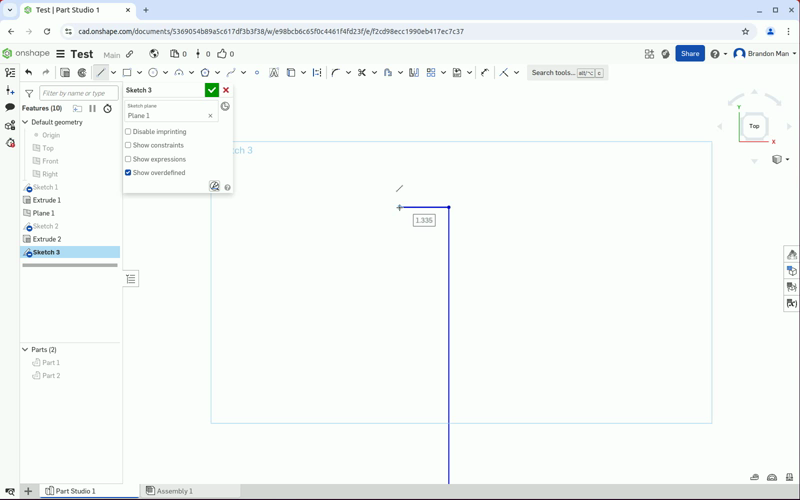
scroll(-6)
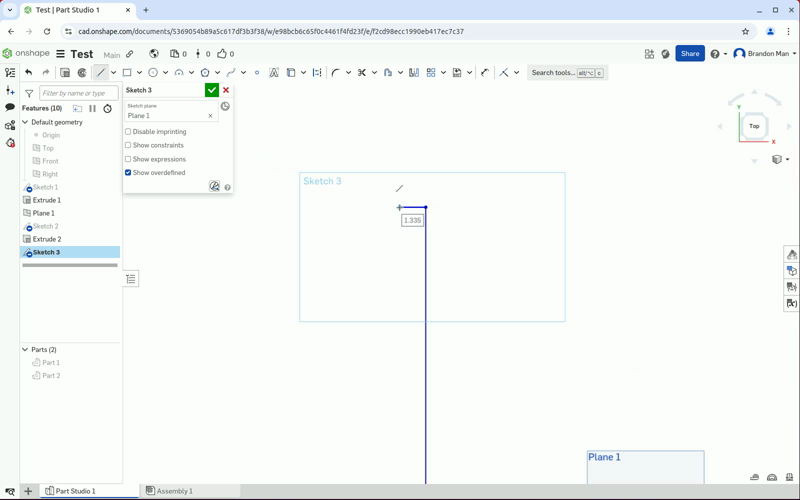
scroll(-6)
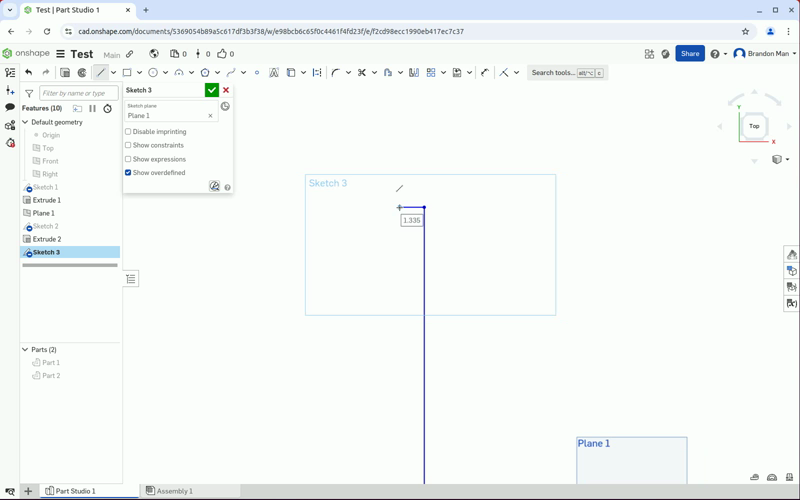
scroll(-6)
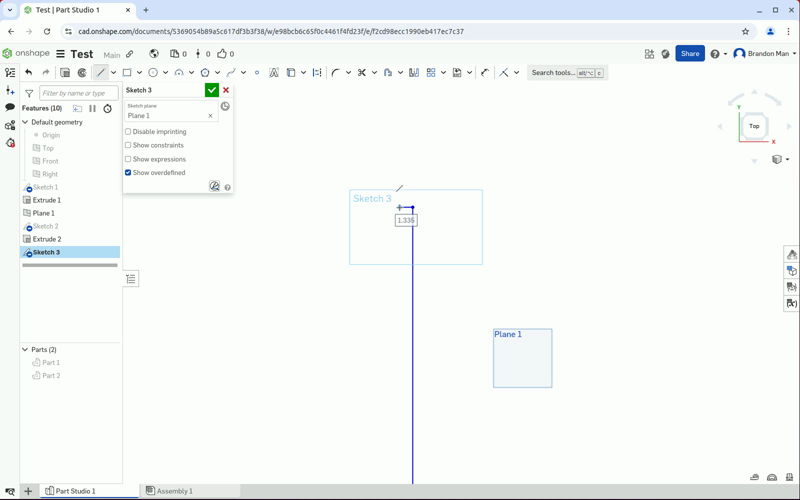
scroll(-6)
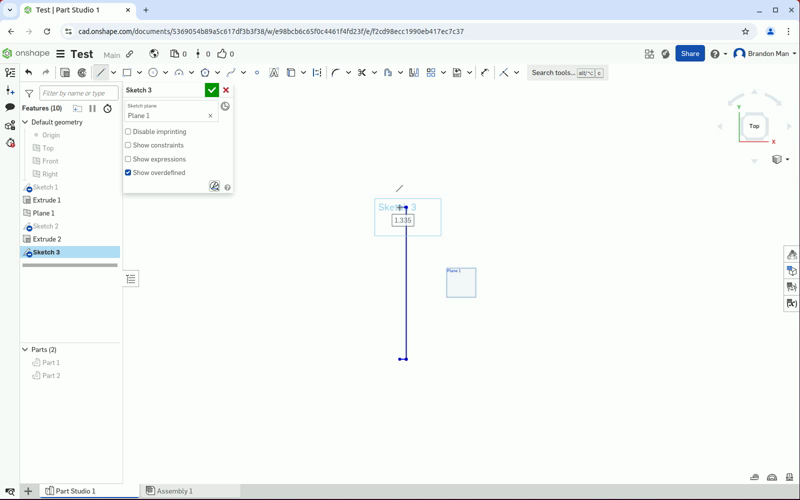
key_up(shift)
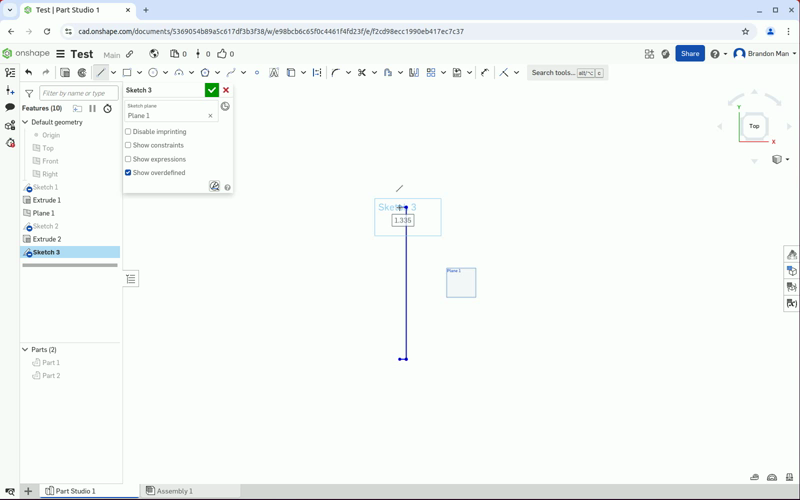
key_down(shift)
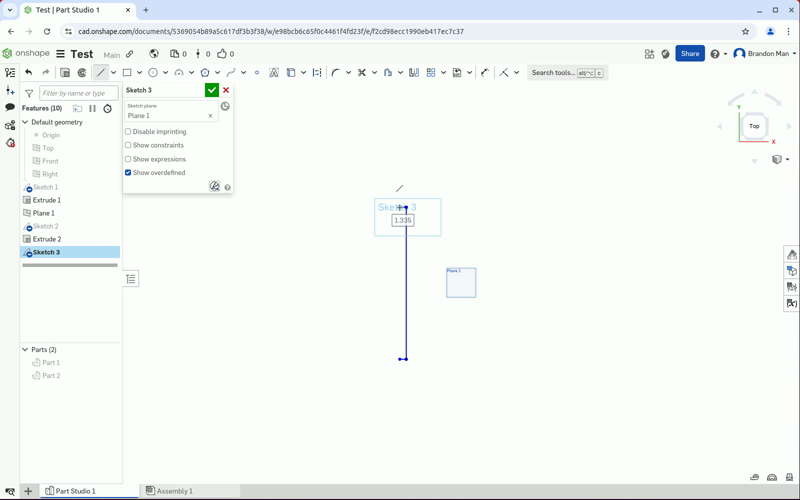
mouse_move(399, 359)
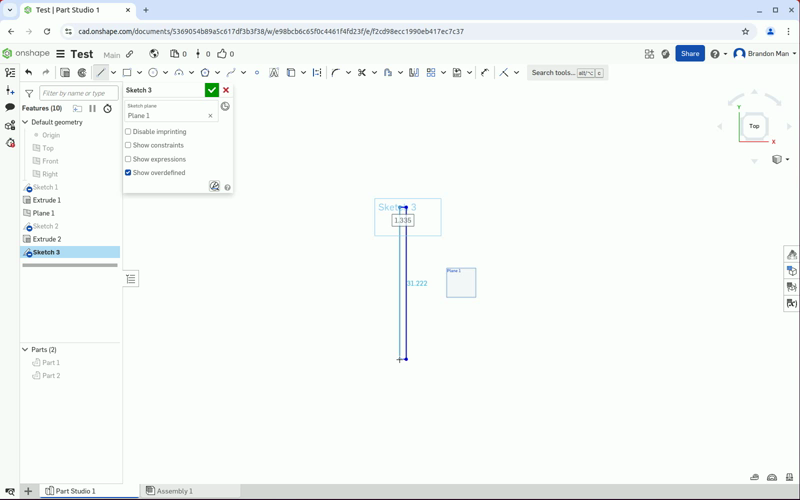
key_up(shift)
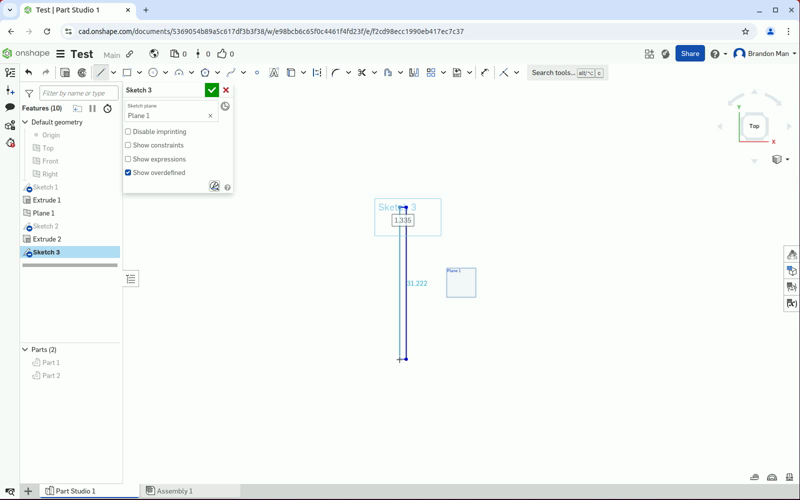
click(399, 359)
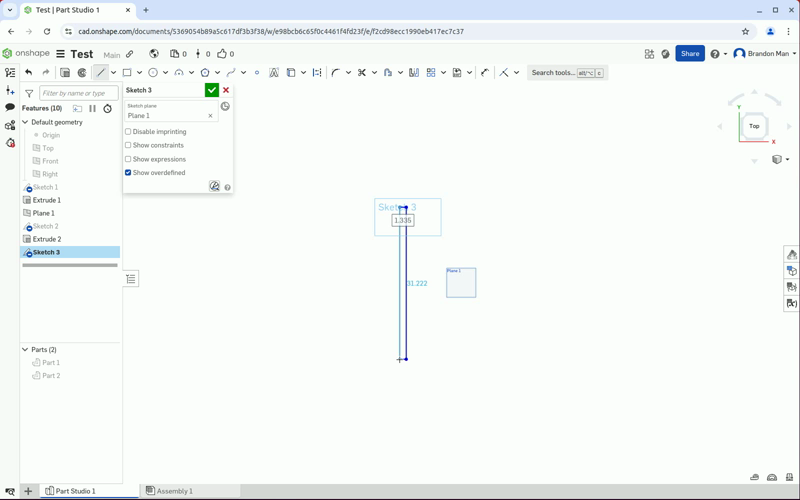
key(esc)
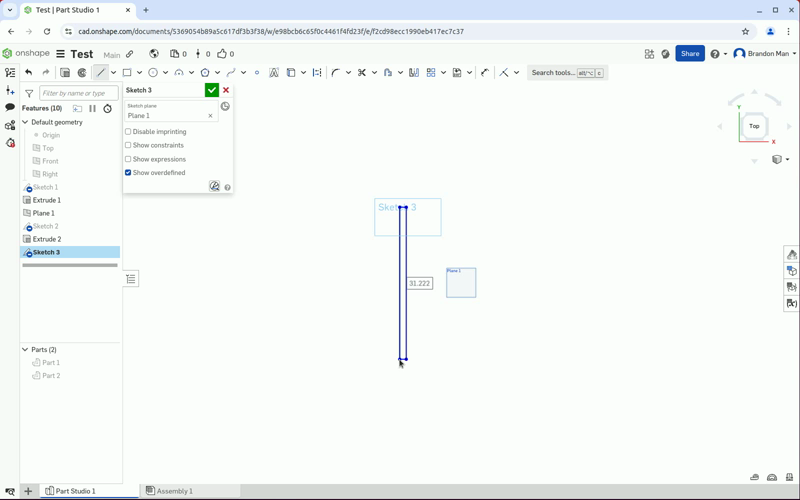
mouse_move(400, 318)
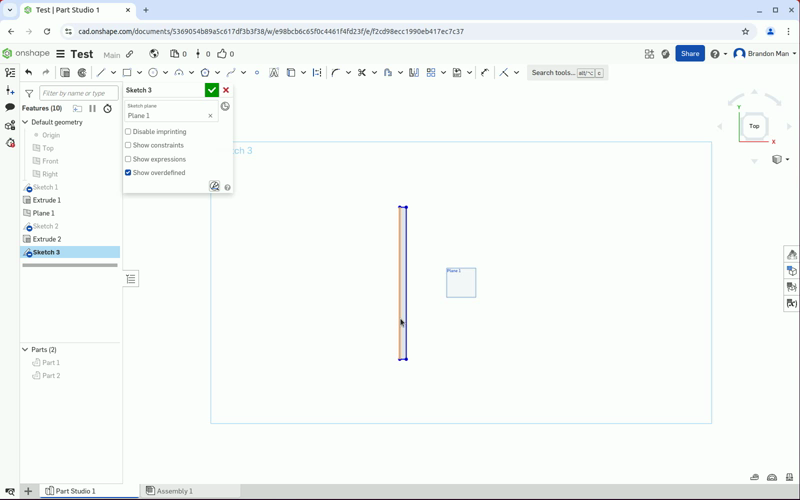
scroll(6)
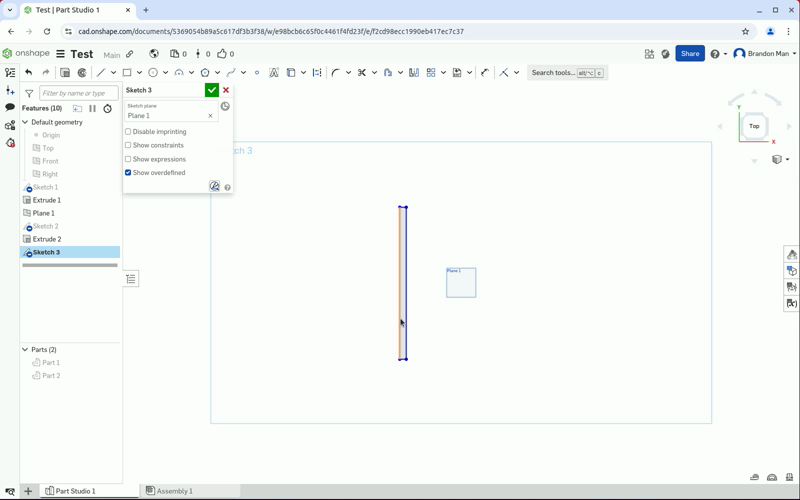
scroll(6)
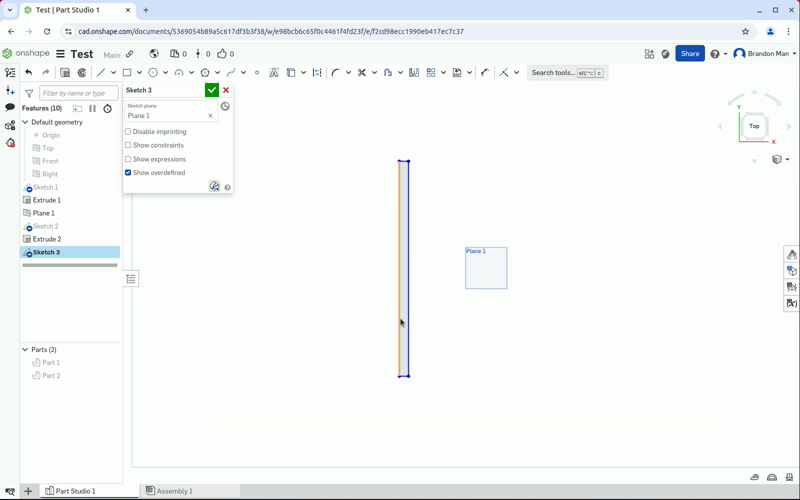
scroll(6)
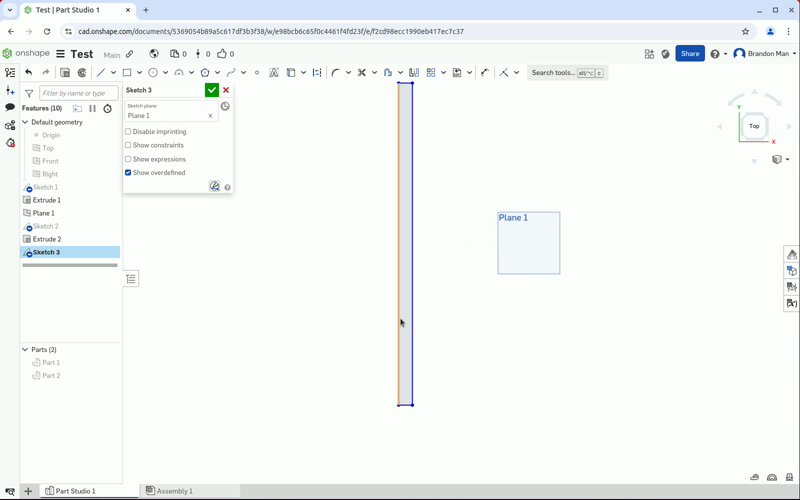
scroll(6)
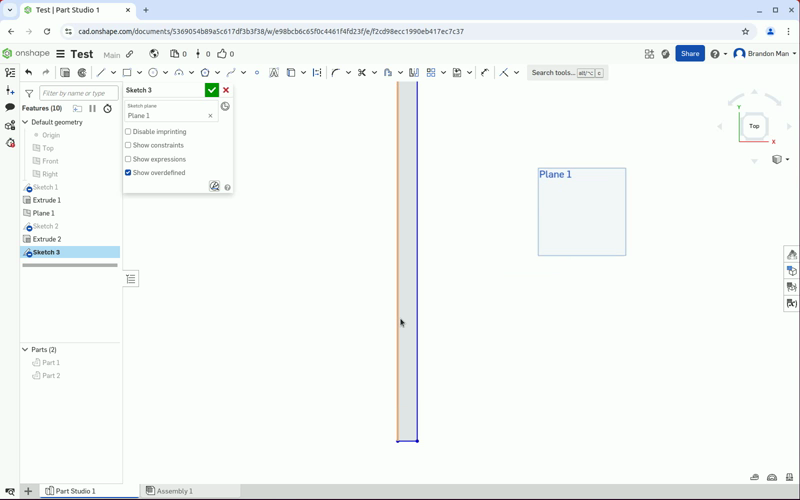
scroll(6)
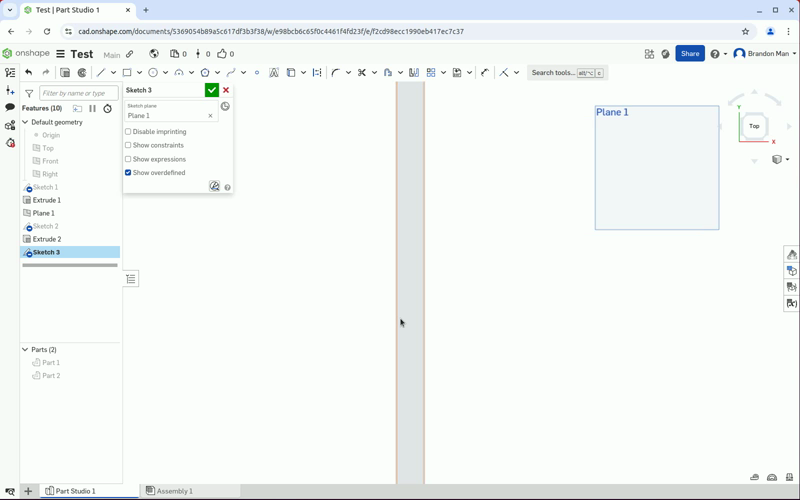
scroll(6)
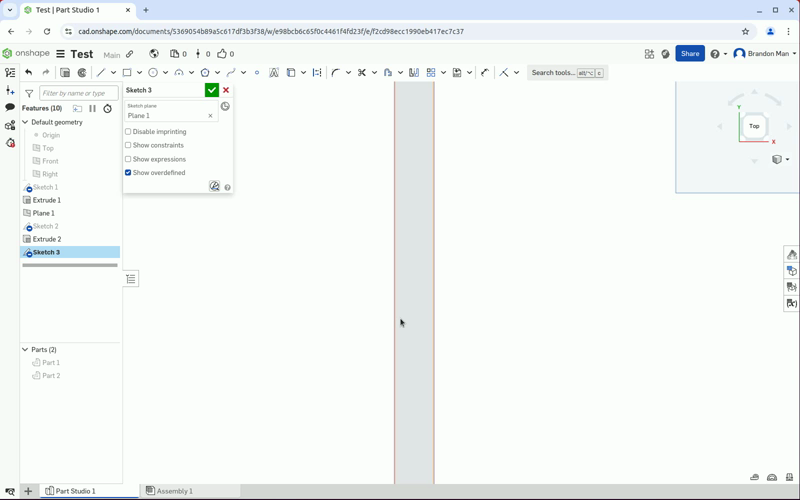
scroll(6)
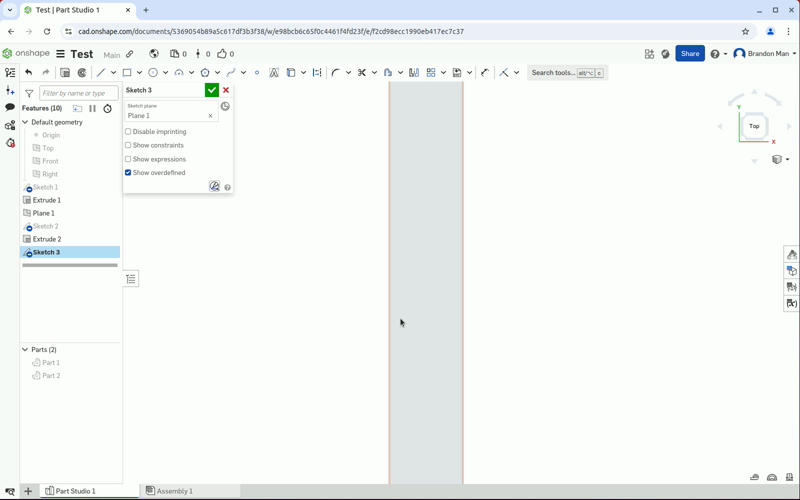
click(400, 318)
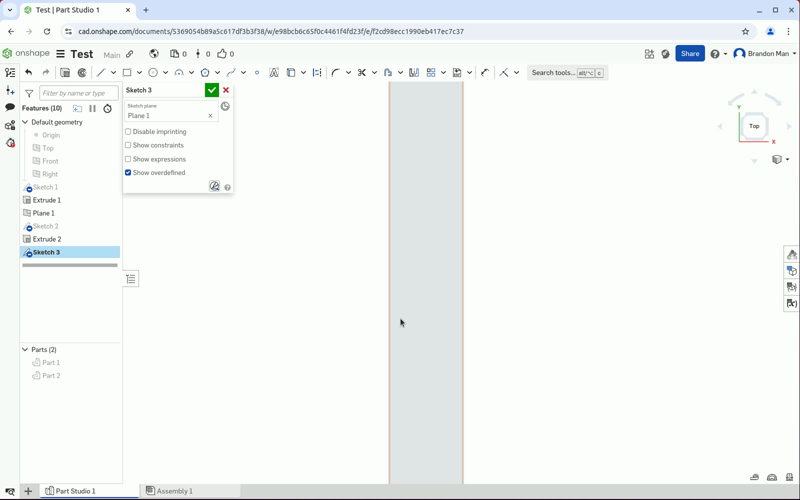
scroll(-6)
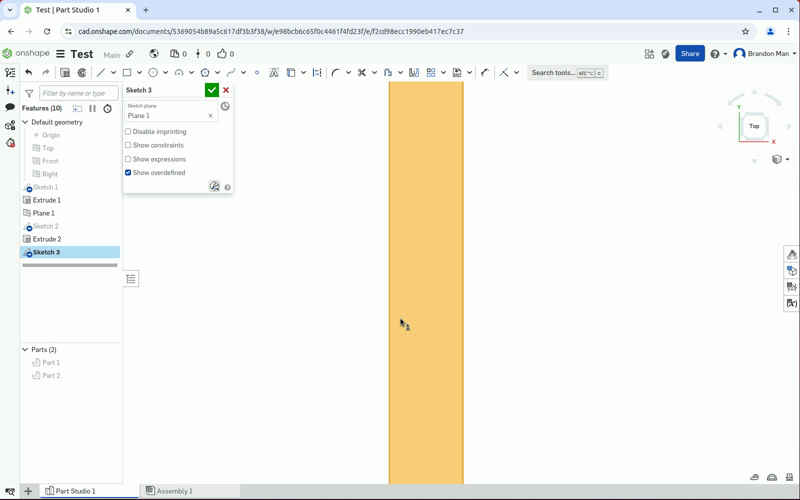
scroll(-6)
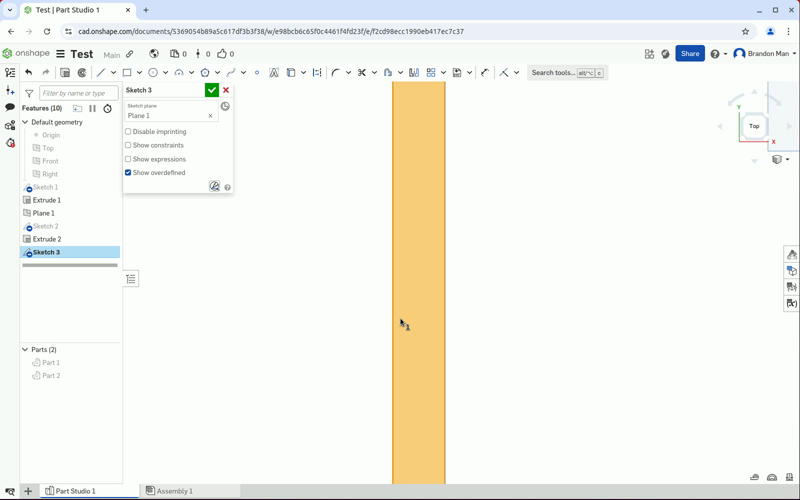
scroll(-6)
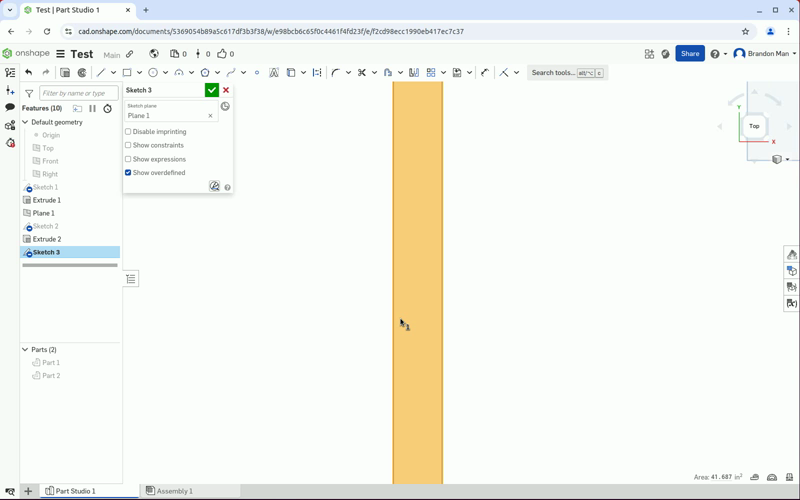
scroll(-6)
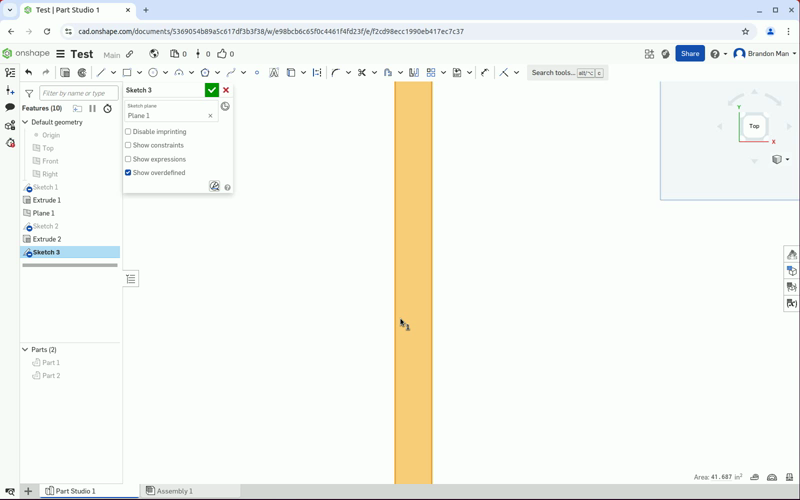
scroll(-6)
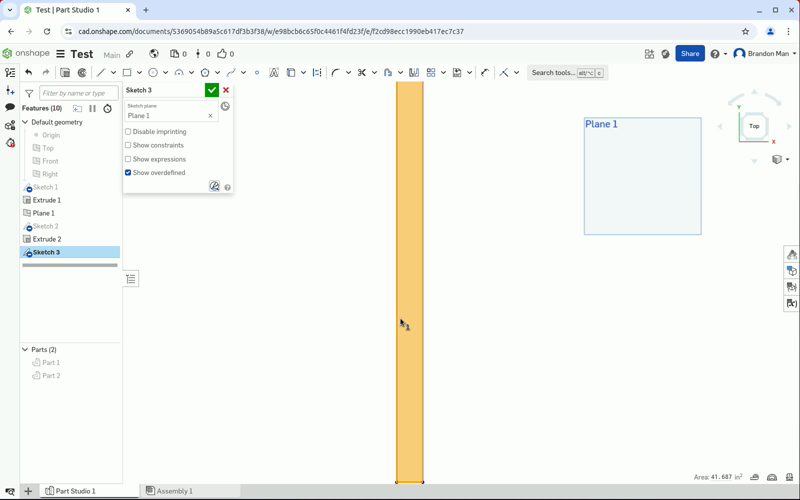
scroll(-6)
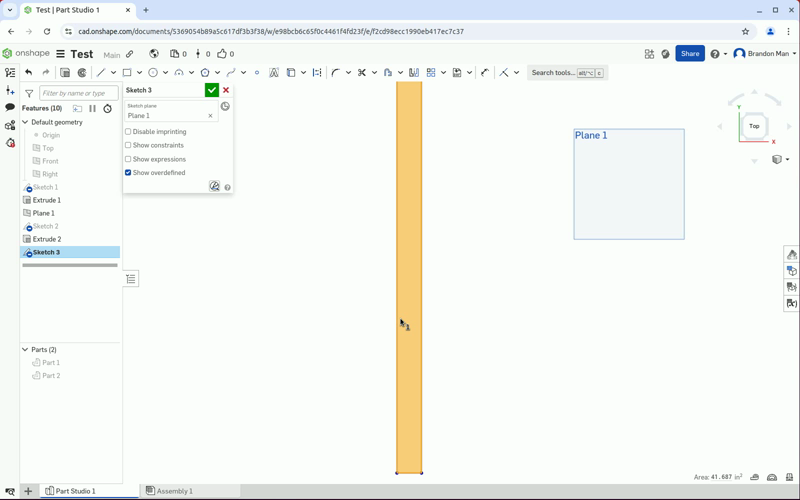
scroll(-6)
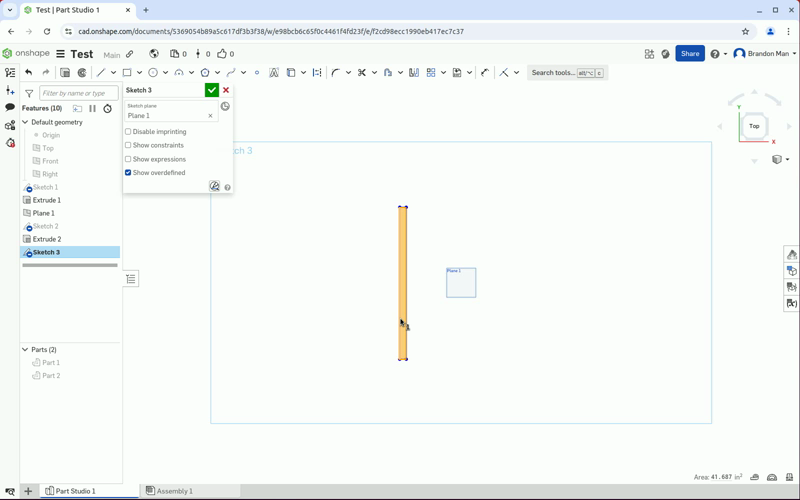
mouse_move(73, 352)
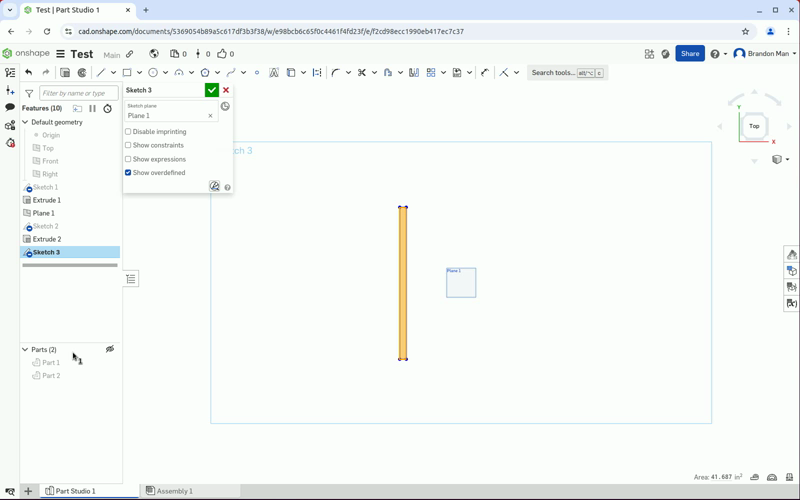
key(shift+y)
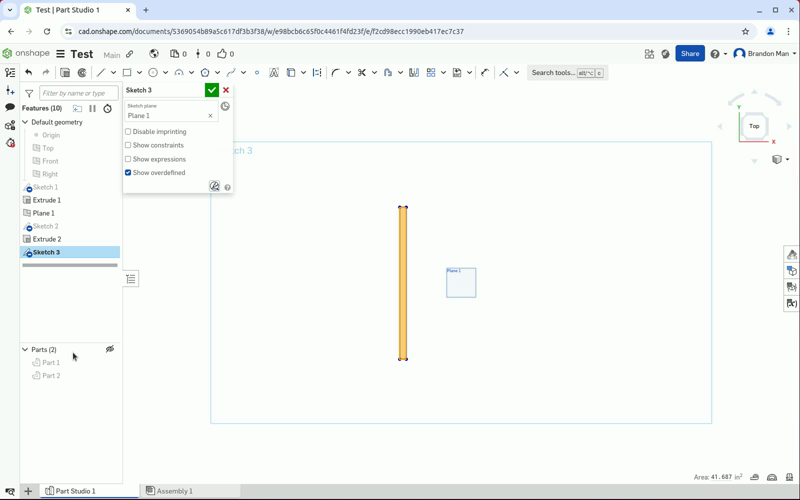
key(shift+e)
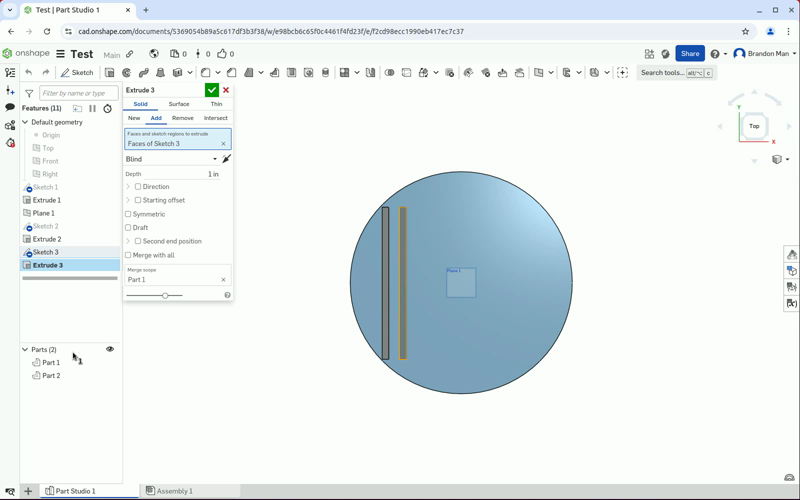
mouse_move(143, 106)
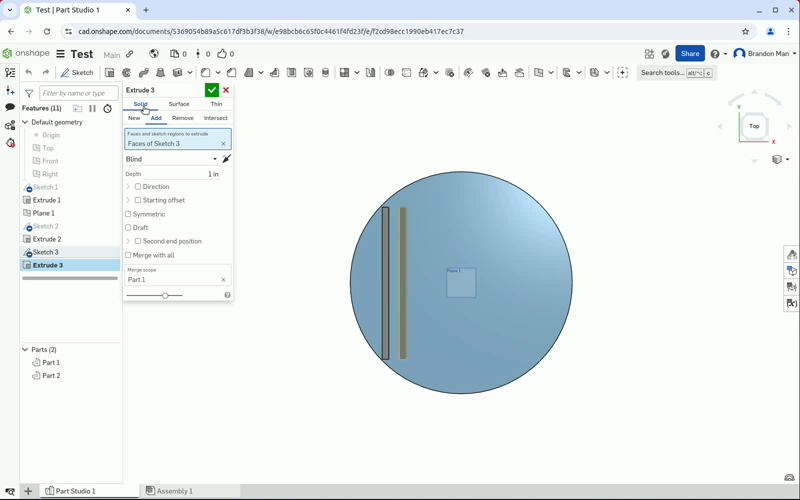
click(143, 106)
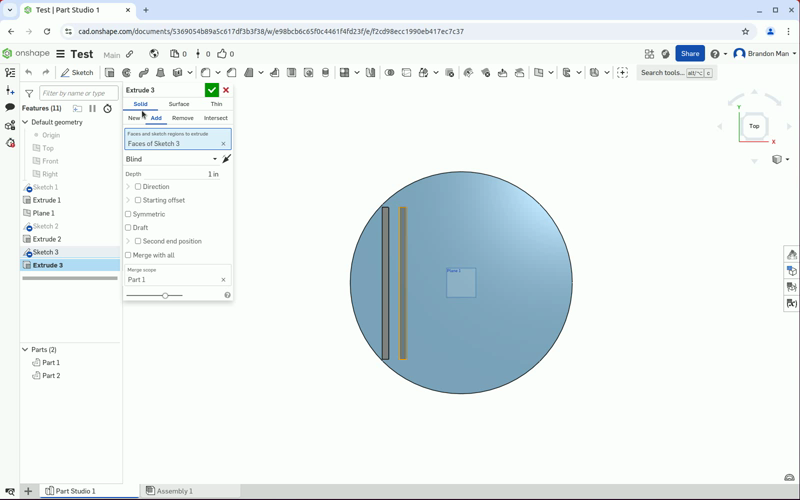
mouse_move(137, 120)
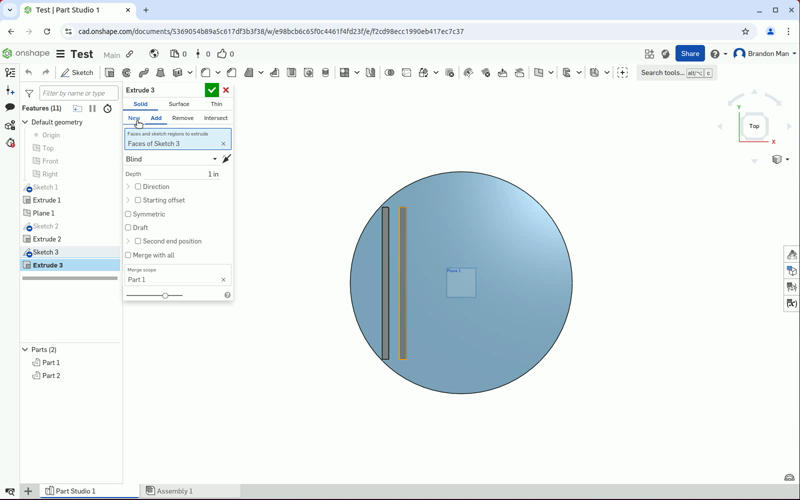
click(137, 120)
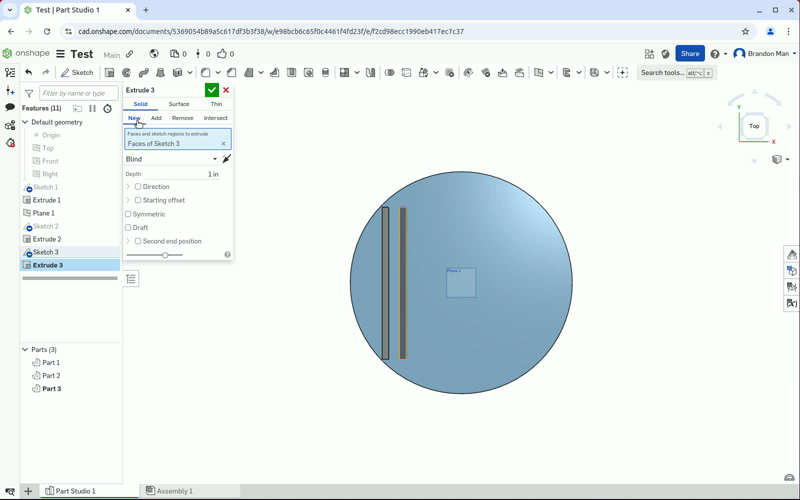
key(tab, 4)
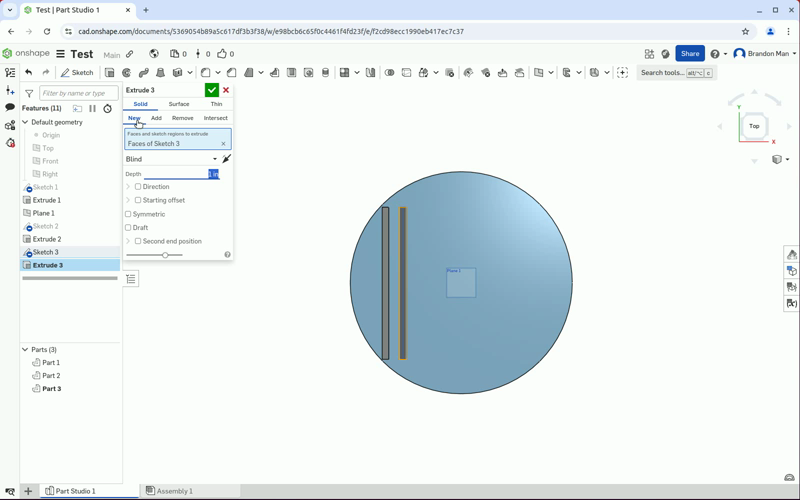
text(10.11)
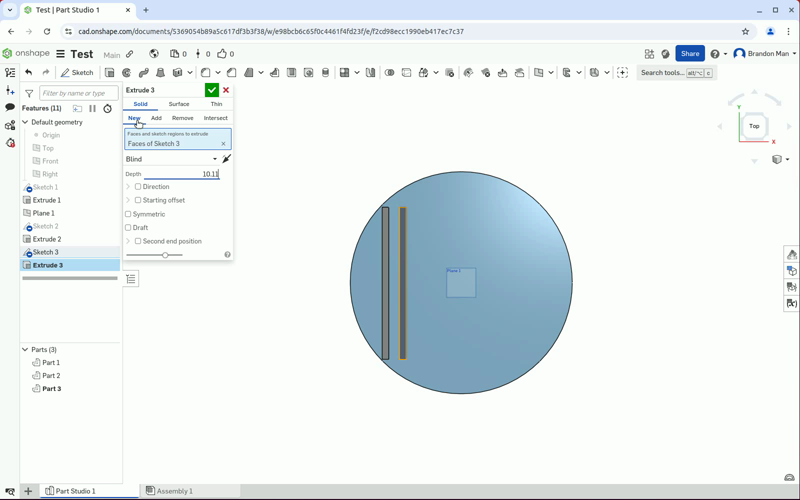
key(enter)
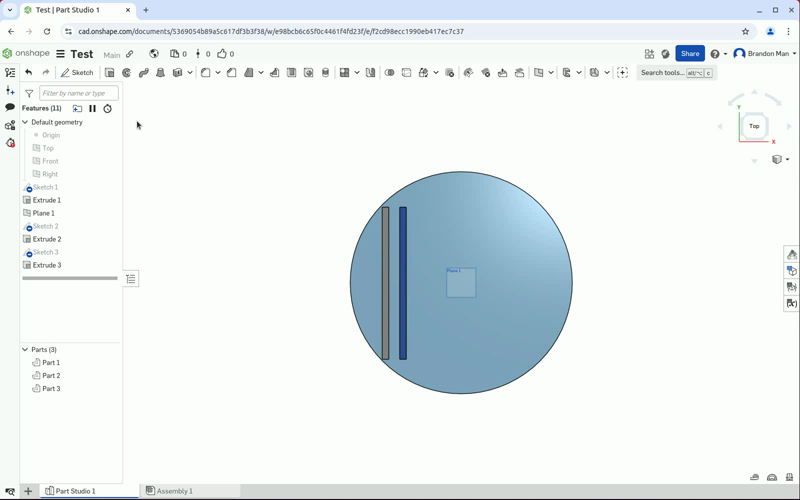
key(shift+h)
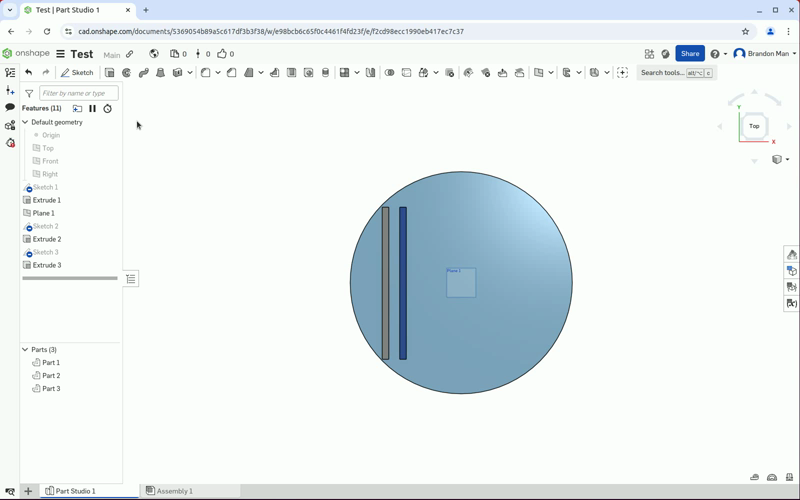
key(shift+h)
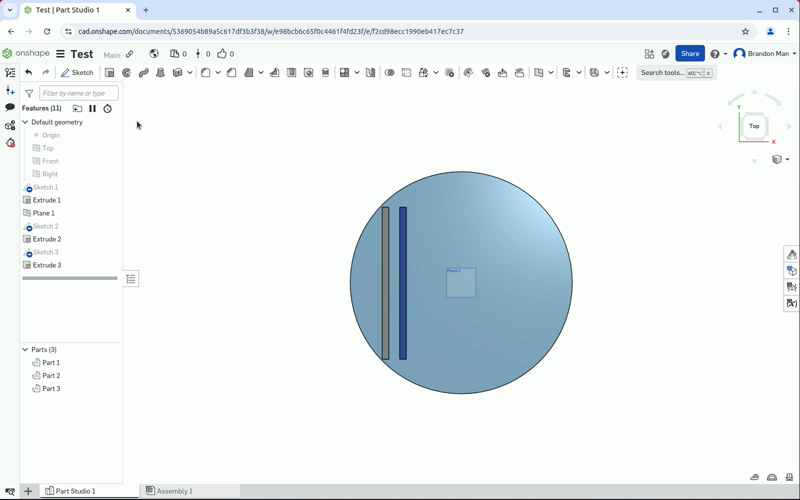
mouse_move(73, 189)
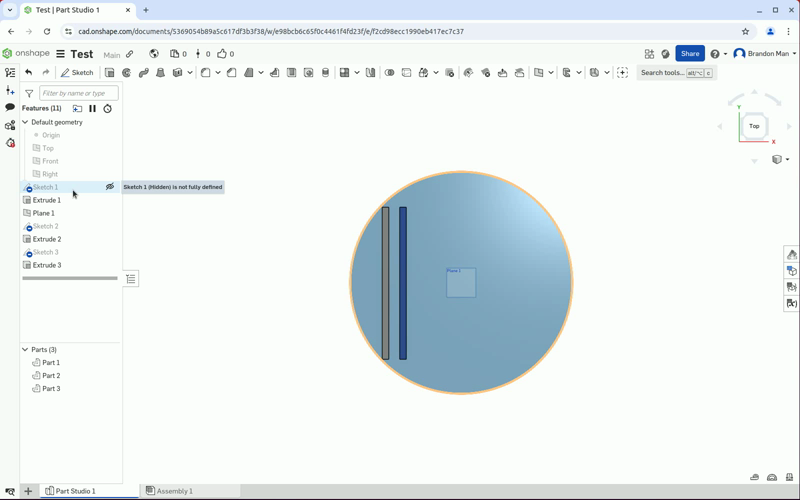
click(73, 189)
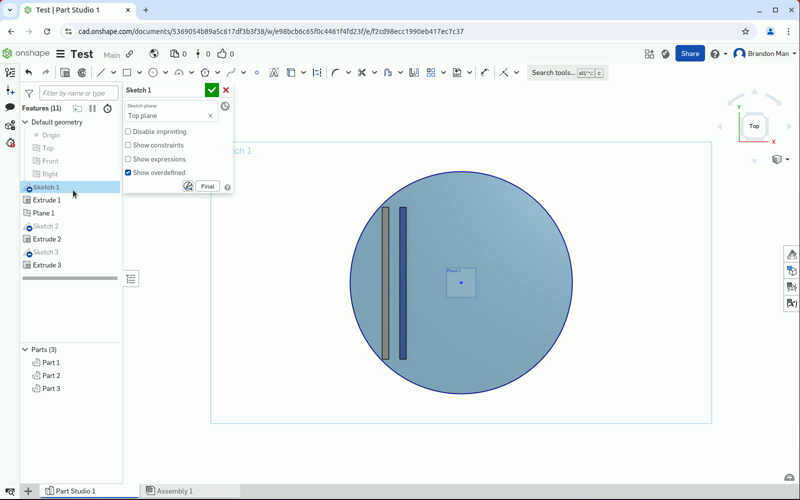
mouse_move(229, 92)
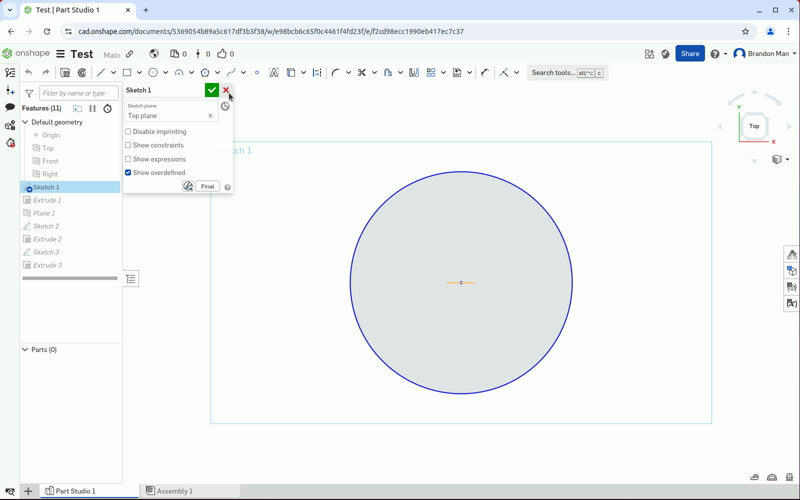
click(229, 92)
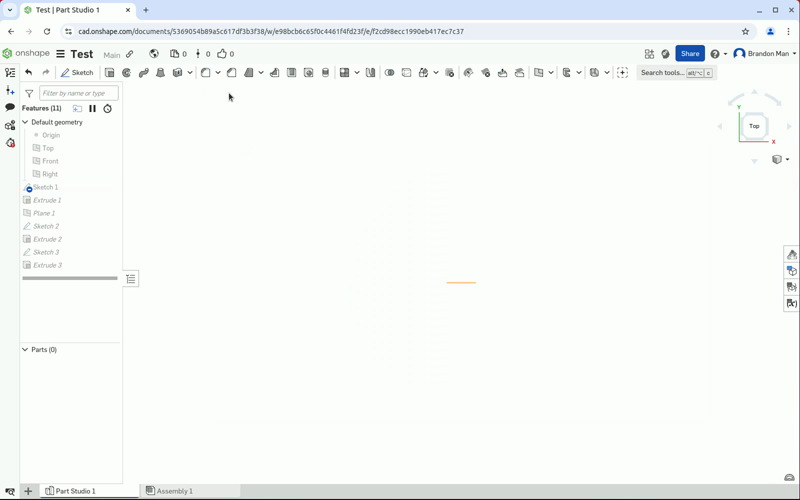
key(shift+s)
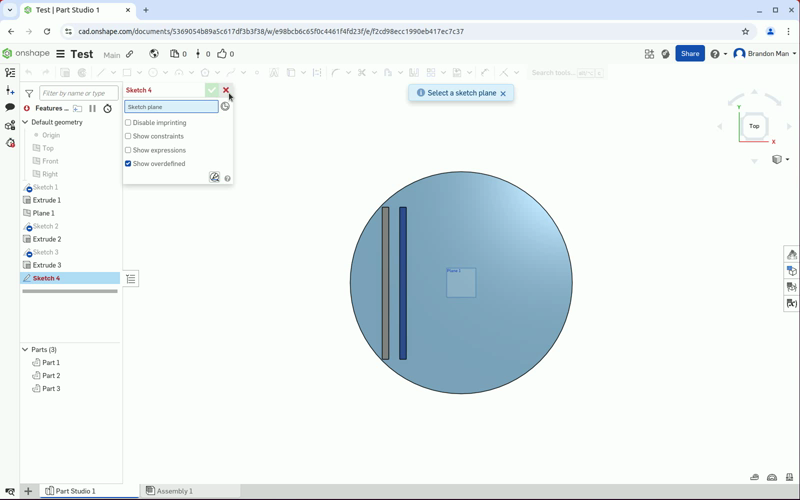
mouse_move(73, 215)
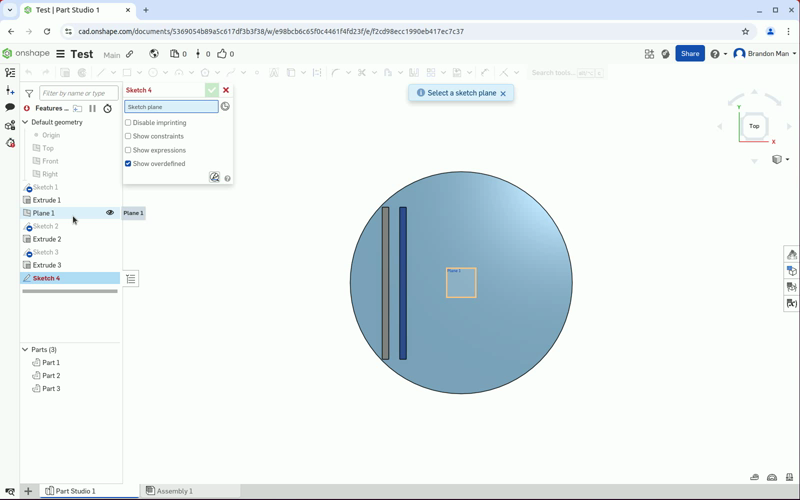
click(73, 215)
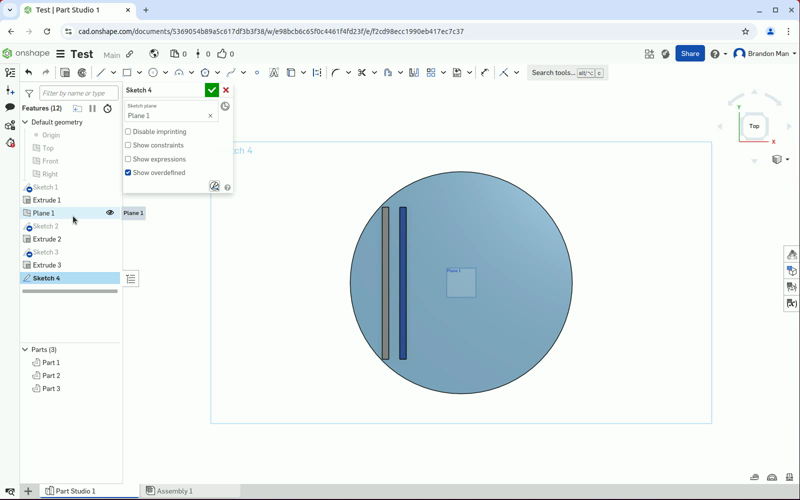
mouse_move(73, 352)
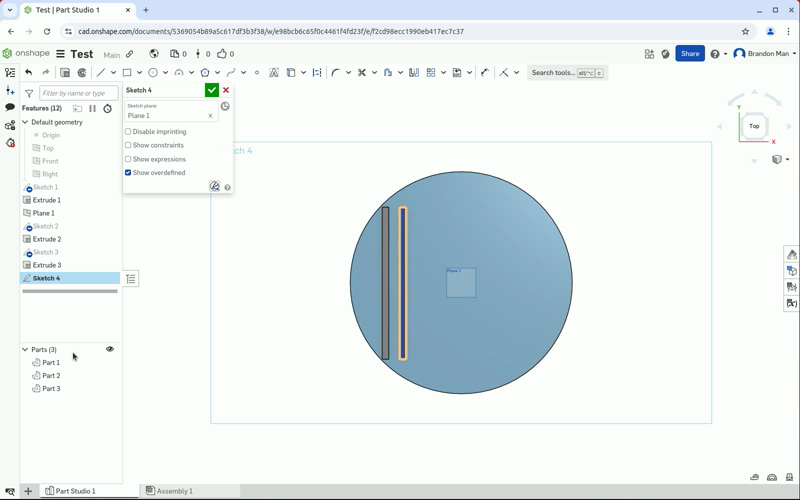
key(y)
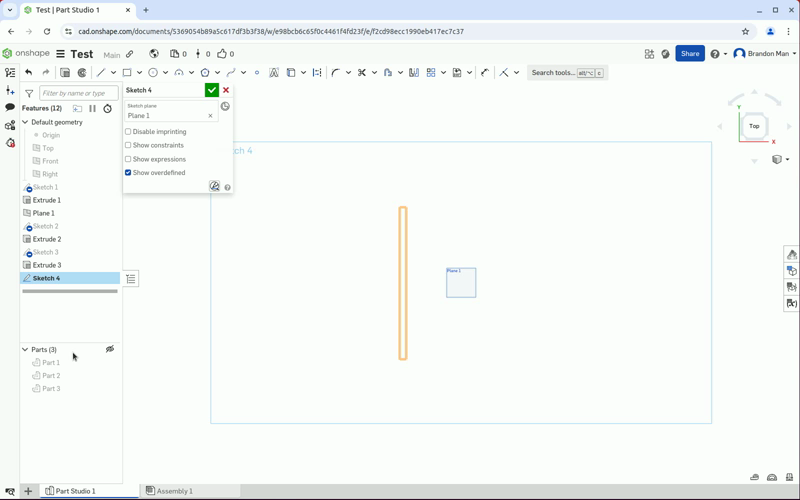
key(l)
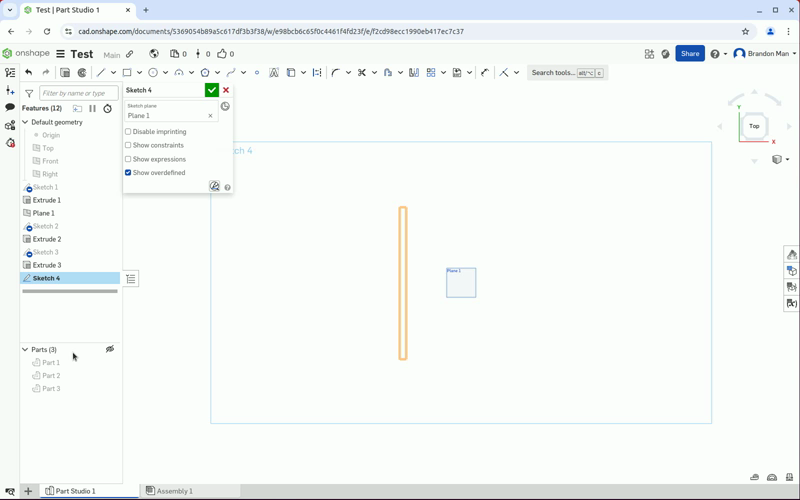
key_down(shift)
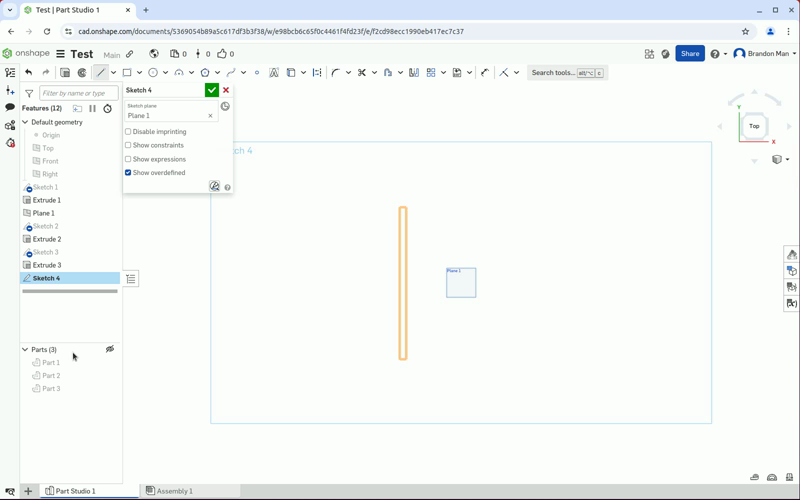
mouse_move(426, 359)
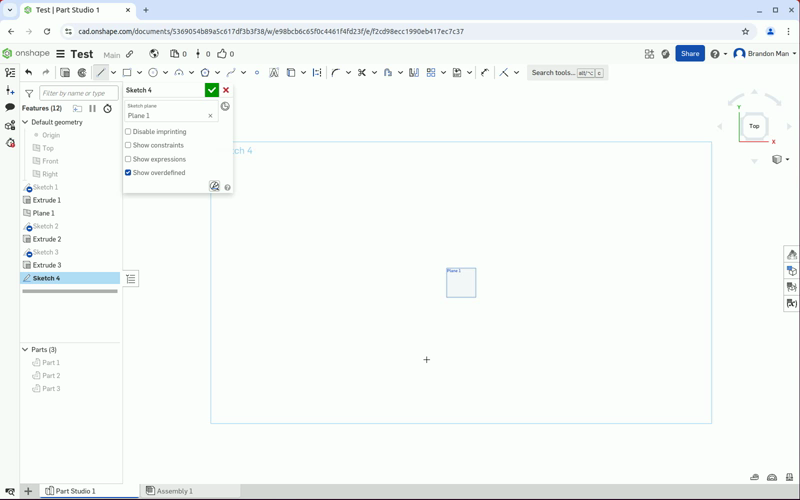
click(426, 359)
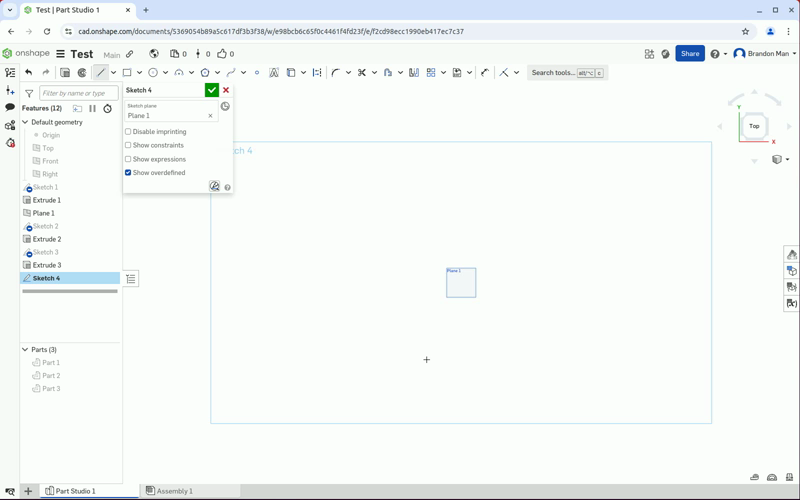
key_up(shift)
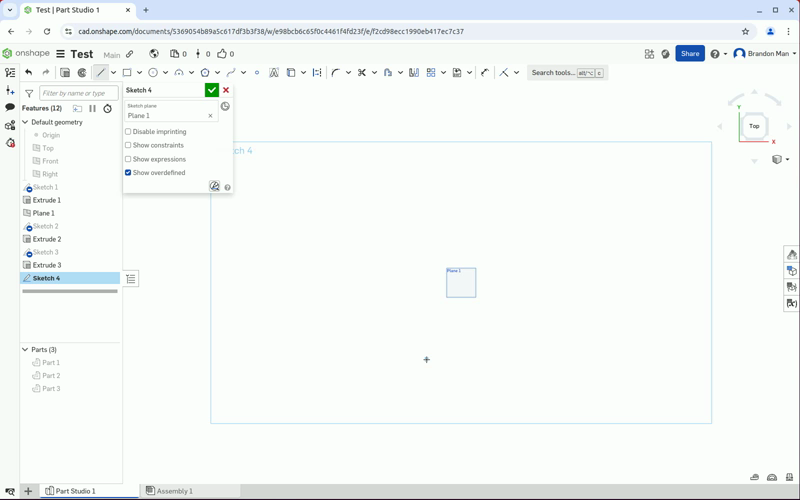
key_down(shift)
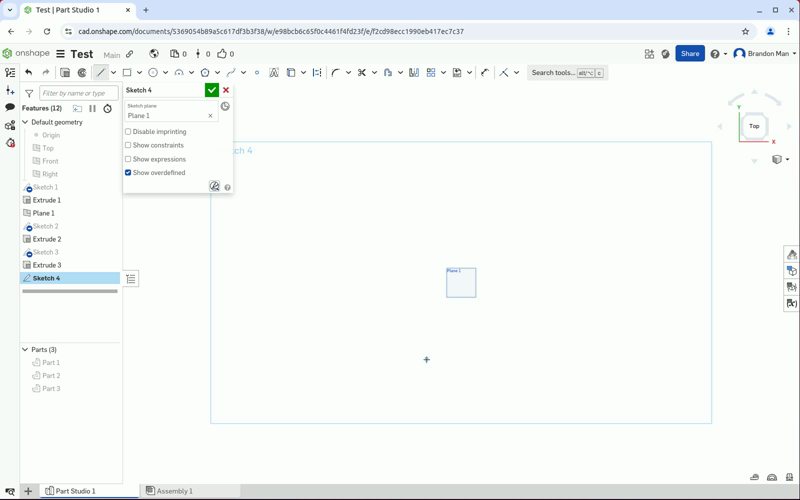
mouse_move(456, 359)
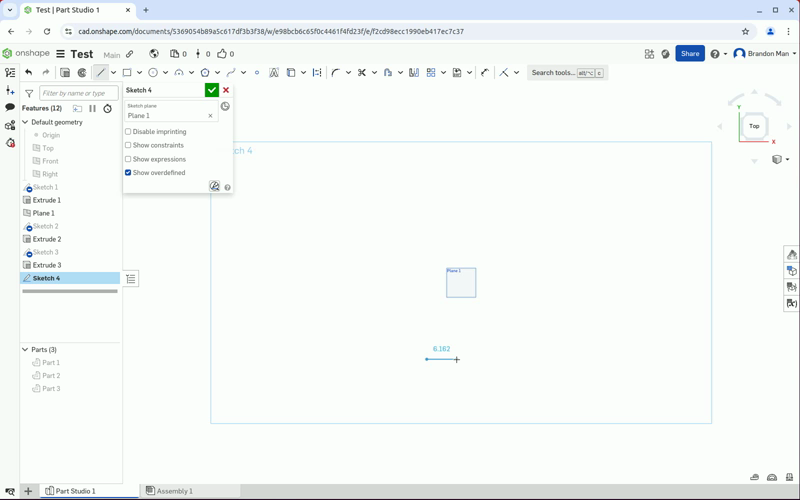
mouse_move(433, 359)
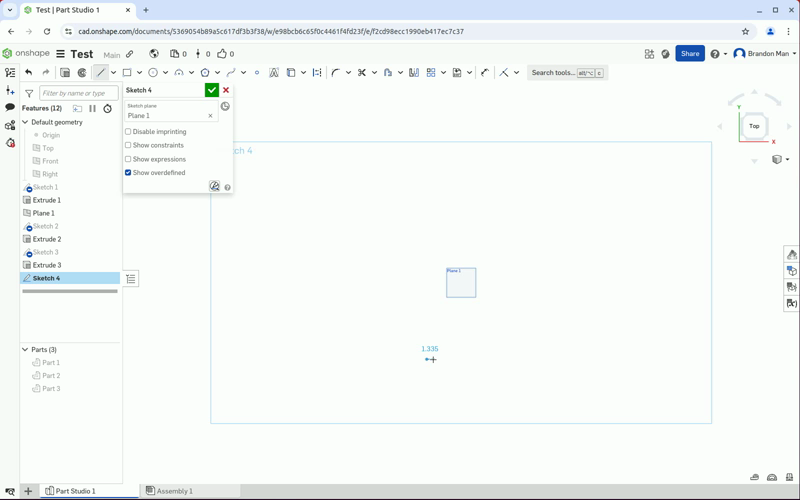
scroll(6)
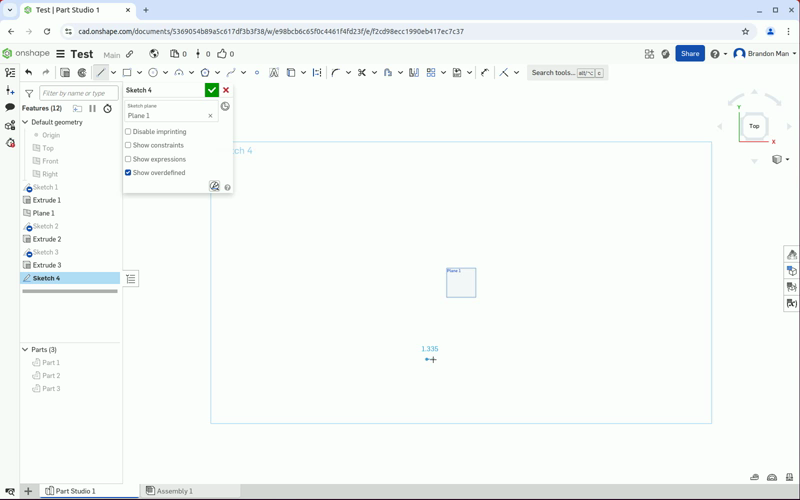
scroll(6)
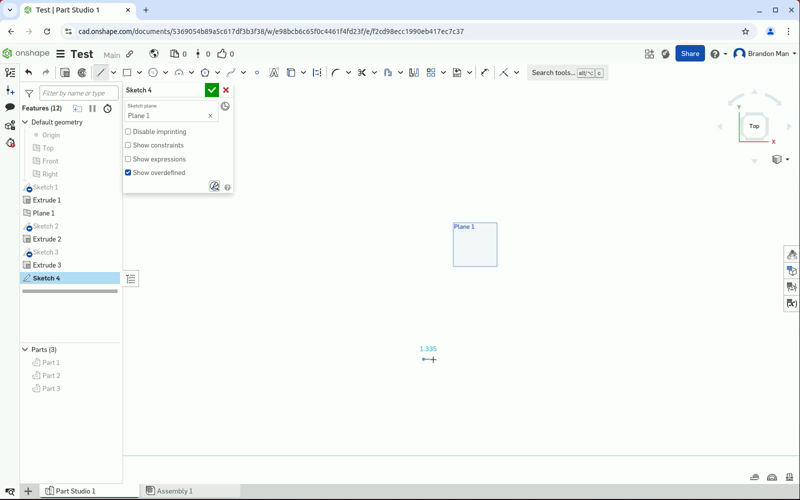
scroll(6)
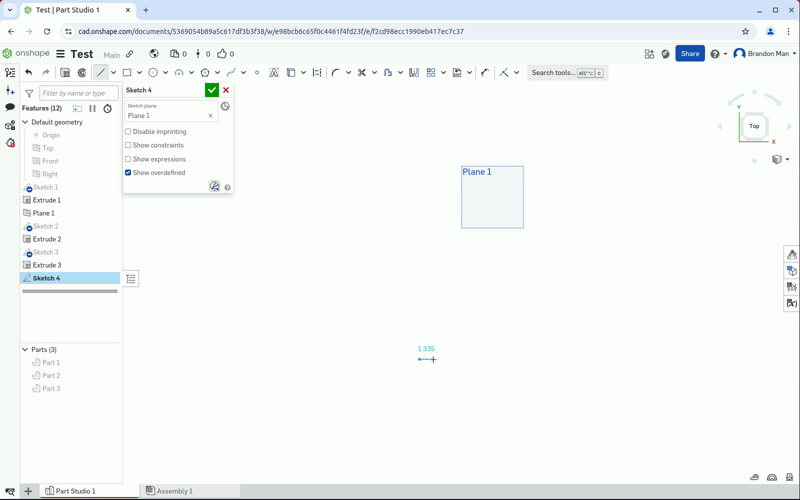
scroll(6)
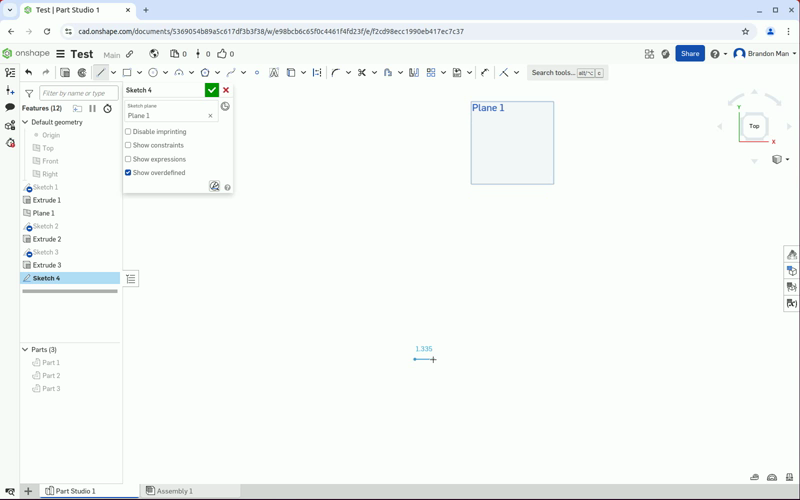
scroll(6)
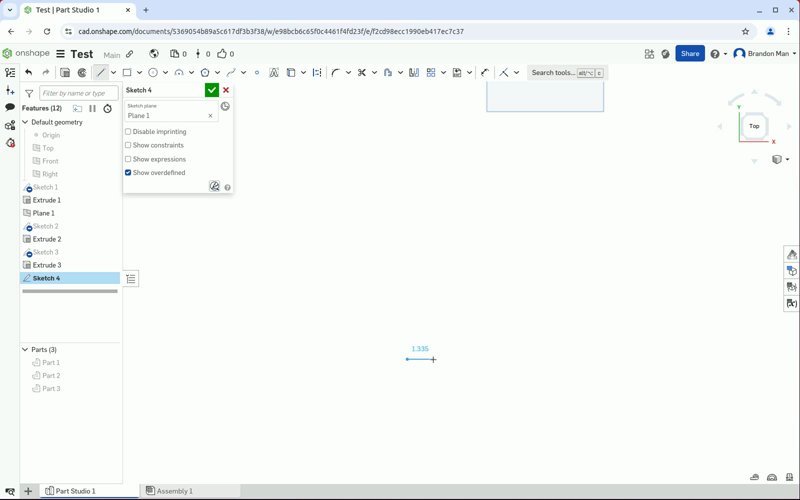
scroll(6)
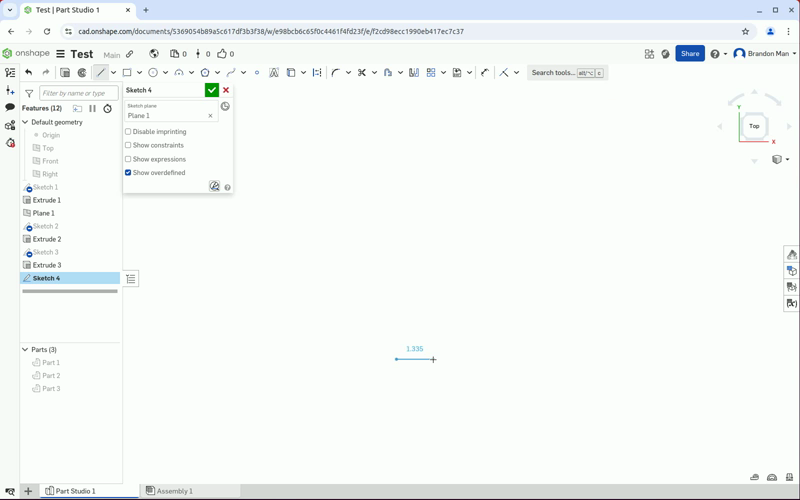
scroll(6)
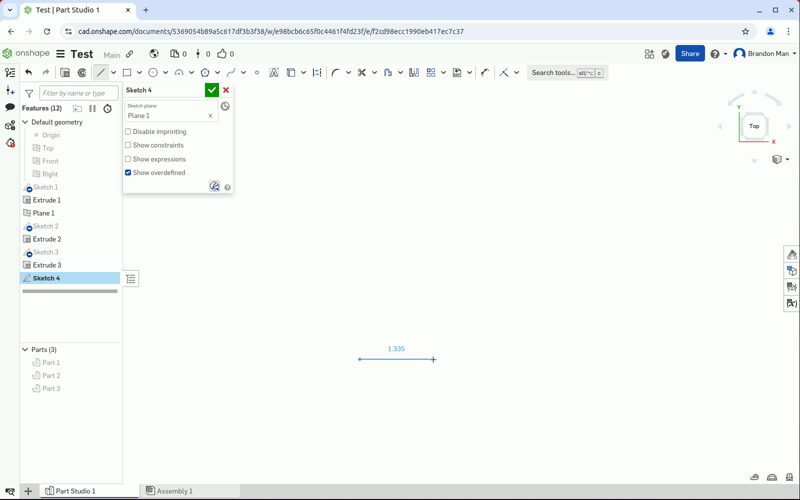
click(433, 359)
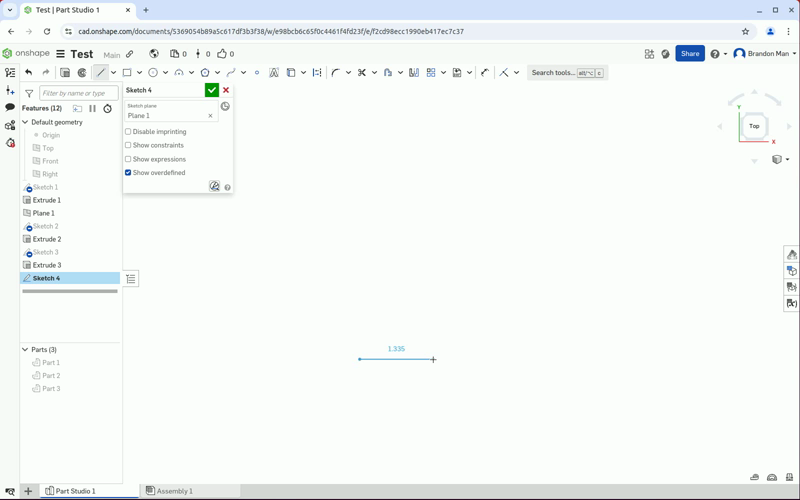
scroll(-6)
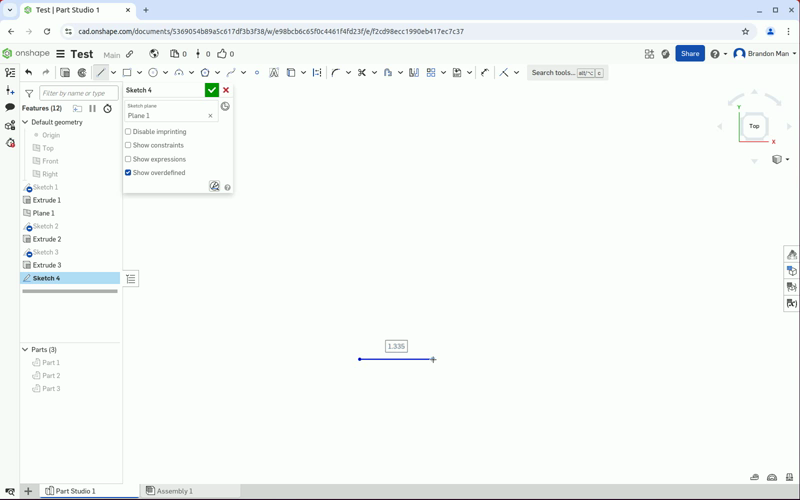
scroll(-6)
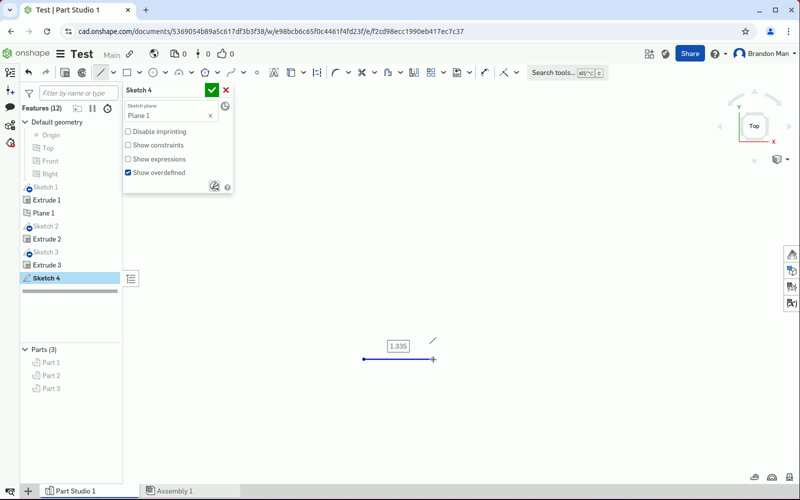
scroll(-6)
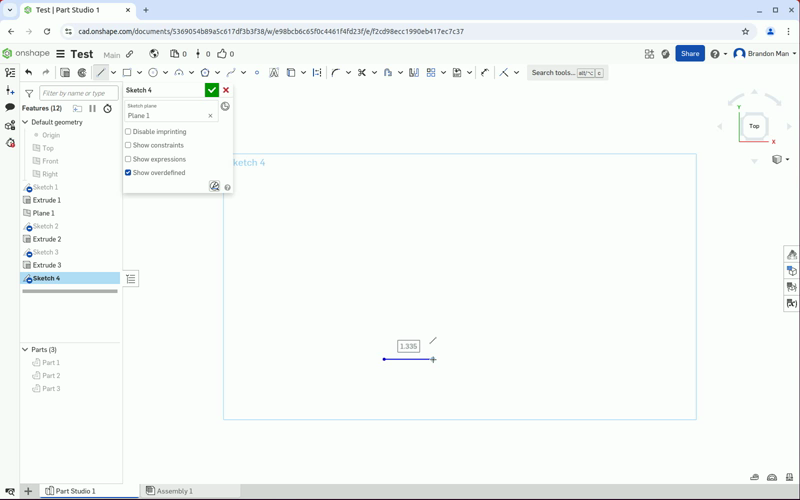
scroll(-6)
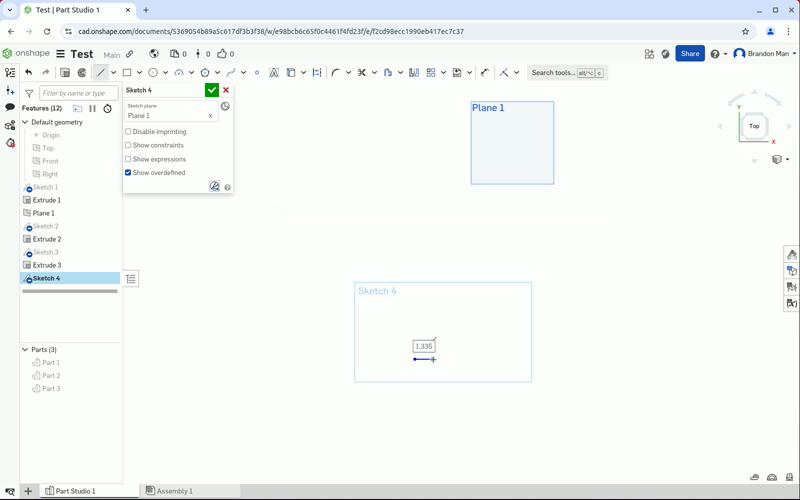
scroll(-6)
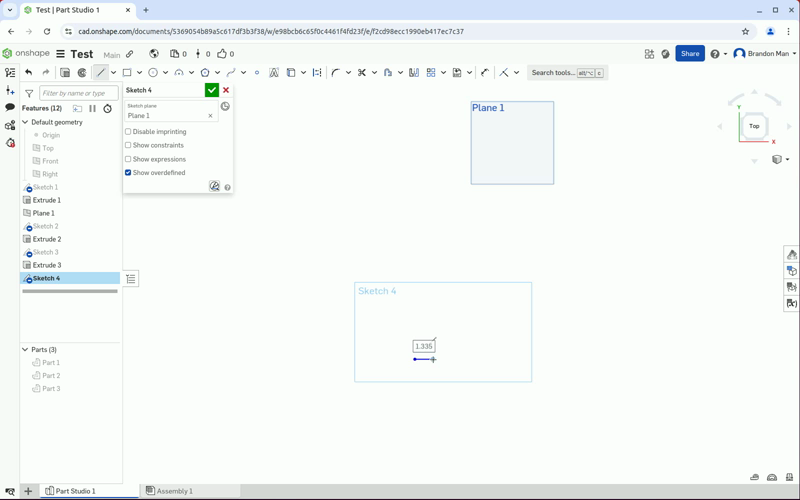
scroll(-6)
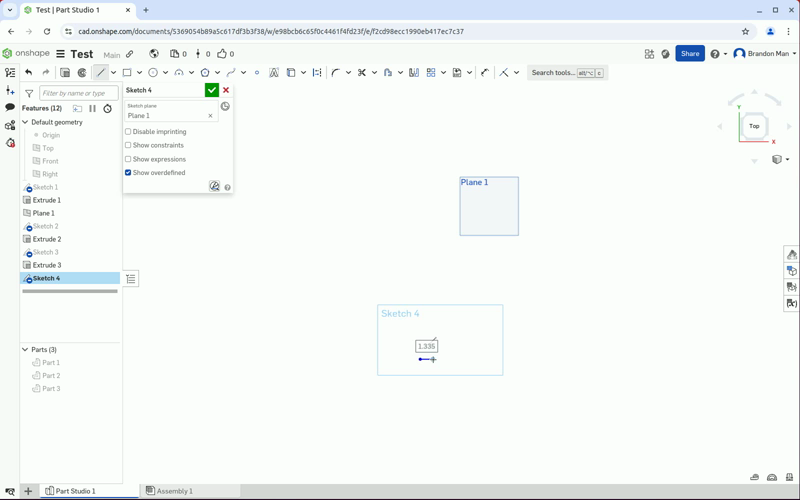
scroll(-6)
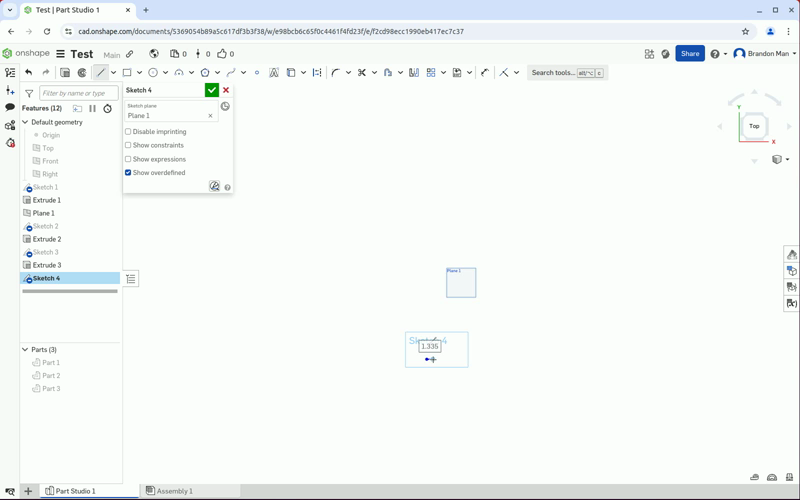
key_up(shift)
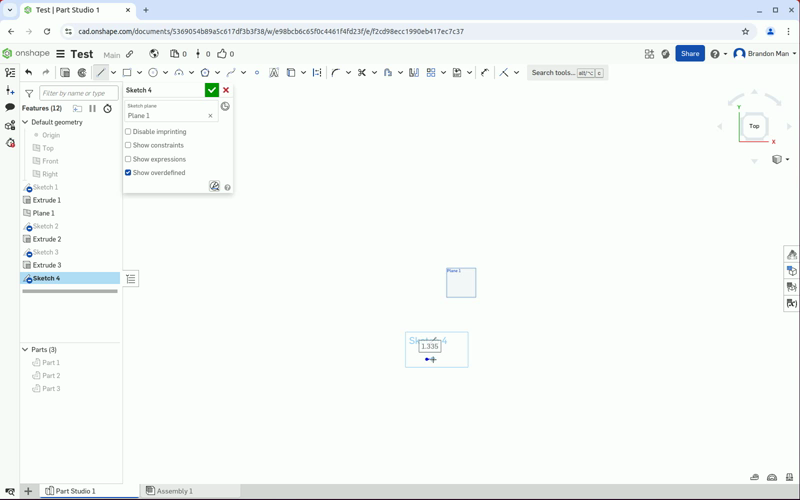
key_down(shift)
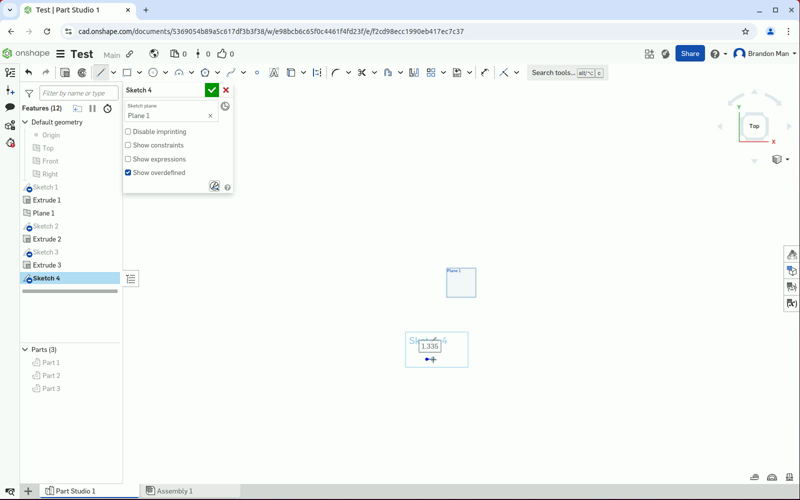
mouse_move(433, 207)
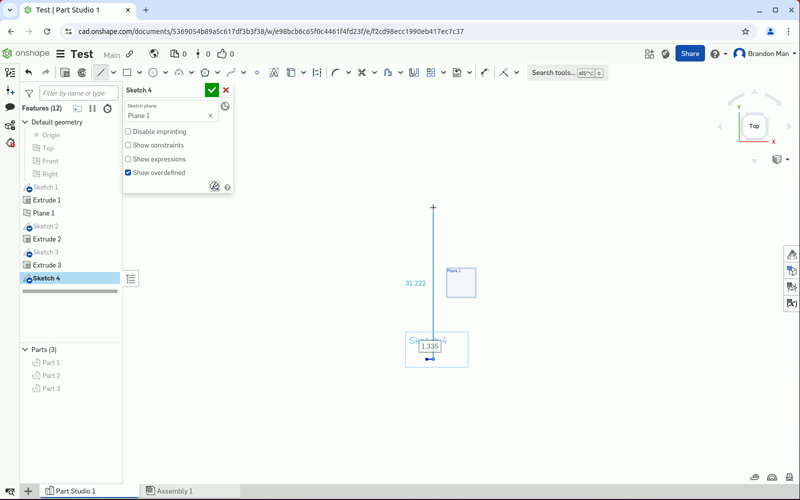
click(433, 207)
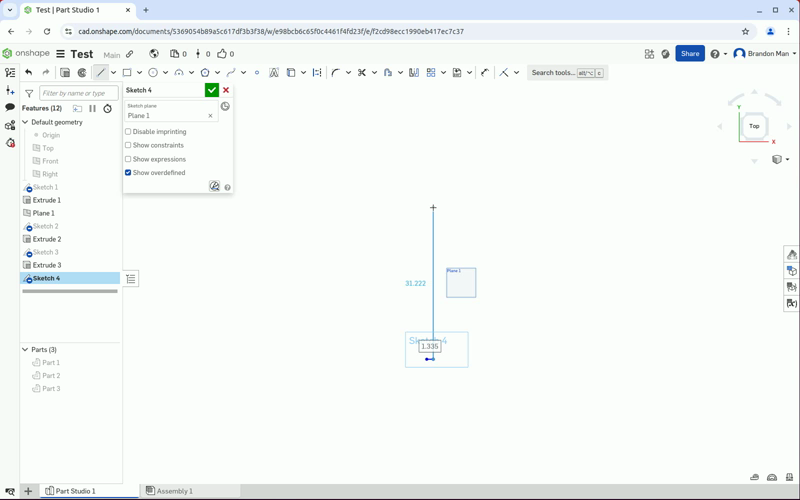
key_up(shift)
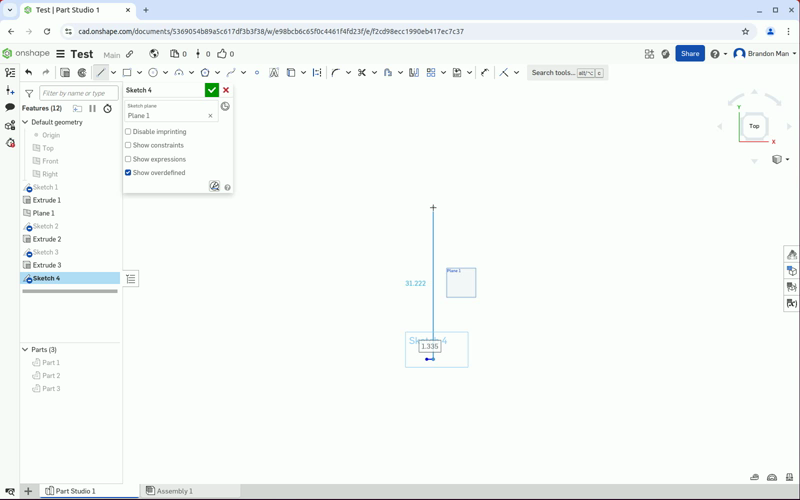
key_down(shift)
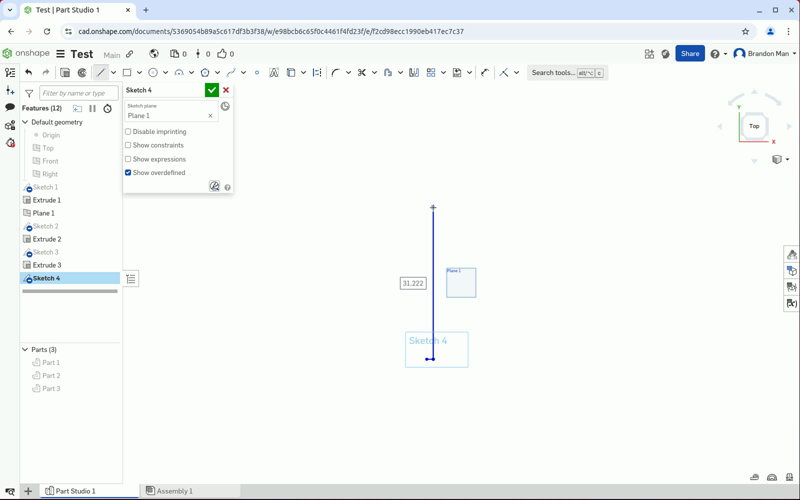
mouse_move(463, 207)
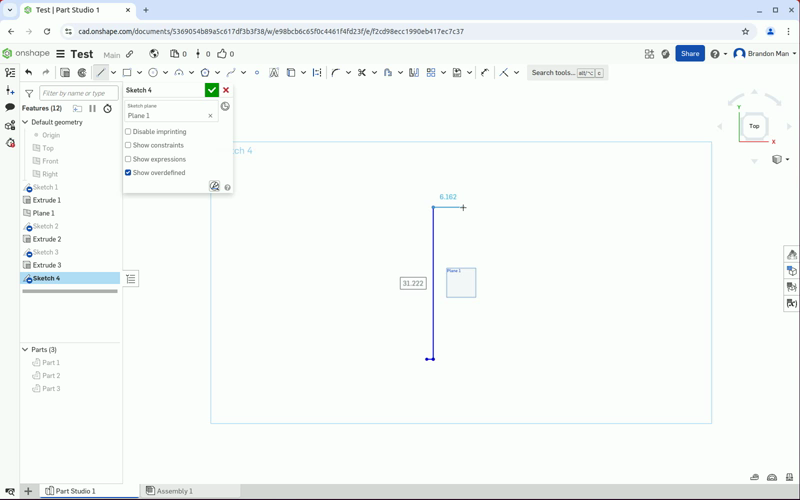
mouse_move(426, 207)
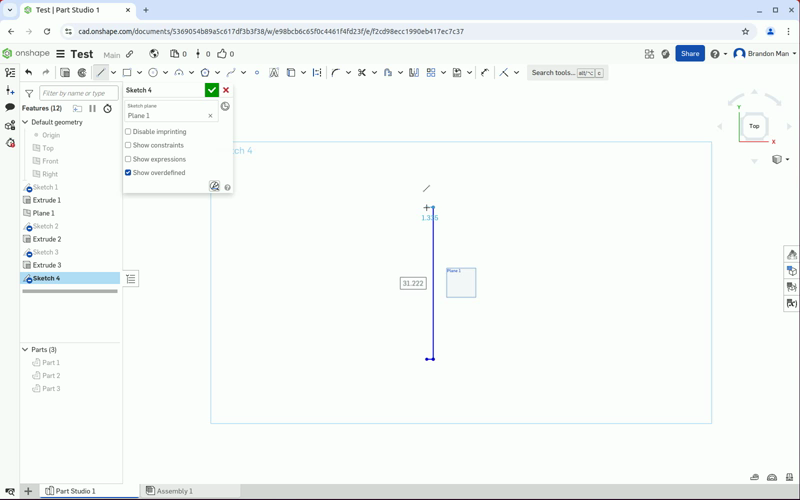
scroll(6)
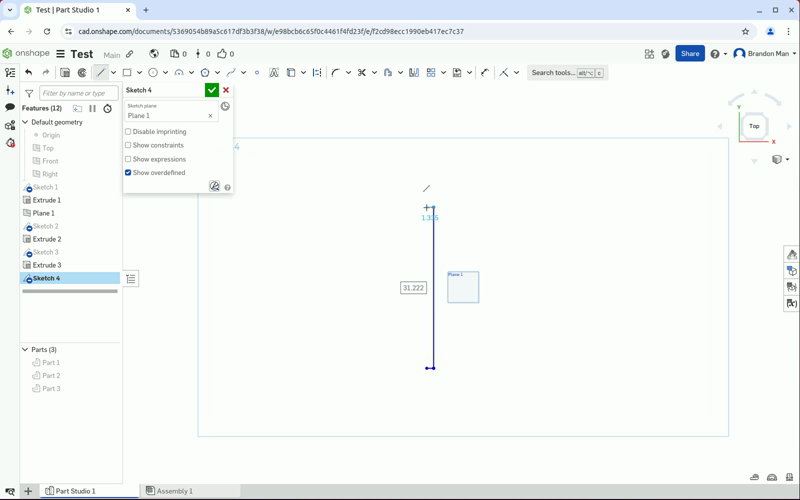
scroll(6)
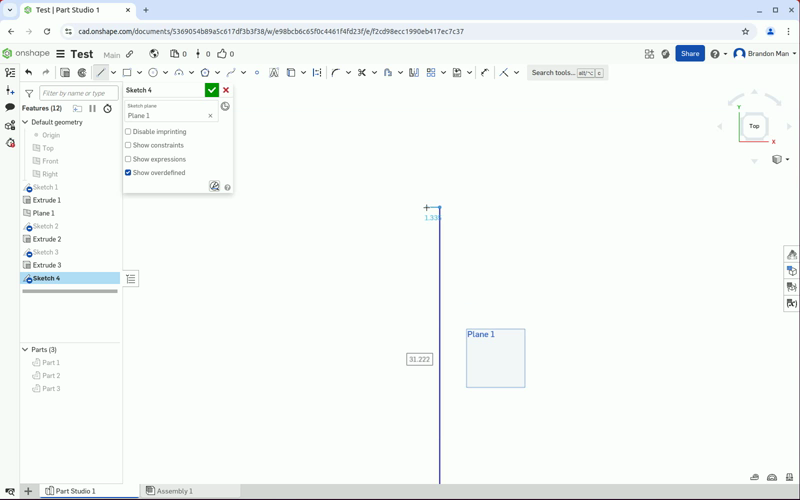
scroll(6)
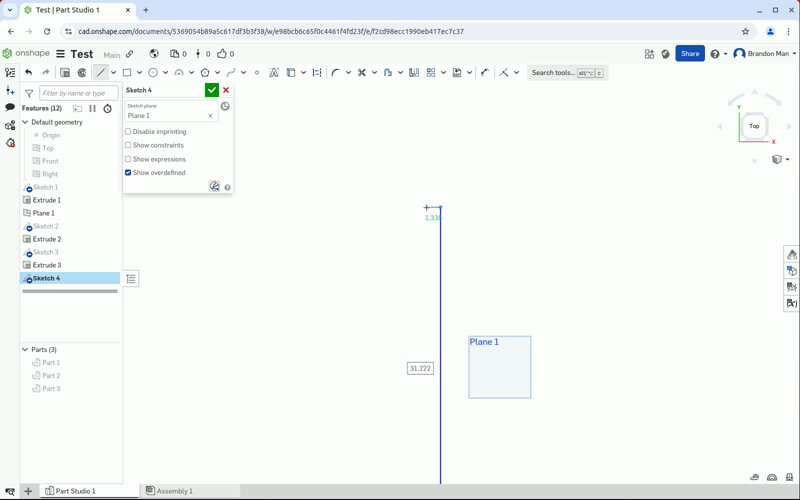
scroll(6)
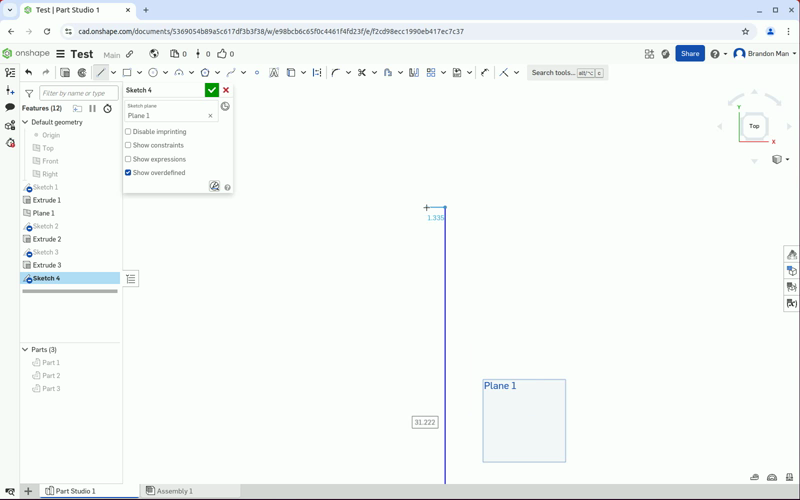
scroll(6)
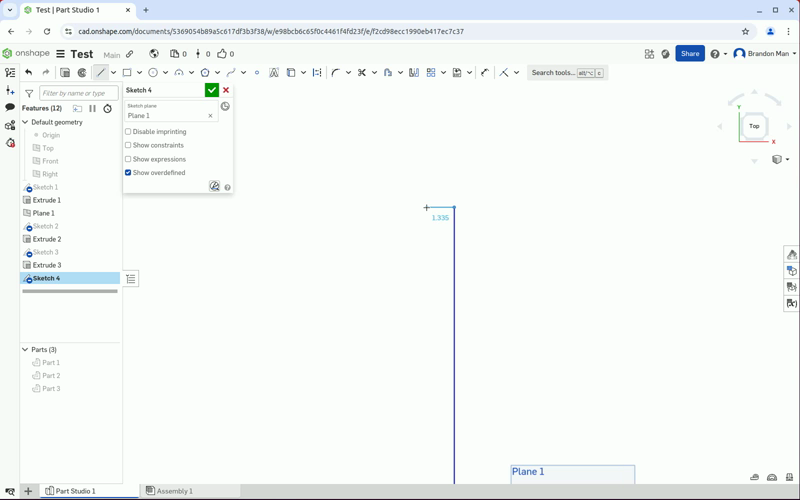
scroll(6)
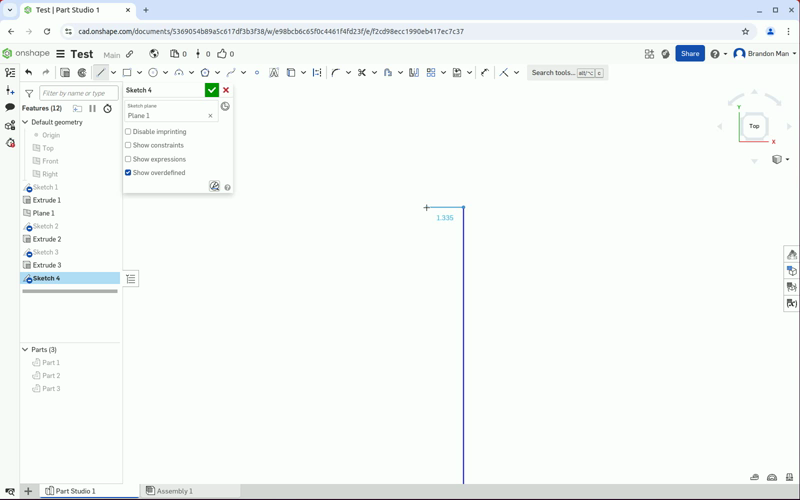
scroll(6)
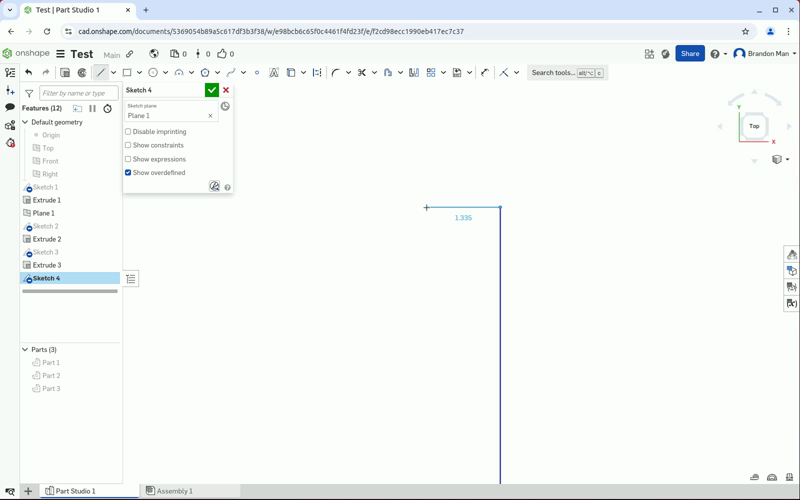
click(426, 207)
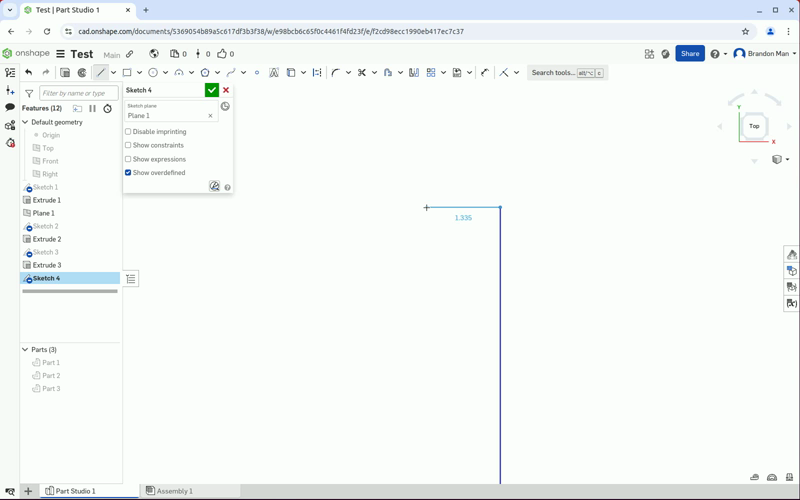
scroll(-6)
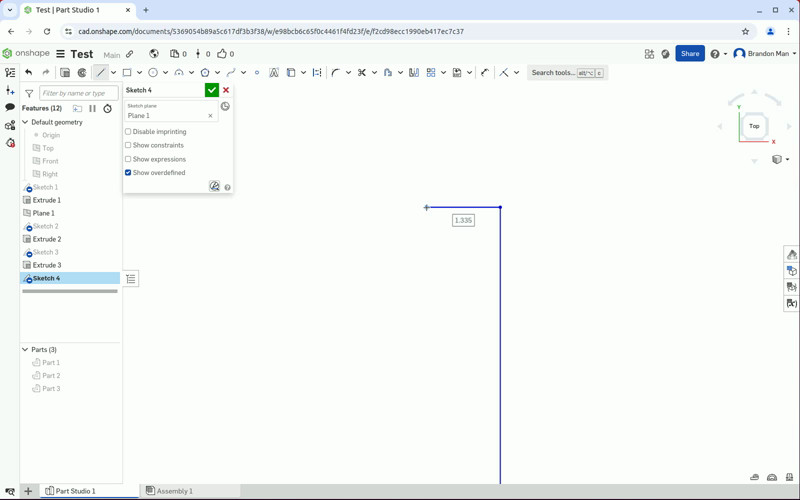
scroll(-6)
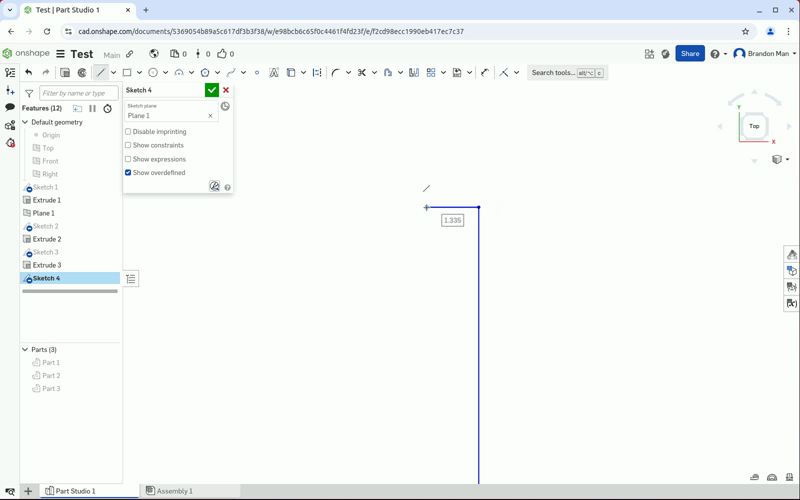
scroll(-6)
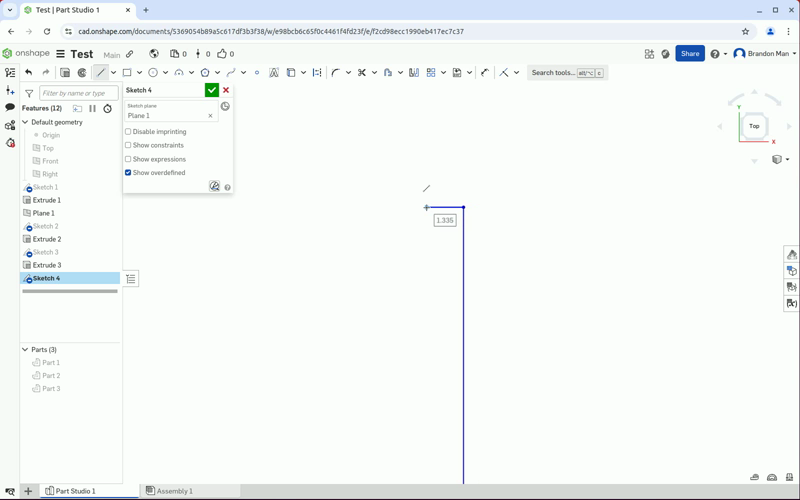
scroll(-6)
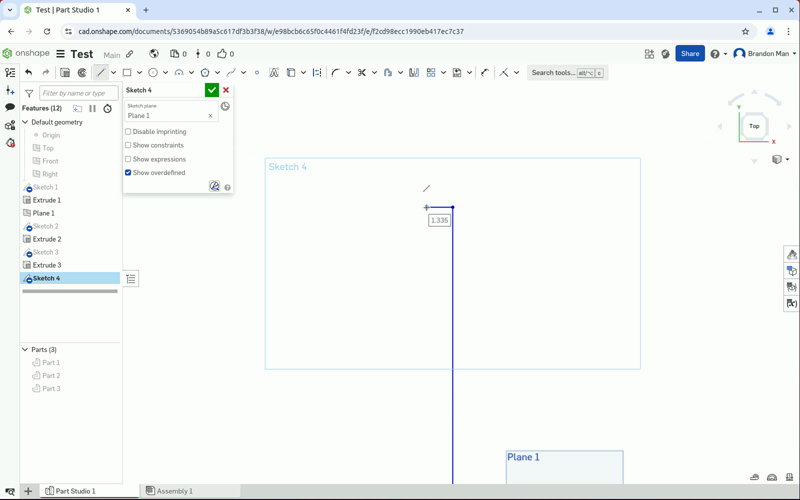
scroll(-6)
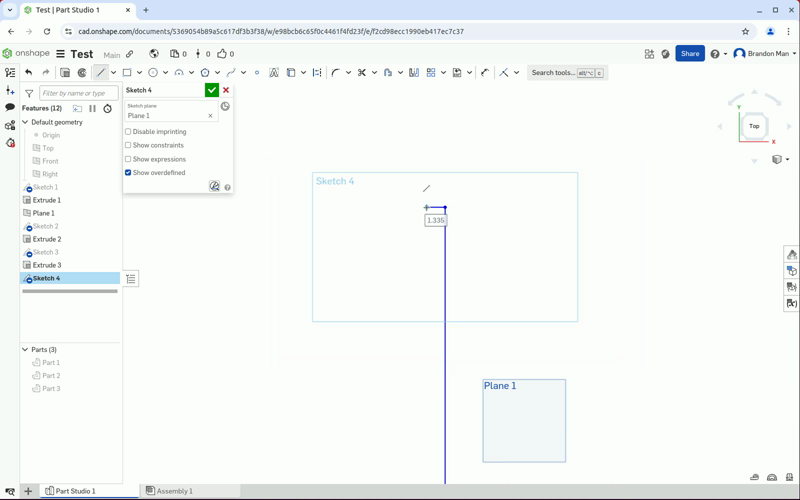
scroll(-6)
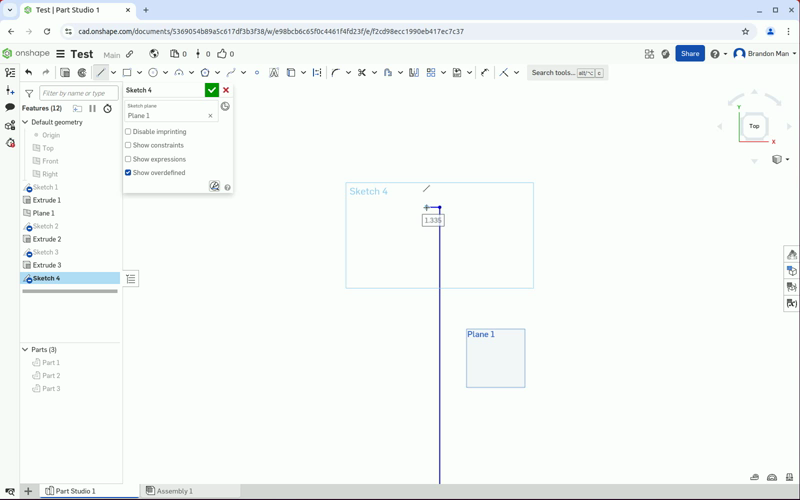
scroll(-6)
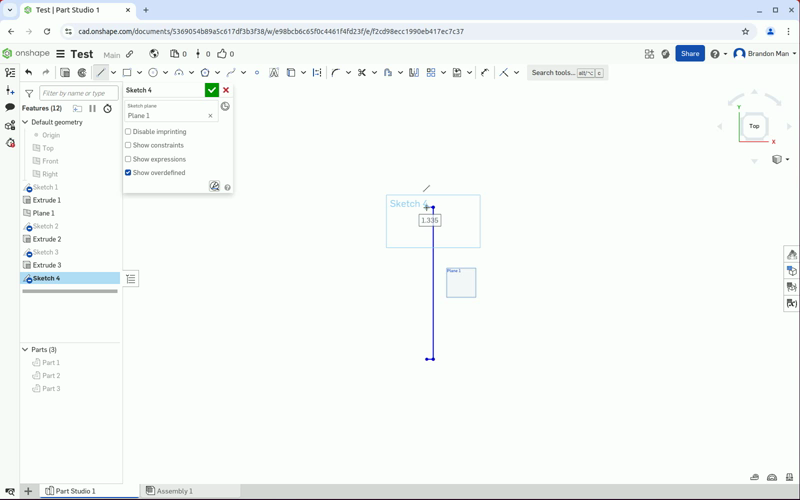
key_up(shift)
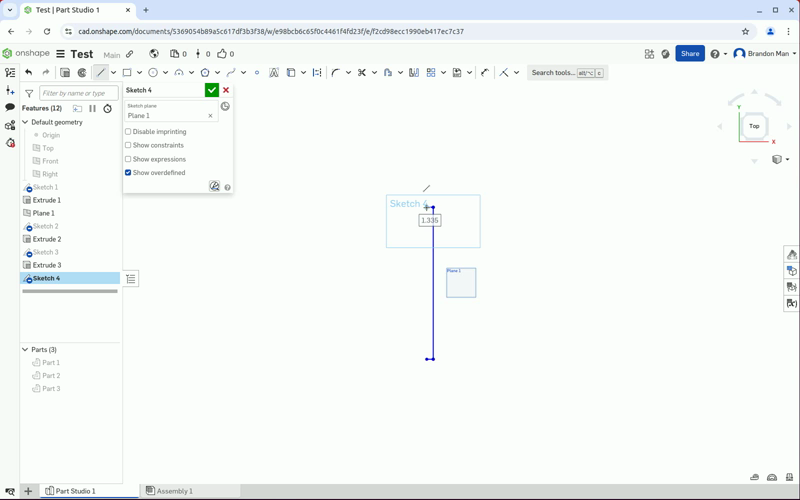
key_down(shift)
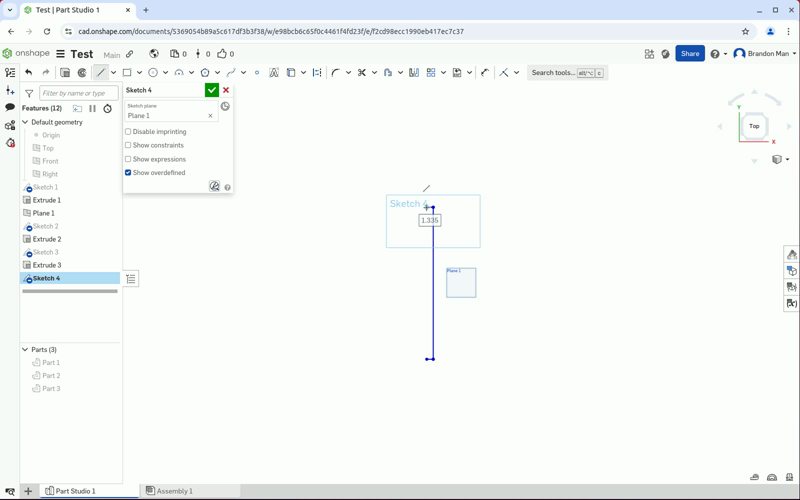
mouse_move(426, 359)
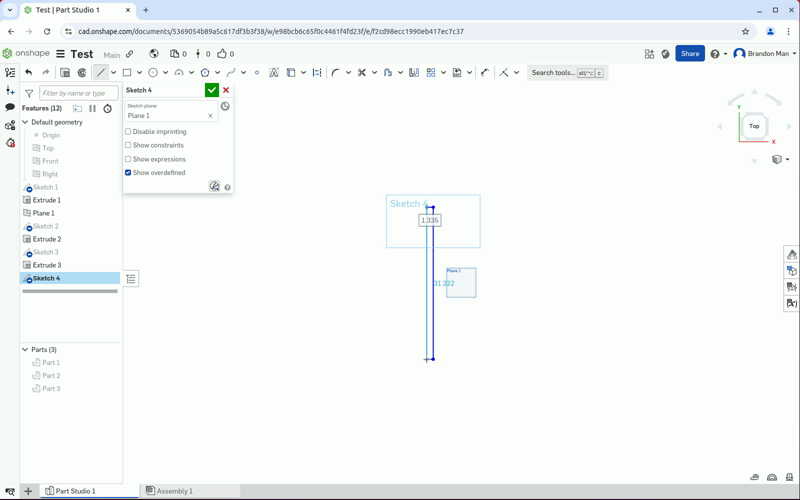
key_up(shift)
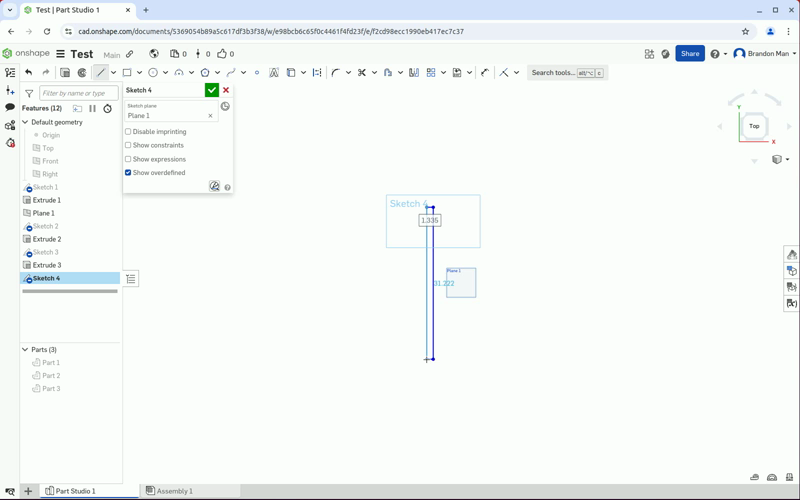
click(426, 359)
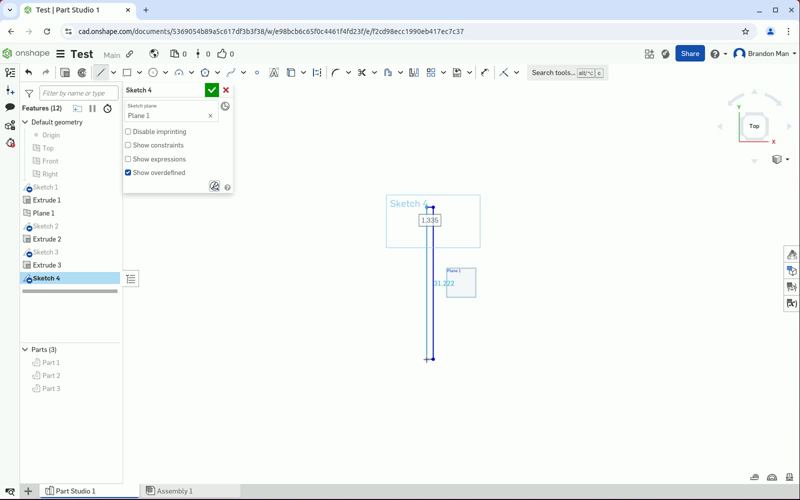
key(esc)
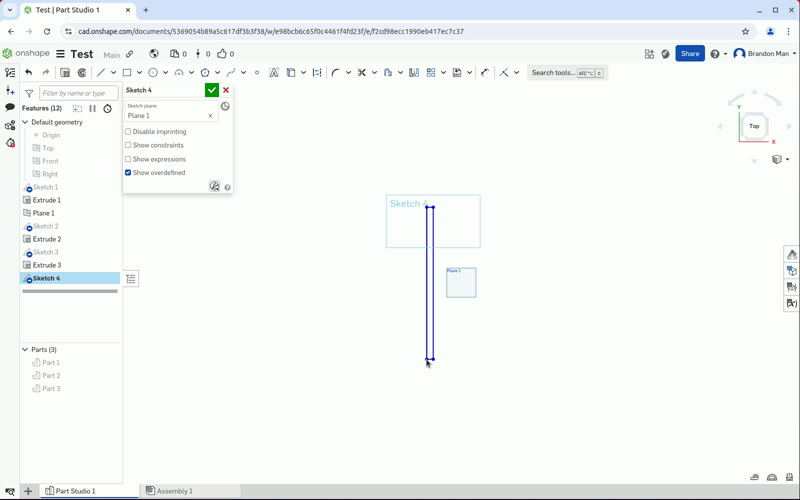
mouse_move(428, 208)
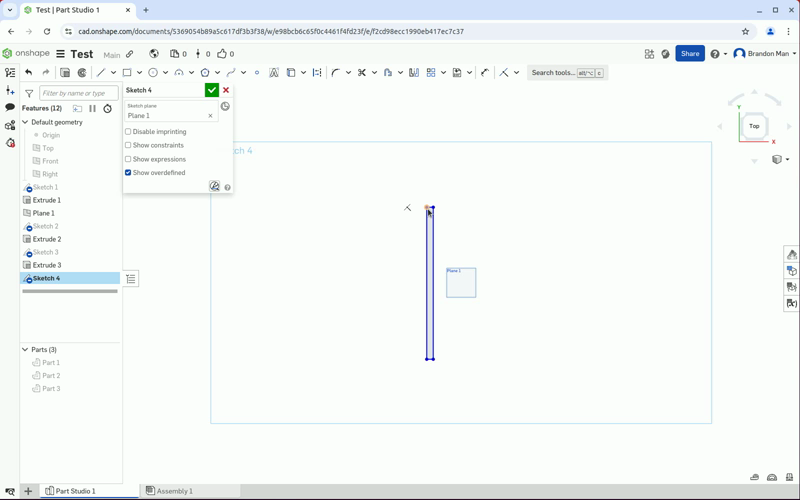
scroll(6)
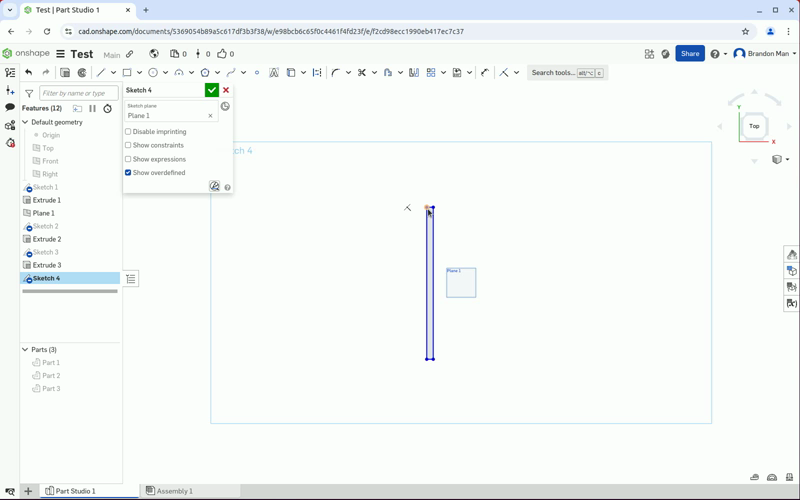
scroll(6)
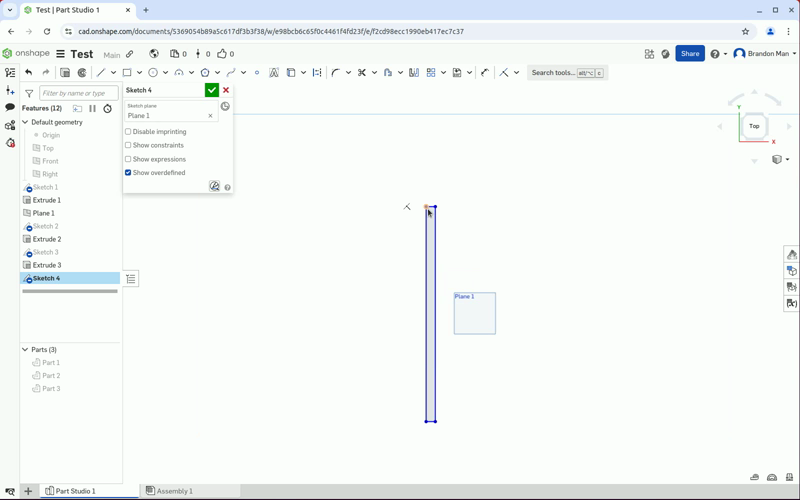
scroll(6)
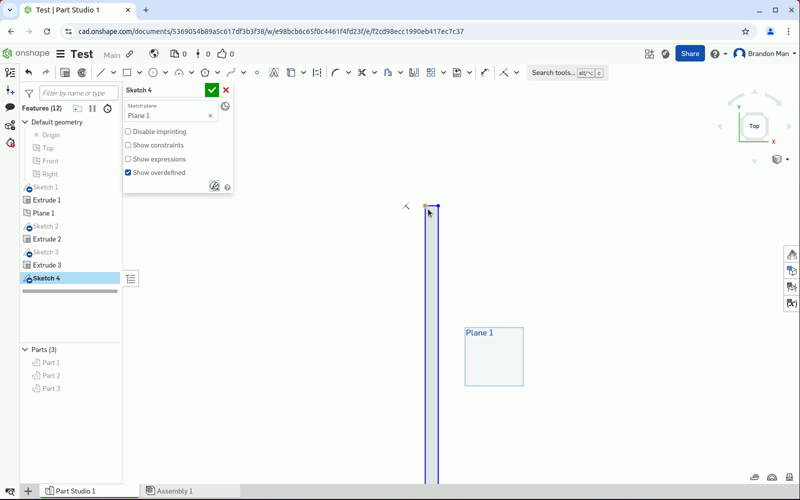
scroll(6)
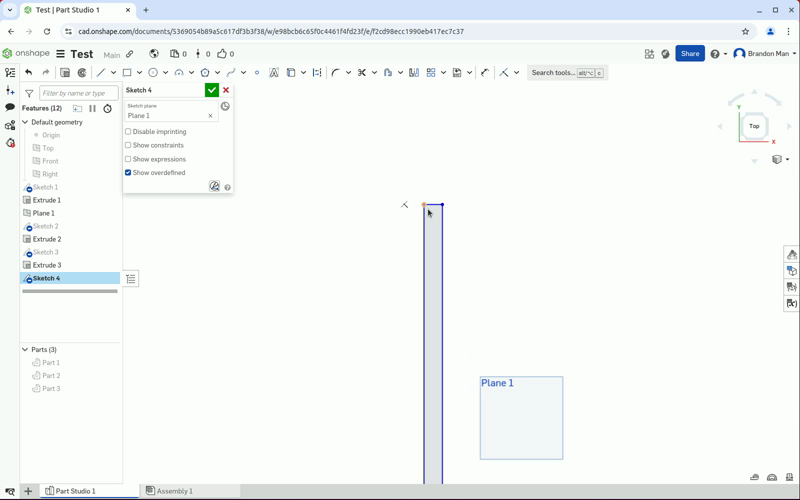
scroll(6)
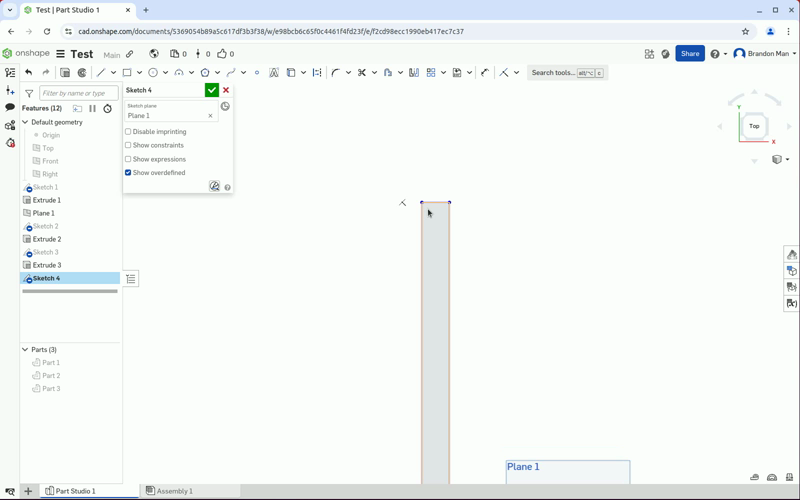
scroll(6)
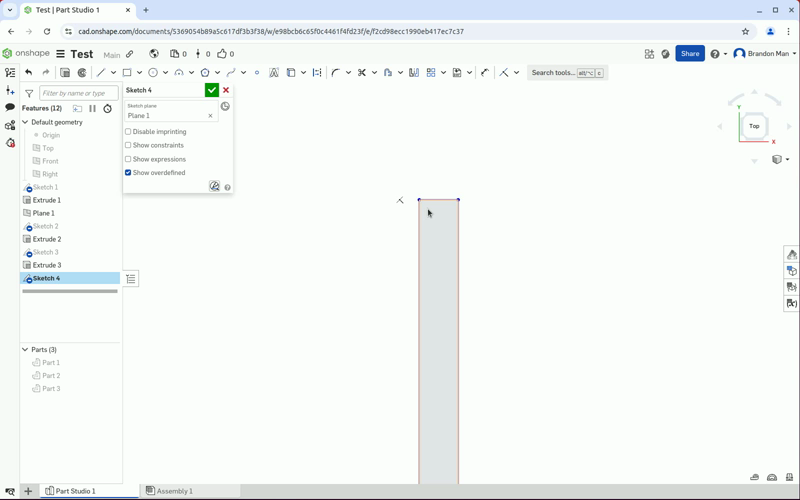
scroll(6)
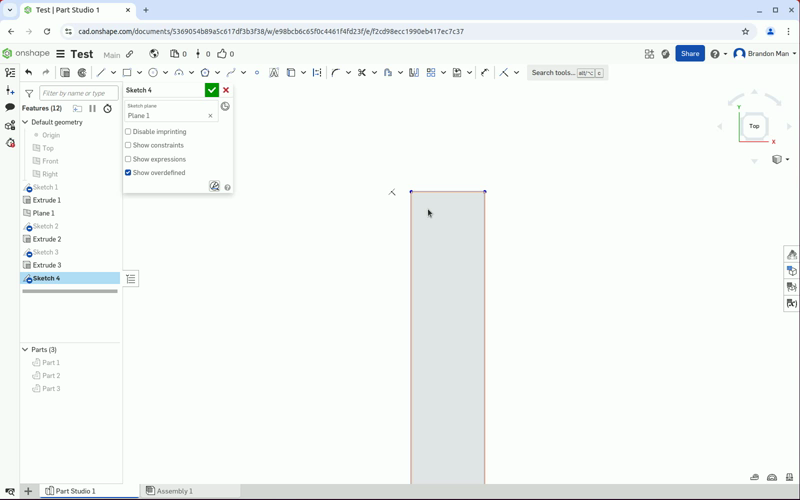
click(428, 208)
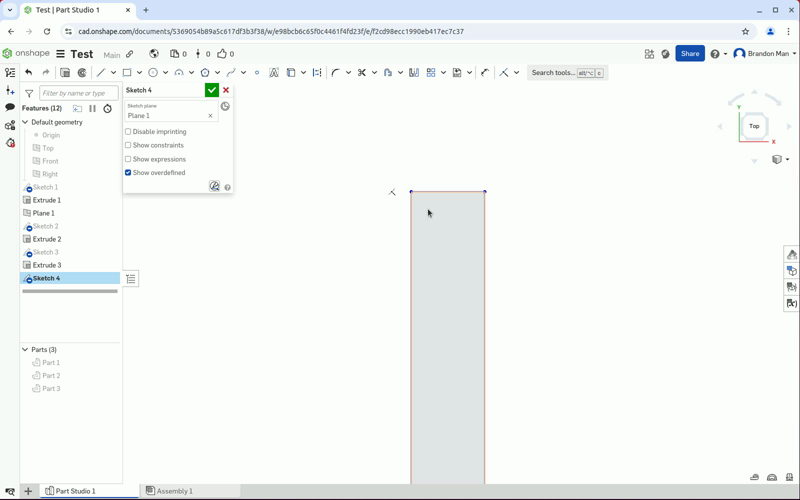
scroll(-6)
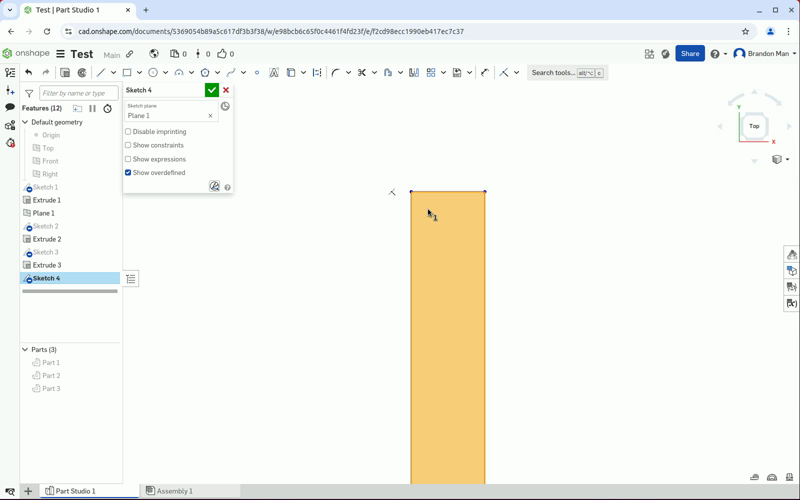
scroll(-6)
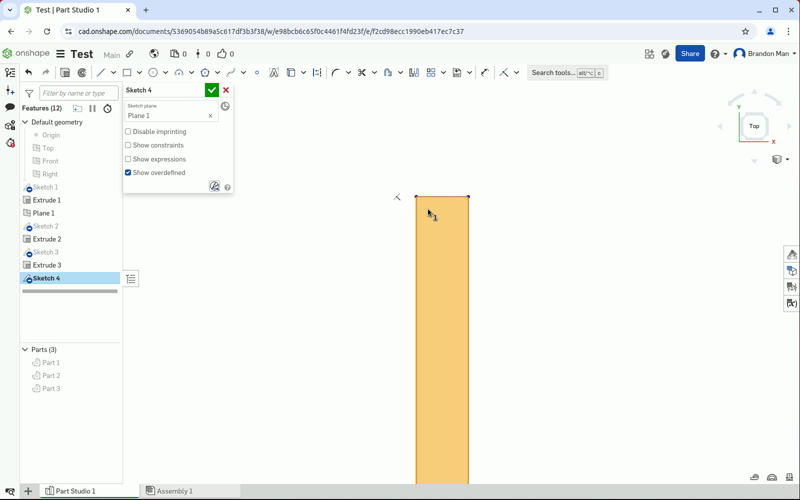
scroll(-6)
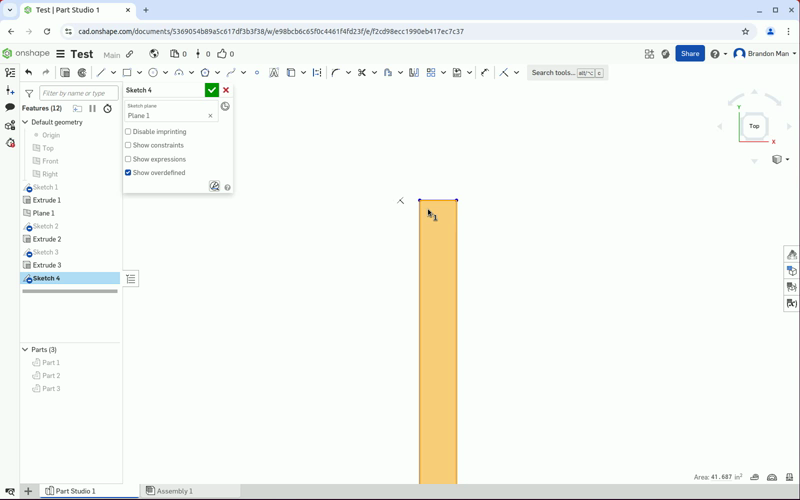
scroll(-6)
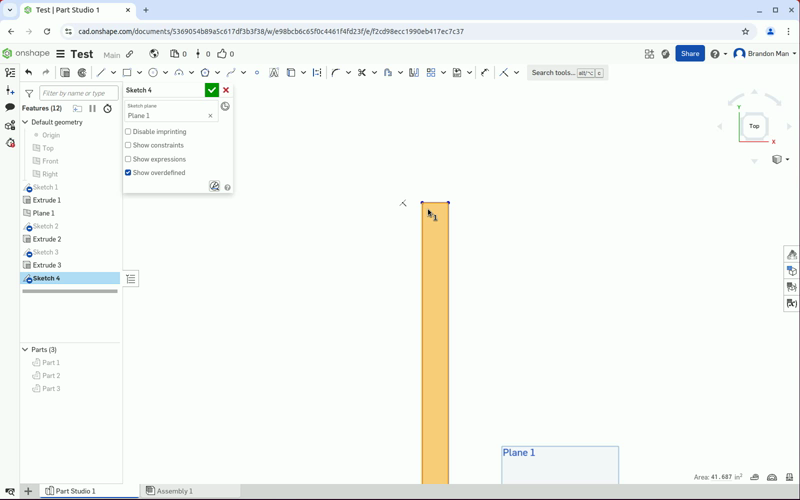
scroll(-6)
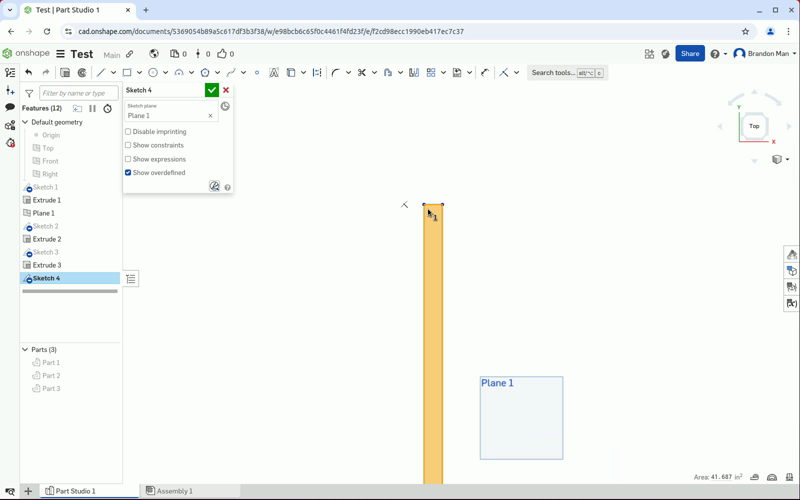
scroll(-6)
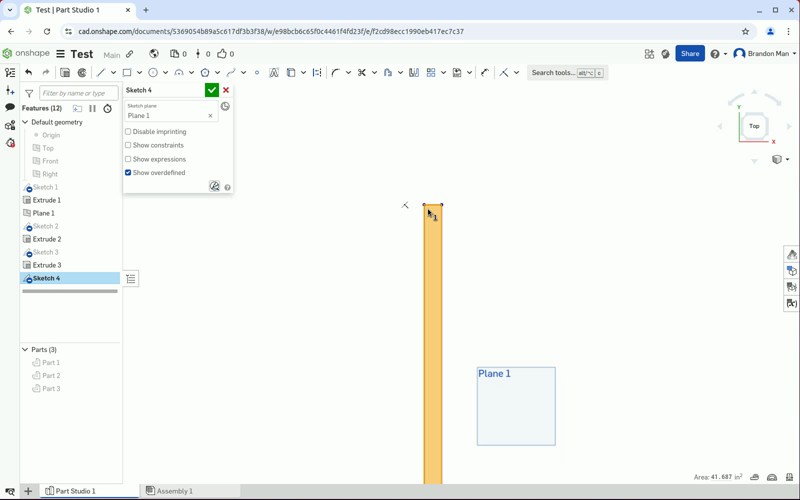
scroll(-6)
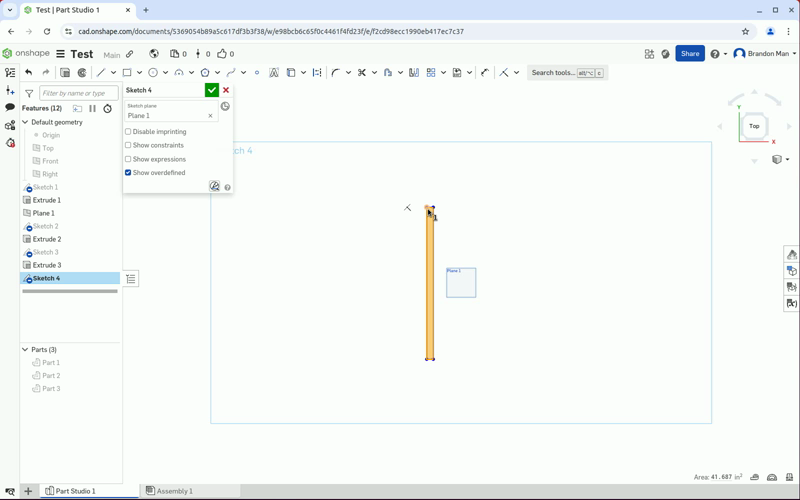
mouse_move(73, 352)
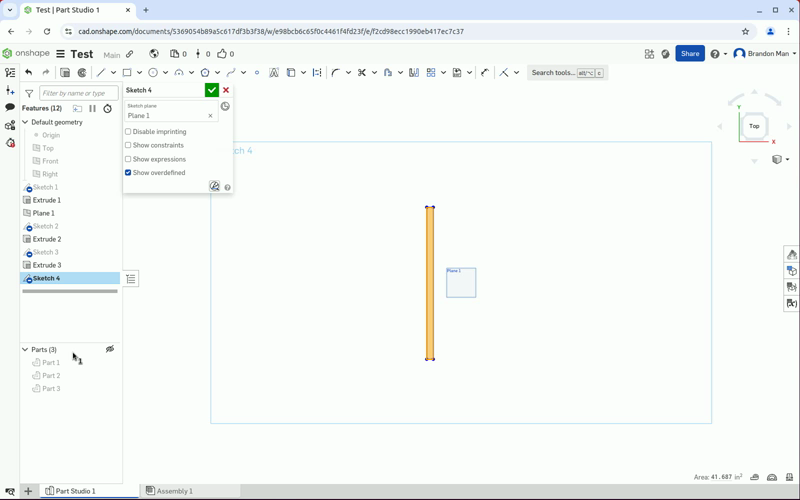
key(shift+y)
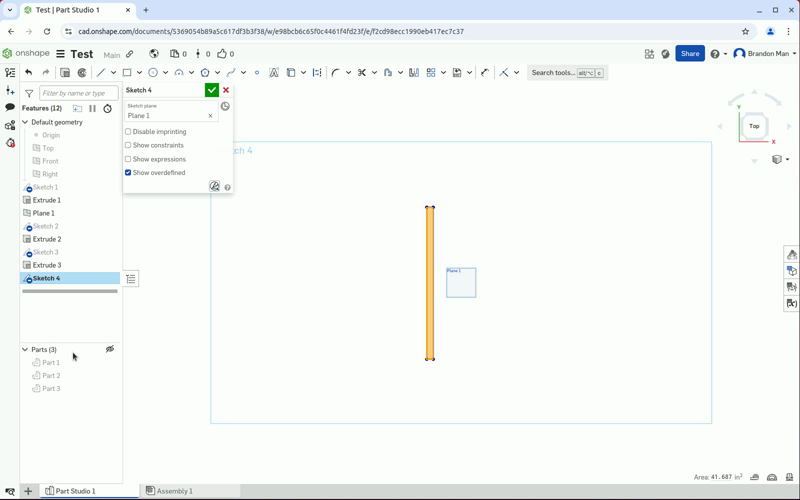
key(shift+e)
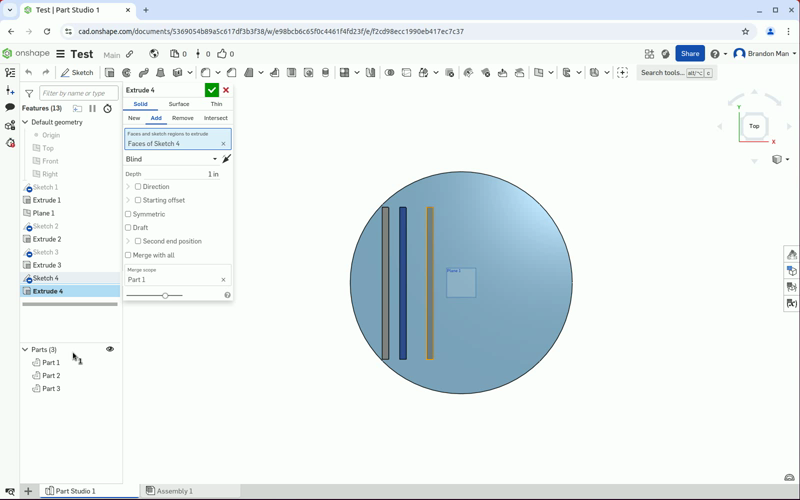
mouse_move(143, 106)
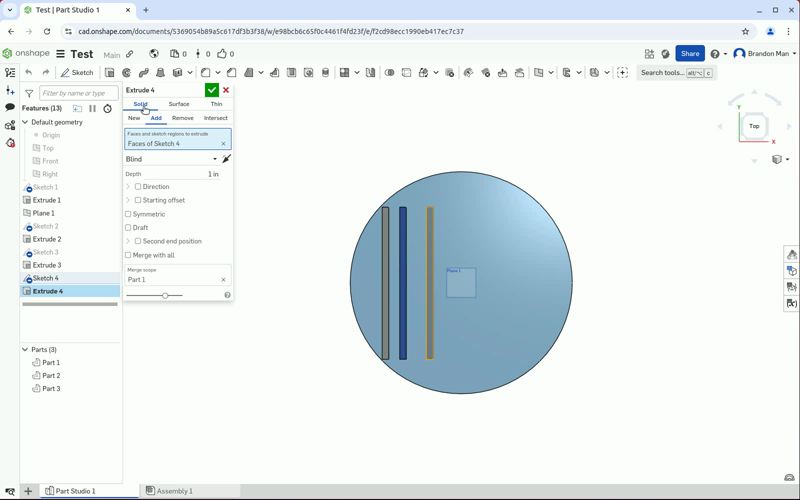
click(143, 106)
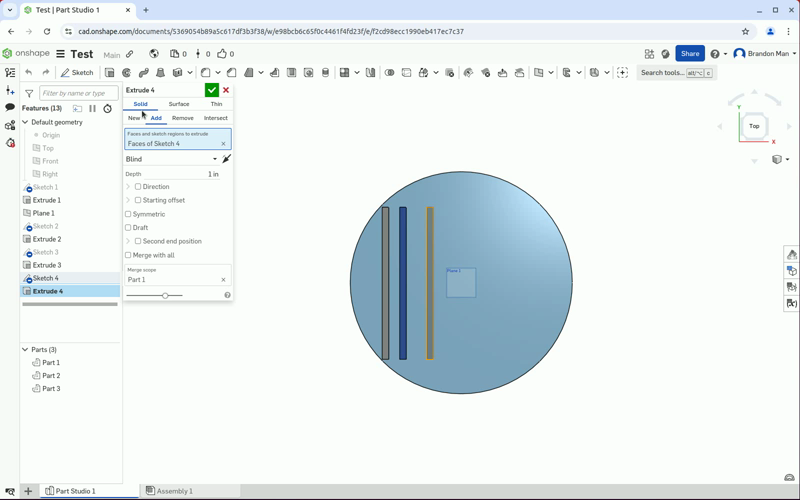
mouse_move(137, 120)
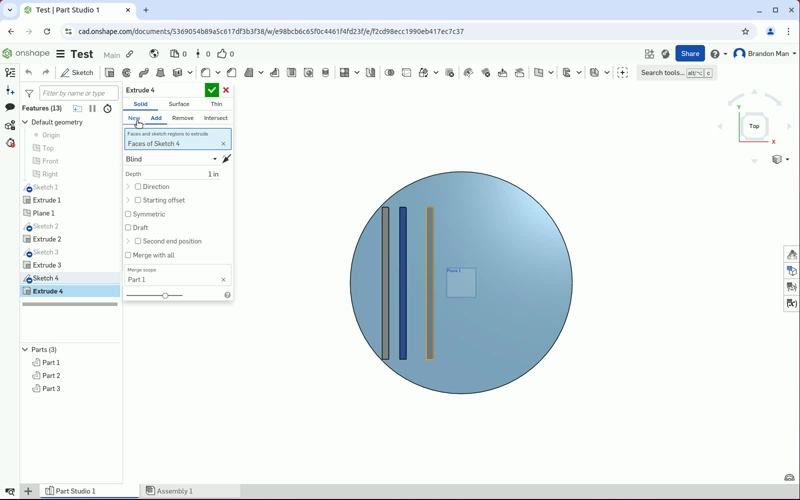
click(137, 120)
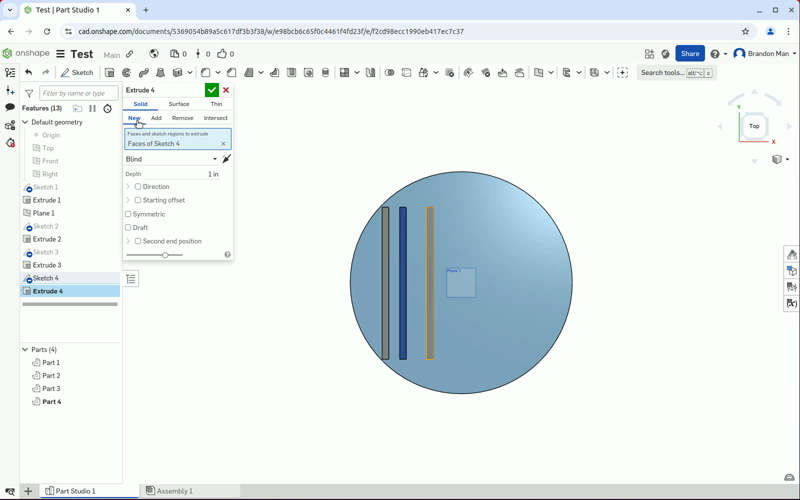
key(tab, 4)
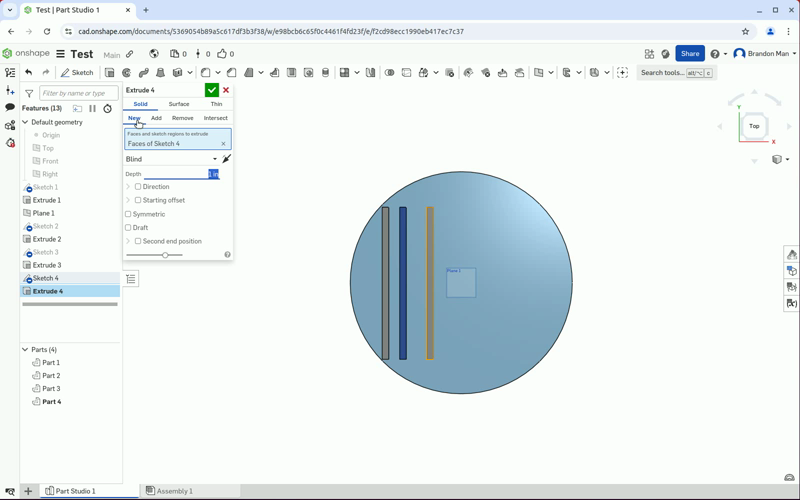
text(10.11)
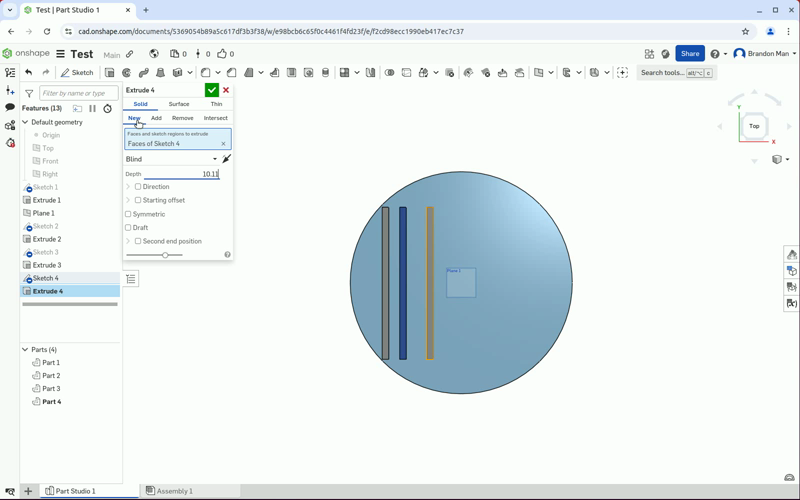
key(enter)
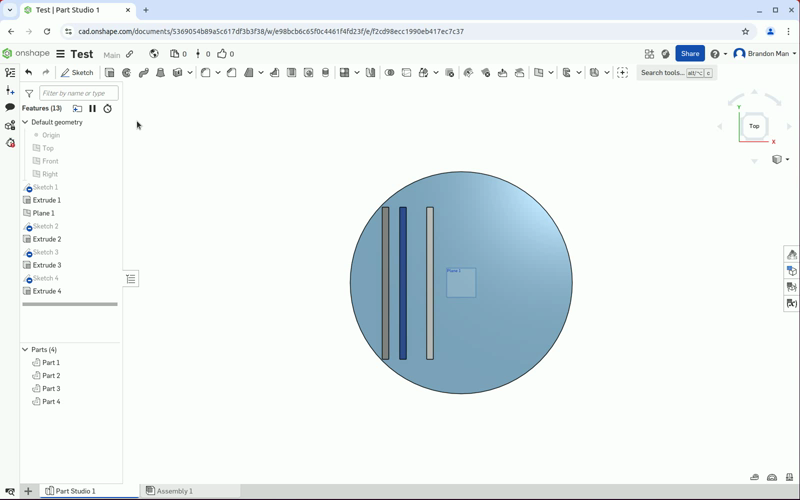
key(shift+h)
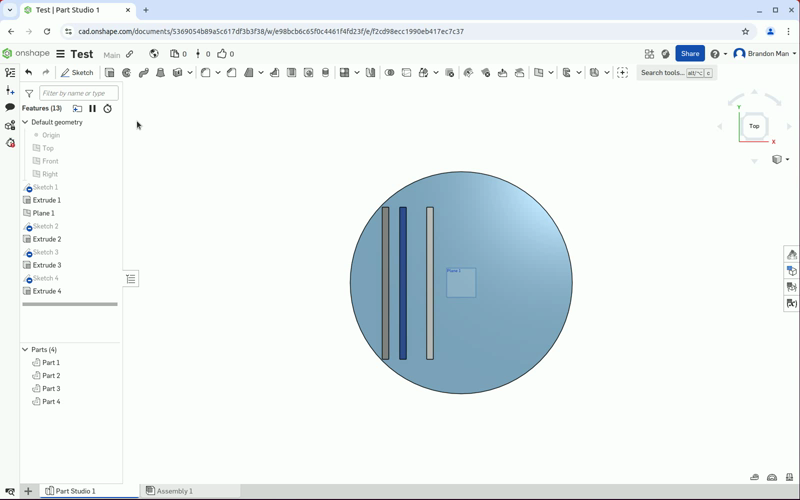
key(shift+h)
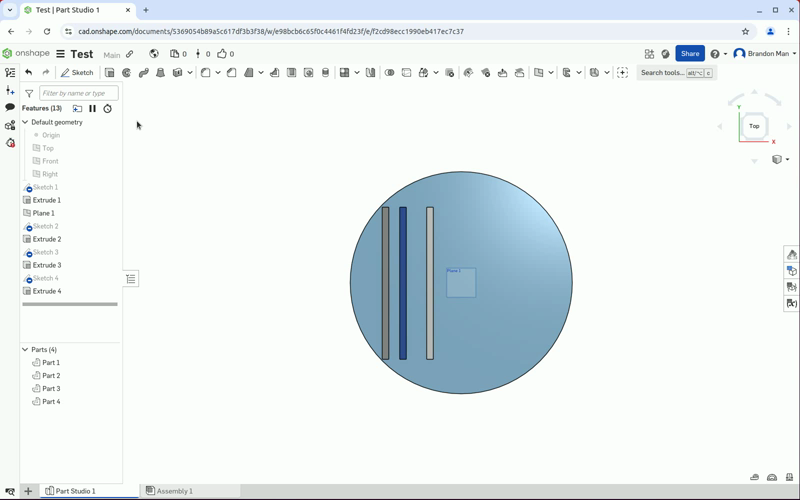
mouse_move(73, 189)
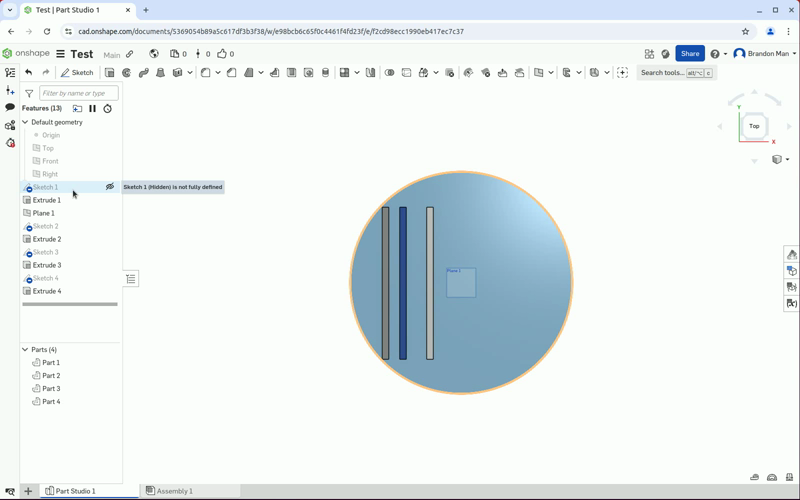
click(73, 189)
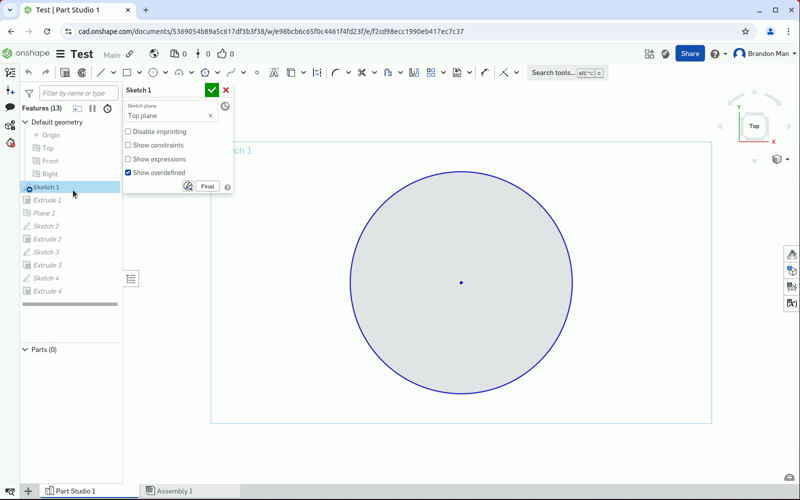
mouse_move(229, 92)
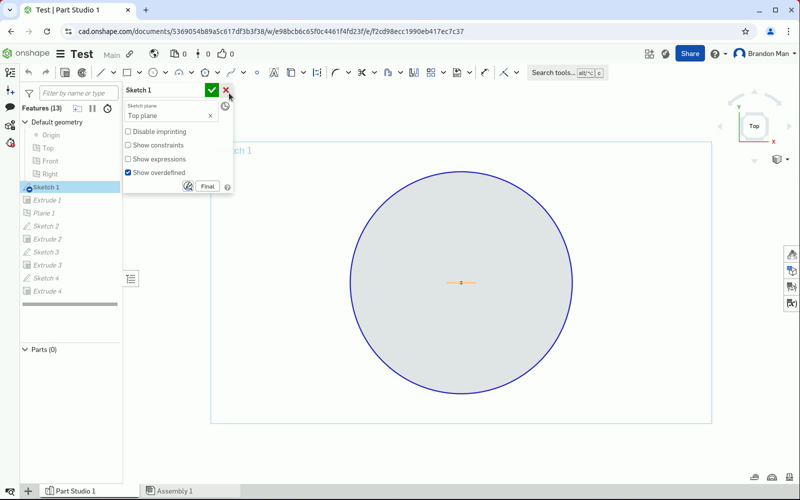
click(229, 92)
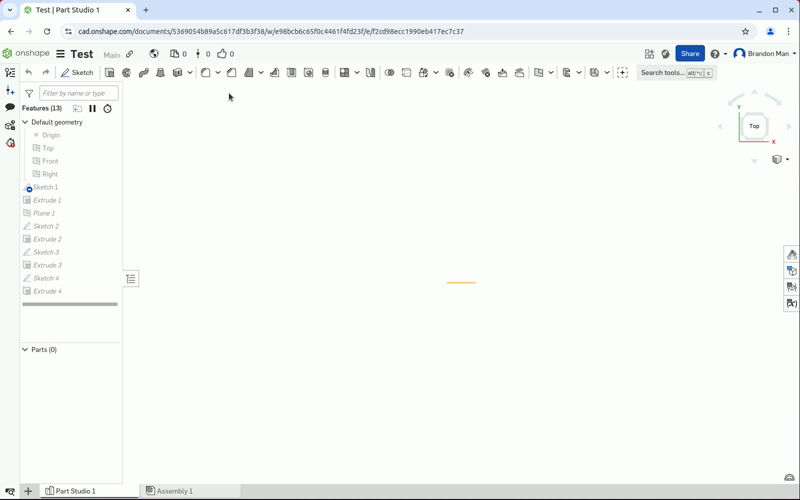
key(shift+s)
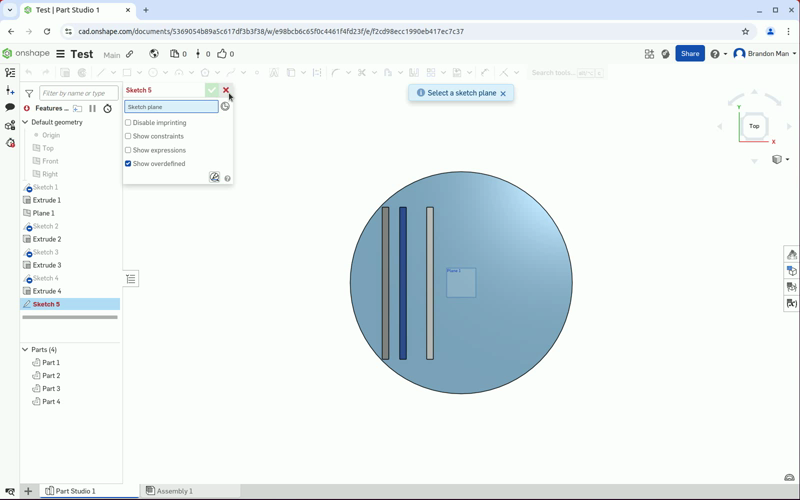
mouse_move(73, 215)
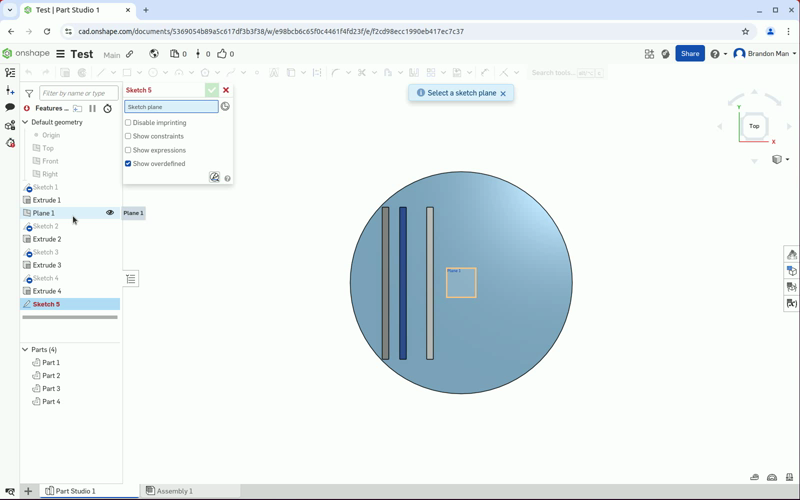
click(73, 215)
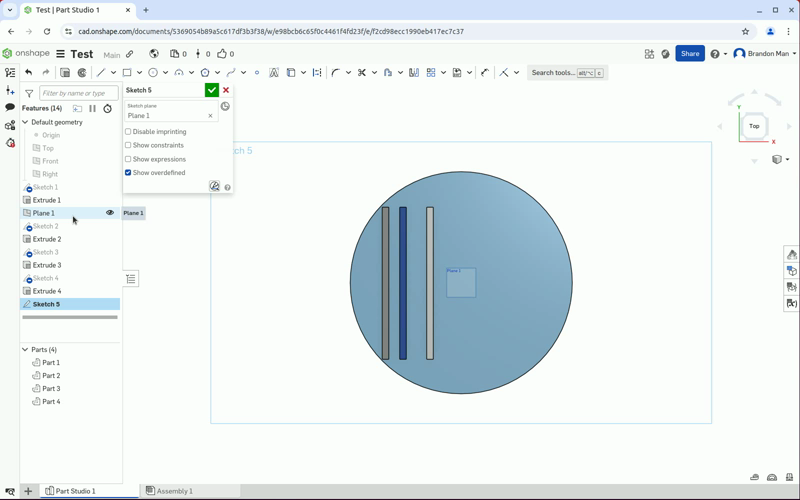
mouse_move(73, 352)
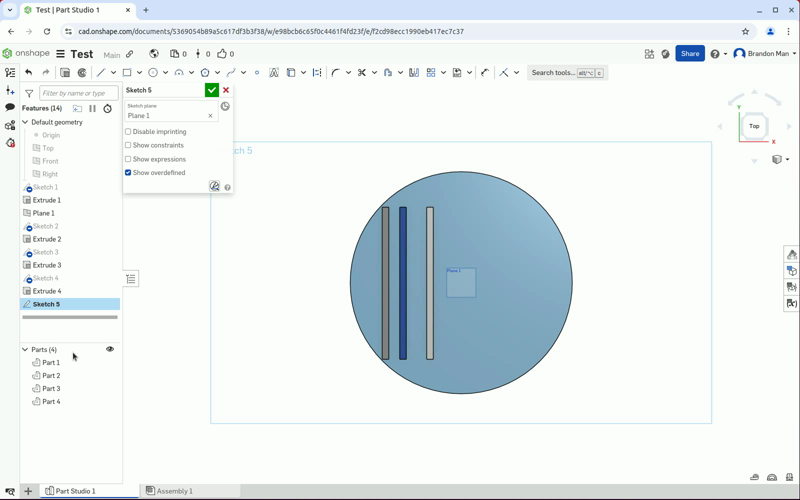
key(y)
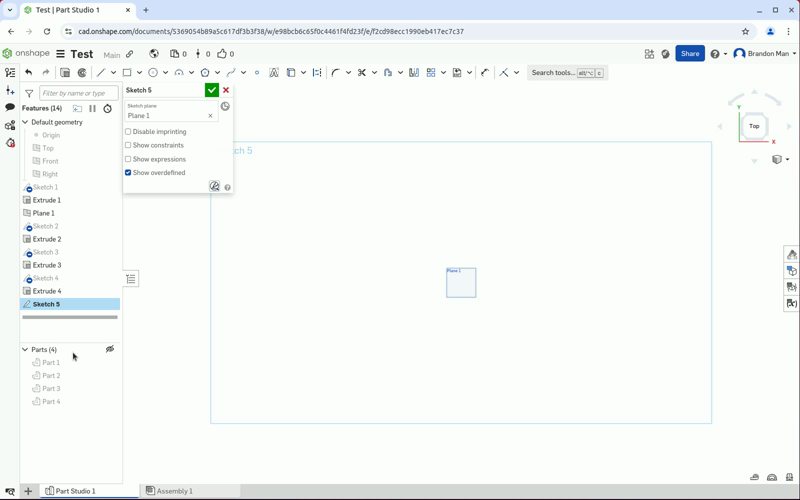
key(l)
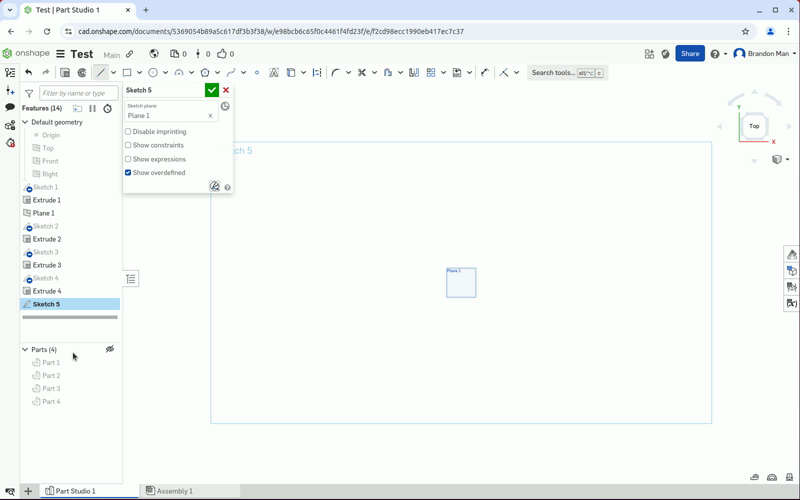
key_down(shift)
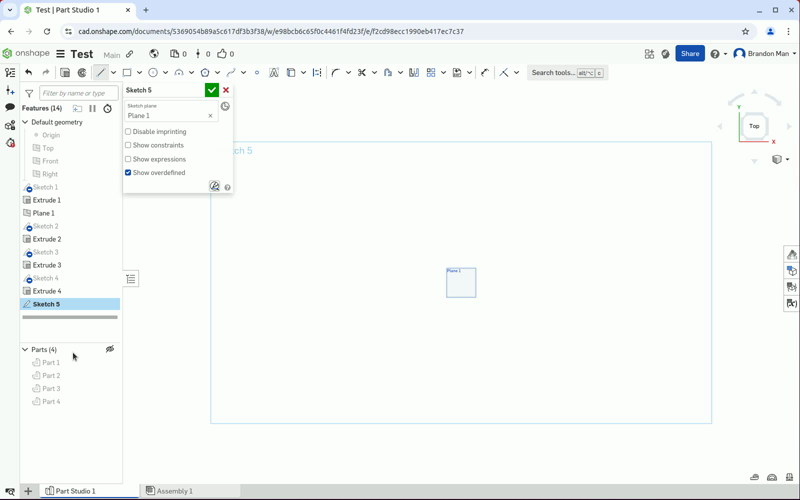
mouse_move(445, 359)
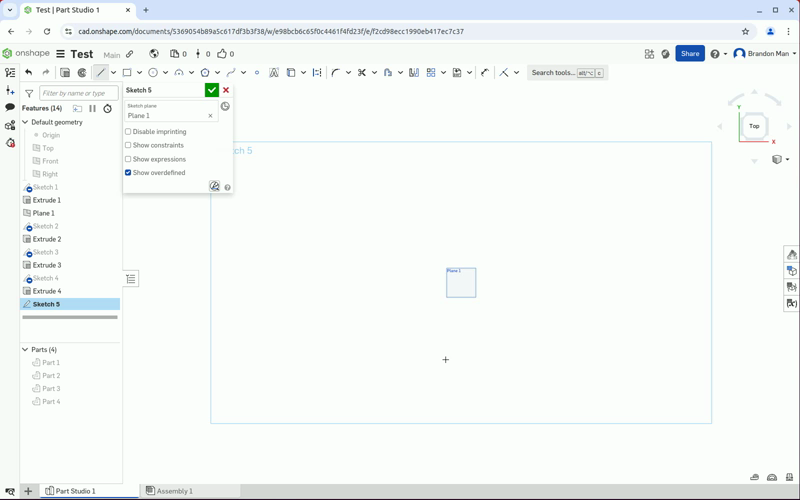
click(445, 359)
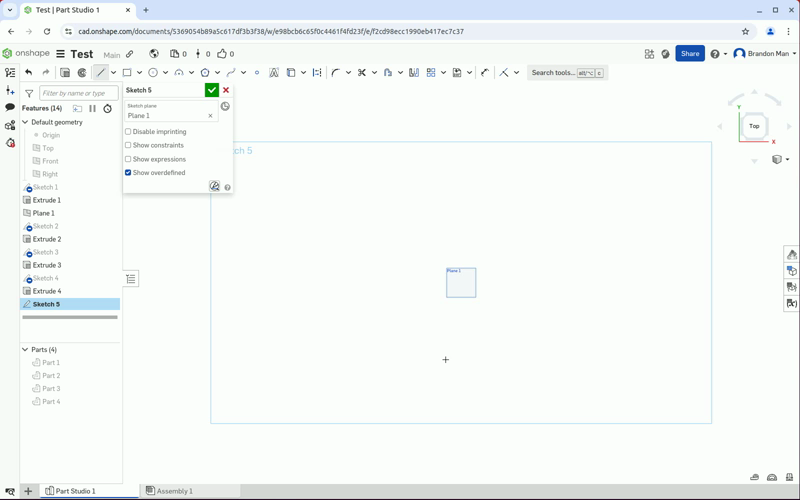
key_up(shift)
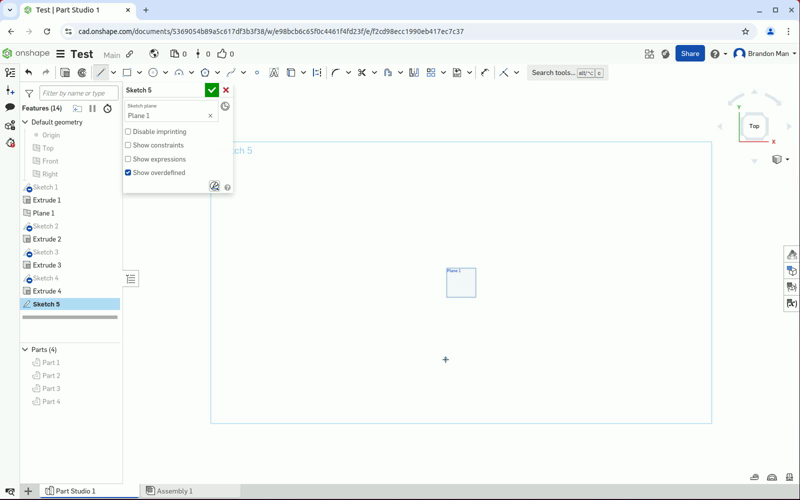
key_down(shift)
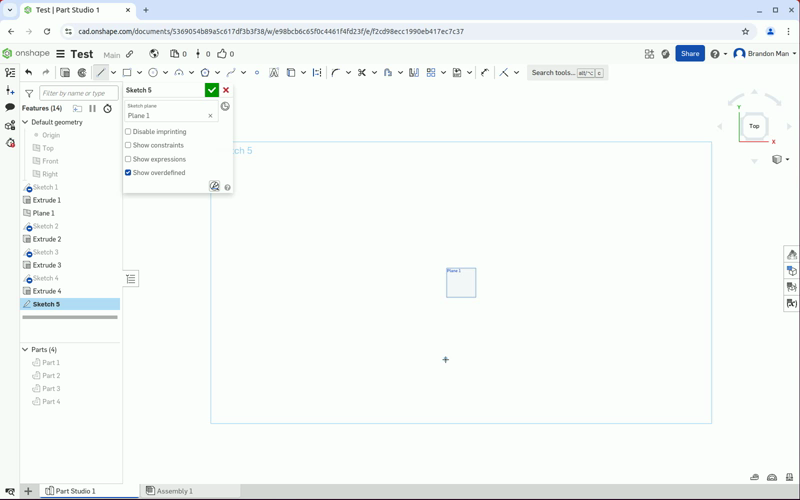
mouse_move(475, 359)
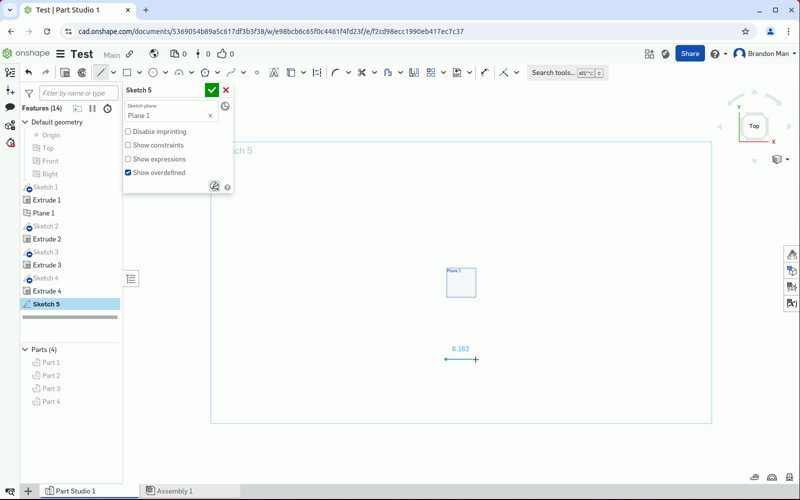
mouse_move(451, 359)
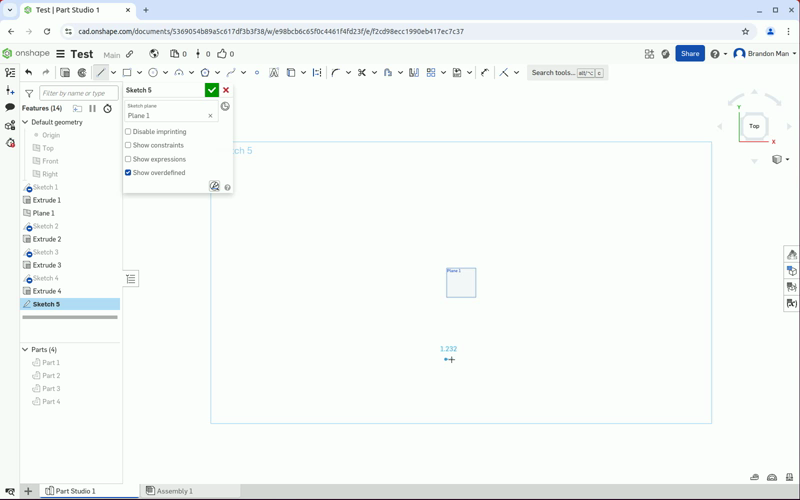
scroll(6)
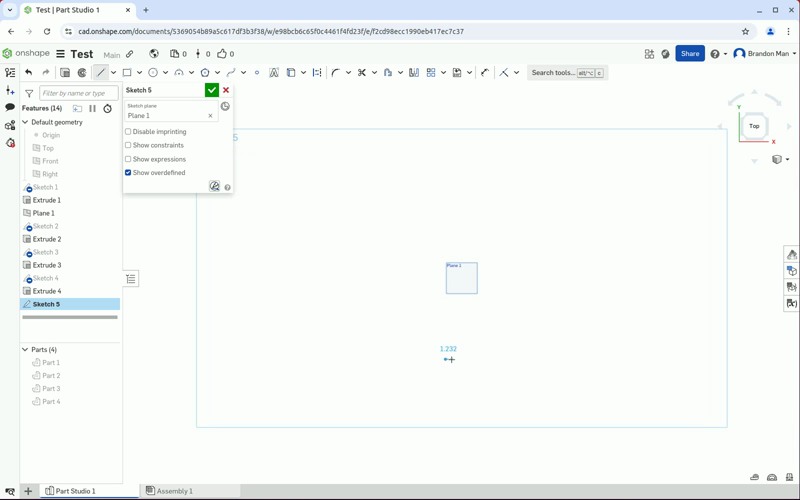
scroll(6)
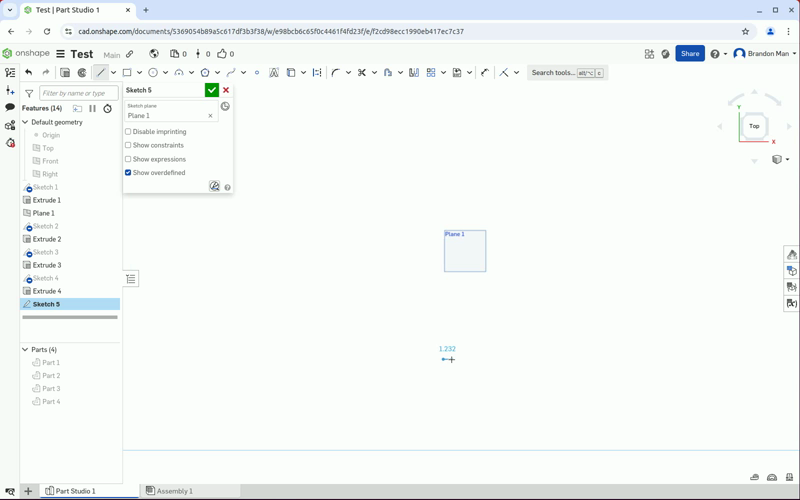
scroll(6)
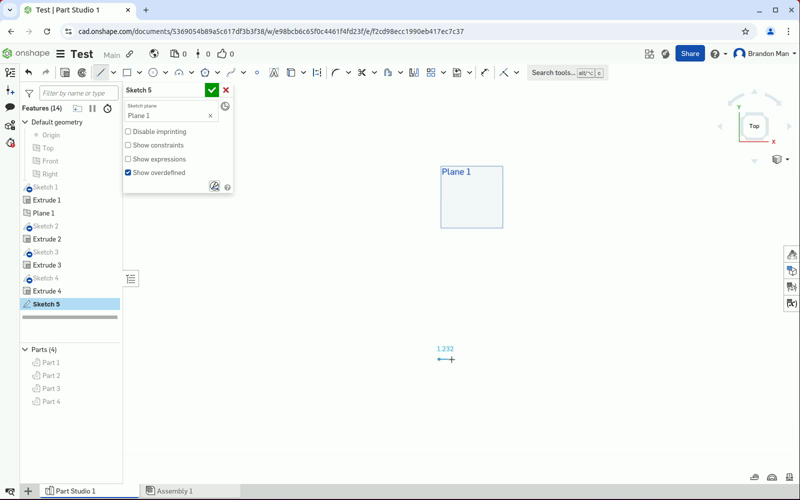
scroll(6)
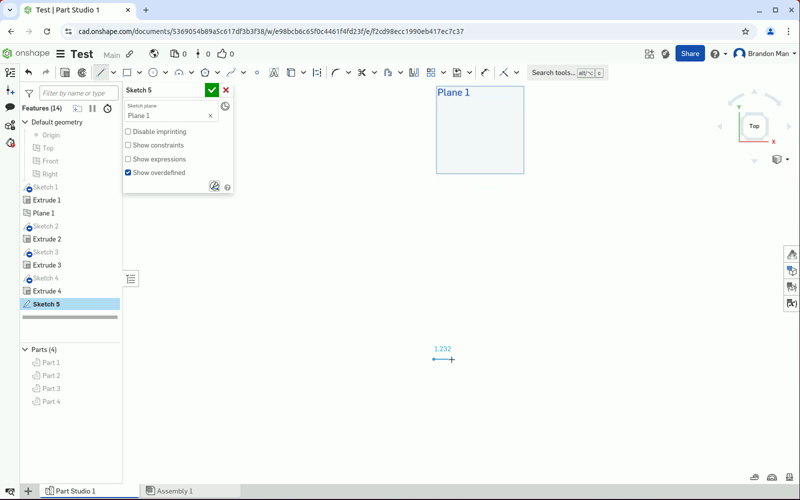
scroll(6)
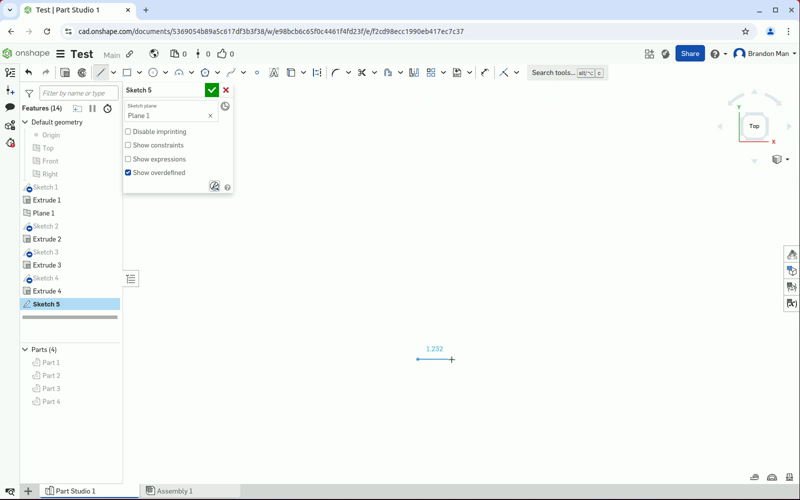
scroll(6)
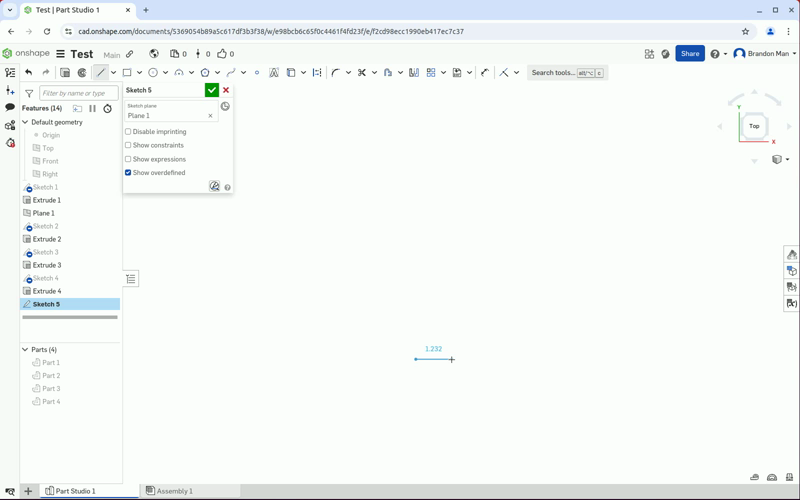
scroll(6)
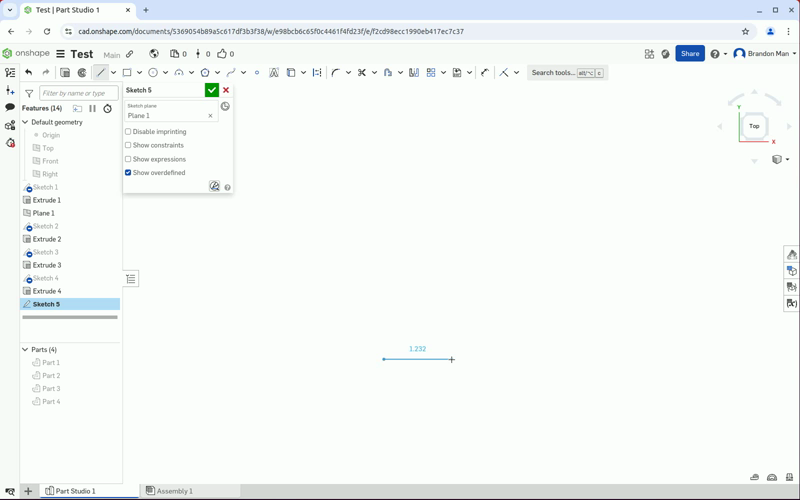
click(451, 359)
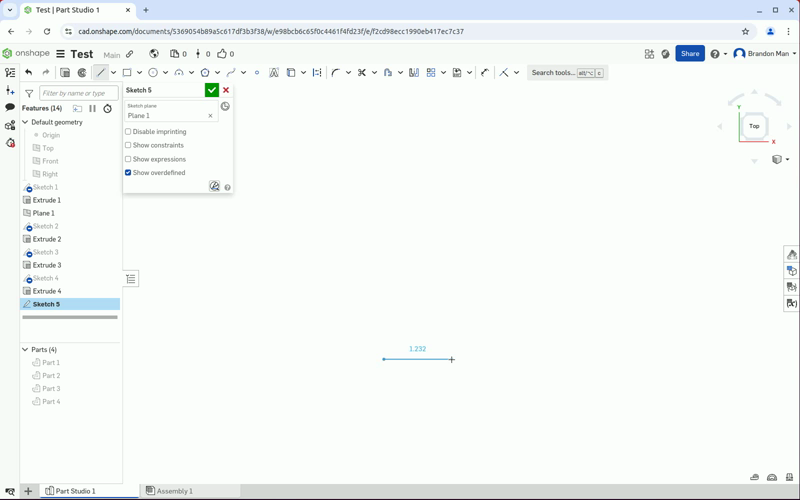
scroll(-6)
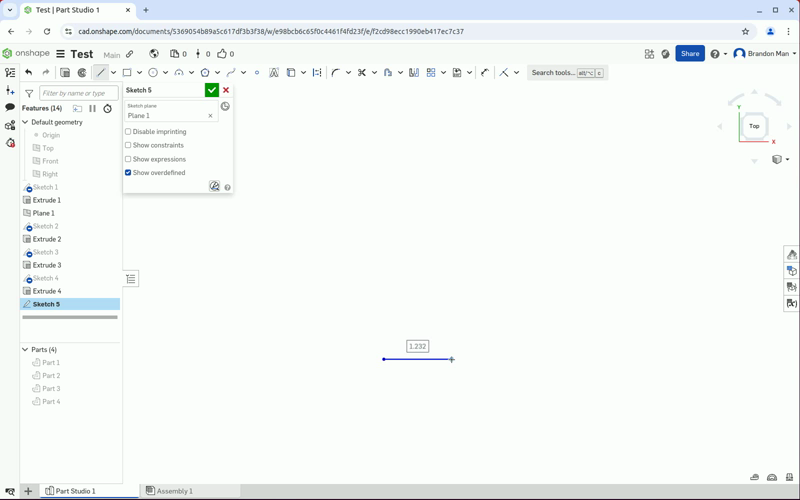
scroll(-6)
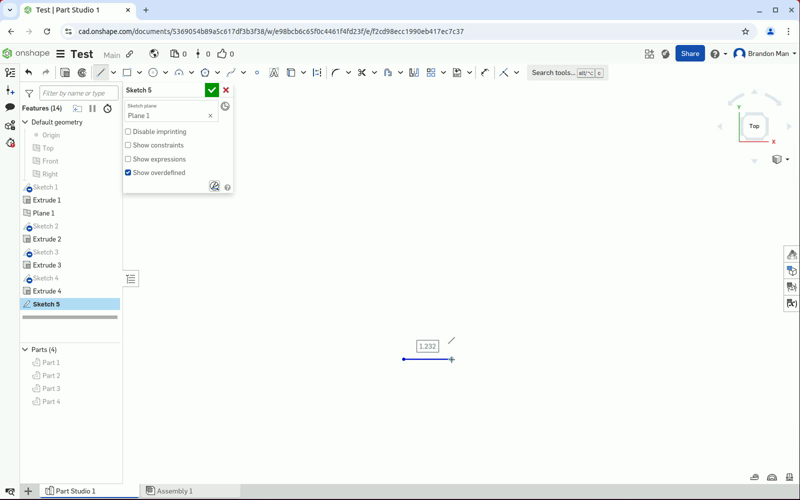
scroll(-6)
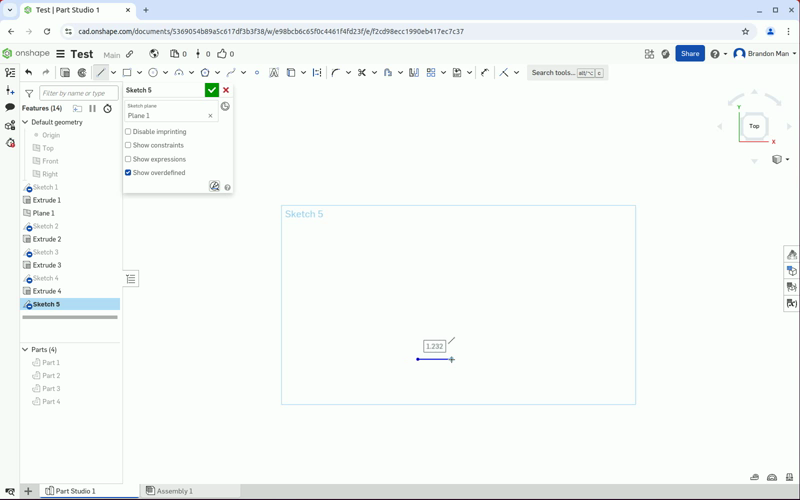
scroll(-6)
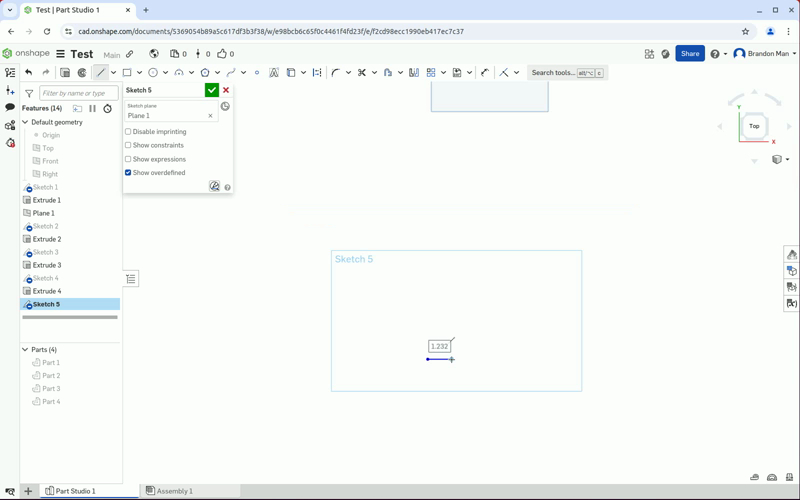
scroll(-6)
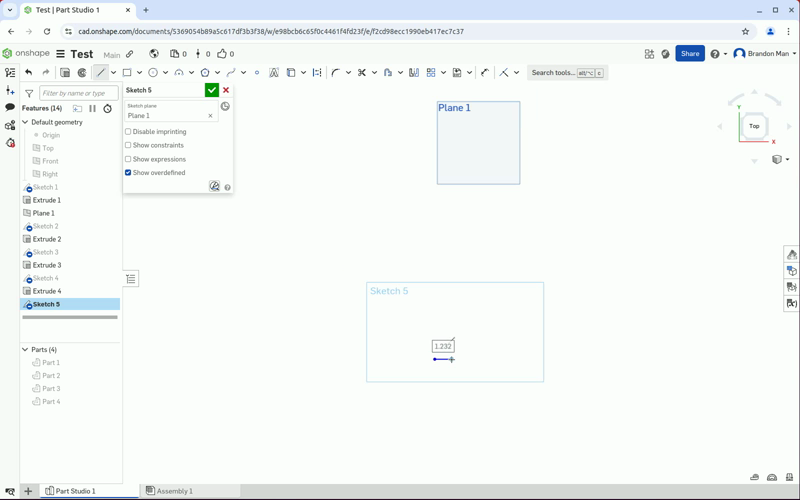
scroll(-6)
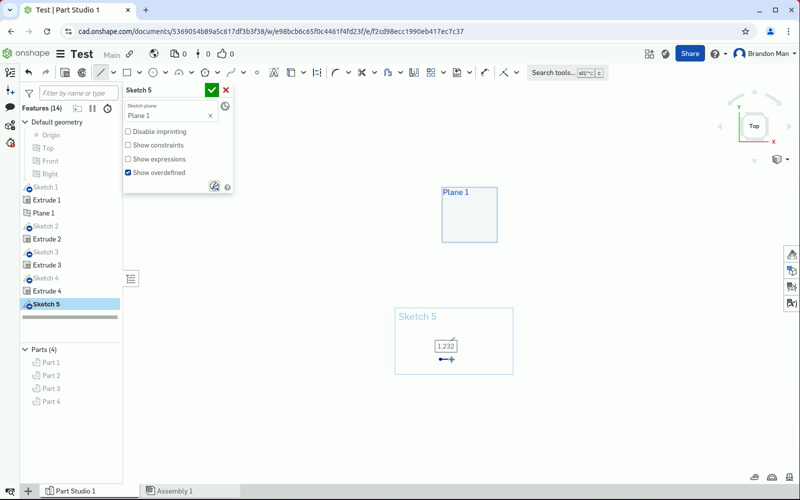
scroll(-6)
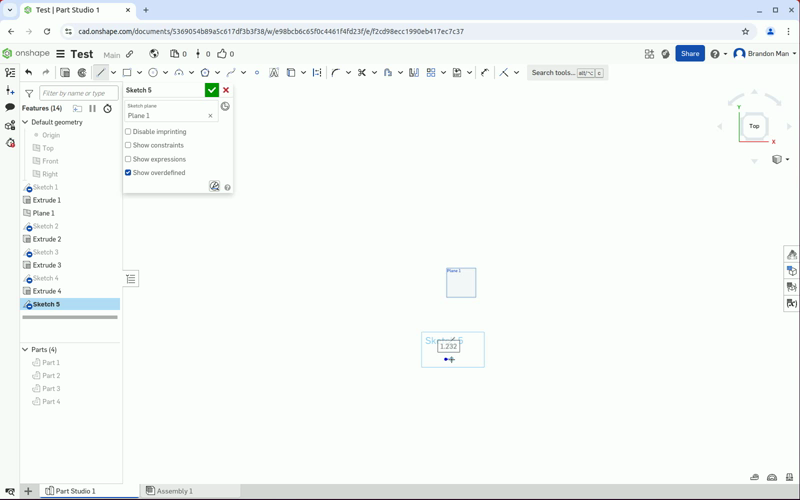
key_up(shift)
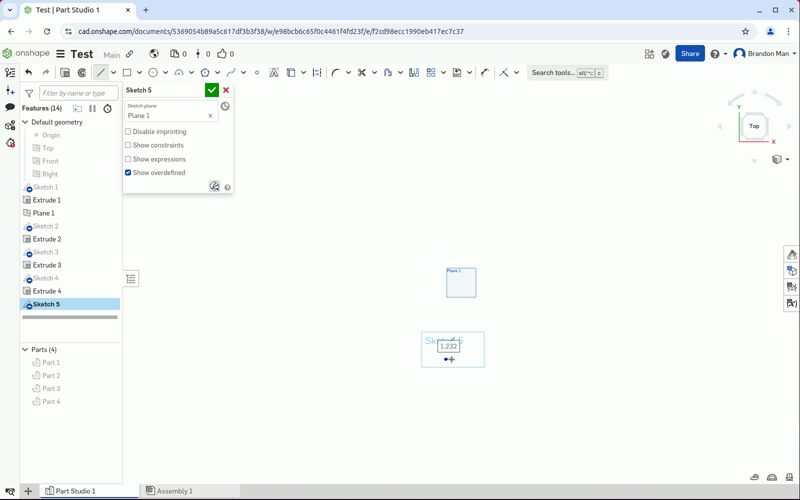
key_down(shift)
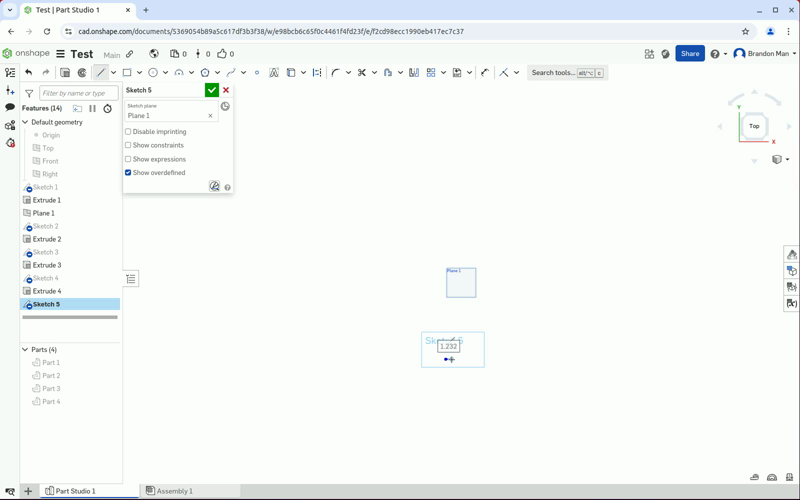
mouse_move(451, 207)
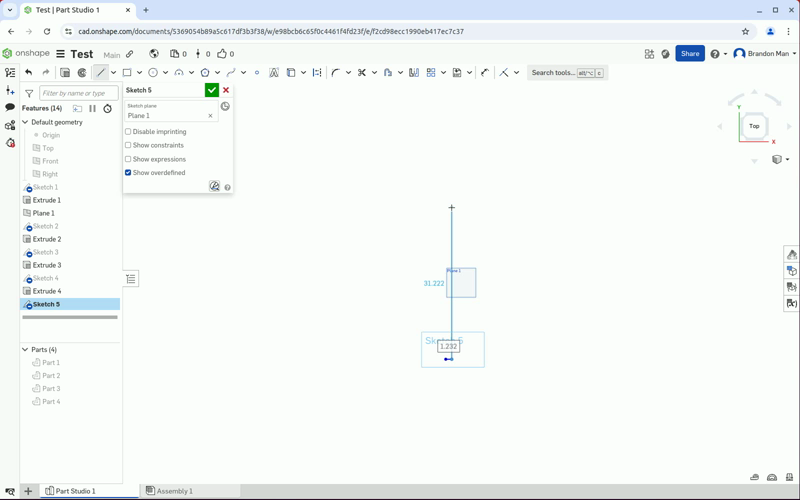
click(451, 207)
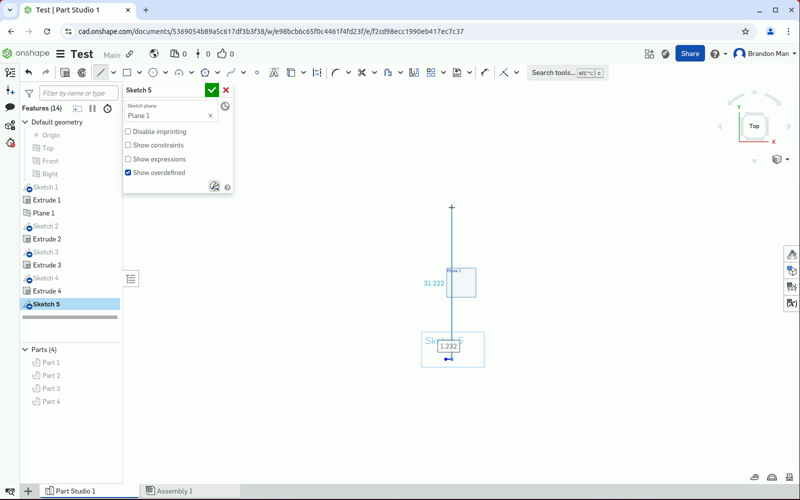
key_up(shift)
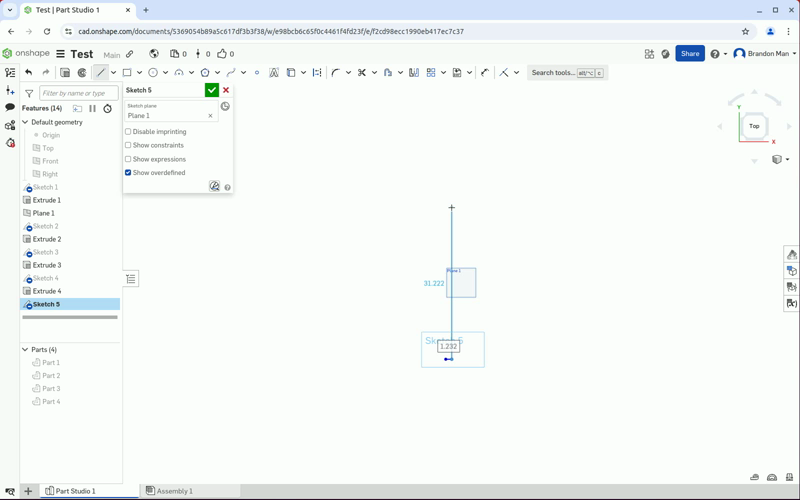
key_down(shift)
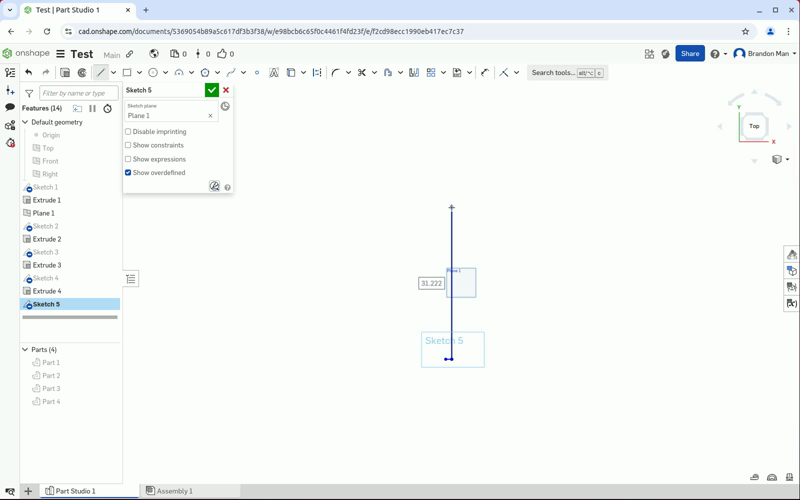
mouse_move(481, 207)
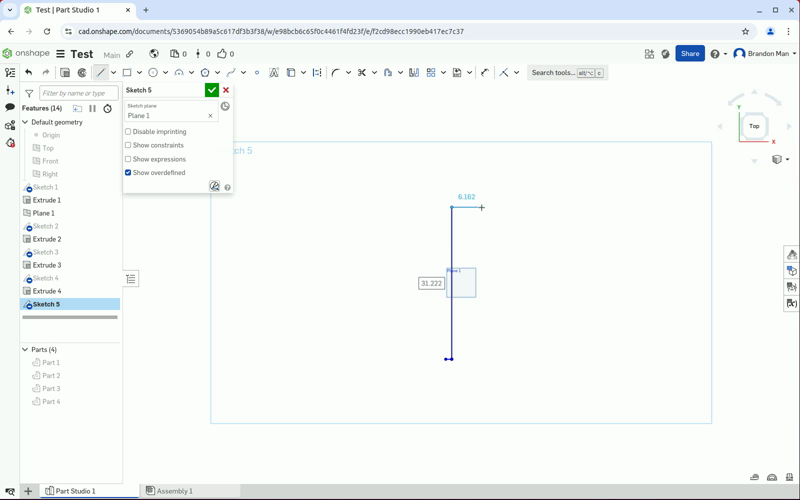
mouse_move(445, 207)
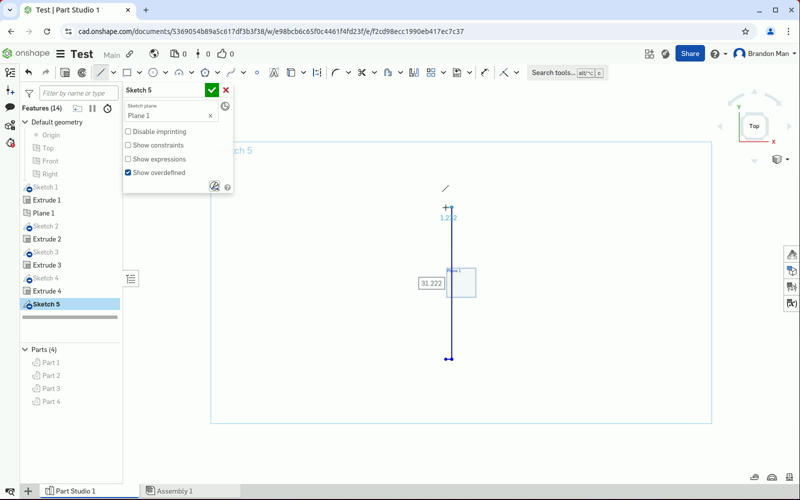
scroll(6)
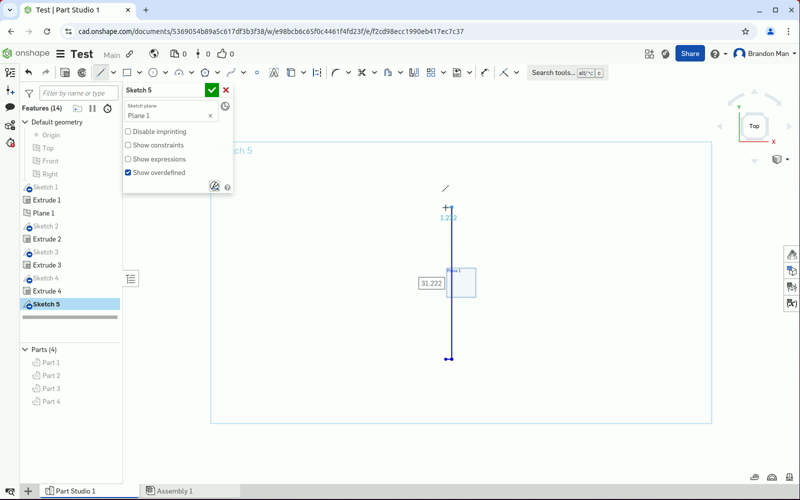
scroll(6)
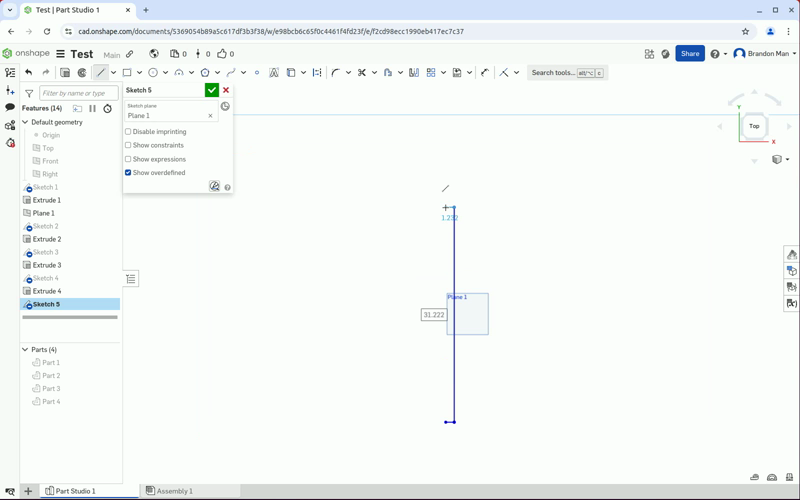
scroll(6)
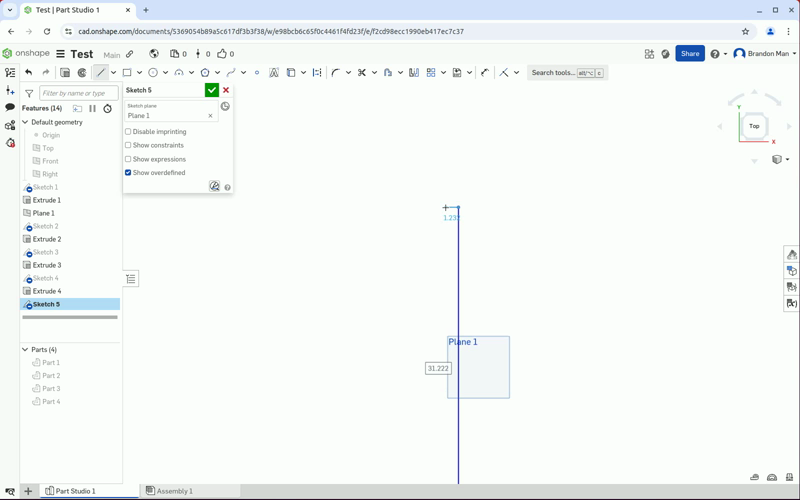
scroll(6)
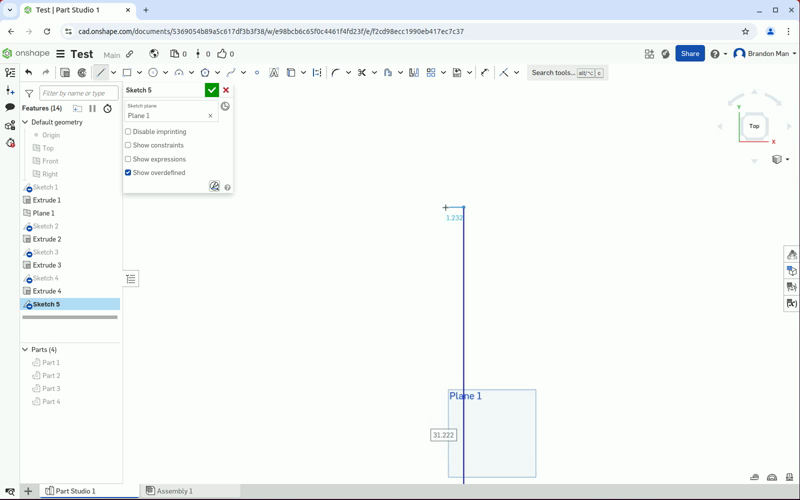
scroll(6)
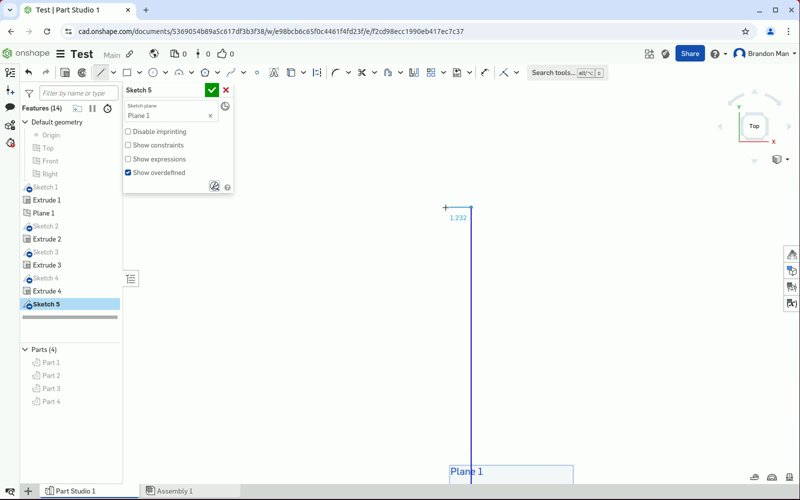
scroll(6)
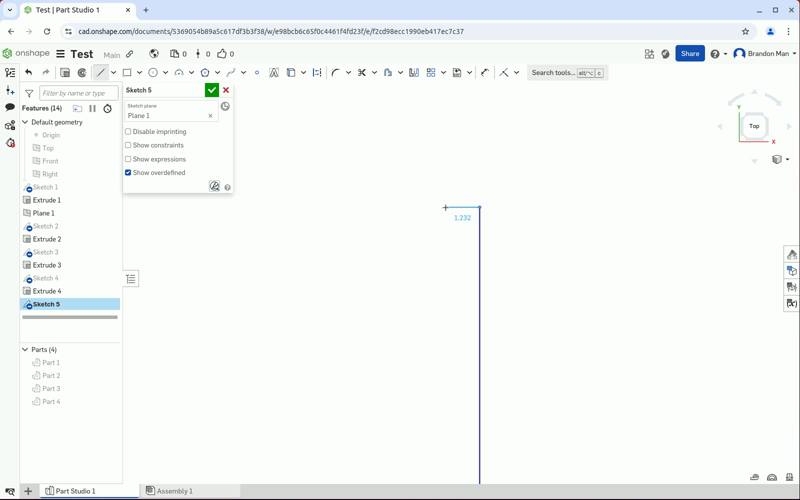
scroll(6)
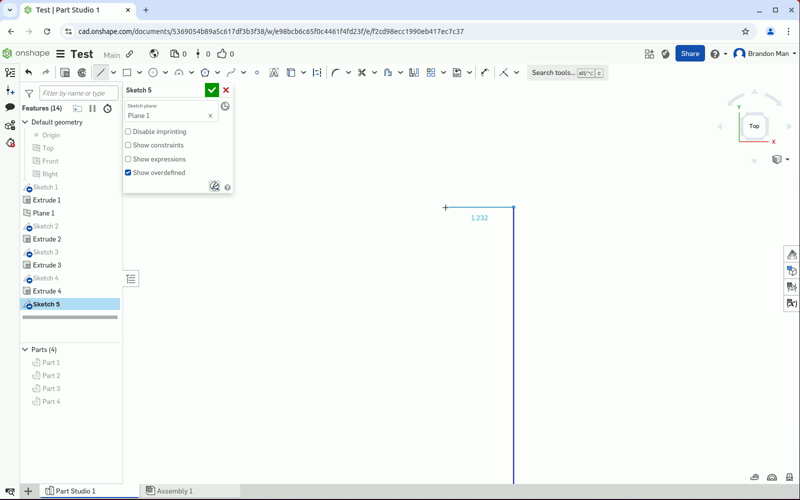
click(445, 207)
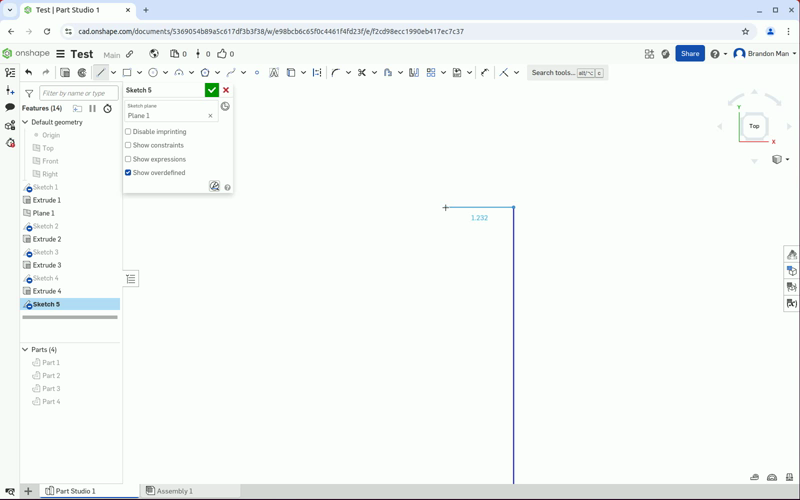
scroll(-6)
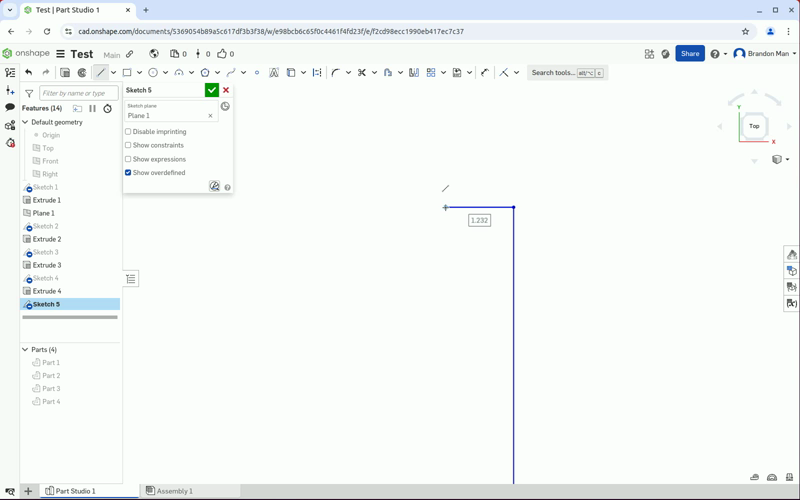
scroll(-6)
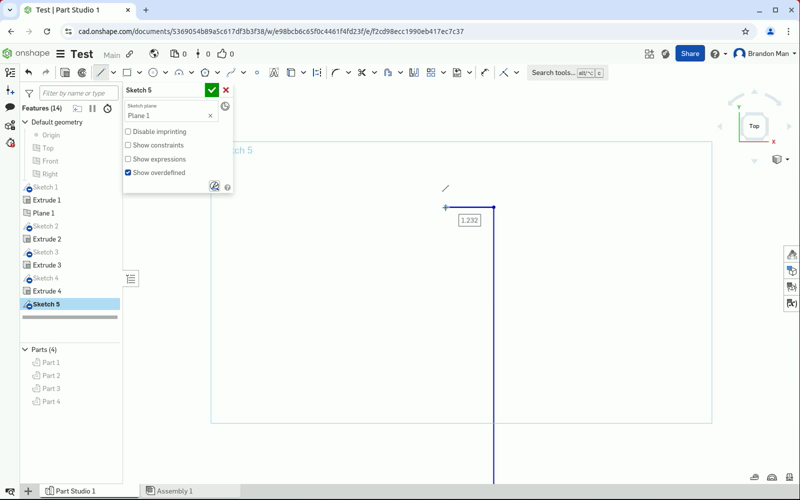
scroll(-6)
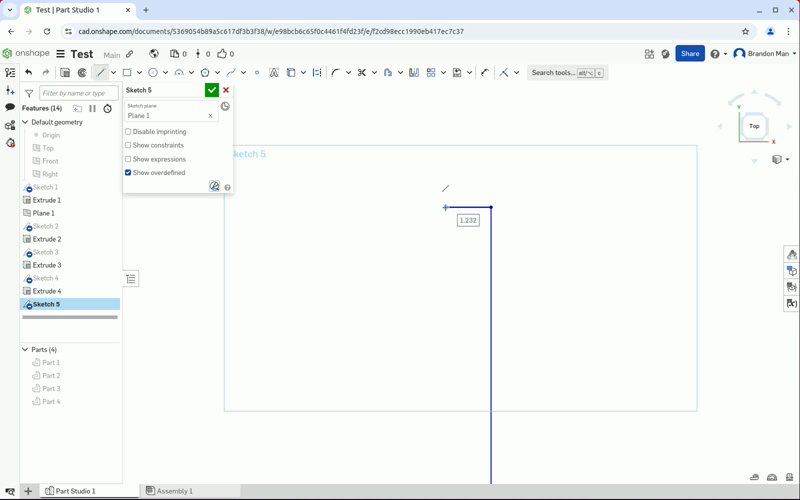
scroll(-6)
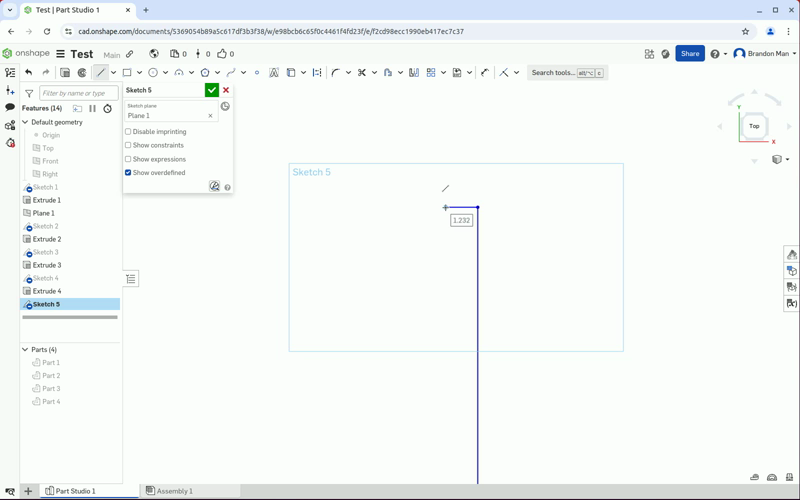
scroll(-6)
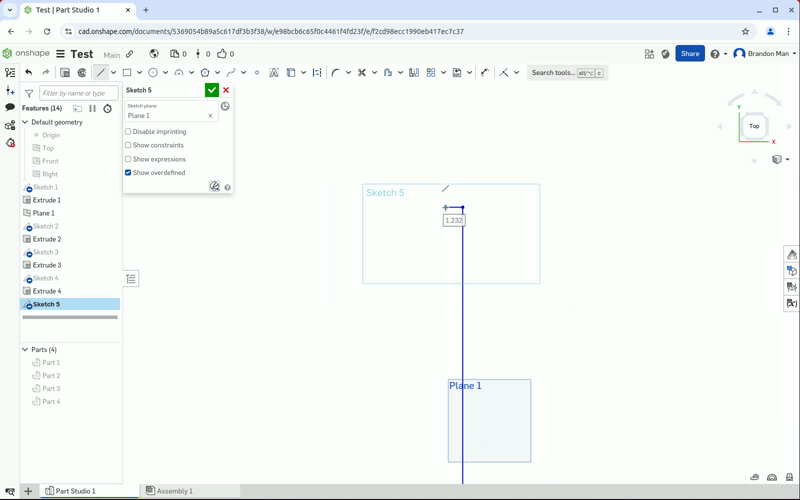
scroll(-6)
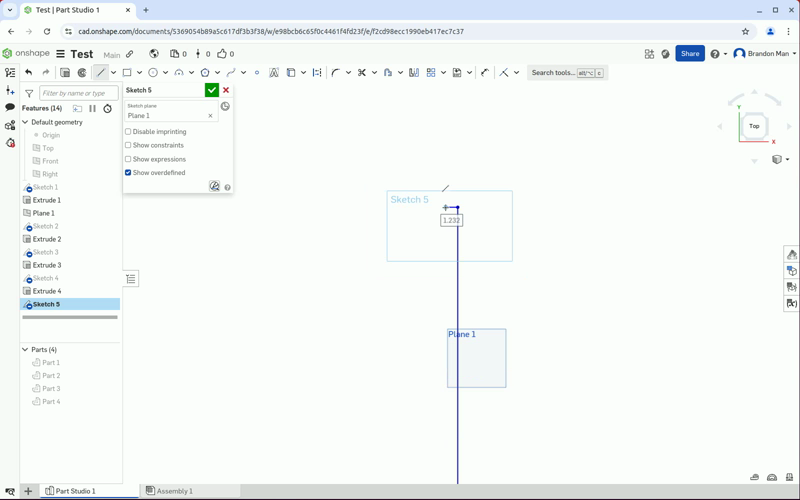
scroll(-6)
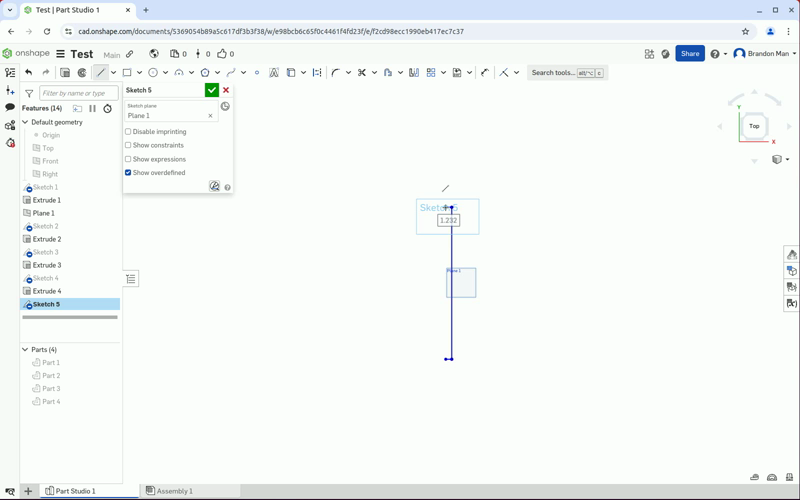
key_up(shift)
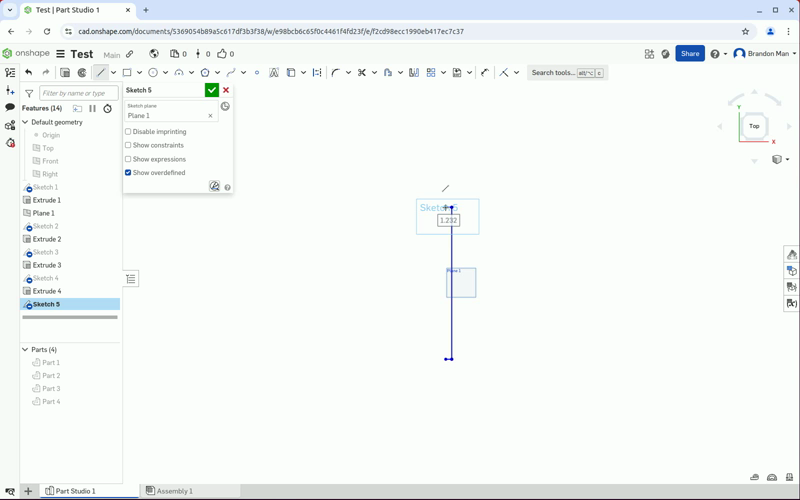
key_down(shift)
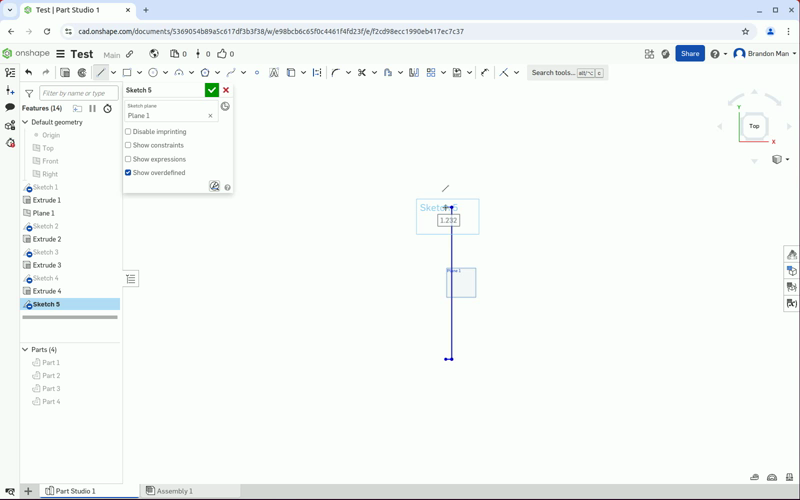
mouse_move(445, 359)
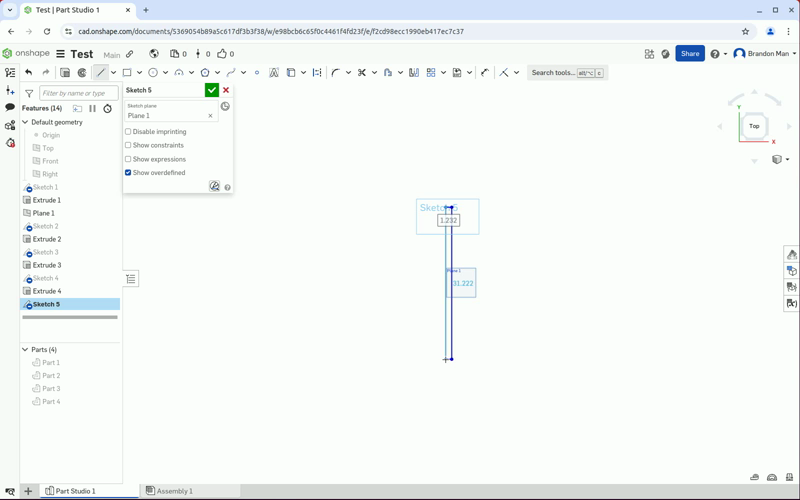
key_up(shift)
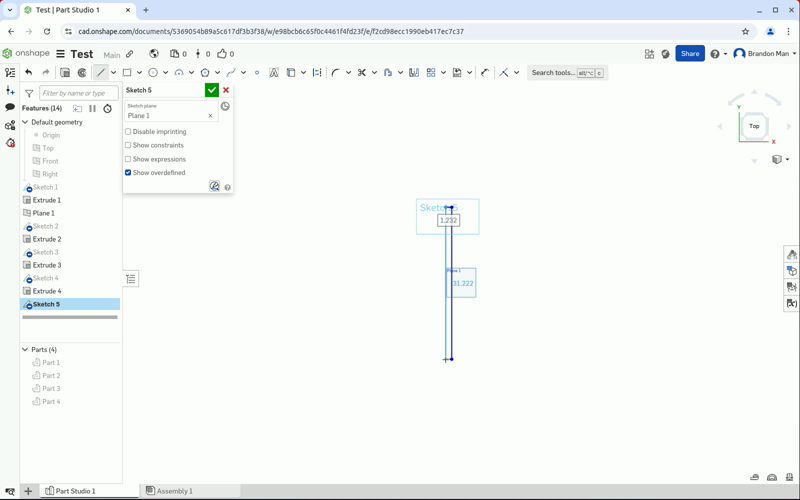
click(445, 359)
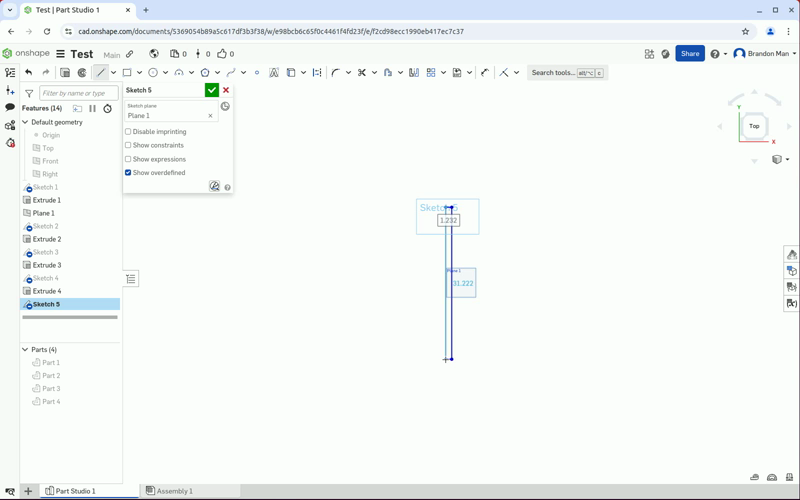
key(esc)
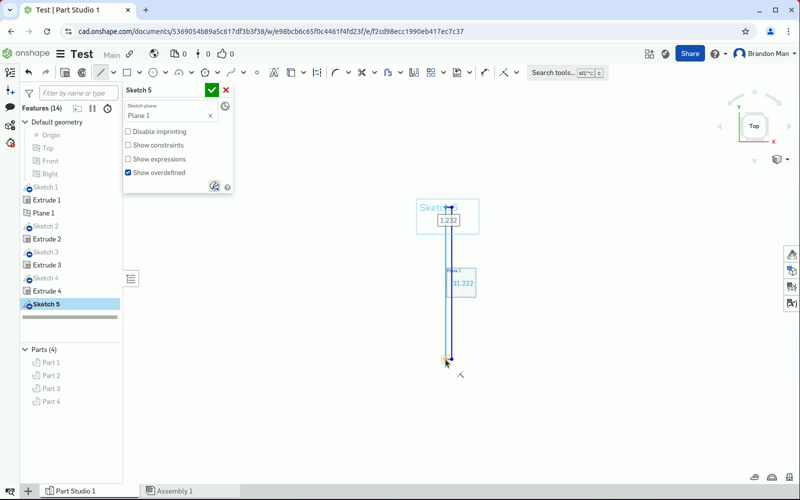
mouse_move(449, 320)
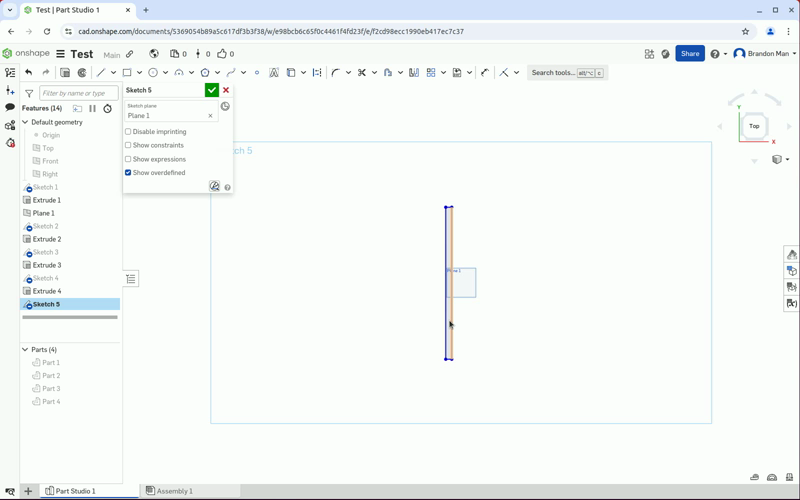
scroll(6)
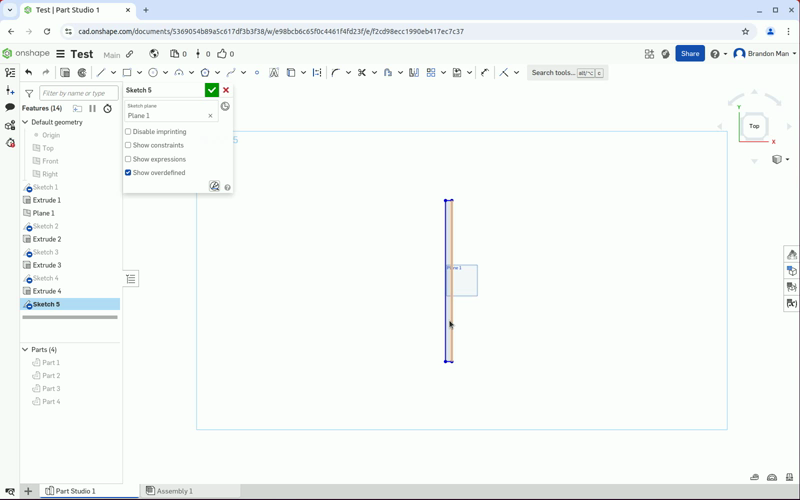
scroll(6)
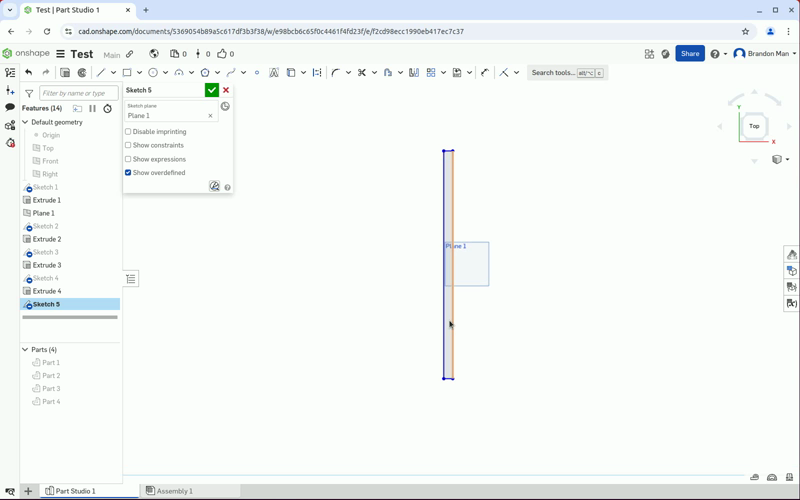
scroll(6)
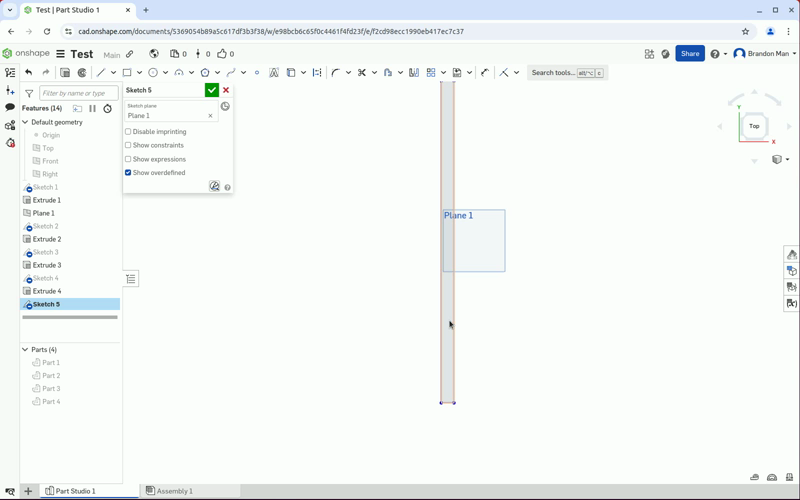
scroll(6)
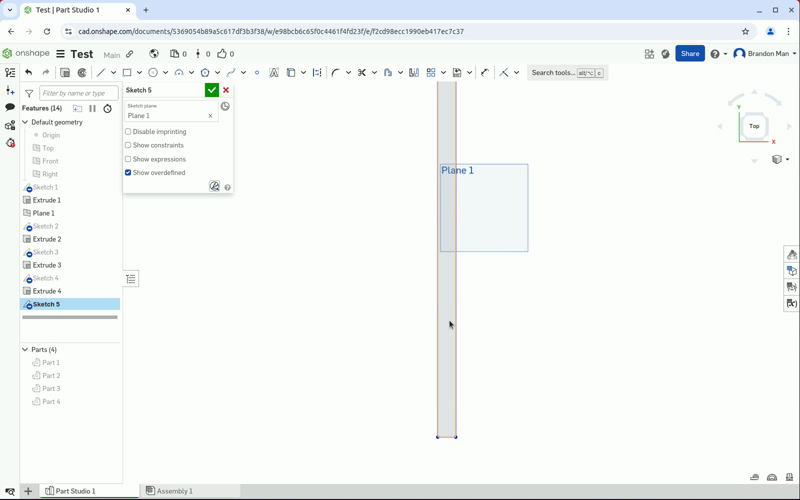
scroll(6)
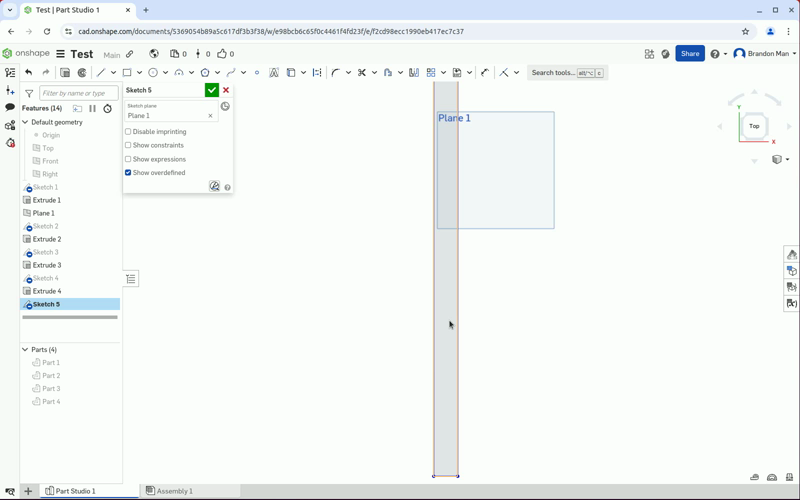
scroll(6)
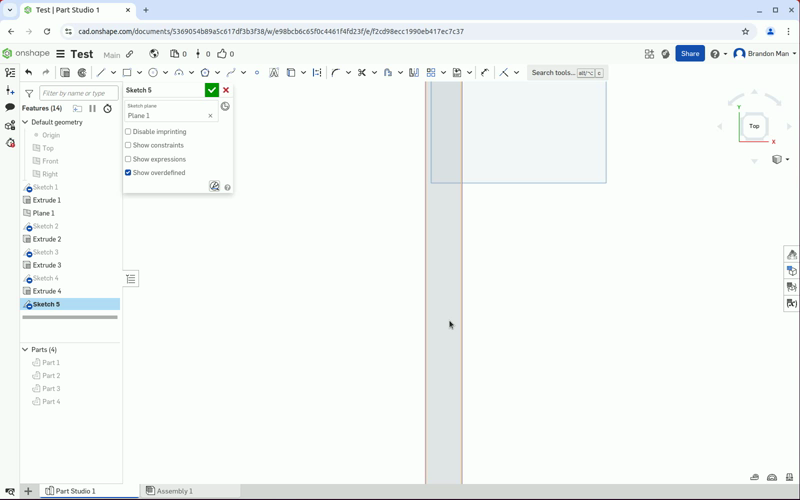
scroll(6)
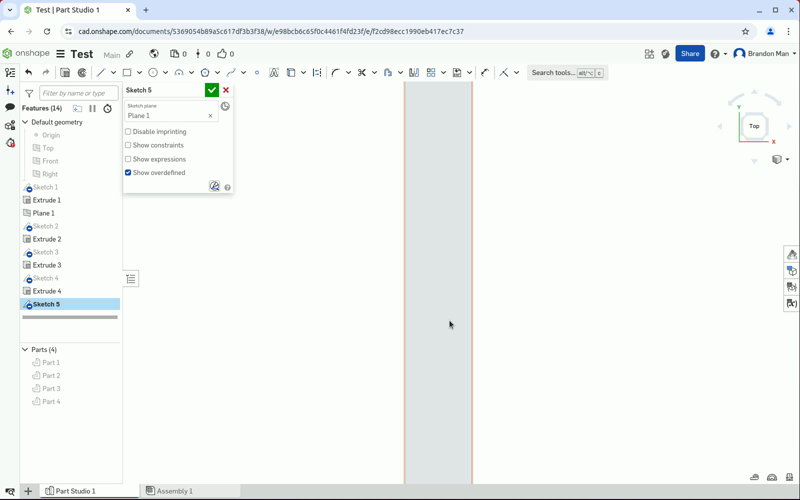
click(449, 320)
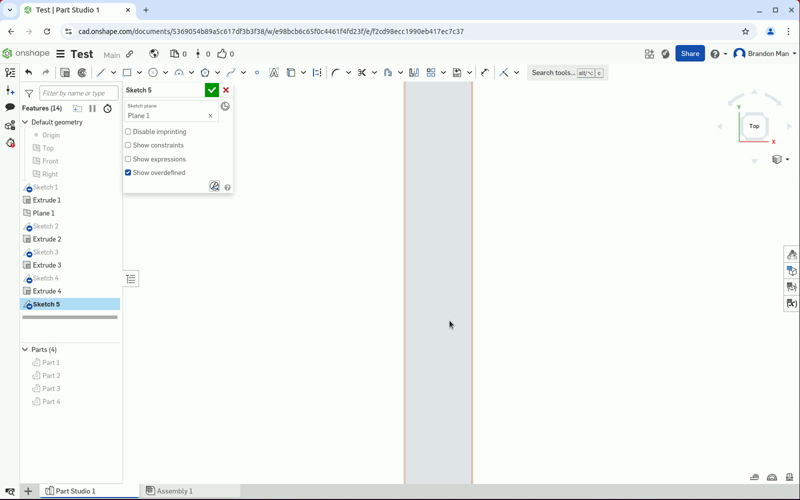
scroll(-6)
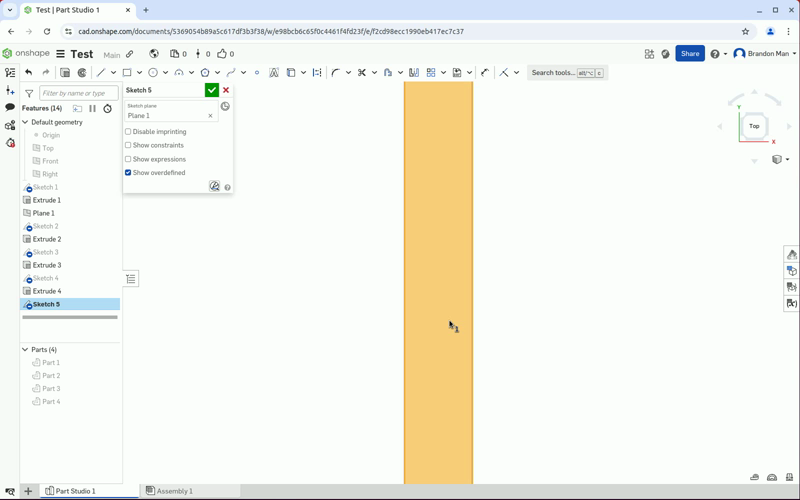
scroll(-6)
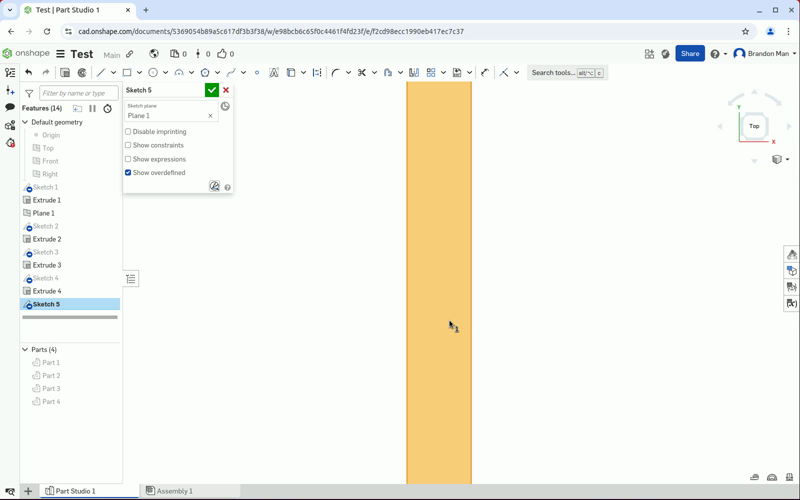
scroll(-6)
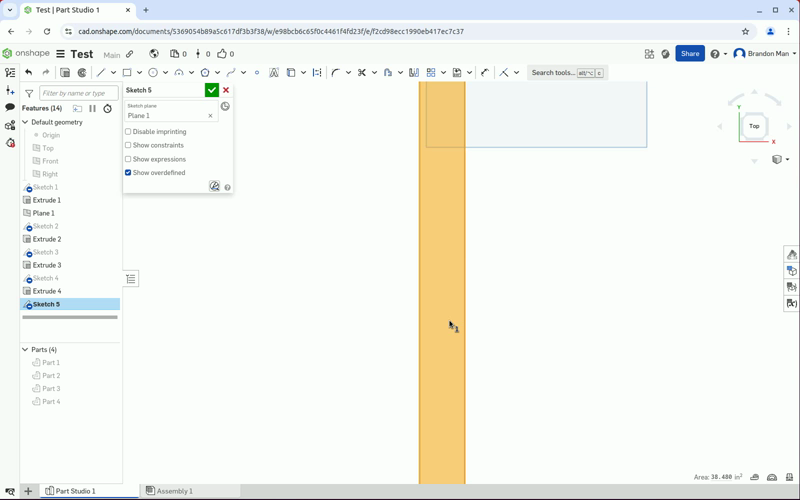
scroll(-6)
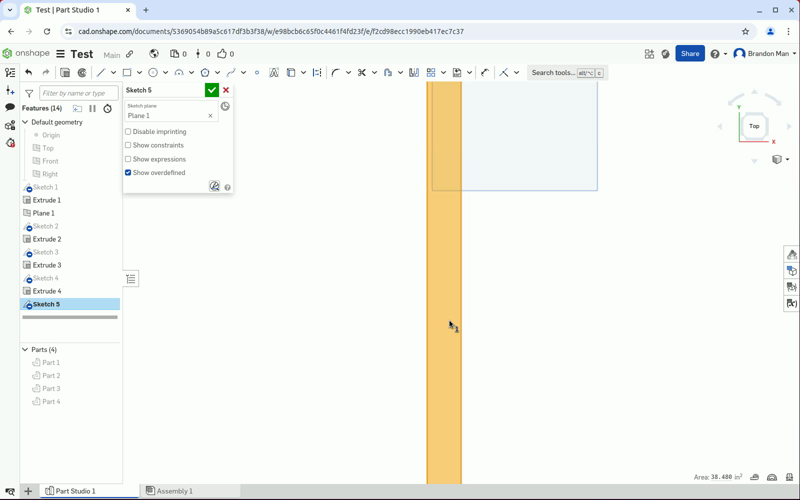
scroll(-6)
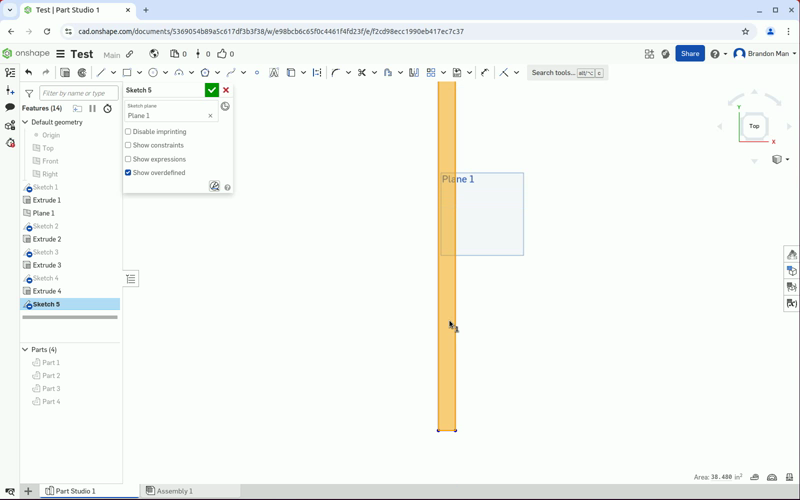
scroll(-6)
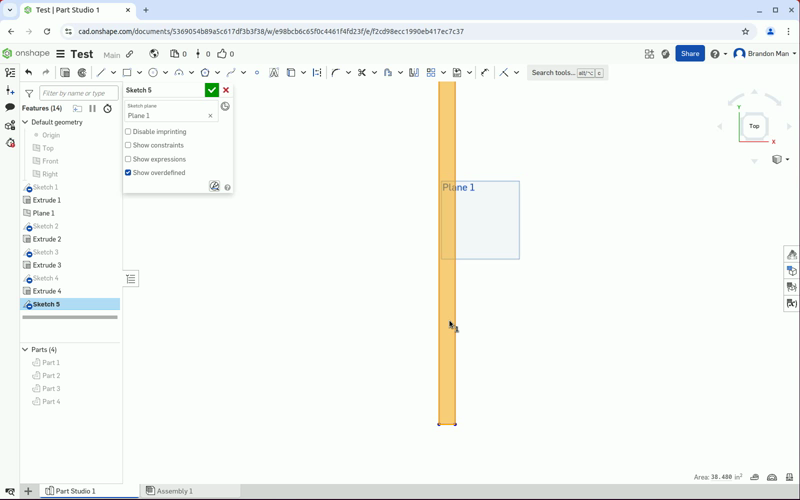
scroll(-6)
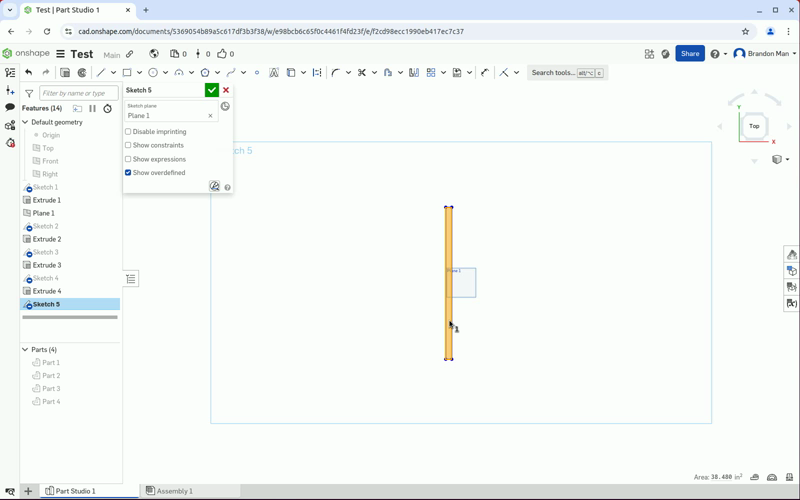
mouse_move(73, 352)
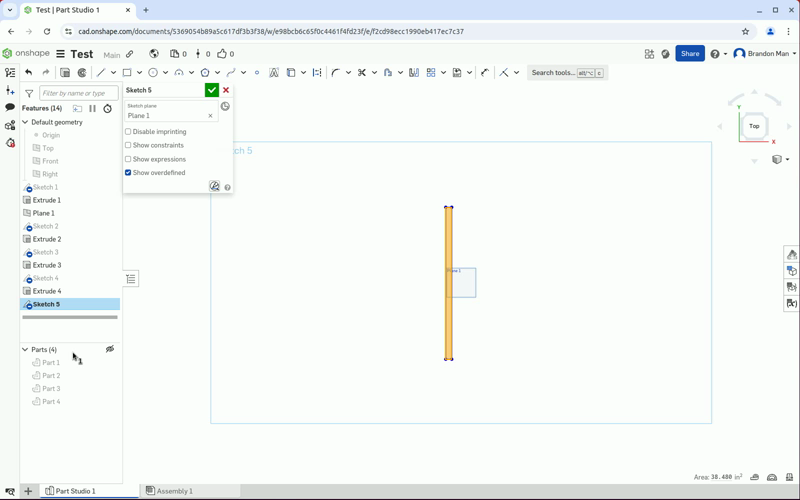
key(shift+y)
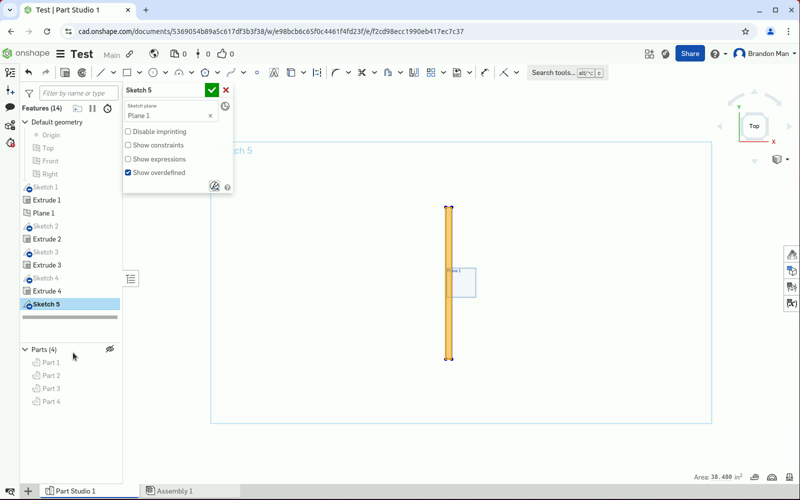
key(shift+e)
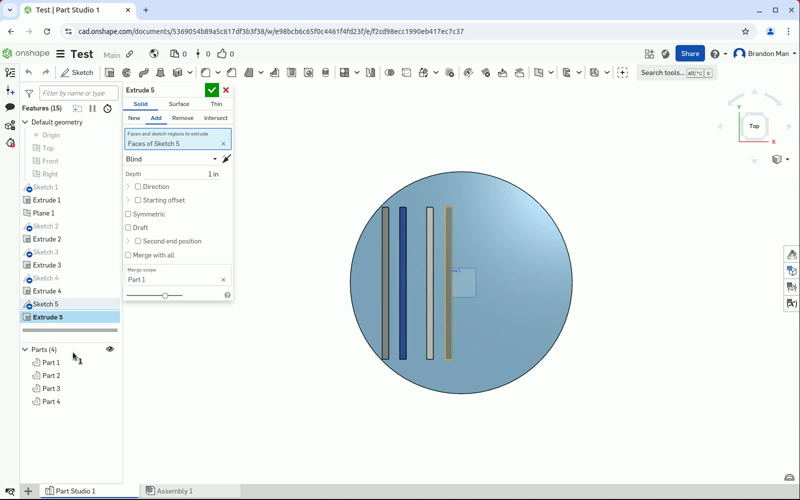
mouse_move(143, 106)
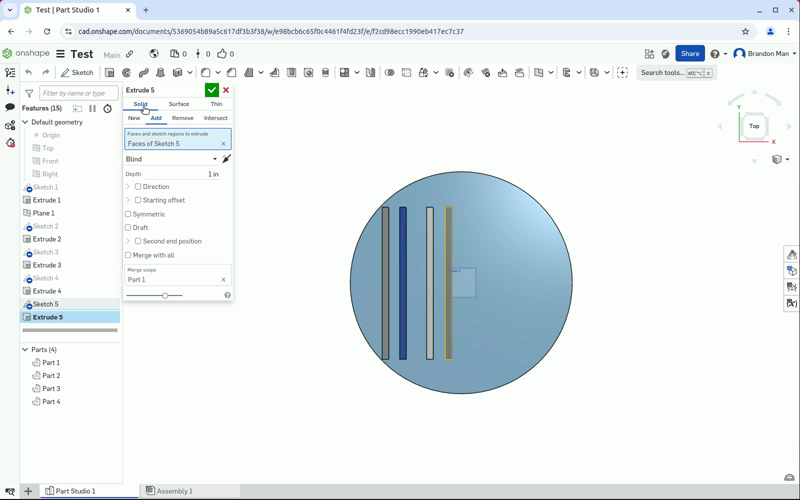
click(143, 106)
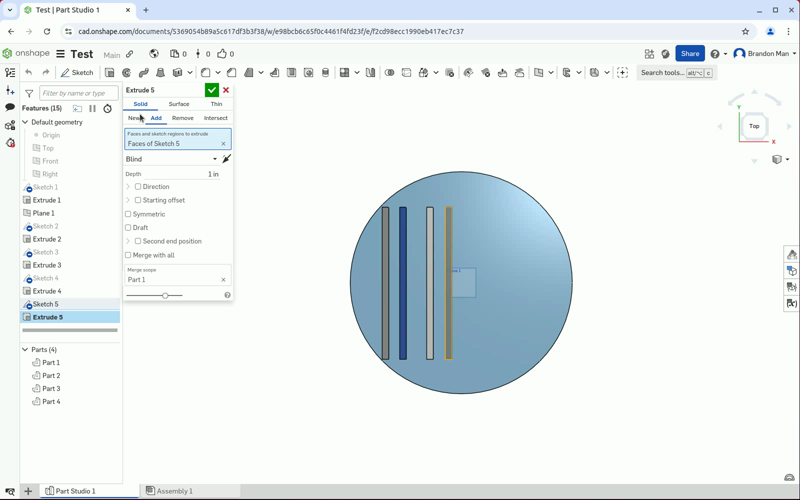
mouse_move(137, 120)
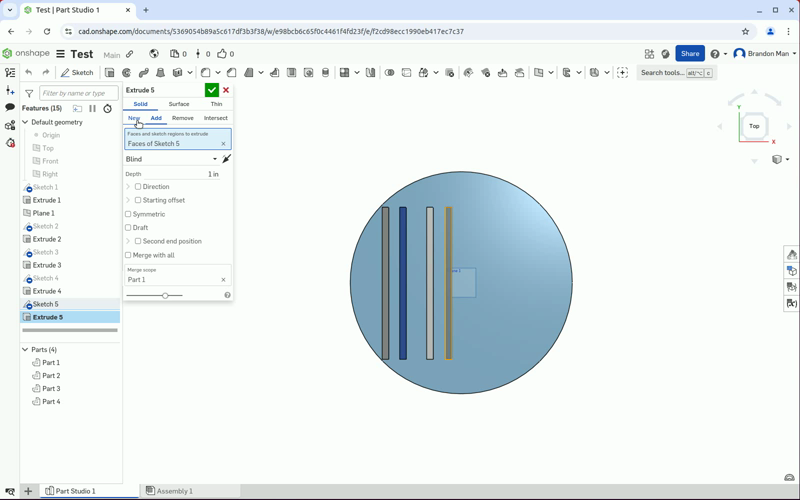
click(137, 120)
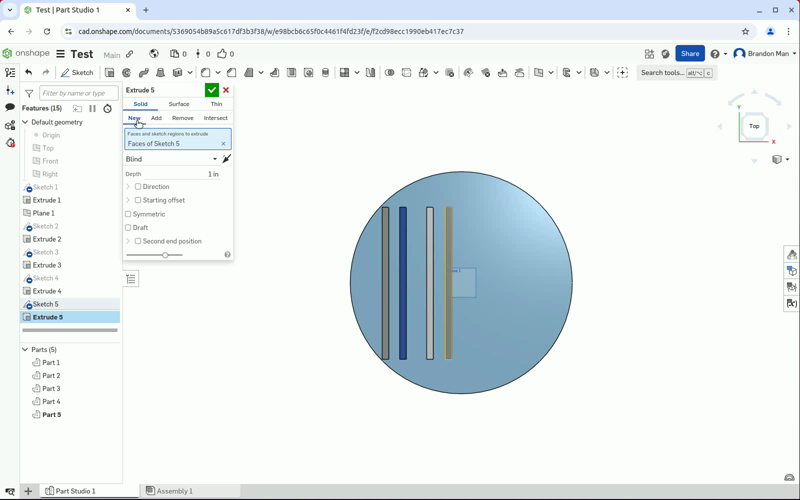
key(tab, 4)
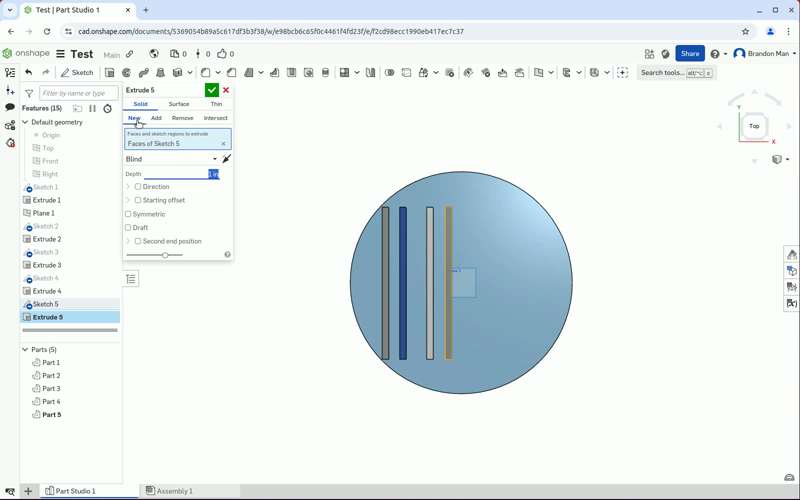
text(10.11)
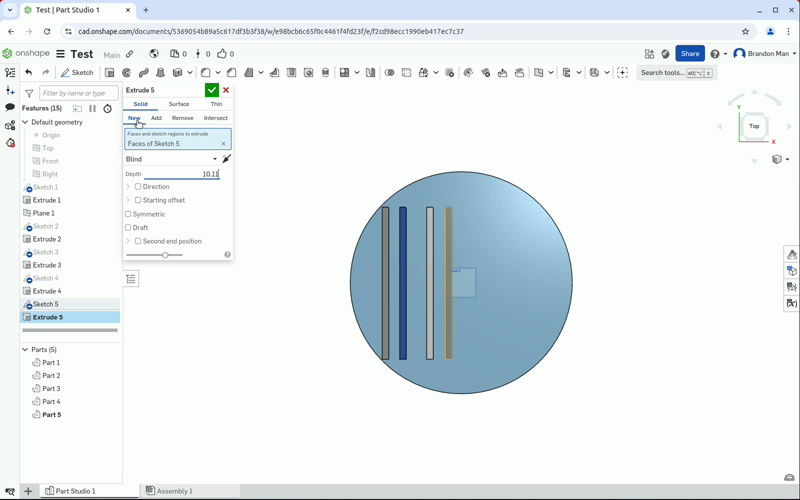
key(enter)
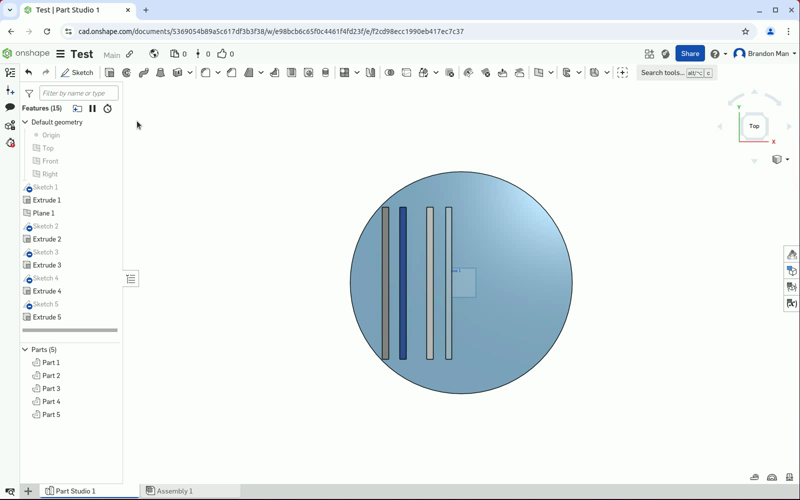
key(shift+h)
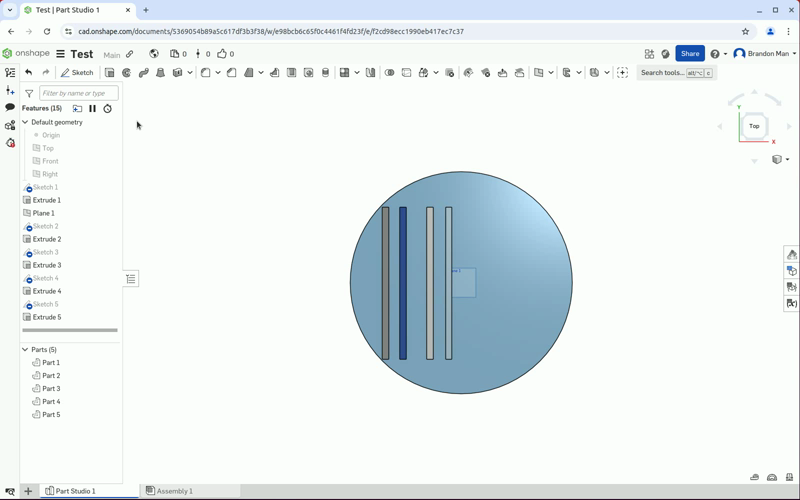
key(shift+h)
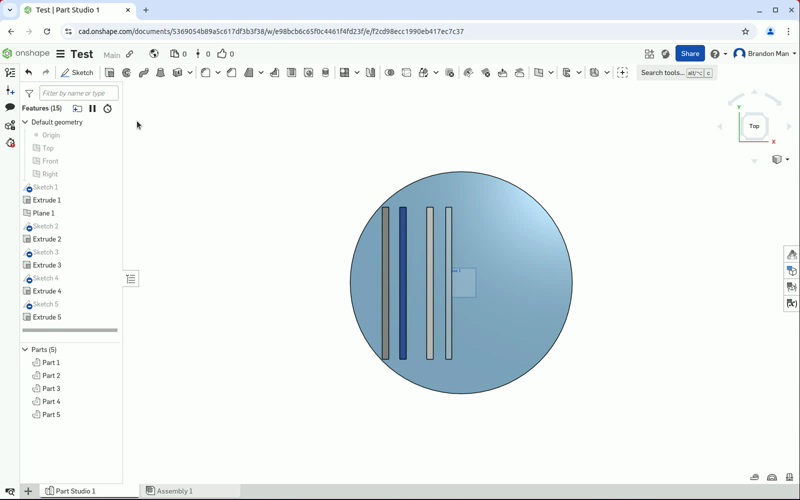
mouse_move(73, 189)
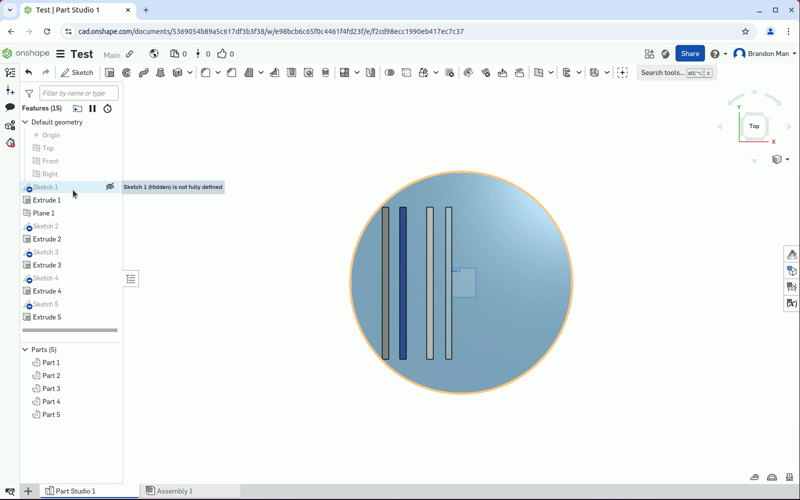
click(73, 189)
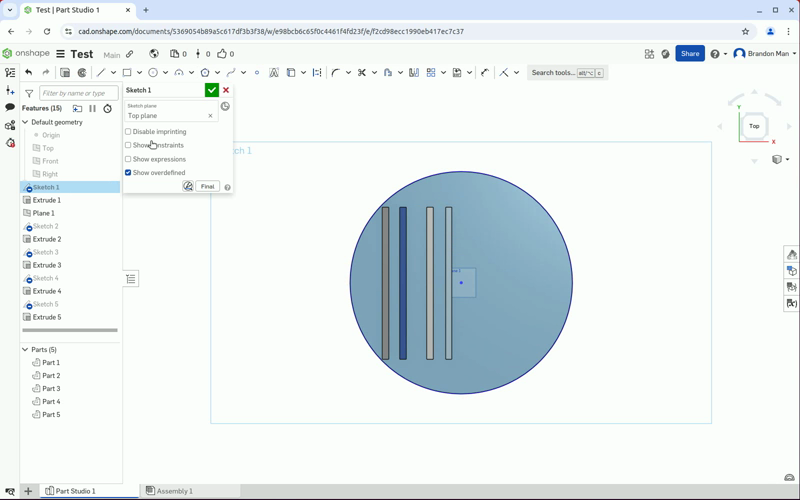
mouse_move(229, 92)
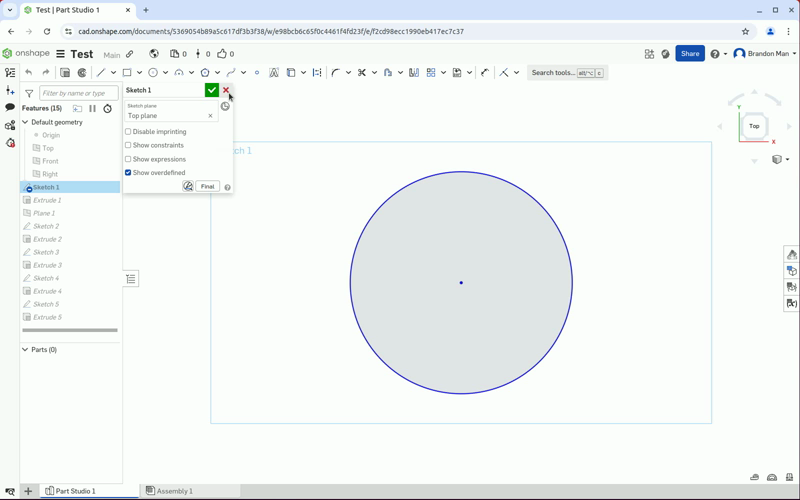
click(229, 92)
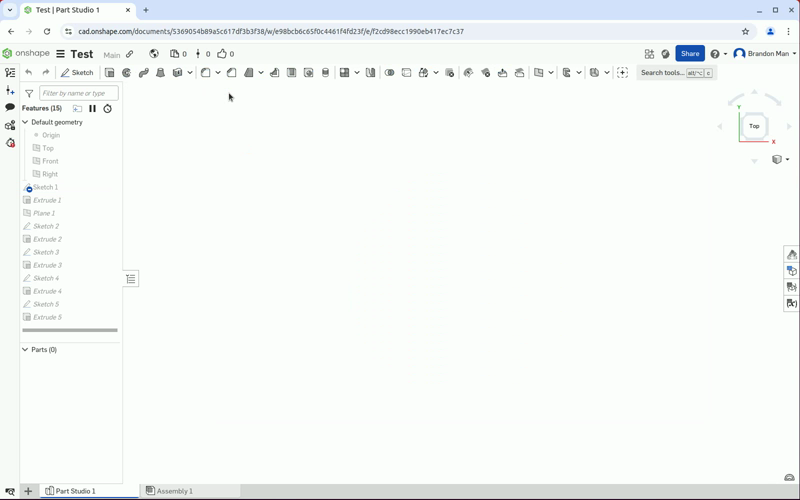
key(shift+s)
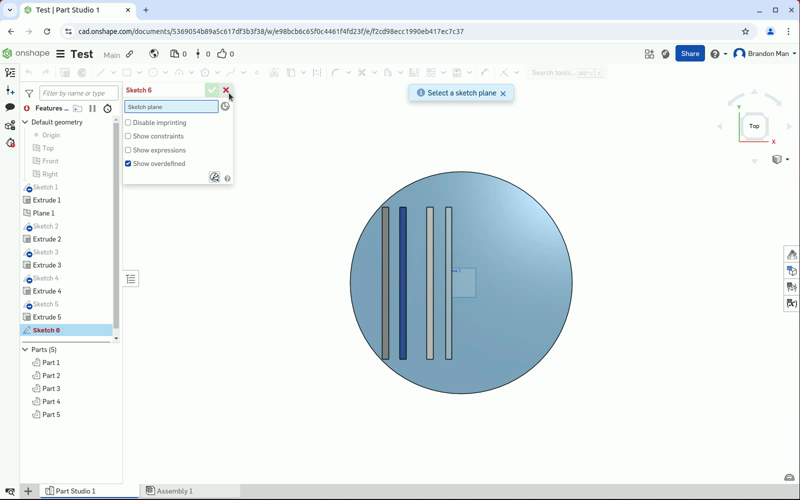
mouse_move(69, 215)
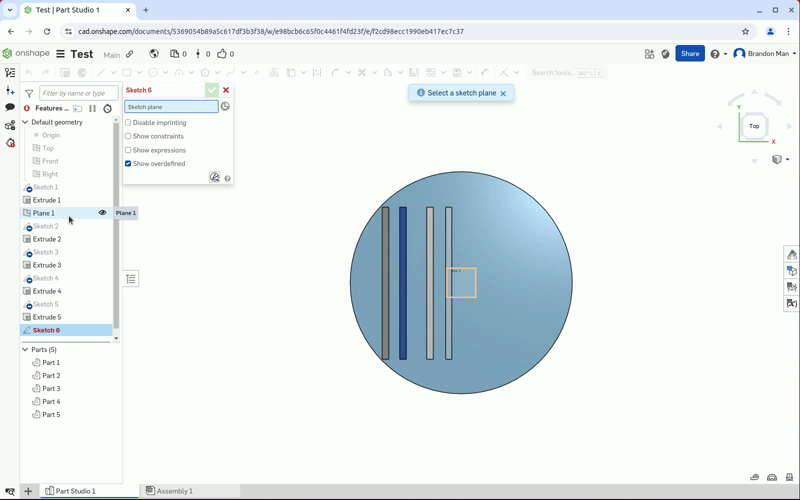
click(69, 215)
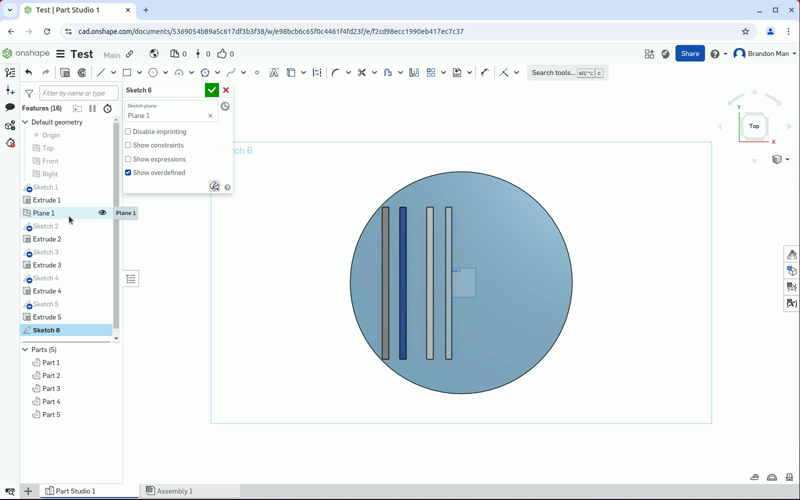
mouse_move(73, 352)
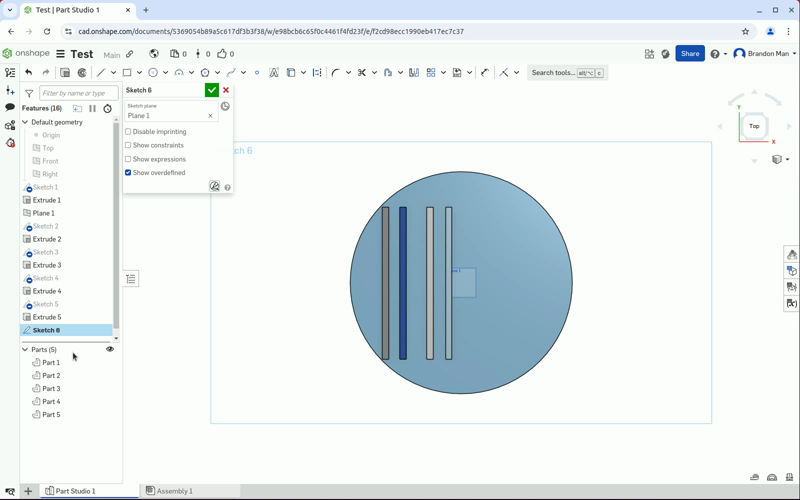
key(y)
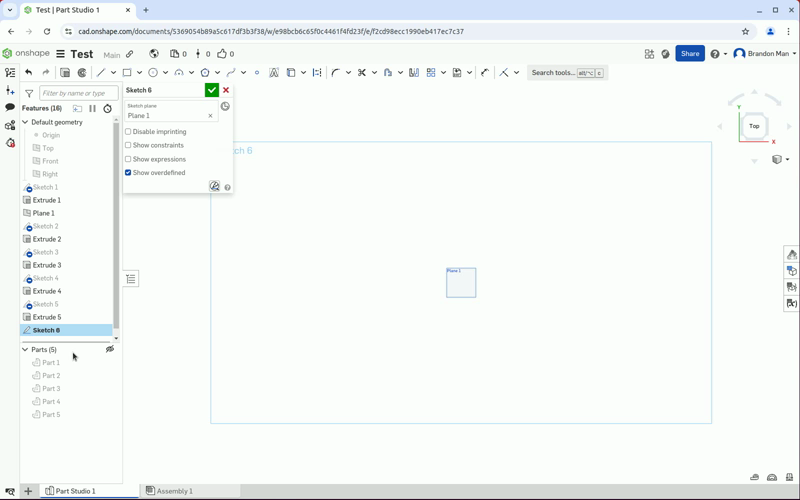
key(l)
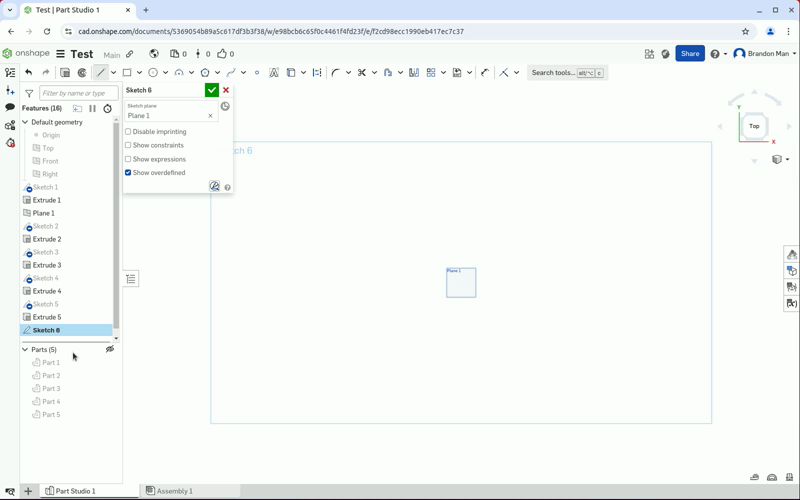
key_down(shift)
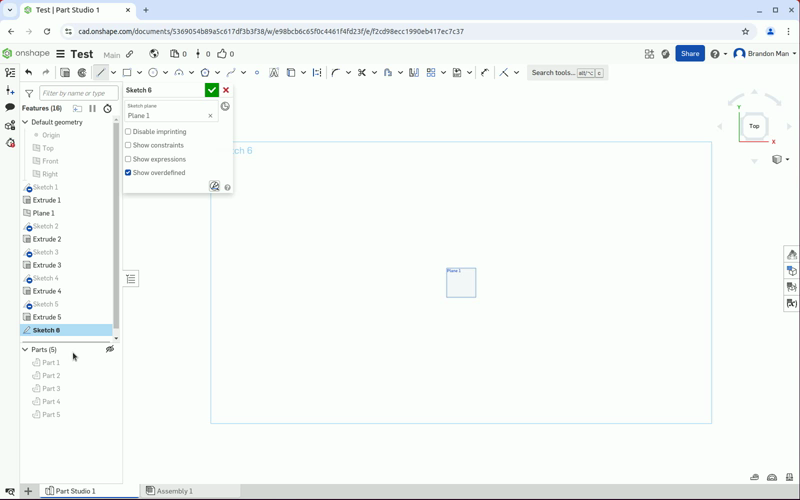
mouse_move(471, 359)
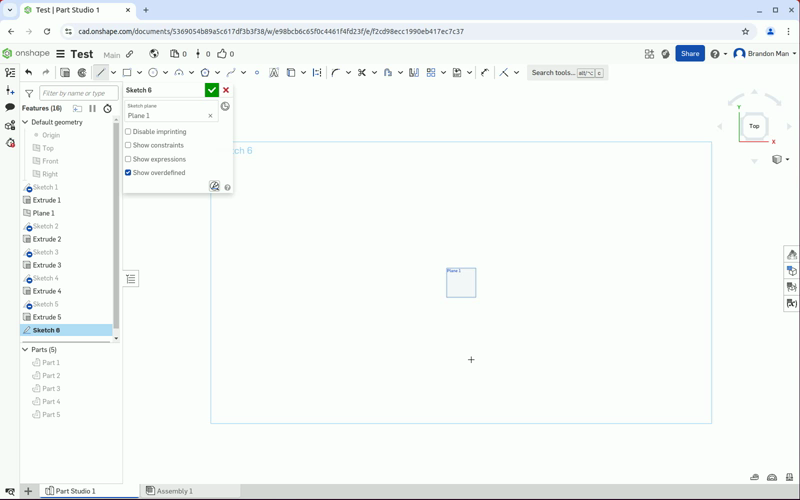
click(471, 359)
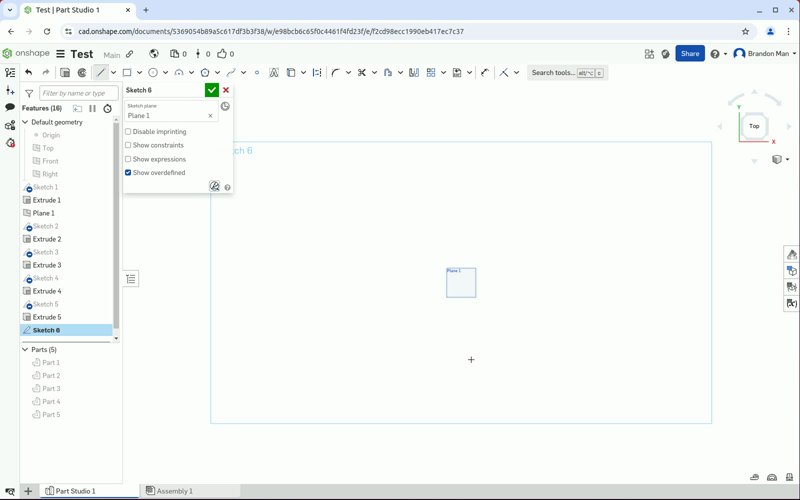
key_up(shift)
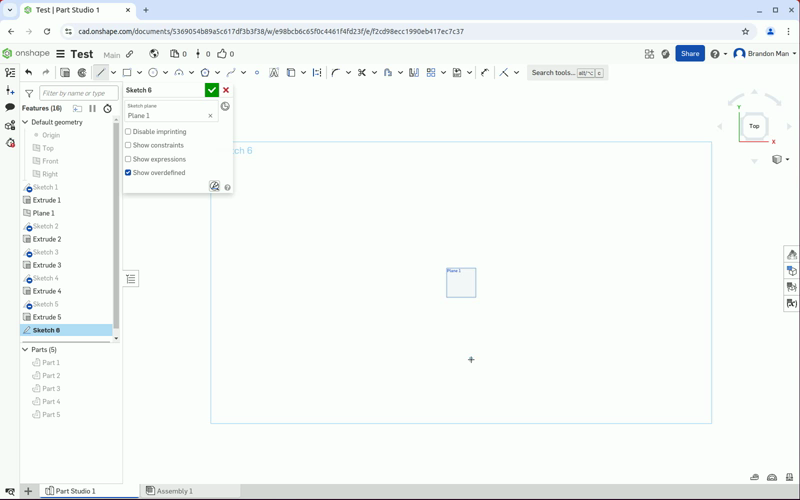
key_down(shift)
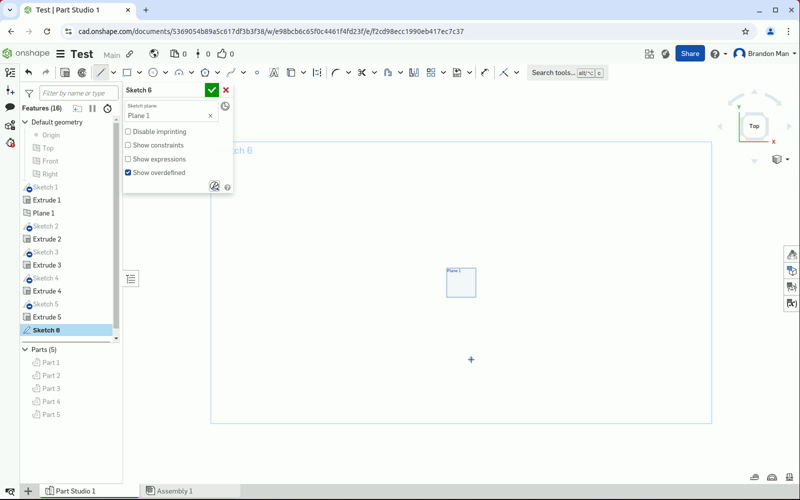
mouse_move(501, 359)
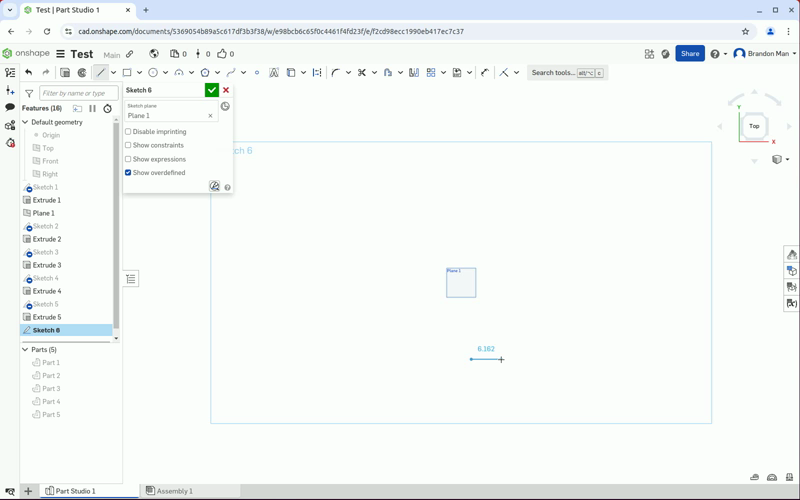
mouse_move(477, 359)
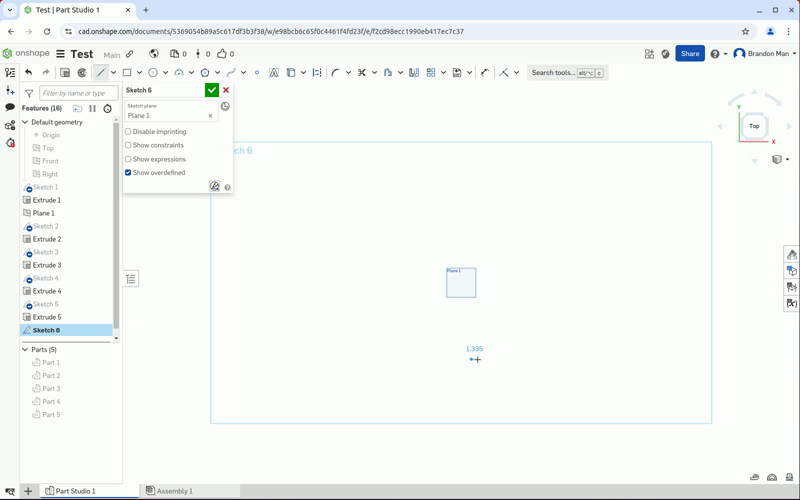
scroll(6)
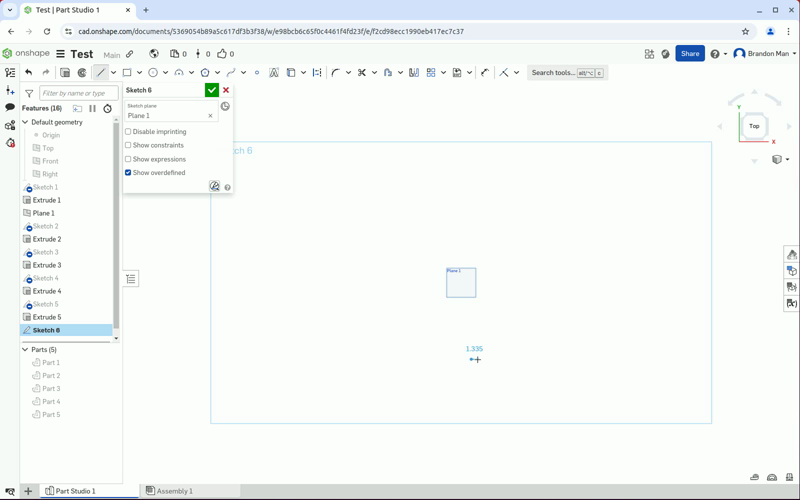
scroll(6)
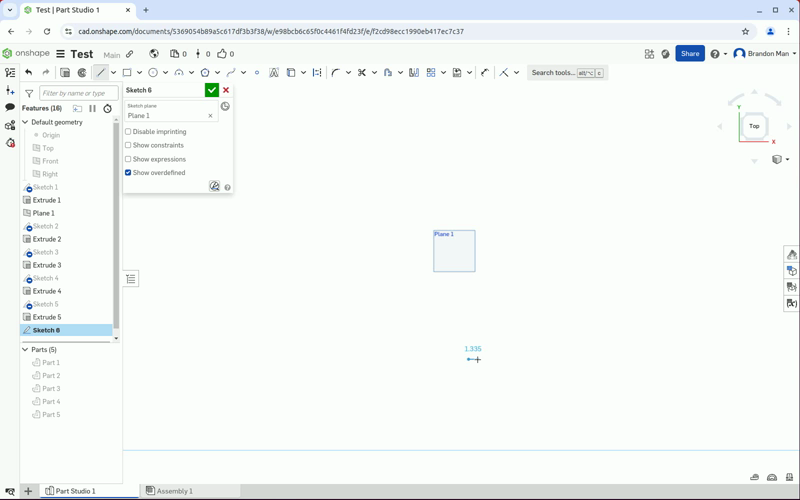
scroll(6)
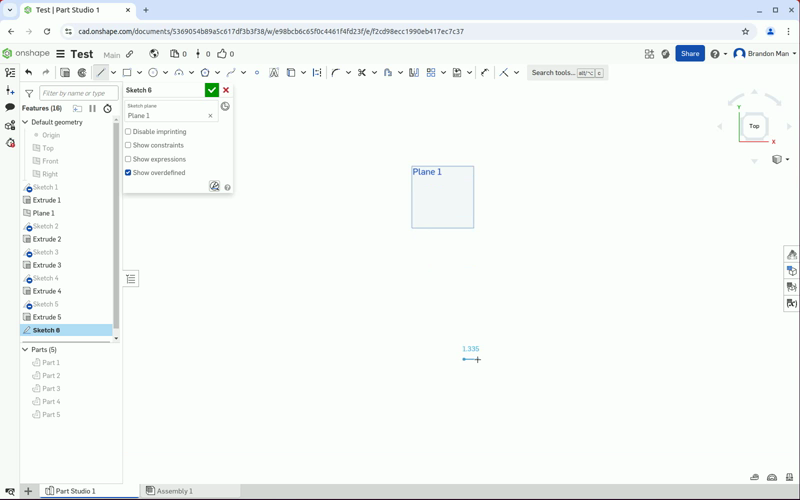
scroll(6)
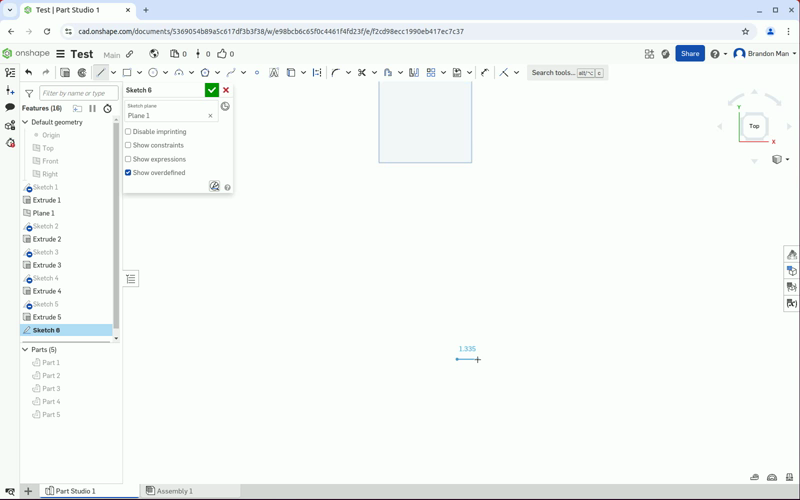
scroll(6)
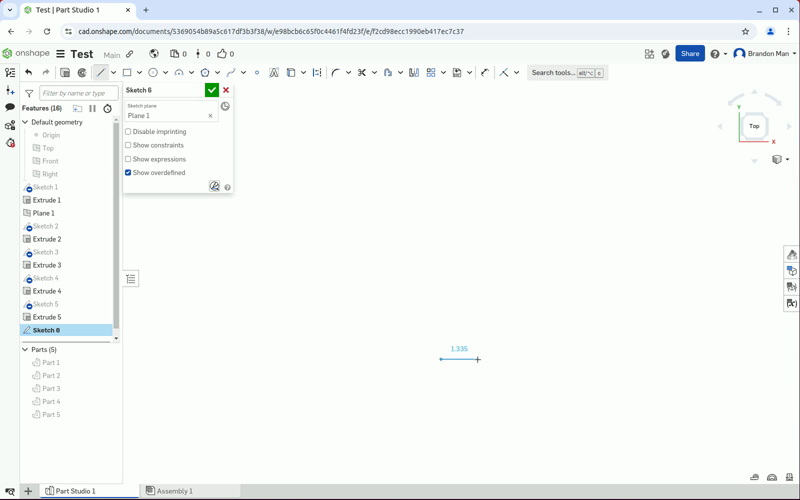
scroll(6)
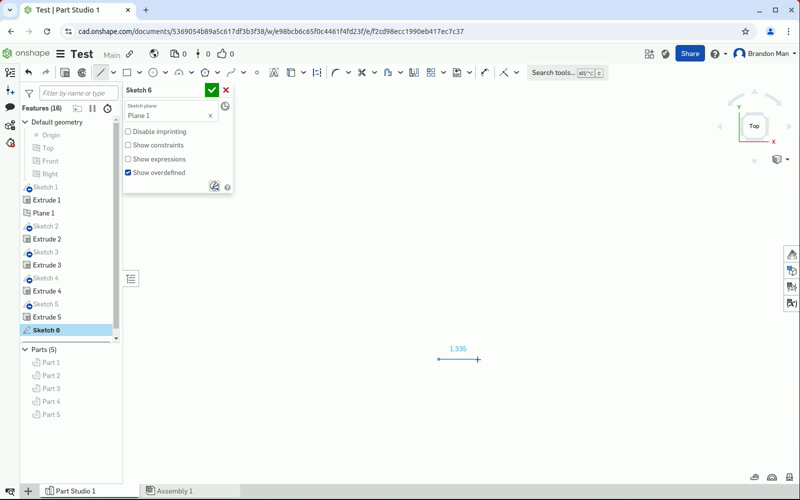
scroll(6)
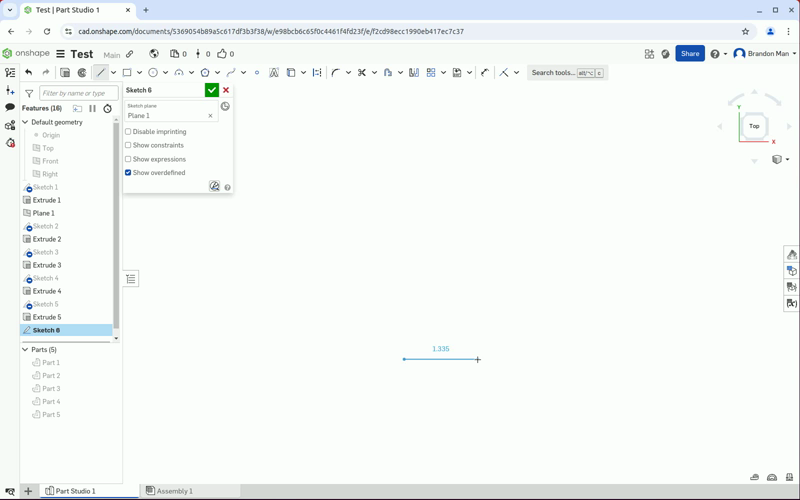
click(477, 359)
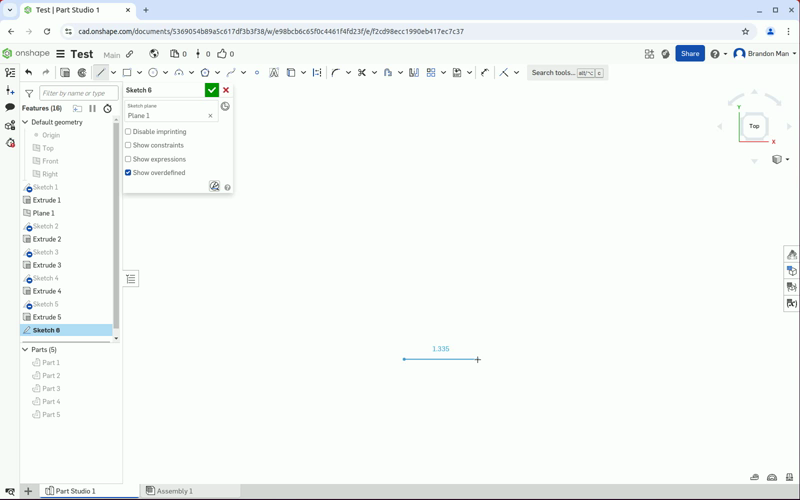
scroll(-6)
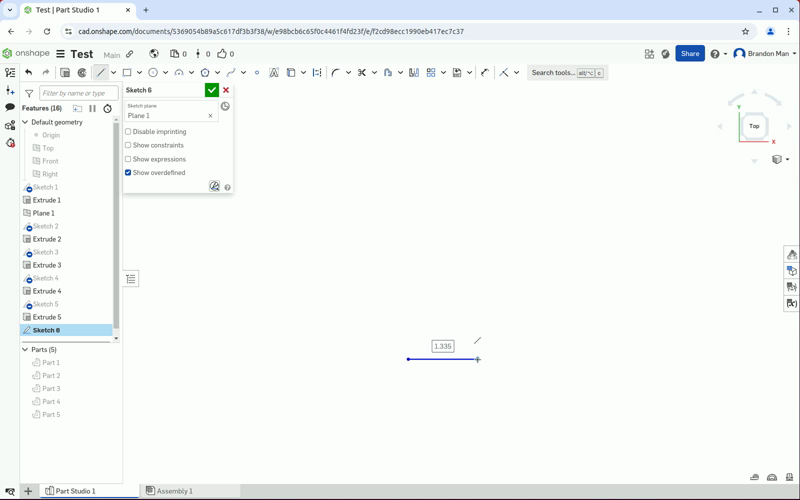
scroll(-6)
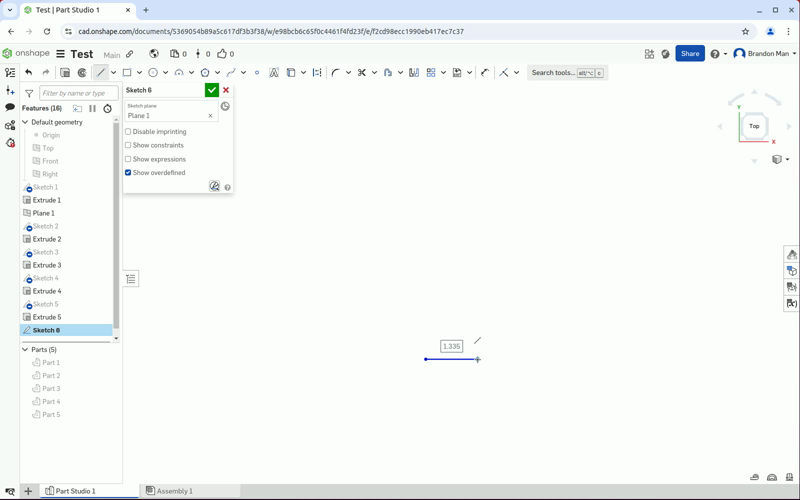
scroll(-6)
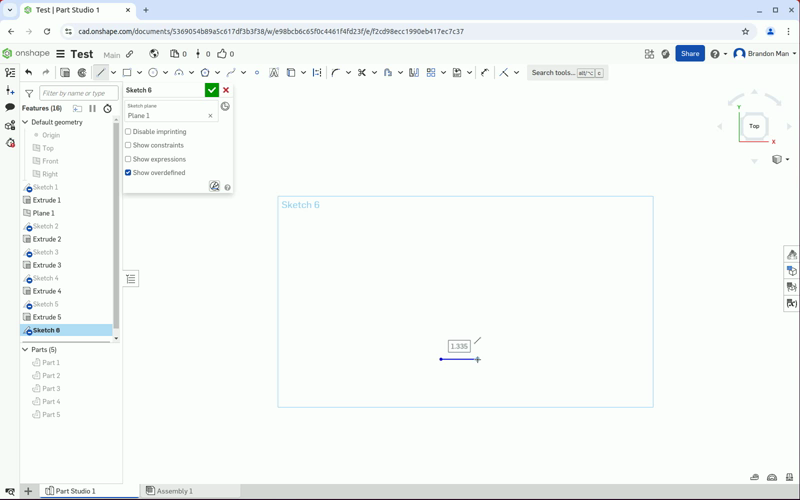
scroll(-6)
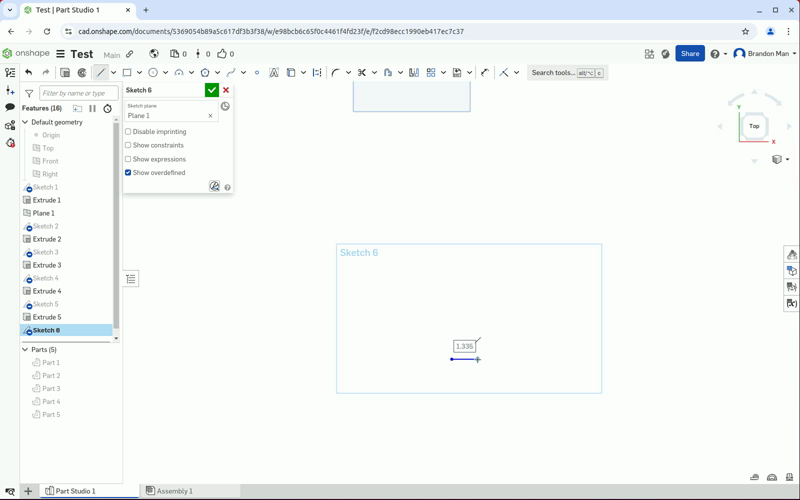
scroll(-6)
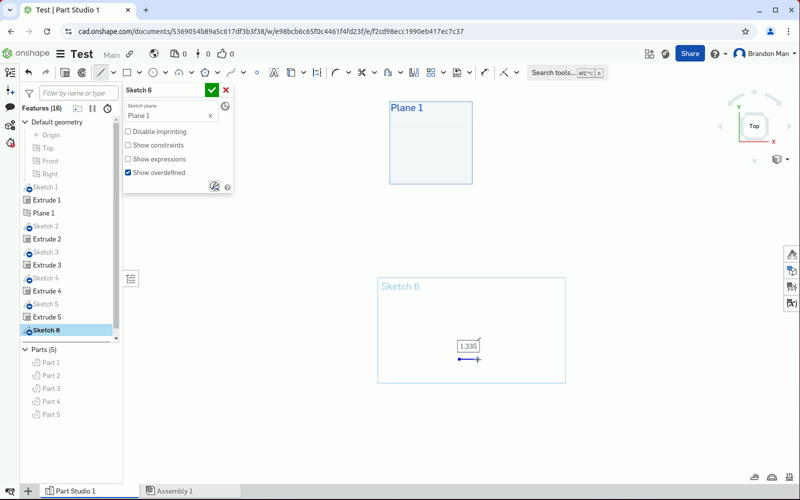
scroll(-6)
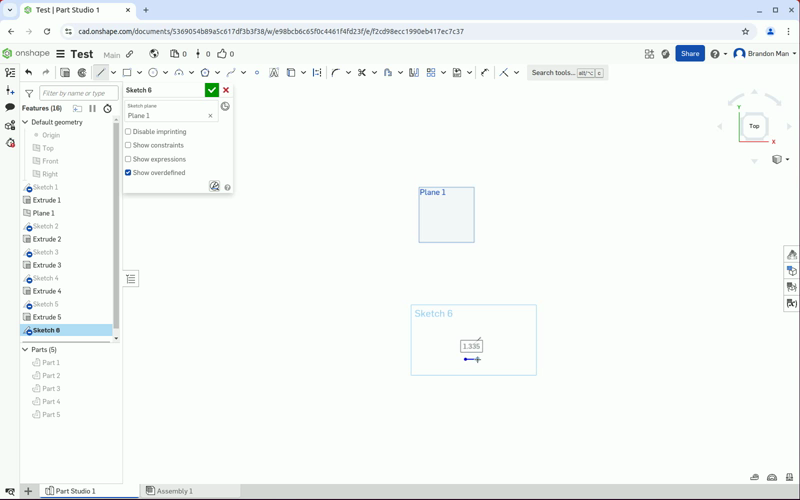
scroll(-6)
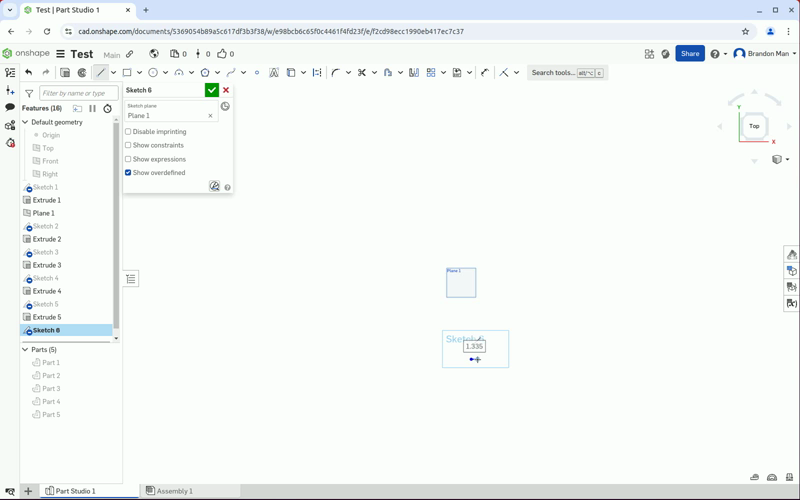
key_up(shift)
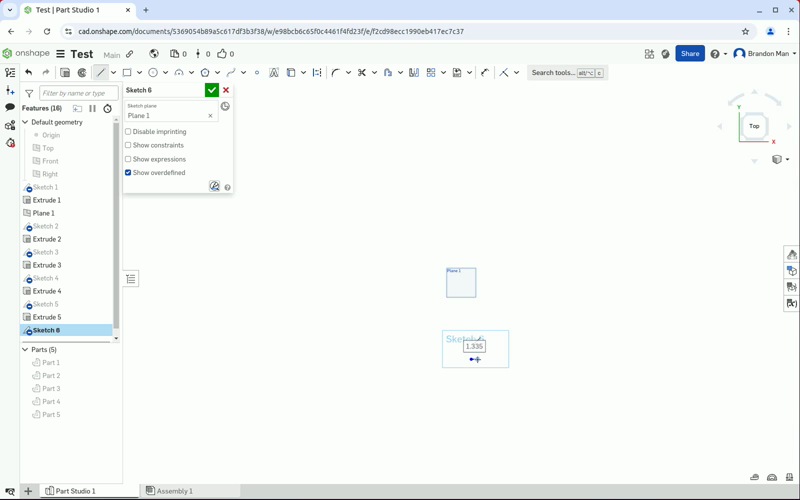
key_down(shift)
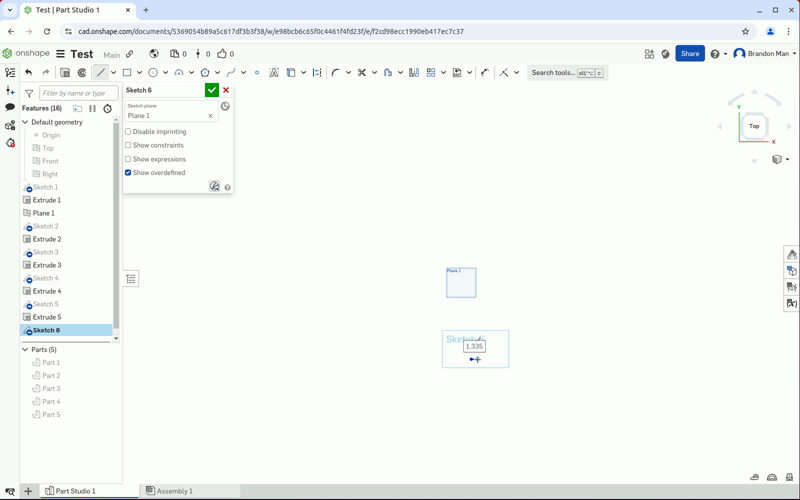
mouse_move(477, 207)
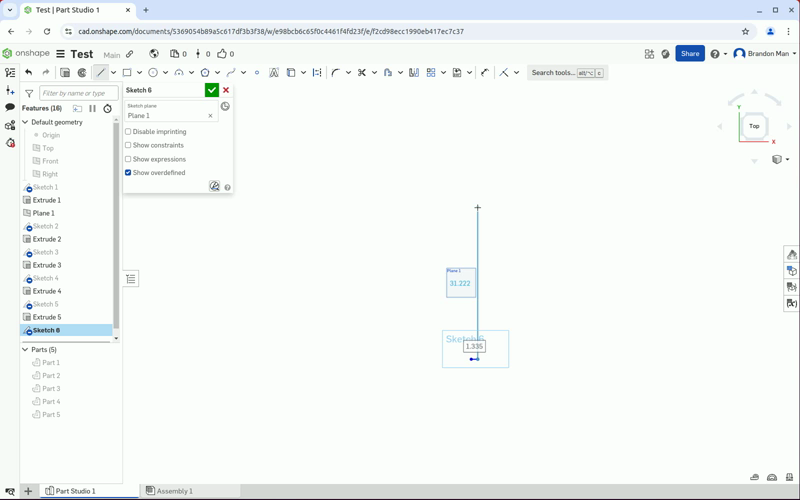
click(477, 207)
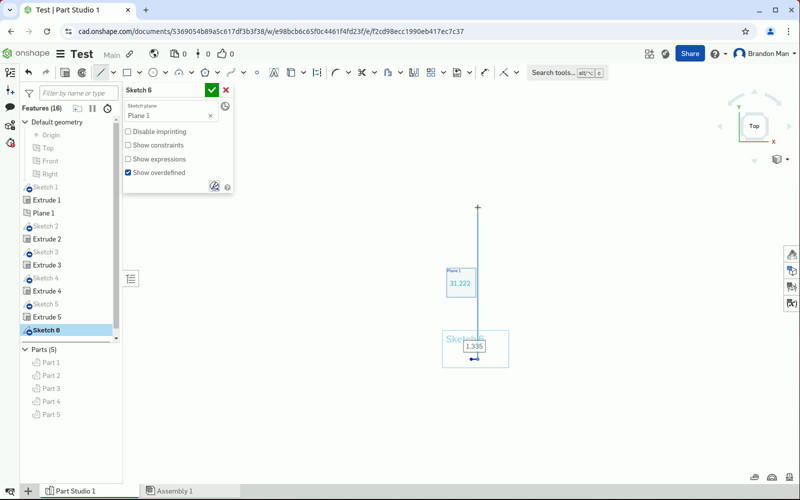
key_up(shift)
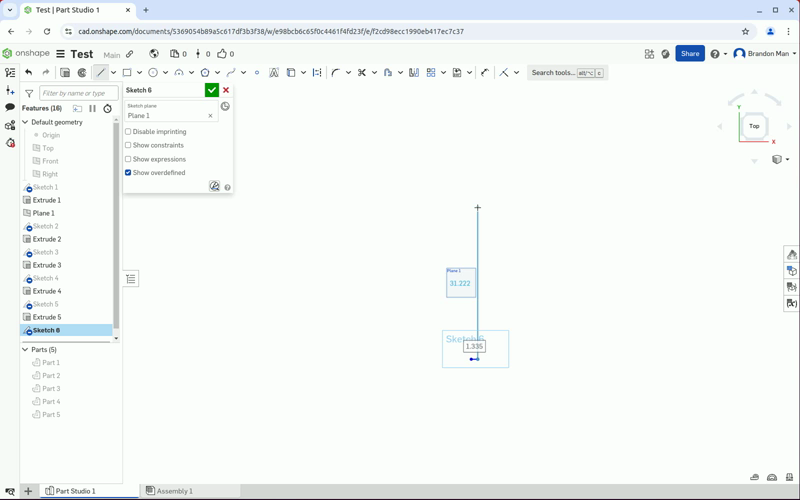
key_down(shift)
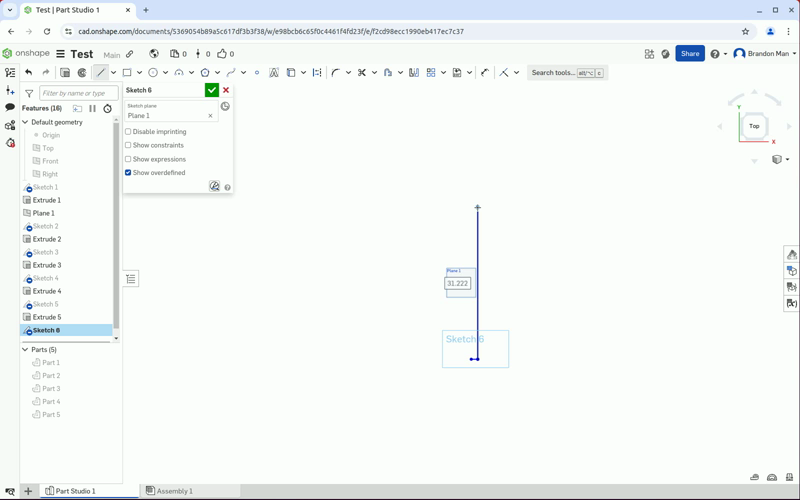
mouse_move(507, 207)
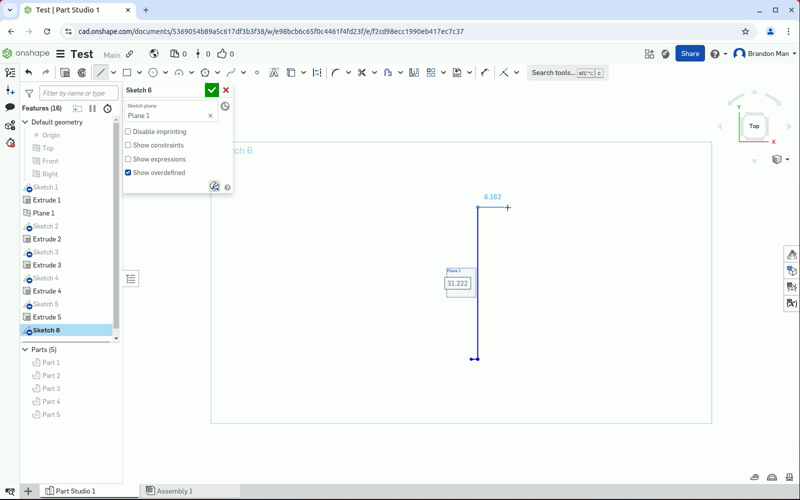
mouse_move(471, 207)
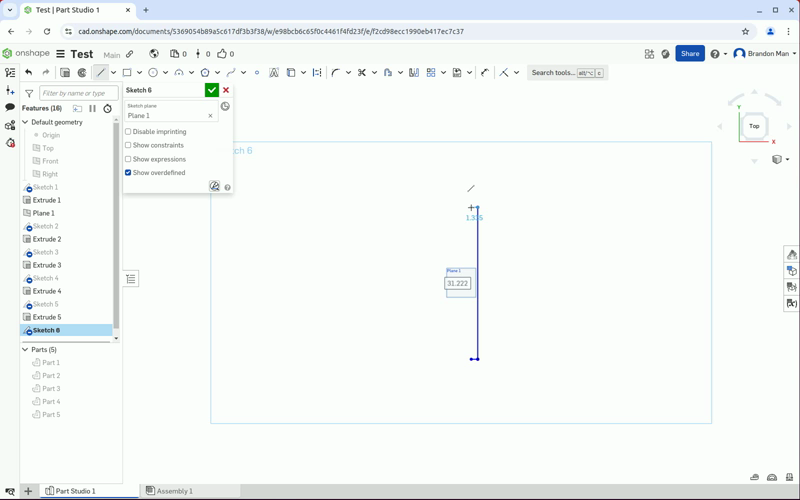
scroll(6)
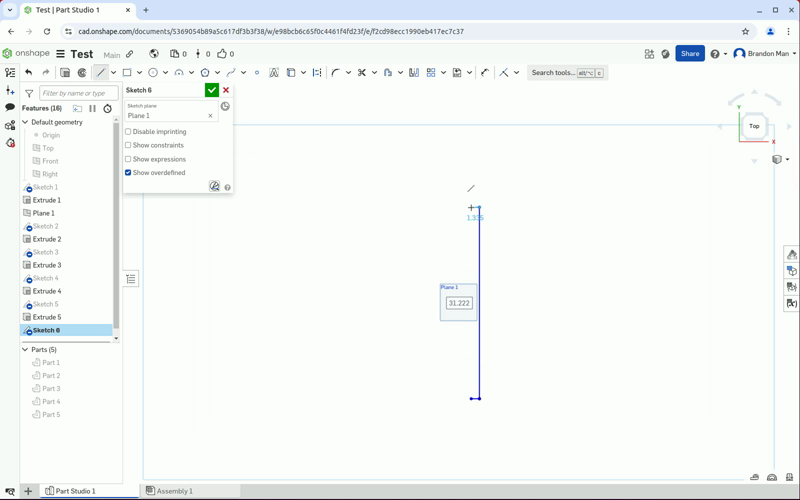
scroll(6)
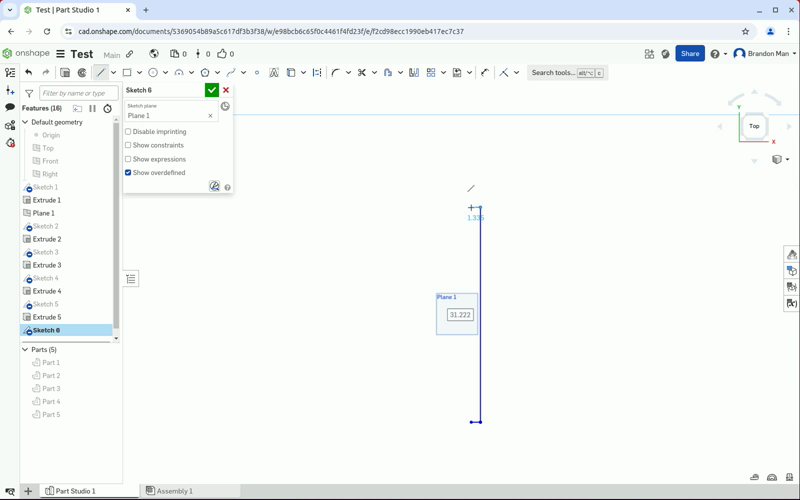
scroll(6)
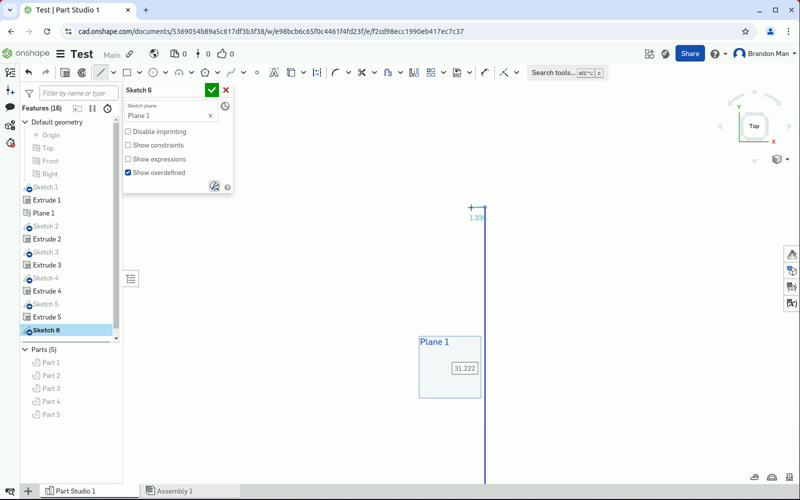
scroll(6)
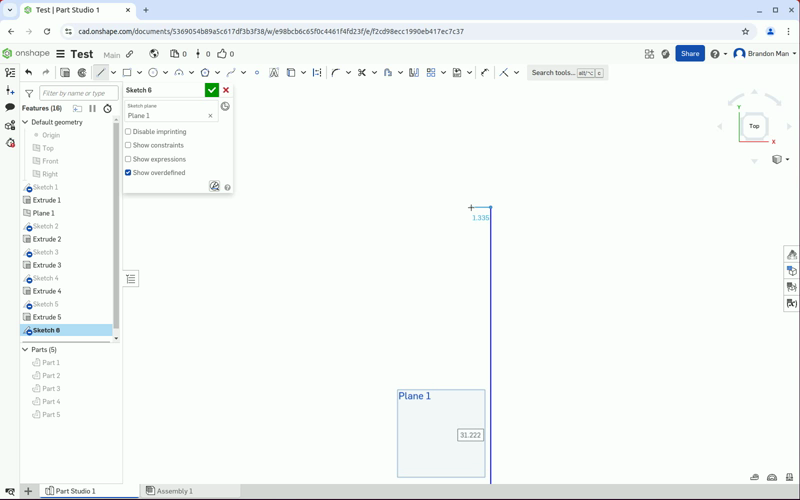
scroll(6)
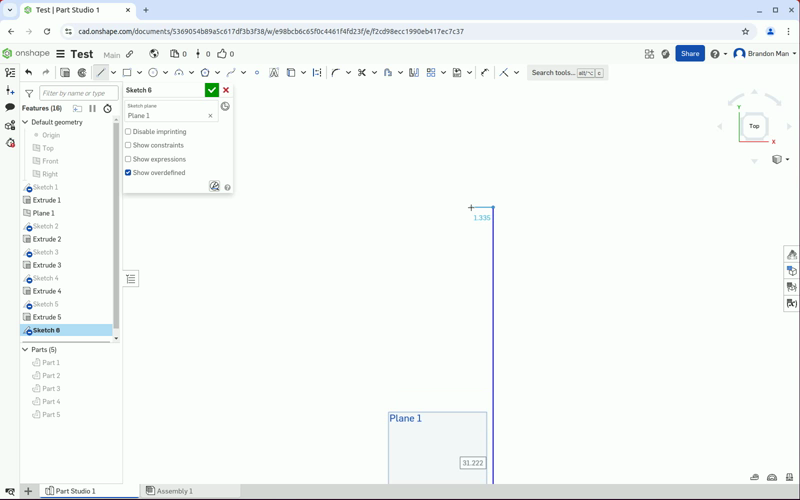
scroll(6)
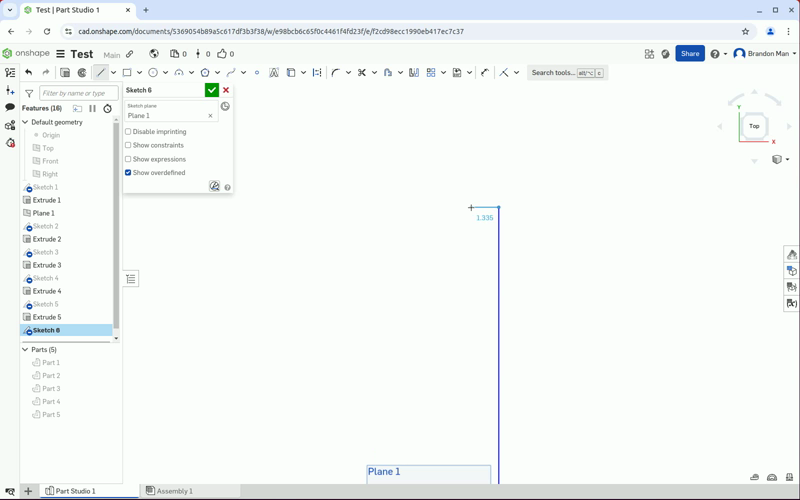
scroll(6)
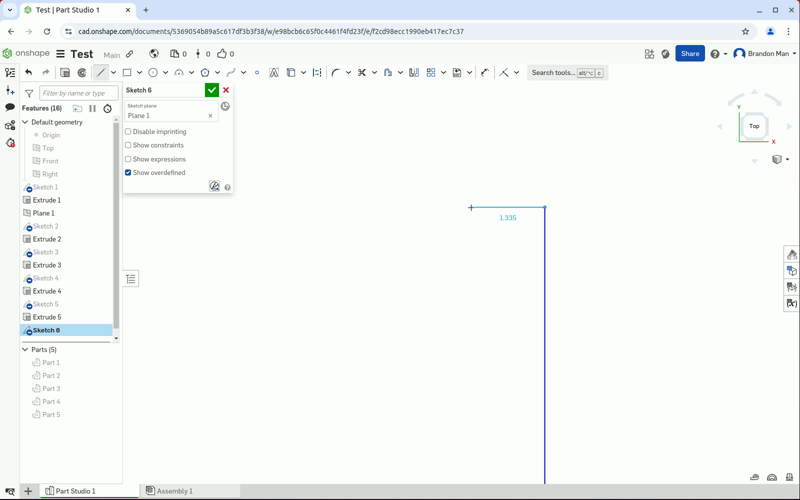
click(471, 207)
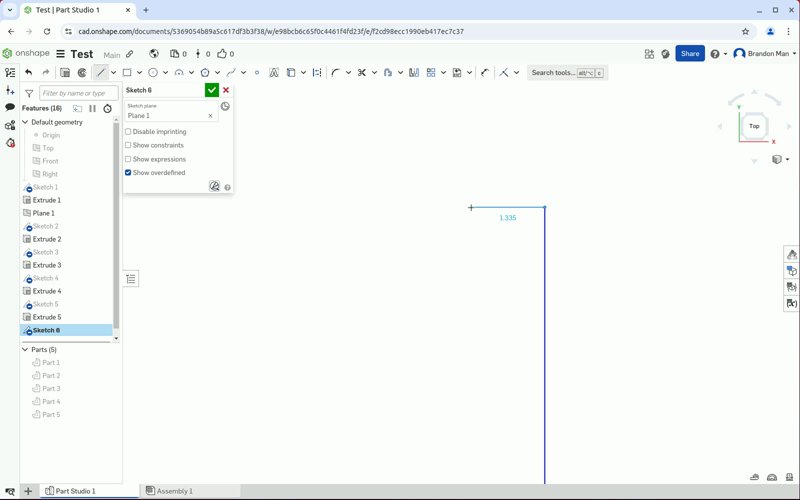
scroll(-6)
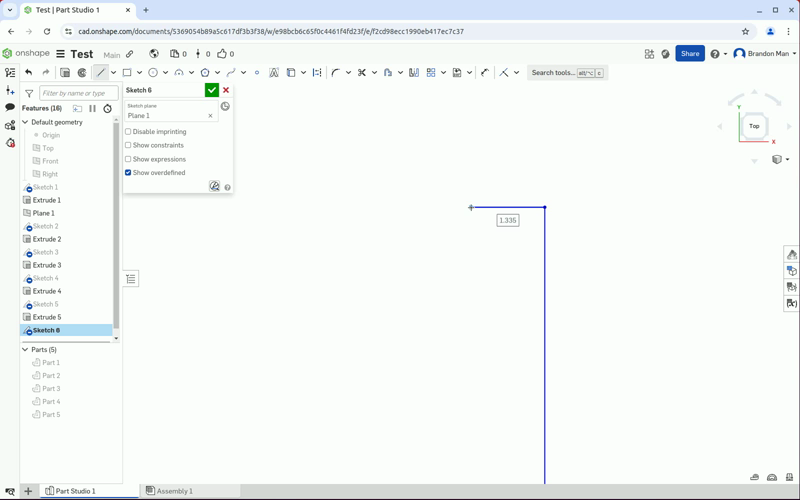
scroll(-6)
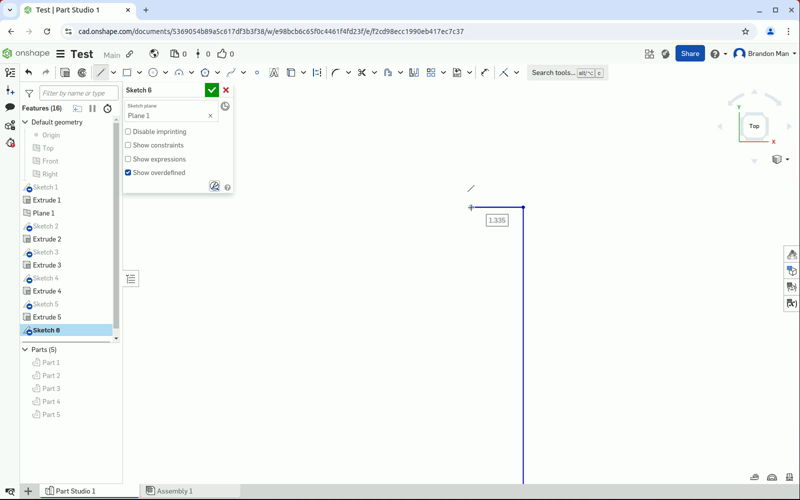
scroll(-6)
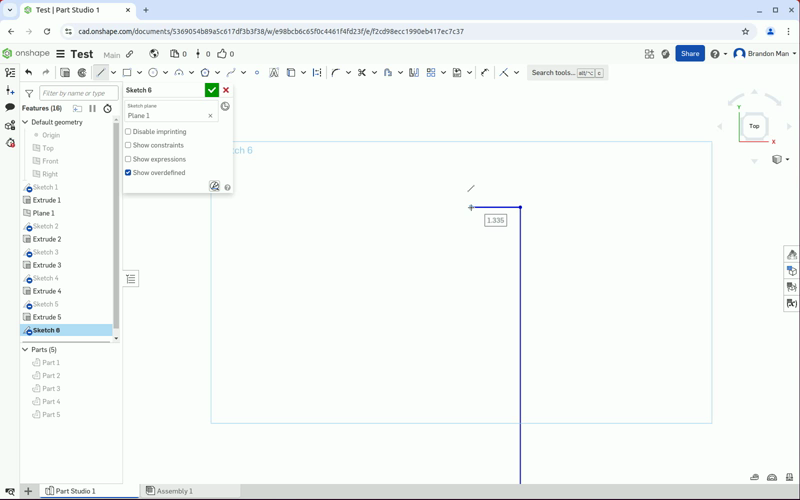
scroll(-6)
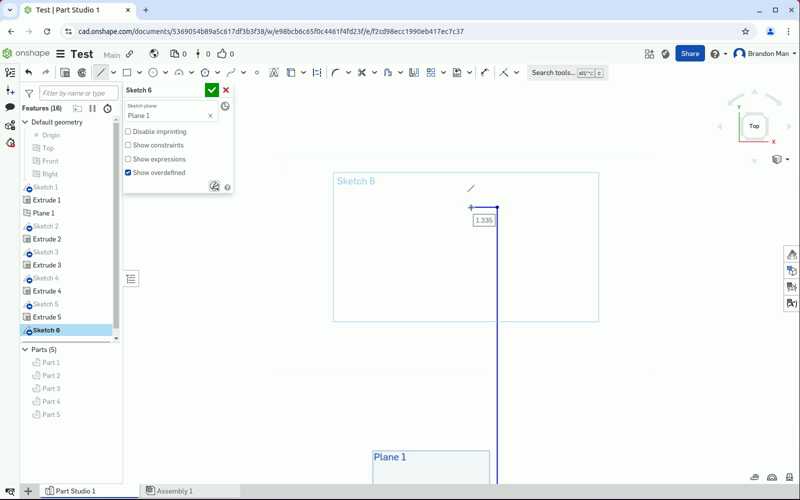
scroll(-6)
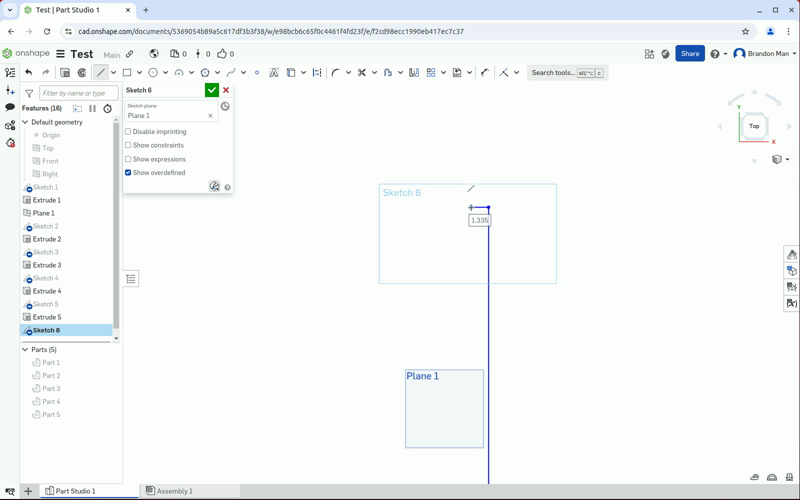
scroll(-6)
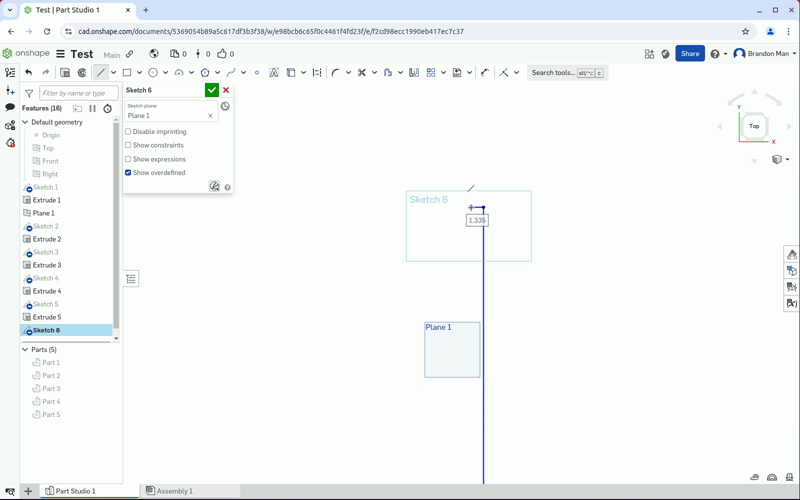
scroll(-6)
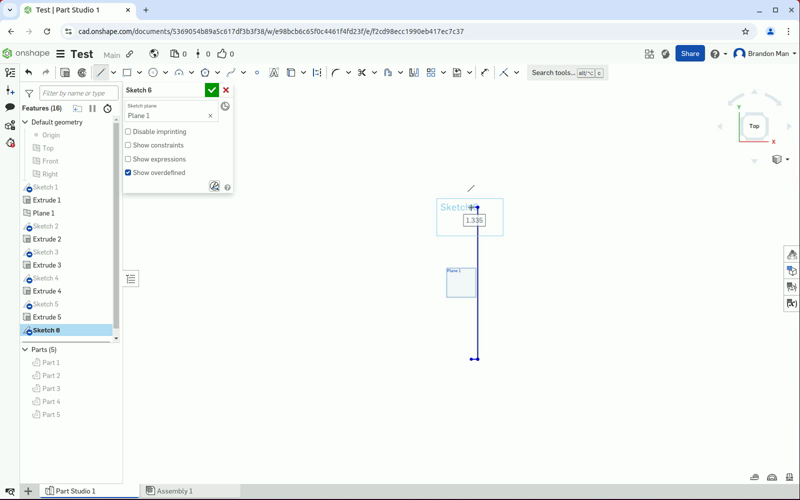
key_up(shift)
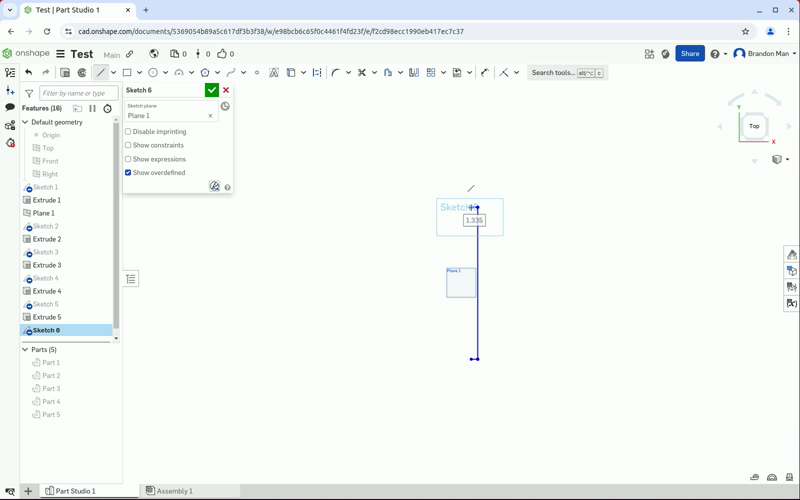
key_down(shift)
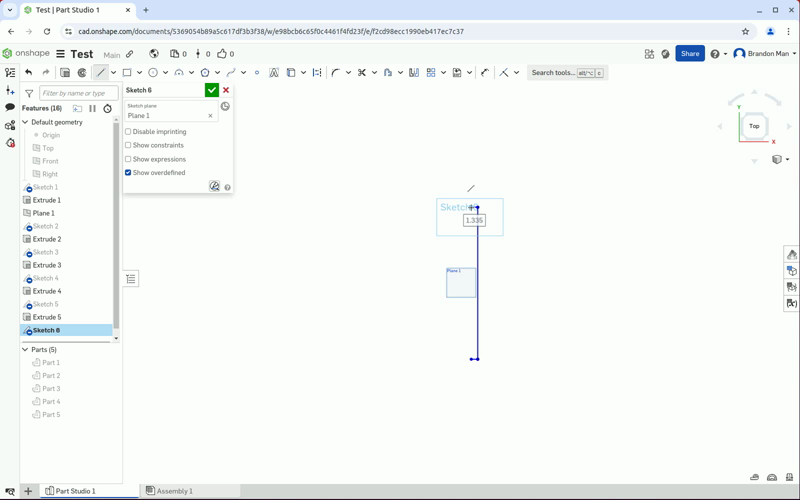
mouse_move(471, 359)
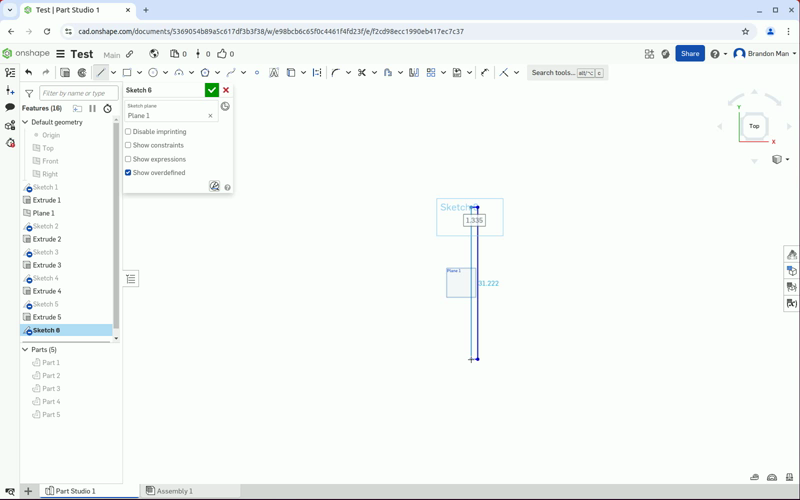
key_up(shift)
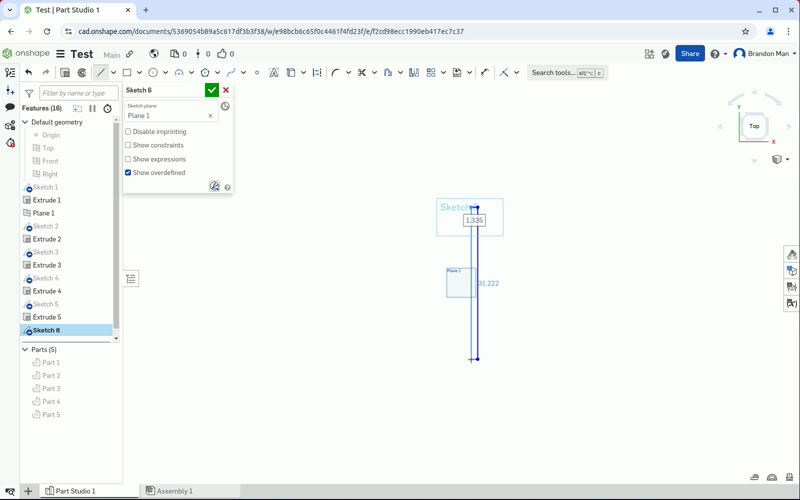
click(471, 359)
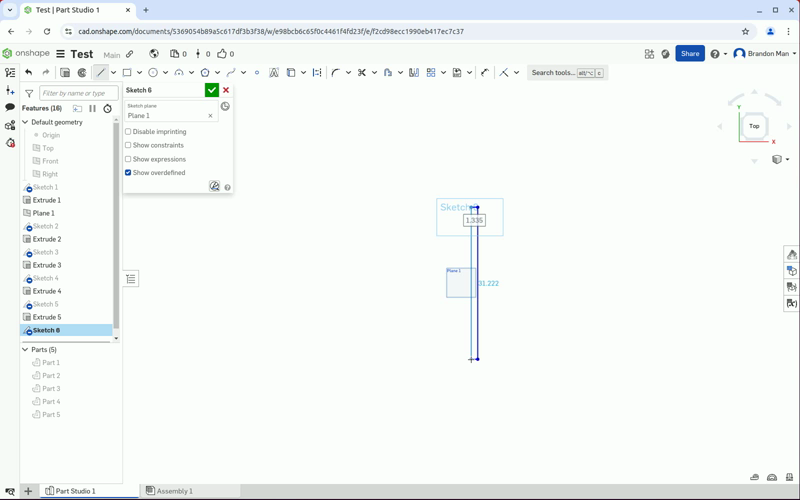
key(esc)
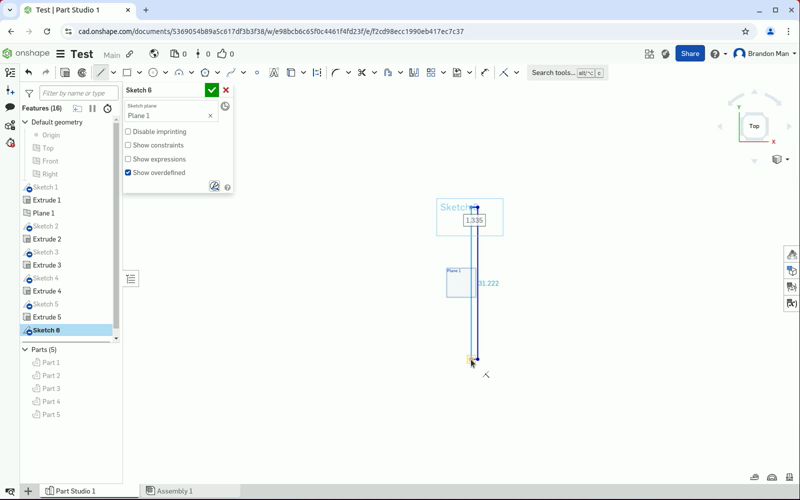
mouse_move(473, 241)
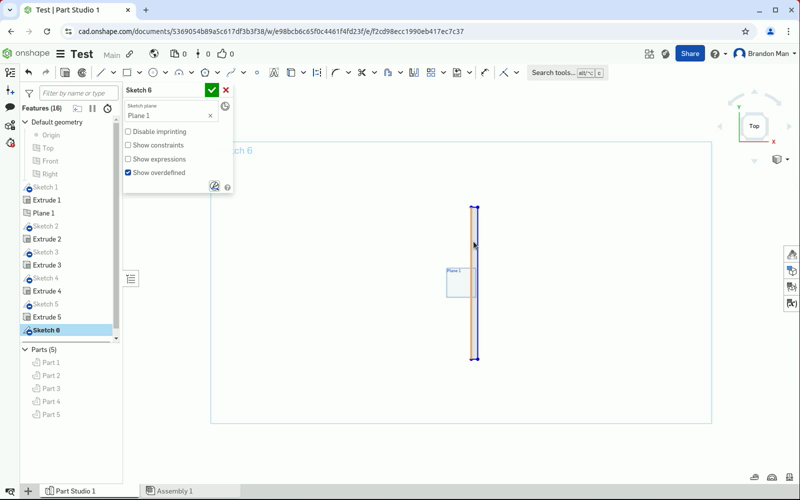
scroll(6)
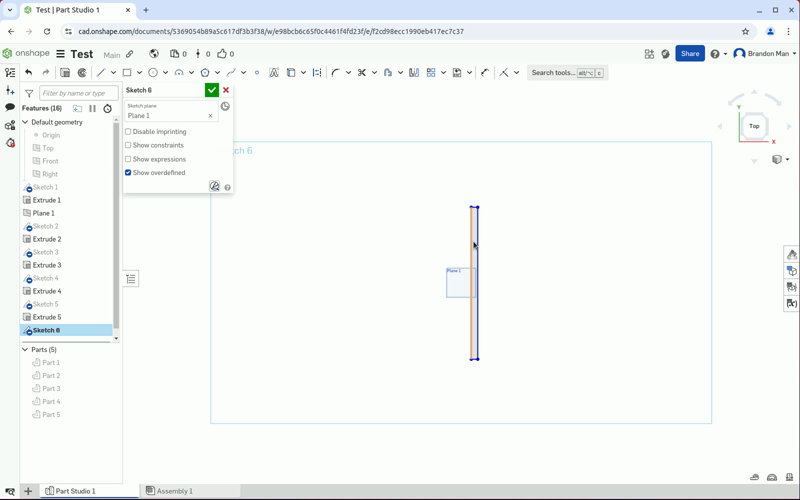
scroll(6)
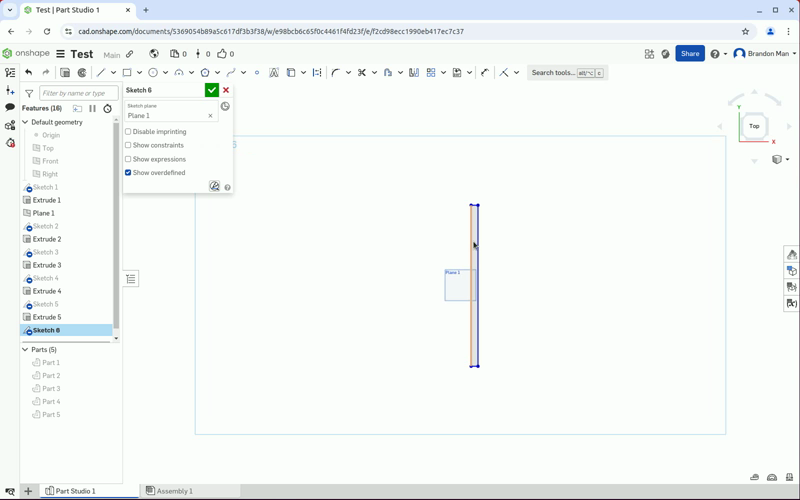
scroll(6)
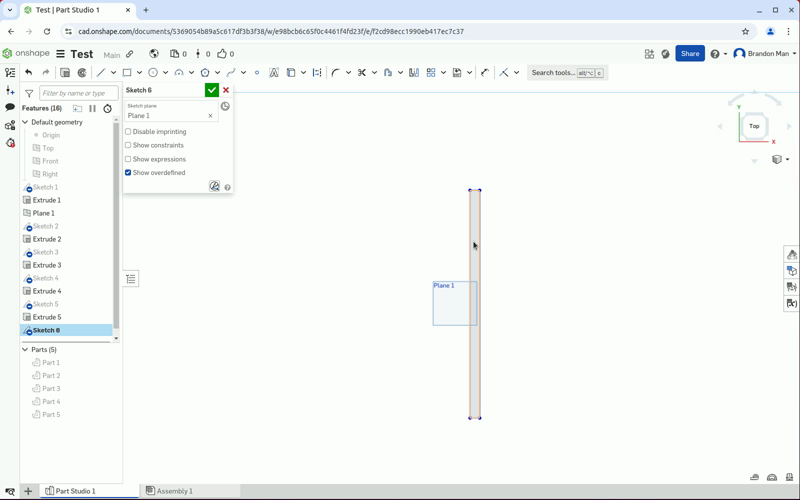
scroll(6)
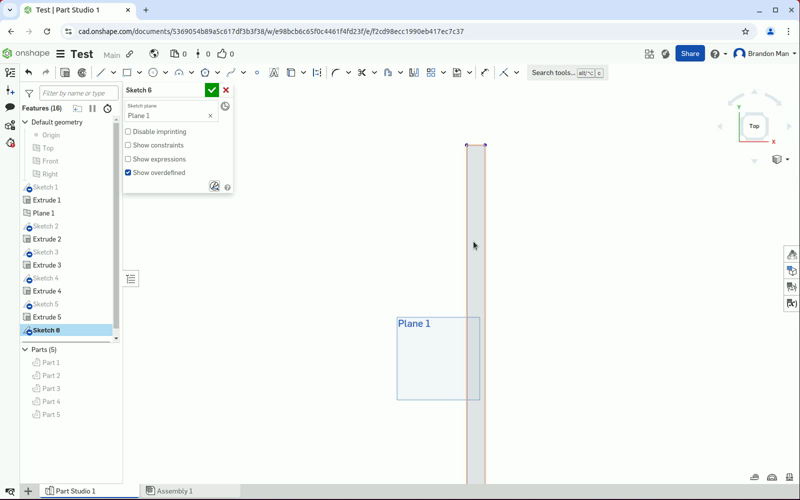
scroll(6)
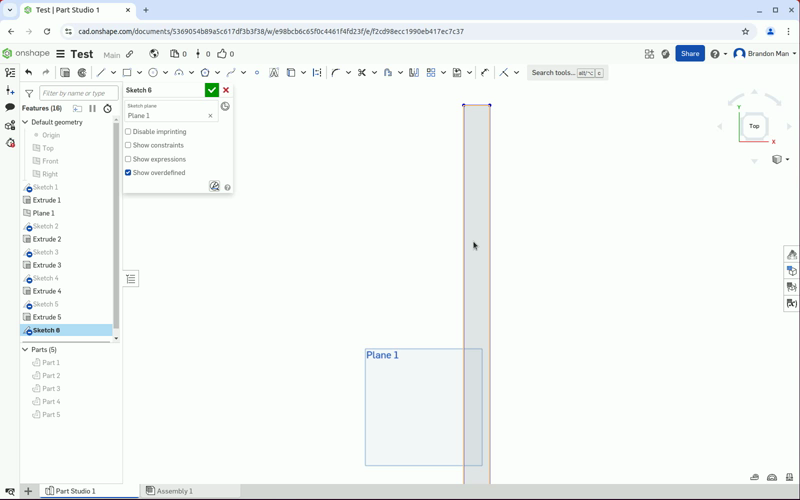
scroll(6)
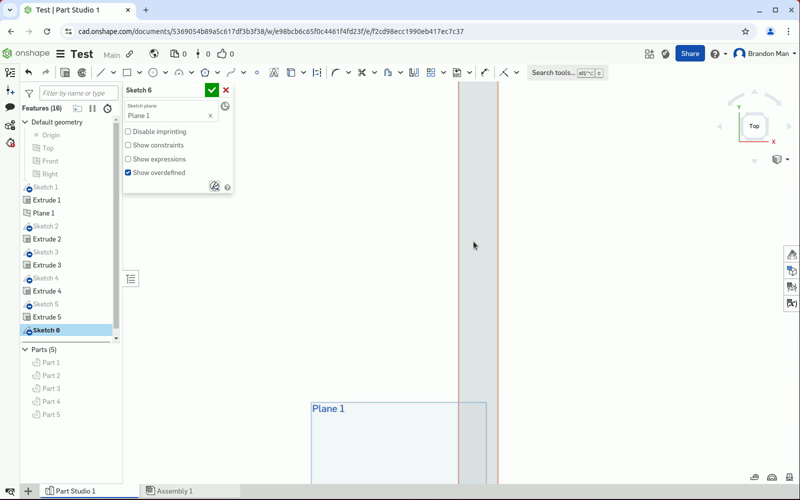
scroll(6)
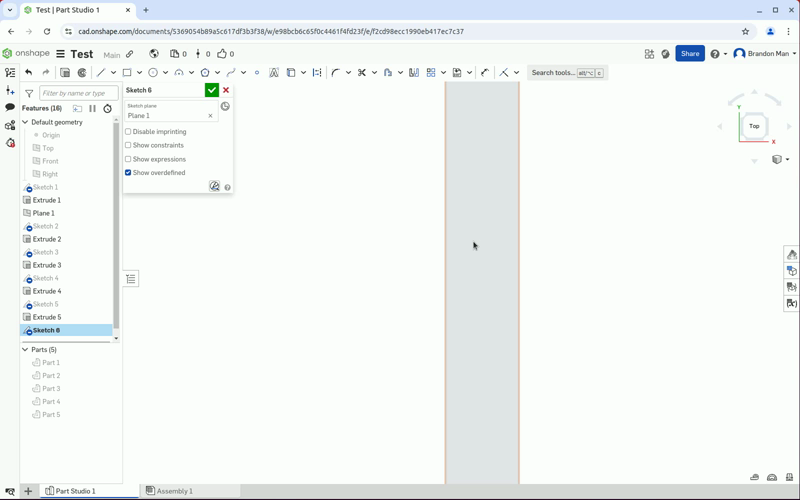
click(473, 241)
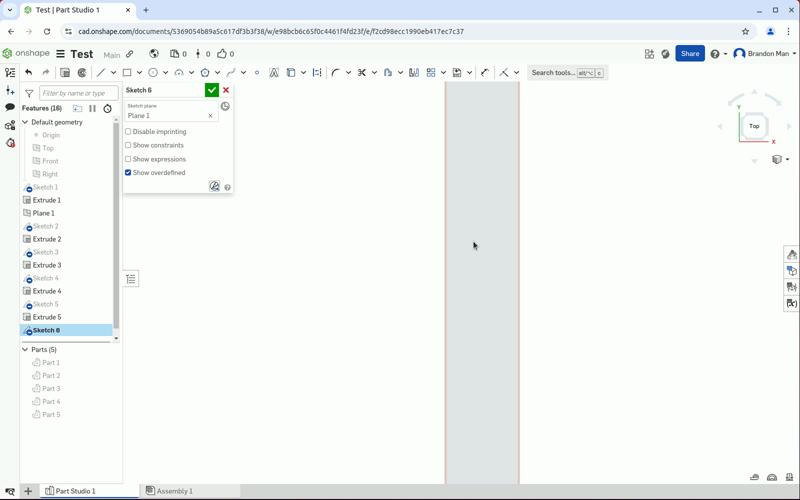
scroll(-6)
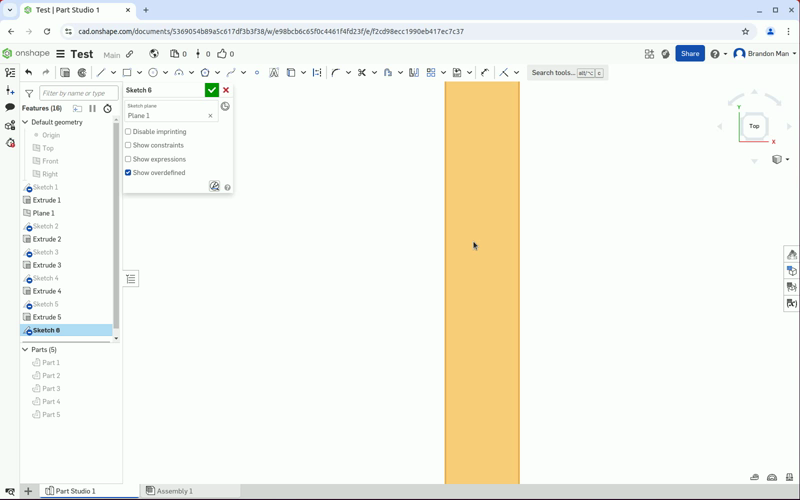
scroll(-6)
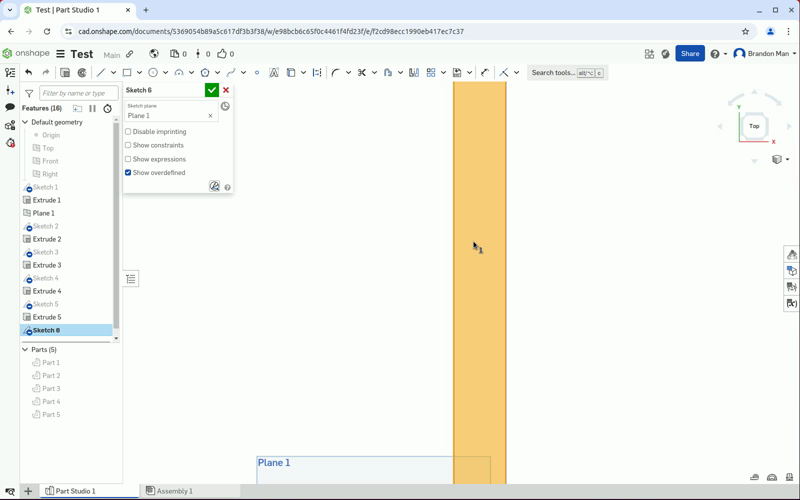
scroll(-6)
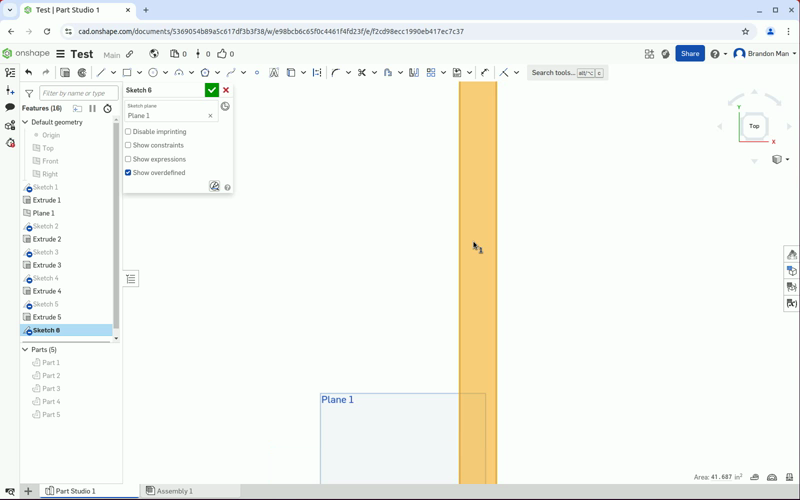
scroll(-6)
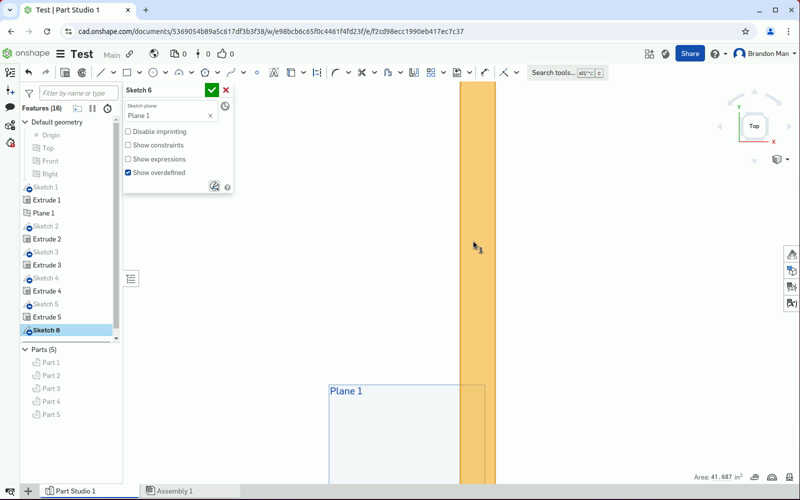
scroll(-6)
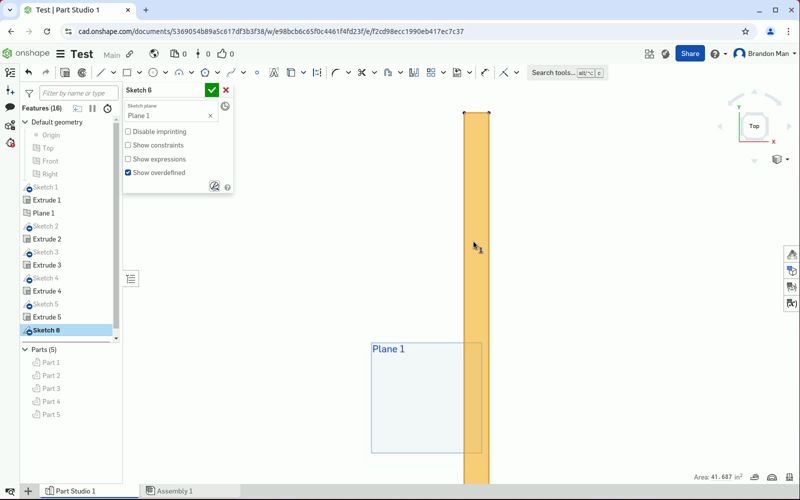
scroll(-6)
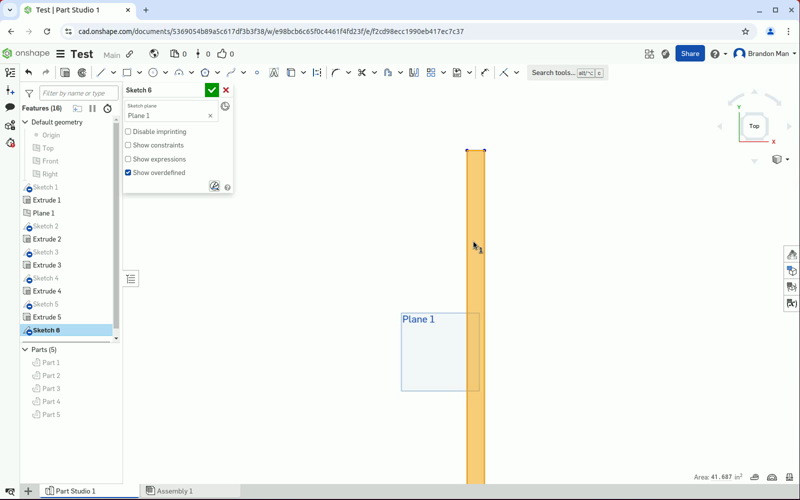
scroll(-6)
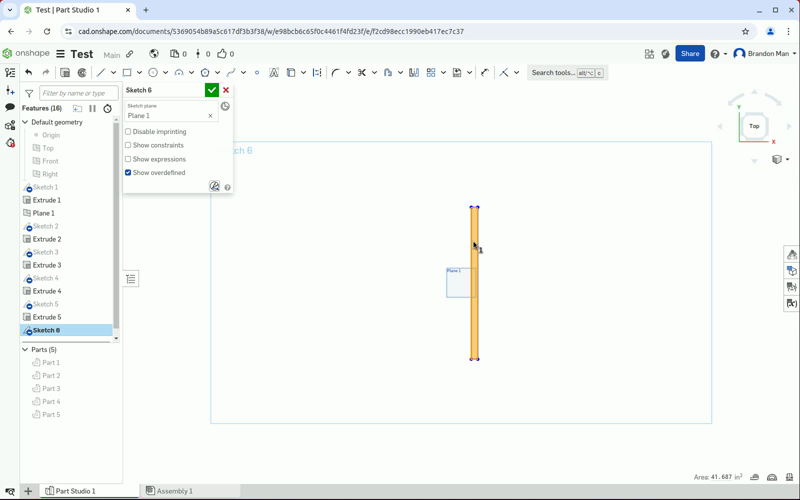
mouse_move(73, 352)
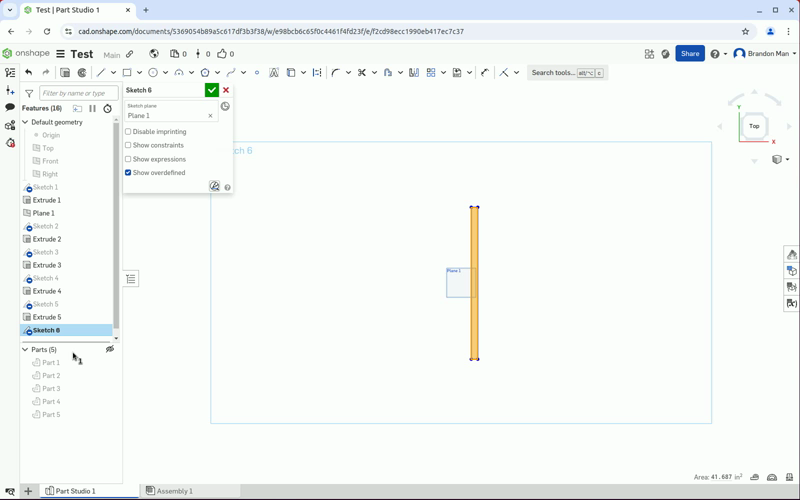
key(shift+y)
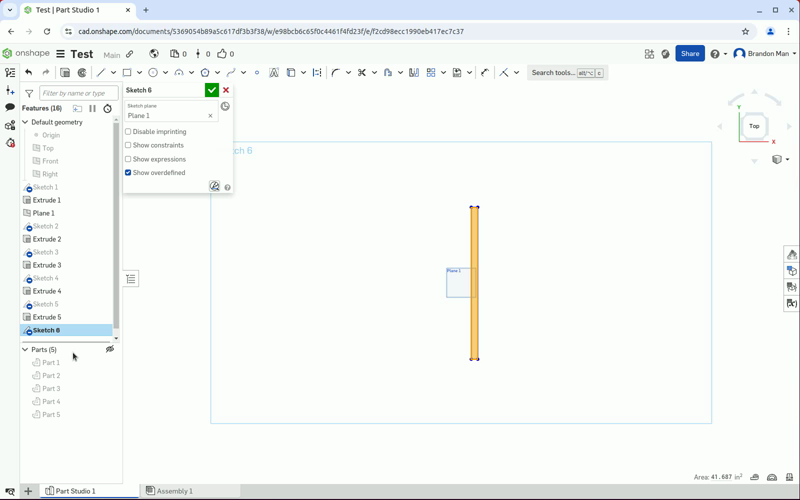
key(shift+e)
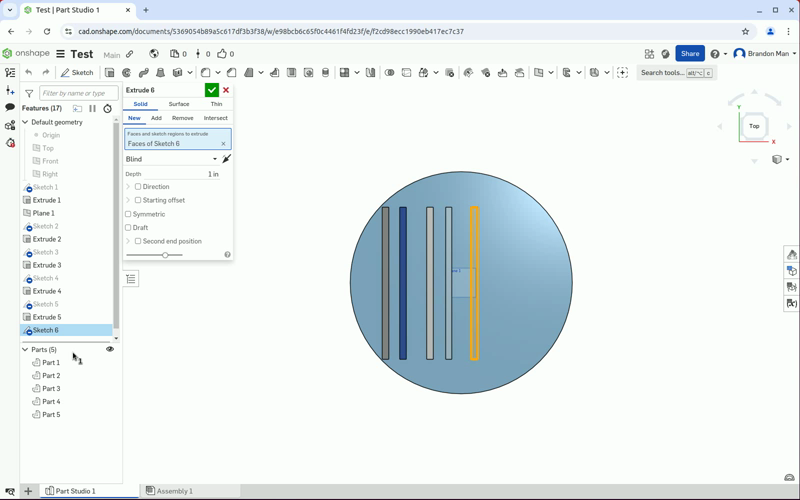
mouse_move(143, 106)
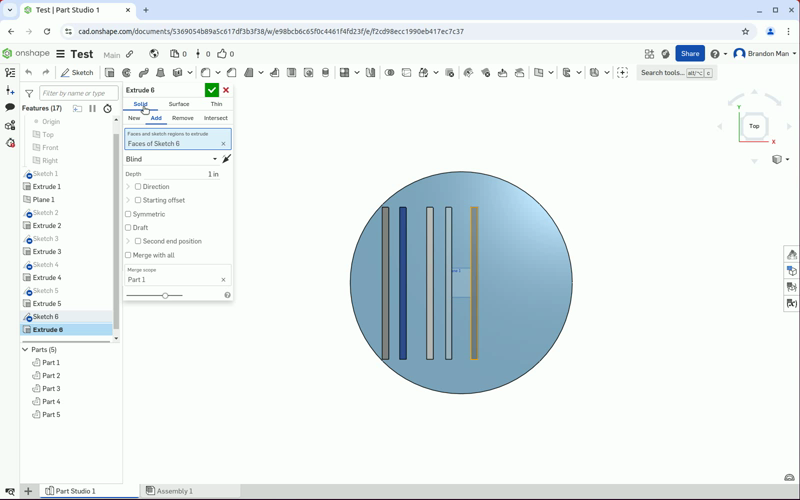
click(143, 106)
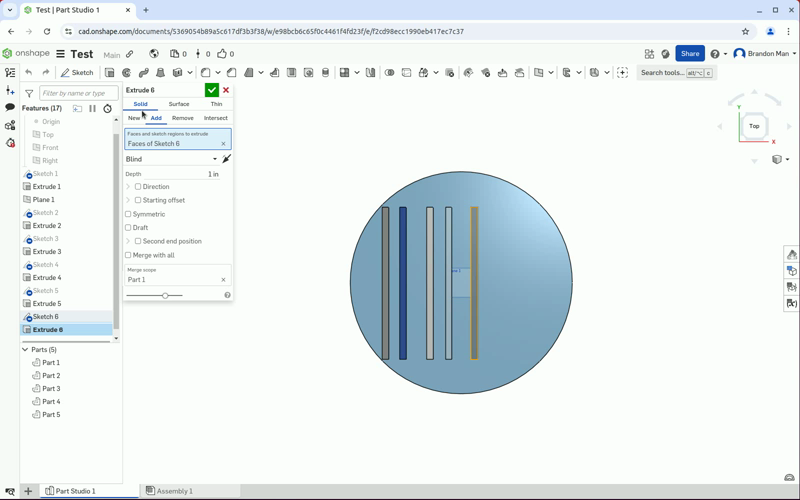
mouse_move(137, 120)
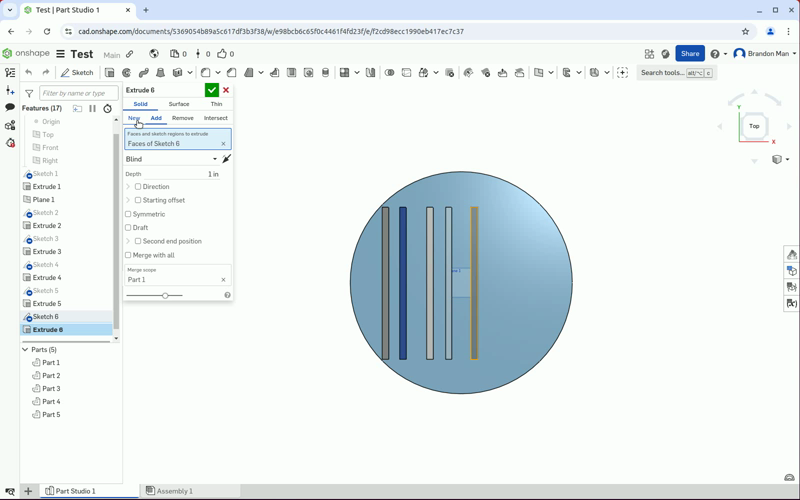
click(137, 120)
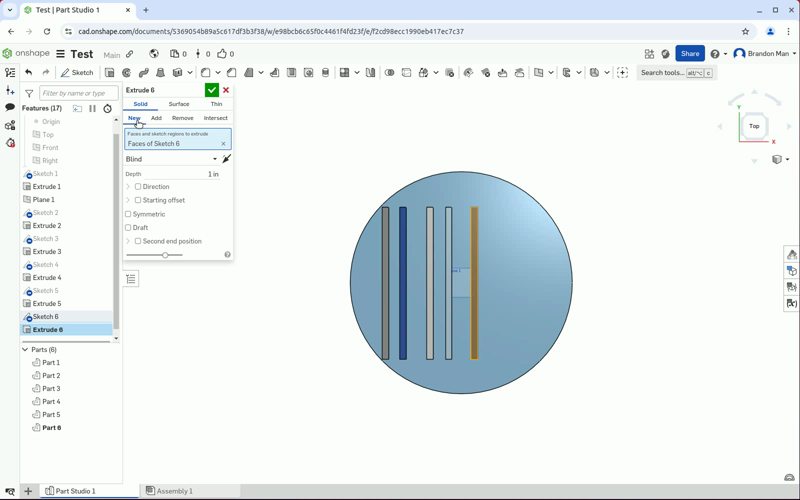
key(tab, 4)
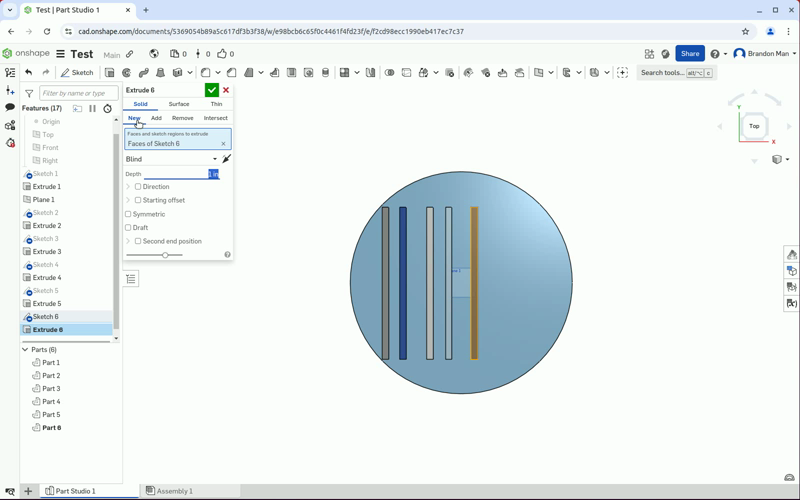
text(10.11)
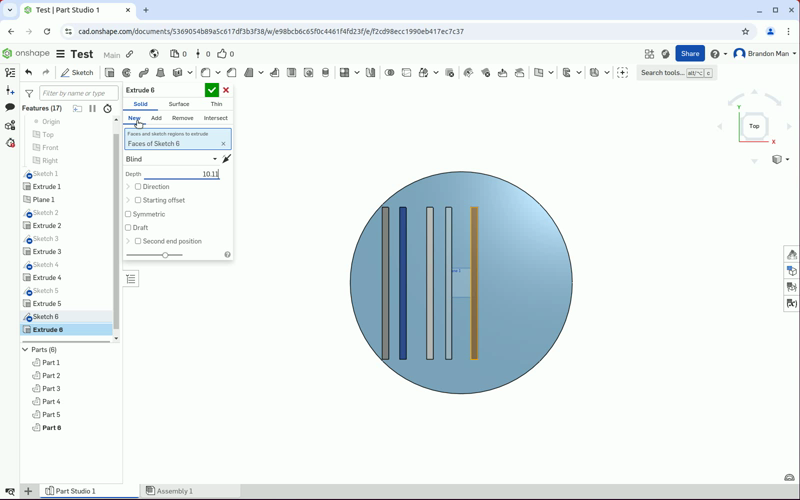
key(enter)
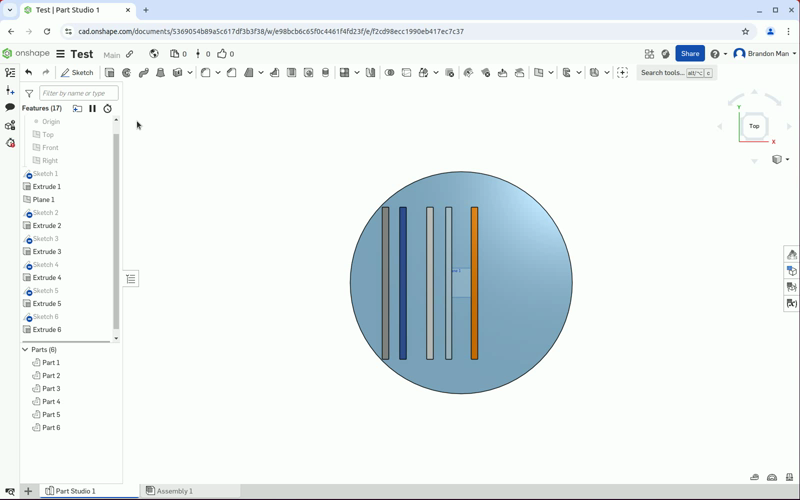
key(shift+h)
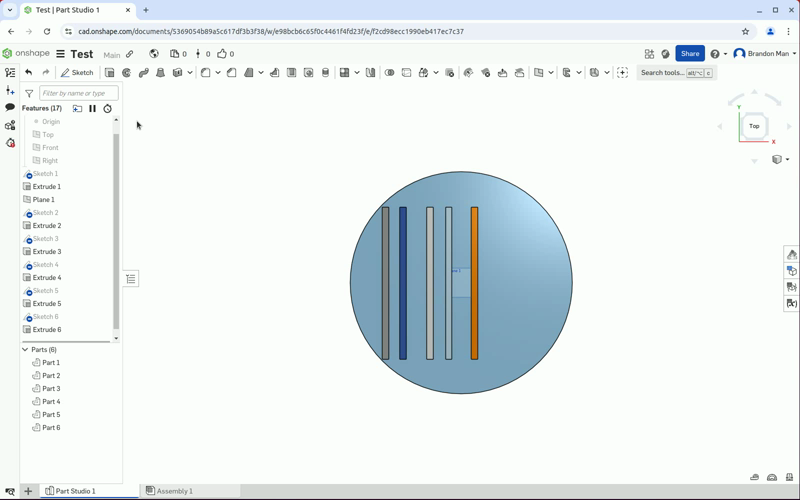
key(shift+h)
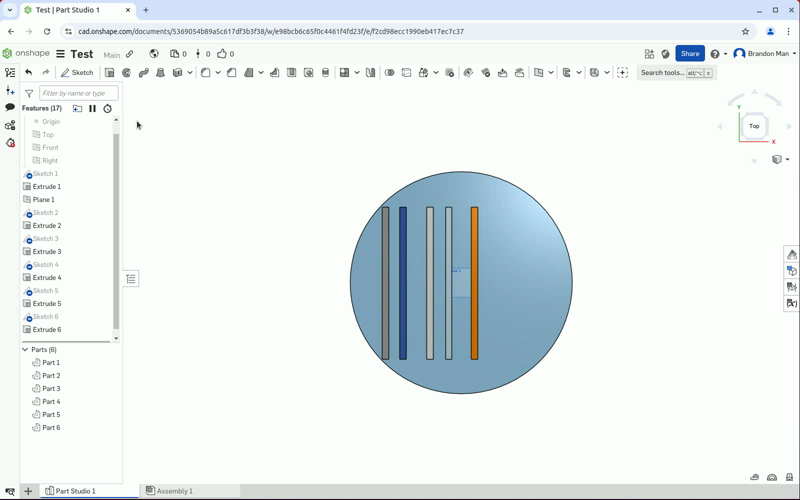
mouse_move(69, 176)
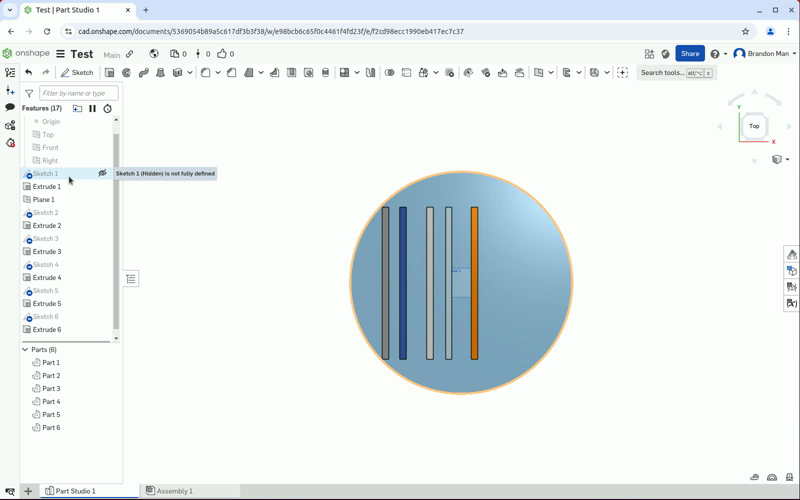
click(69, 176)
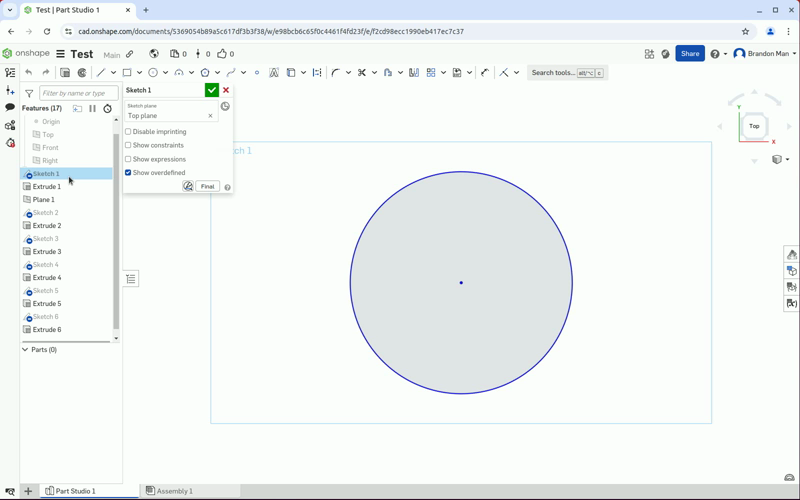
mouse_move(229, 92)
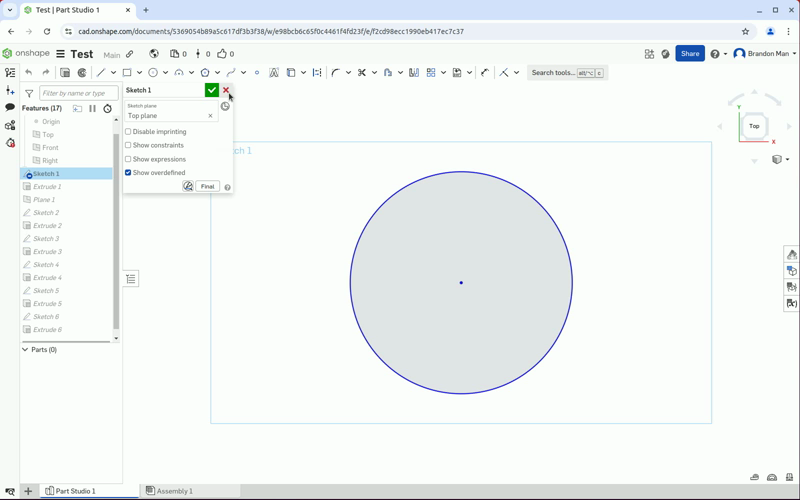
click(229, 92)
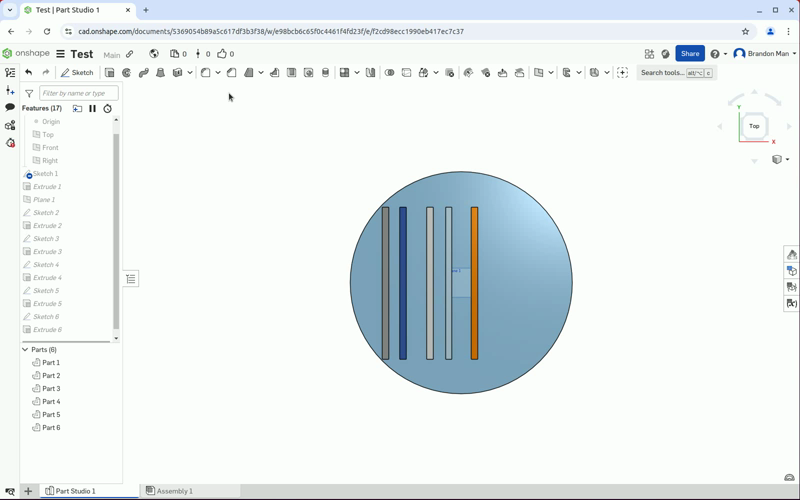
key(shift+s)
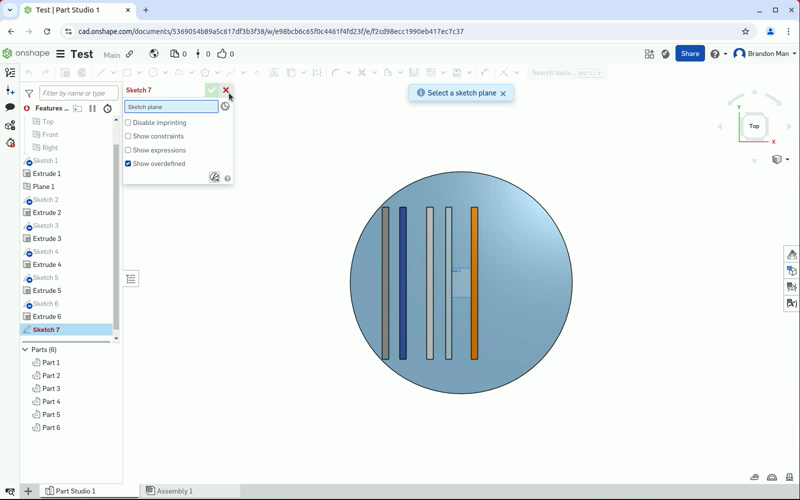
mouse_move(69, 189)
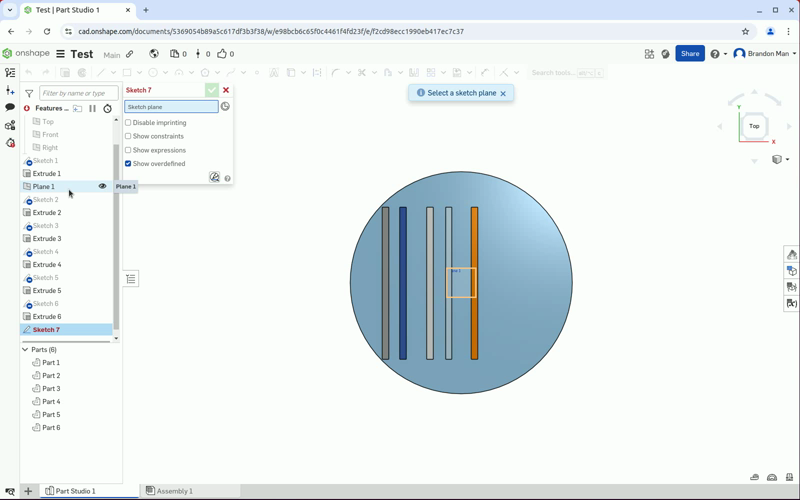
click(69, 189)
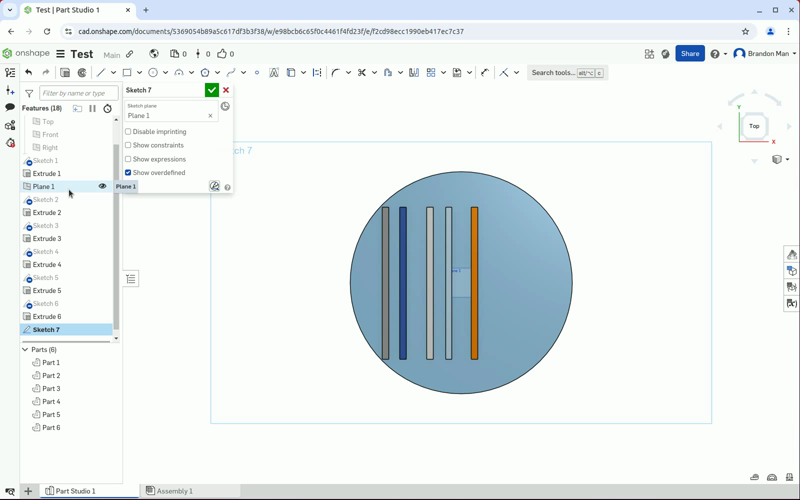
mouse_move(73, 352)
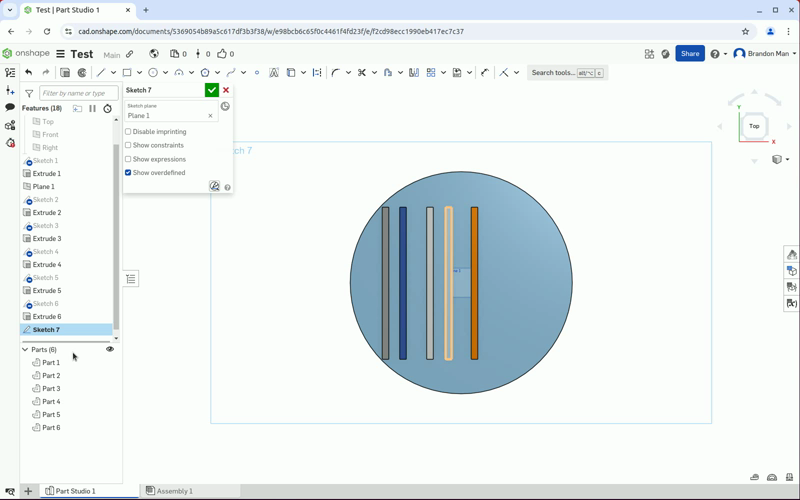
key(y)
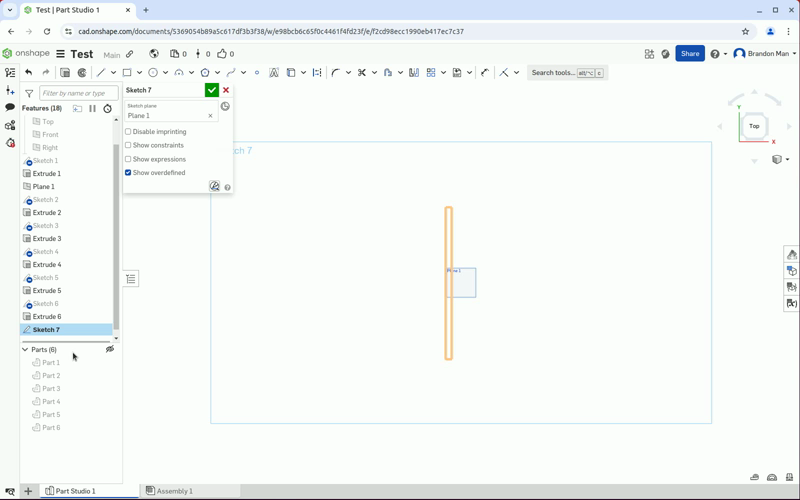
key(l)
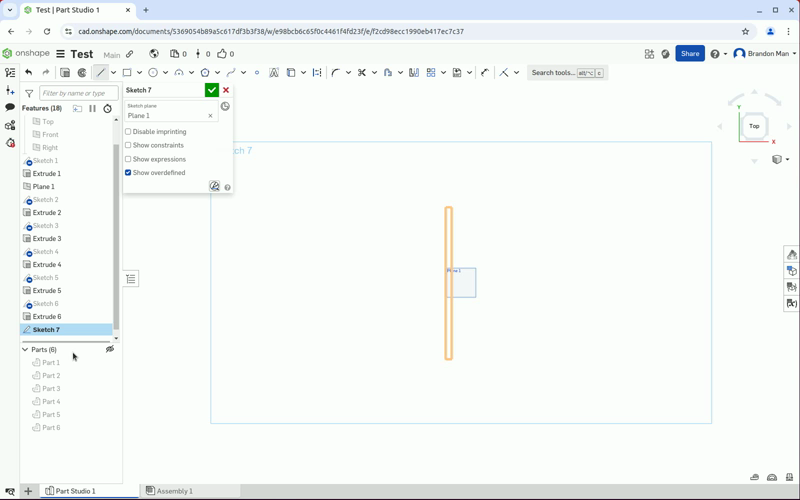
key_down(shift)
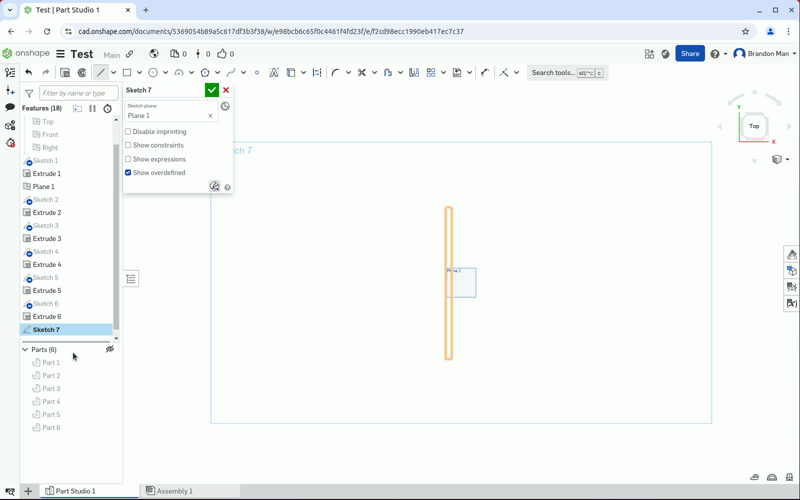
mouse_move(489, 359)
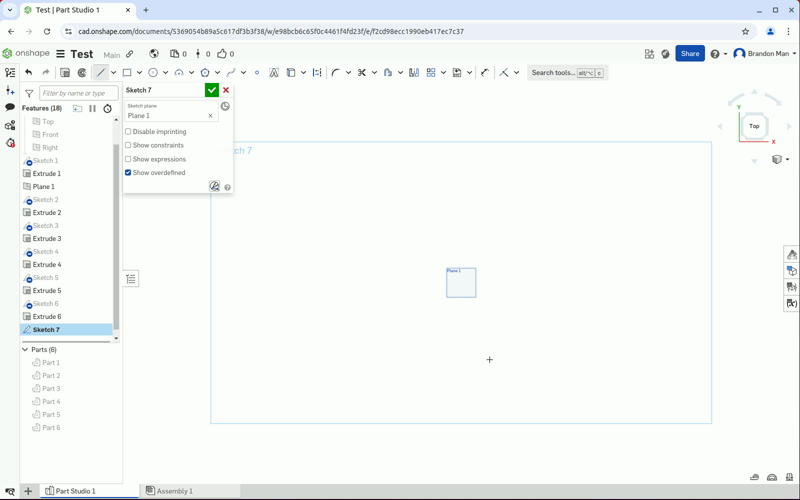
click(489, 359)
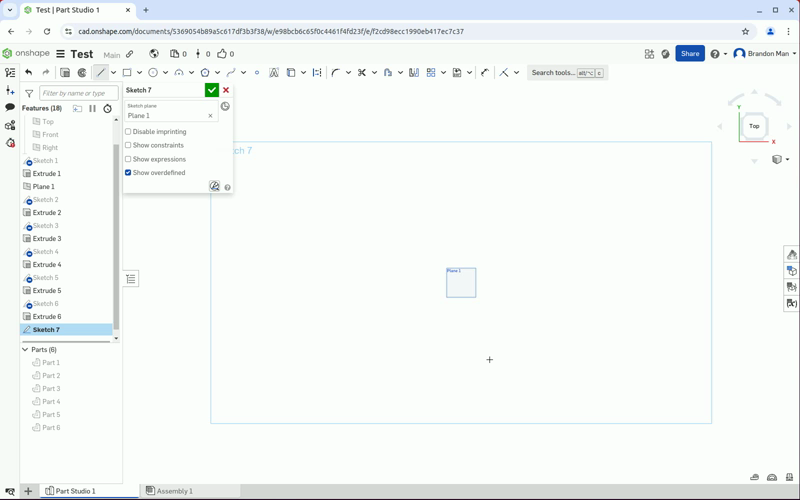
key_up(shift)
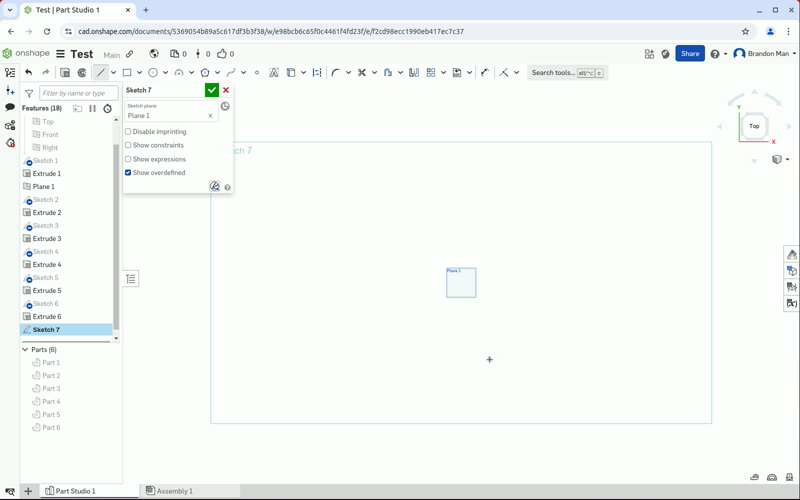
key_down(shift)
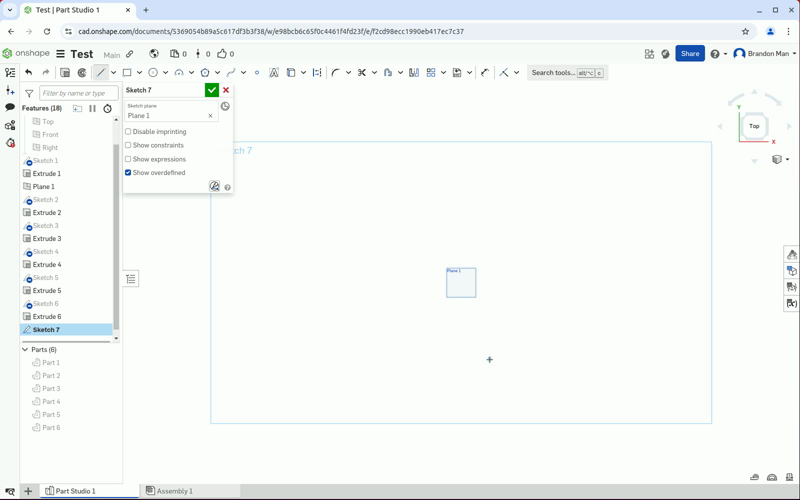
mouse_move(519, 359)
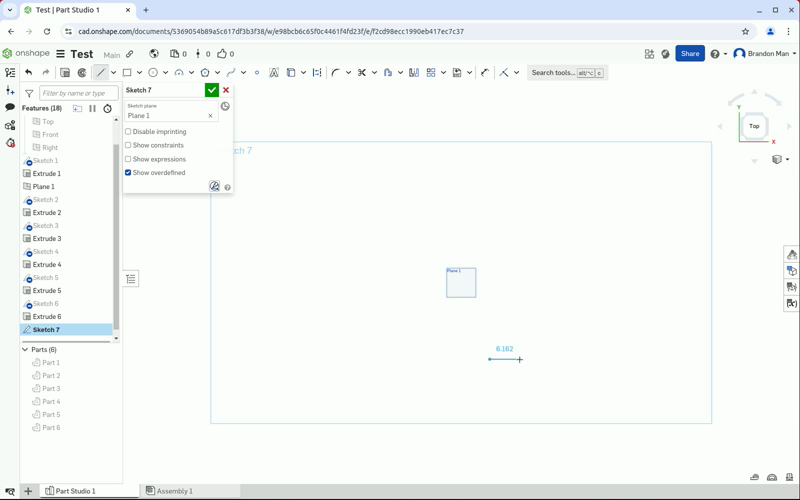
mouse_move(496, 359)
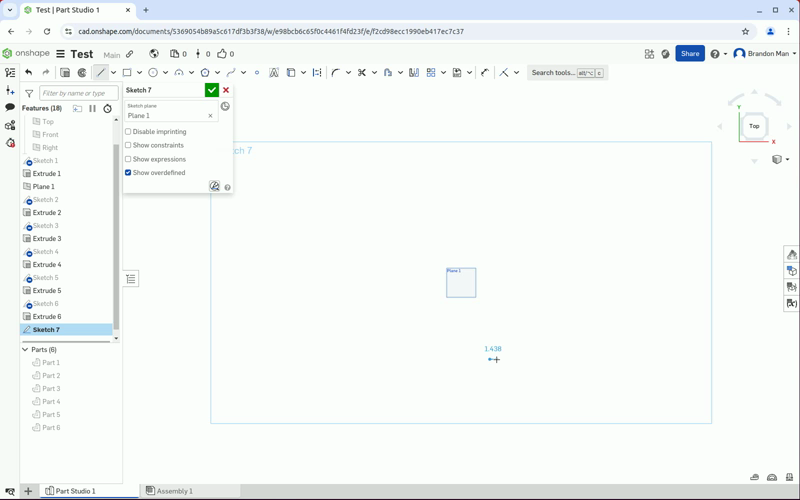
scroll(6)
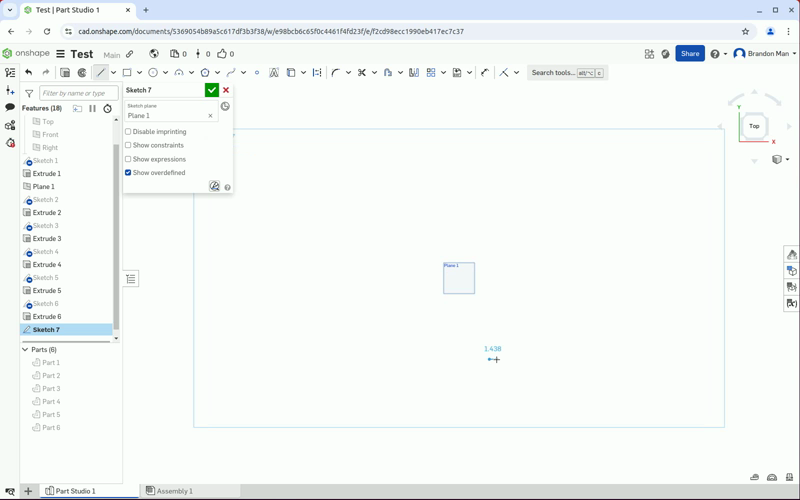
scroll(6)
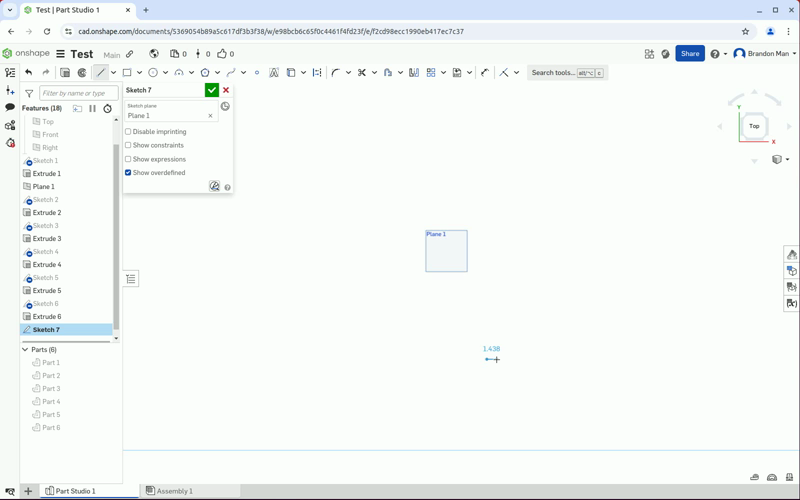
scroll(6)
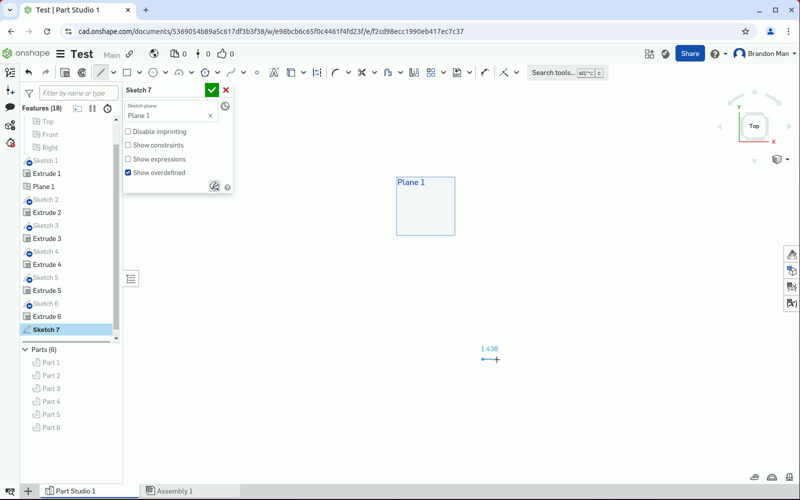
scroll(6)
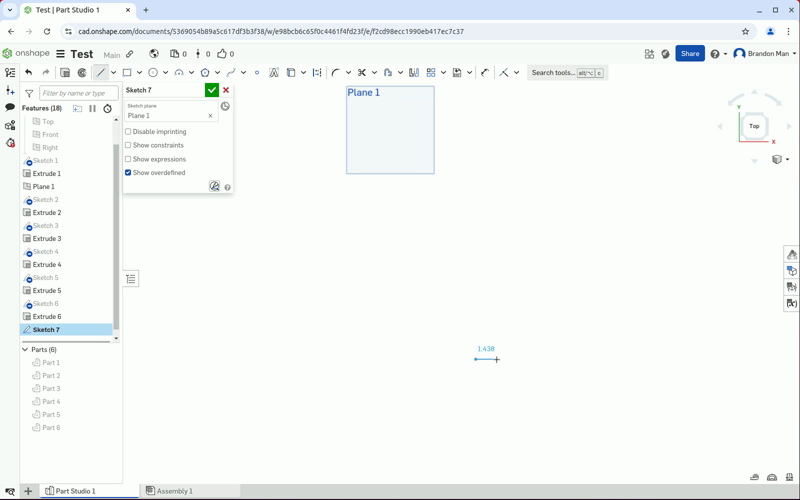
scroll(6)
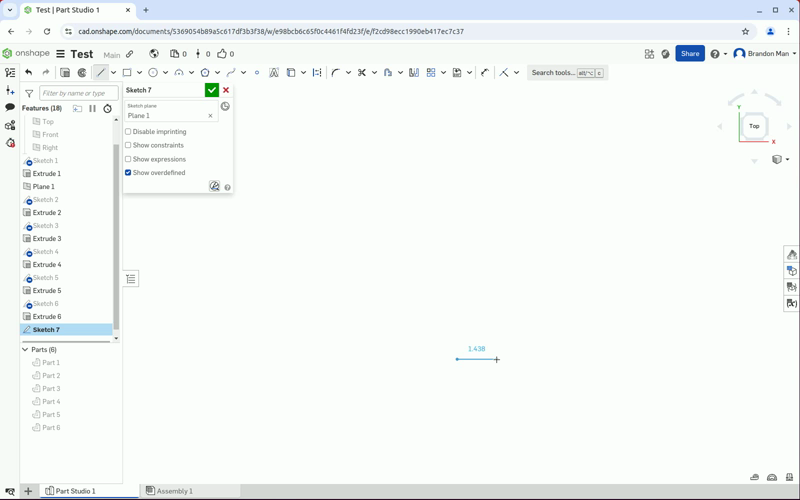
scroll(6)
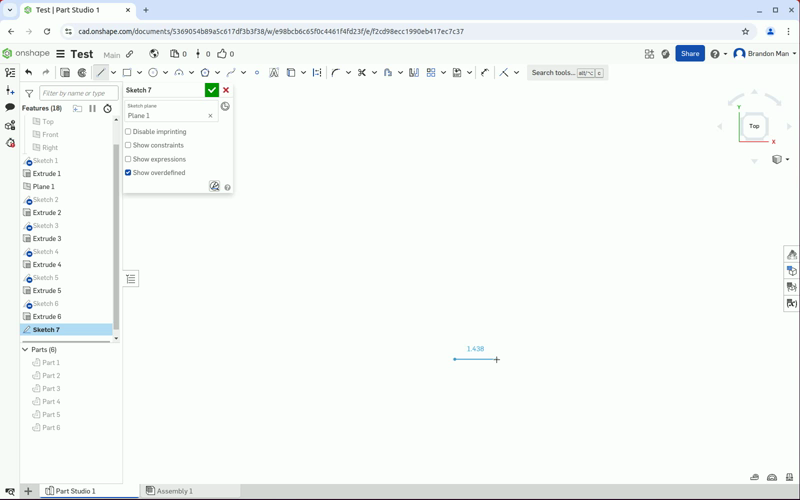
scroll(6)
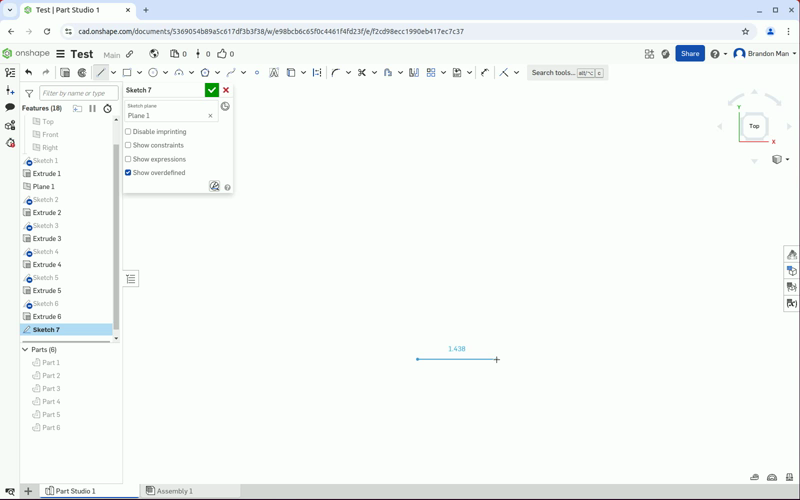
click(496, 359)
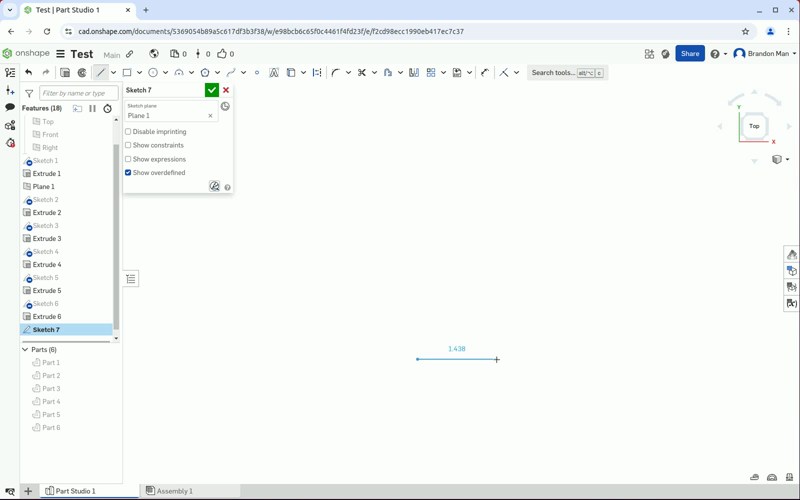
scroll(-6)
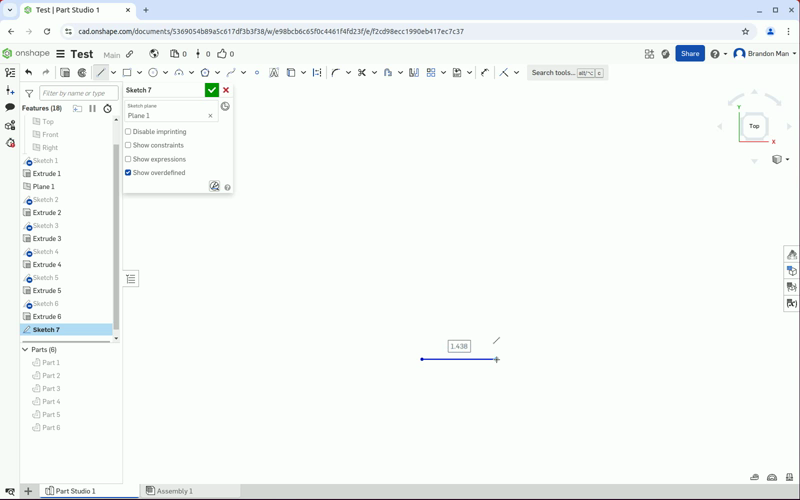
scroll(-6)
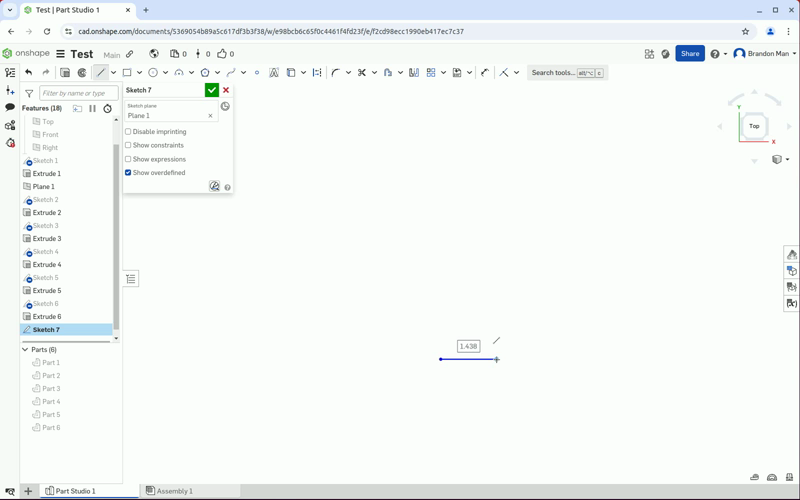
scroll(-6)
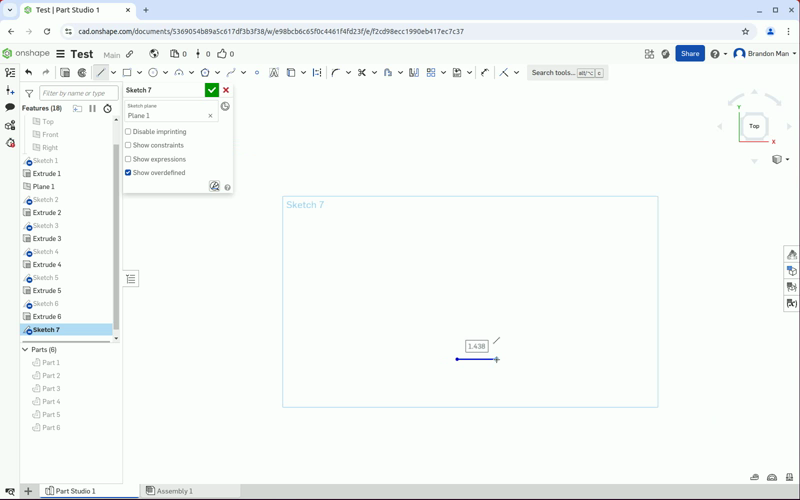
scroll(-6)
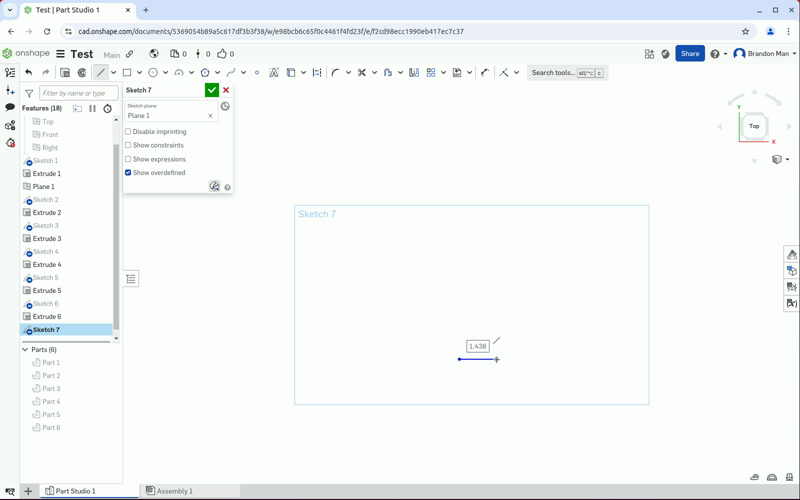
scroll(-6)
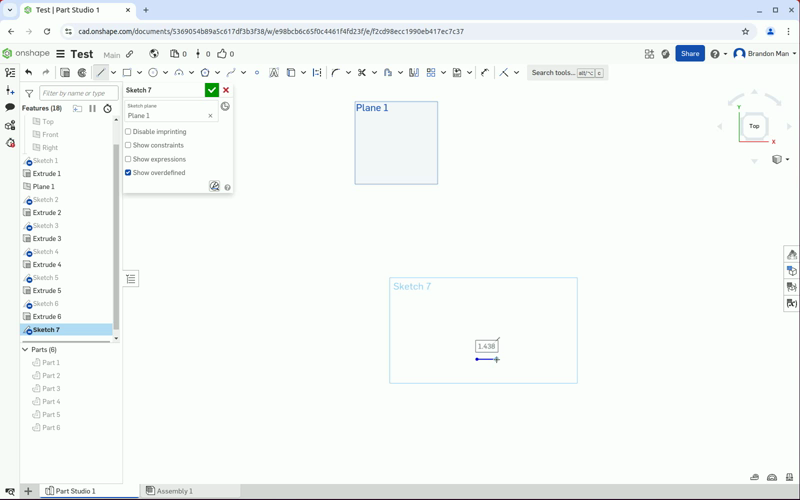
scroll(-6)
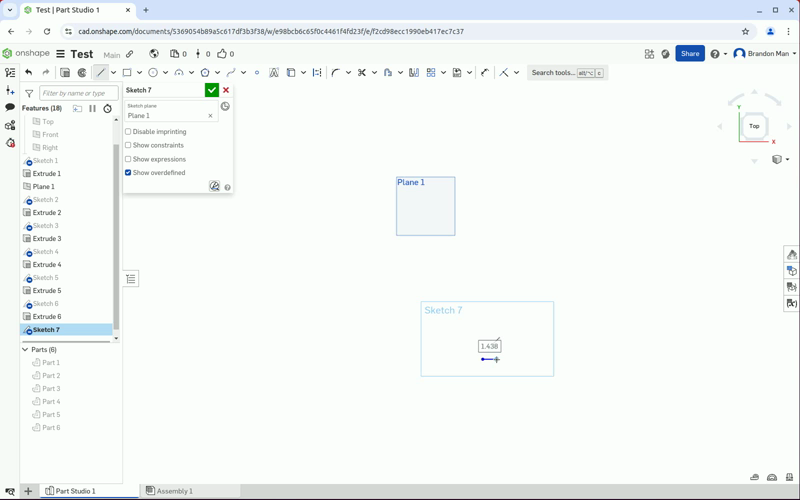
scroll(-6)
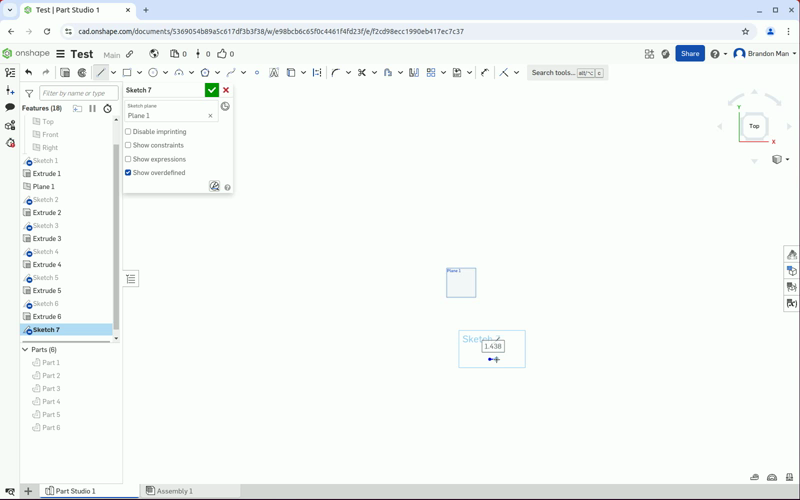
key_up(shift)
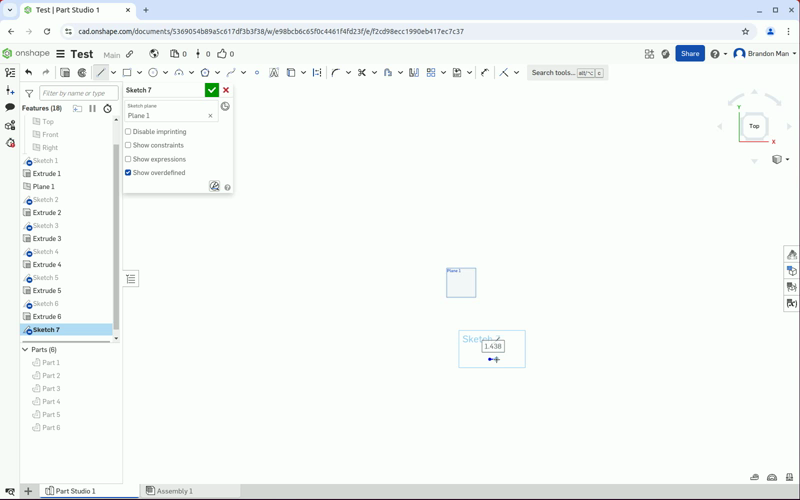
key_down(shift)
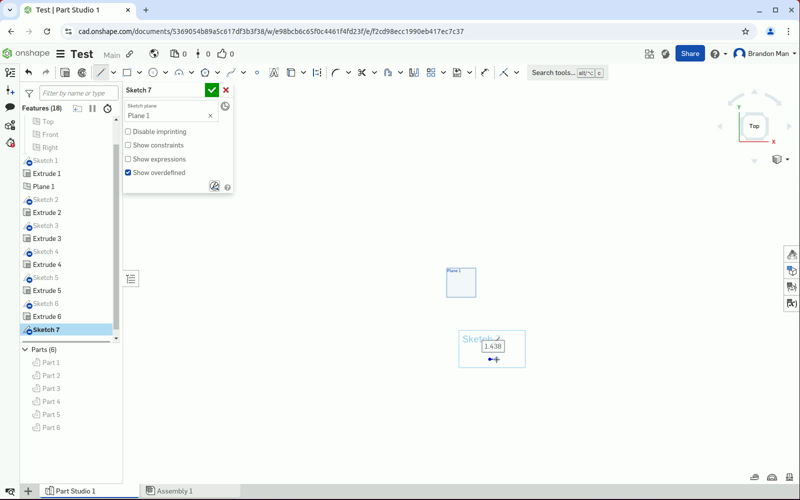
mouse_move(496, 207)
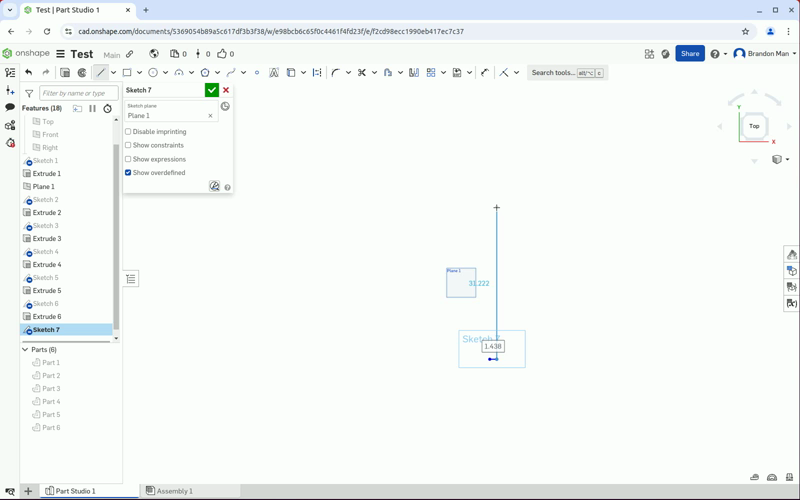
click(496, 207)
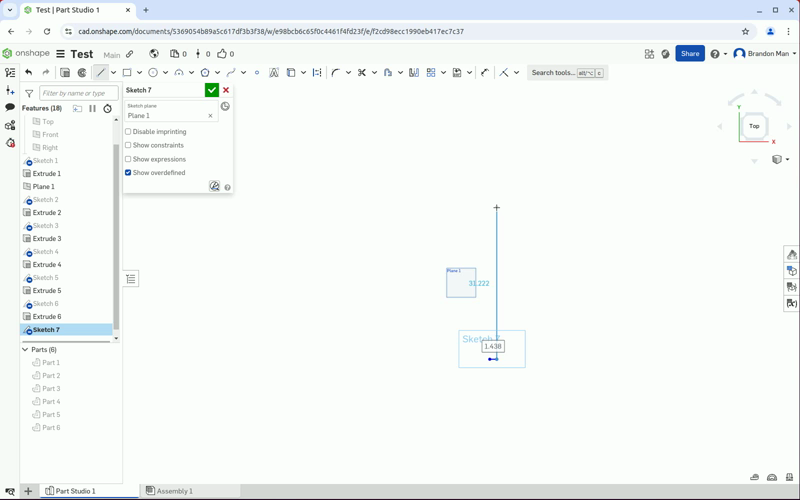
key_up(shift)
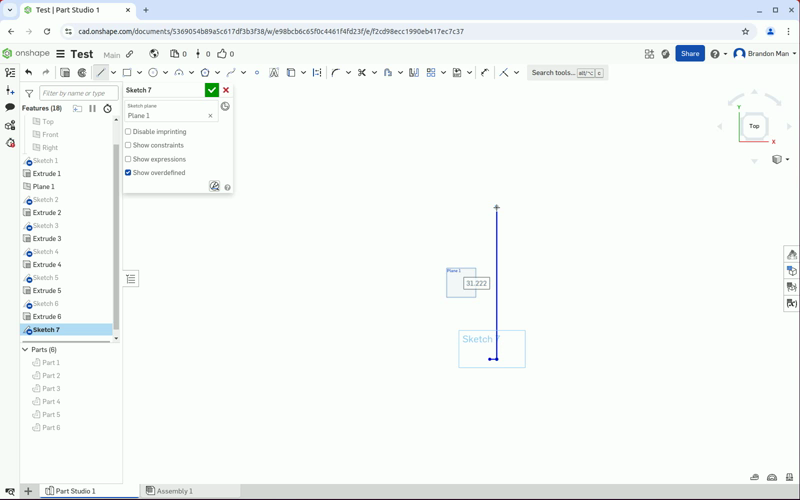
key_down(shift)
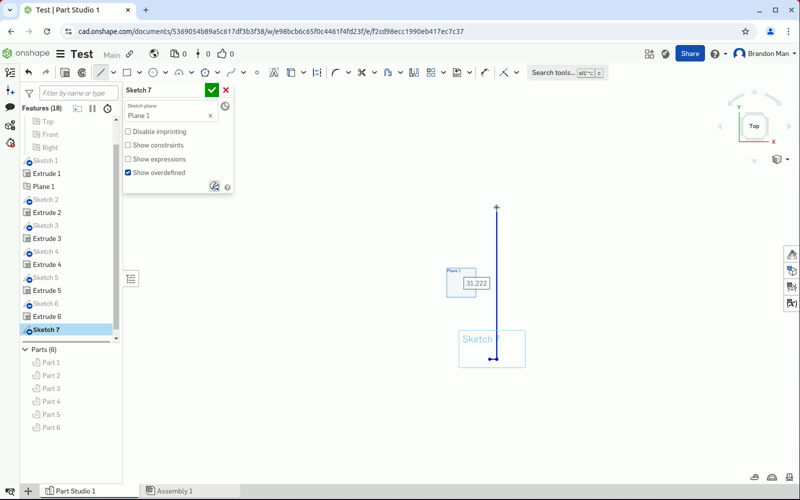
mouse_move(526, 207)
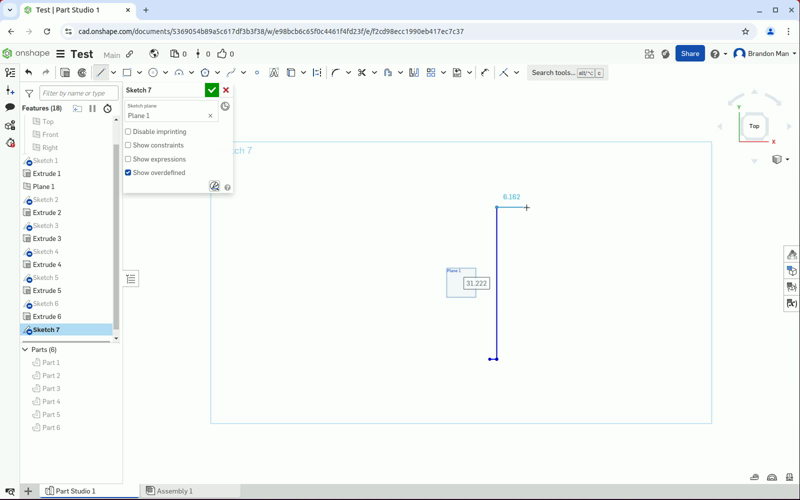
mouse_move(489, 207)
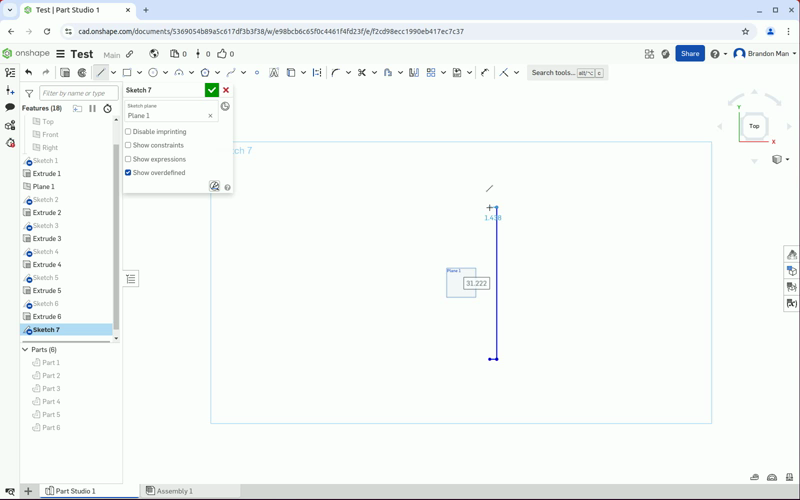
scroll(6)
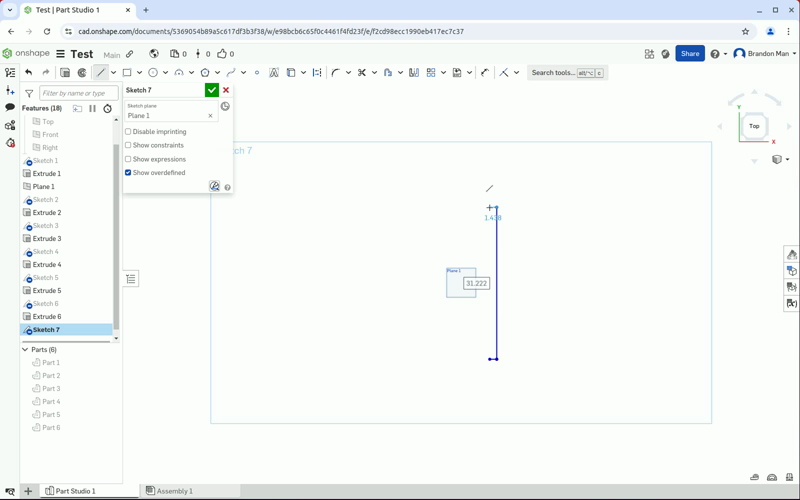
scroll(6)
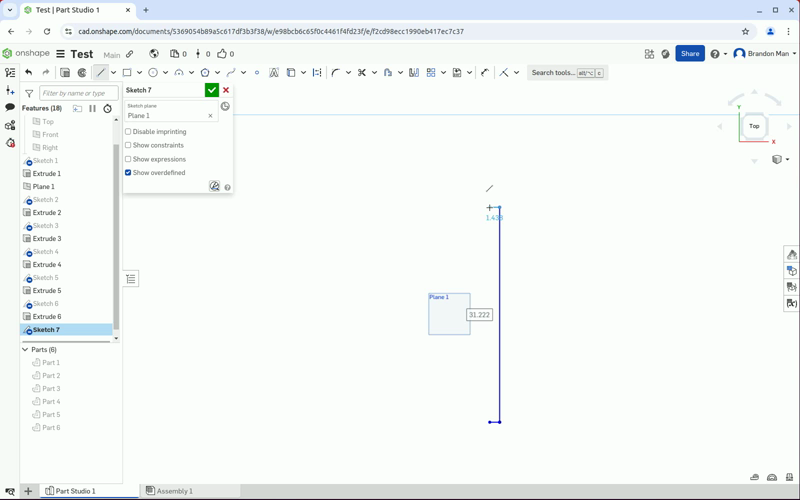
scroll(6)
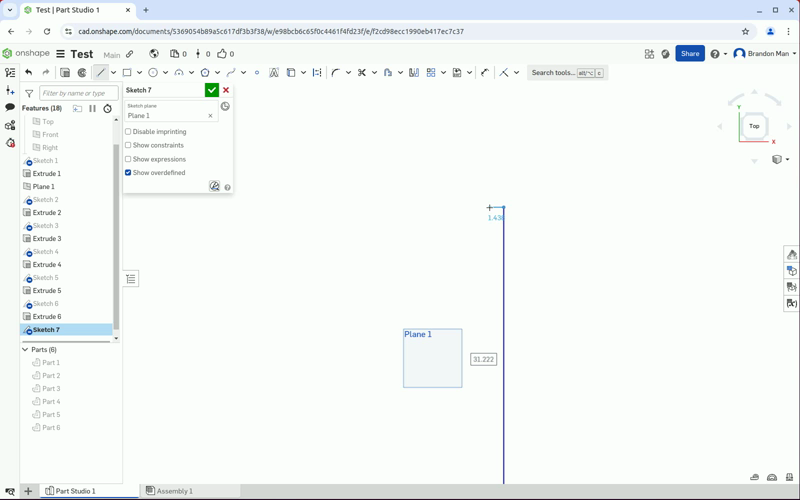
scroll(6)
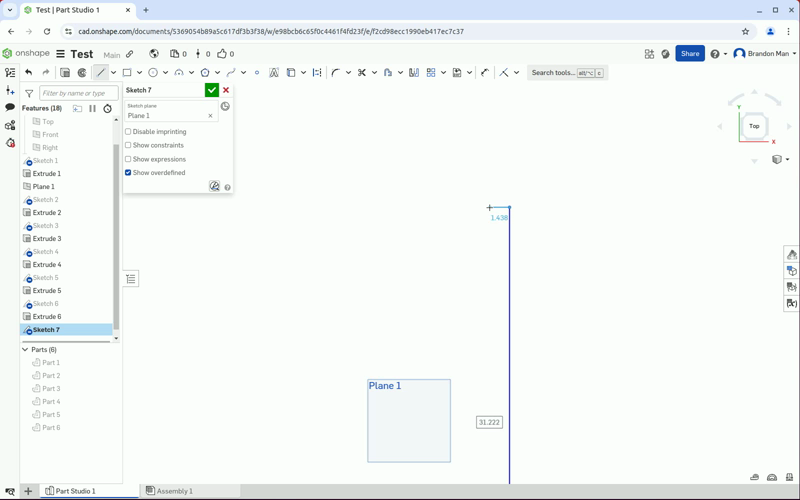
scroll(6)
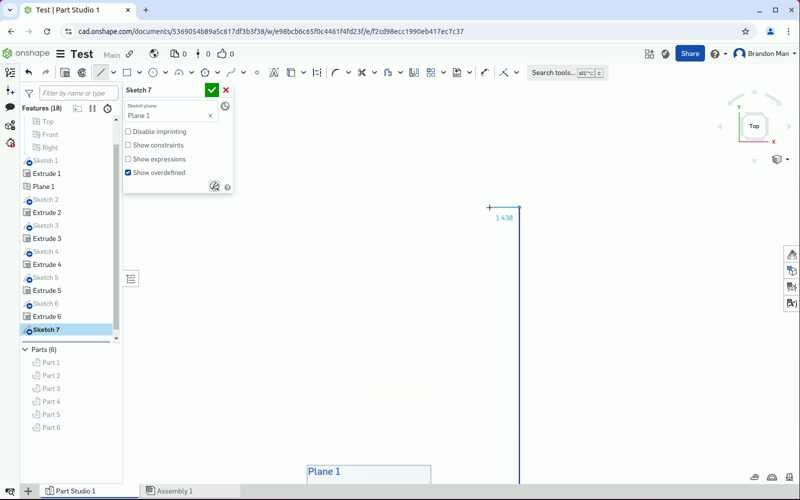
scroll(6)
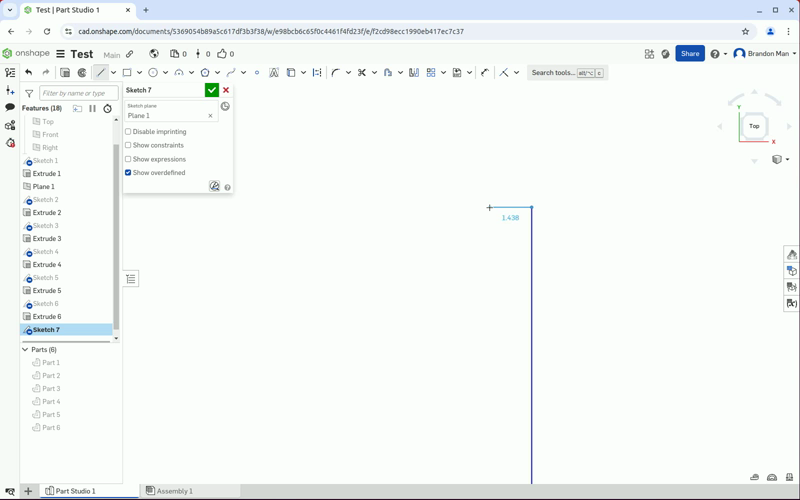
scroll(6)
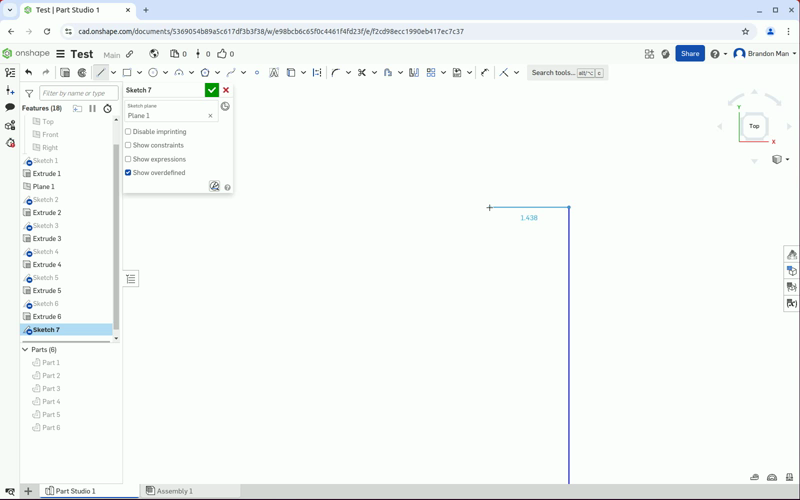
click(489, 207)
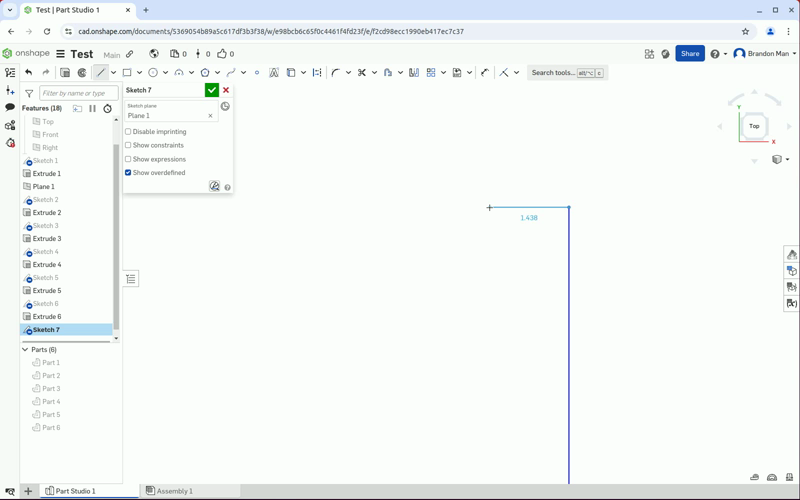
scroll(-6)
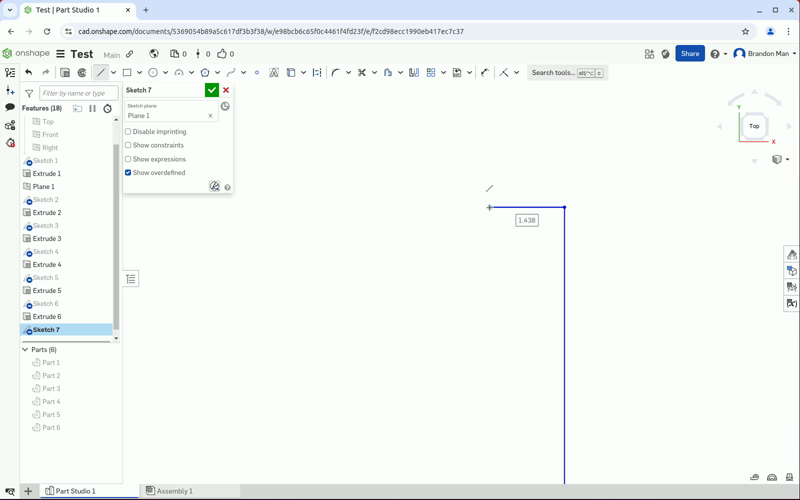
scroll(-6)
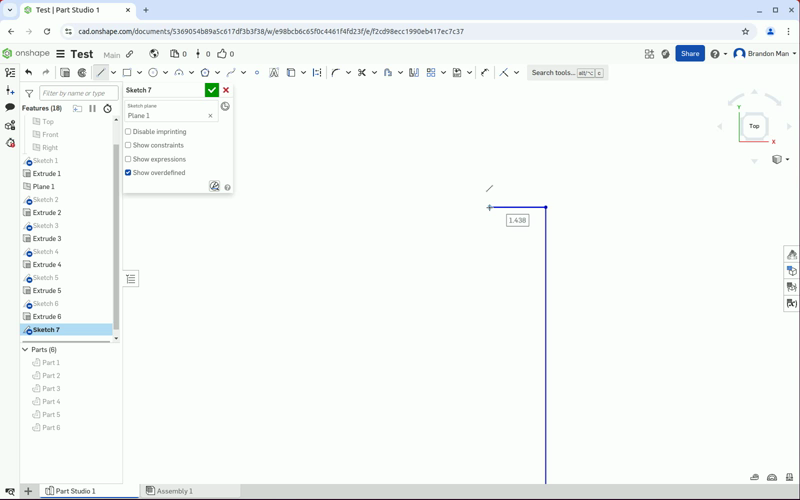
scroll(-6)
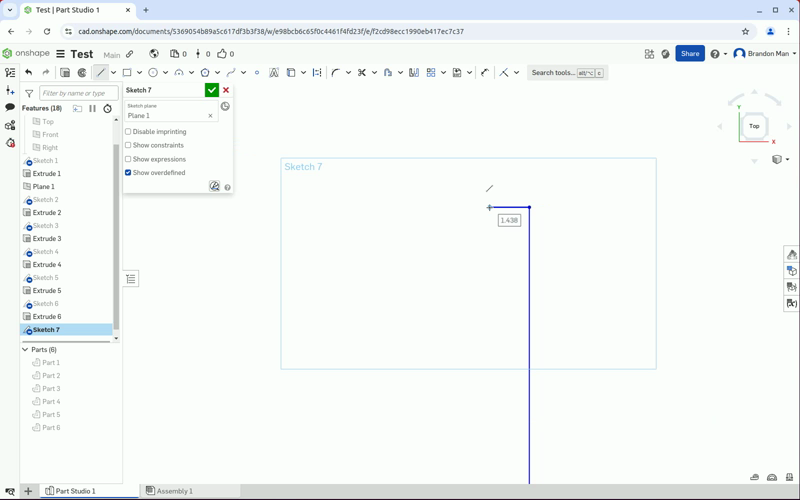
scroll(-6)
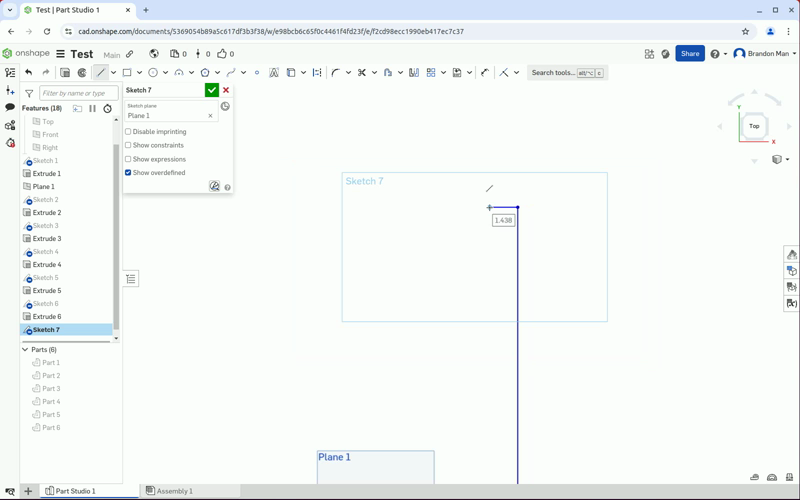
scroll(-6)
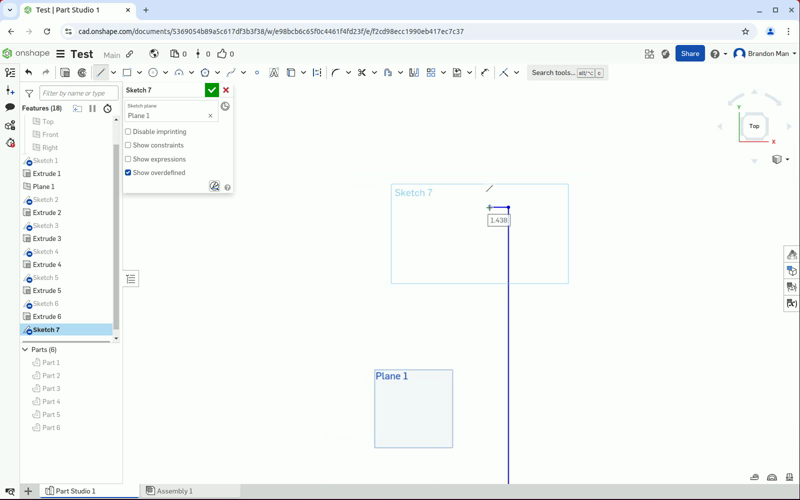
scroll(-6)
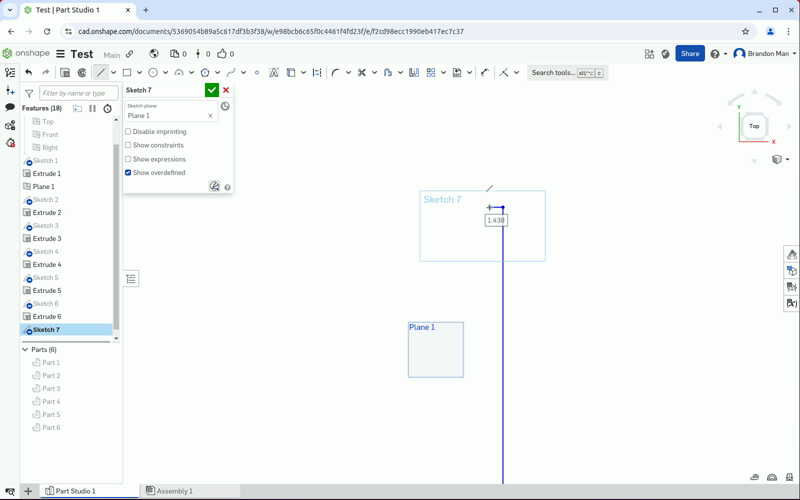
scroll(-6)
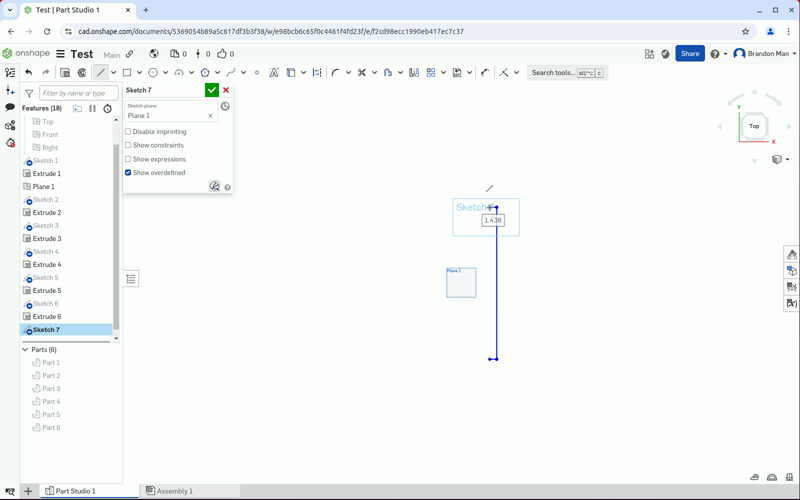
key_up(shift)
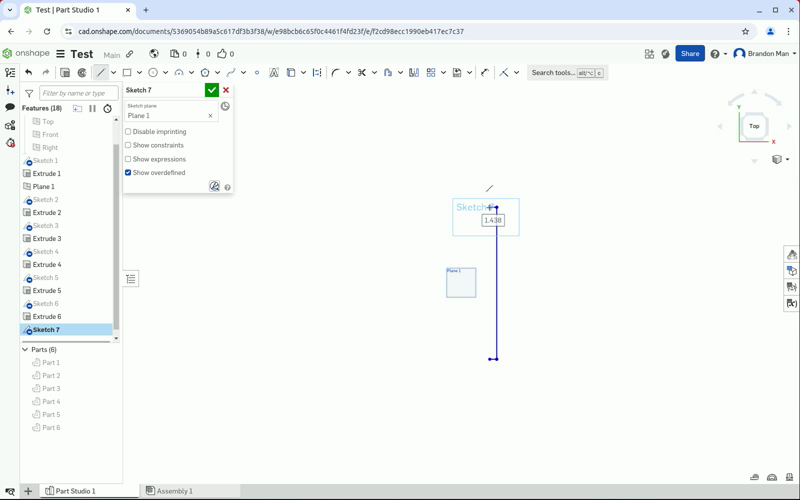
key_down(shift)
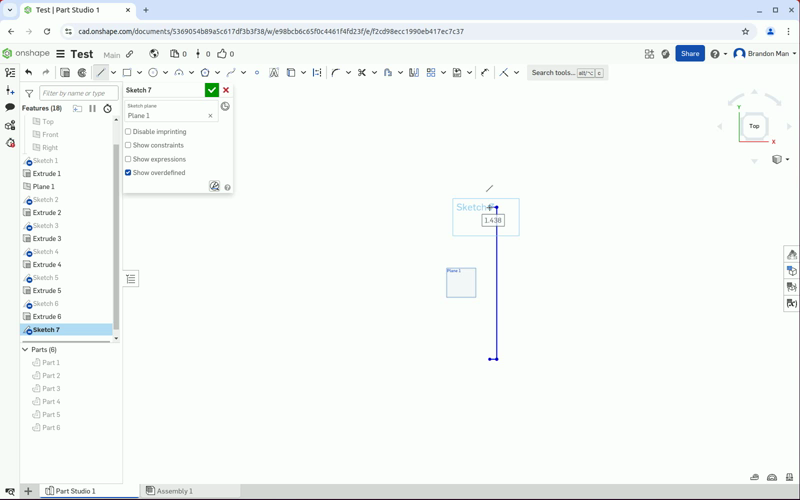
mouse_move(489, 359)
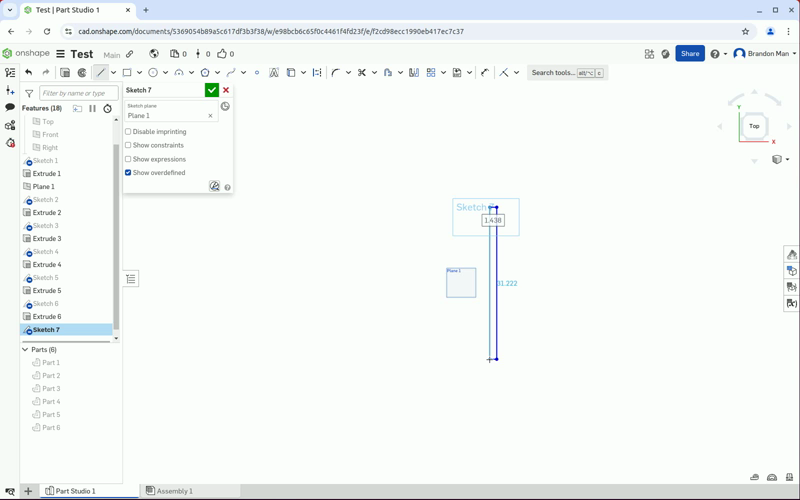
key_up(shift)
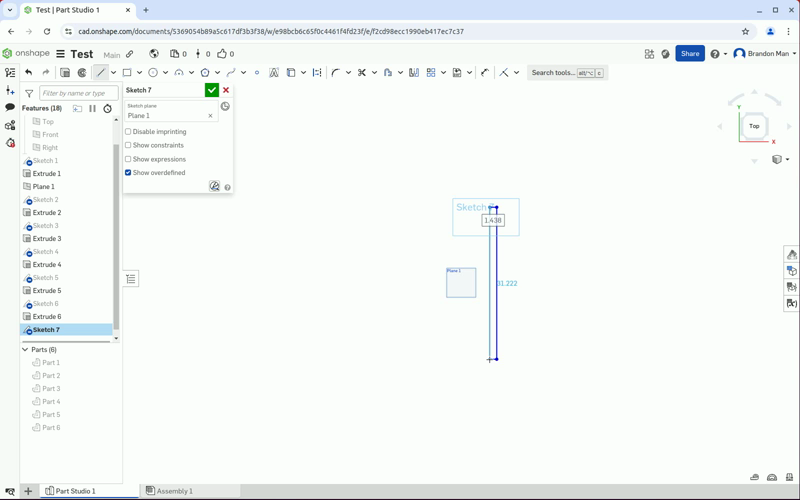
click(489, 359)
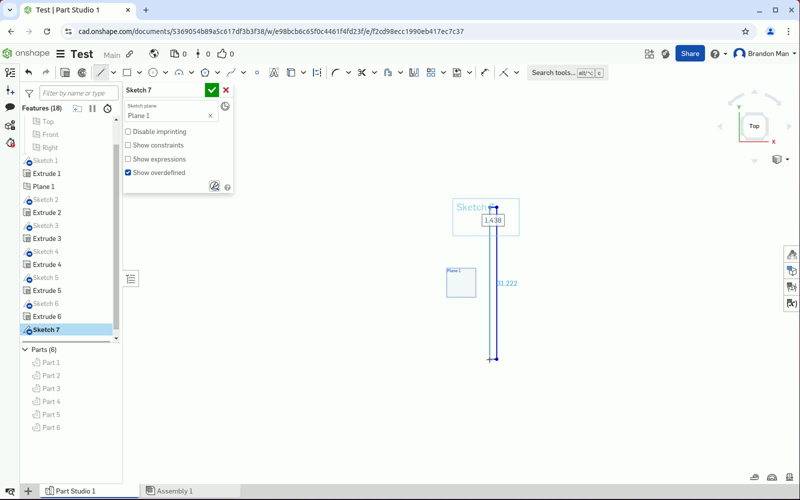
key(esc)
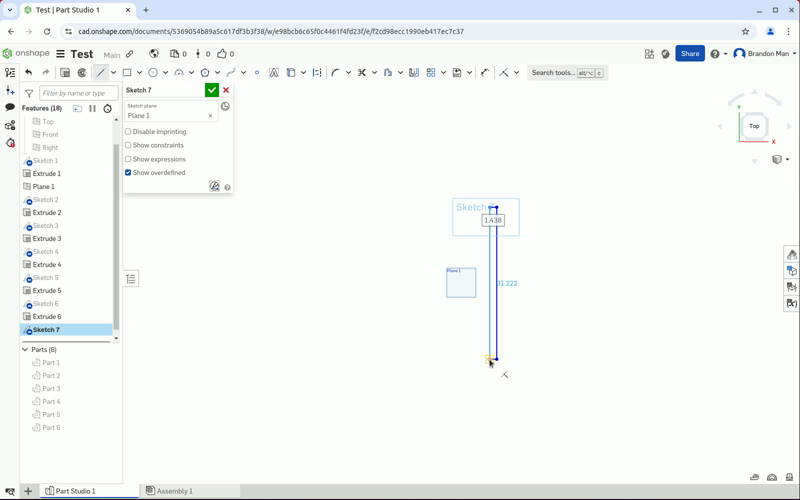
mouse_move(491, 212)
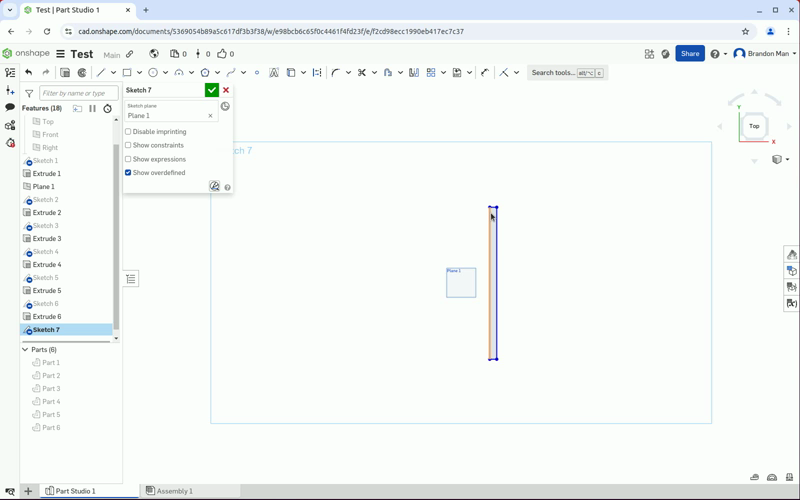
scroll(6)
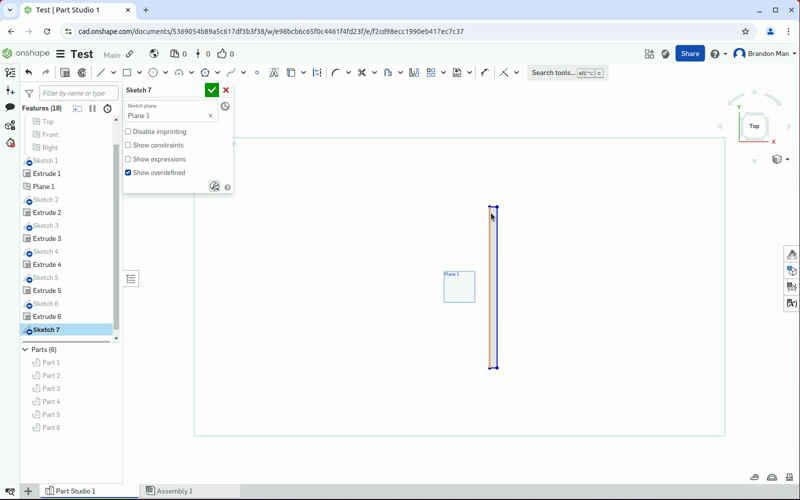
scroll(6)
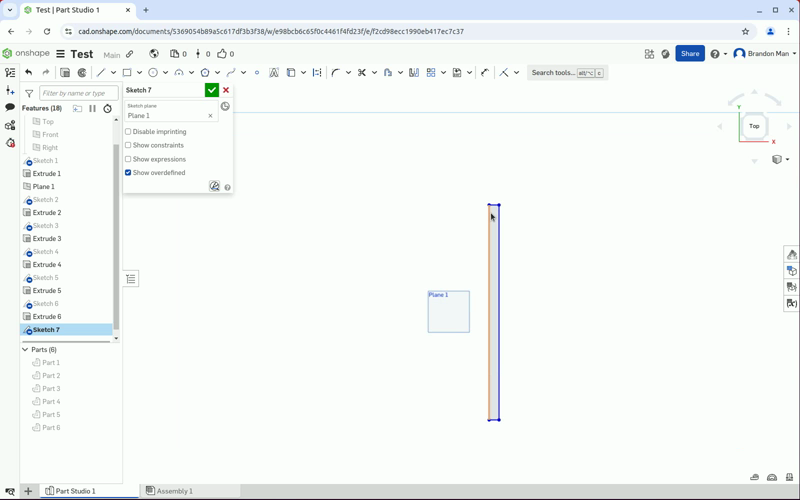
scroll(6)
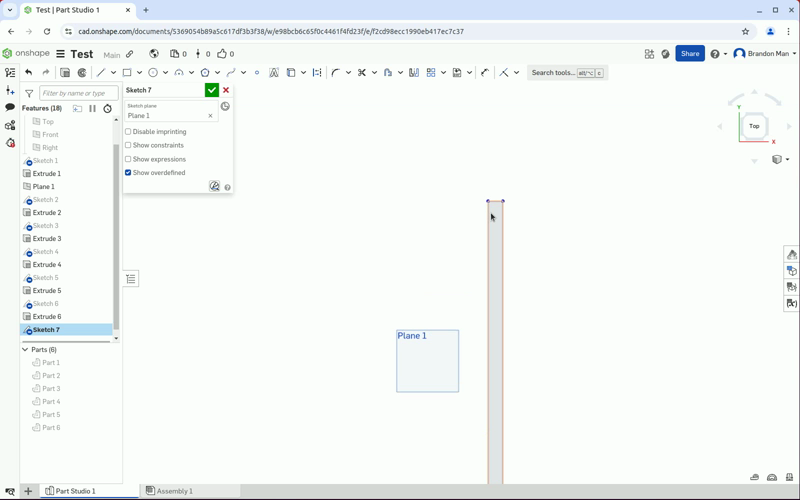
scroll(6)
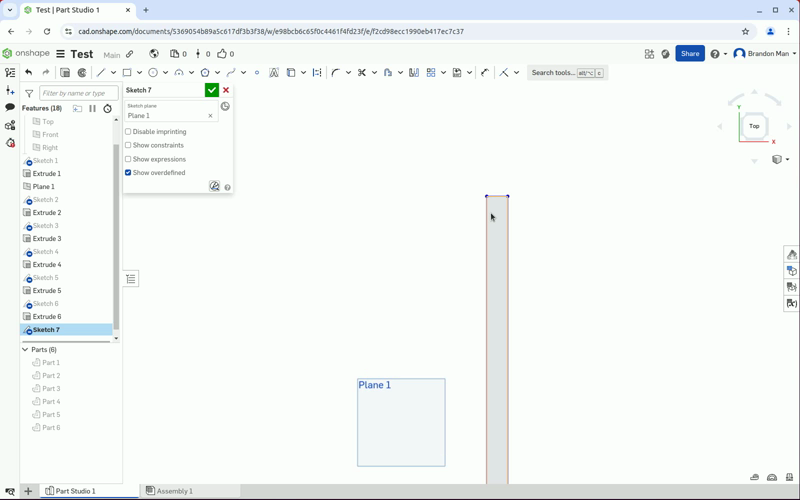
scroll(6)
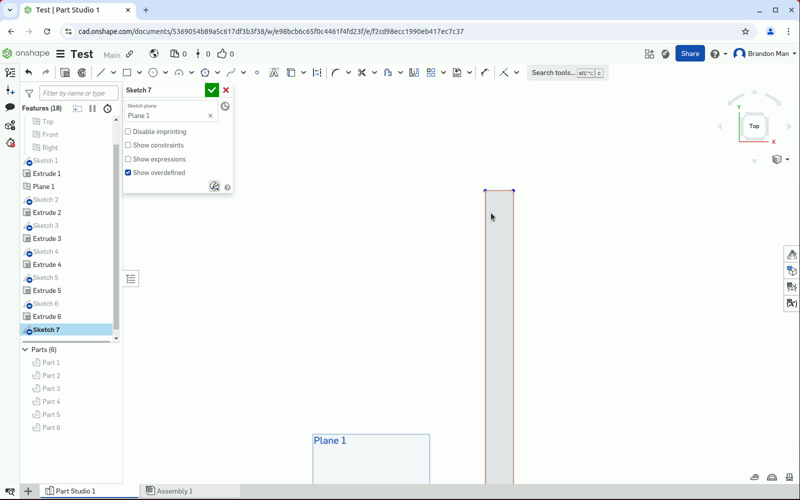
scroll(6)
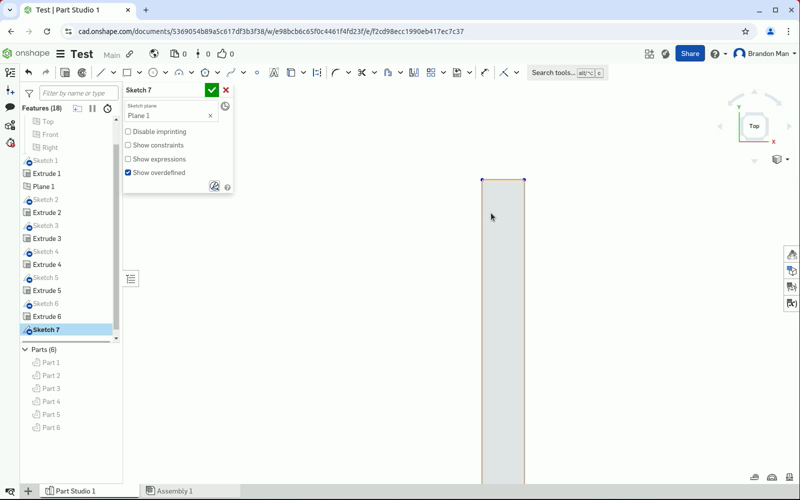
scroll(6)
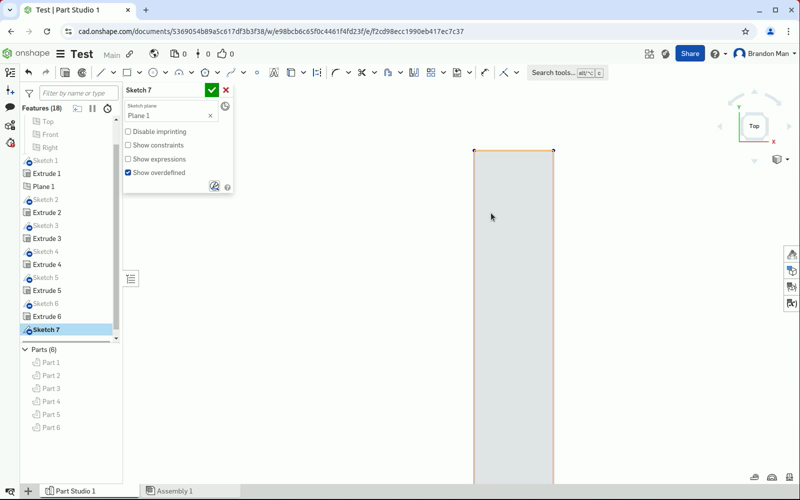
click(491, 212)
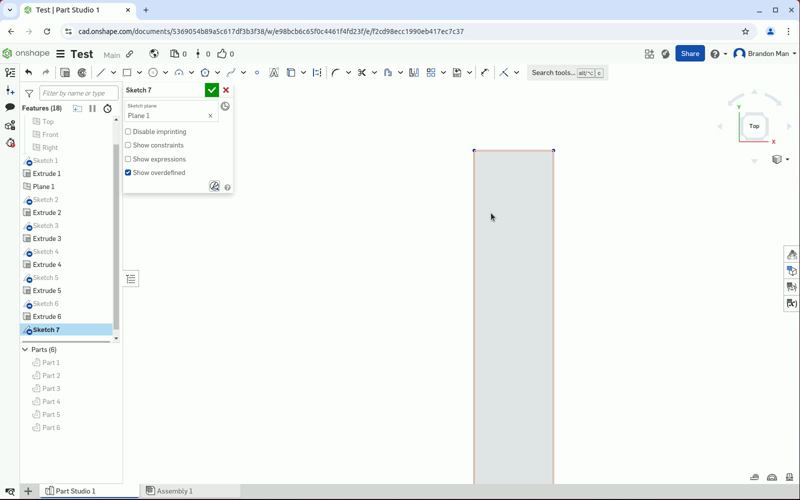
scroll(-6)
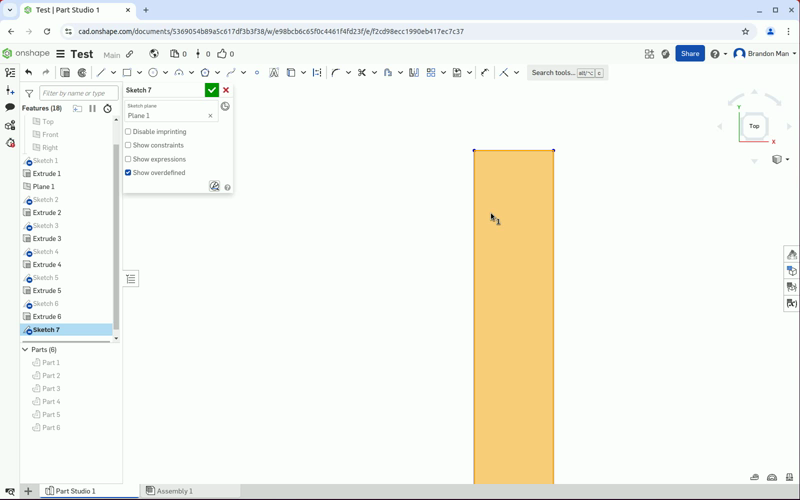
scroll(-6)
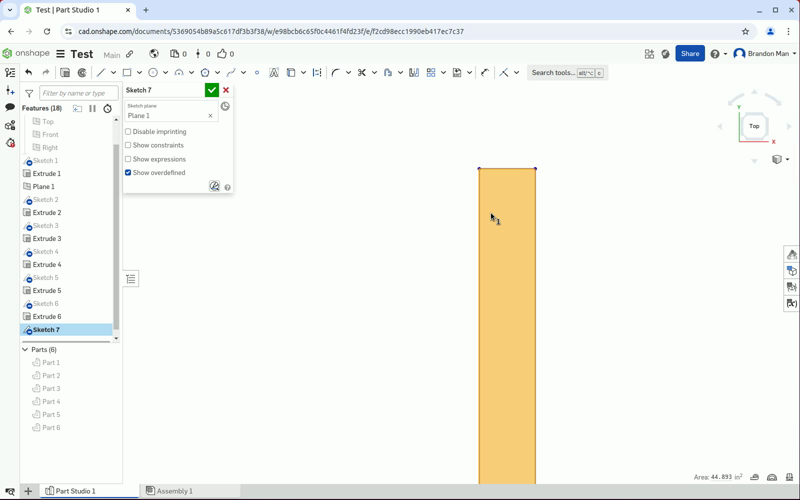
scroll(-6)
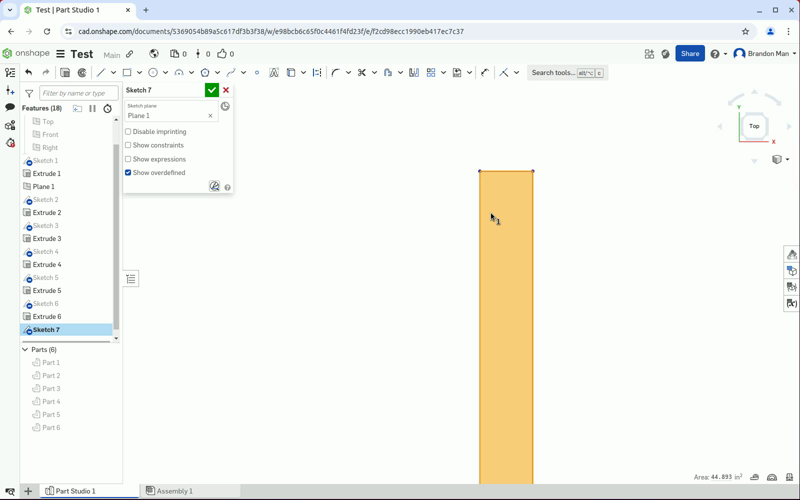
scroll(-6)
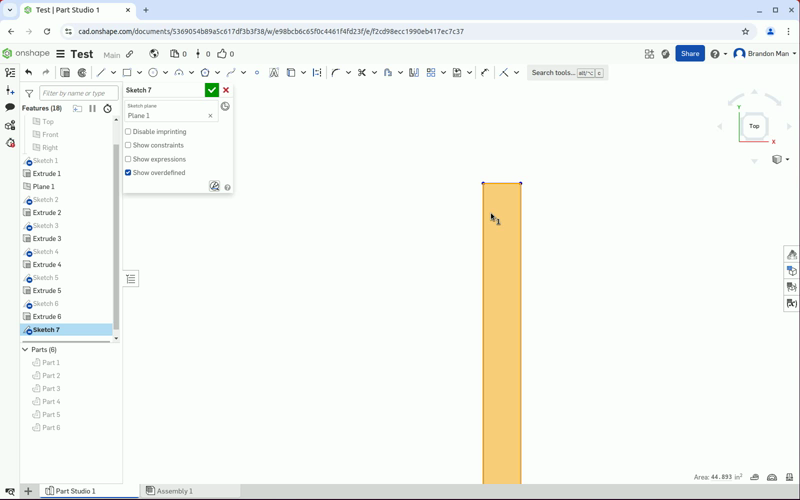
scroll(-6)
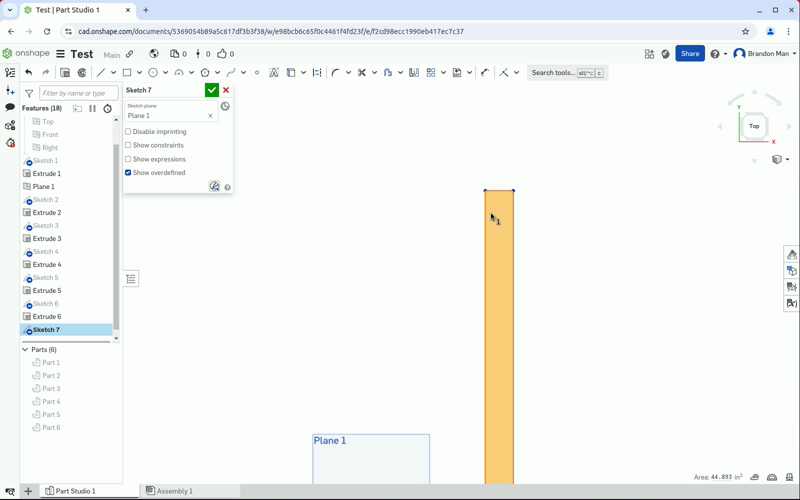
scroll(-6)
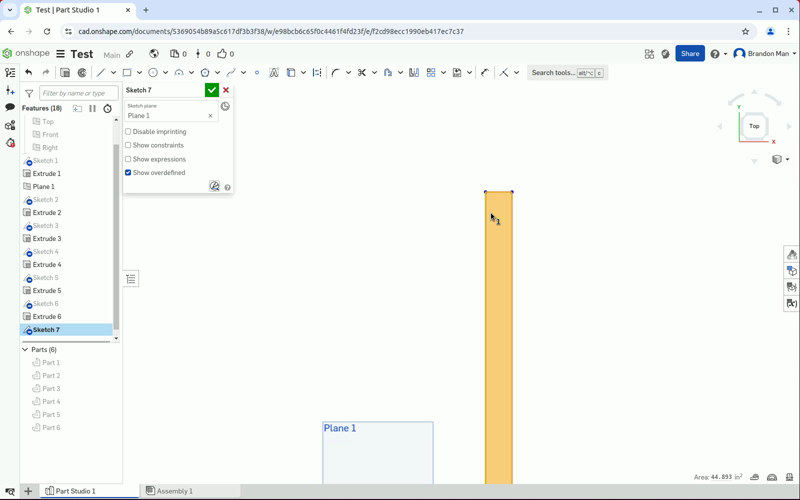
scroll(-6)
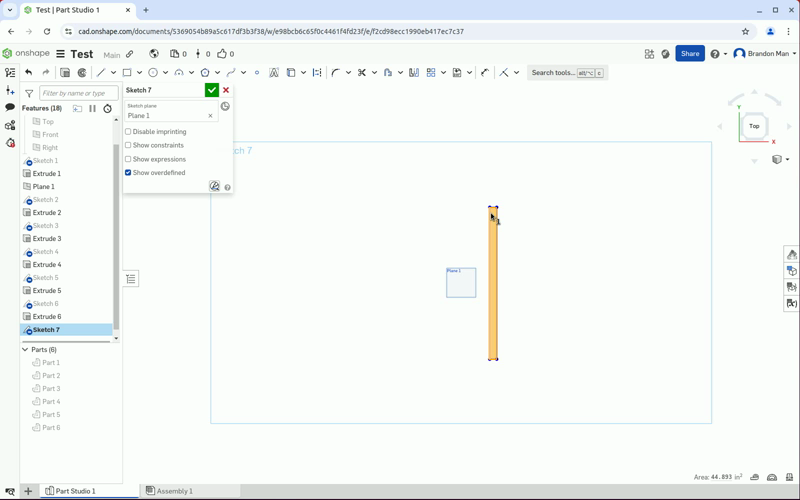
mouse_move(73, 352)
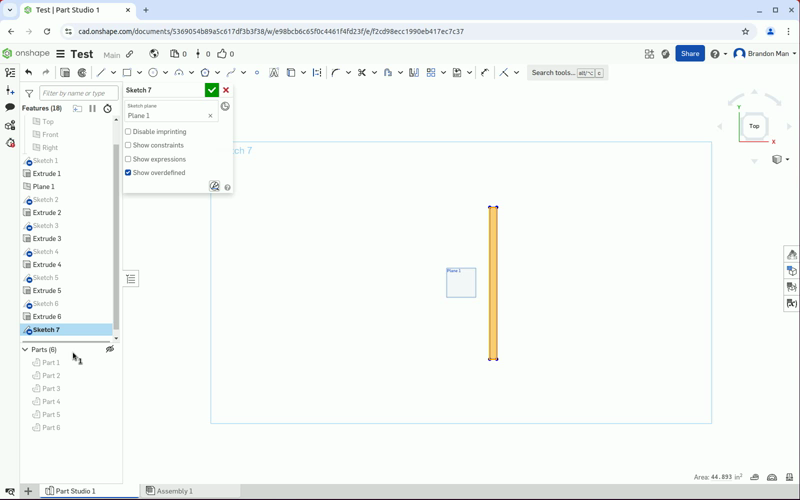
key(shift+y)
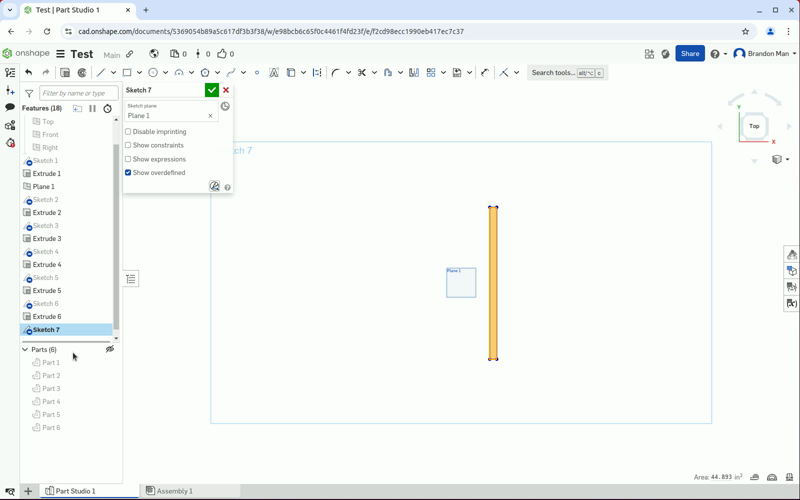
key(shift+e)
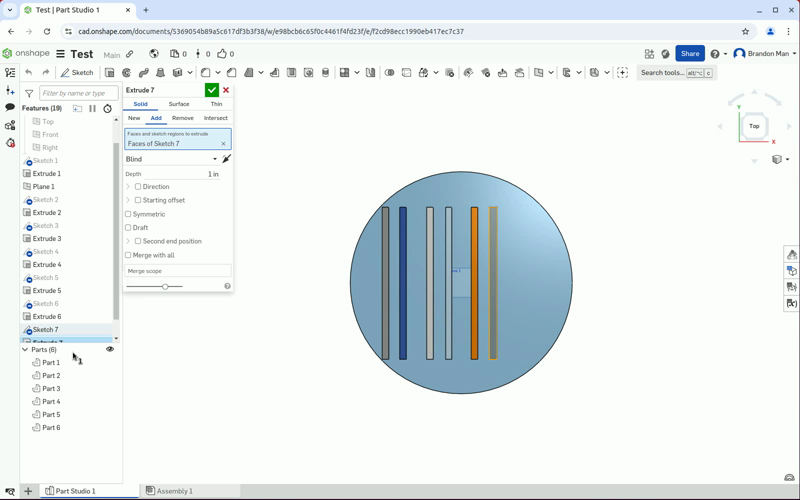
mouse_move(143, 106)
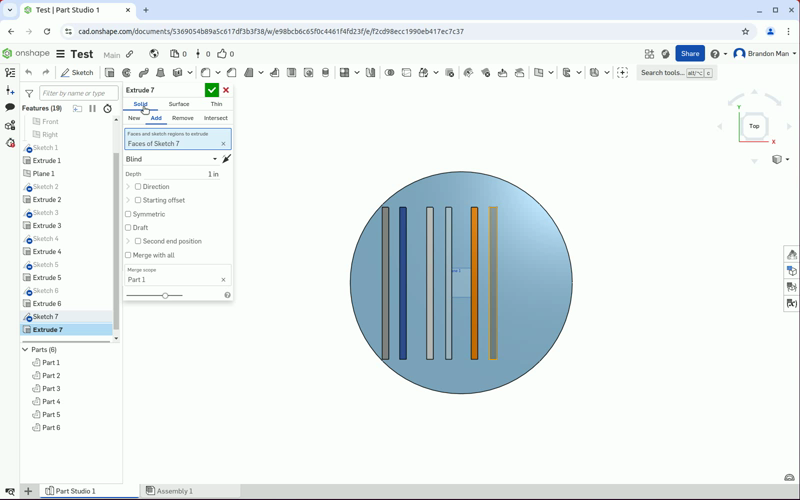
click(143, 106)
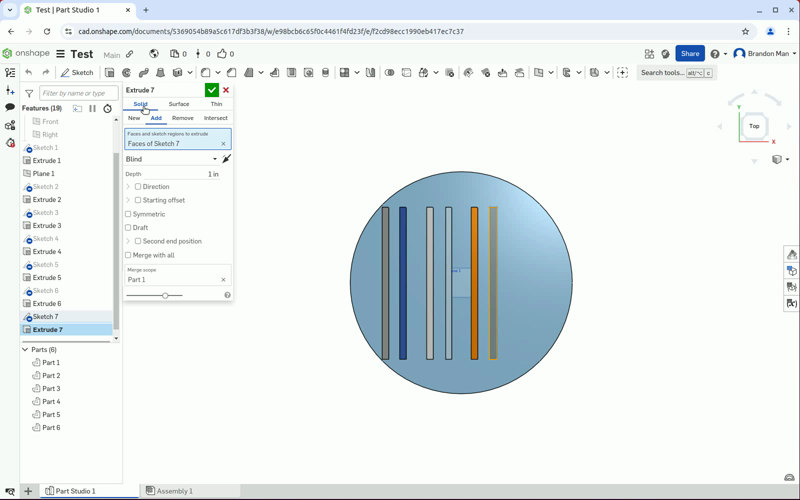
mouse_move(137, 120)
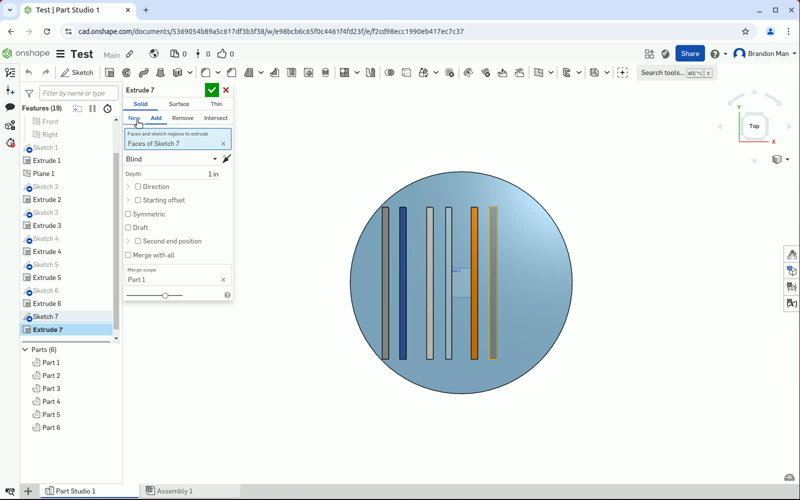
click(137, 120)
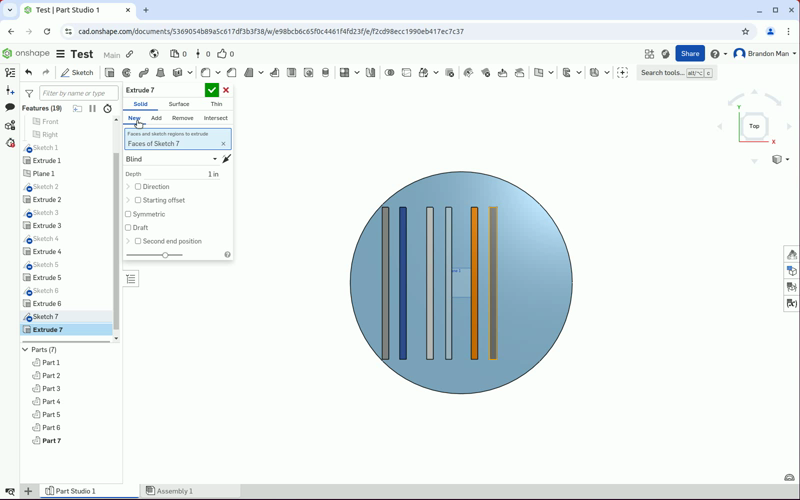
key(tab, 4)
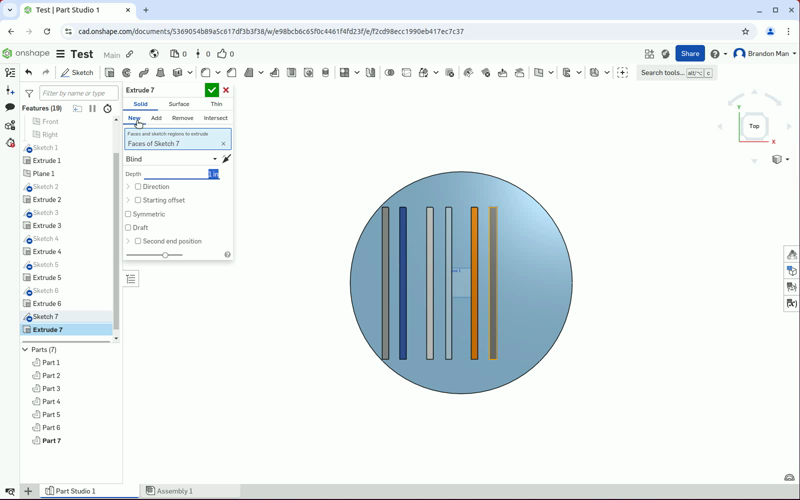
text(10.11)
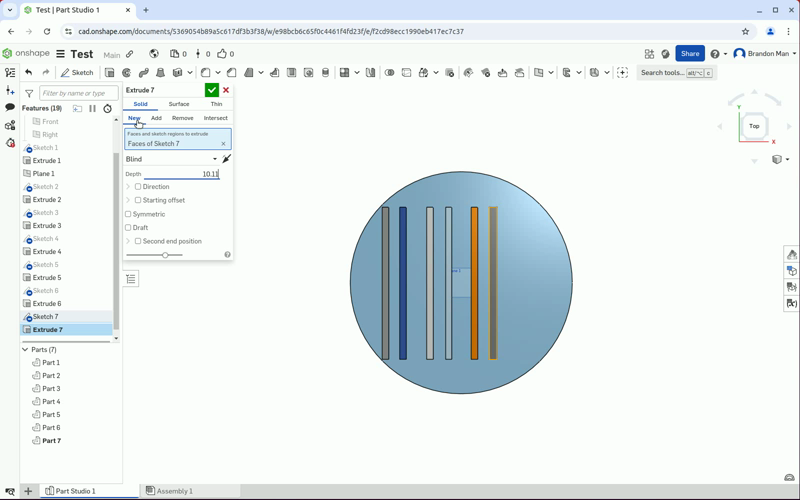
key(enter)
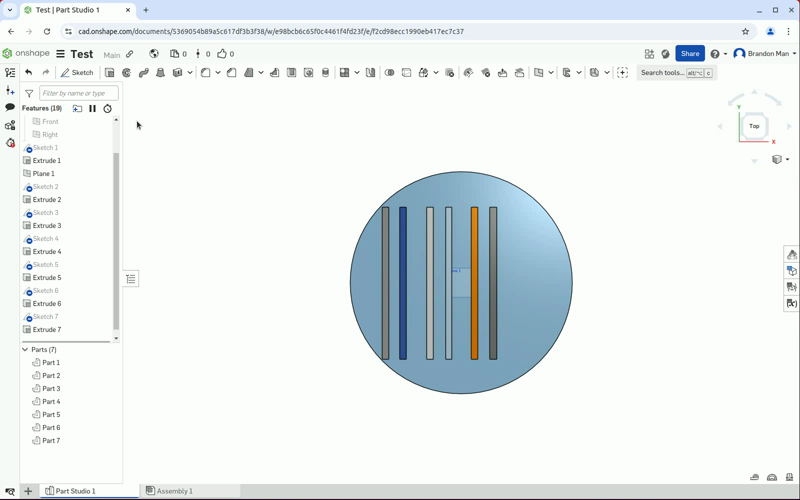
key(shift+h)
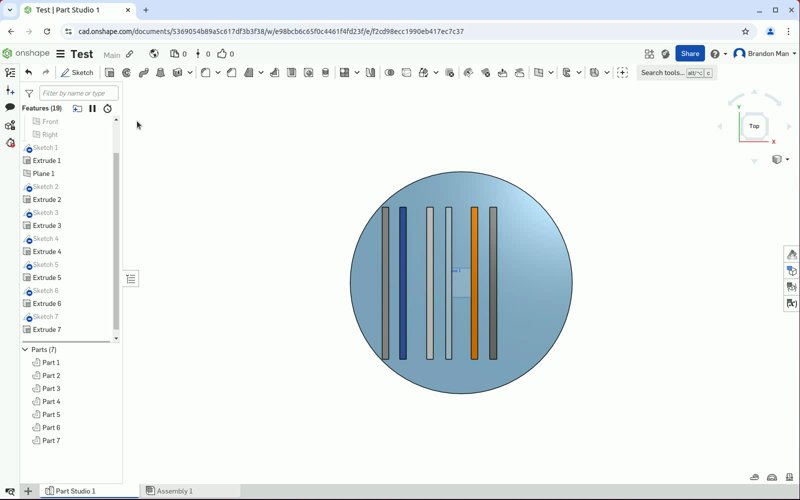
key(shift+h)
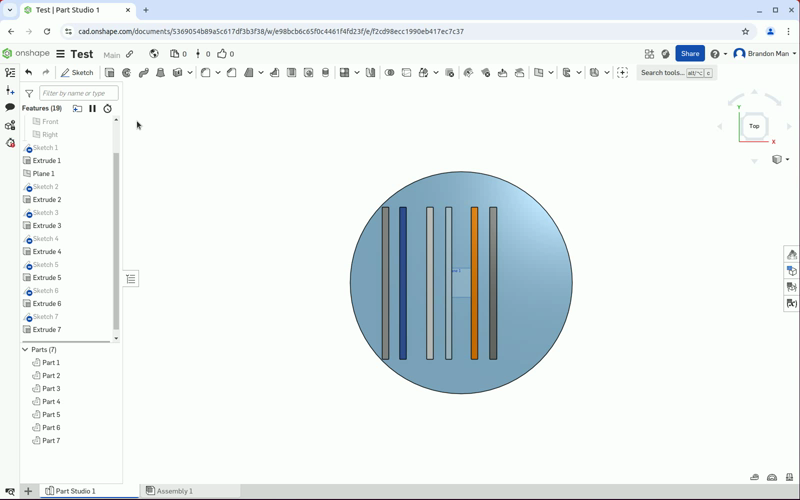
mouse_move(69, 150)
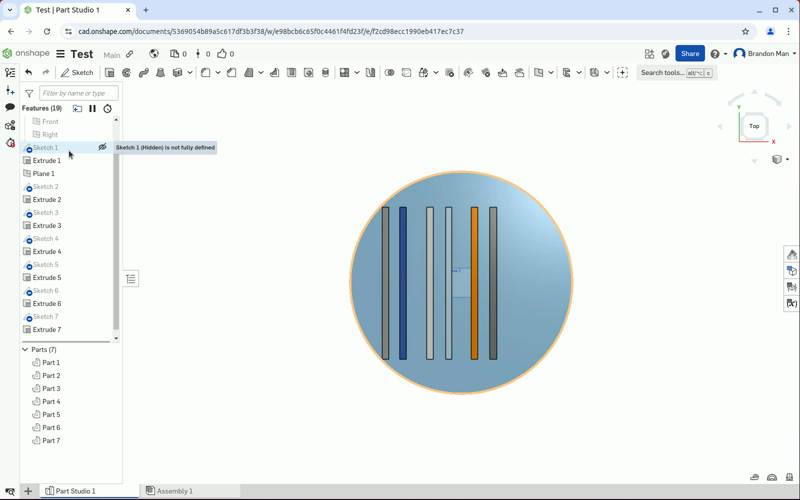
click(69, 150)
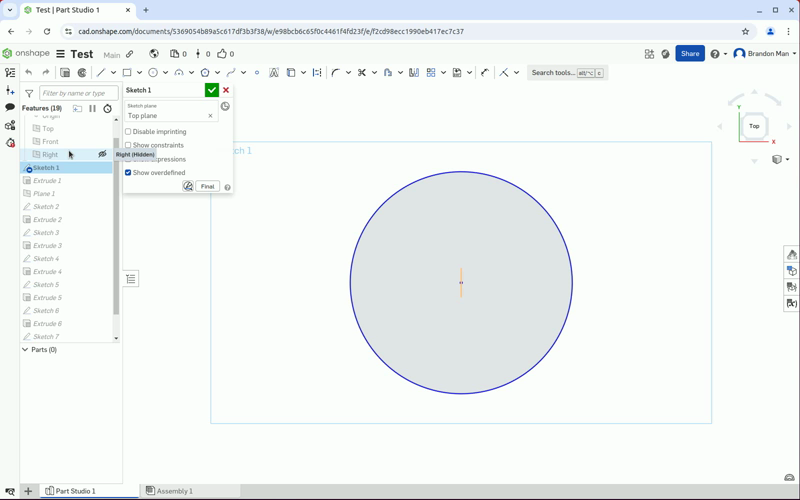
mouse_move(229, 92)
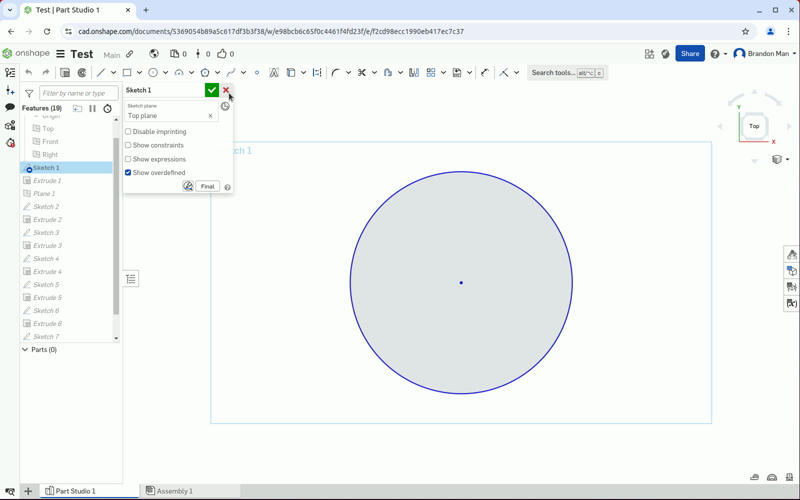
click(229, 92)
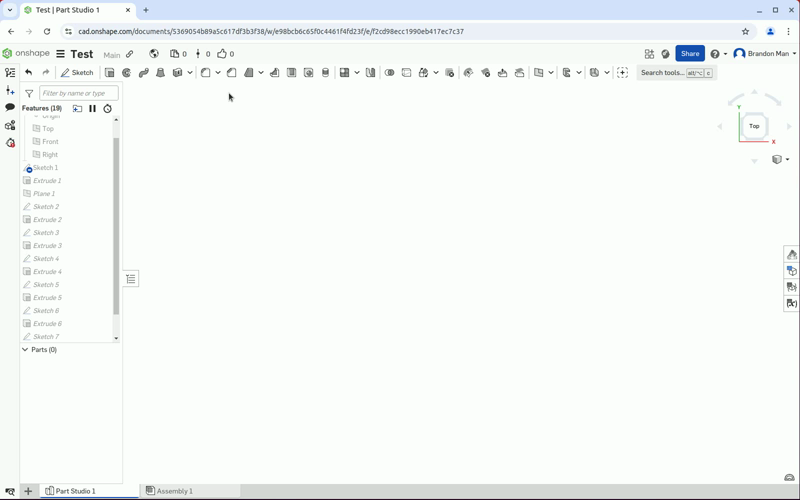
key(shift+s)
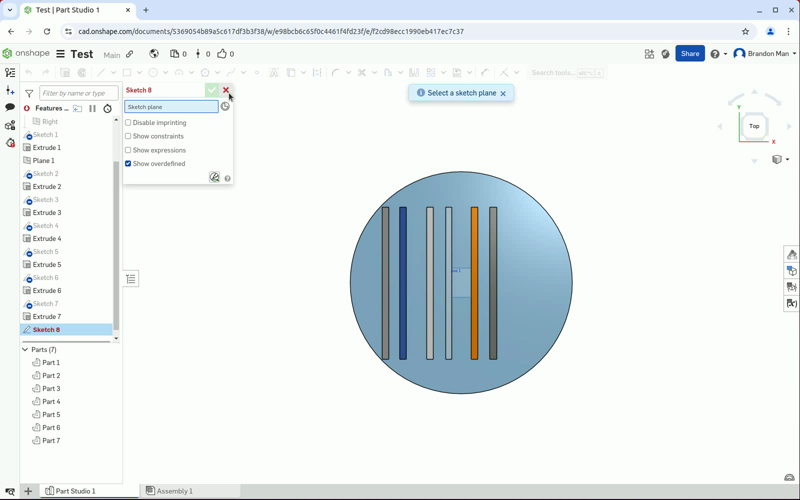
mouse_move(69, 163)
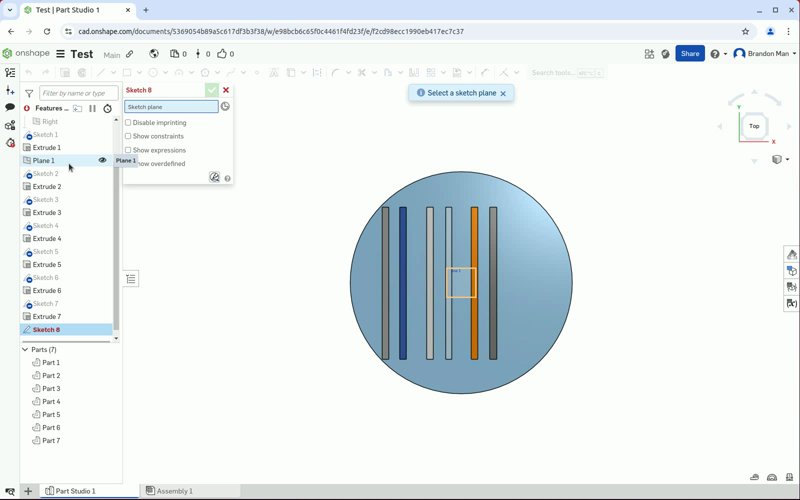
click(69, 163)
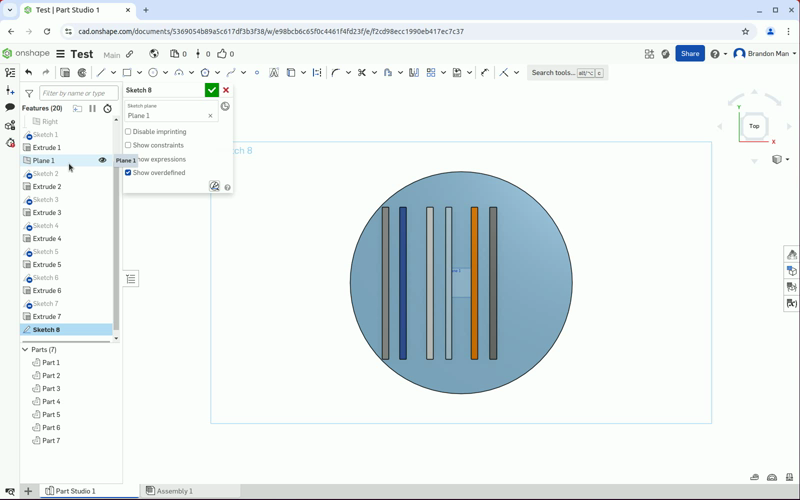
mouse_move(73, 352)
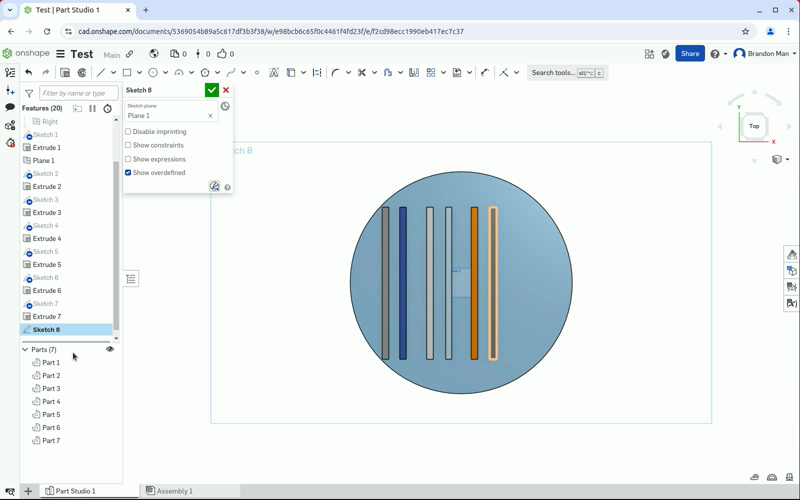
key(y)
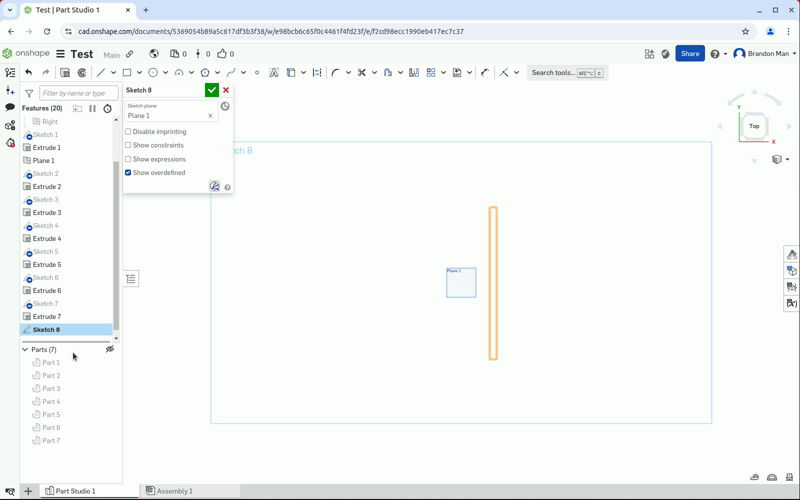
key(l)
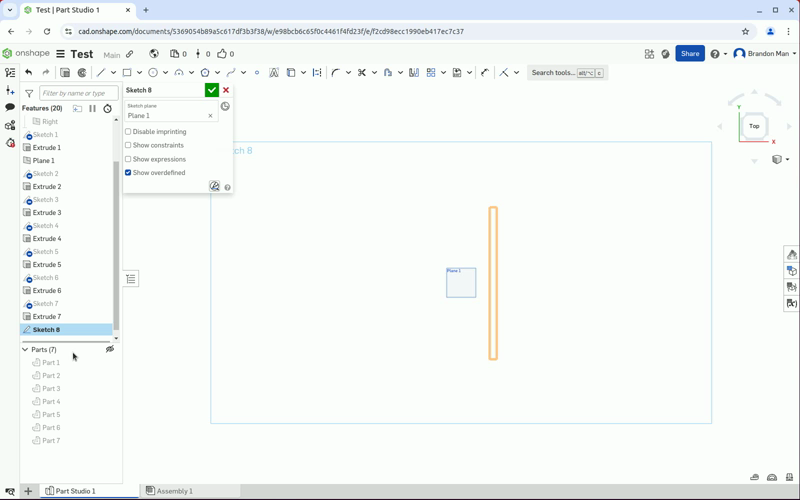
key_down(shift)
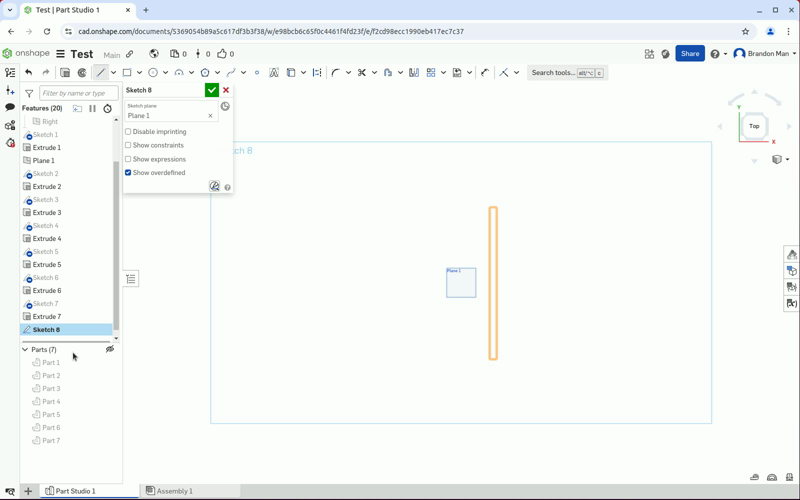
mouse_move(516, 359)
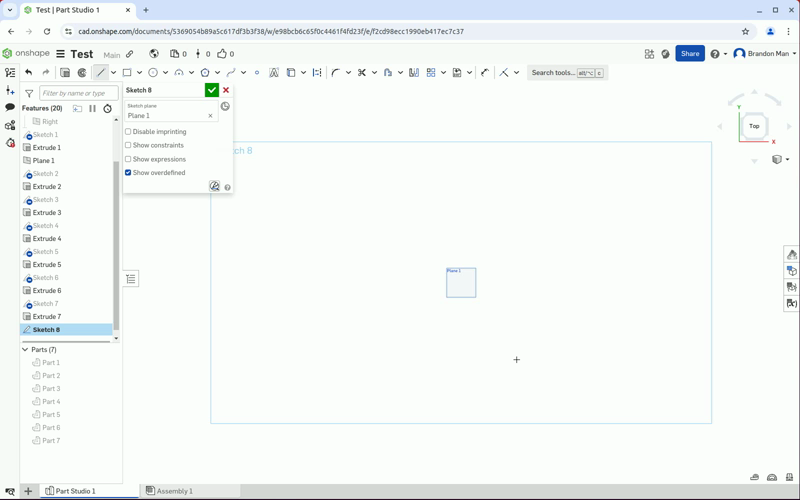
click(516, 359)
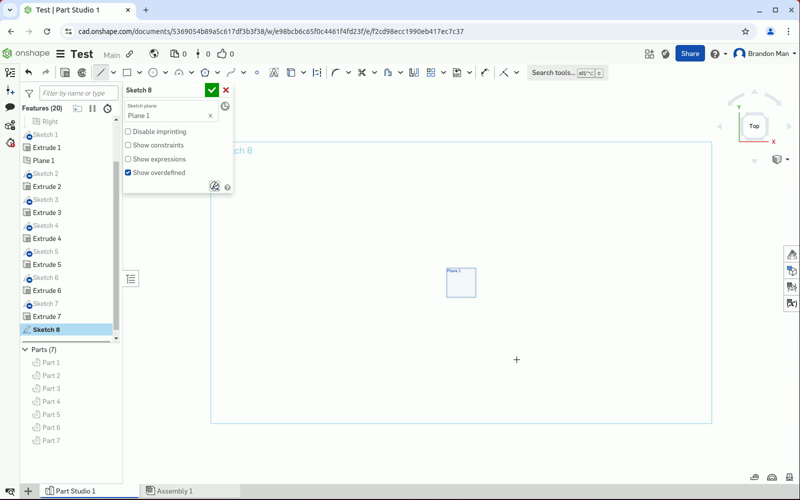
key_up(shift)
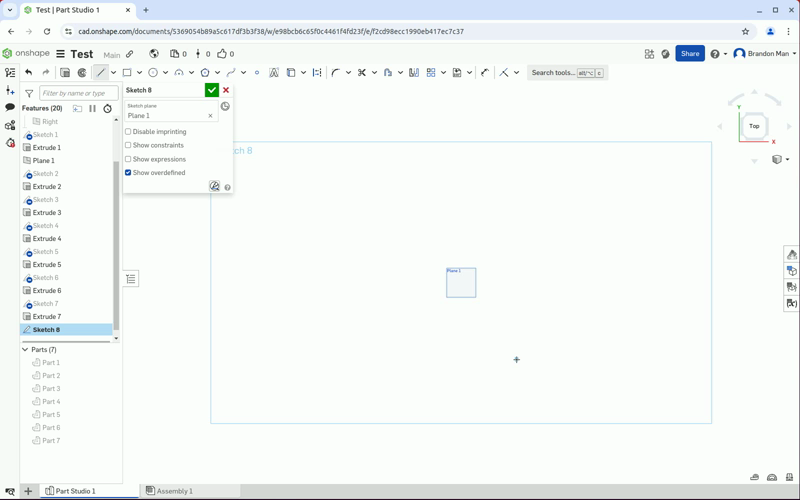
key_down(shift)
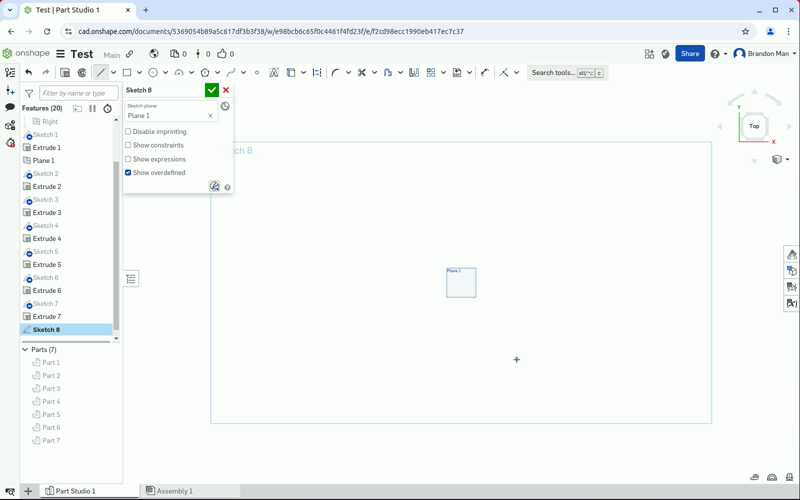
mouse_move(546, 359)
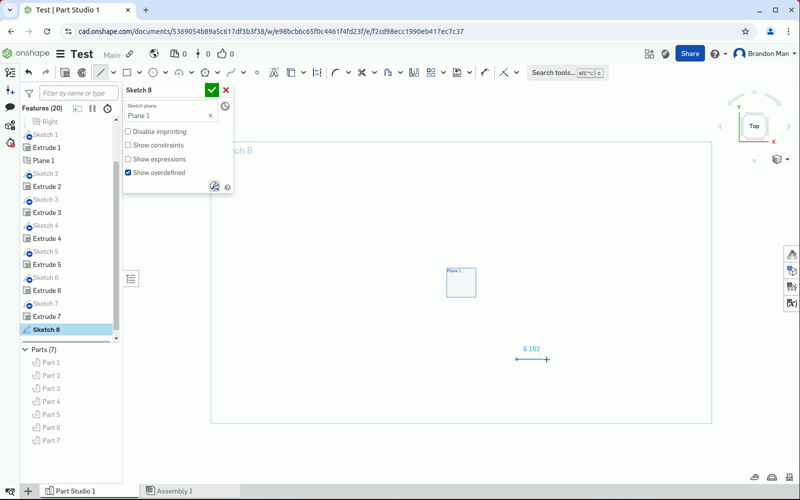
mouse_move(523, 359)
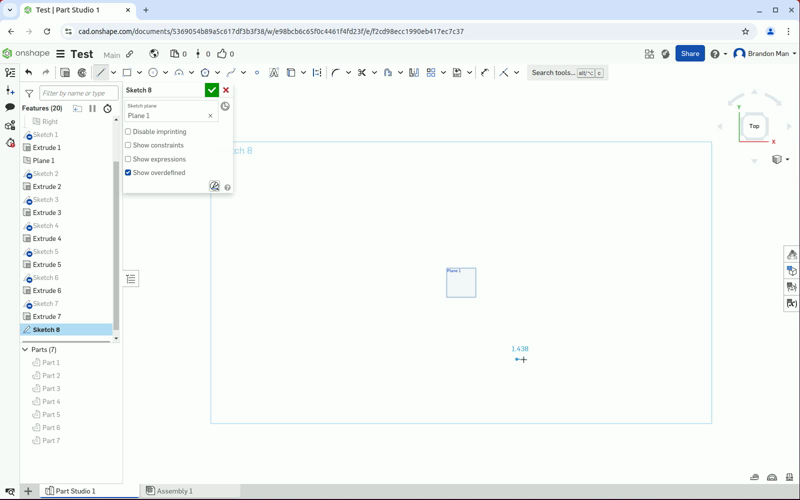
scroll(6)
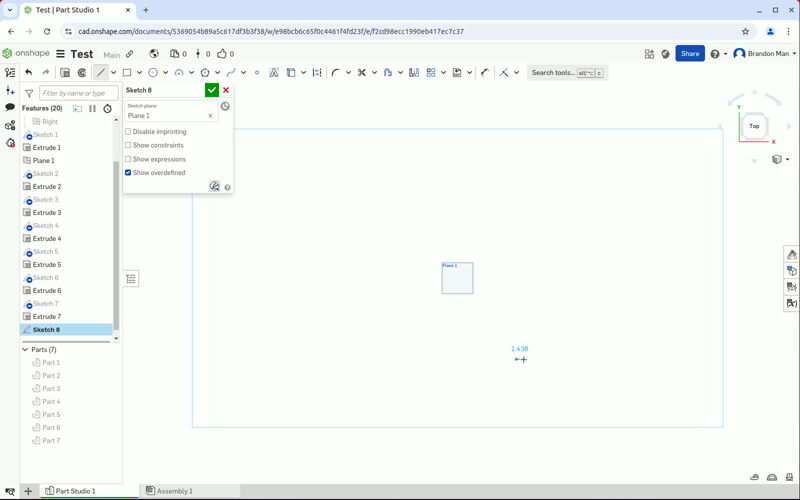
scroll(6)
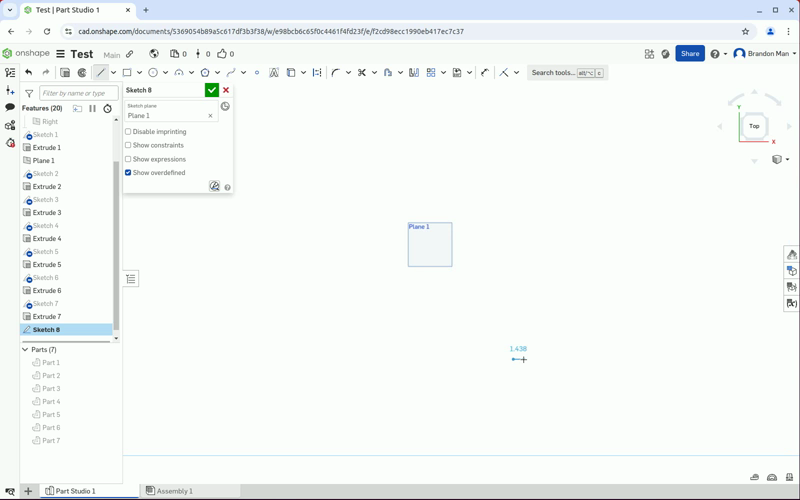
scroll(6)
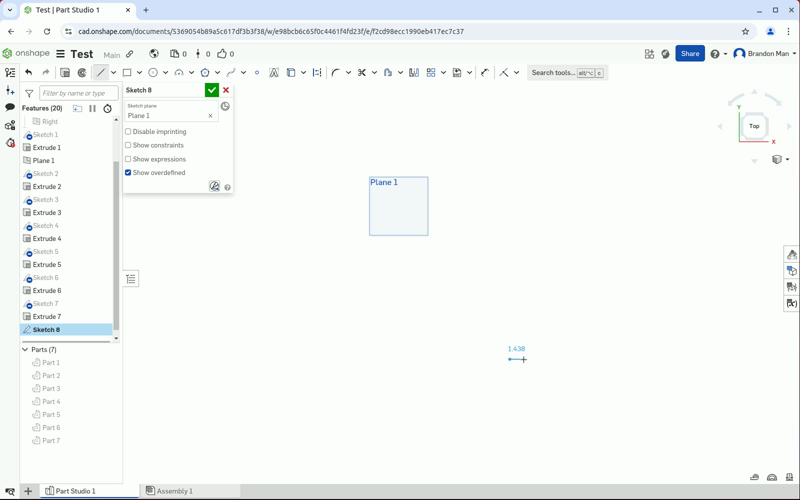
scroll(6)
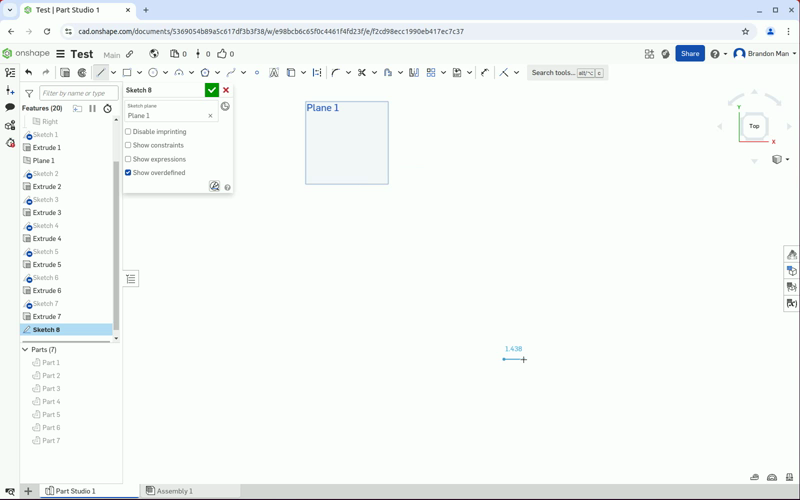
scroll(6)
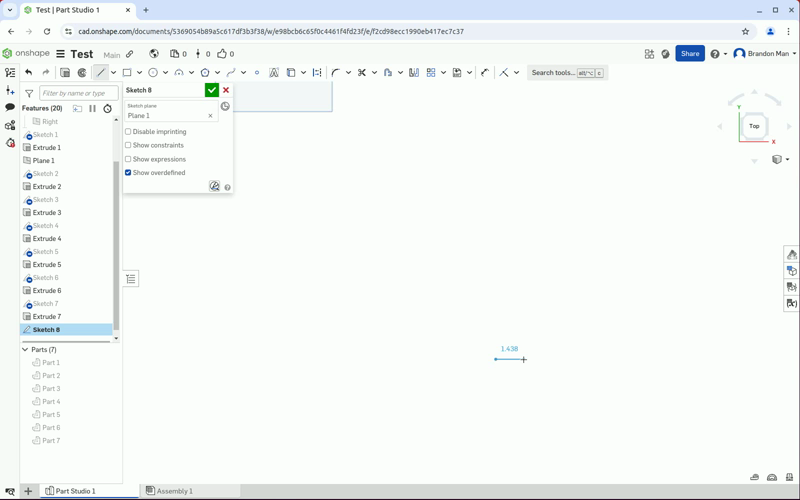
scroll(6)
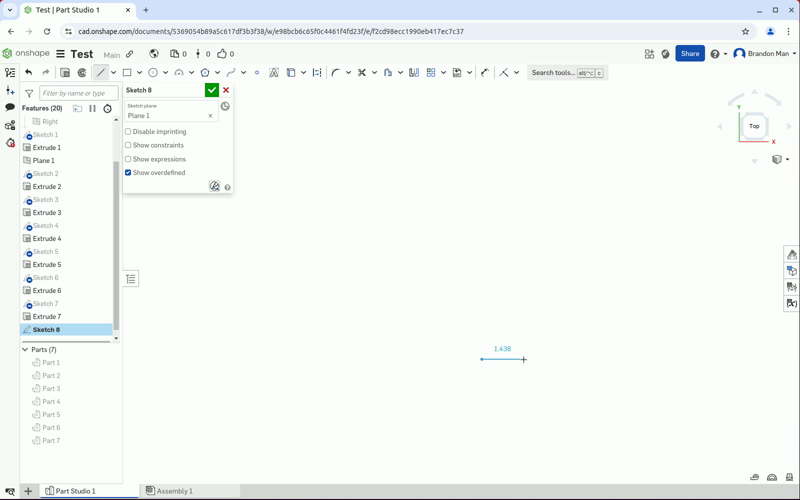
scroll(6)
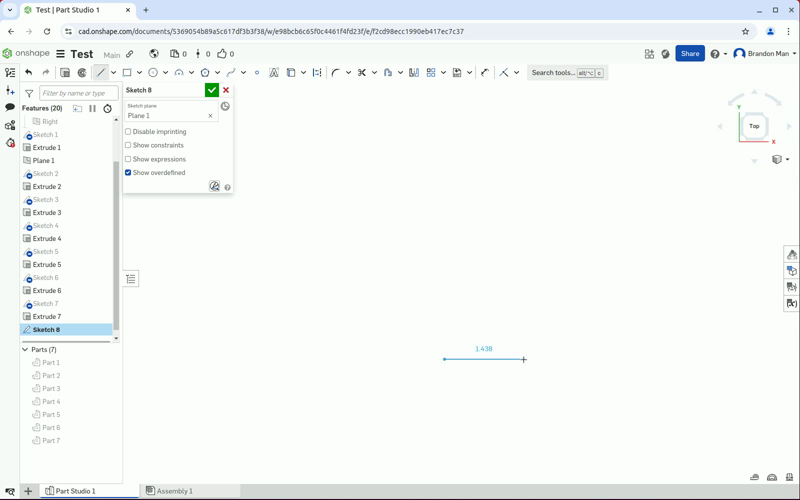
click(523, 359)
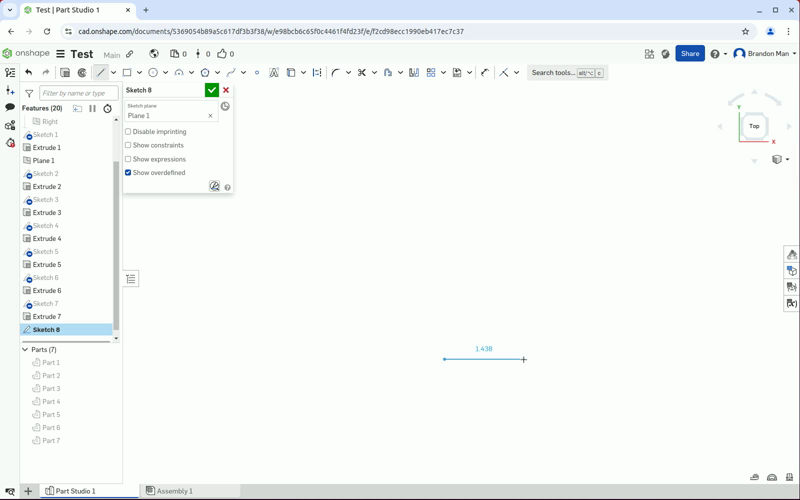
scroll(-6)
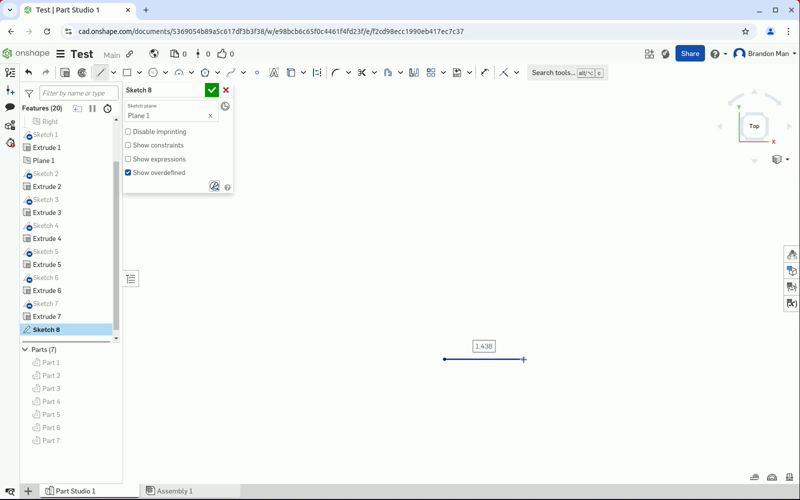
scroll(-6)
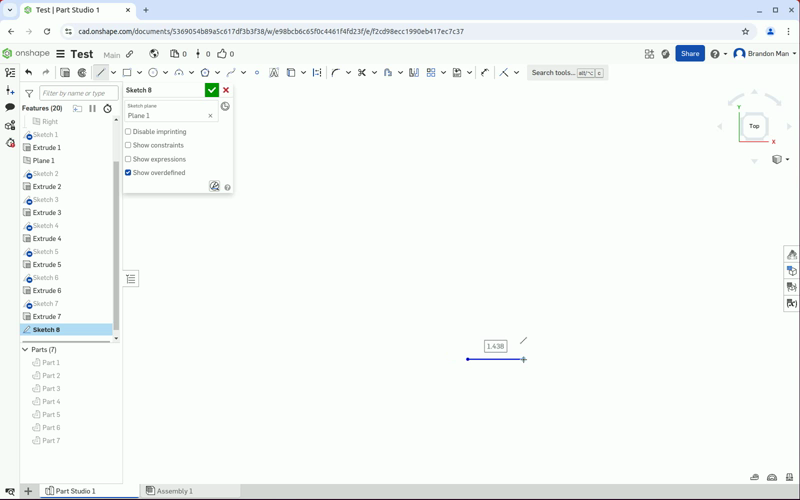
scroll(-6)
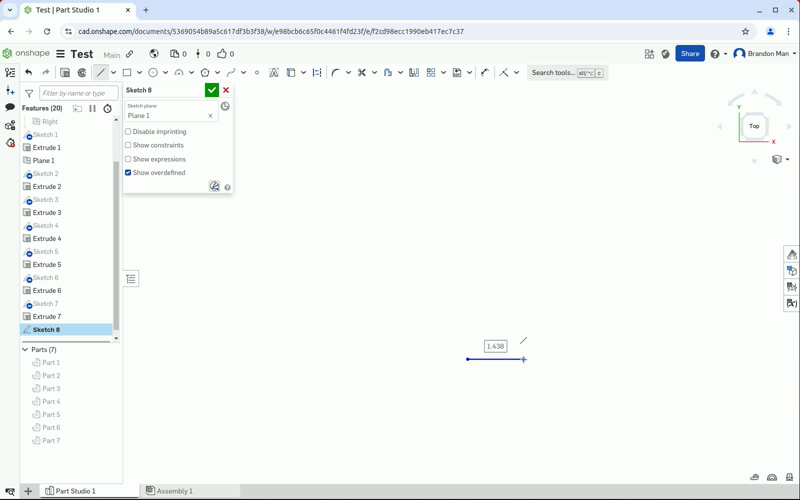
scroll(-6)
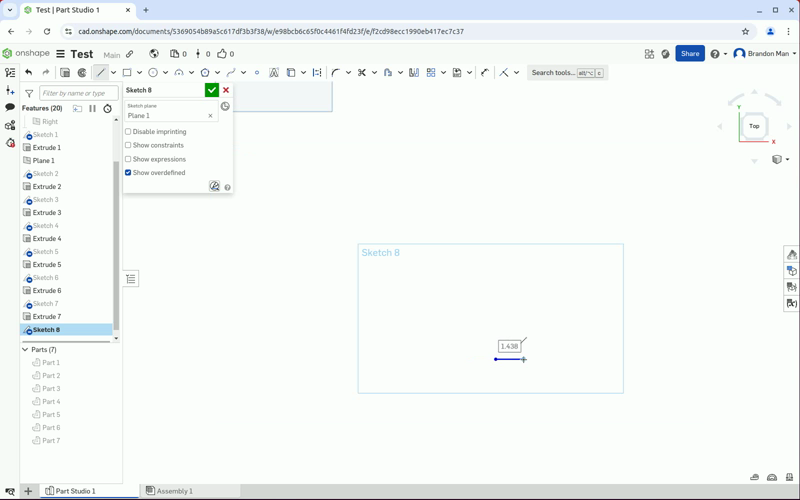
scroll(-6)
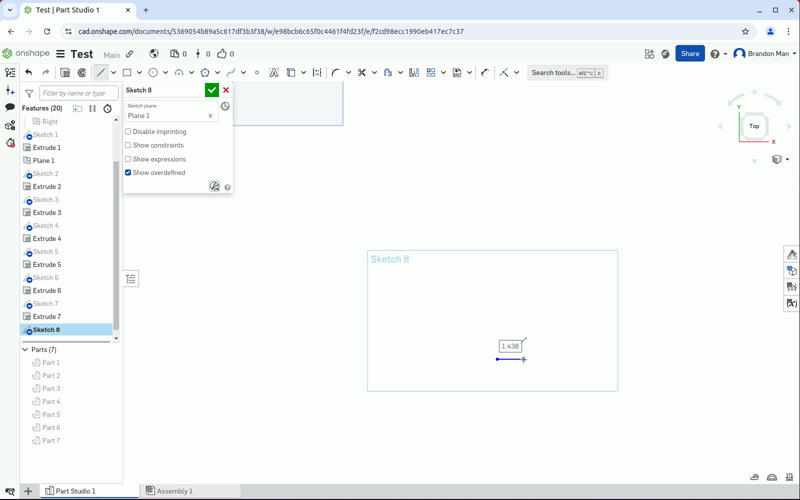
scroll(-6)
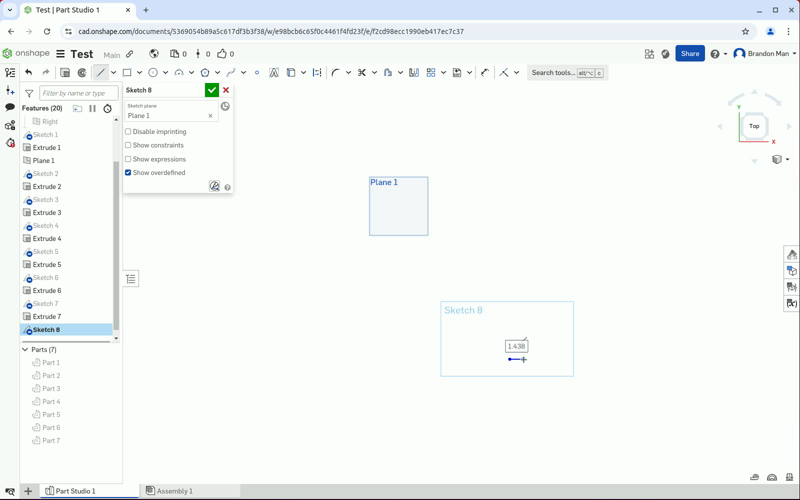
scroll(-6)
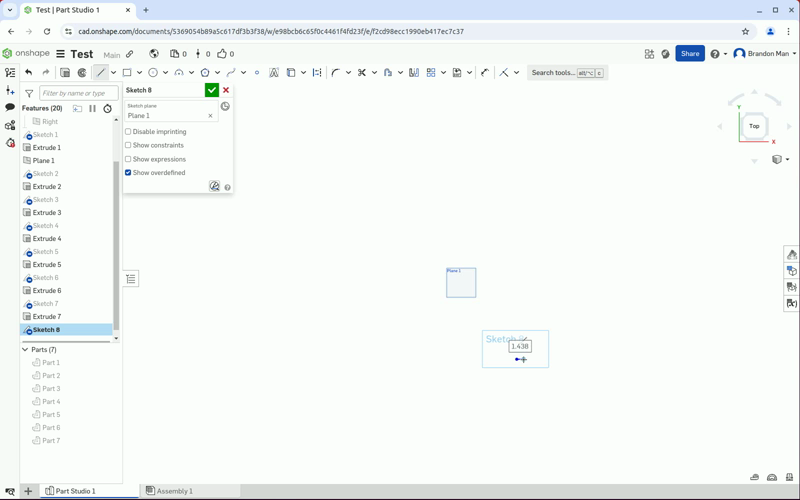
key_up(shift)
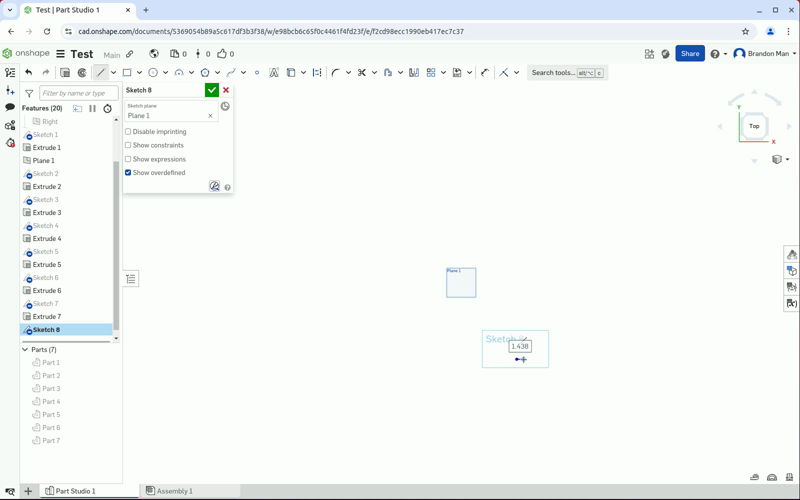
key_down(shift)
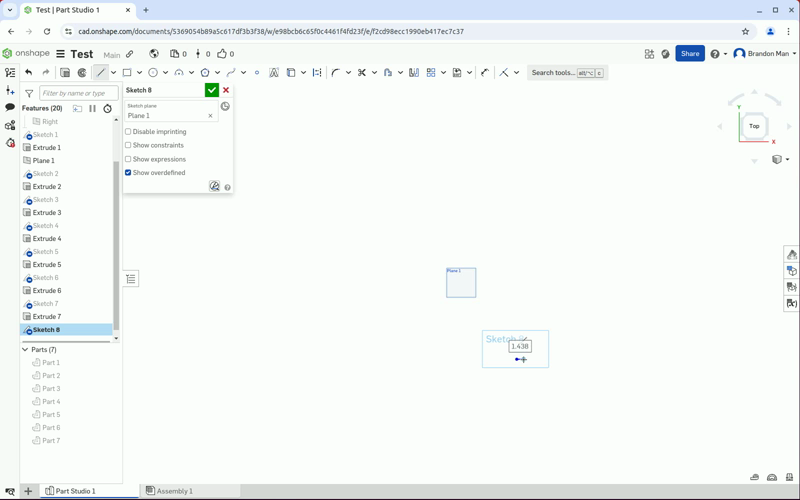
mouse_move(523, 207)
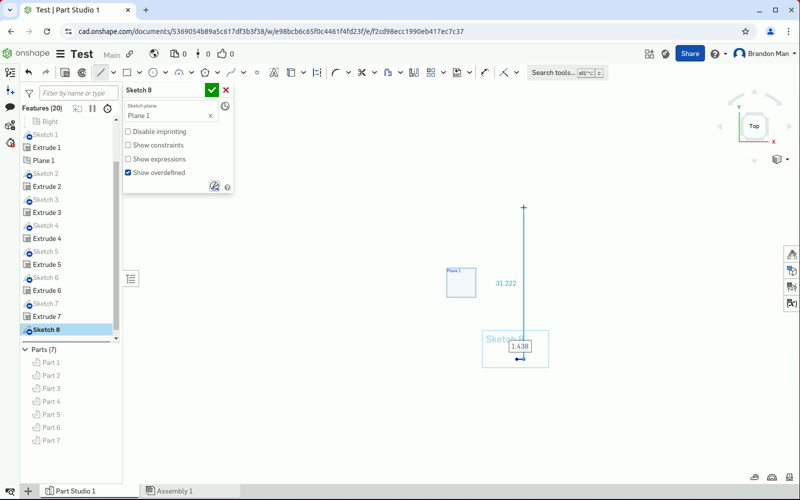
click(523, 207)
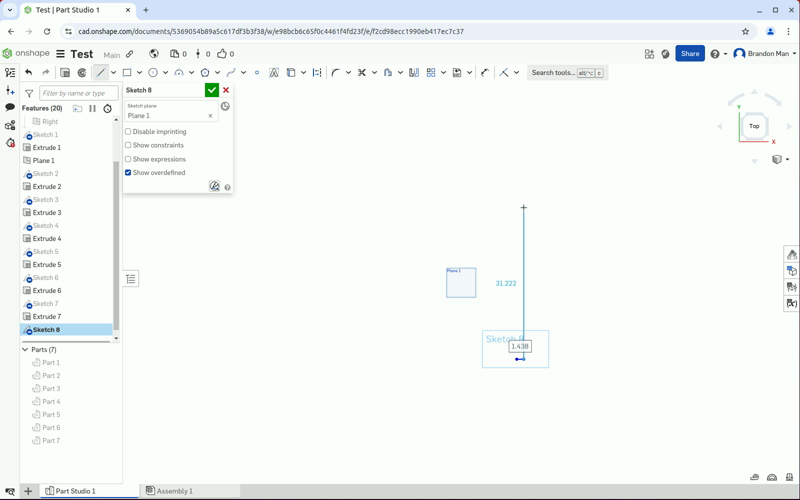
key_up(shift)
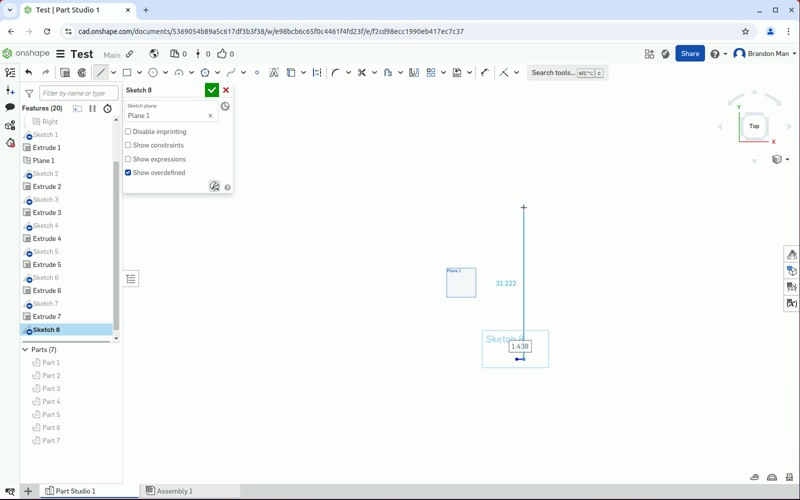
key_down(shift)
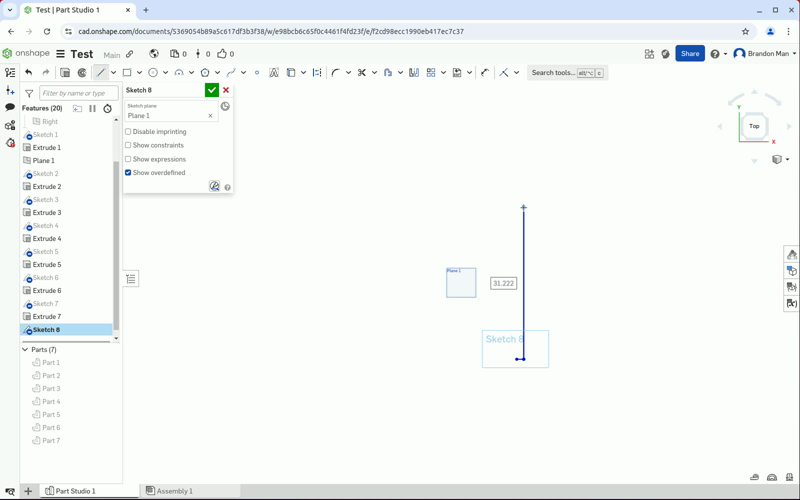
mouse_move(553, 207)
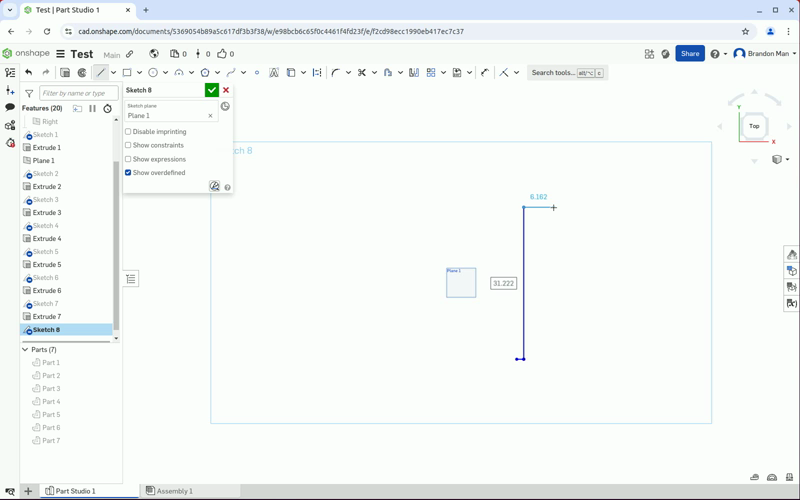
mouse_move(516, 207)
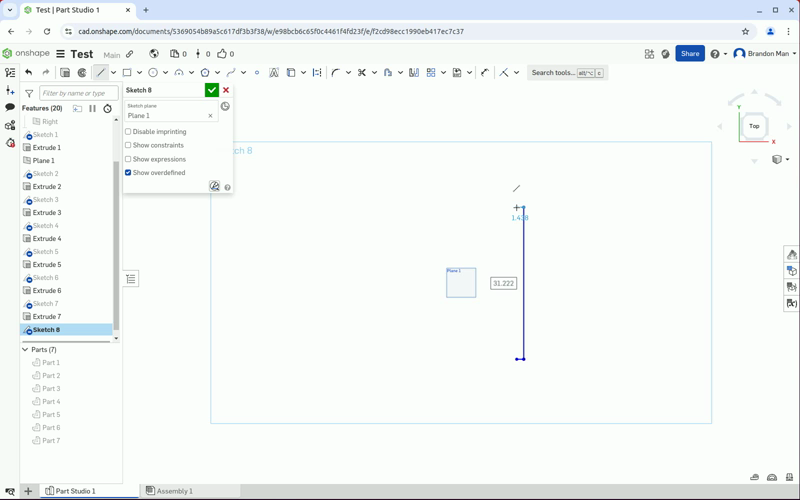
scroll(6)
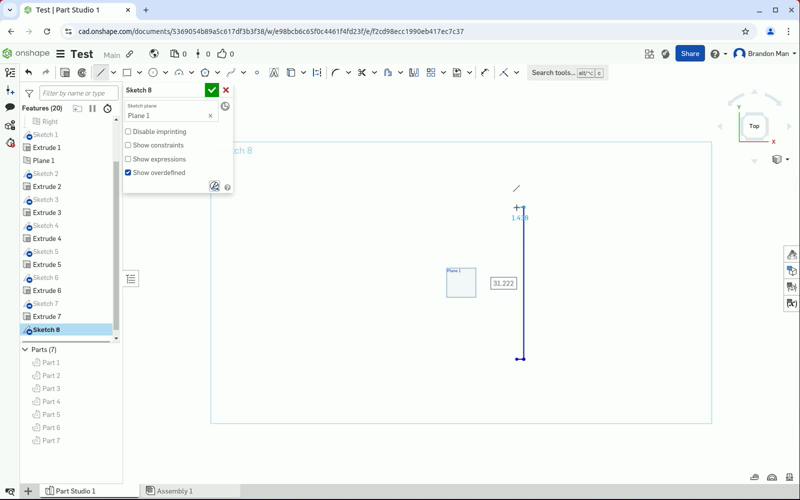
scroll(6)
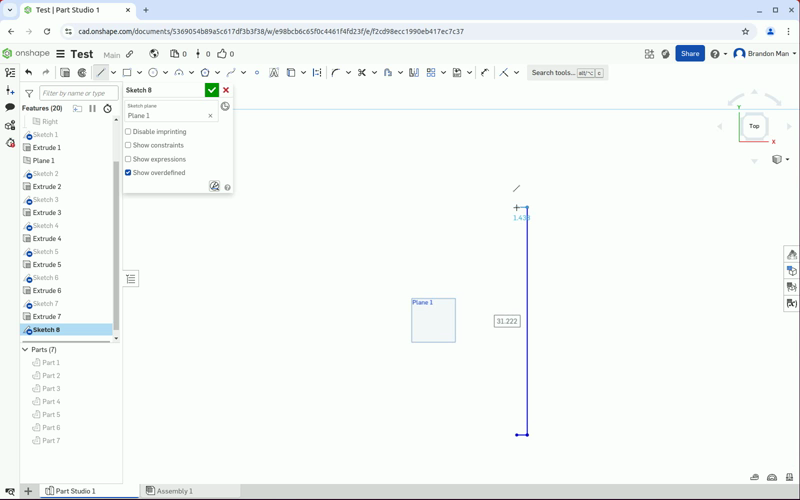
scroll(6)
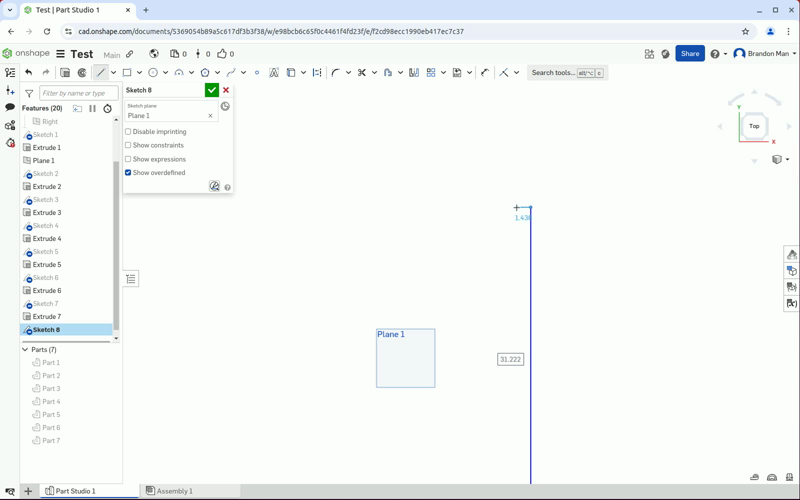
scroll(6)
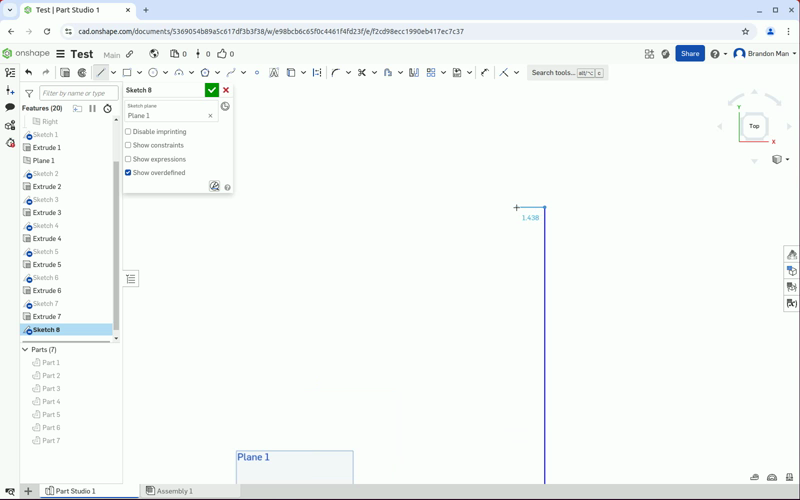
scroll(6)
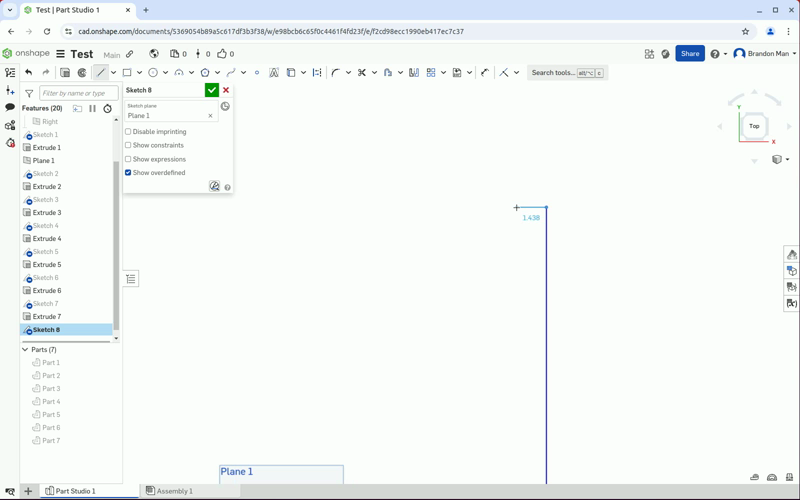
scroll(6)
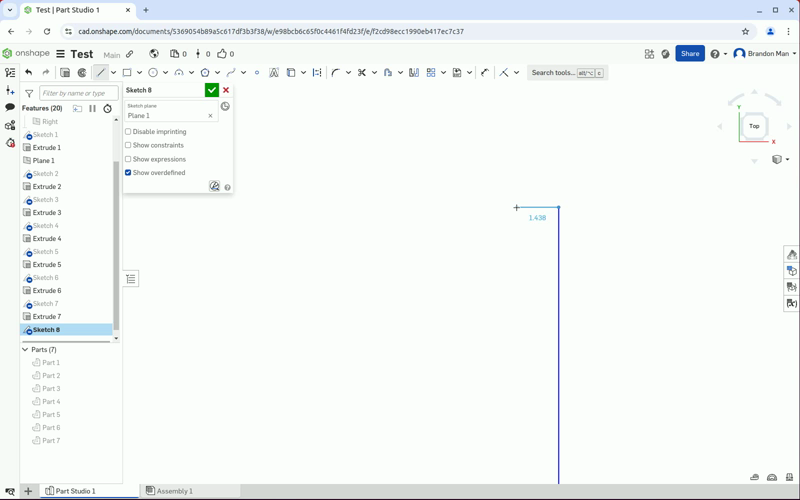
scroll(6)
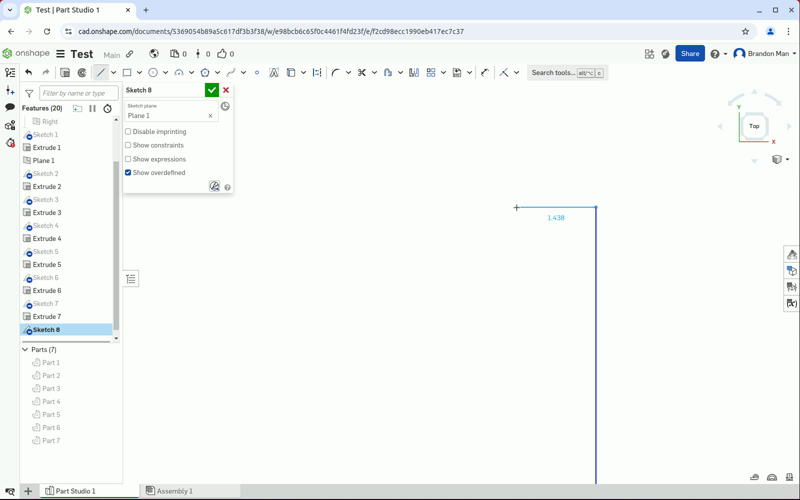
click(516, 207)
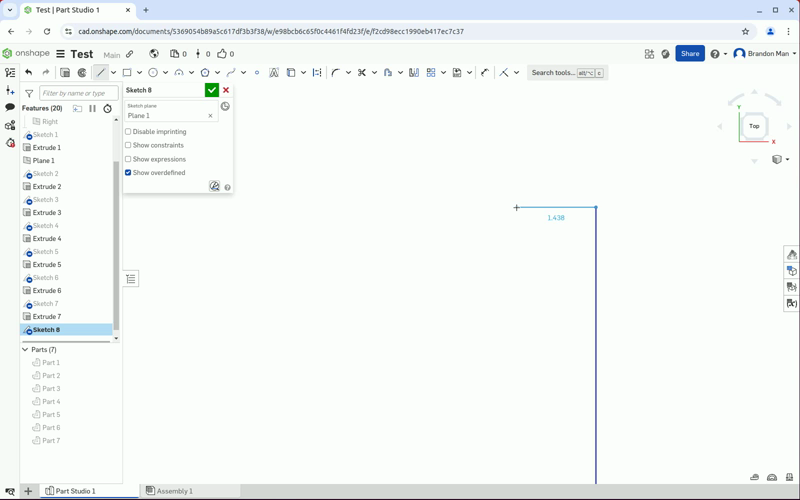
scroll(-6)
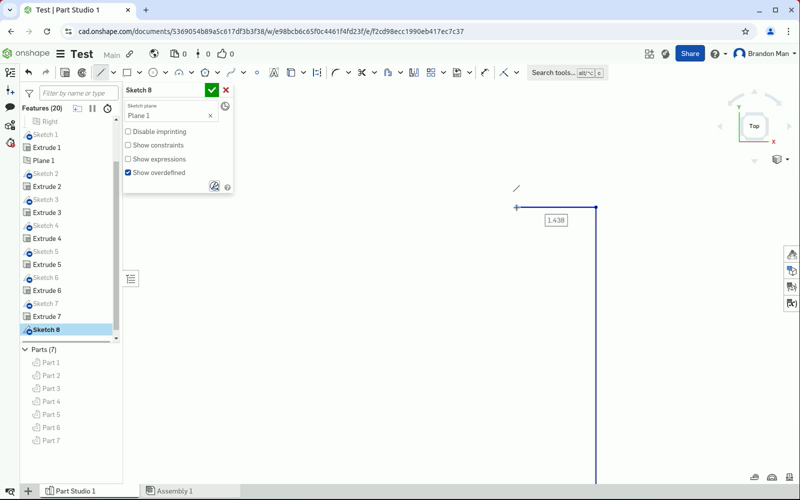
scroll(-6)
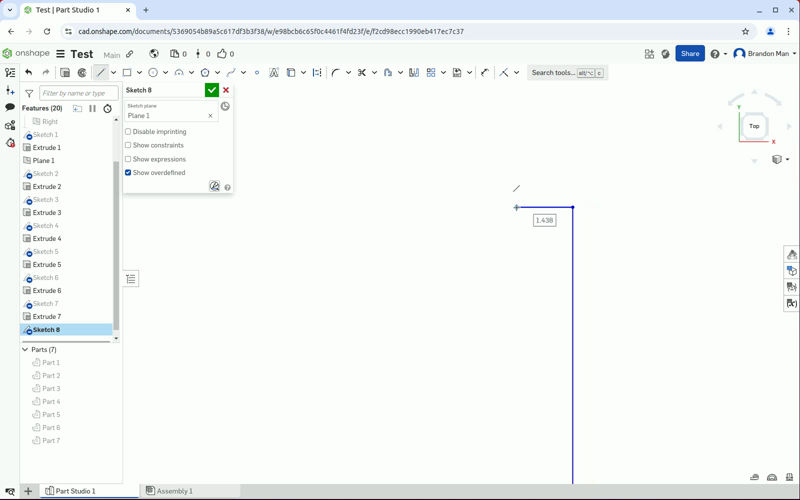
scroll(-6)
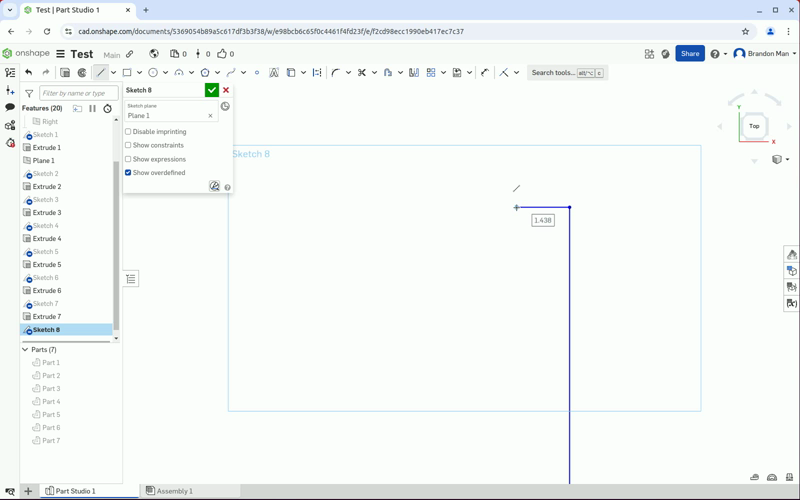
scroll(-6)
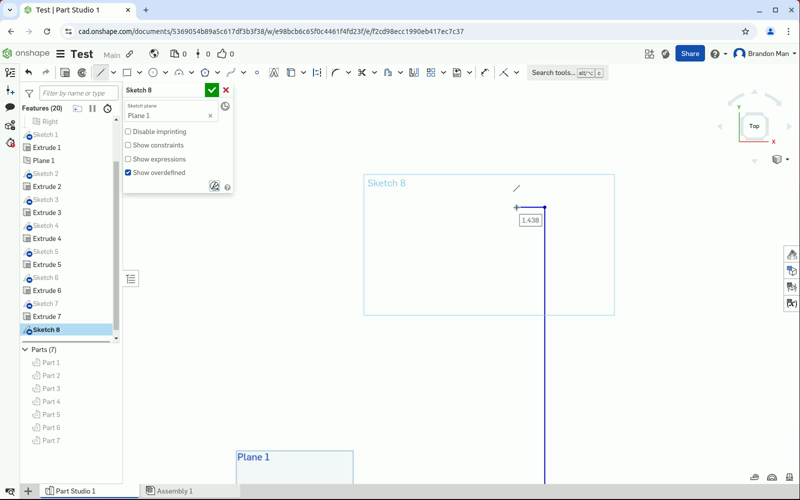
scroll(-6)
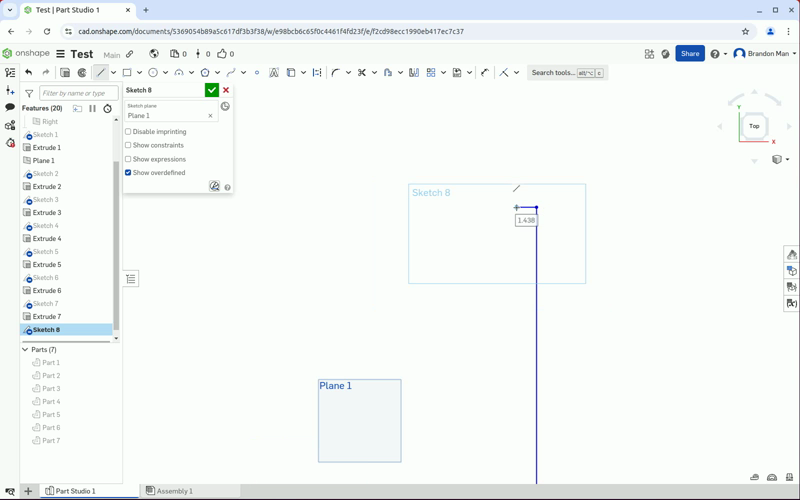
scroll(-6)
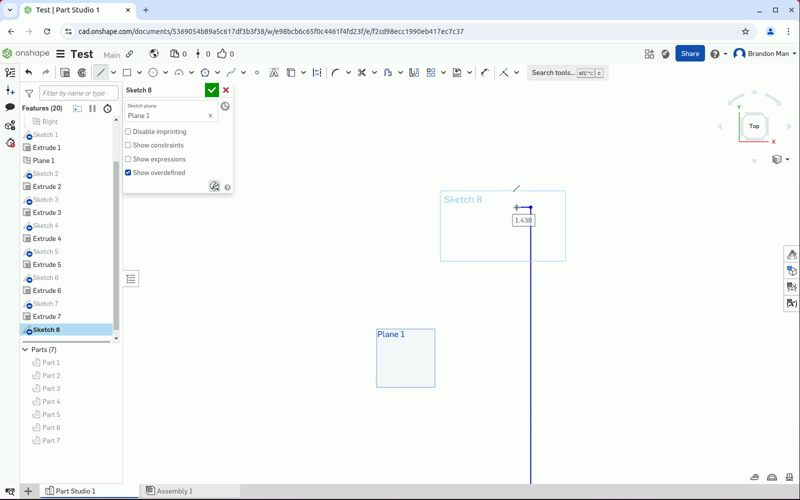
scroll(-6)
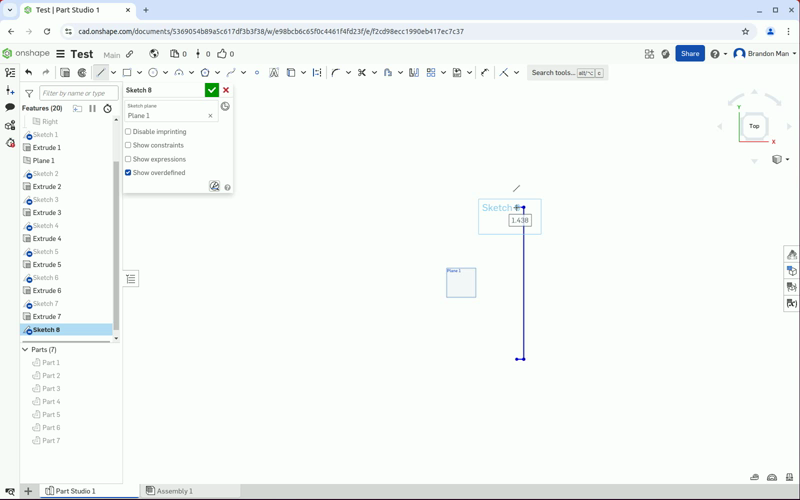
key_up(shift)
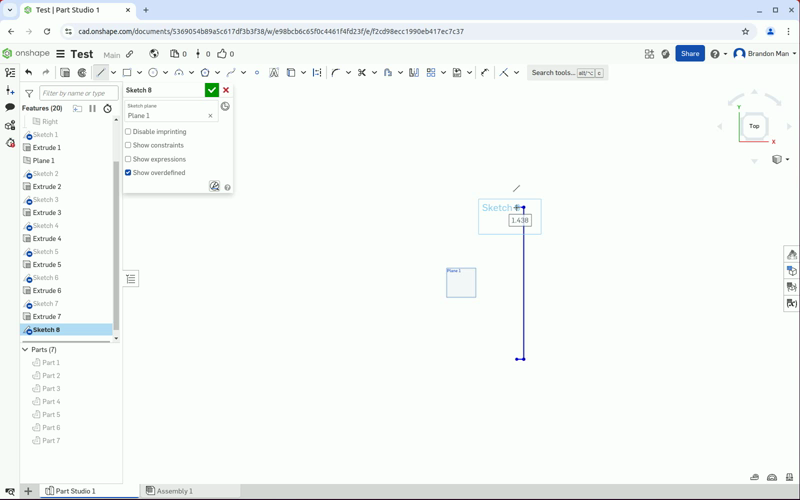
key_down(shift)
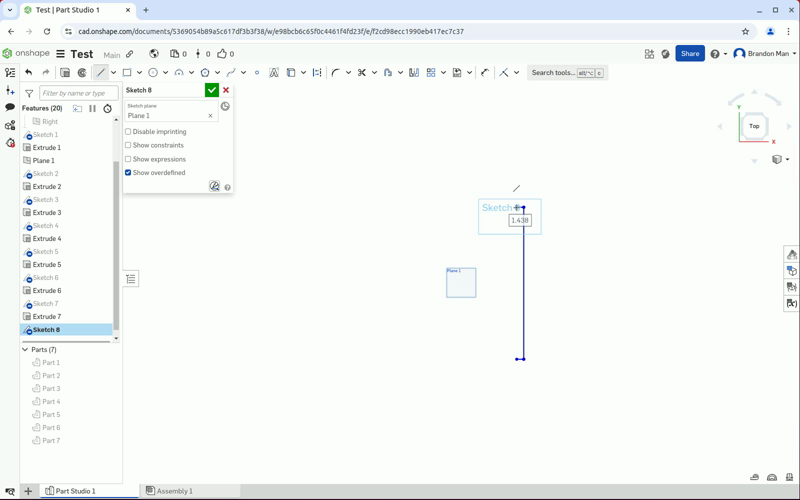
mouse_move(516, 359)
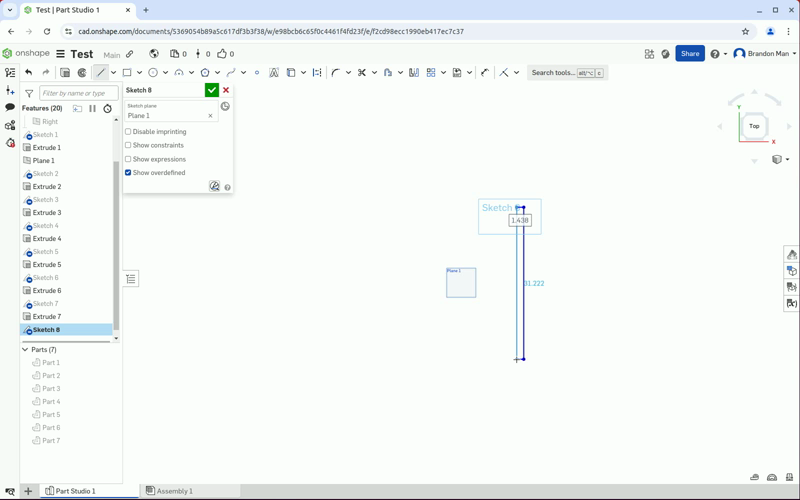
key_up(shift)
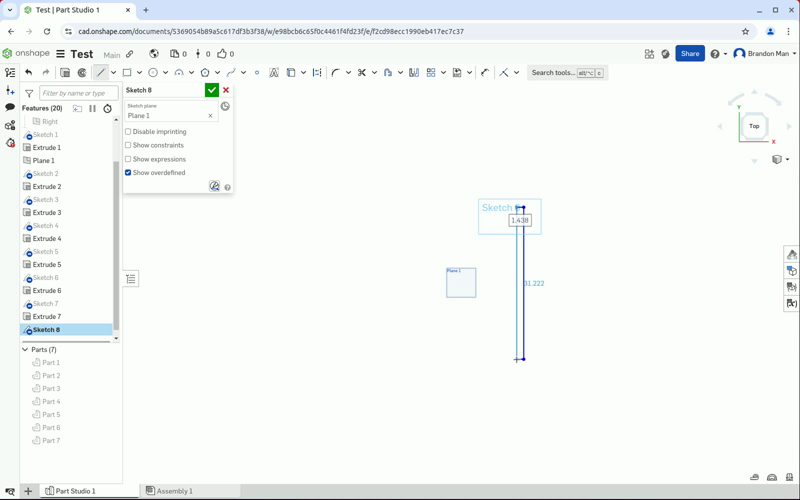
click(516, 359)
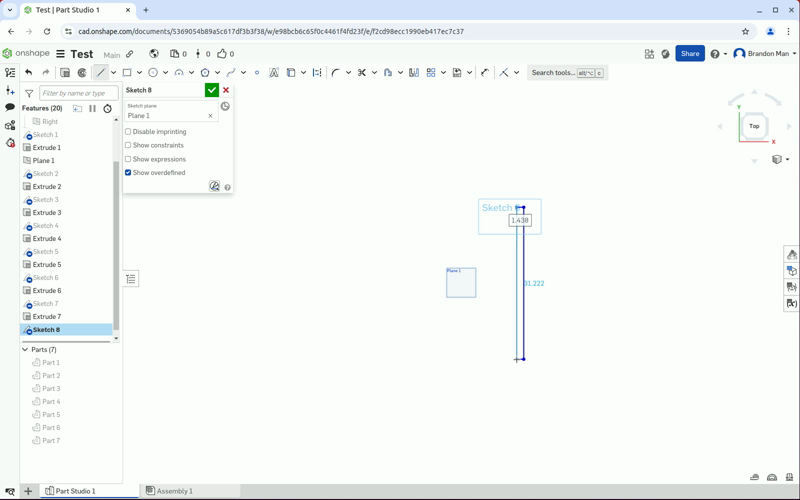
key(esc)
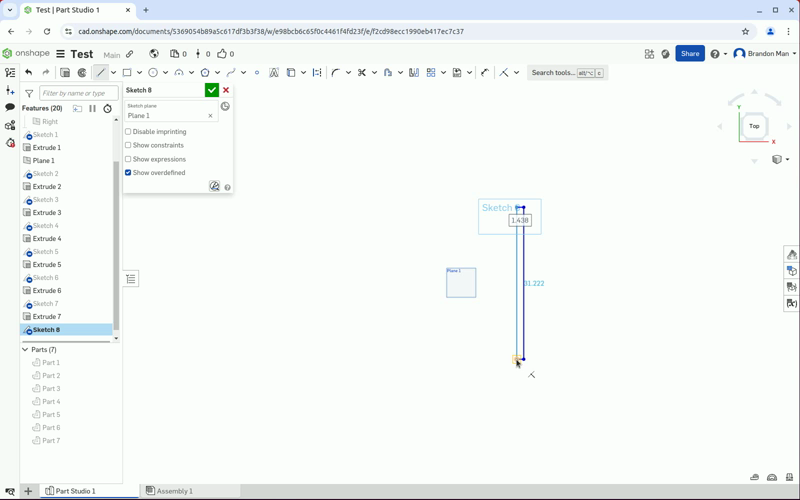
mouse_move(522, 286)
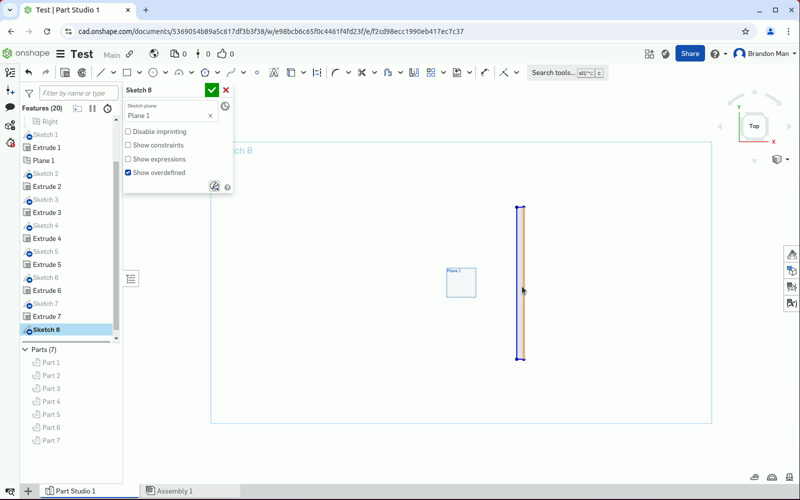
scroll(6)
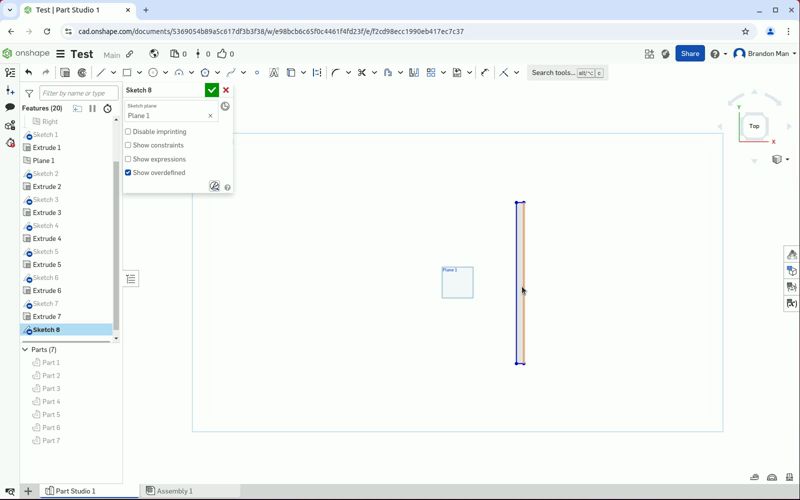
scroll(6)
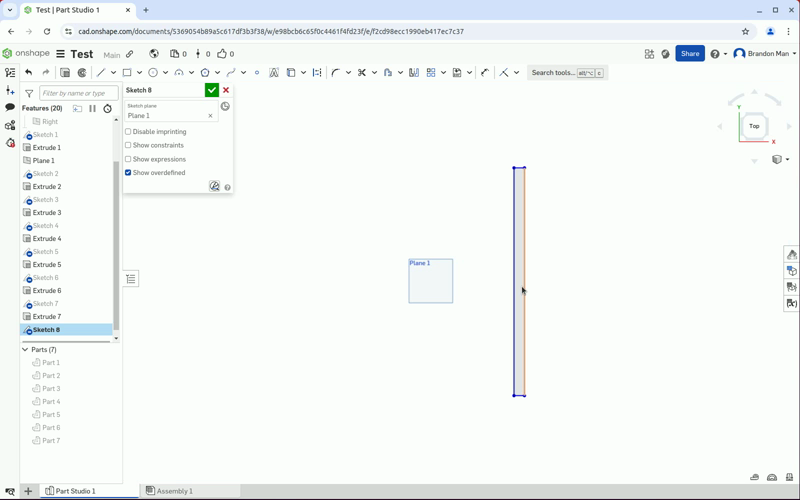
scroll(6)
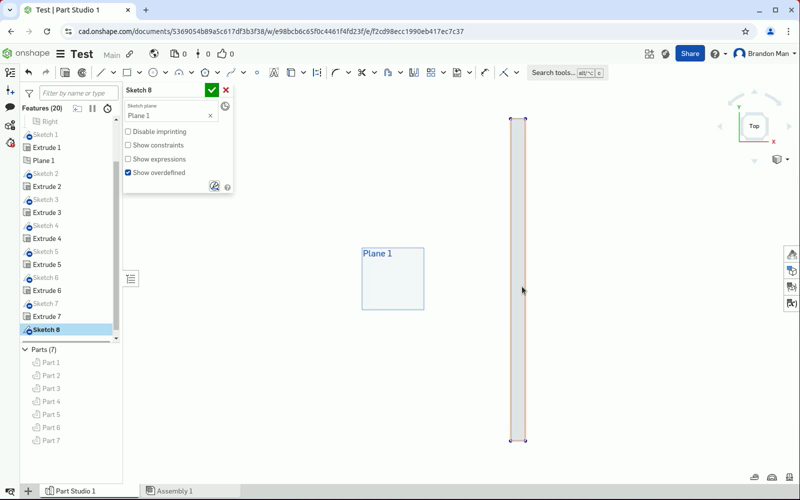
scroll(6)
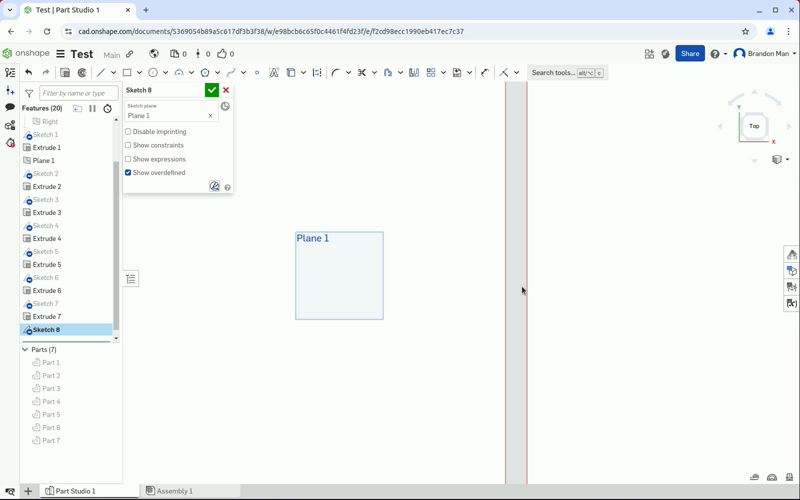
scroll(6)
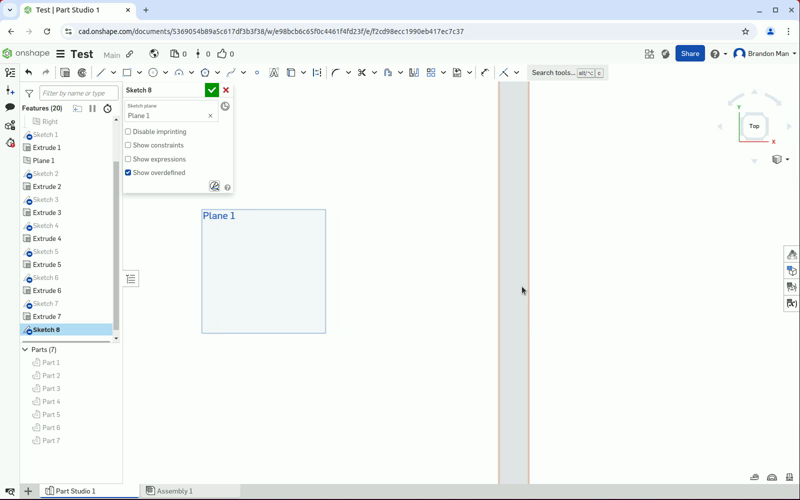
scroll(6)
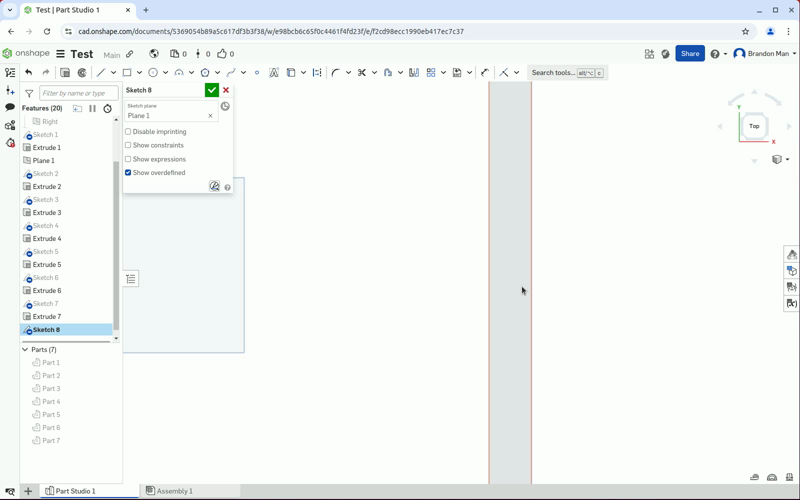
scroll(6)
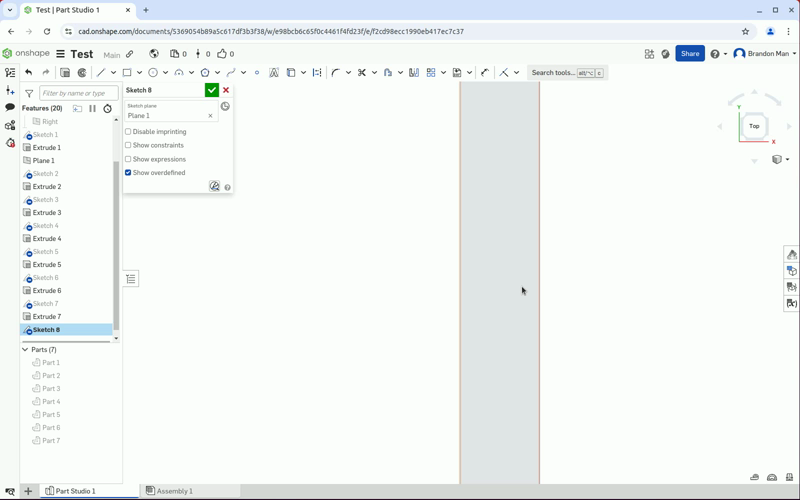
click(522, 286)
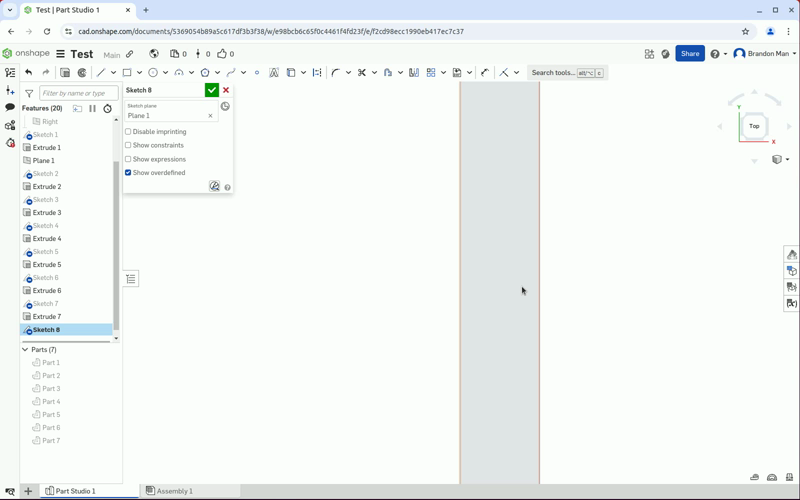
scroll(-6)
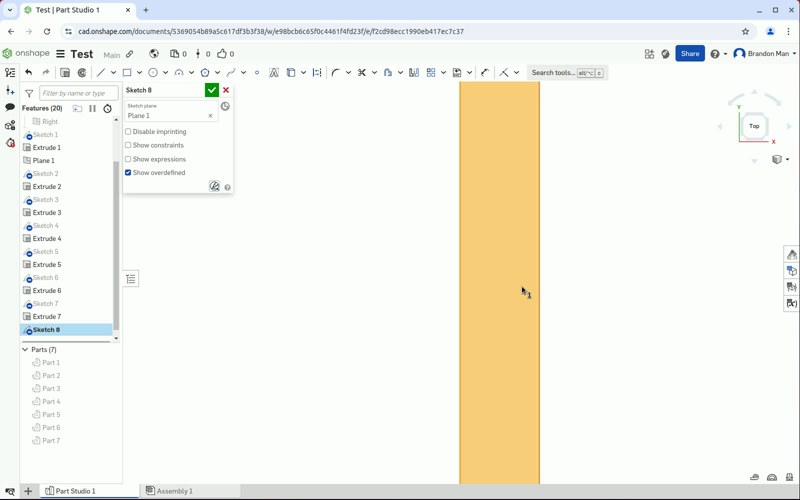
scroll(-6)
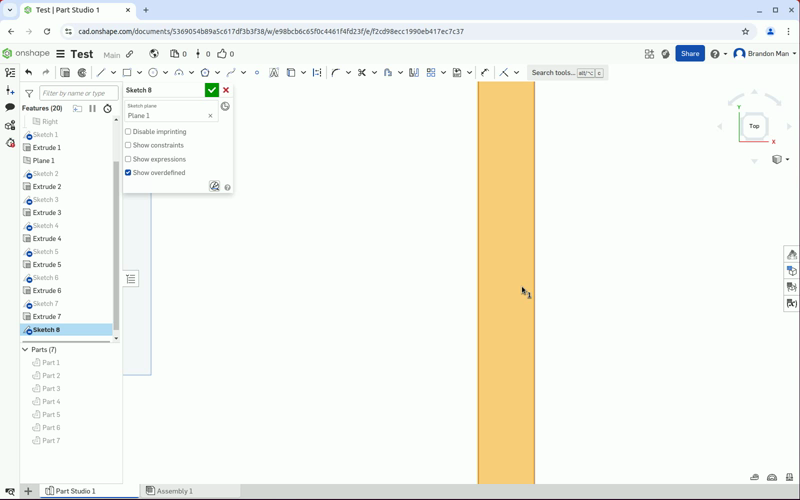
scroll(-6)
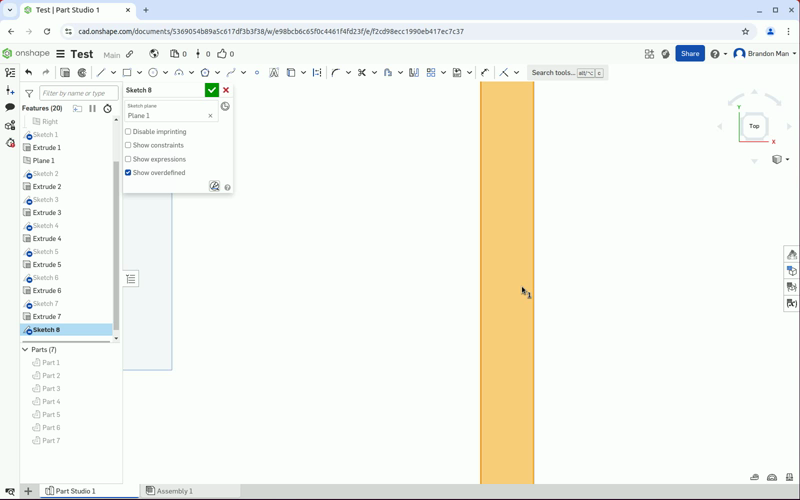
scroll(-6)
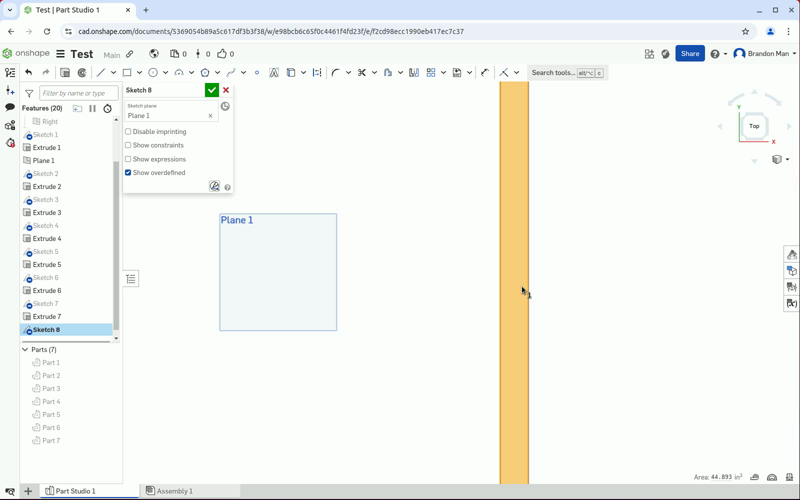
scroll(-6)
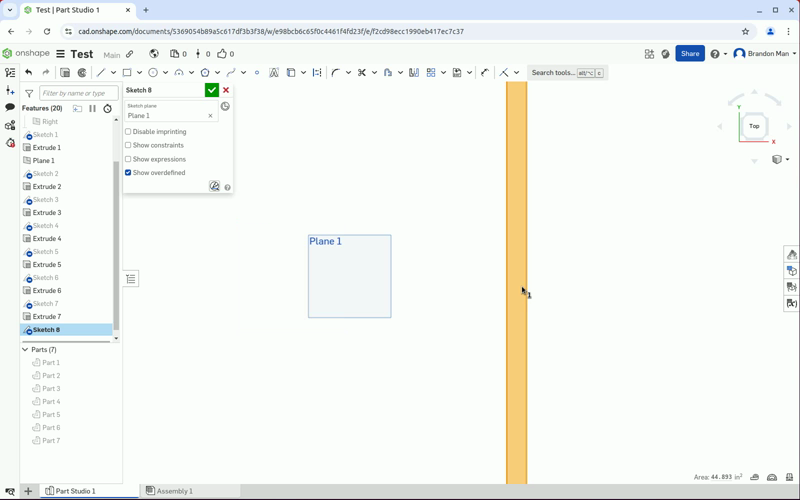
scroll(-6)
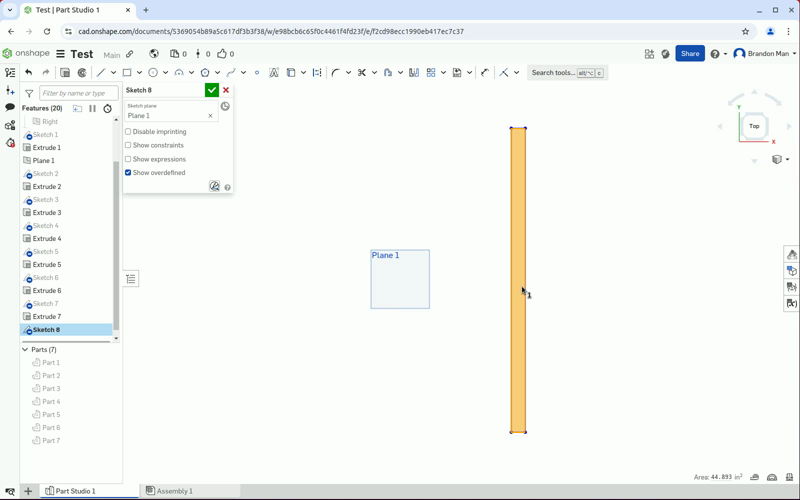
scroll(-6)
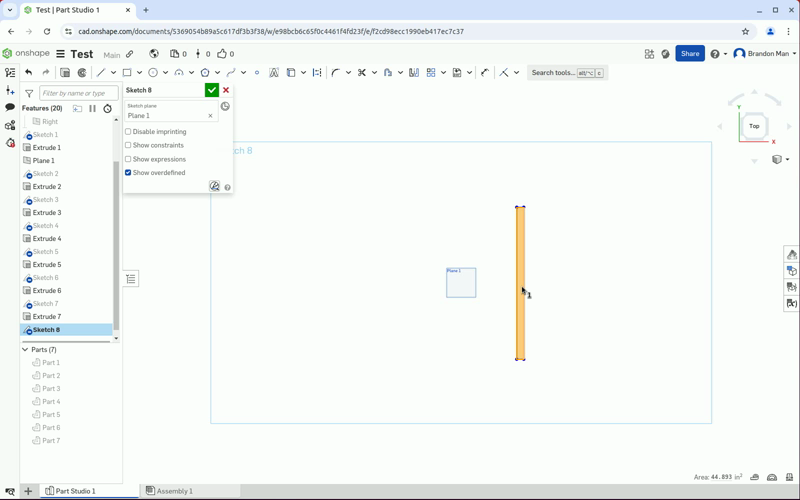
mouse_move(73, 352)
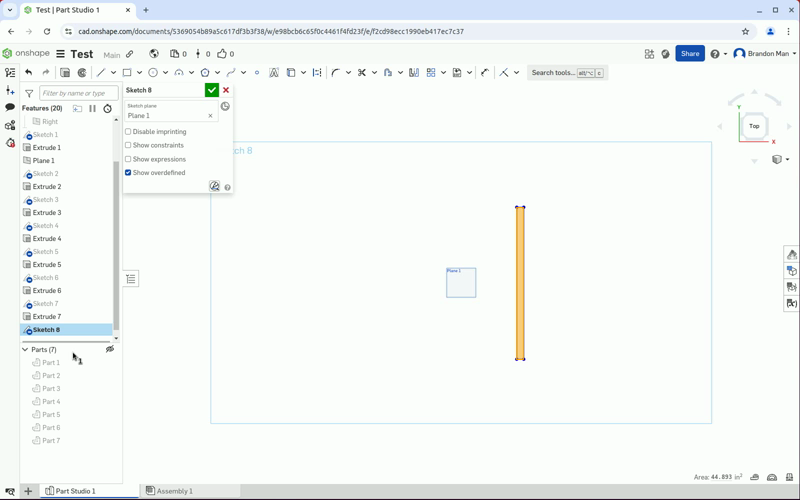
key(shift+y)
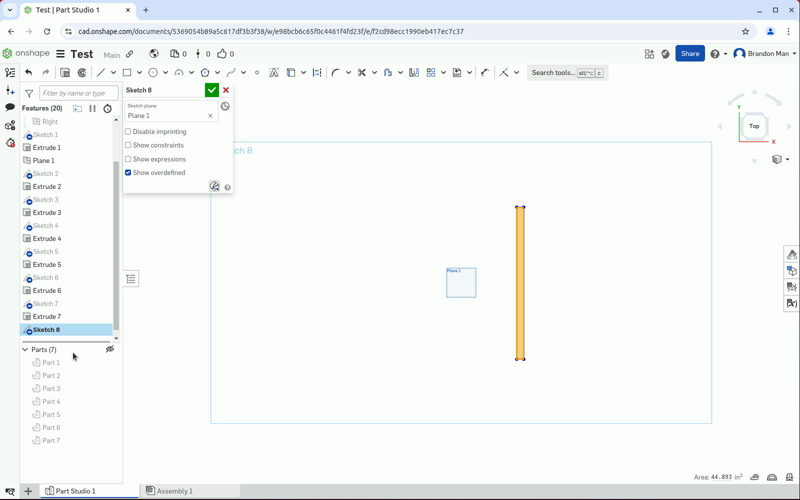
key(shift+e)
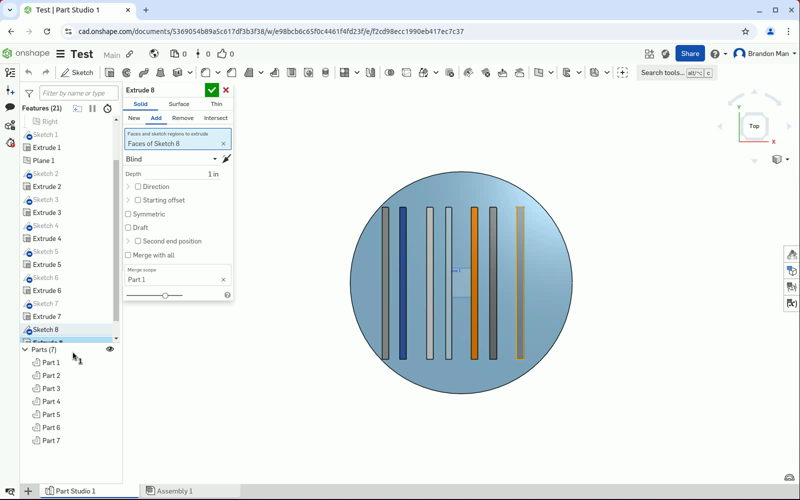
mouse_move(143, 106)
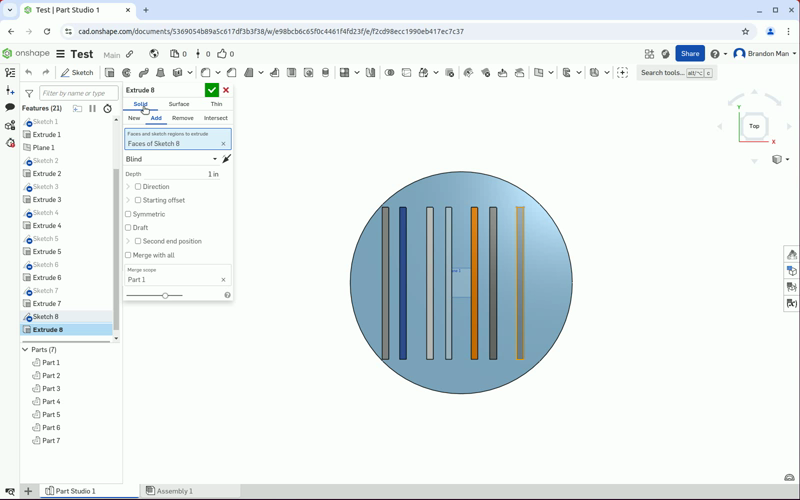
click(143, 106)
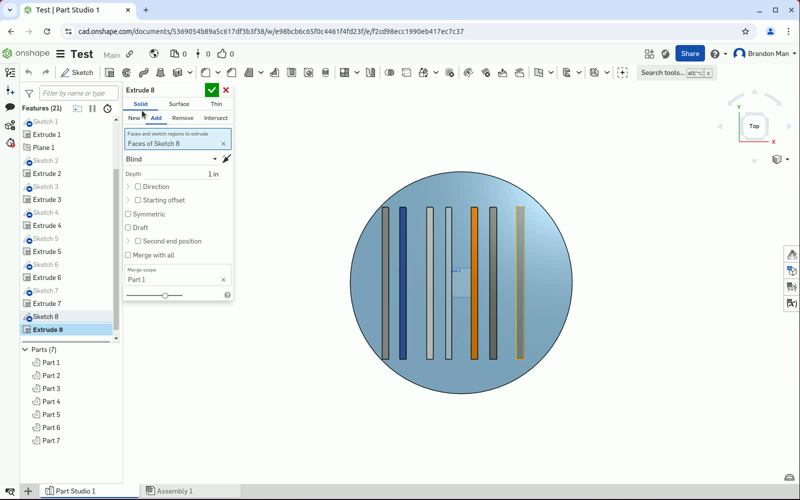
mouse_move(137, 120)
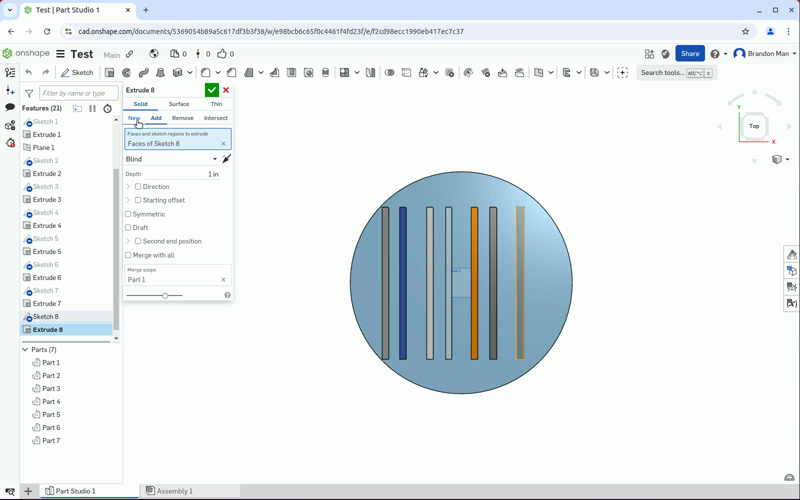
click(137, 120)
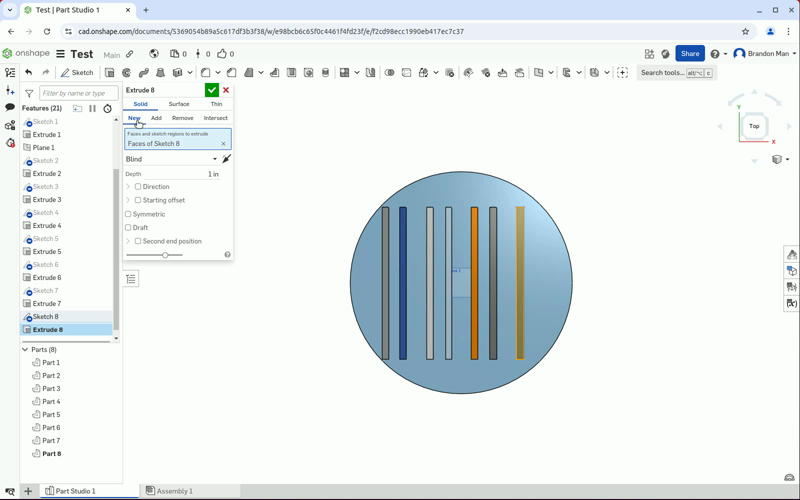
key(tab, 4)
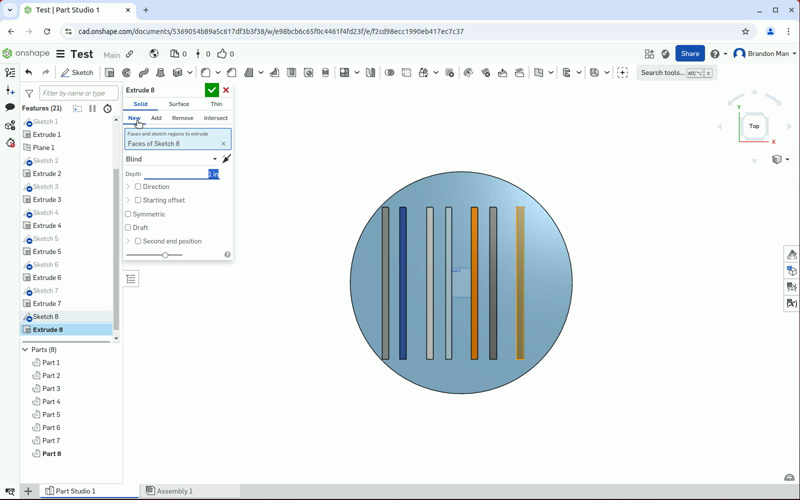
text(10.11)
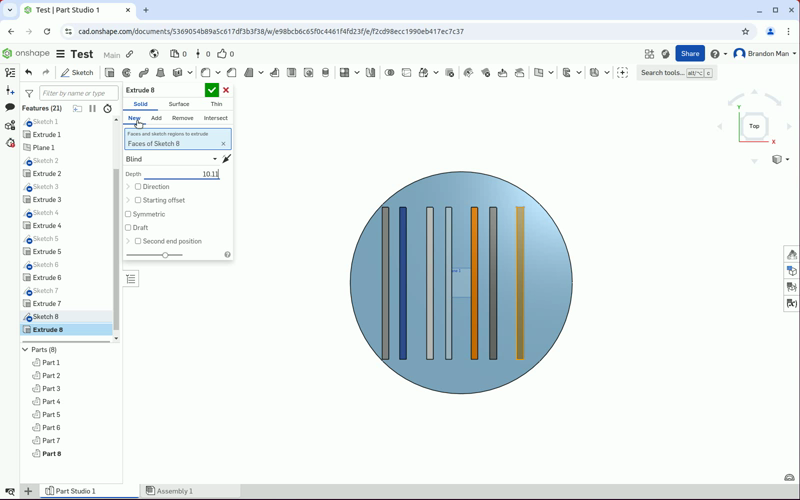
key(enter)
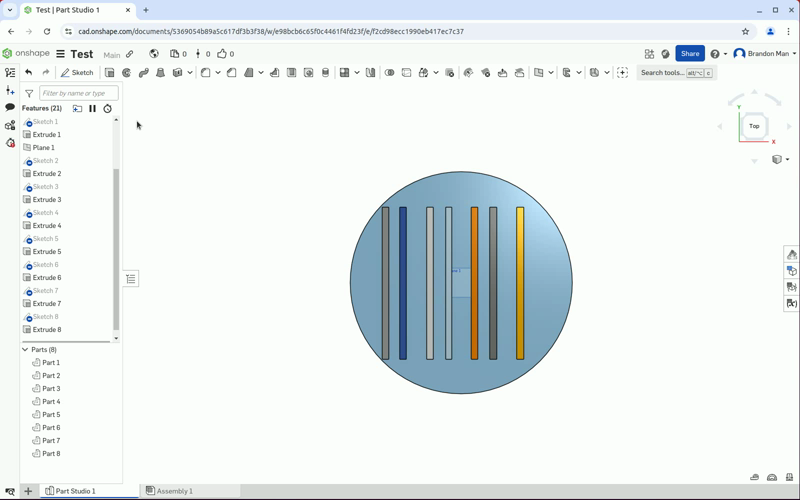
key(shift+h)
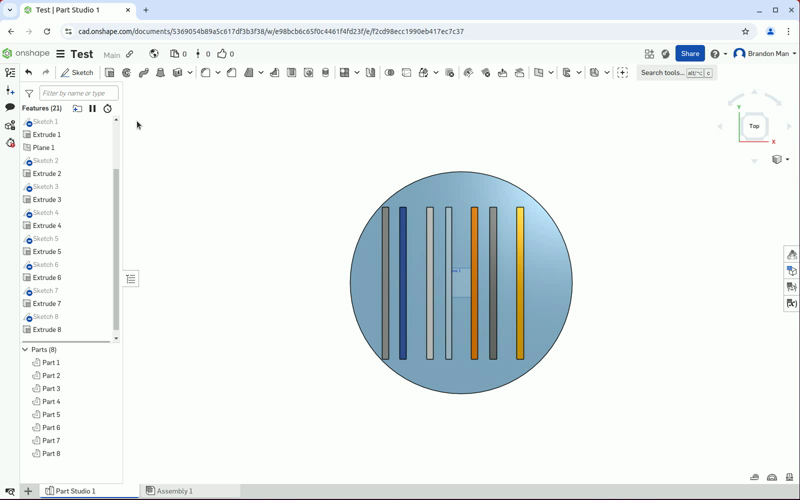
key(shift+h)
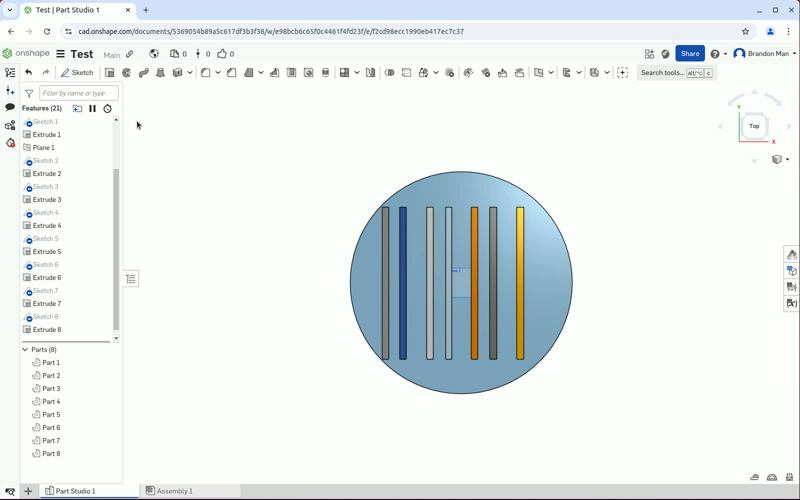
mouse_move(69, 124)
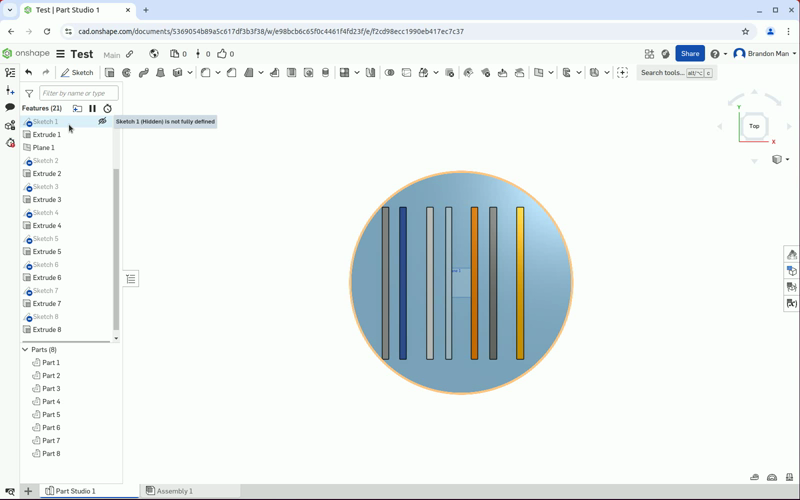
click(69, 124)
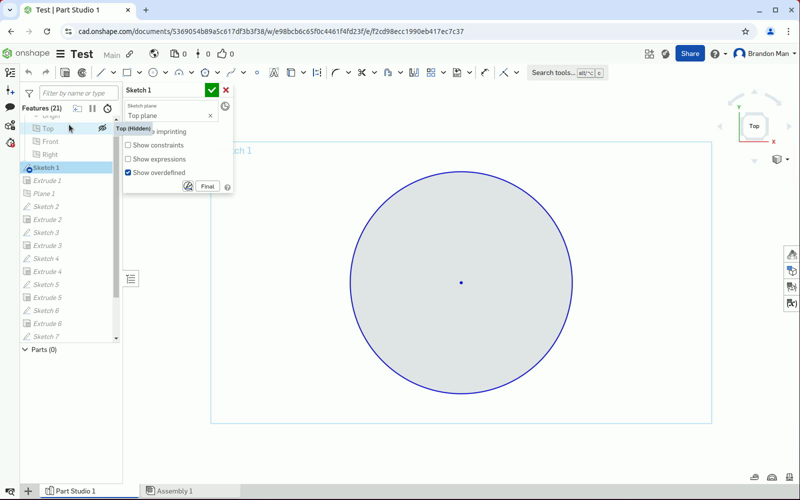
mouse_move(229, 92)
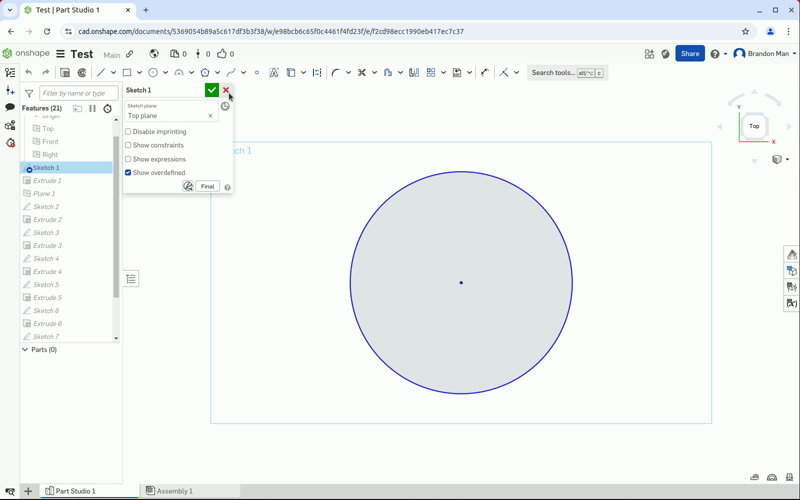
click(229, 92)
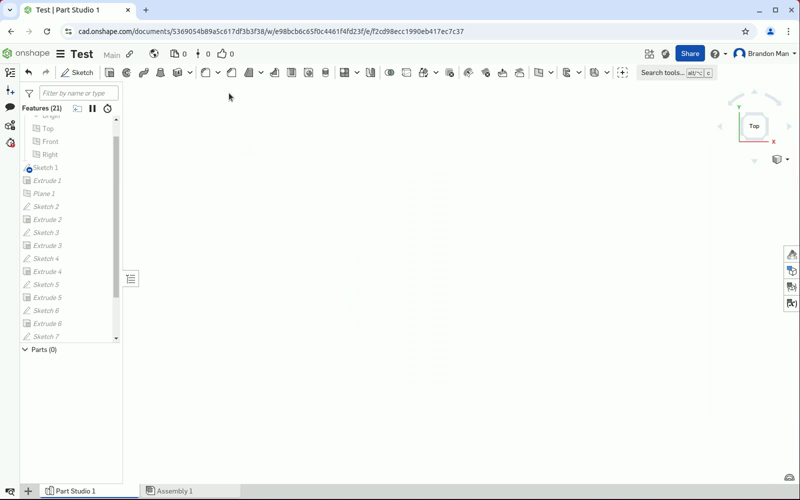
key(shift+s)
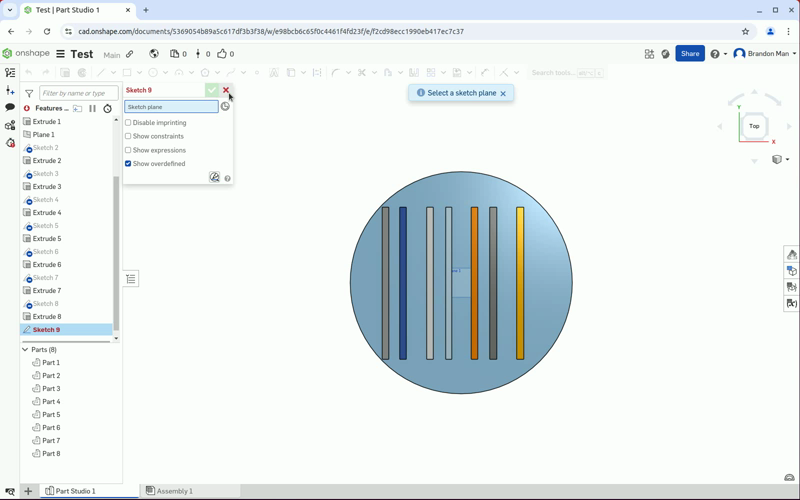
mouse_move(69, 137)
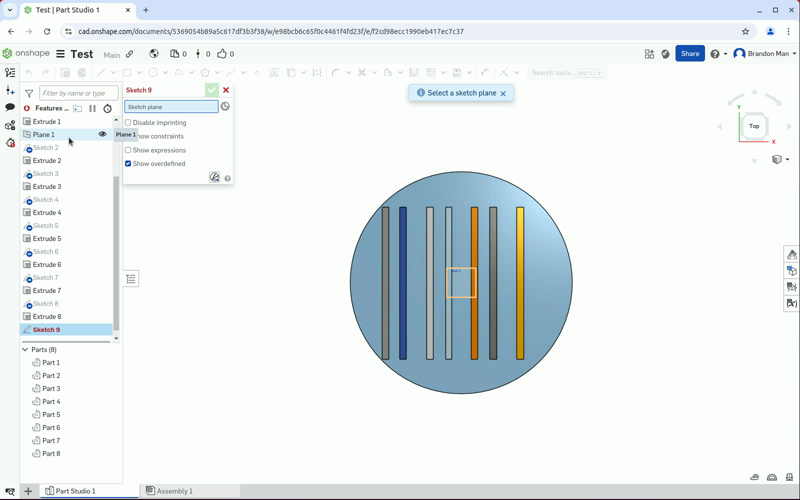
click(69, 137)
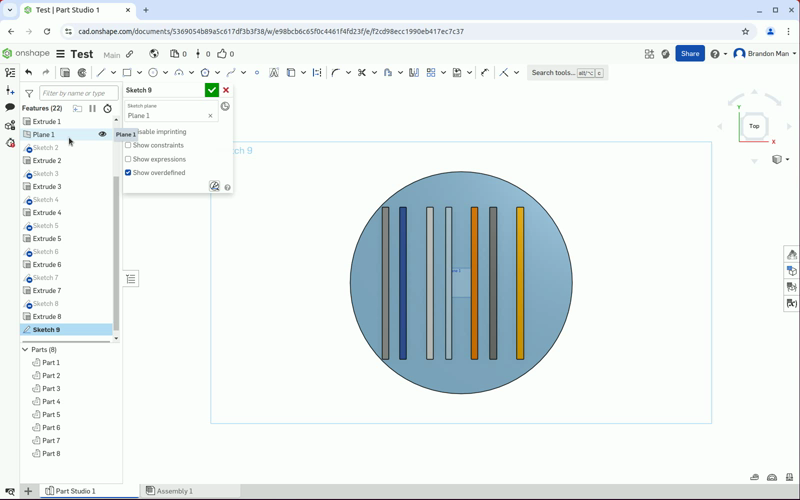
mouse_move(73, 352)
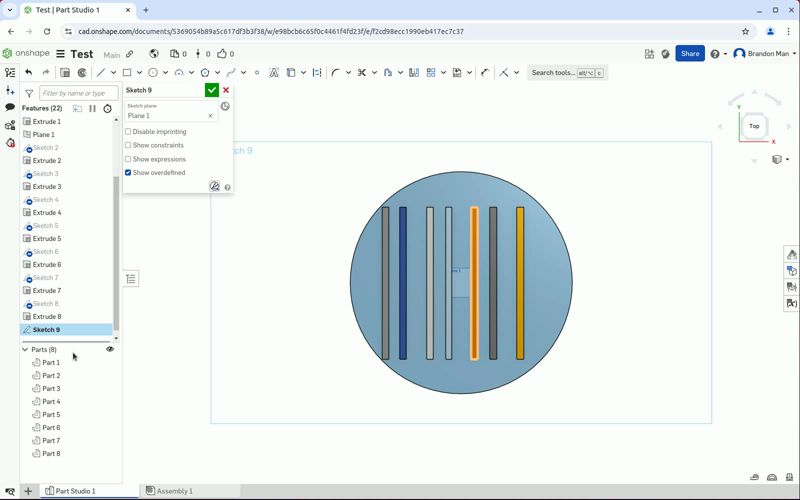
key(y)
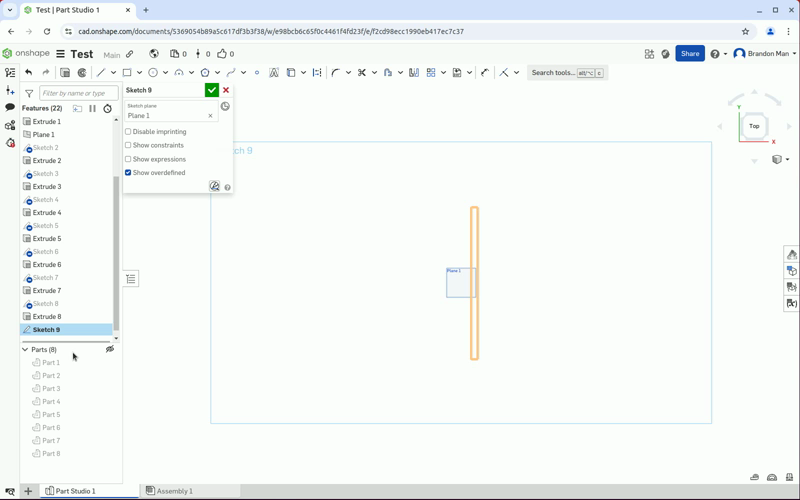
key(l)
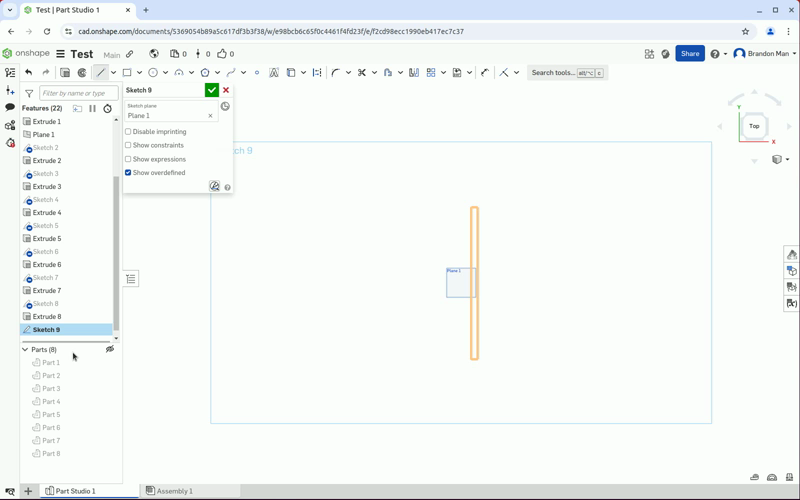
key_down(shift)
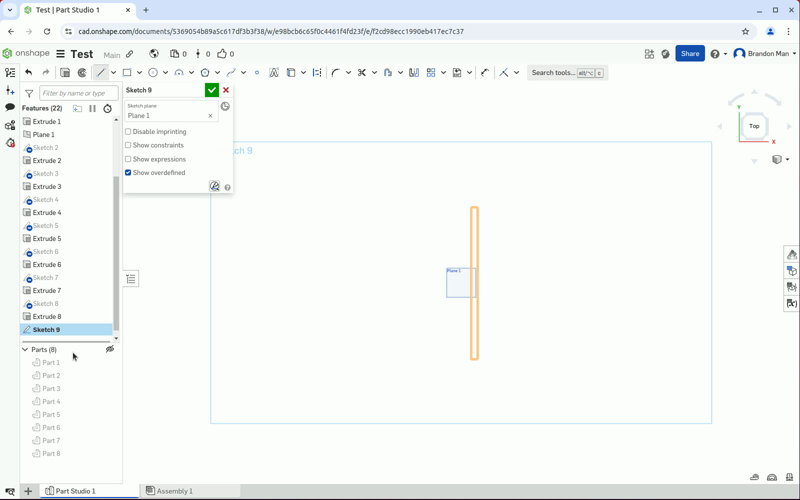
mouse_move(534, 359)
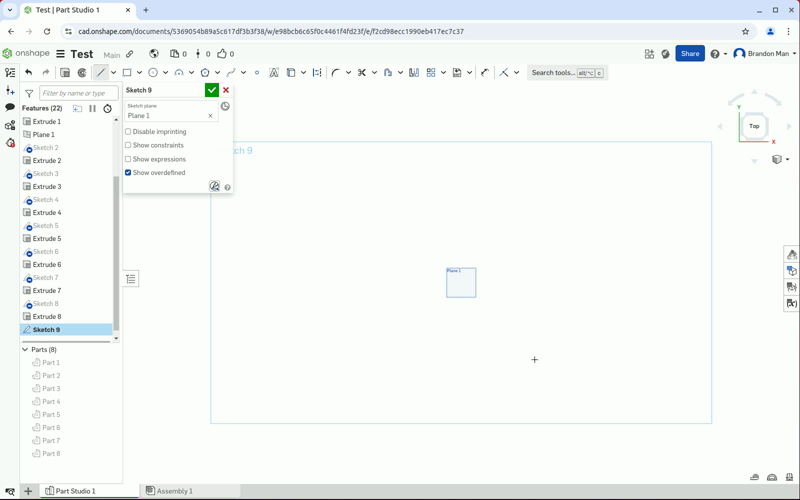
click(534, 359)
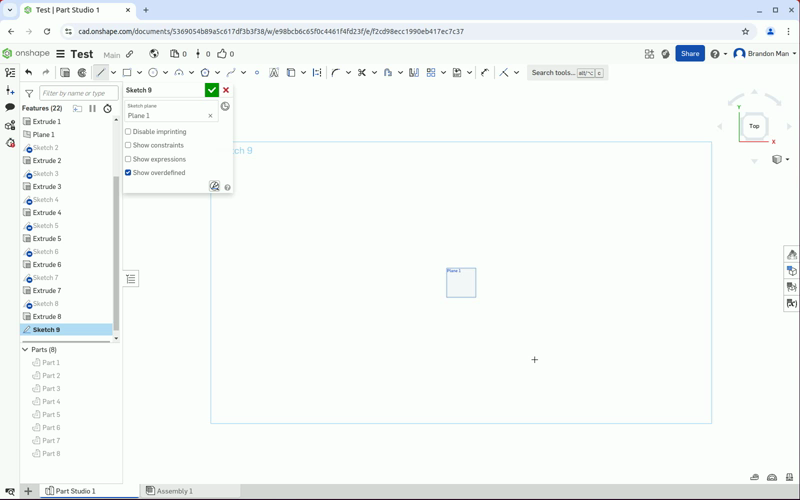
key_up(shift)
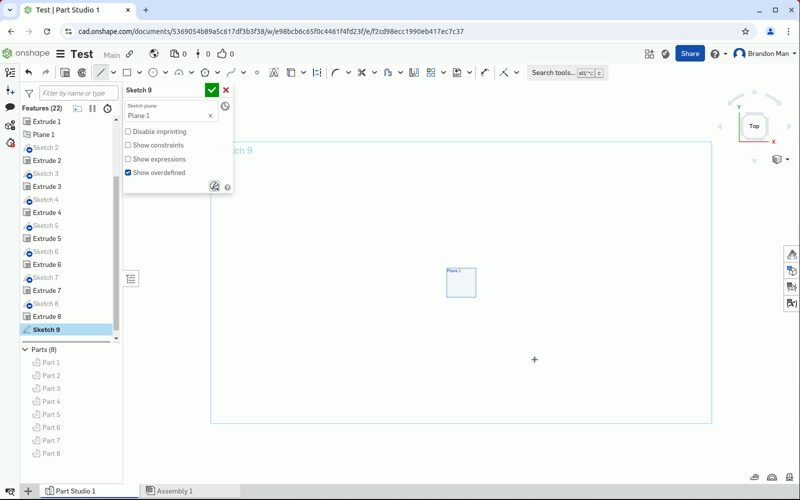
key_down(shift)
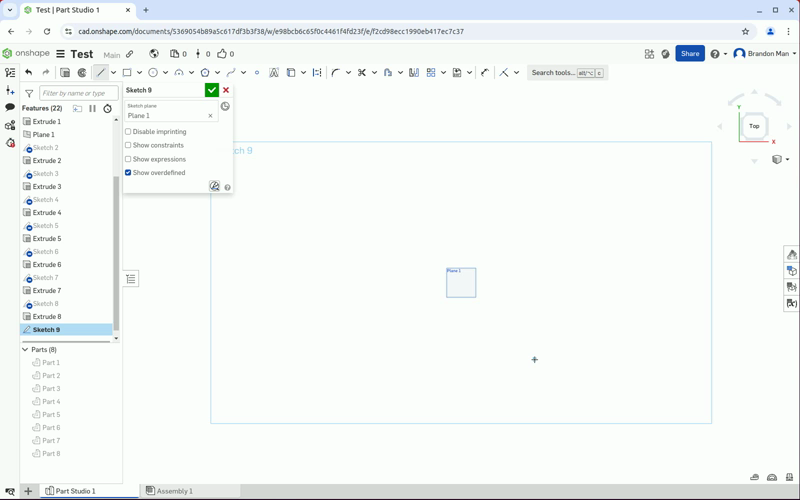
mouse_move(564, 359)
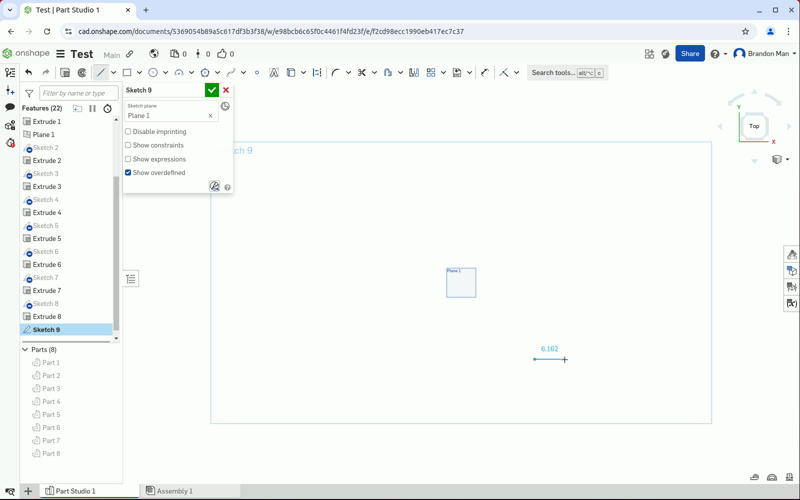
mouse_move(540, 359)
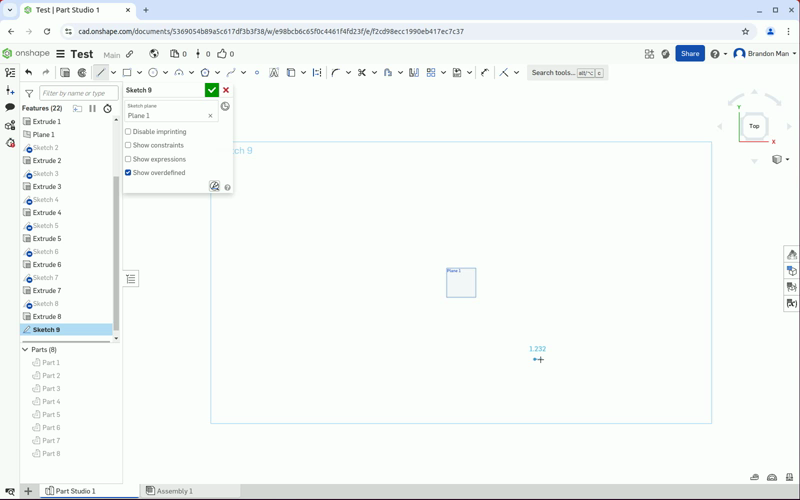
scroll(6)
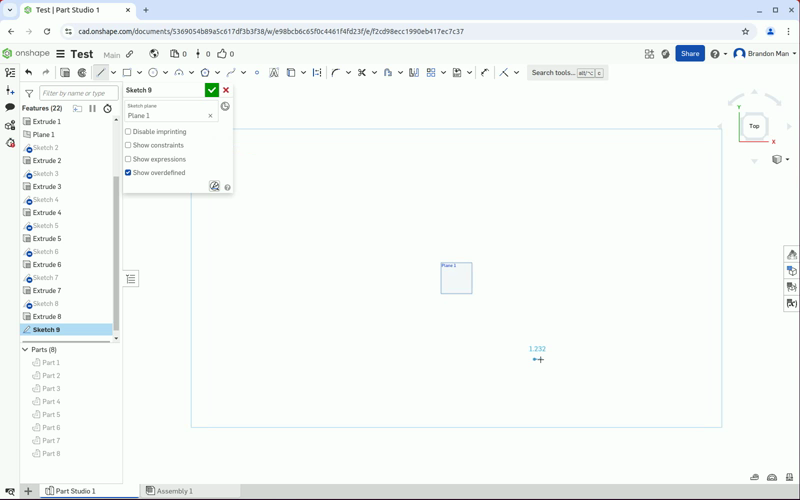
scroll(6)
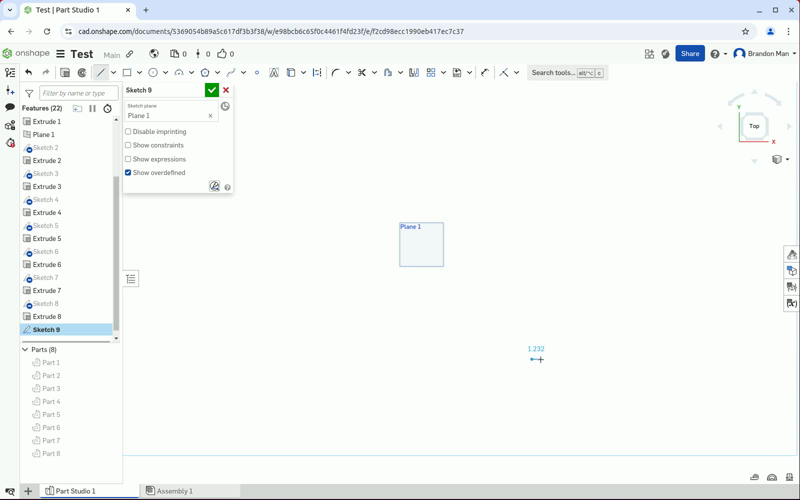
scroll(6)
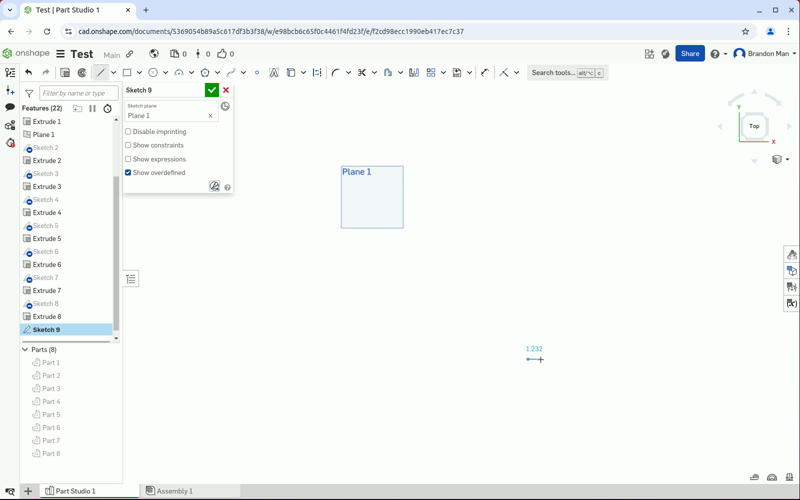
scroll(6)
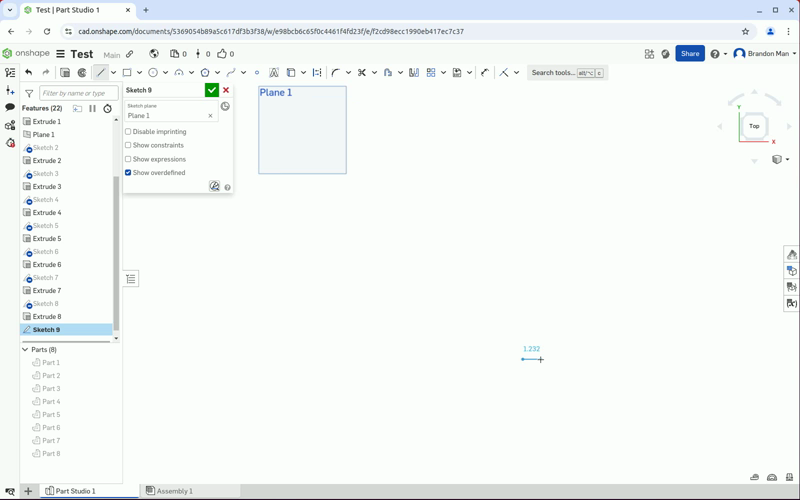
scroll(6)
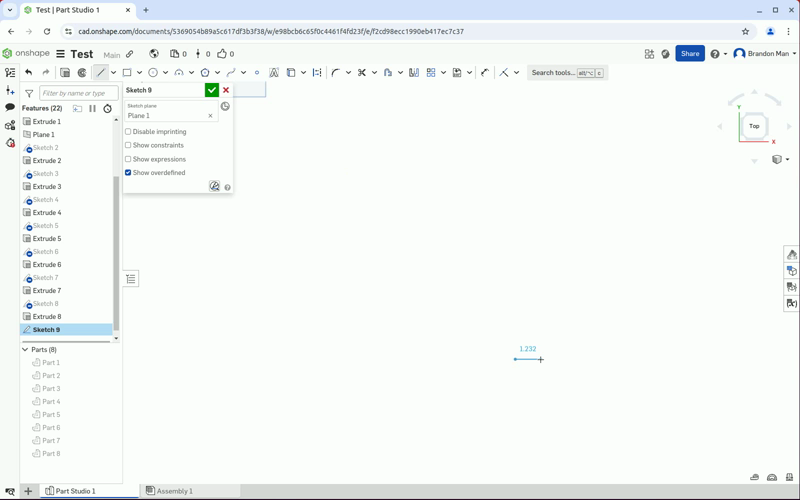
scroll(6)
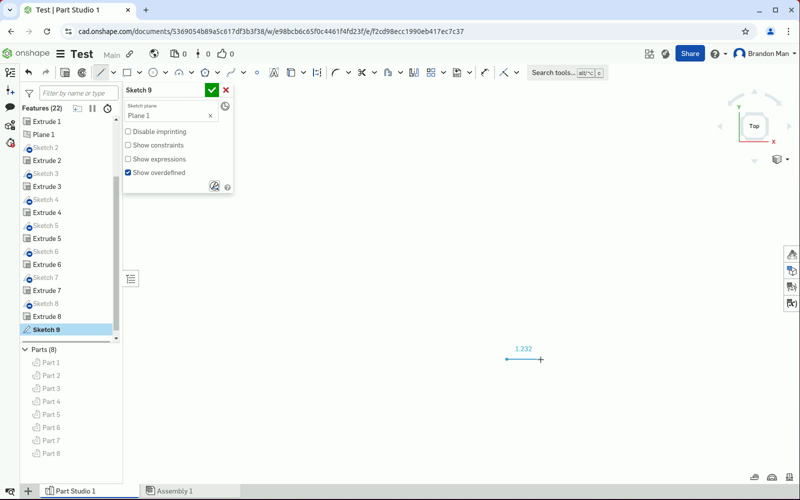
scroll(6)
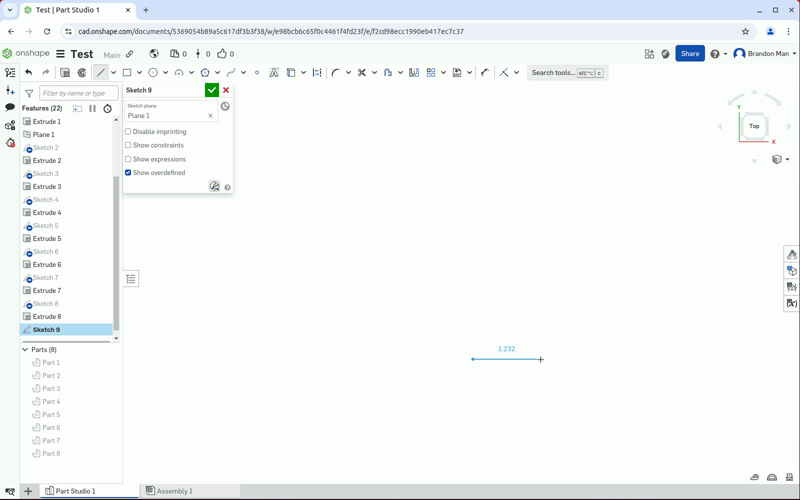
click(540, 359)
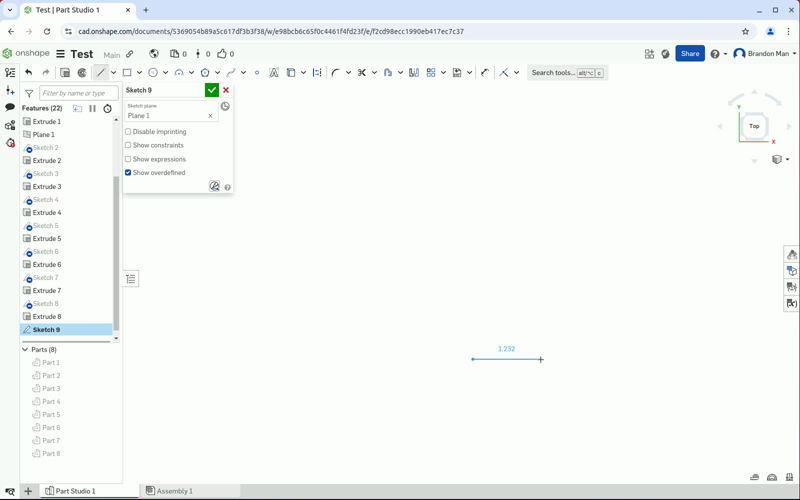
scroll(-6)
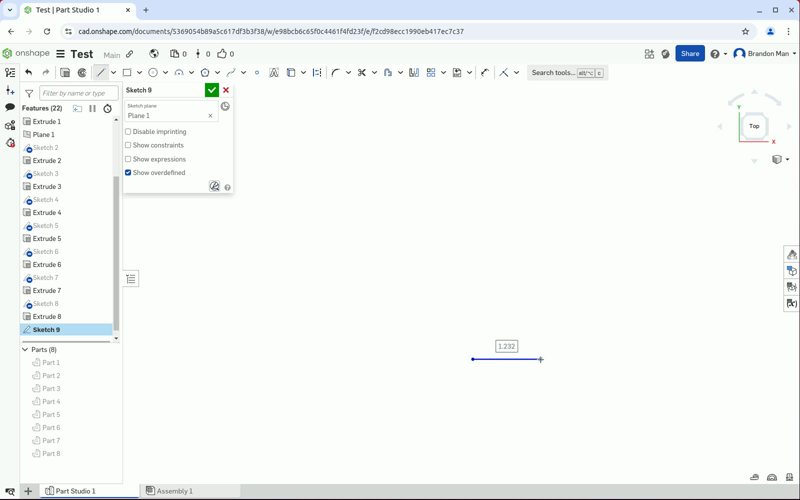
scroll(-6)
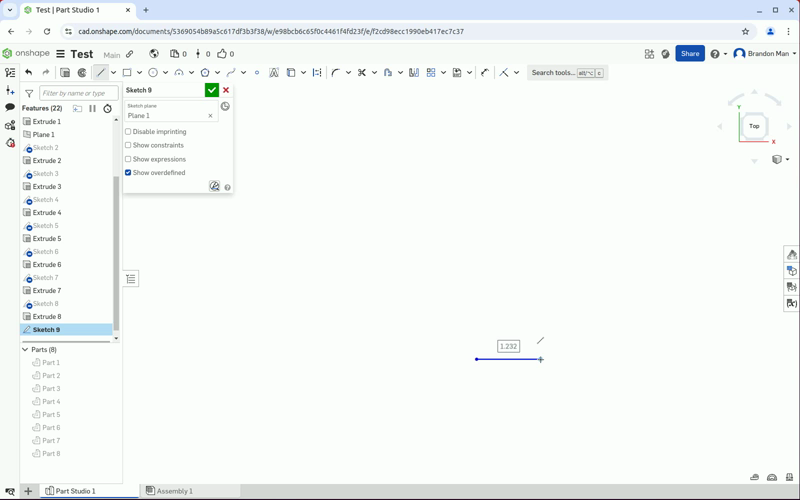
scroll(-6)
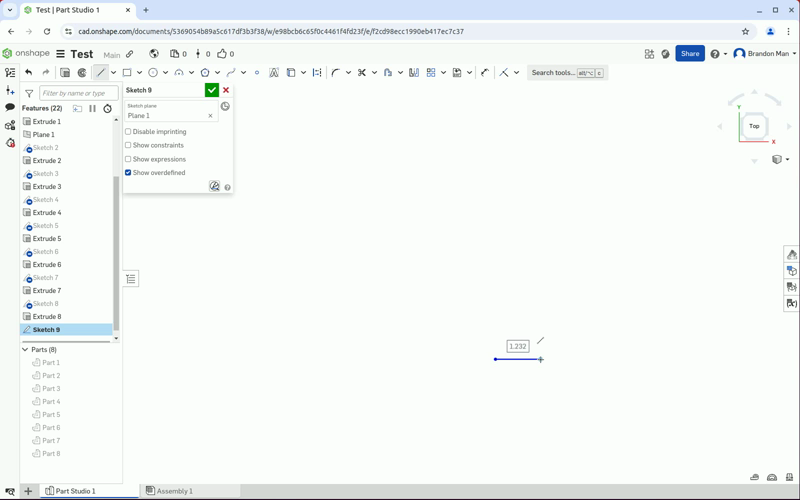
scroll(-6)
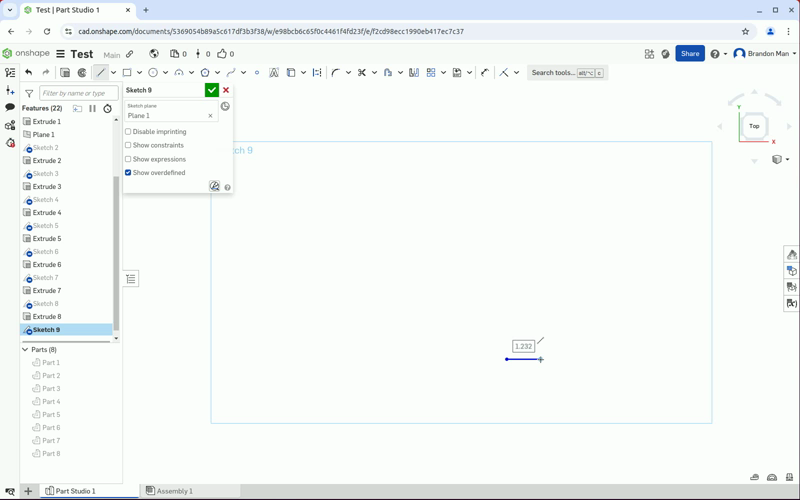
scroll(-6)
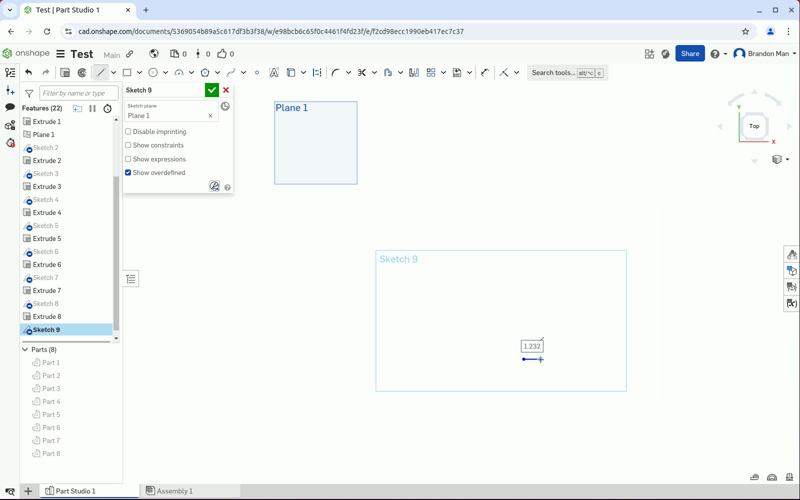
scroll(-6)
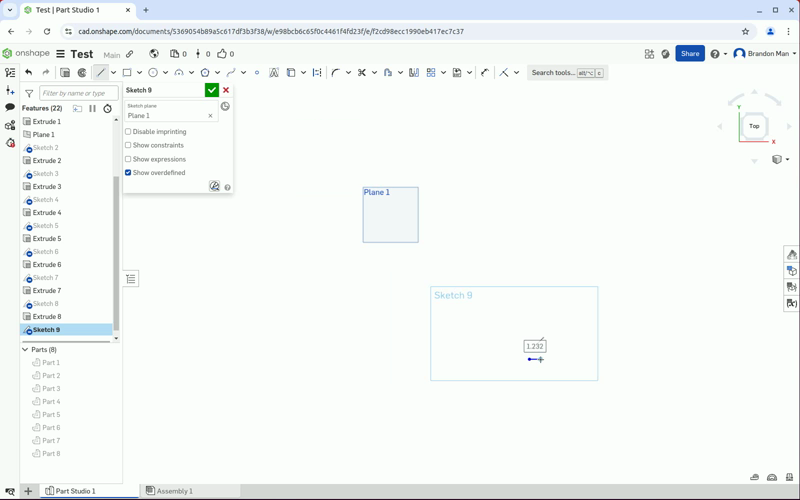
scroll(-6)
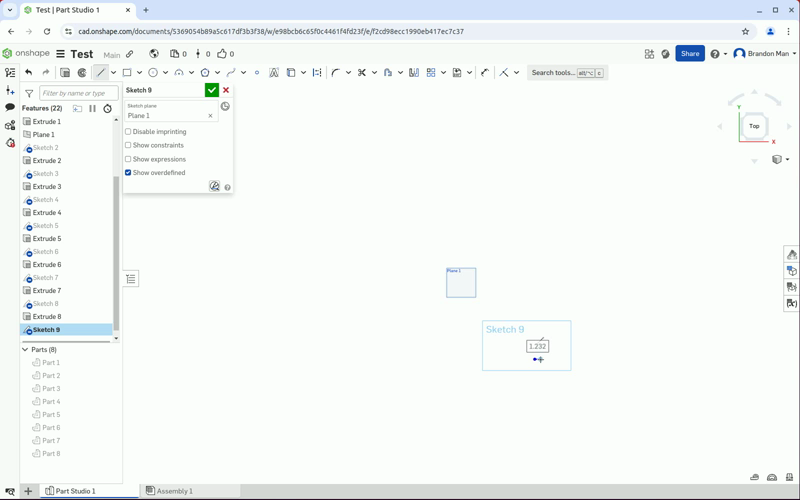
key_up(shift)
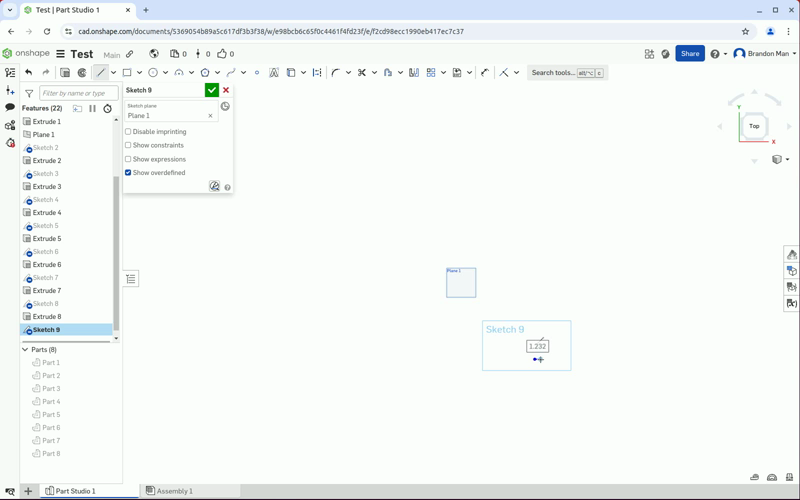
key_down(shift)
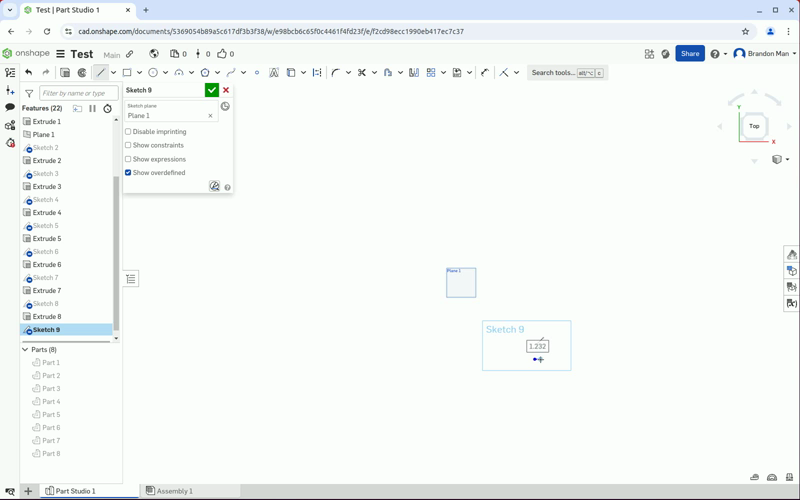
mouse_move(540, 207)
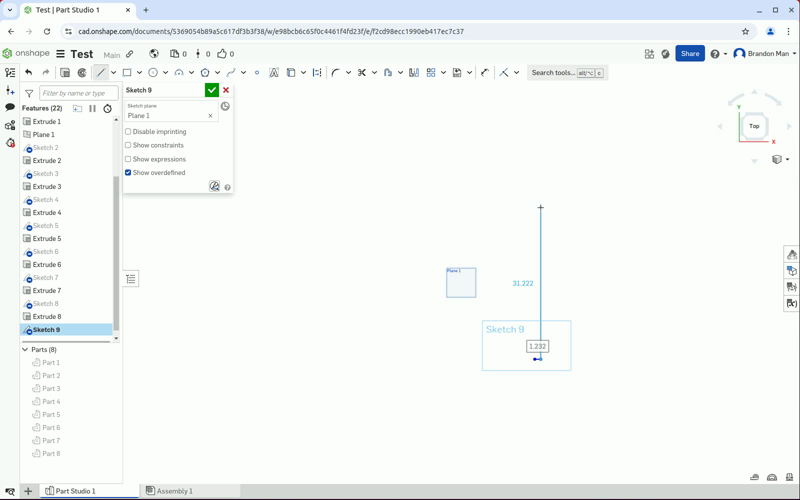
click(540, 207)
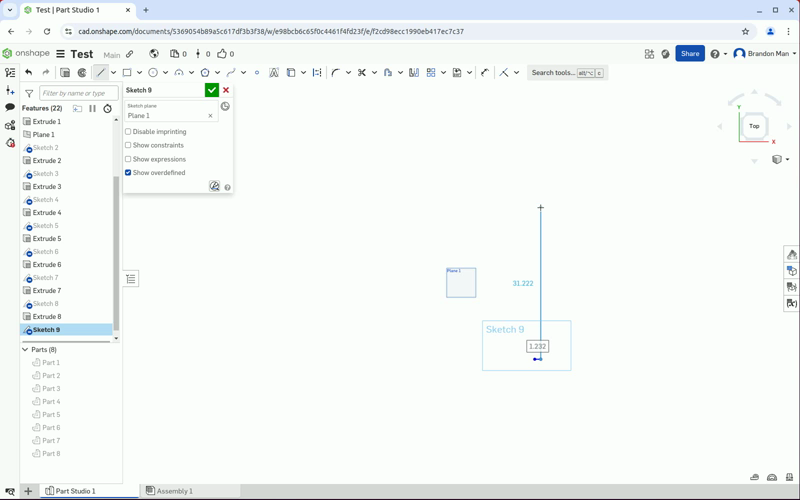
key_up(shift)
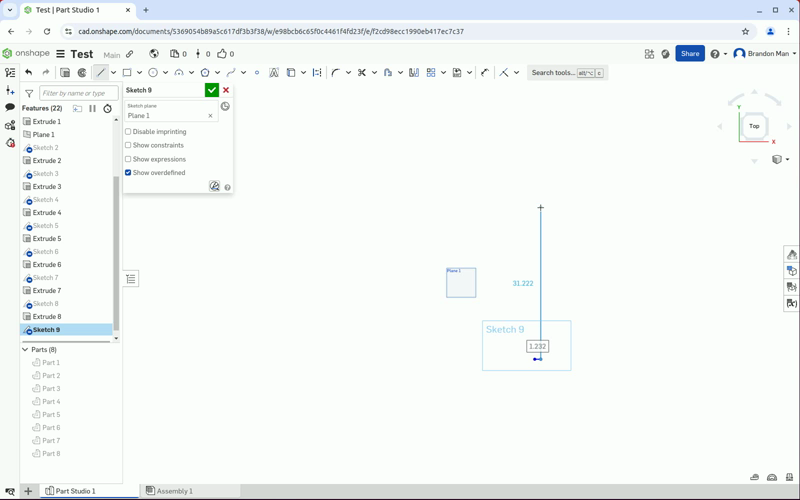
key_down(shift)
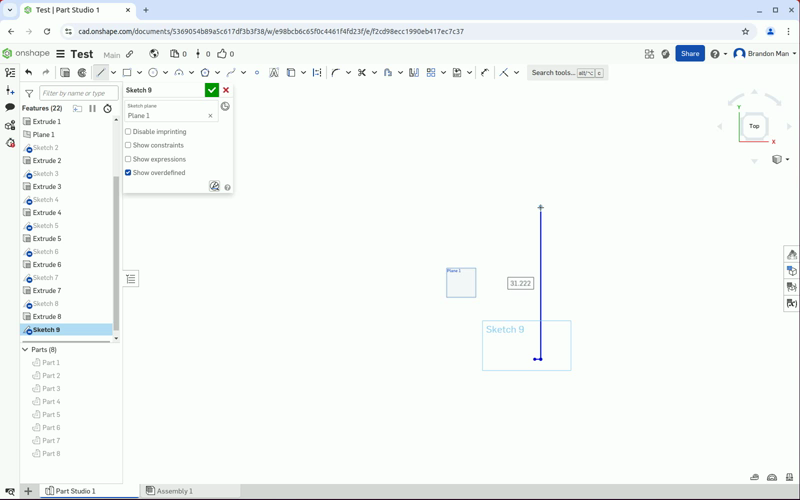
mouse_move(570, 207)
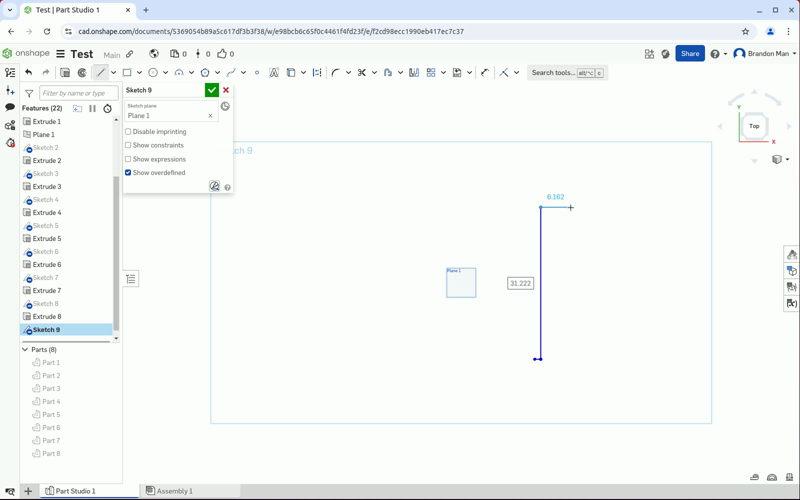
mouse_move(534, 207)
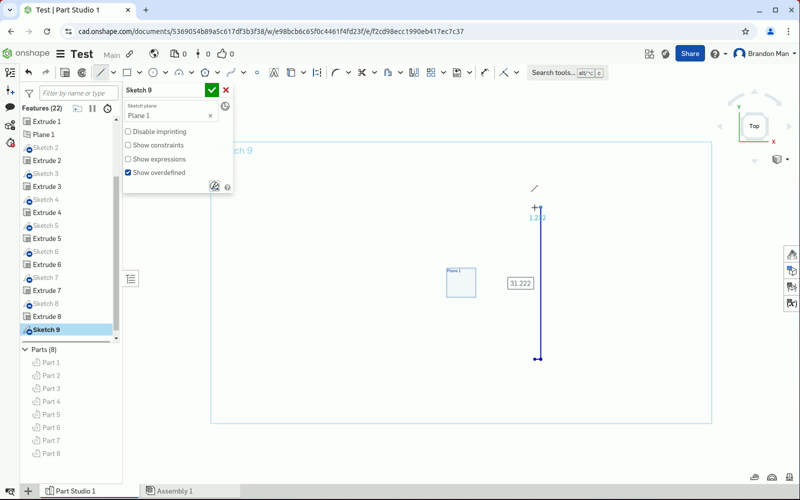
scroll(6)
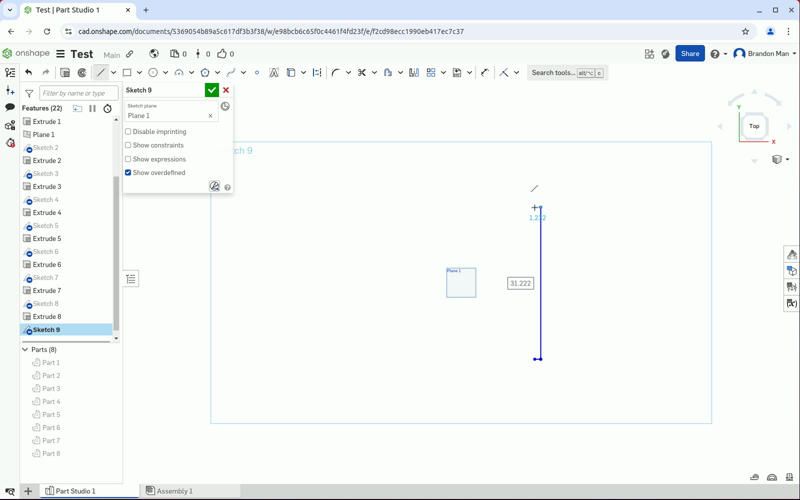
scroll(6)
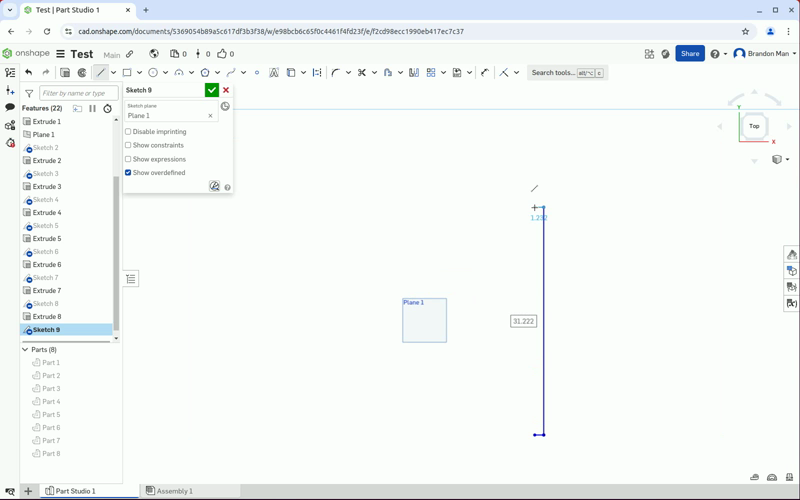
scroll(6)
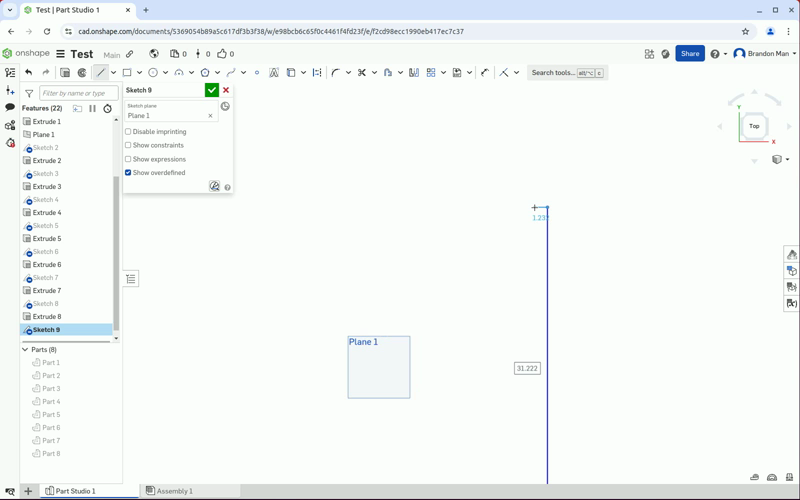
scroll(6)
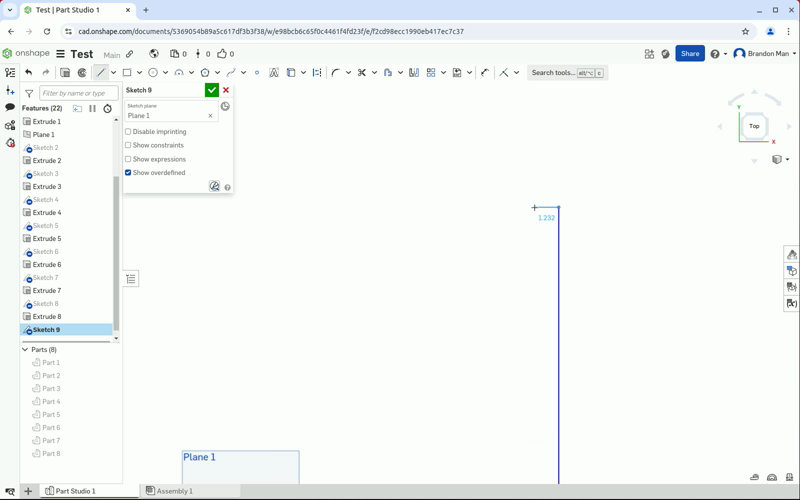
scroll(6)
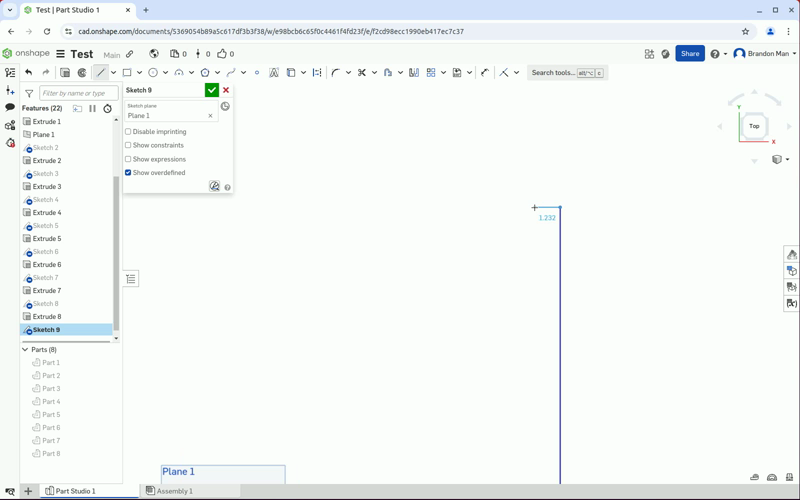
scroll(6)
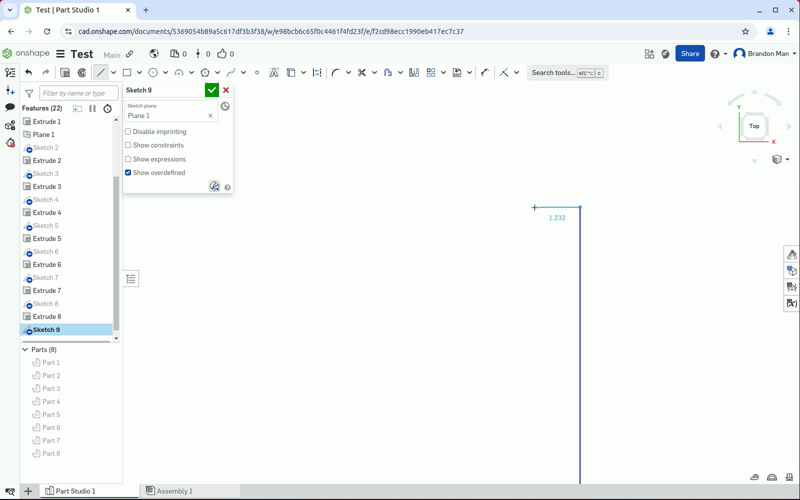
scroll(6)
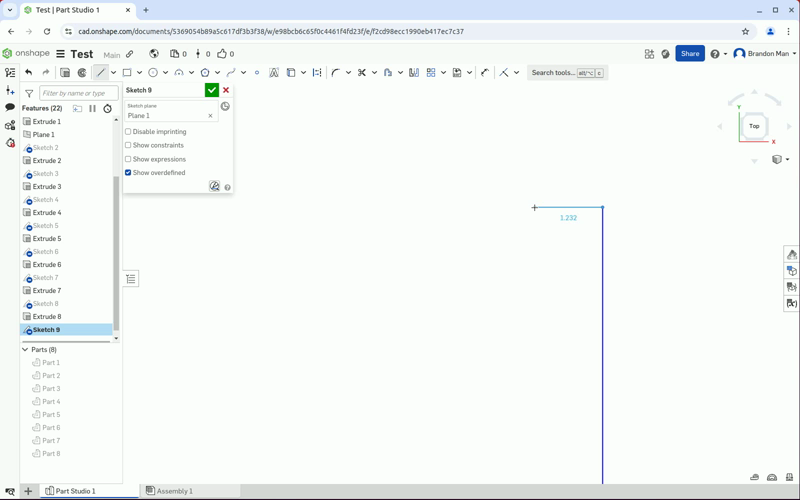
click(534, 207)
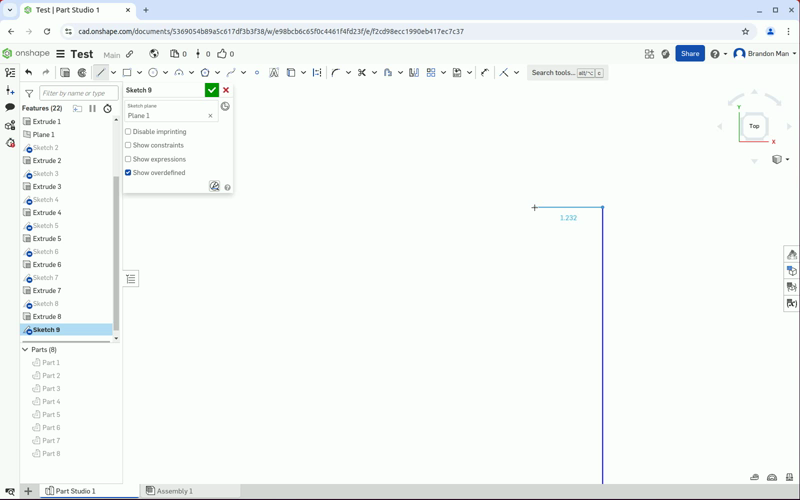
scroll(-6)
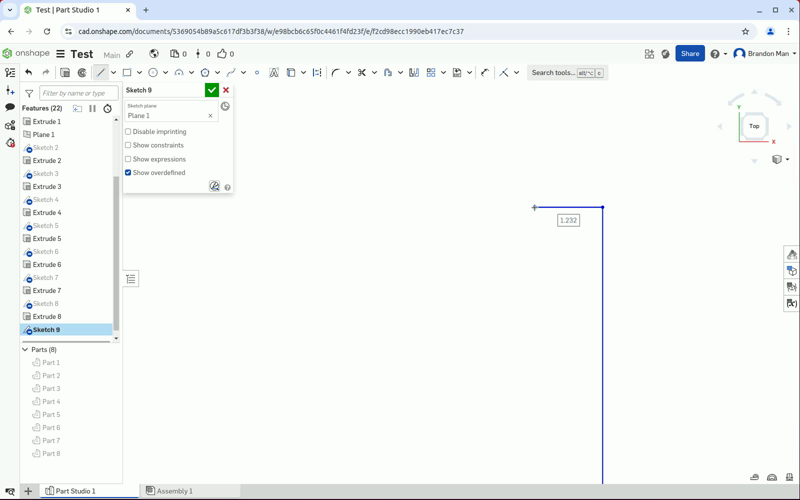
scroll(-6)
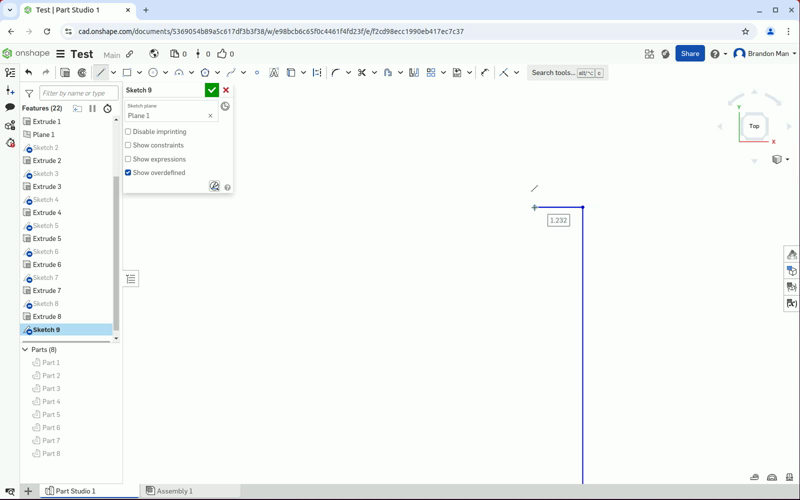
scroll(-6)
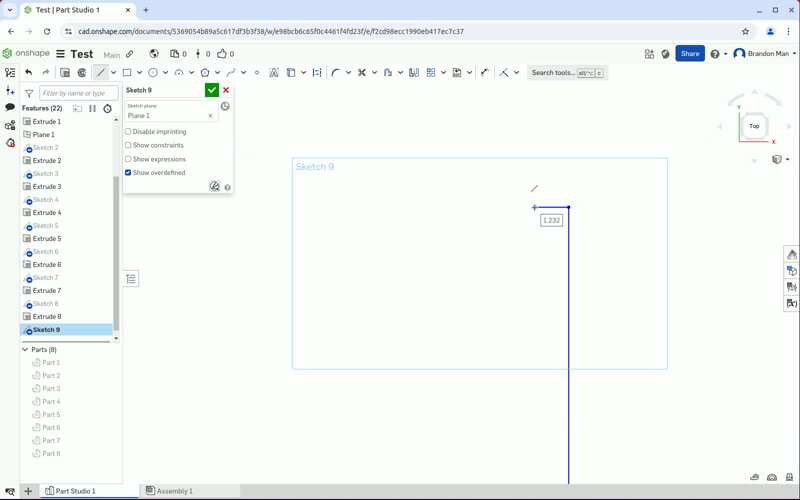
scroll(-6)
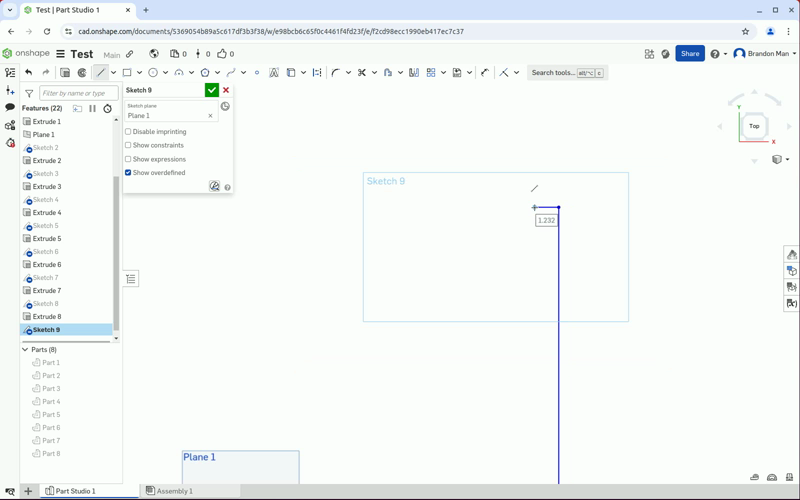
scroll(-6)
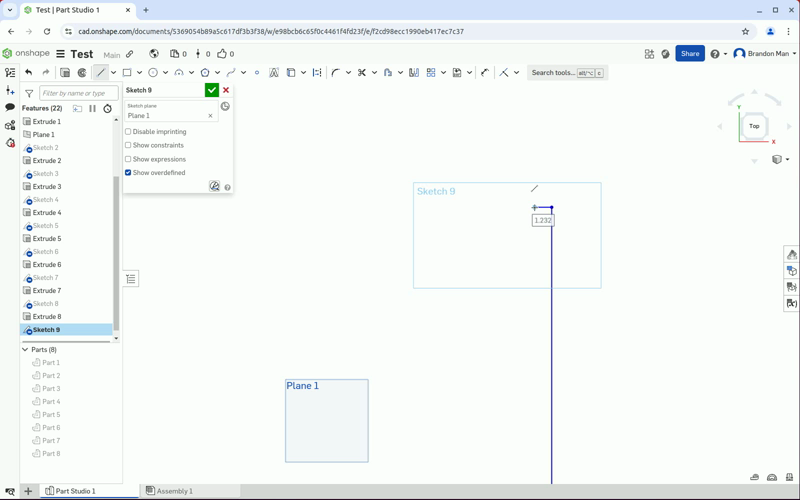
scroll(-6)
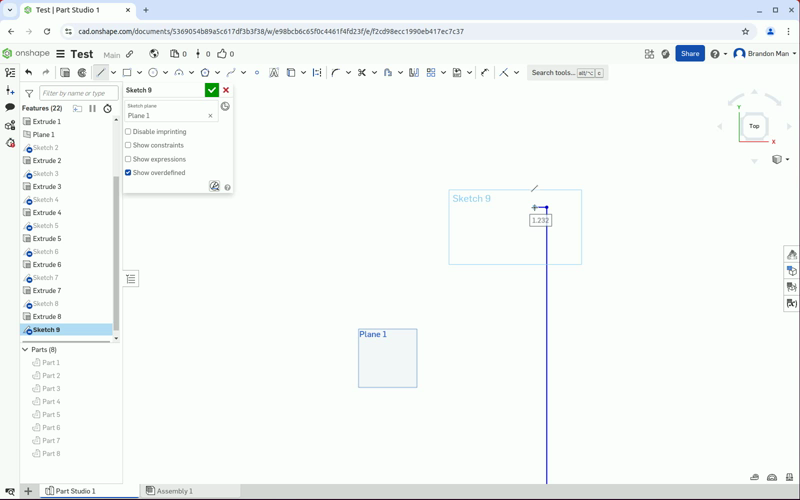
scroll(-6)
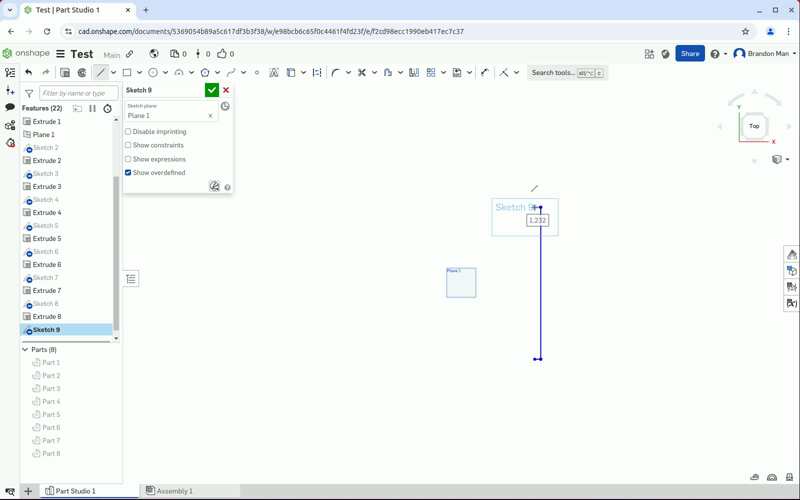
key_up(shift)
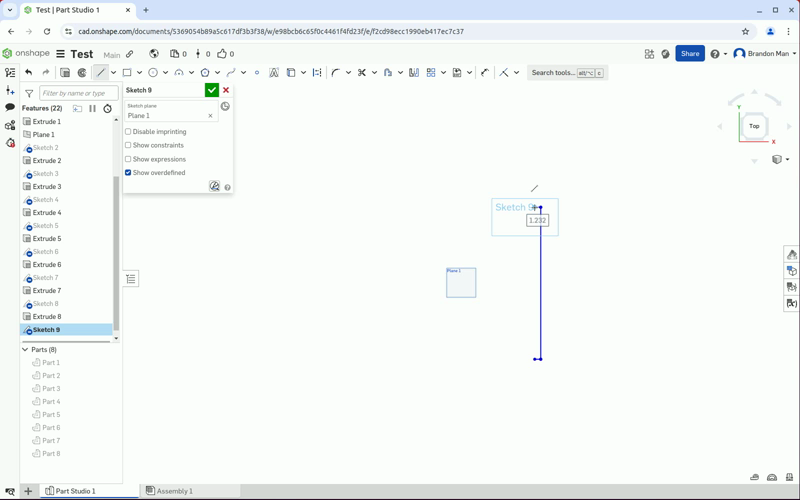
key_down(shift)
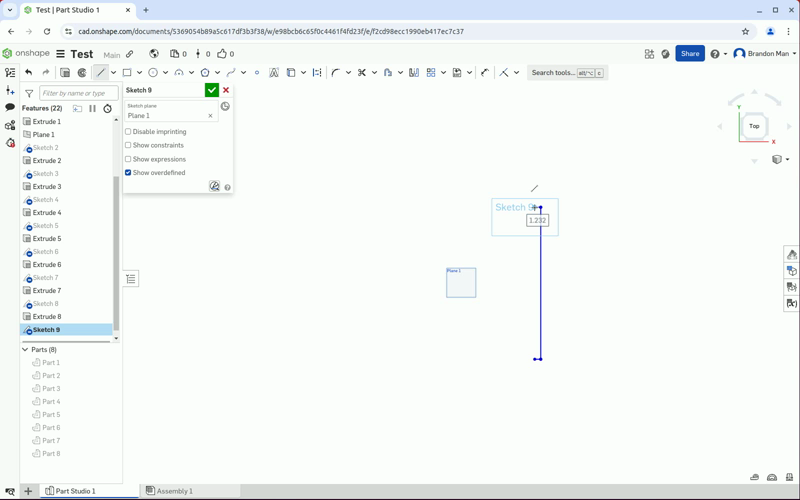
mouse_move(534, 359)
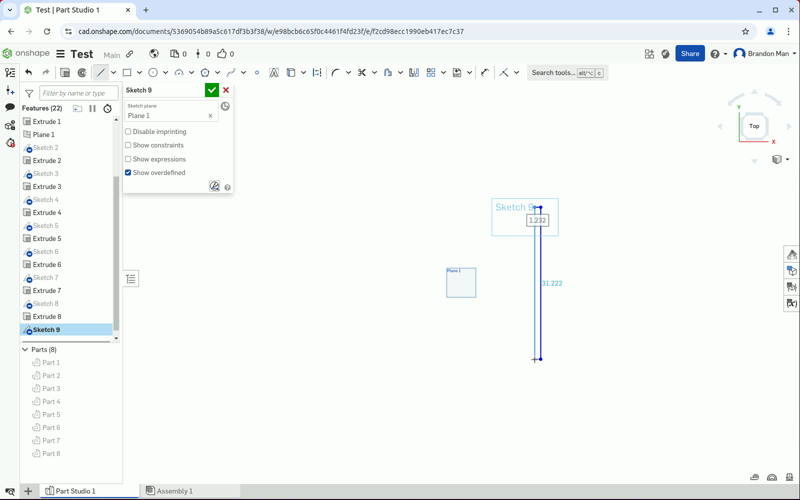
key_up(shift)
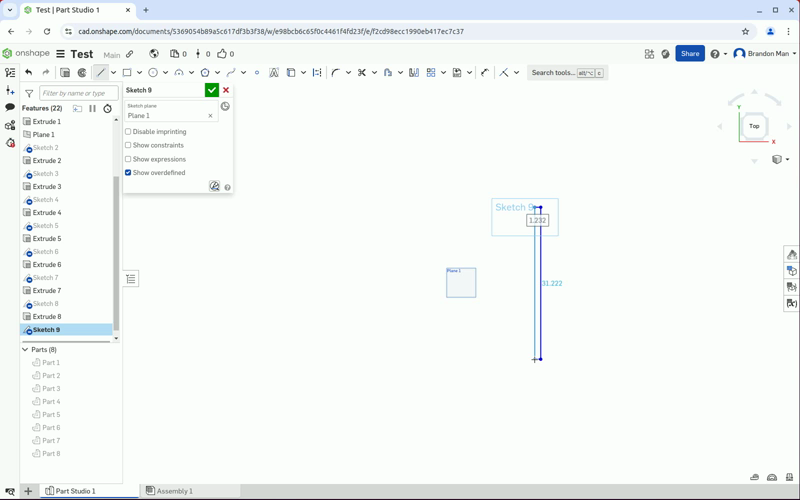
click(534, 359)
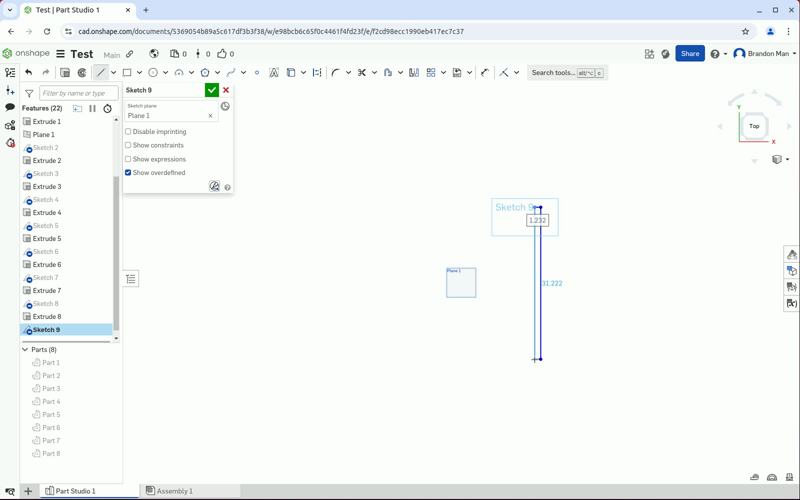
key(esc)
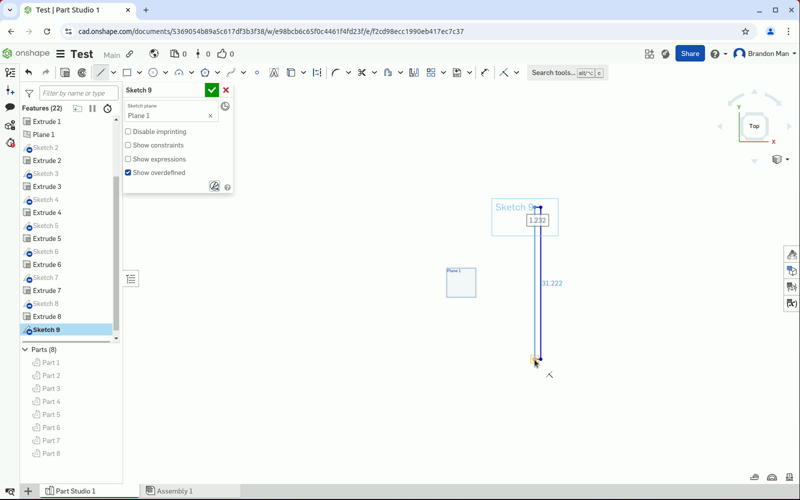
mouse_move(537, 289)
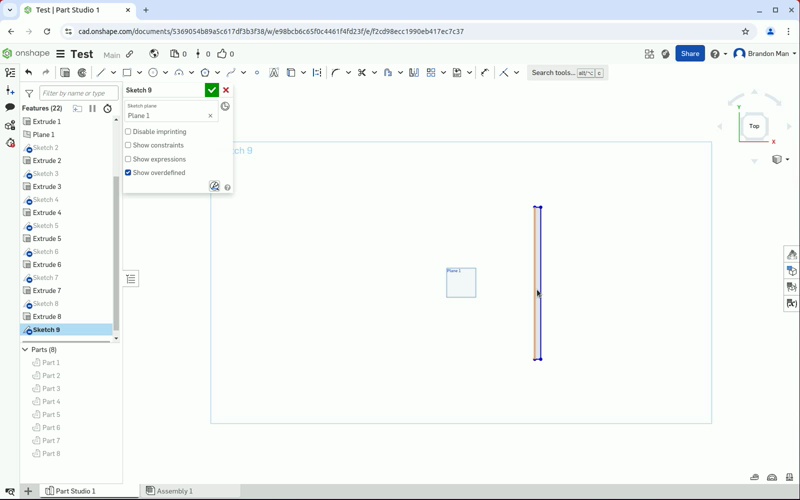
scroll(6)
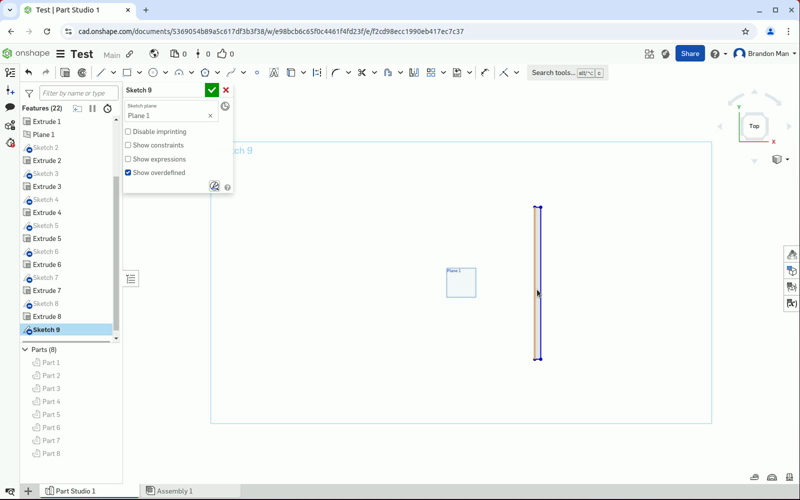
scroll(6)
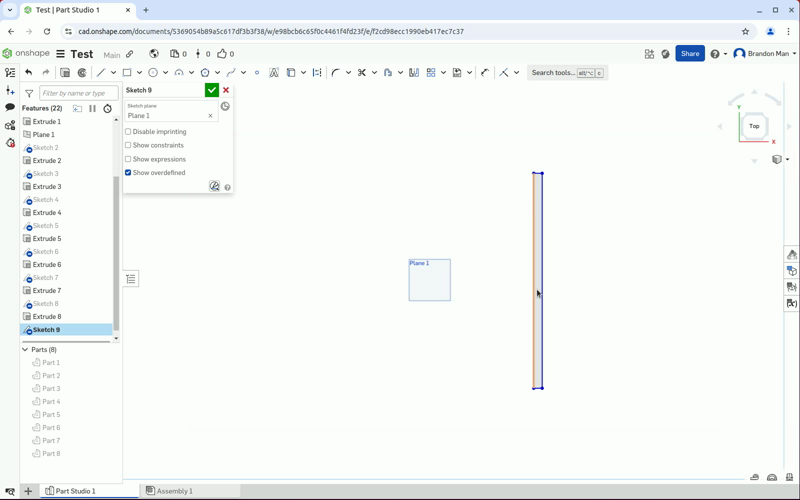
scroll(6)
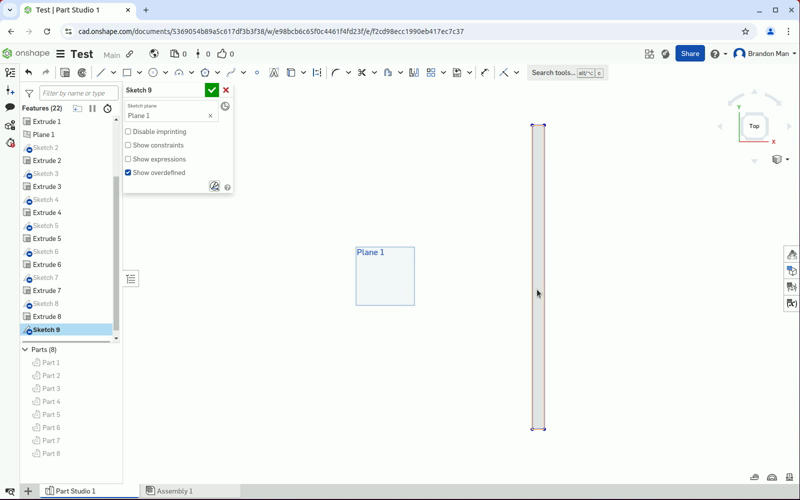
scroll(6)
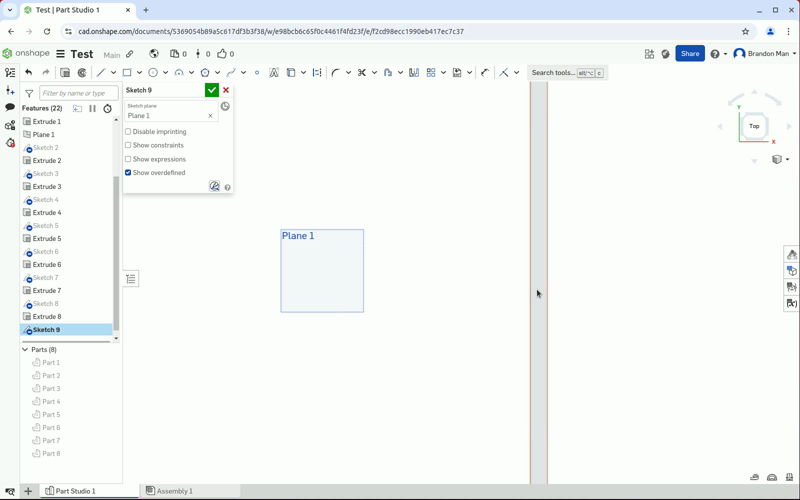
scroll(6)
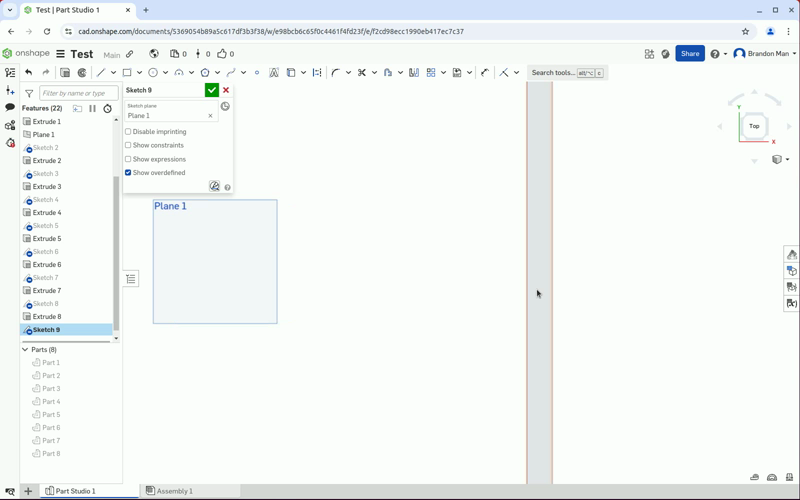
scroll(6)
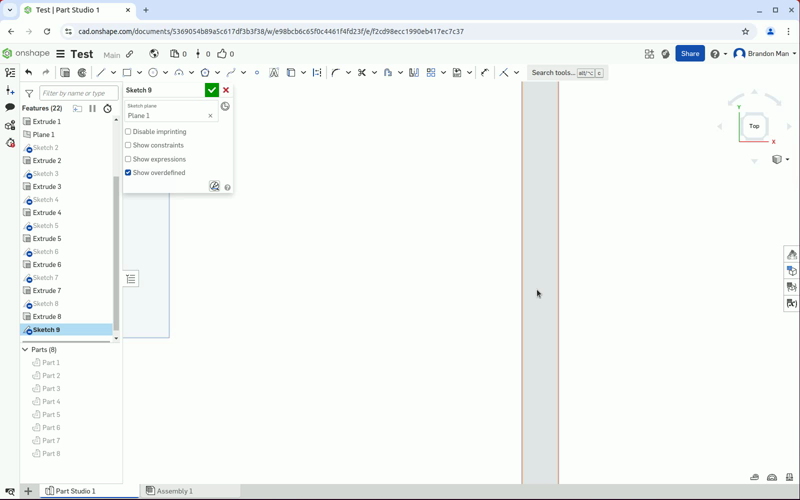
scroll(6)
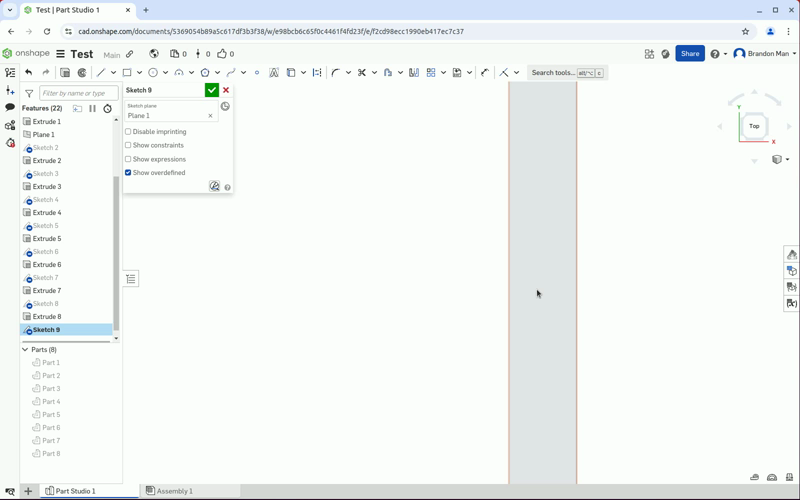
click(537, 289)
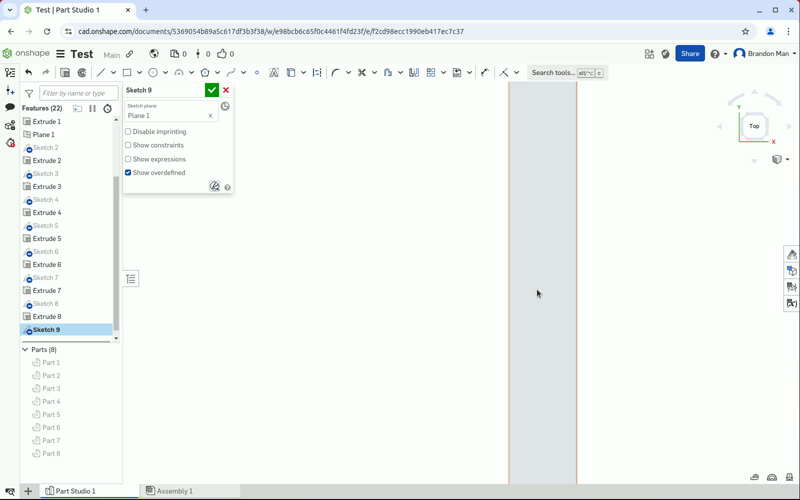
scroll(-6)
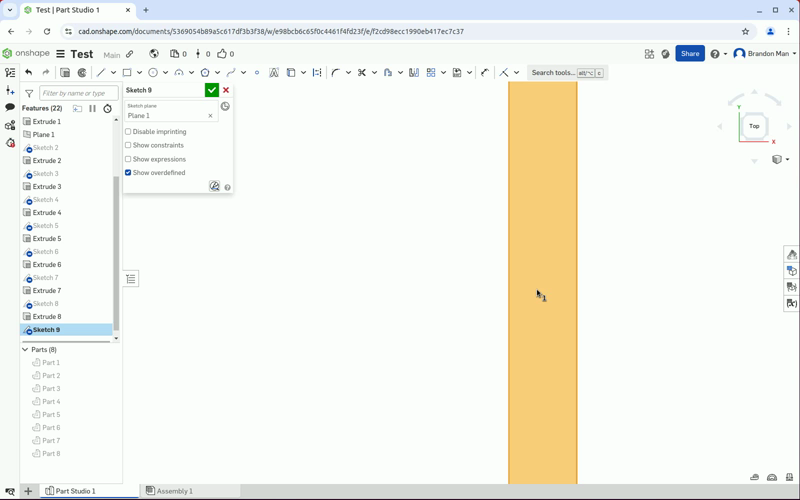
scroll(-6)
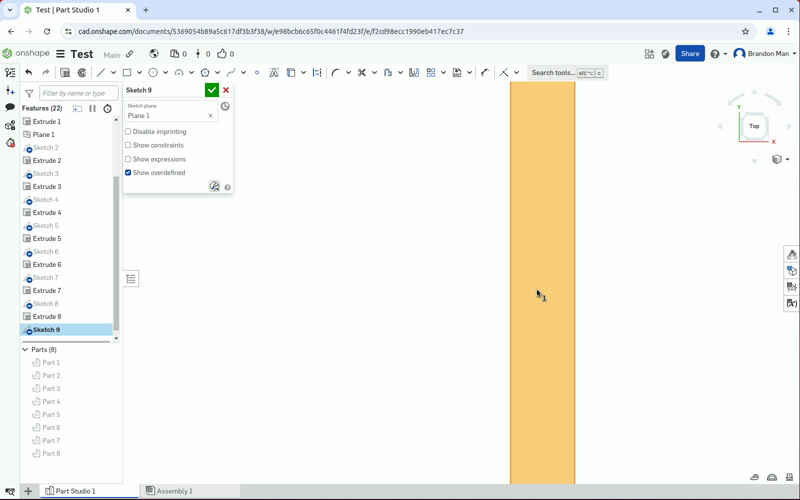
scroll(-6)
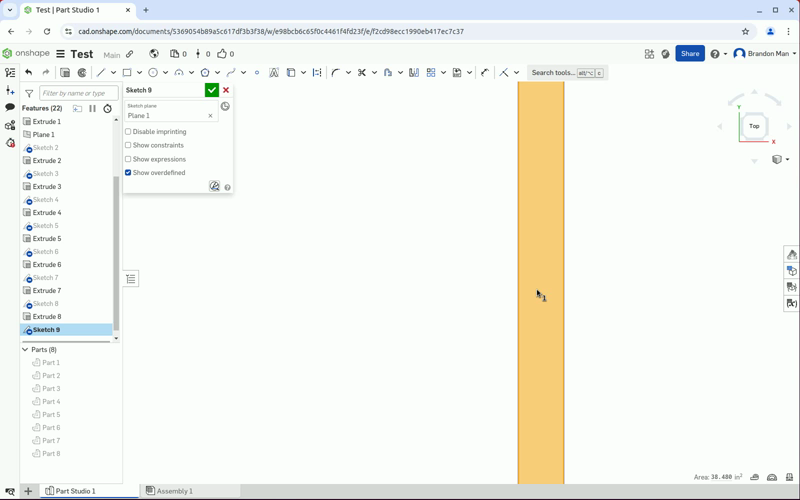
scroll(-6)
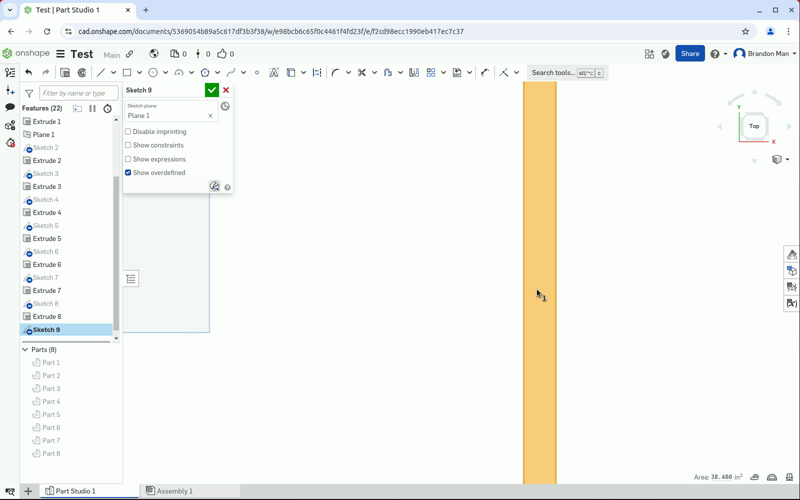
scroll(-6)
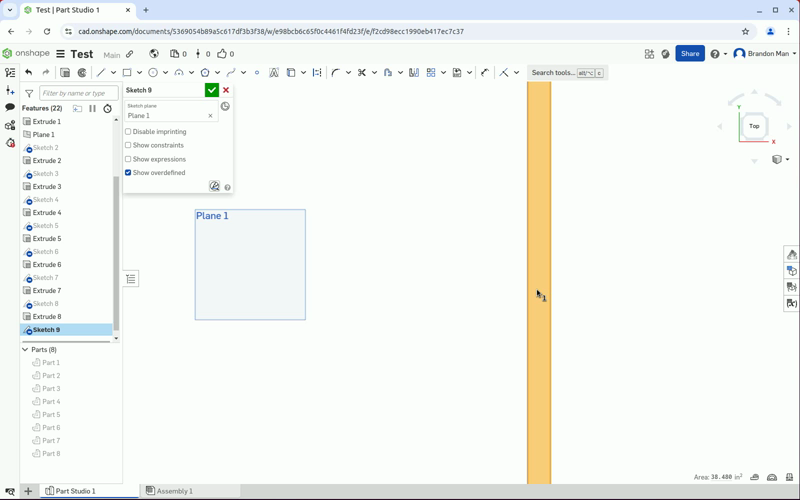
scroll(-6)
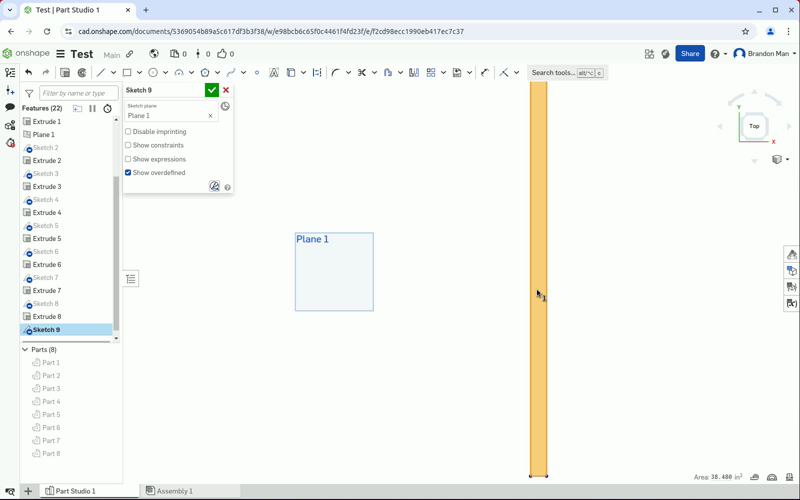
scroll(-6)
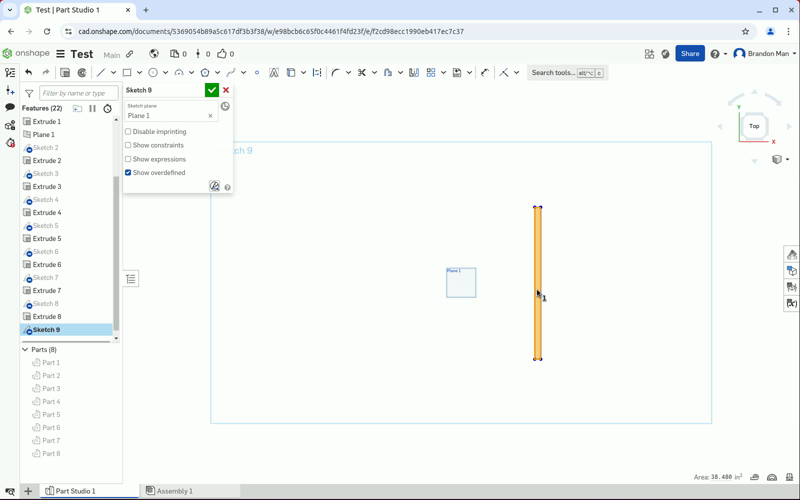
mouse_move(73, 352)
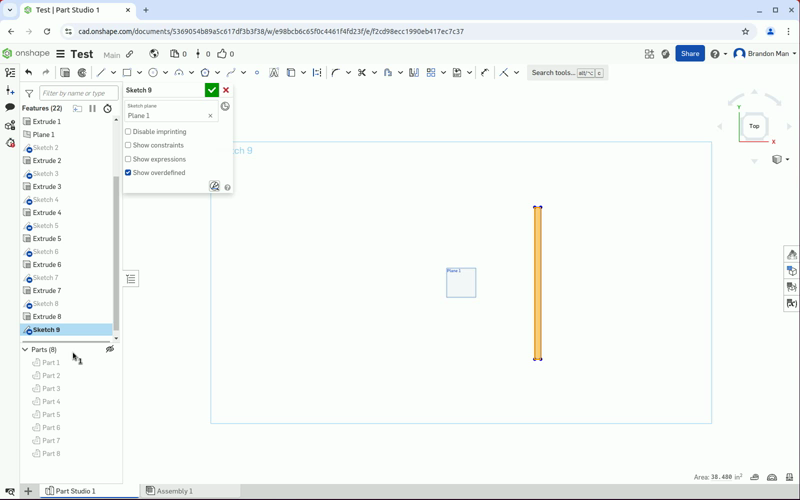
key(shift+y)
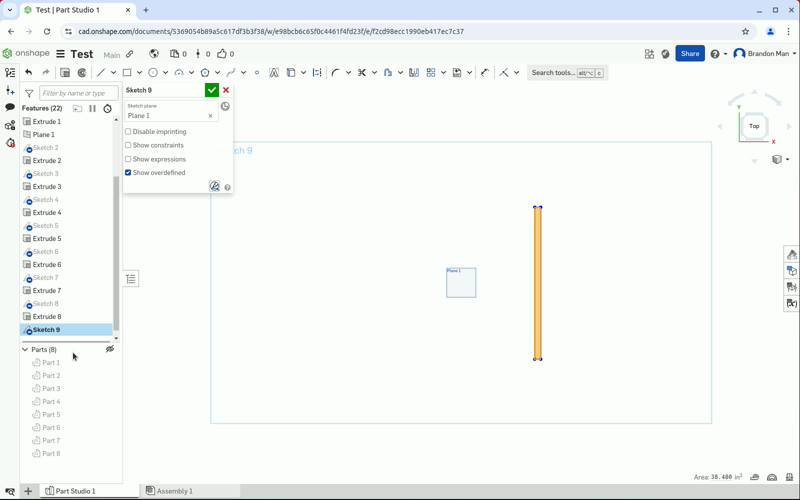
key(shift+e)
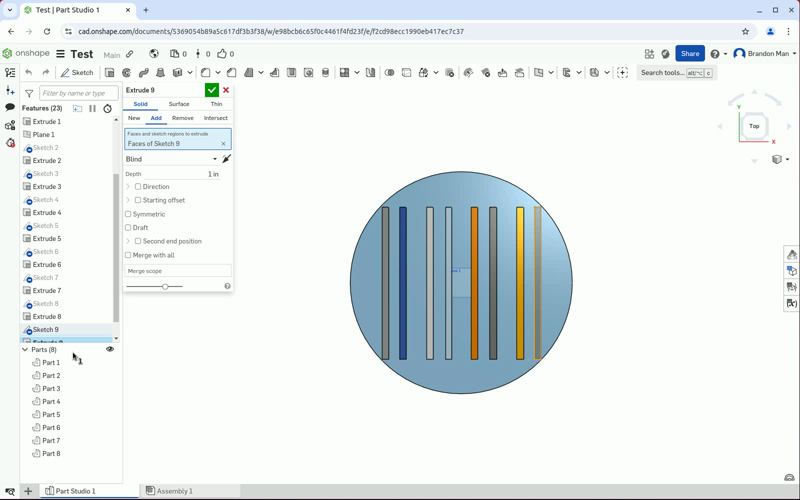
mouse_move(143, 106)
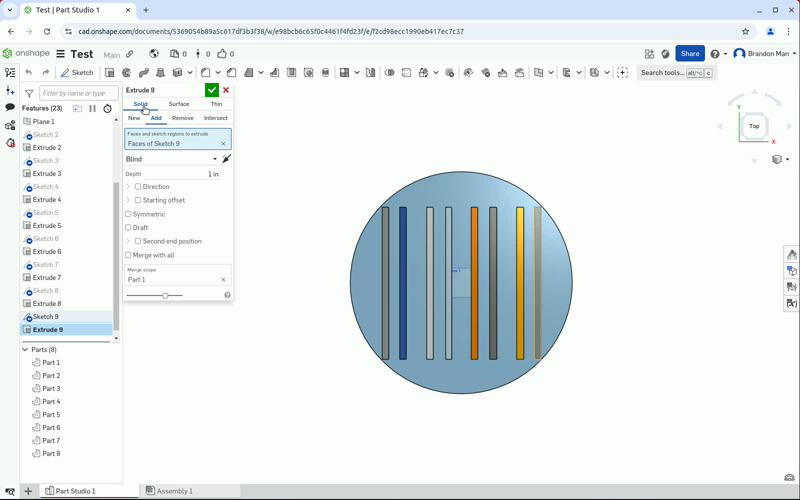
click(143, 106)
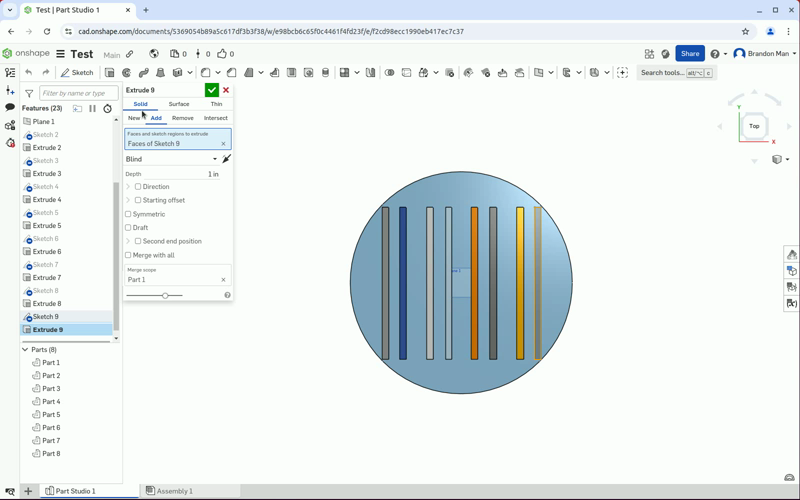
mouse_move(137, 120)
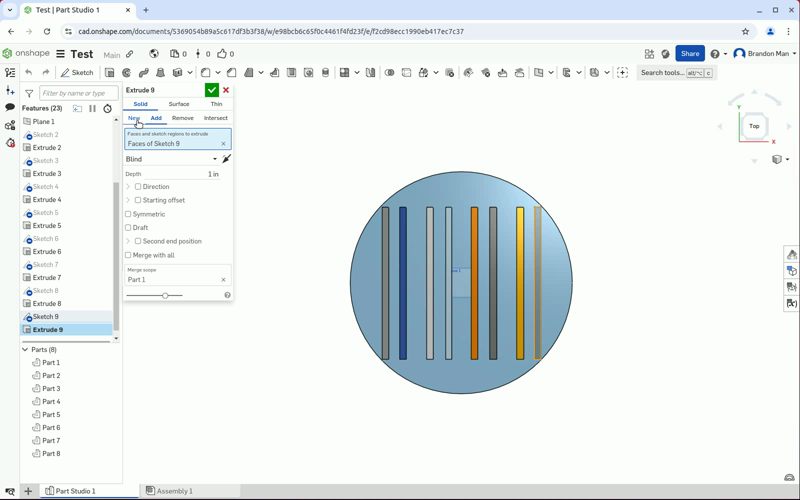
click(137, 120)
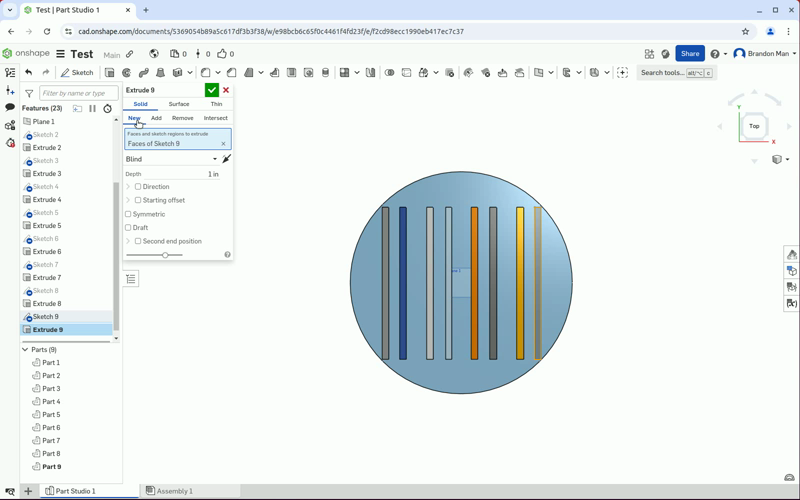
key(tab, 4)
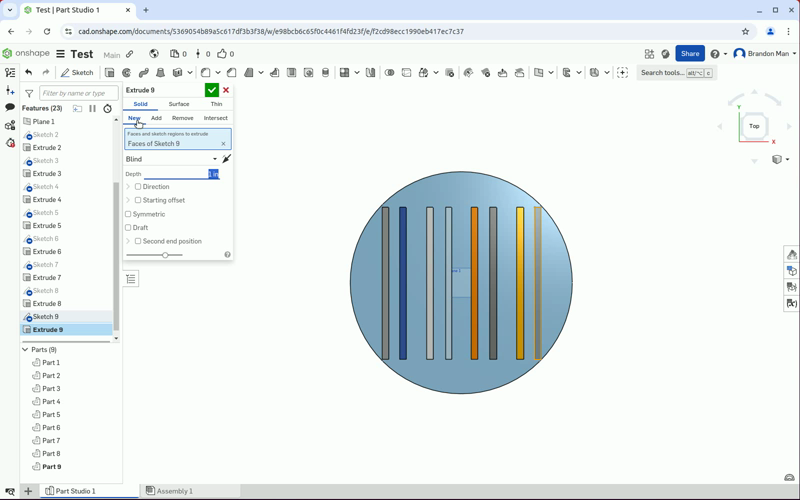
text(10.11)
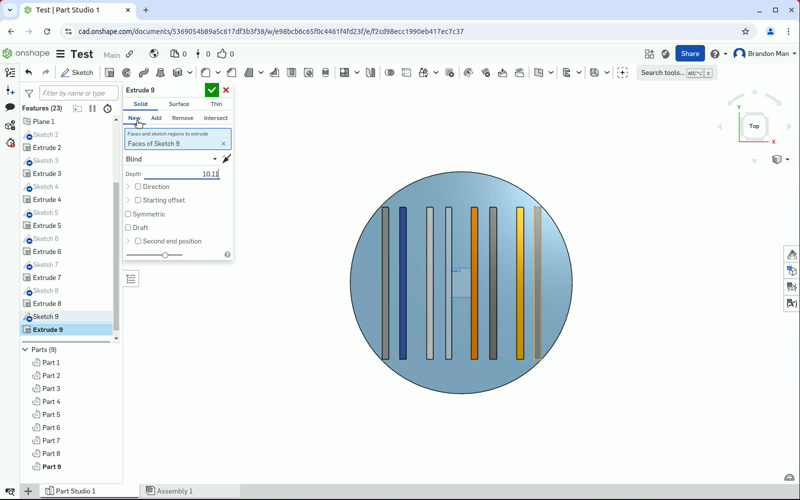
key(enter)
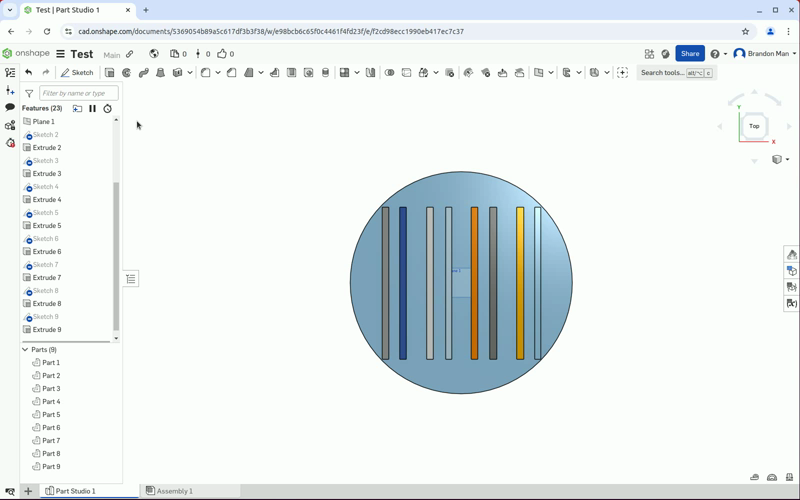
key(shift+h)
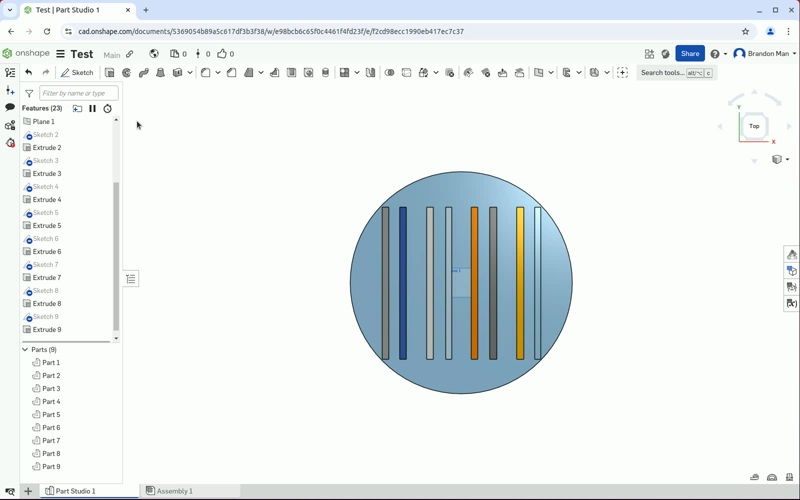
key(shift+h)
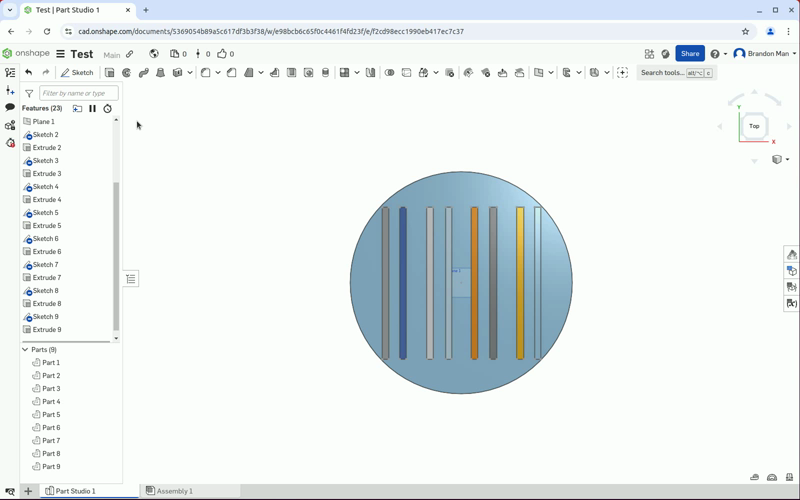
key(shift+7)
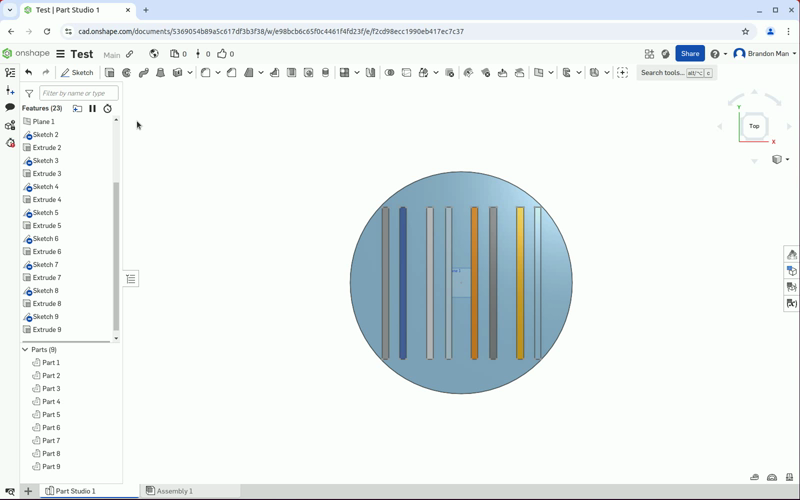
key(up, 3)
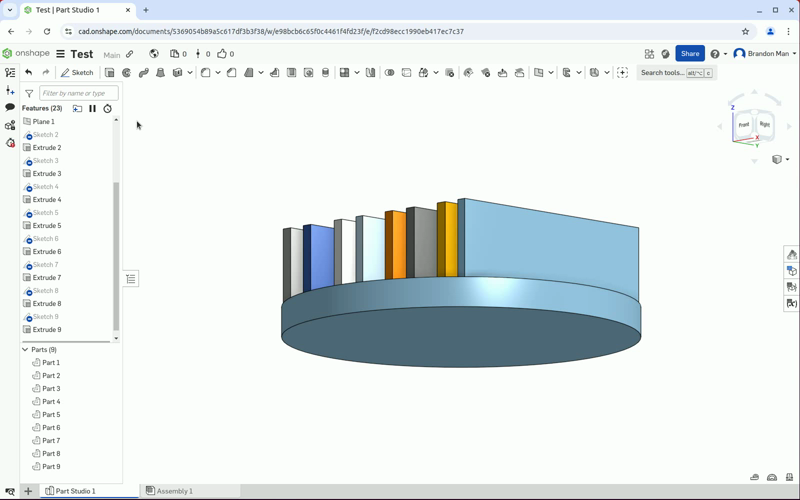
key(left, 3)
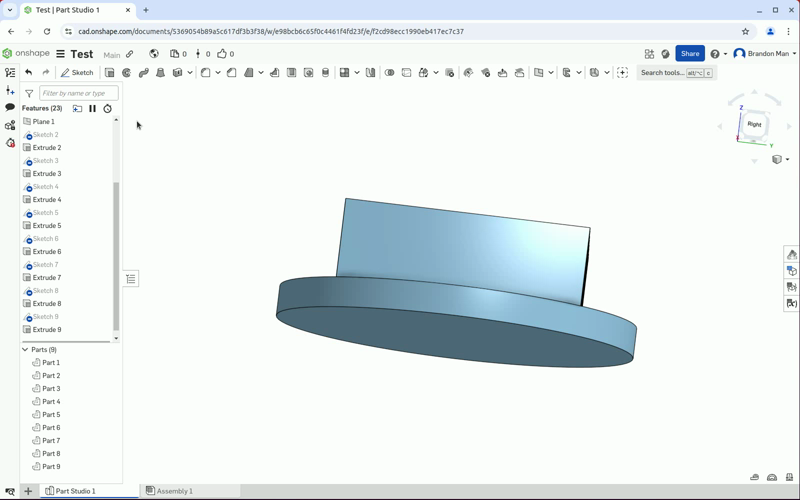
key(right, 3)
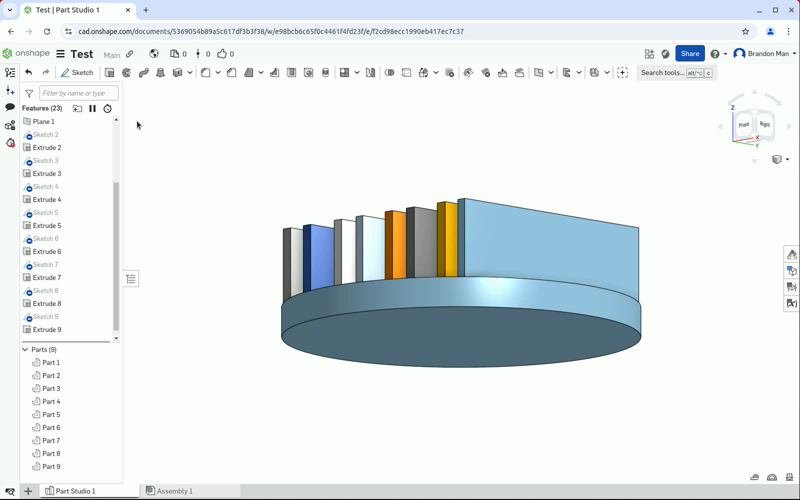
key(down, 3)
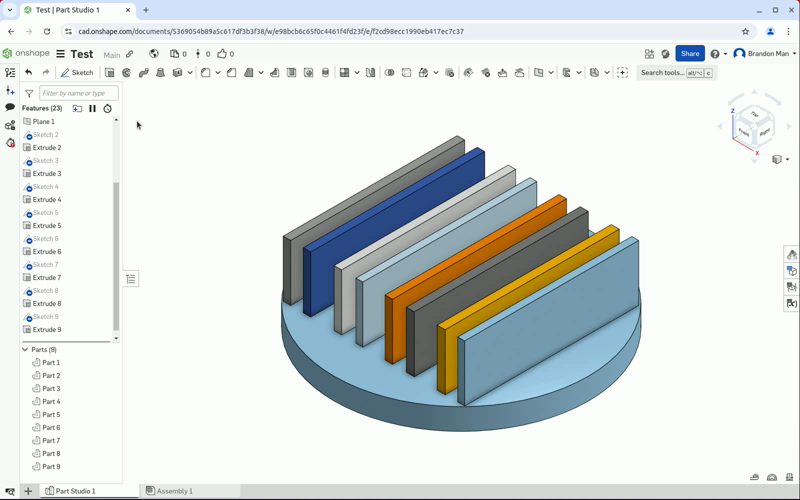
mouse_move(69, 98)
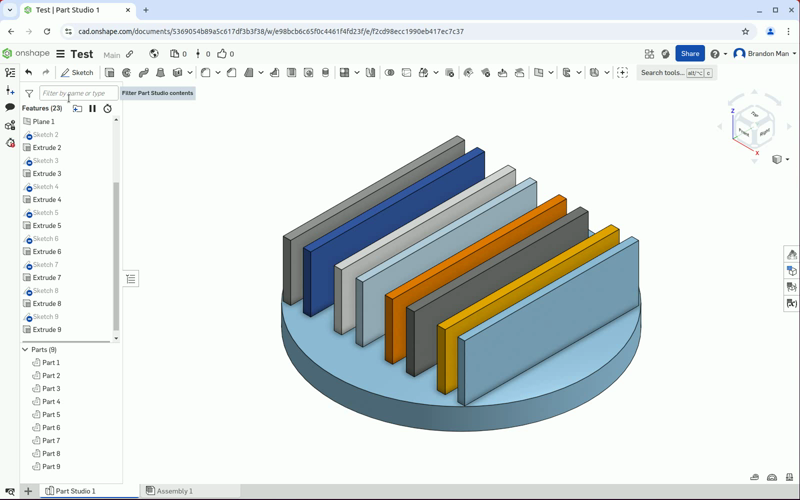
click(69, 98)